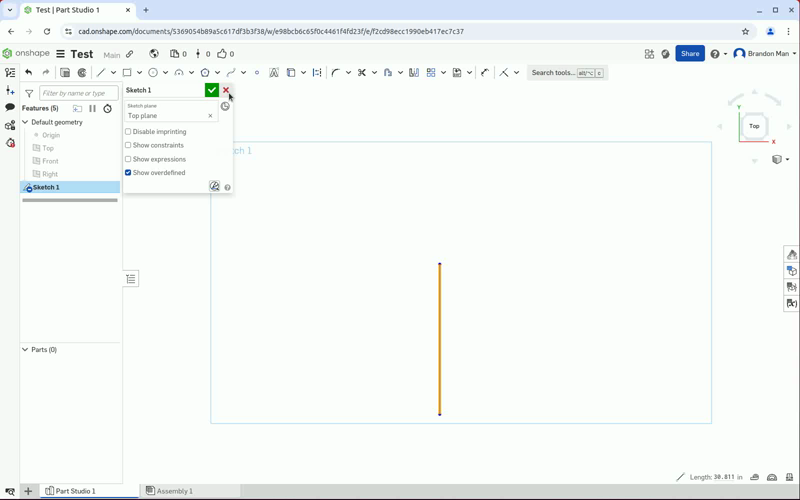
key(shift+h)
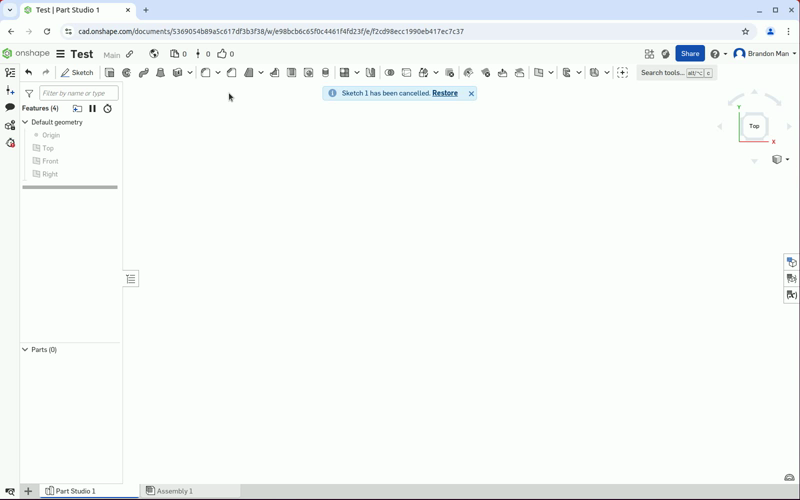
mouse_move(73, 352)
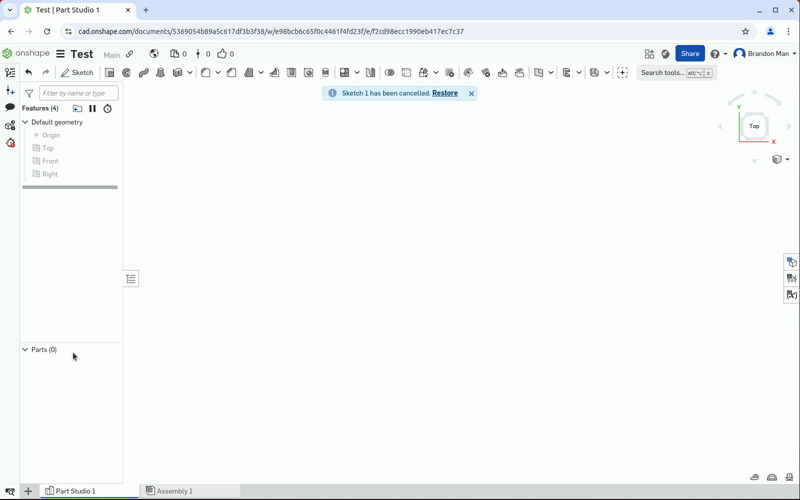
key(y)
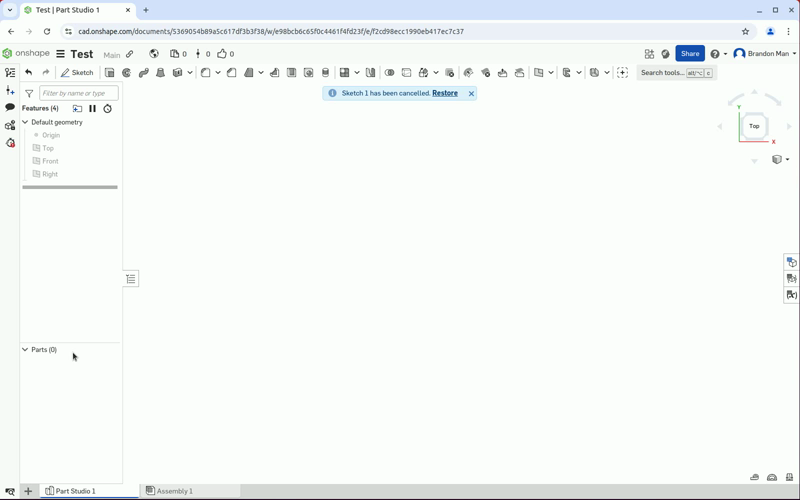
key(shift+p)
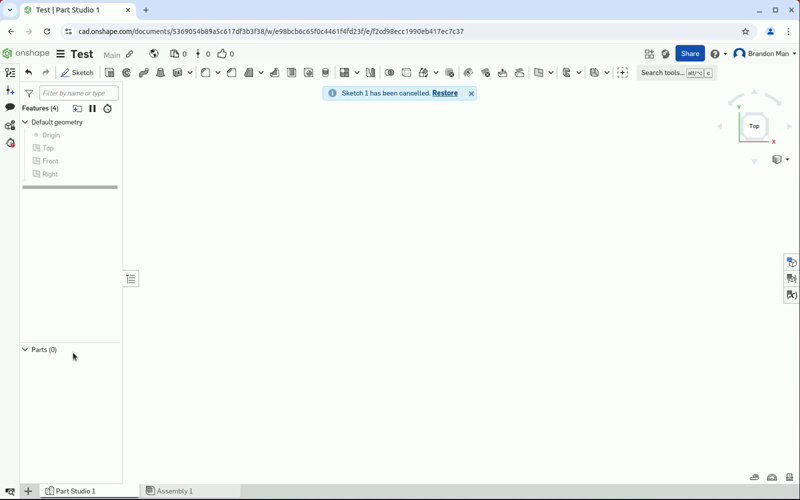
key(space)
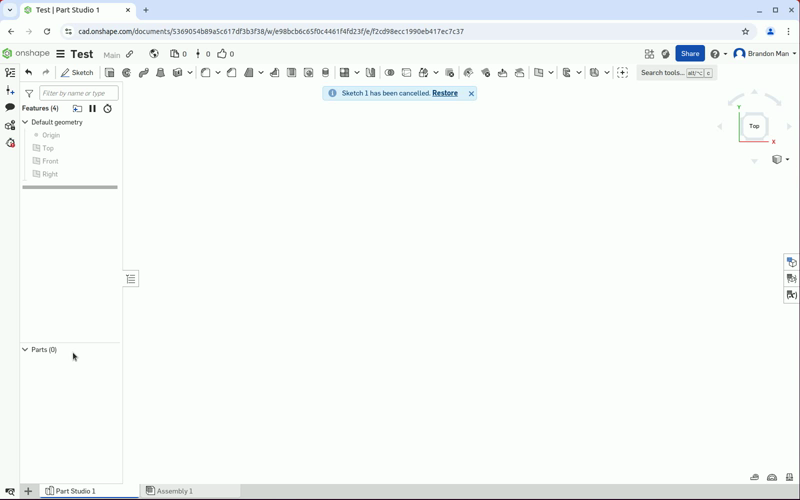
key_down(shift)
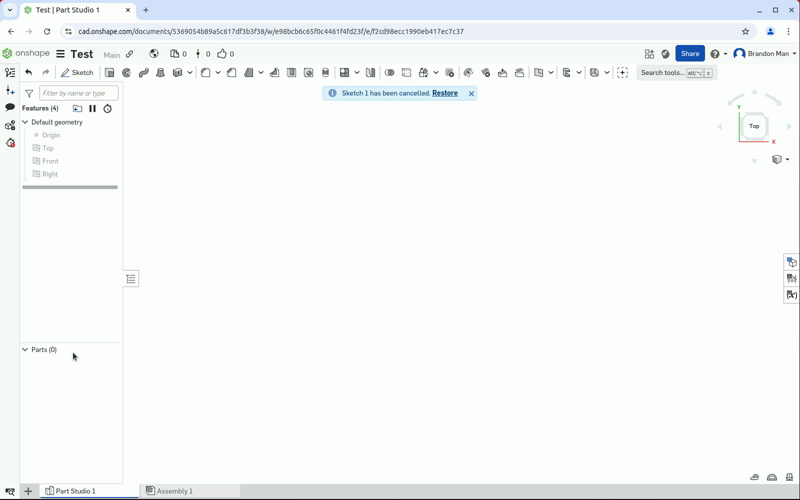
key(up)
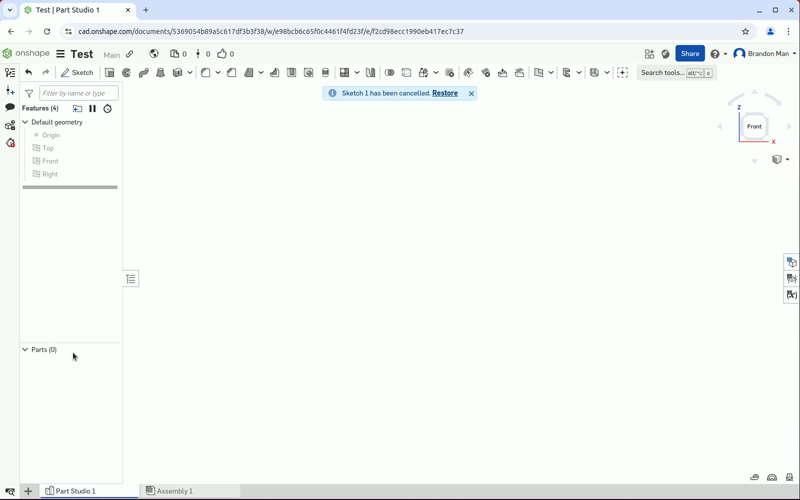
key_up(shift)
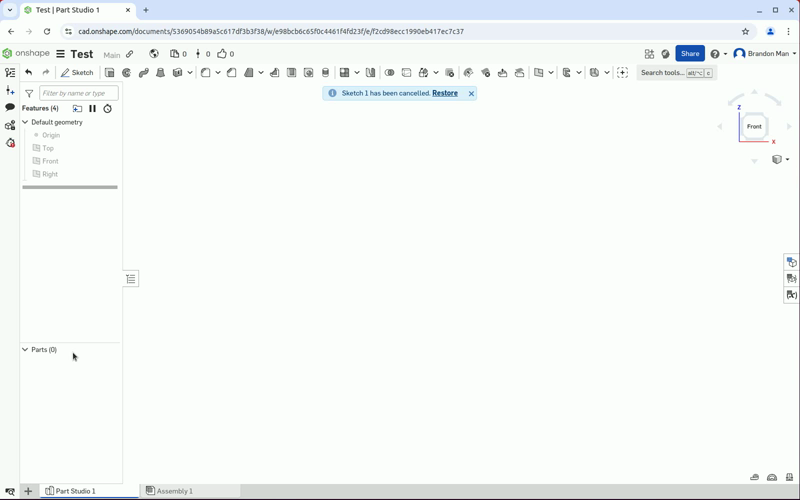
mouse_move(73, 352)
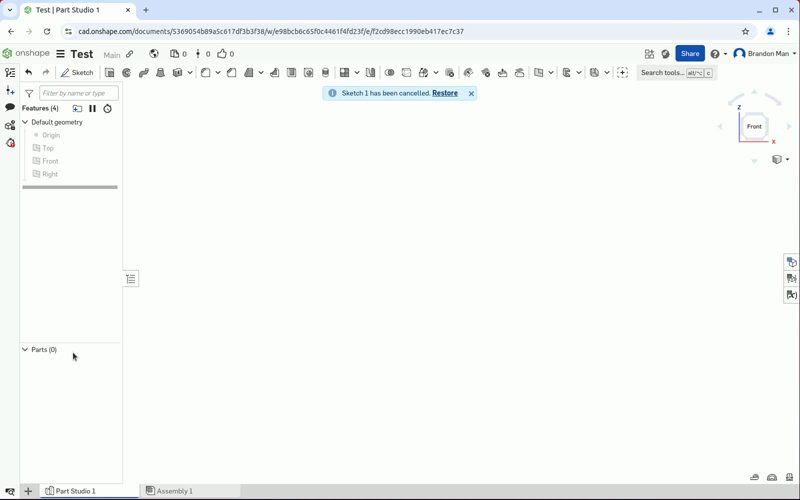
key(shift+y)
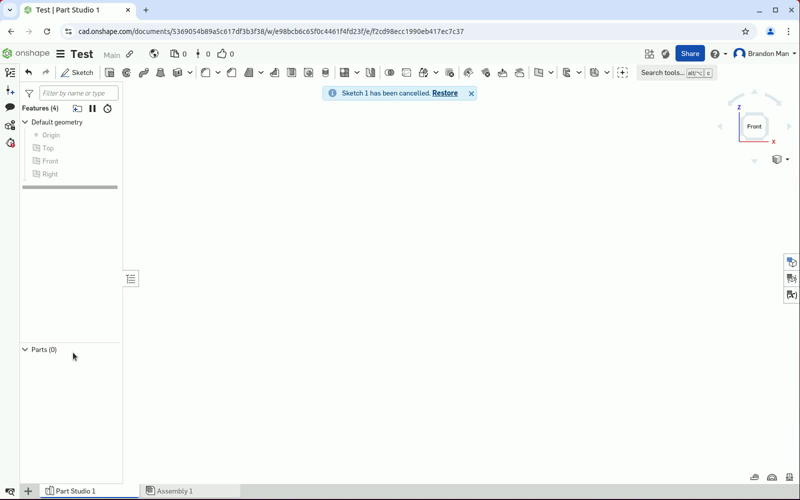
key(shift+s)
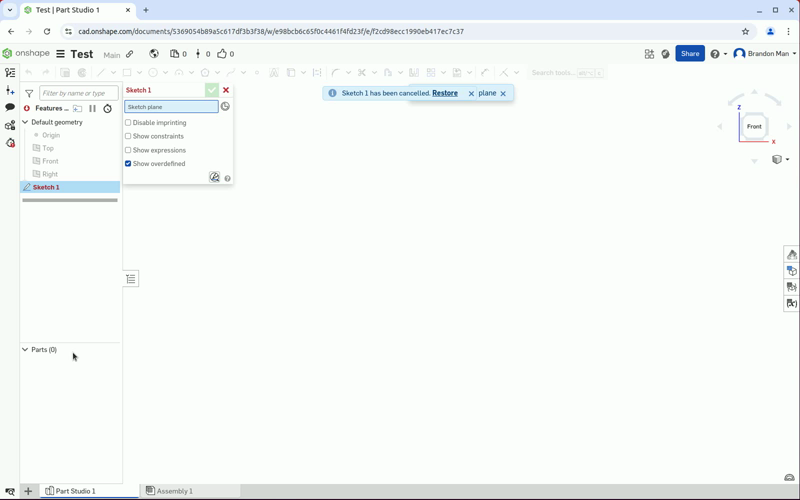
mouse_move(73, 163)
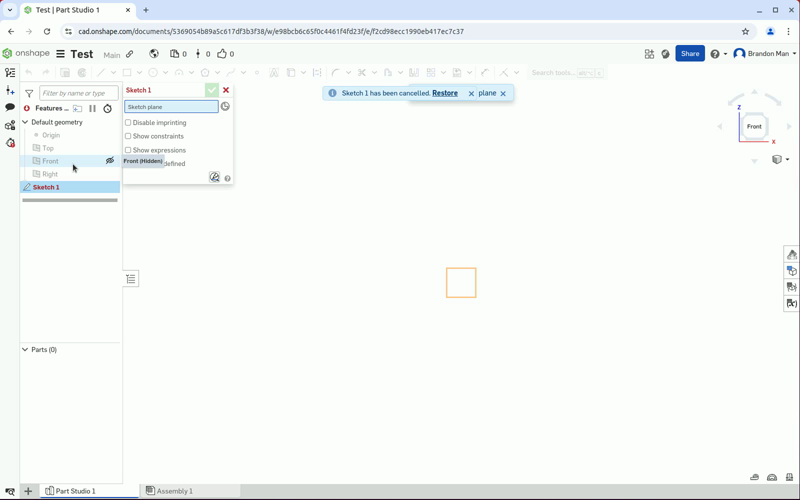
click(73, 163)
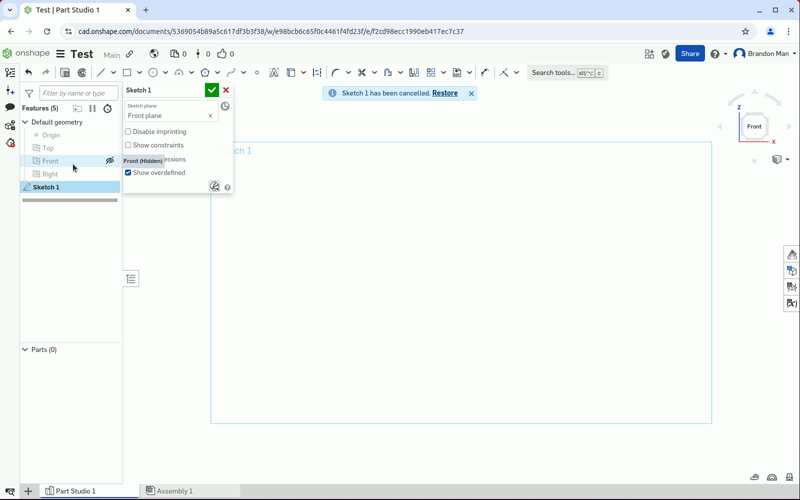
mouse_move(73, 352)
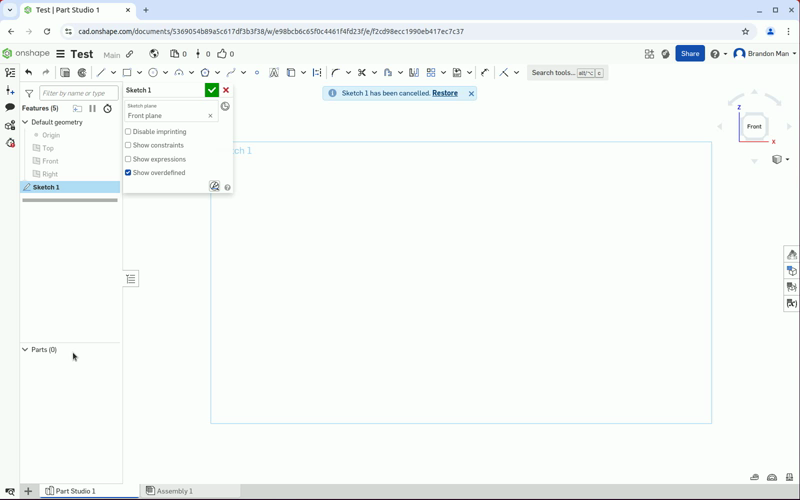
key(y)
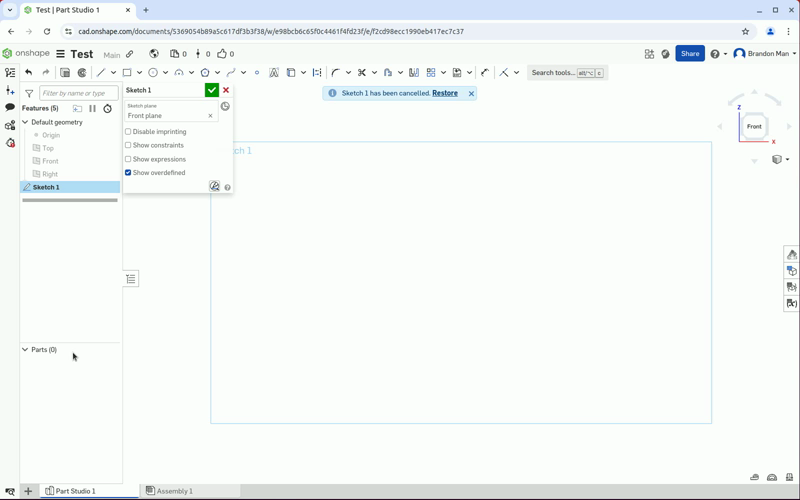
key(l)
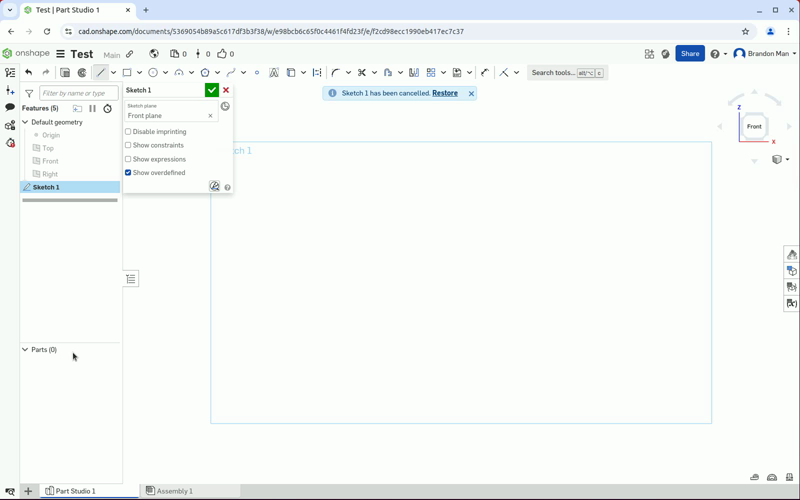
key_down(shift)
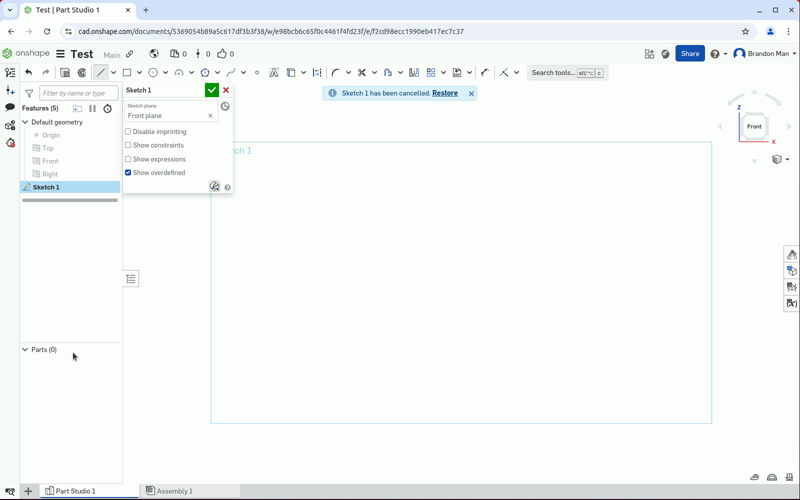
mouse_move(516, 278)
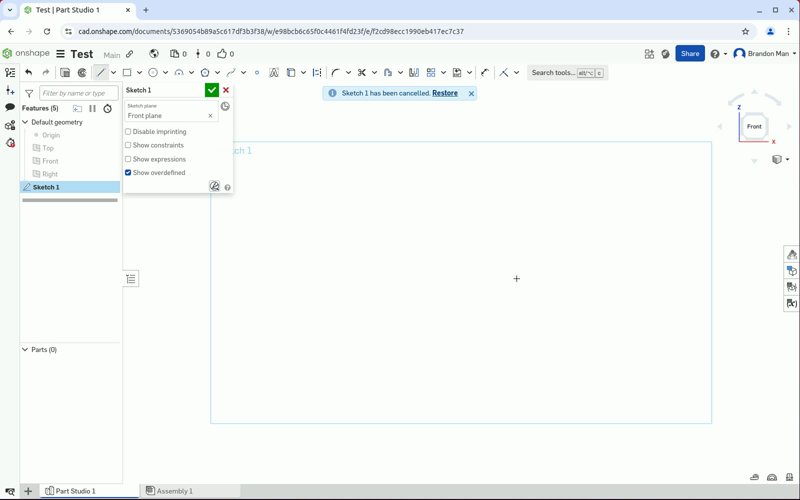
click(516, 278)
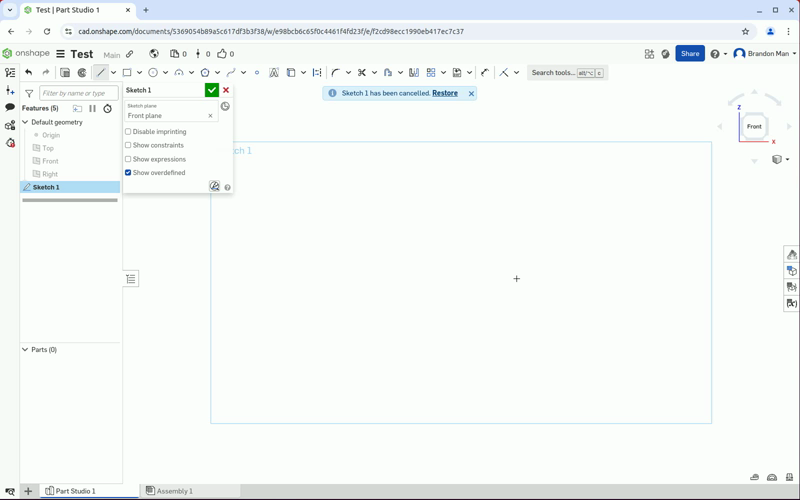
key_up(shift)
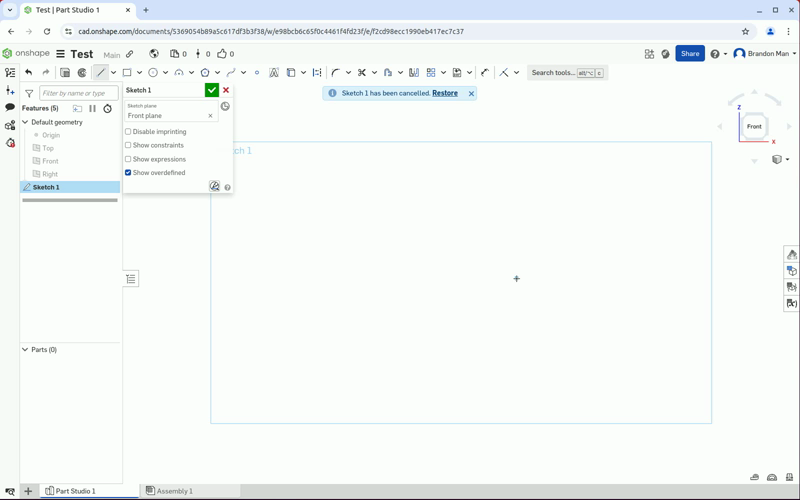
key_down(shift)
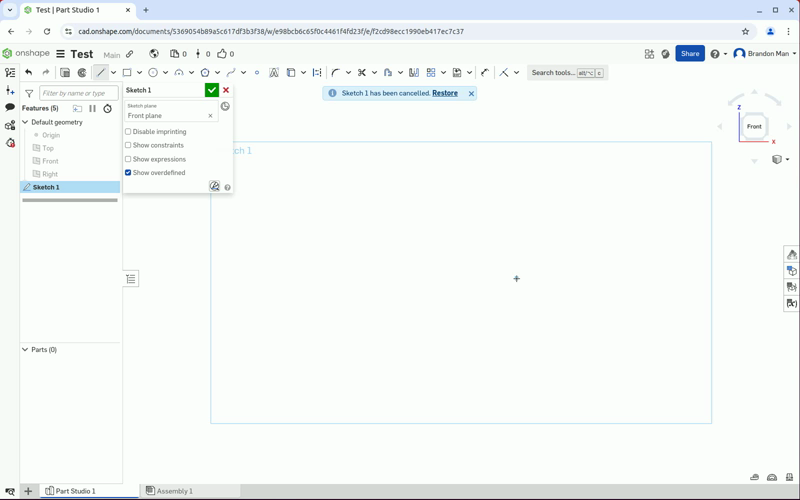
mouse_move(546, 278)
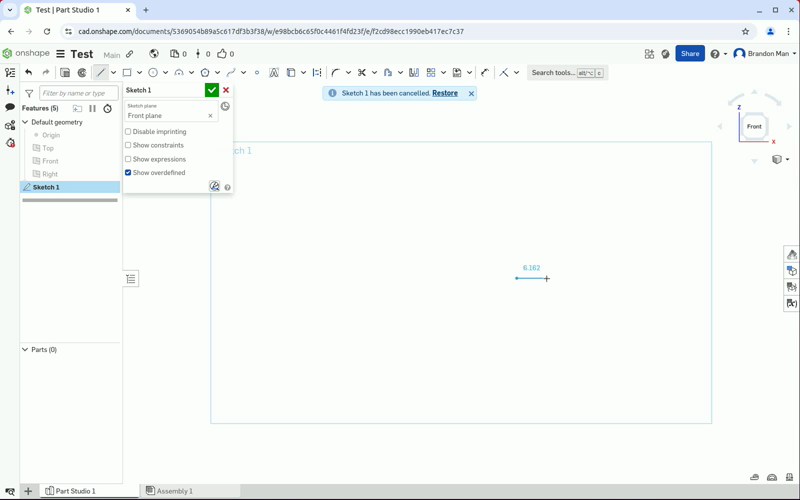
mouse_move(541, 278)
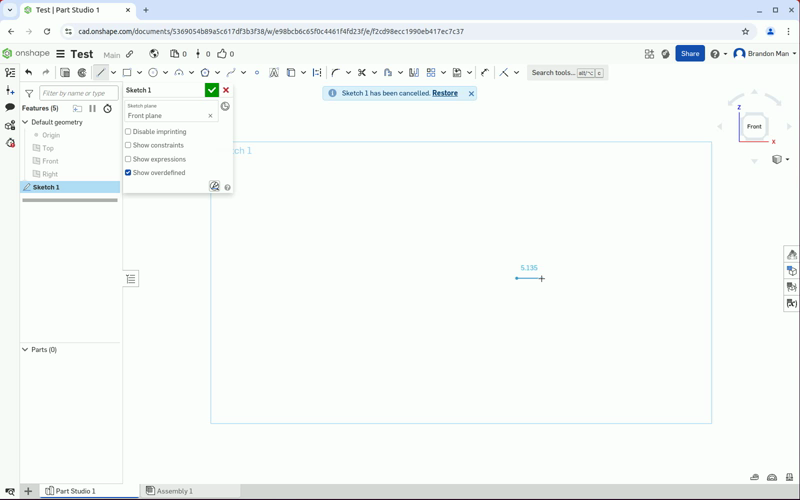
click(541, 278)
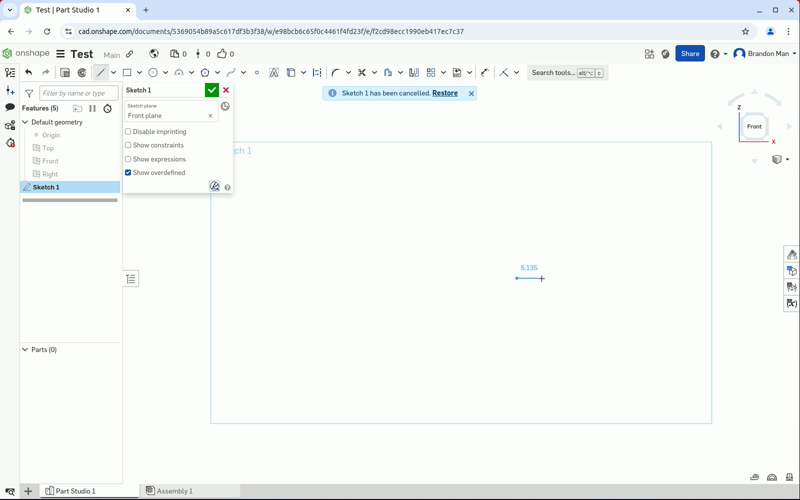
key_up(shift)
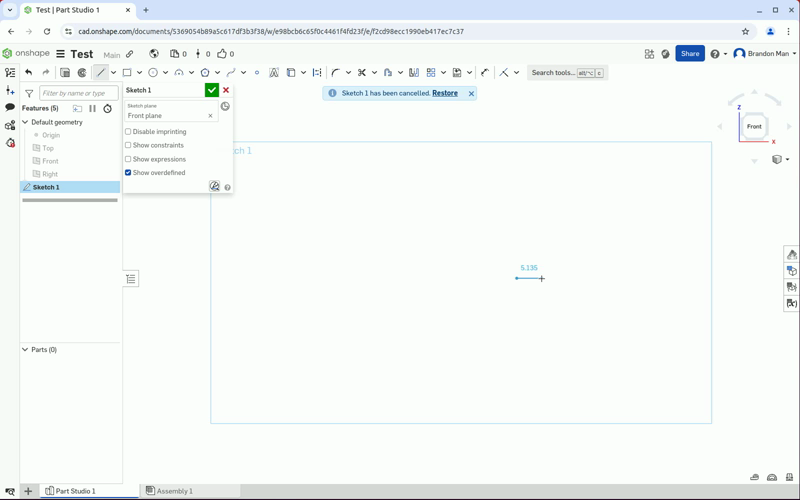
key(esc)
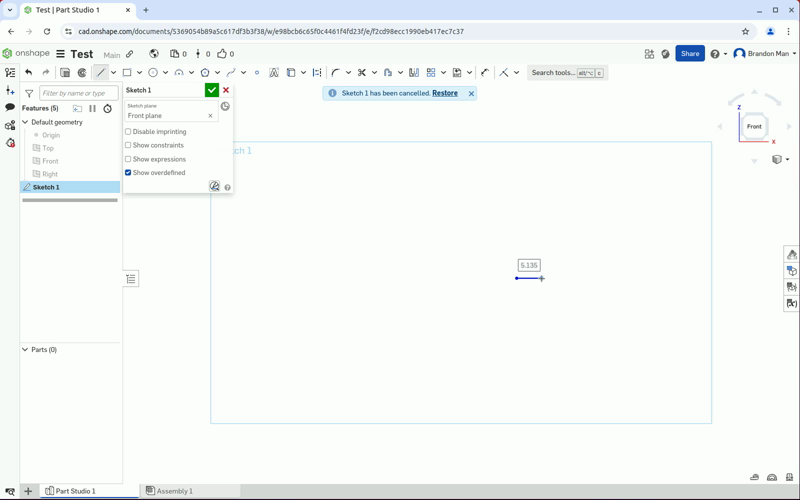
key(a)
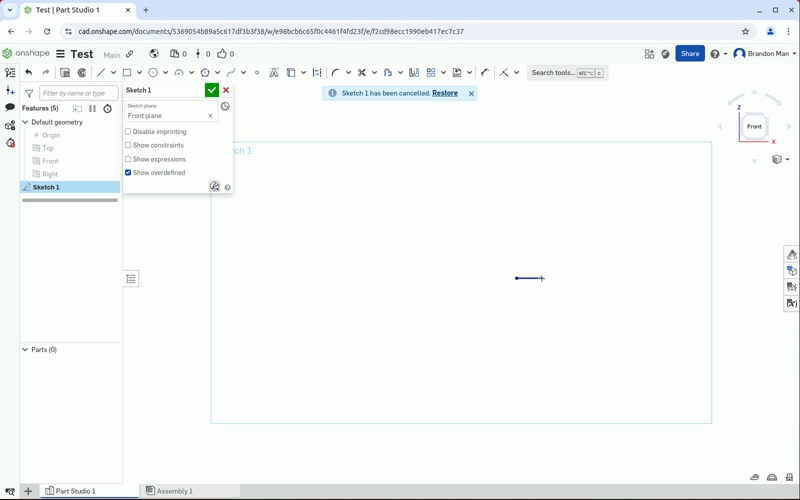
mouse_move(541, 278)
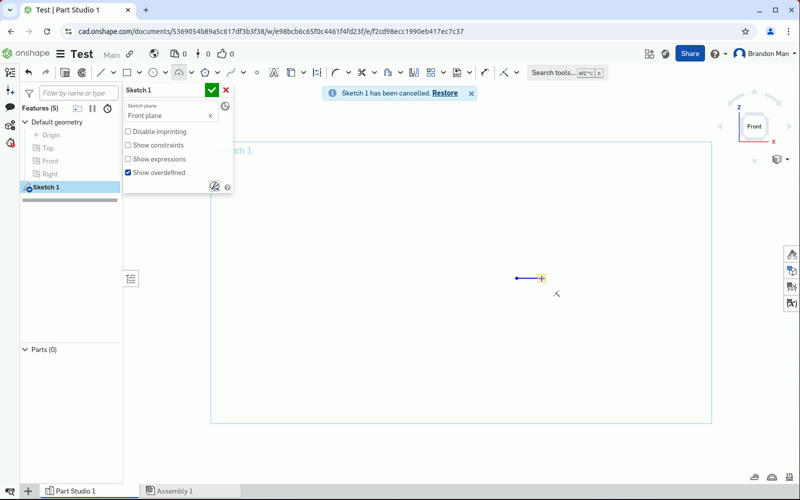
click(541, 278)
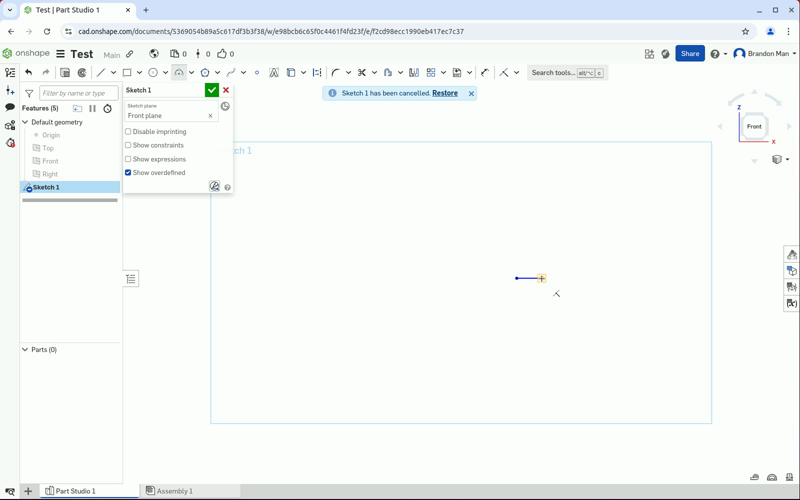
key_down(shift)
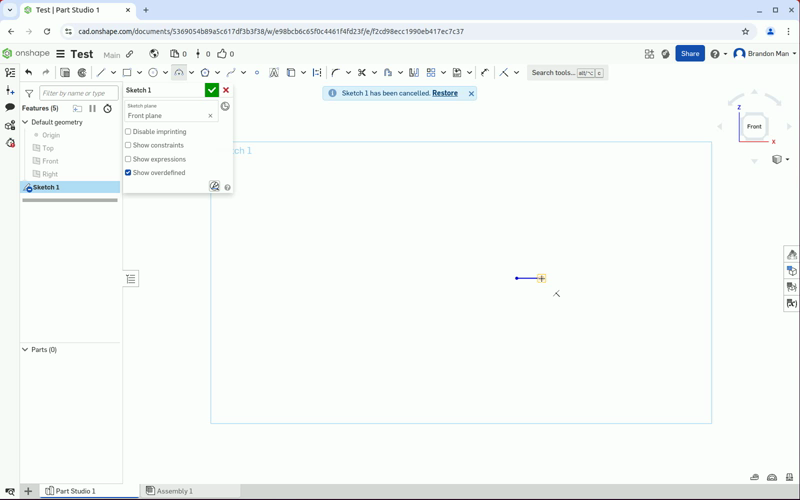
mouse_move(545, 281)
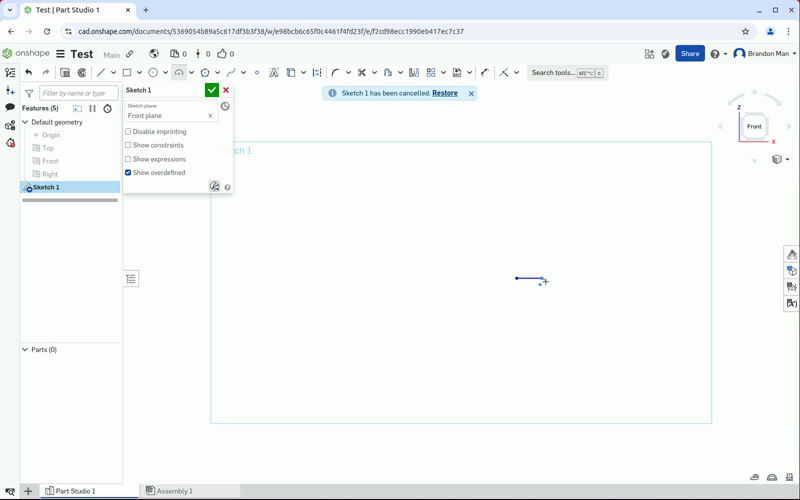
scroll(6)
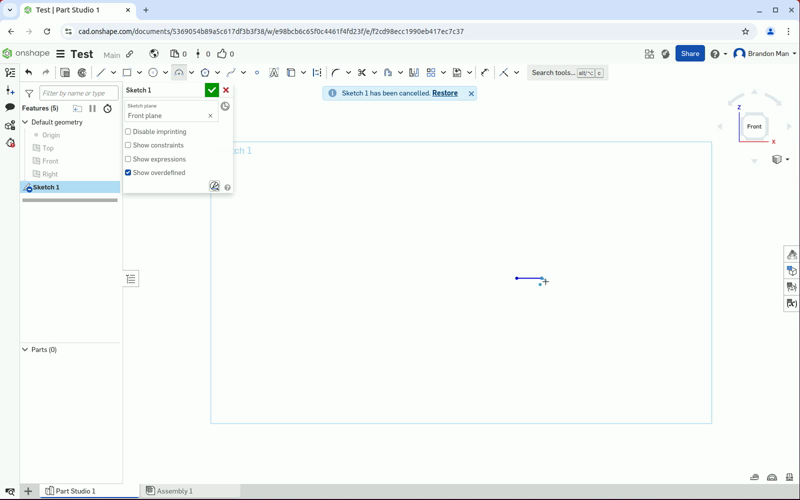
scroll(6)
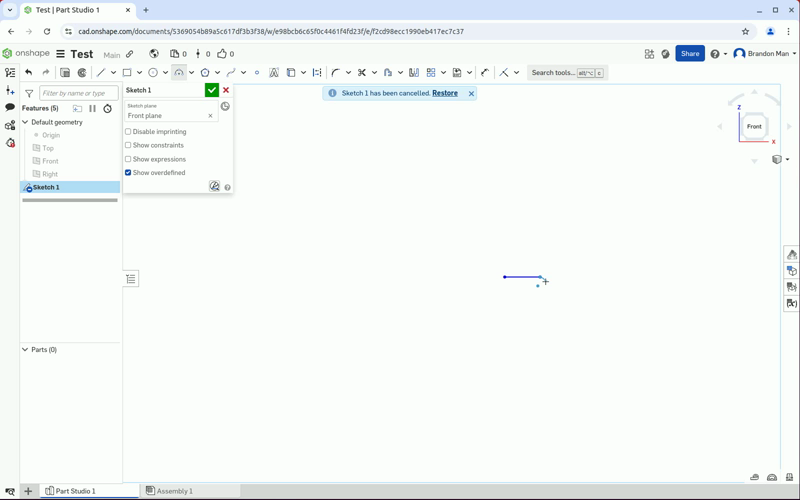
scroll(6)
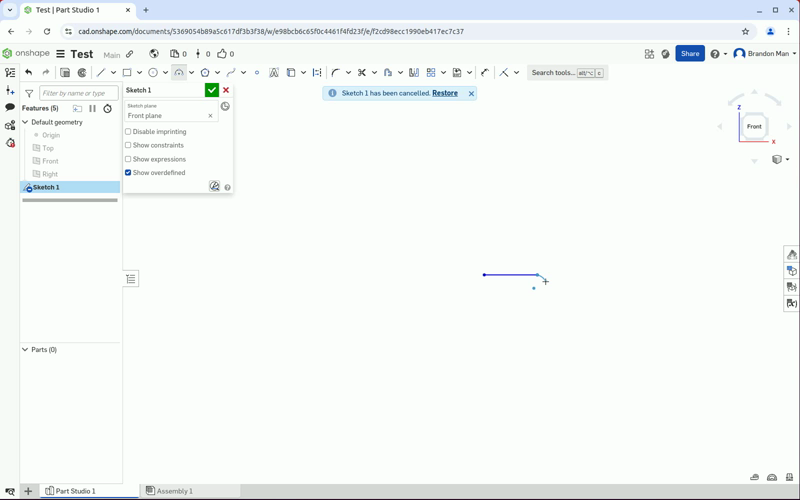
scroll(6)
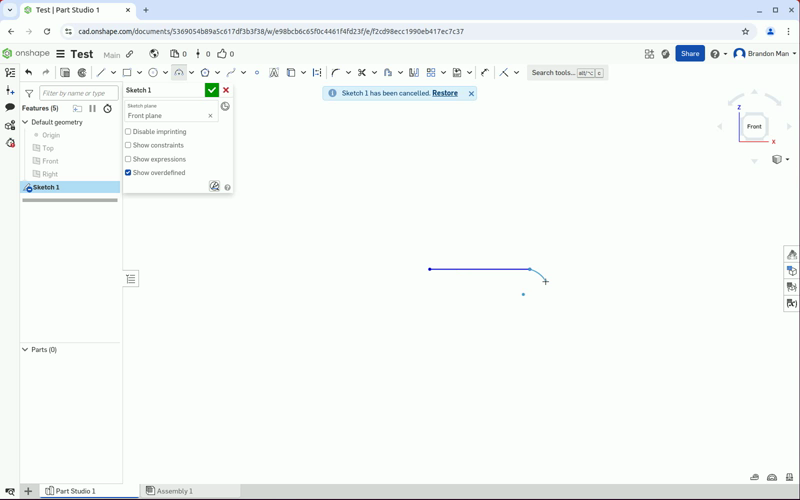
scroll(6)
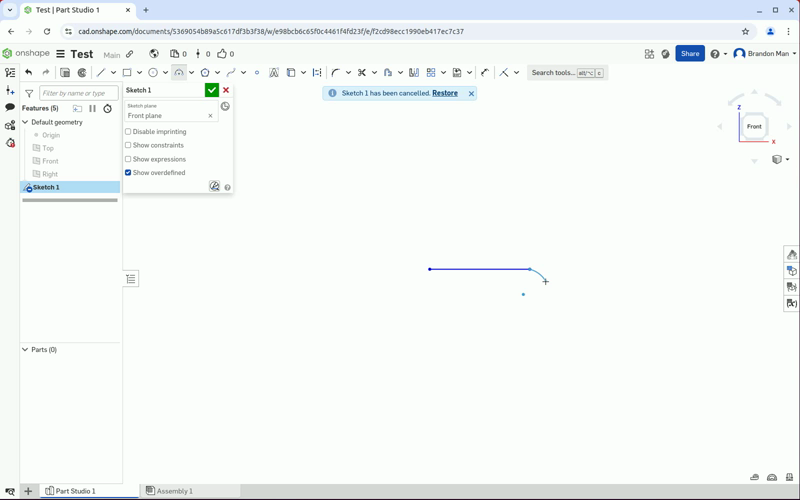
scroll(6)
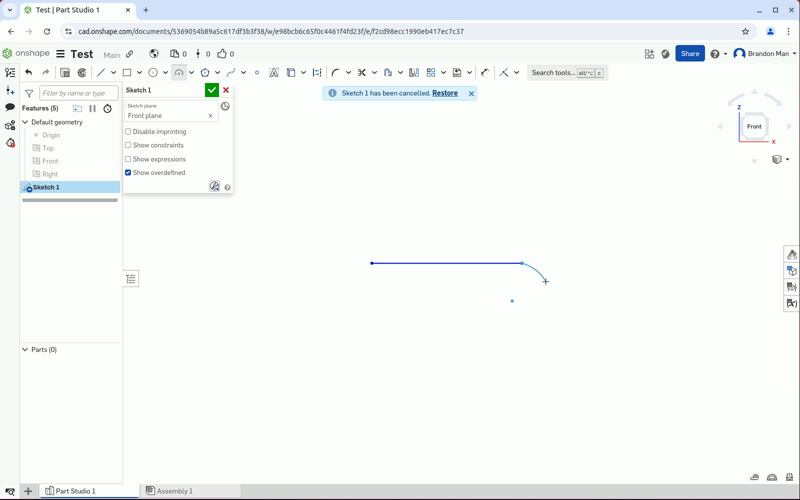
scroll(6)
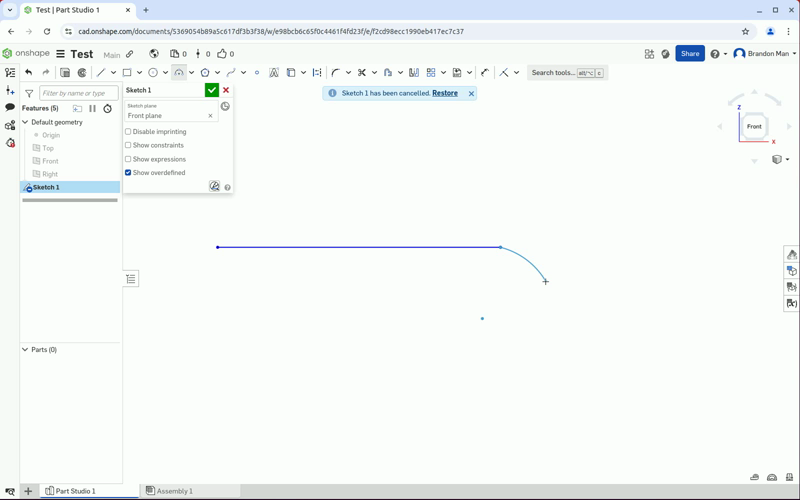
click(545, 281)
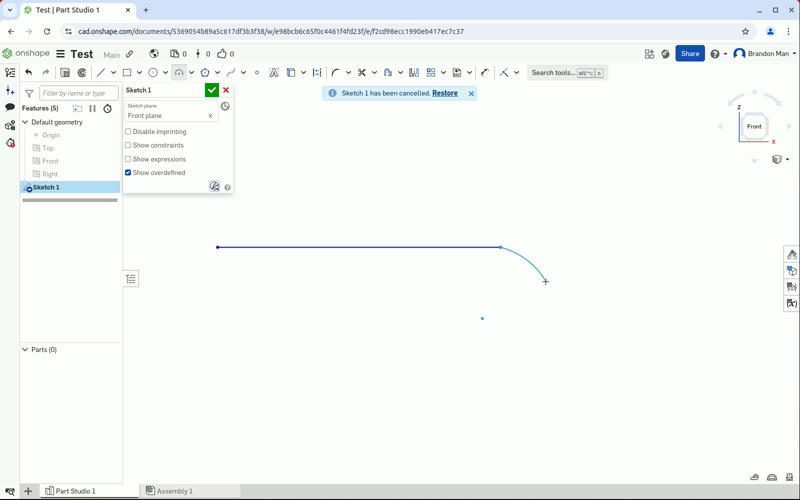
scroll(-6)
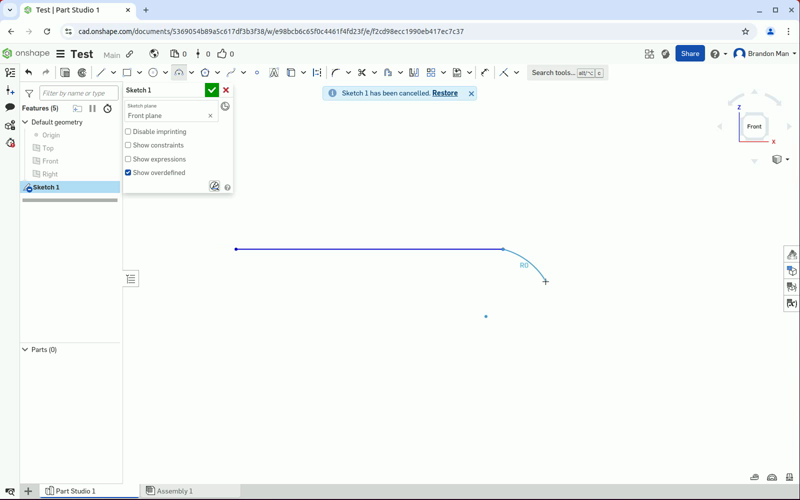
scroll(-6)
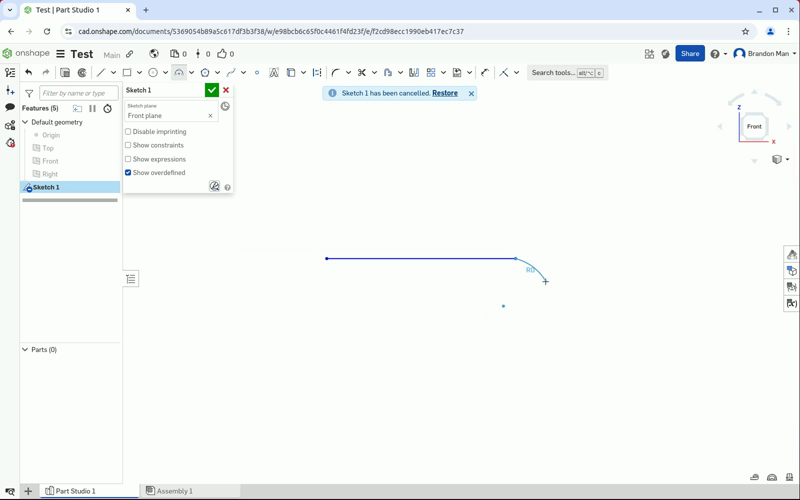
scroll(-6)
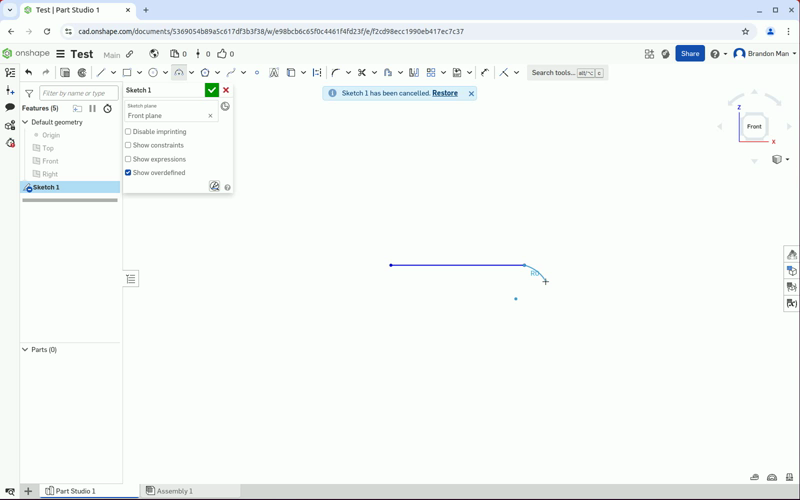
scroll(-6)
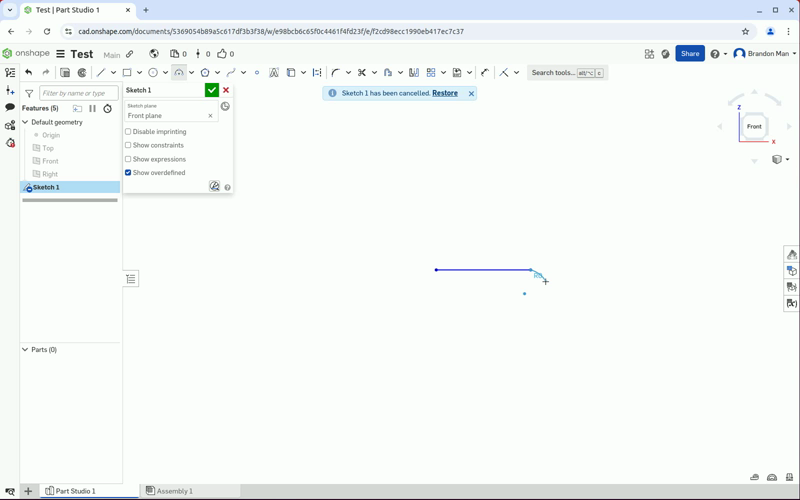
scroll(-6)
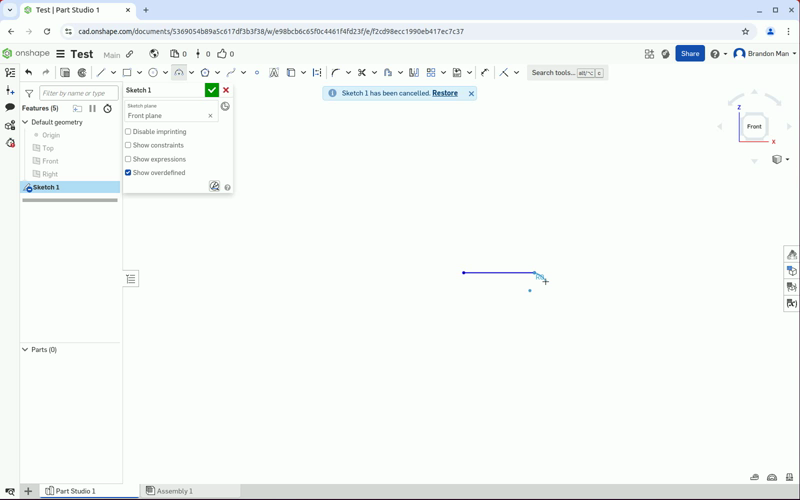
scroll(-6)
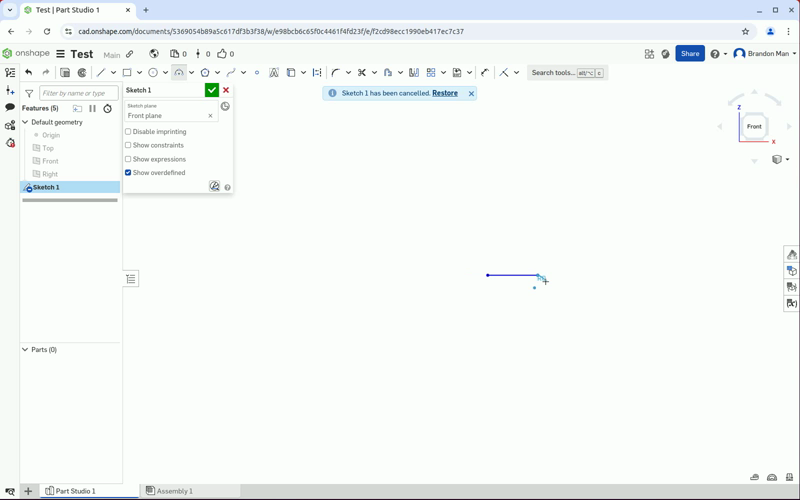
scroll(-6)
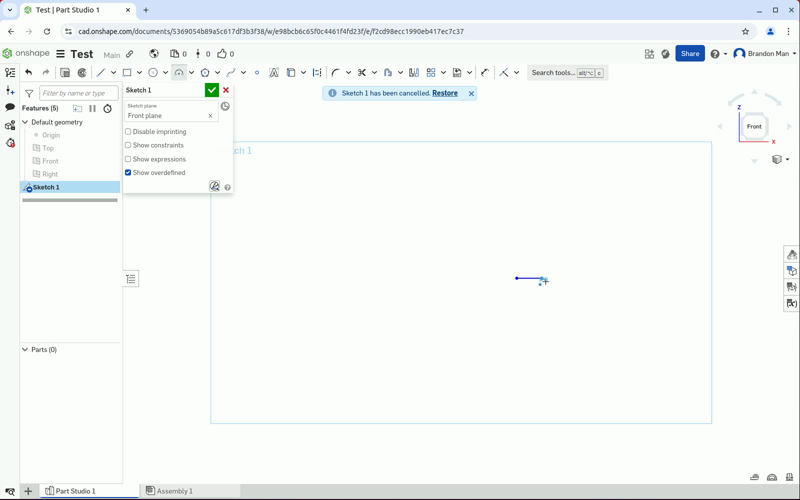
mouse_move(544, 279)
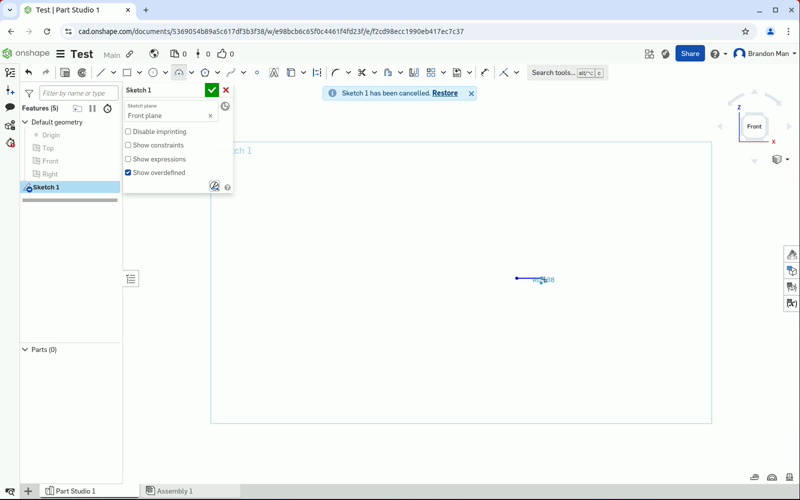
scroll(6)
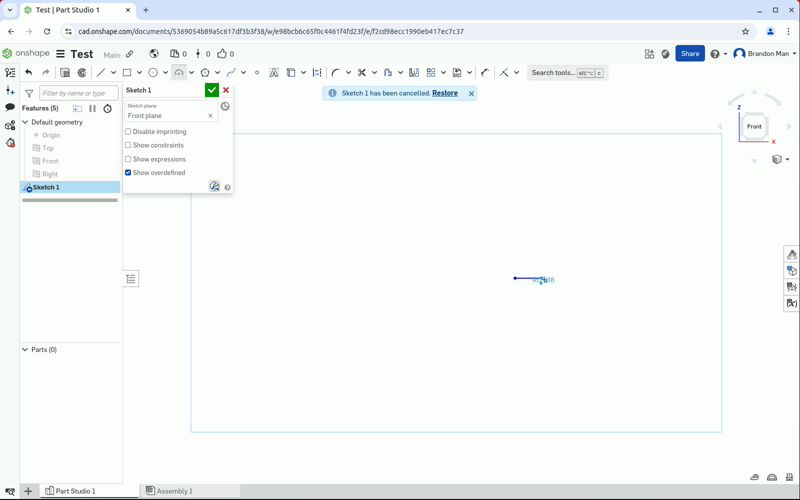
scroll(6)
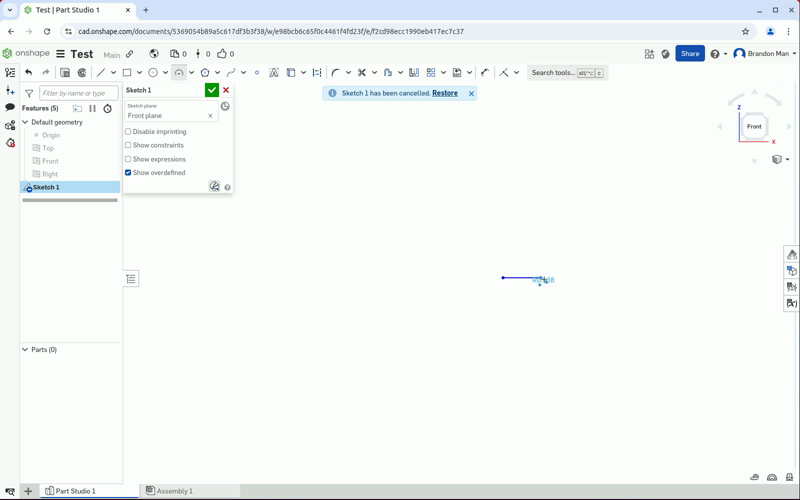
scroll(6)
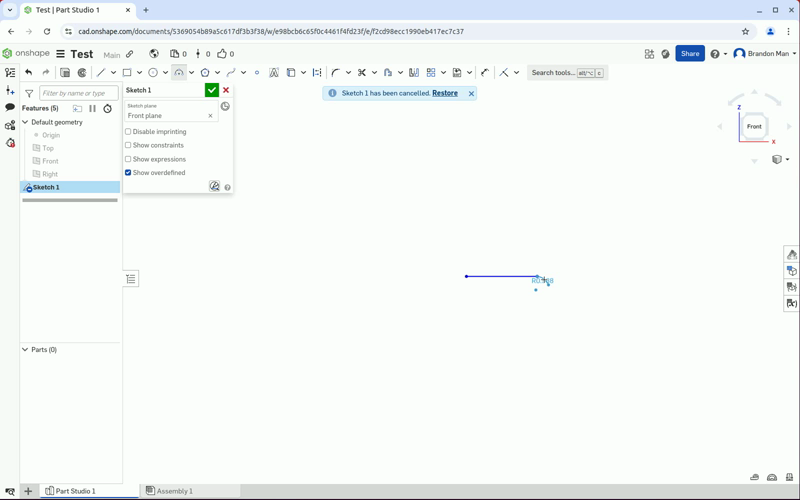
scroll(6)
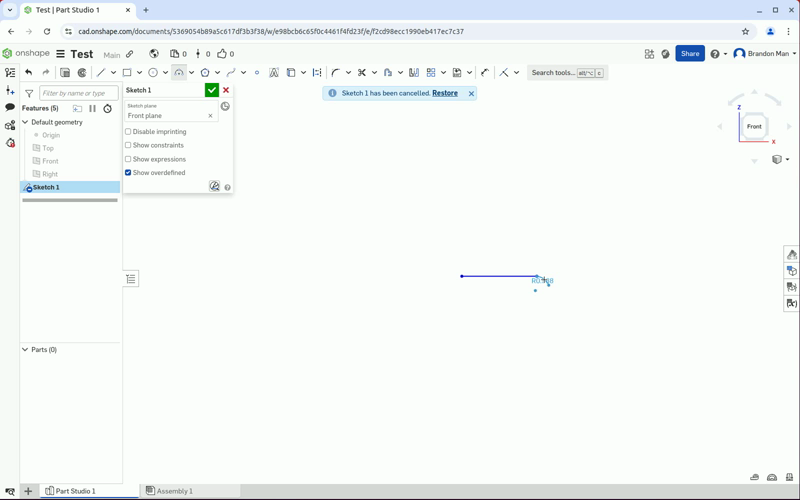
scroll(6)
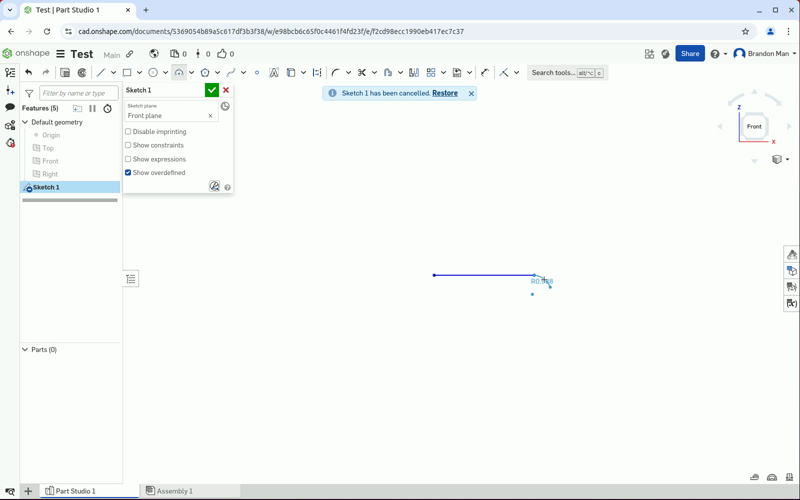
scroll(6)
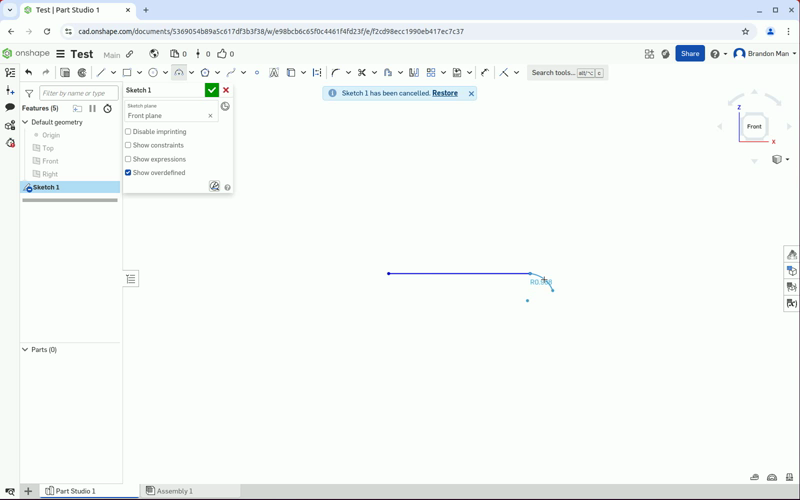
scroll(6)
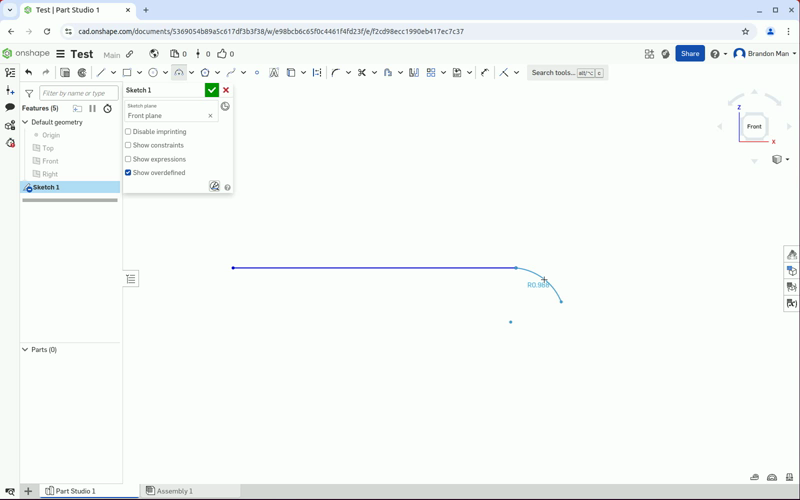
click(544, 279)
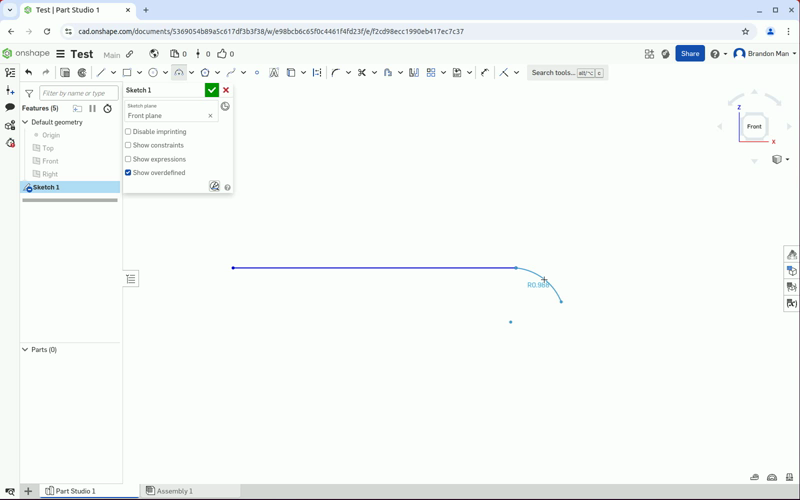
scroll(-6)
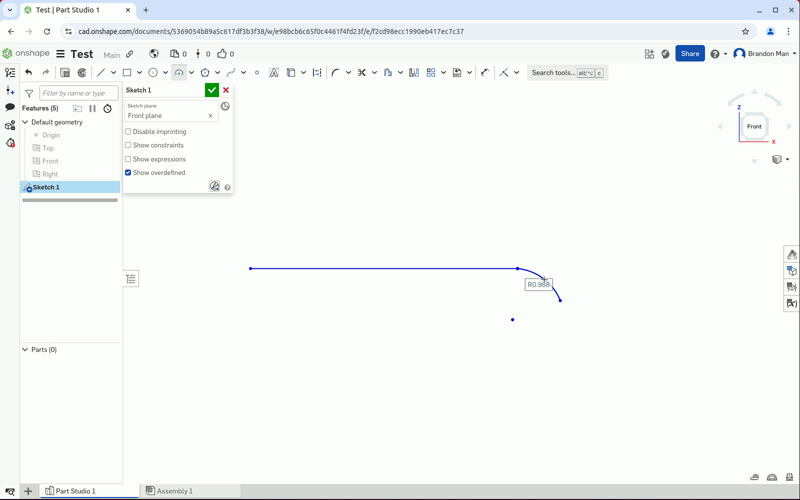
scroll(-6)
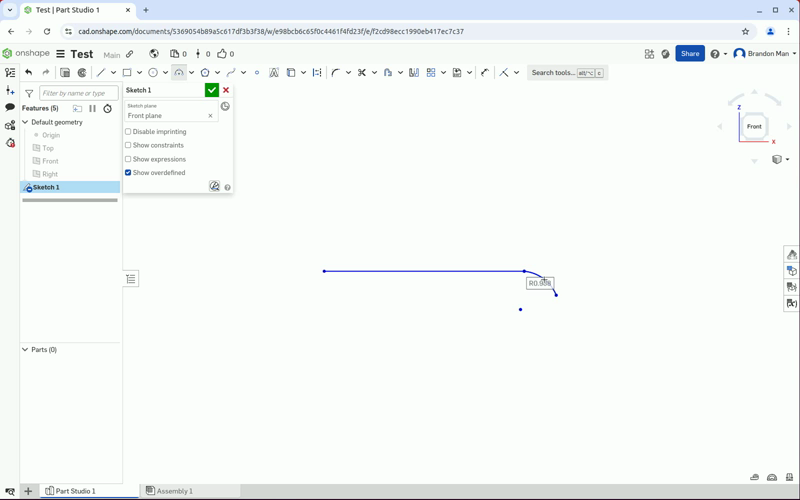
scroll(-6)
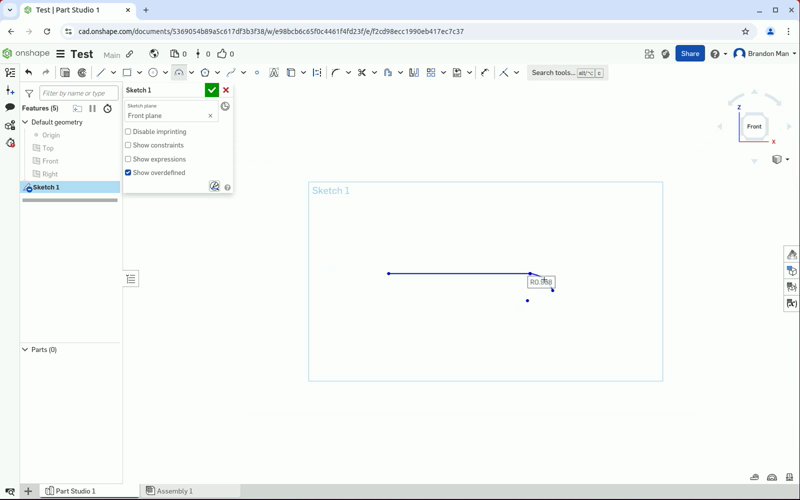
scroll(-6)
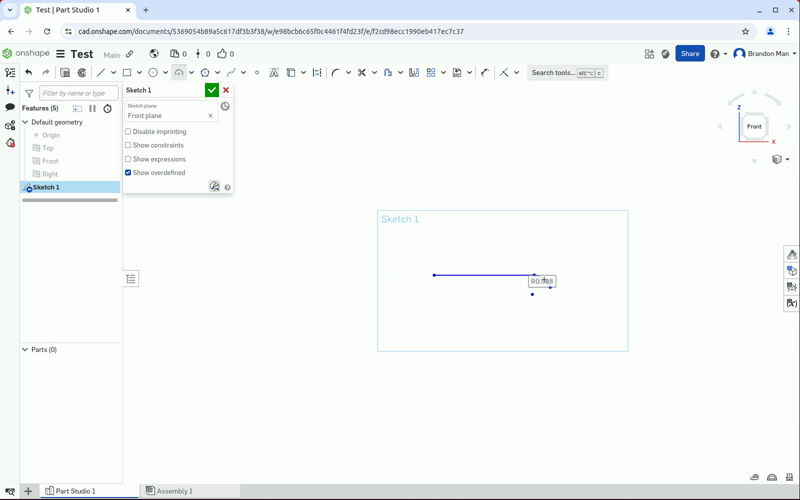
scroll(-6)
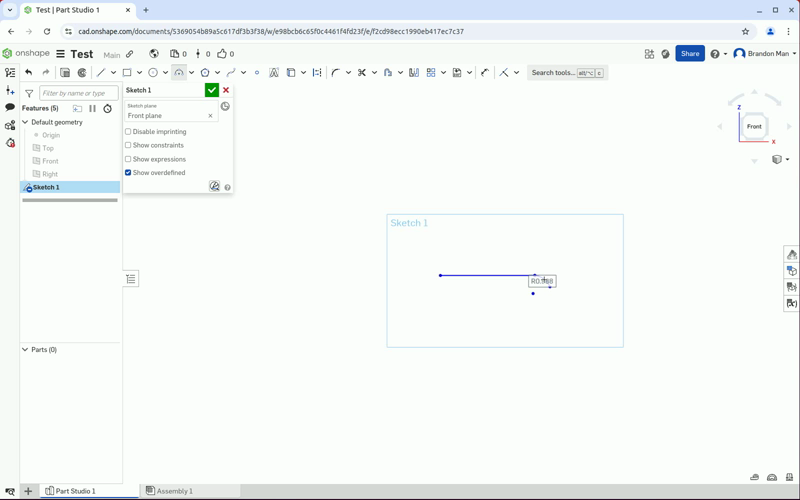
scroll(-6)
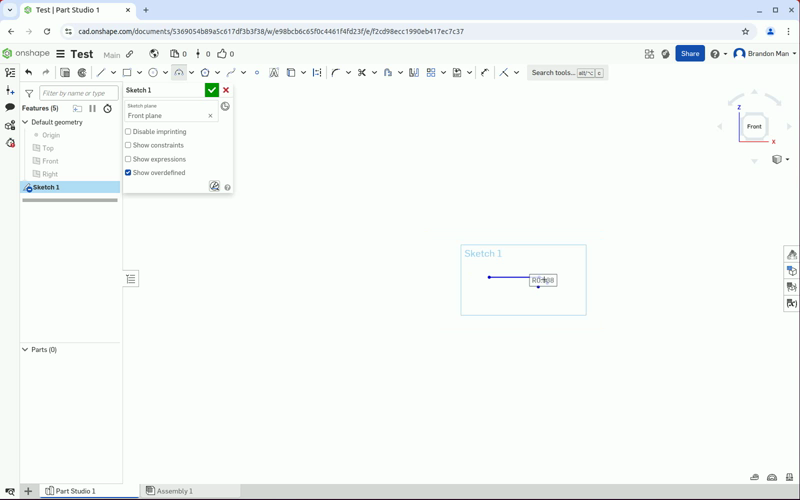
scroll(-6)
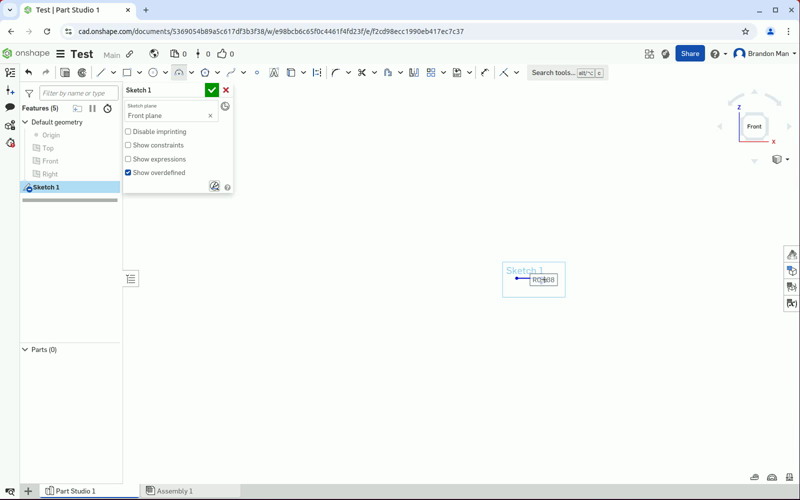
key_up(shift)
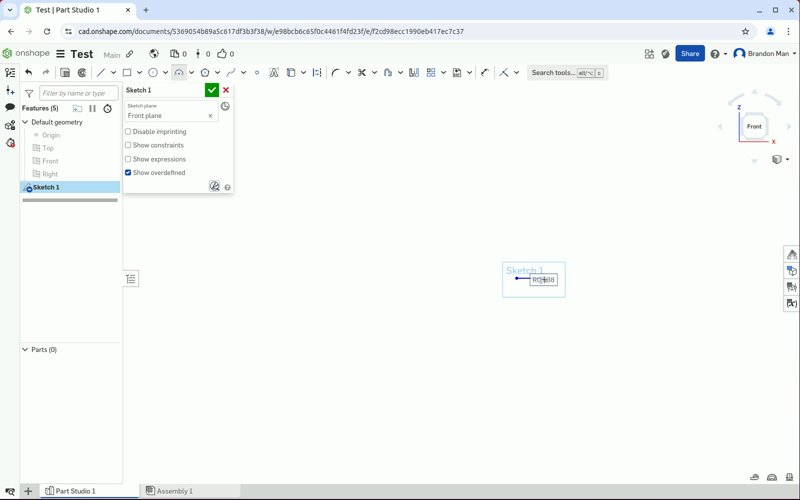
mouse_move(545, 281)
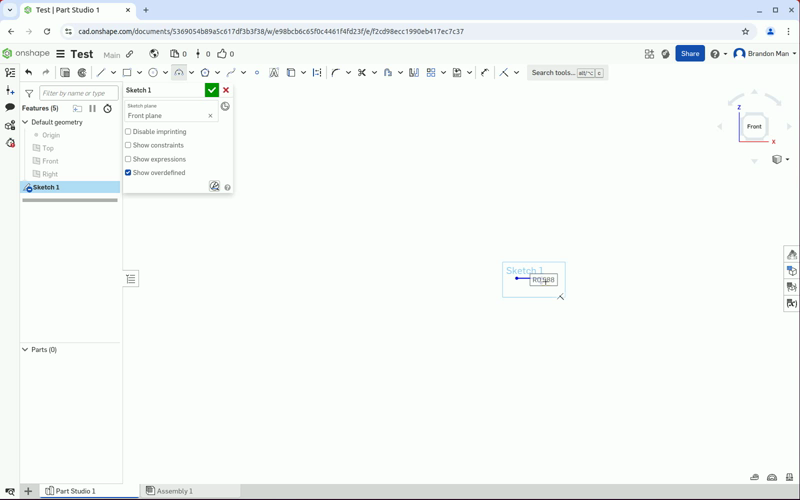
scroll(6)
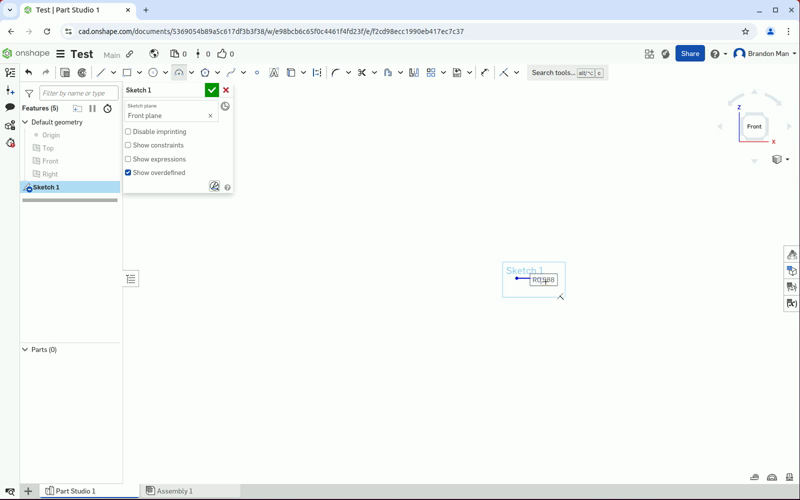
scroll(6)
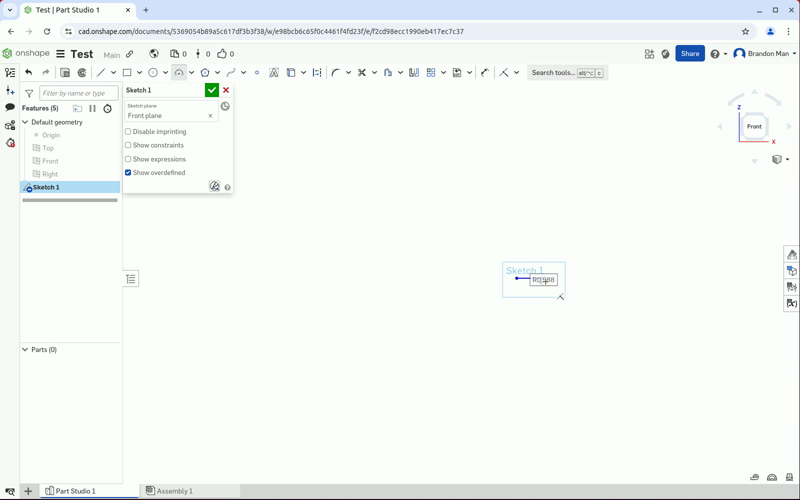
scroll(6)
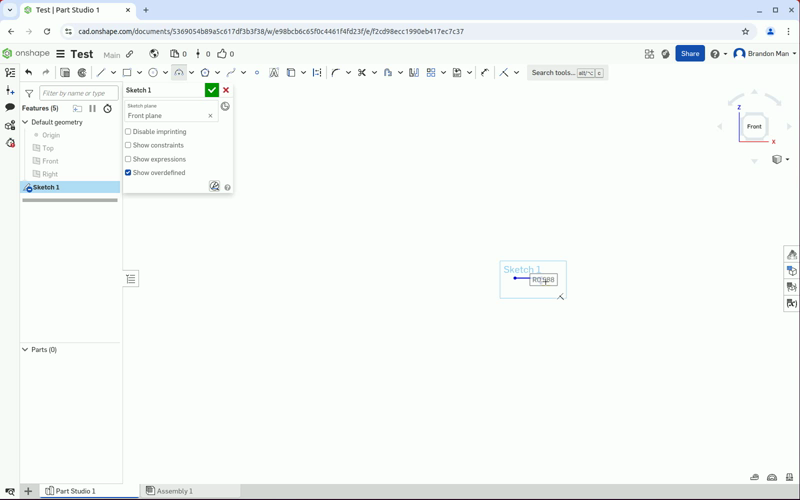
scroll(6)
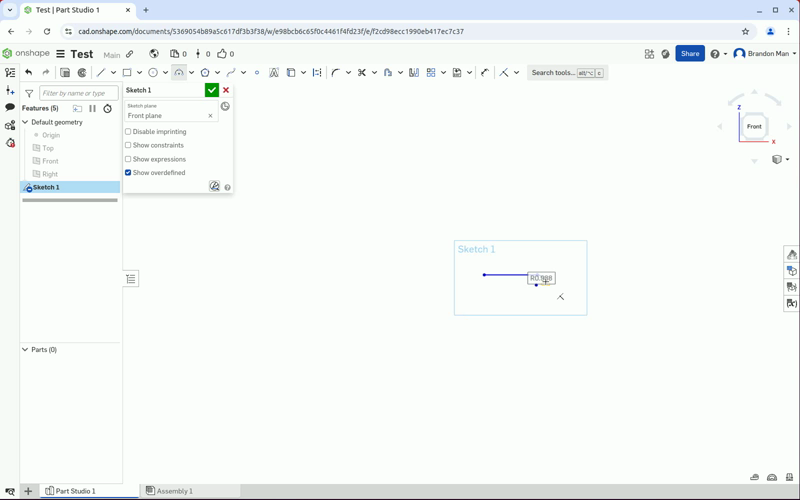
scroll(6)
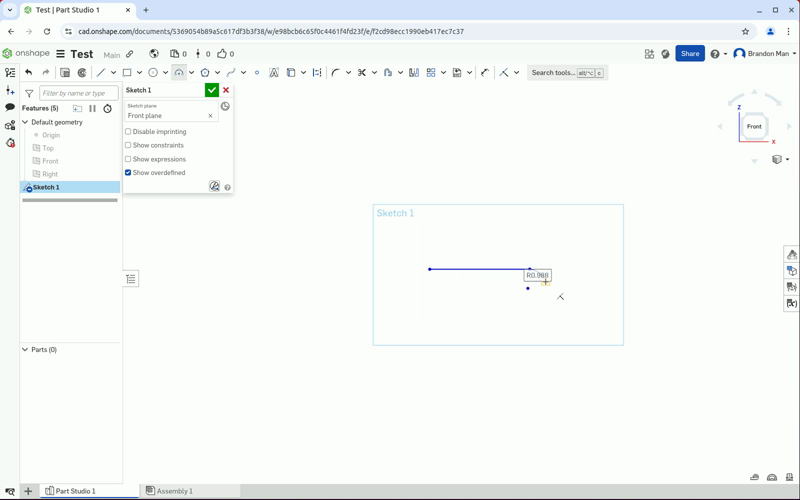
scroll(6)
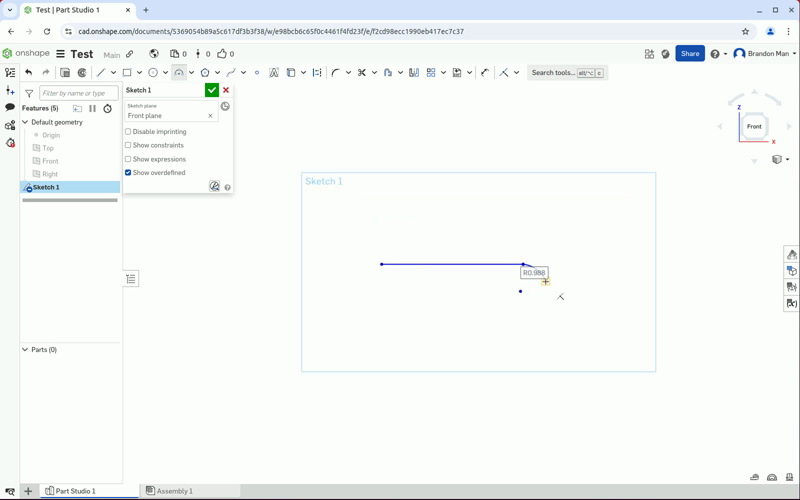
scroll(6)
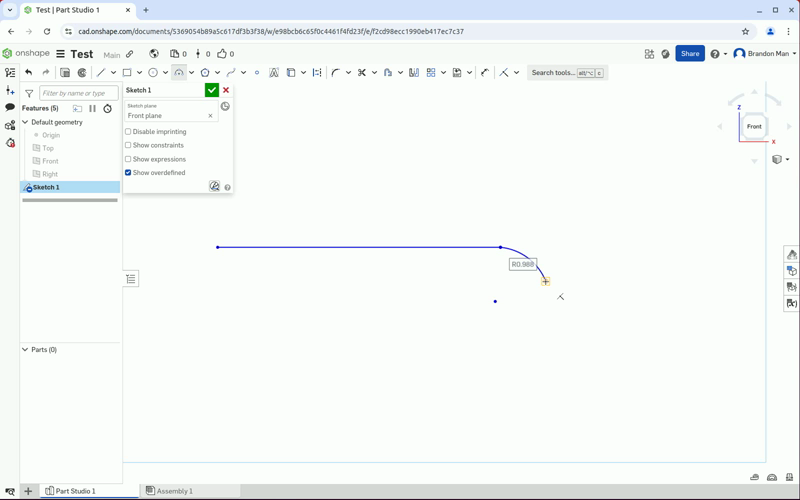
click(545, 281)
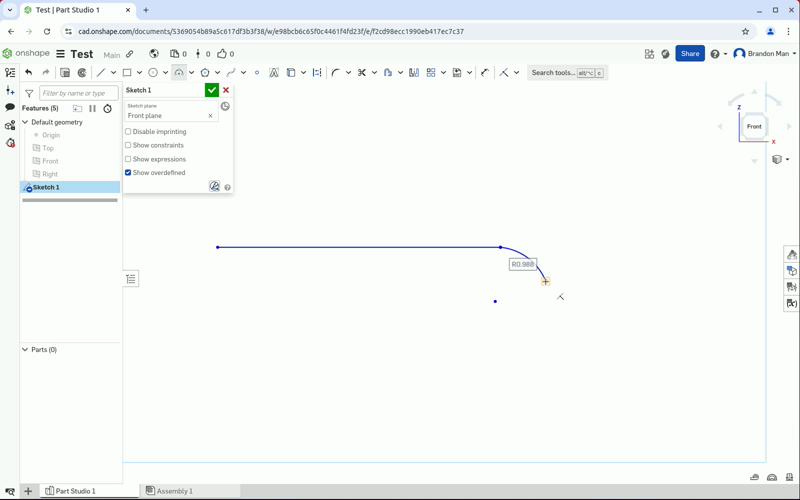
scroll(-6)
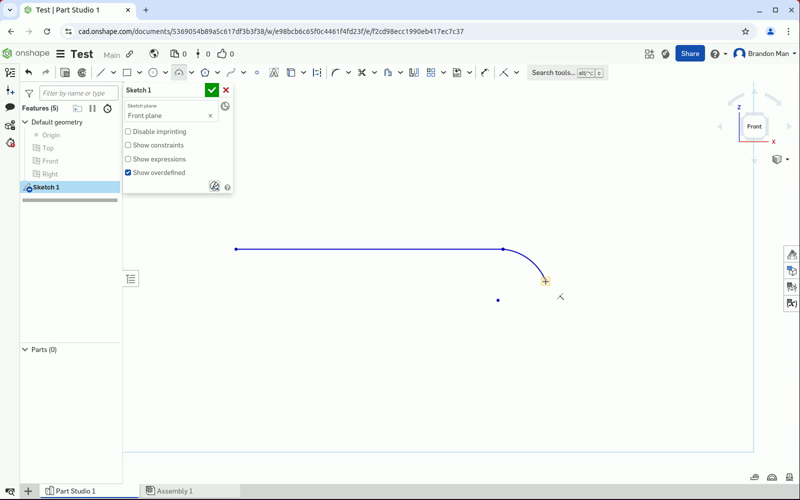
scroll(-6)
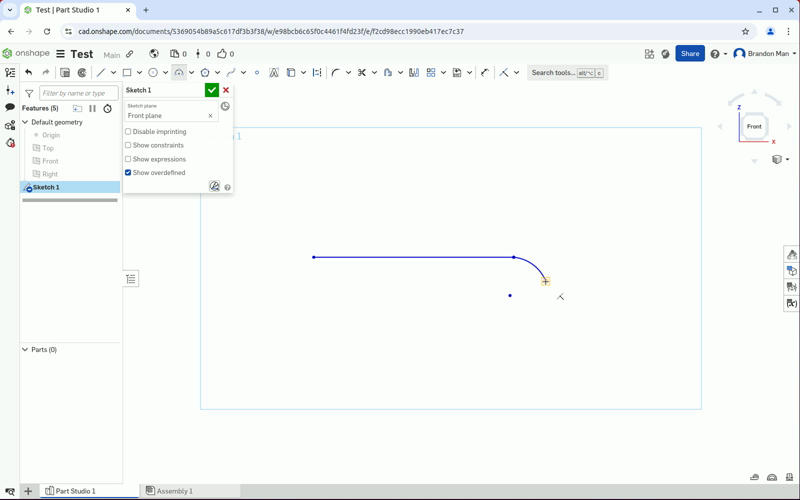
scroll(-6)
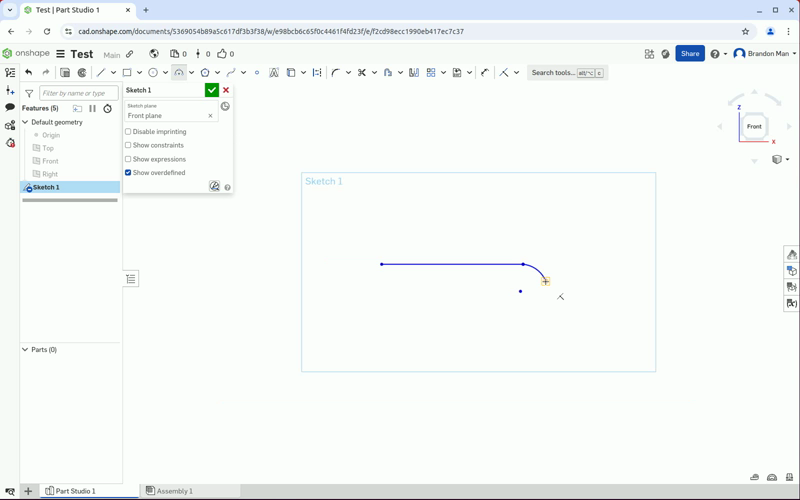
scroll(-6)
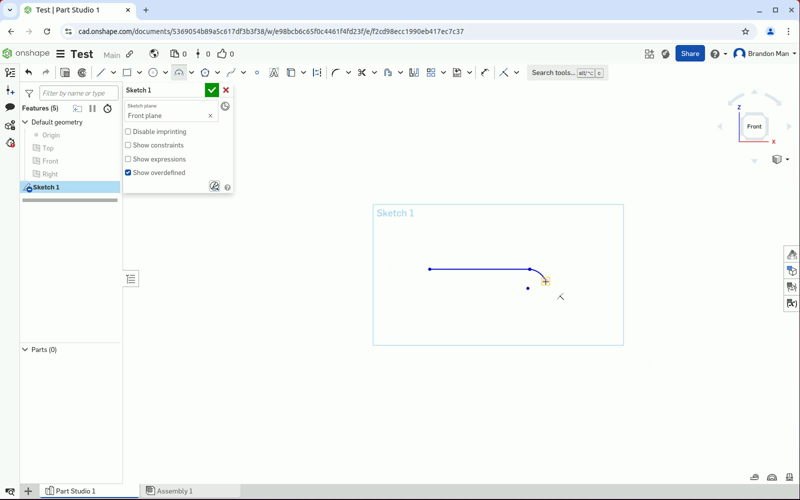
scroll(-6)
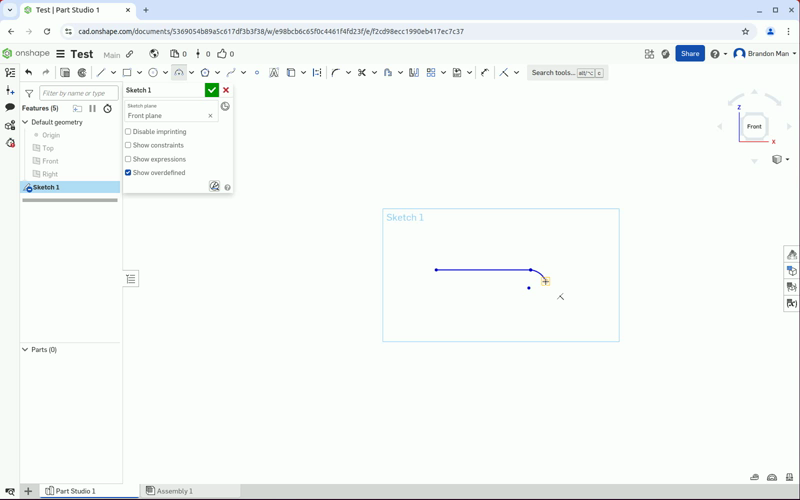
scroll(-6)
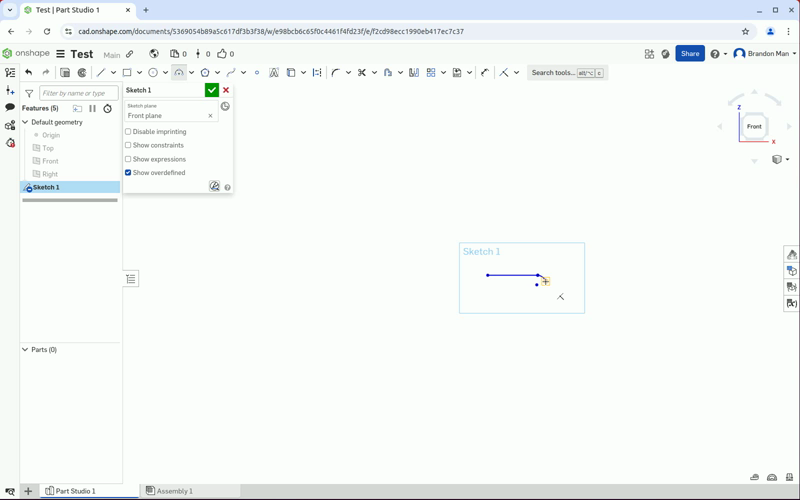
scroll(-6)
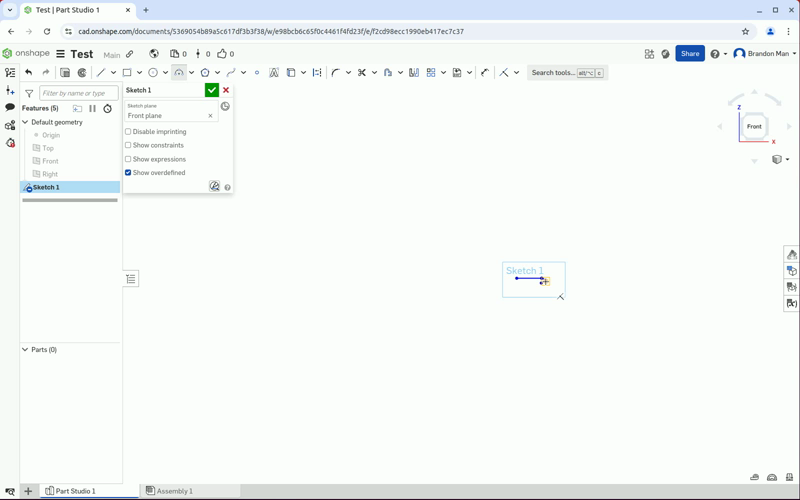
key_down(shift)
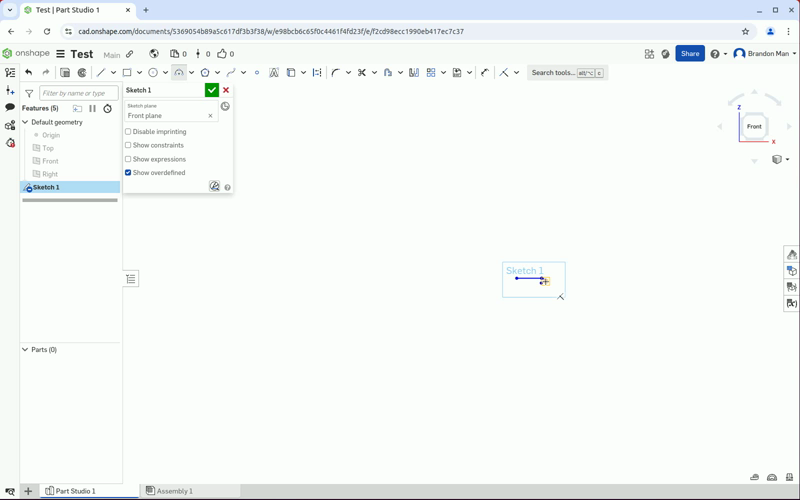
mouse_move(551, 284)
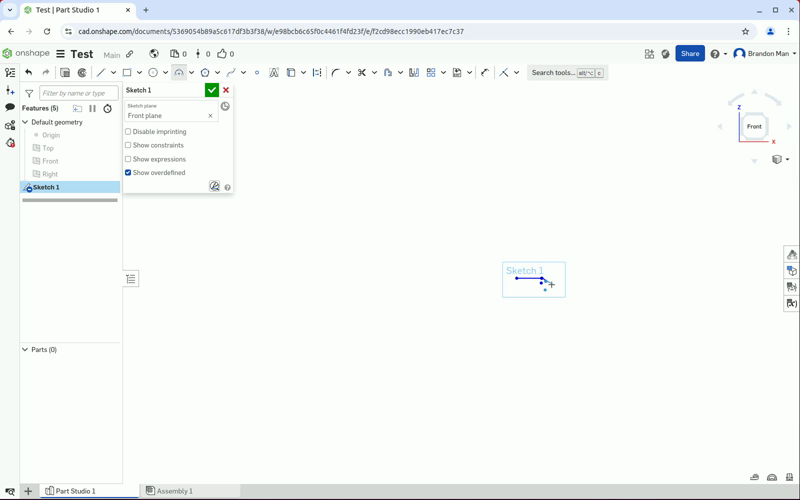
scroll(6)
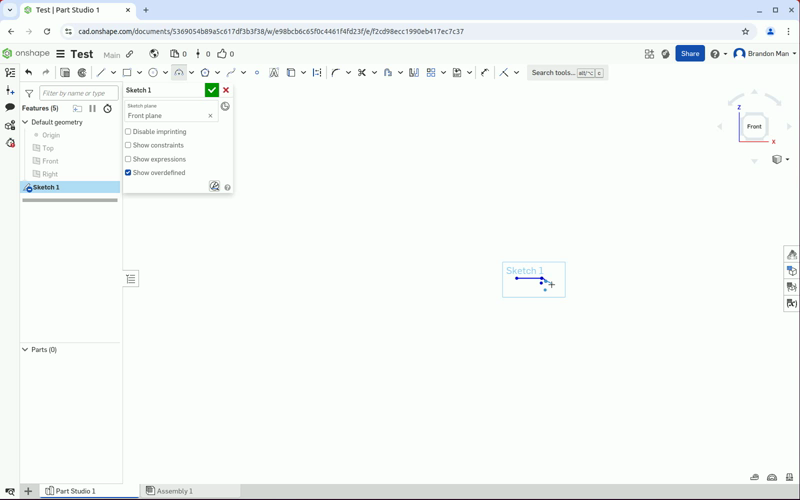
scroll(6)
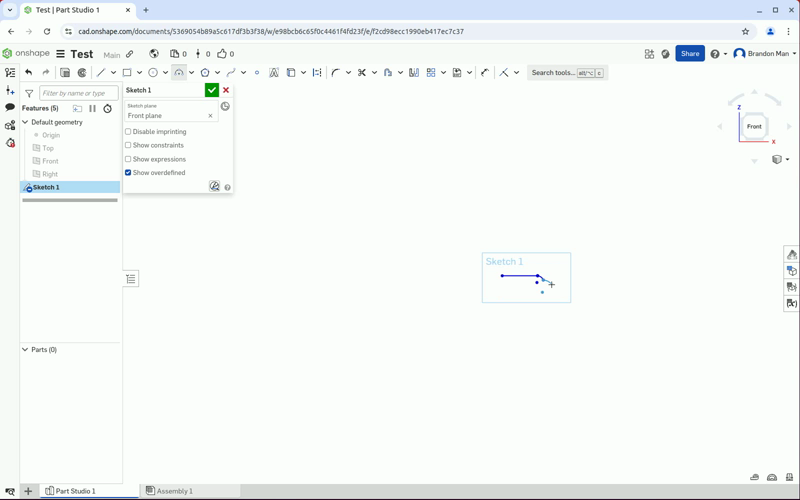
scroll(6)
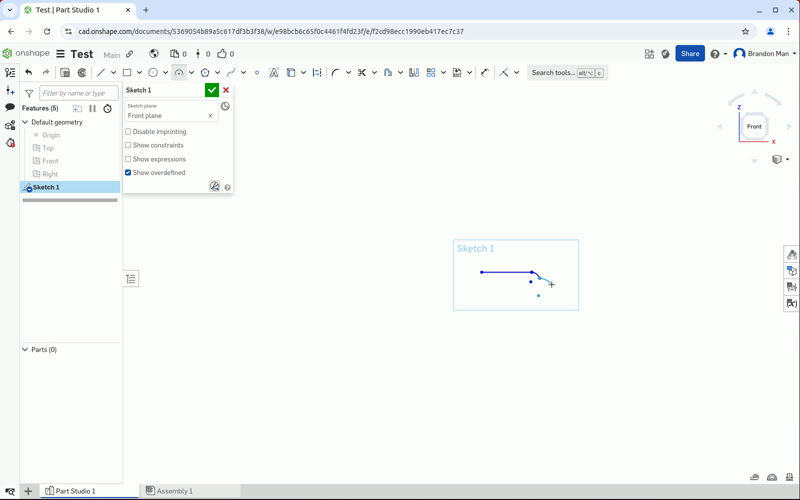
scroll(6)
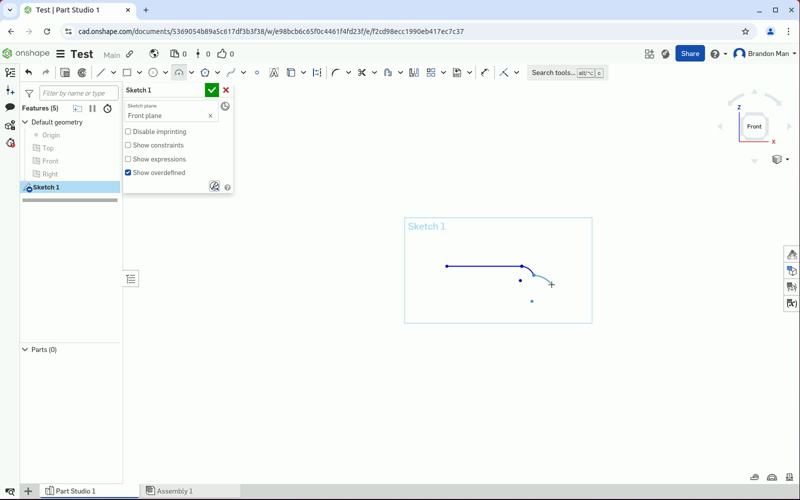
scroll(6)
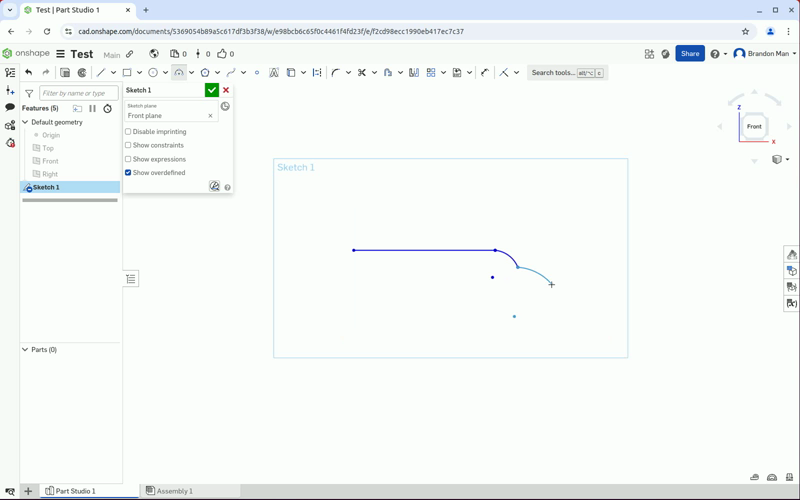
scroll(6)
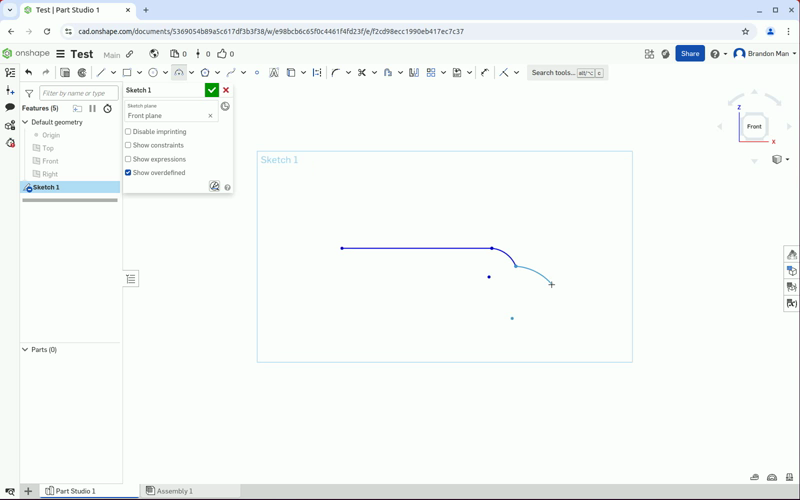
scroll(6)
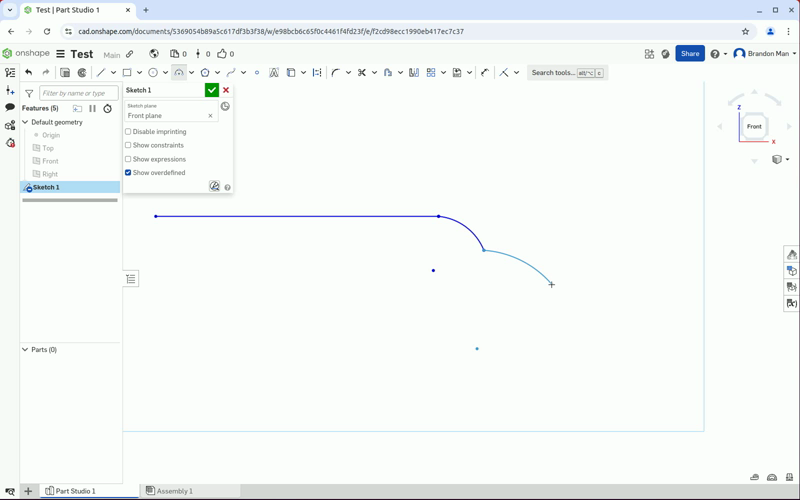
click(551, 284)
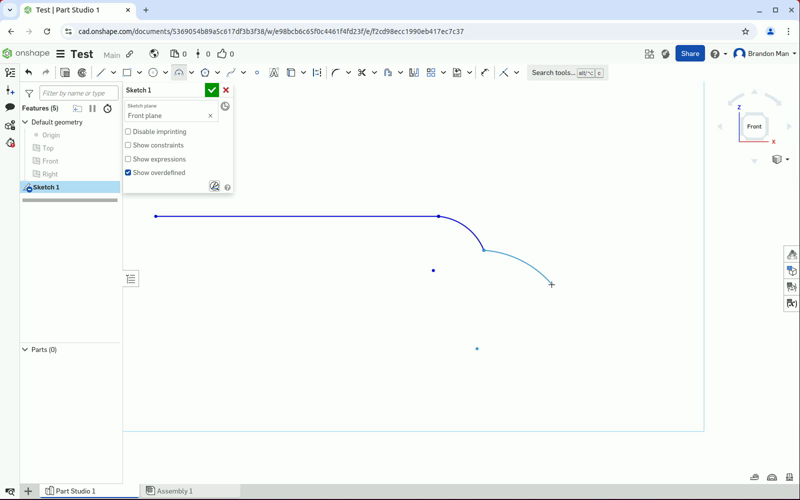
scroll(-6)
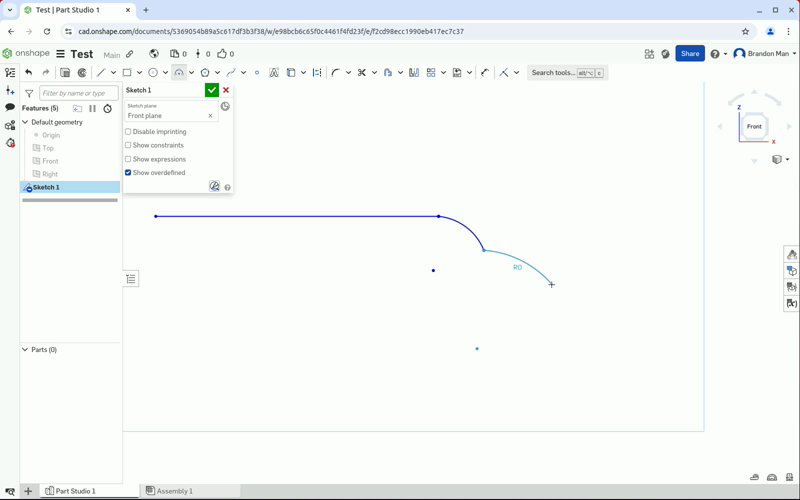
scroll(-6)
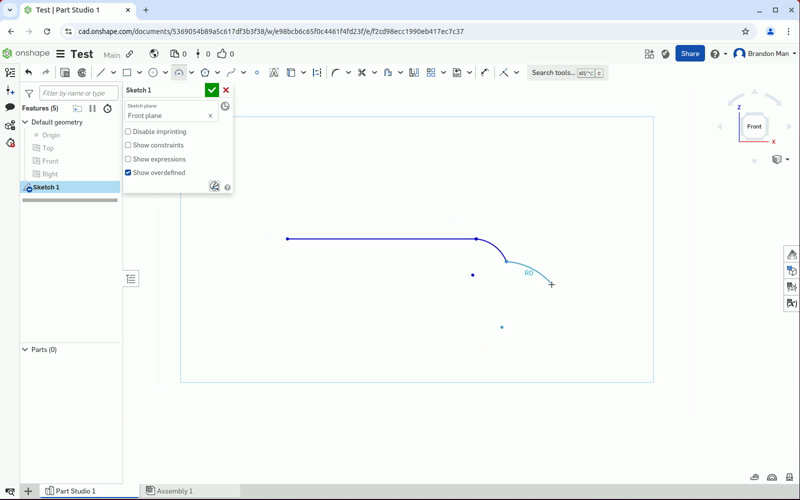
scroll(-6)
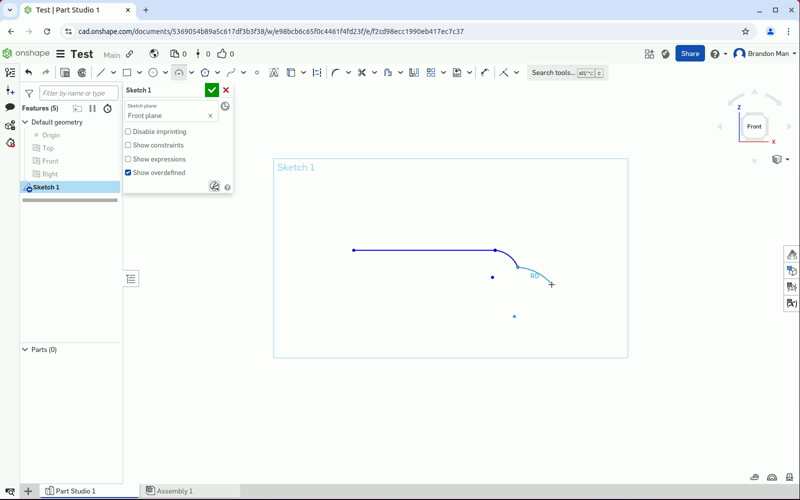
scroll(-6)
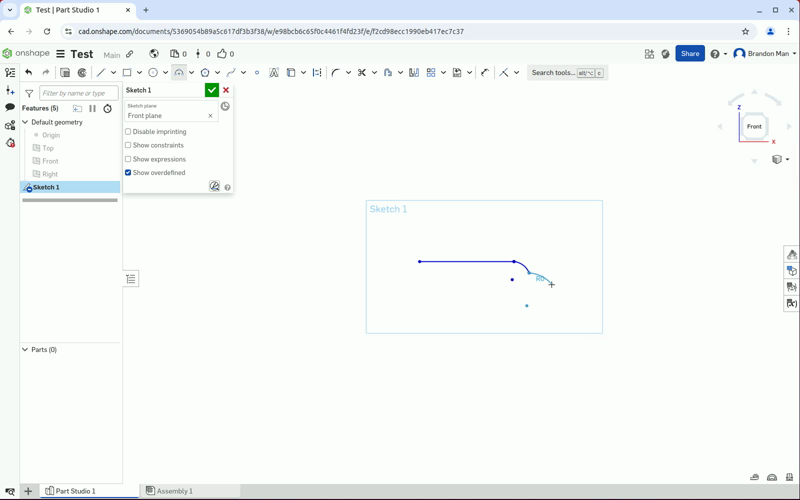
scroll(-6)
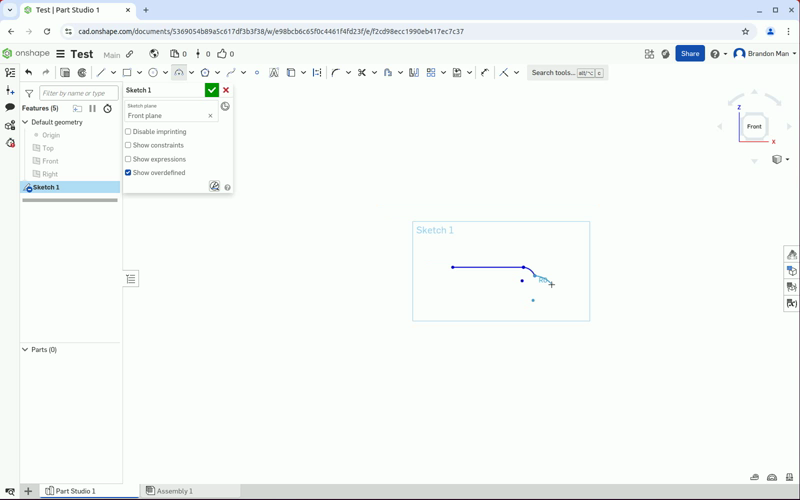
scroll(-6)
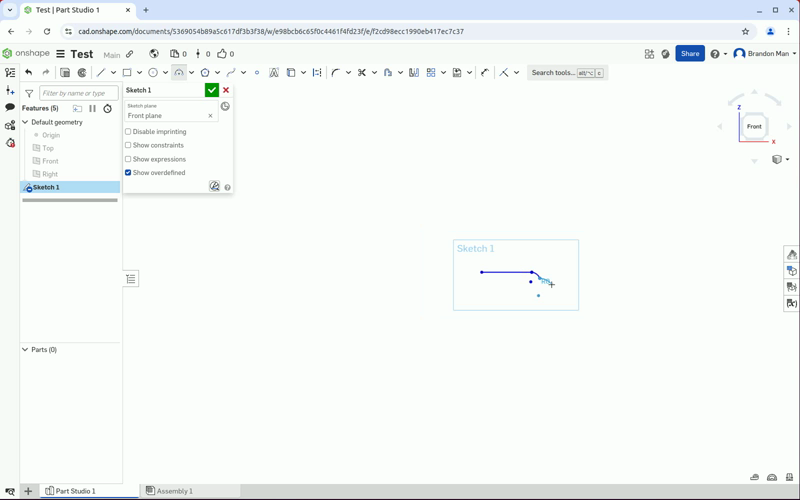
scroll(-6)
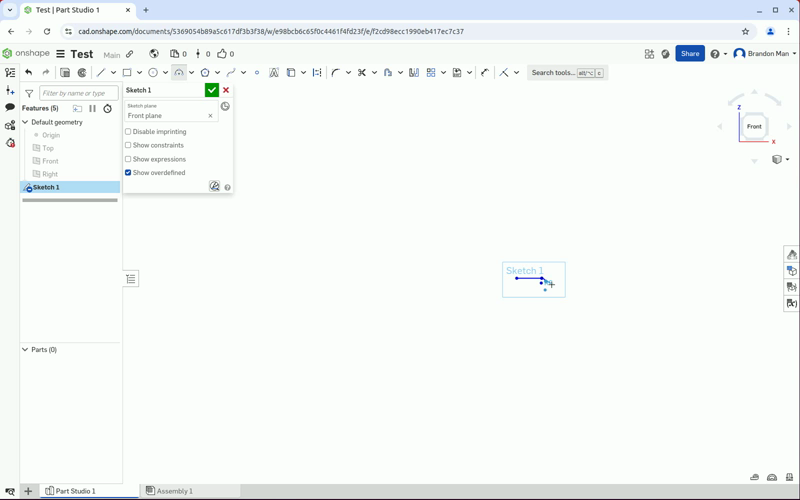
mouse_move(548, 283)
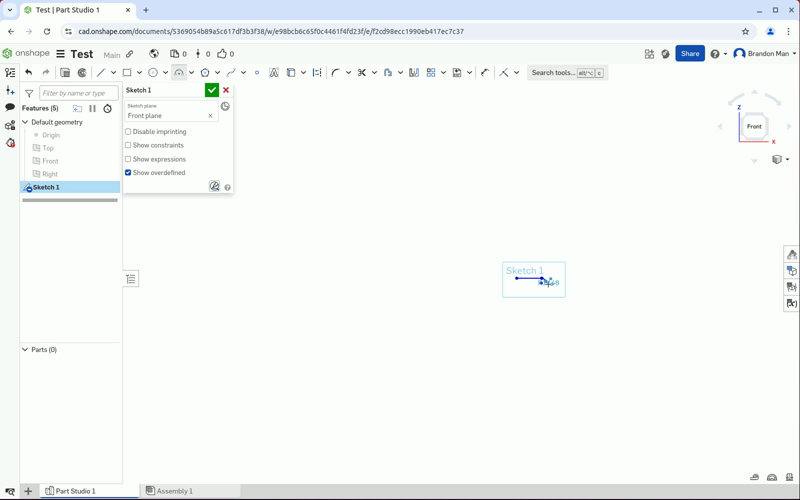
scroll(6)
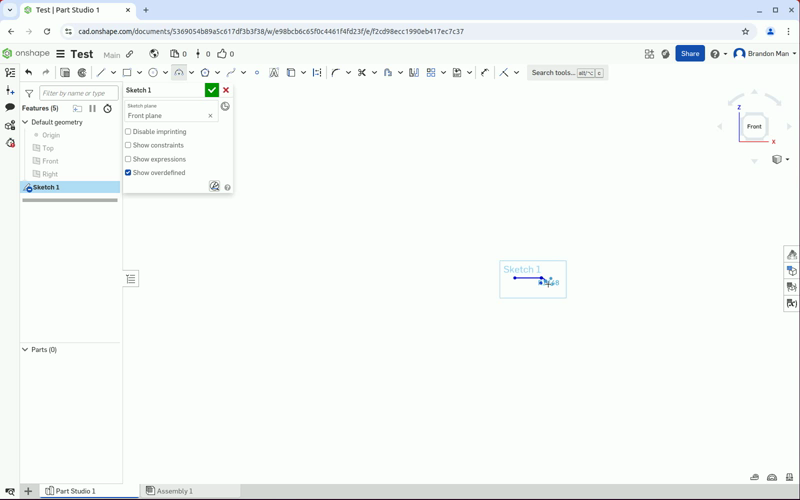
scroll(6)
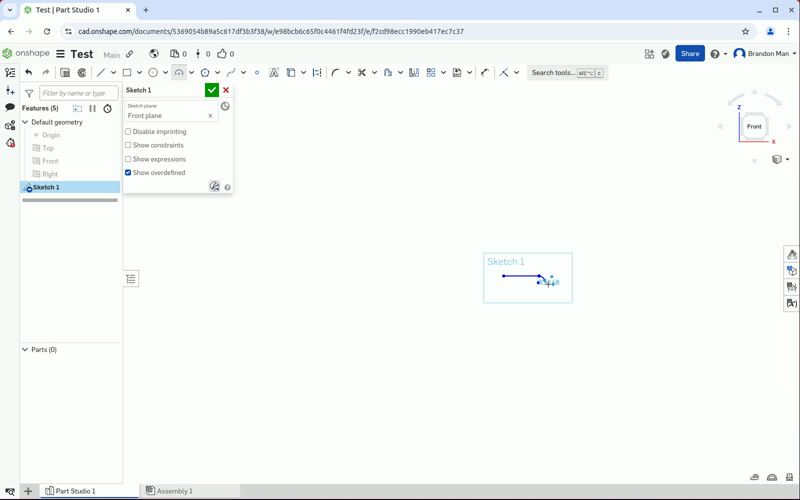
scroll(6)
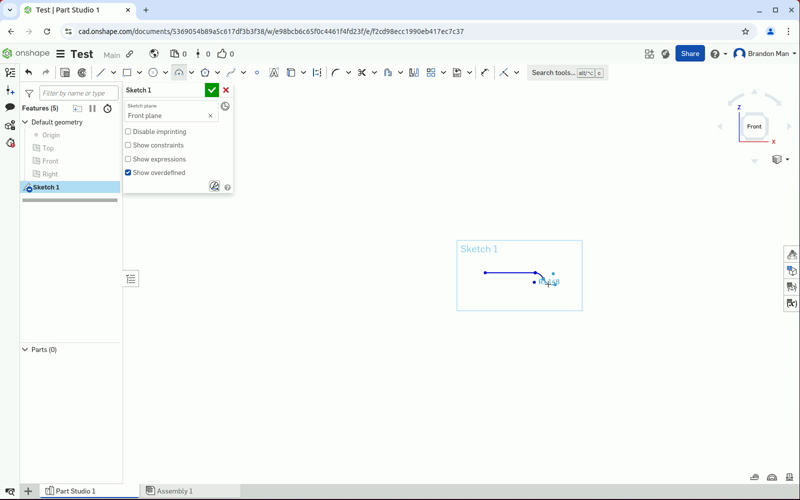
scroll(6)
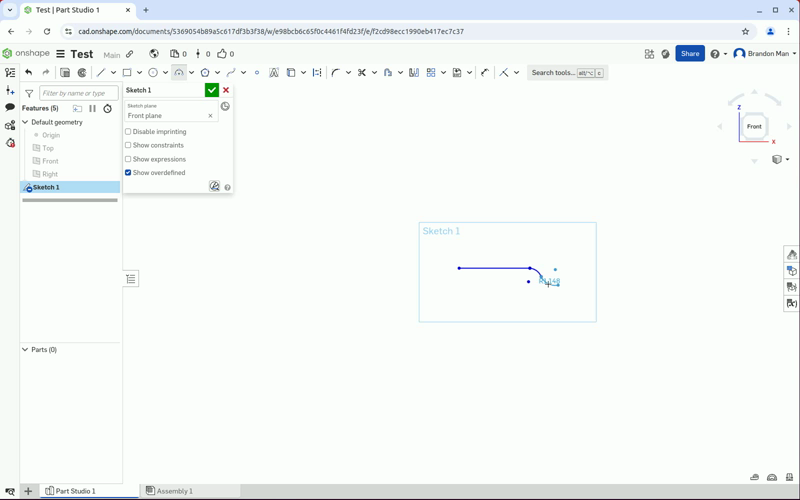
scroll(6)
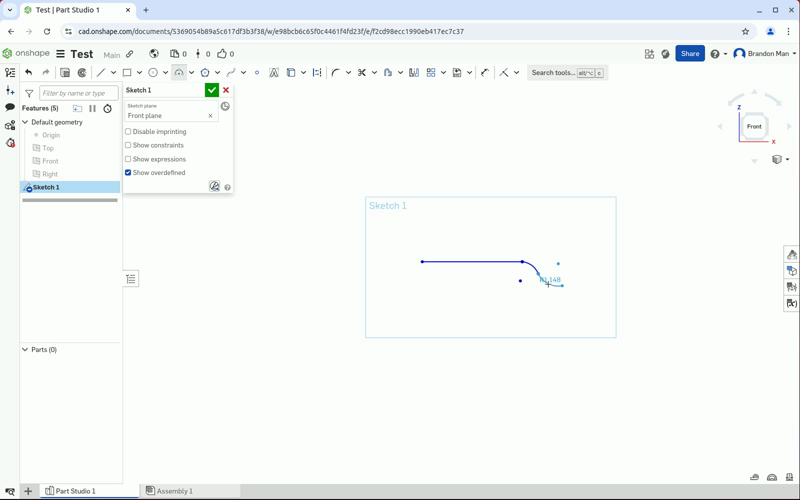
scroll(6)
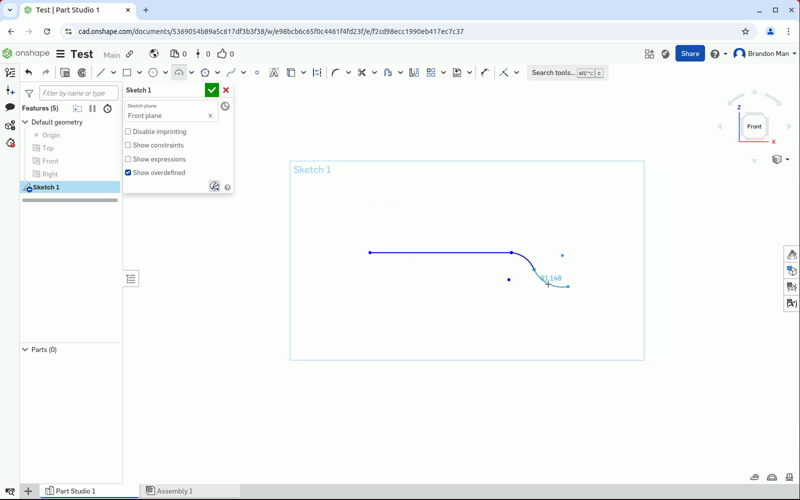
scroll(6)
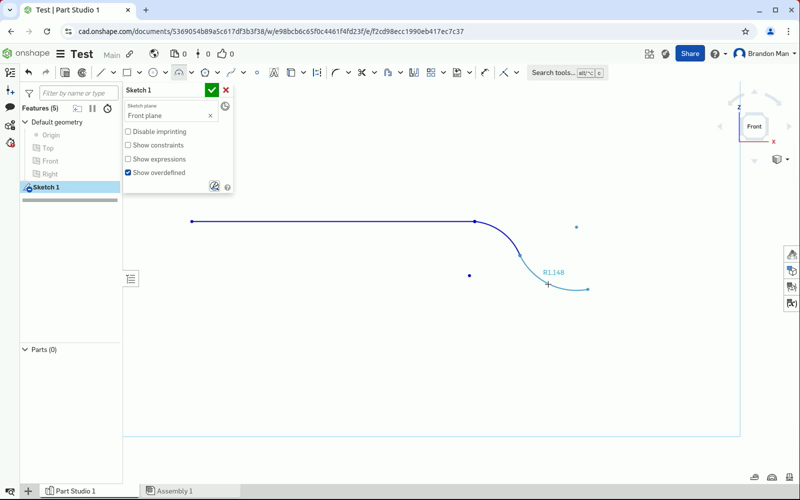
click(548, 283)
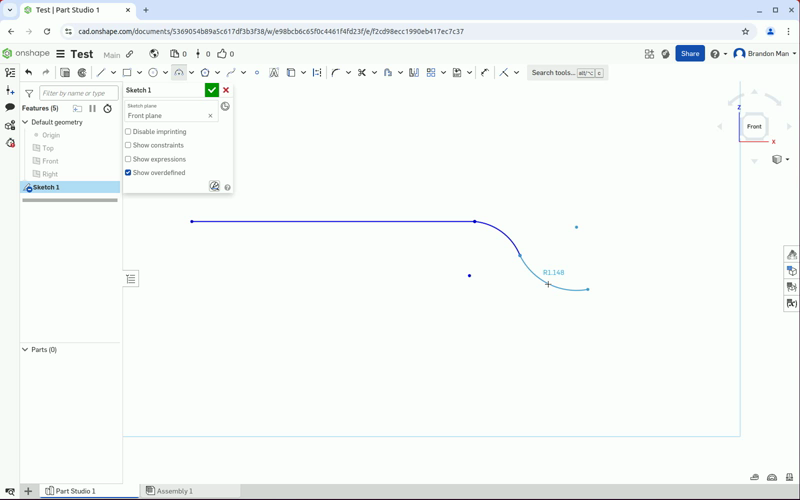
scroll(-6)
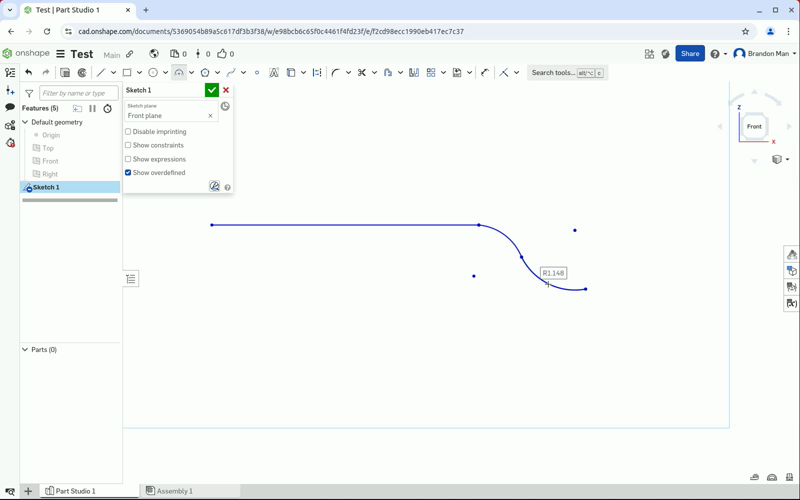
scroll(-6)
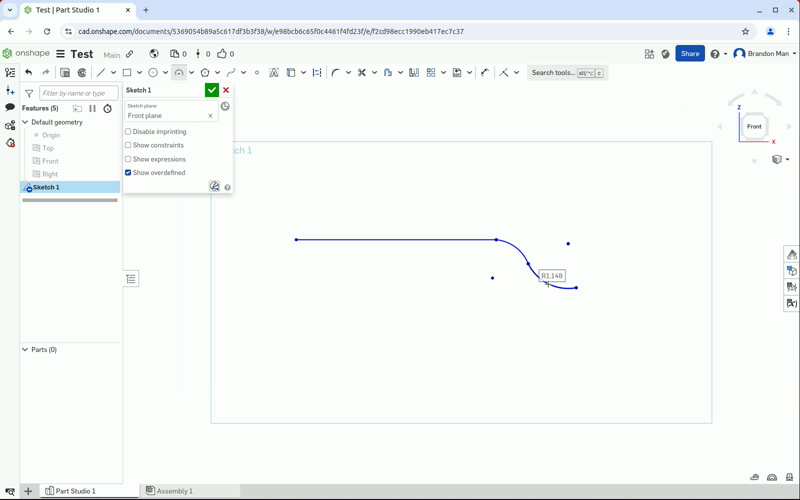
scroll(-6)
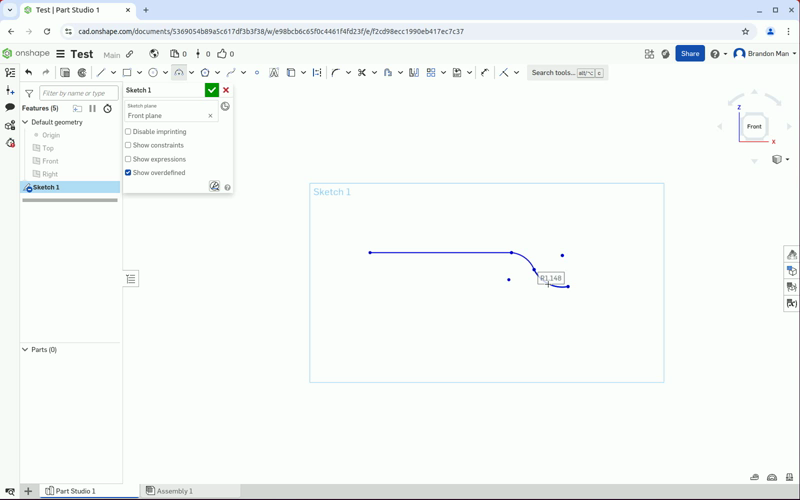
scroll(-6)
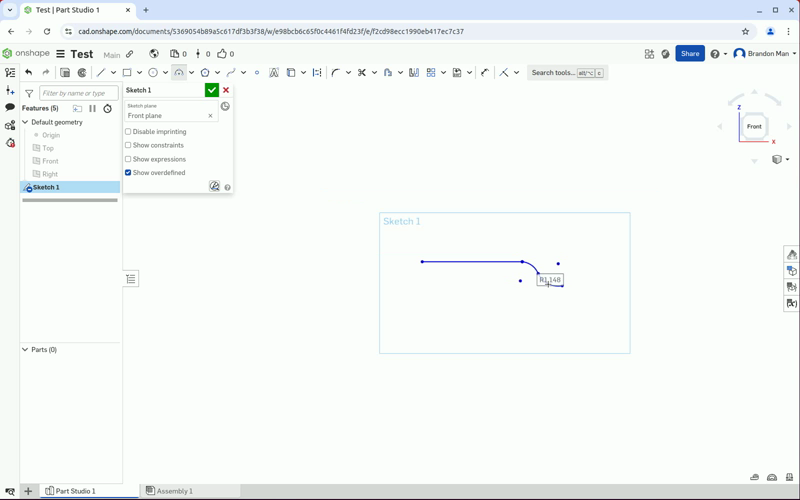
scroll(-6)
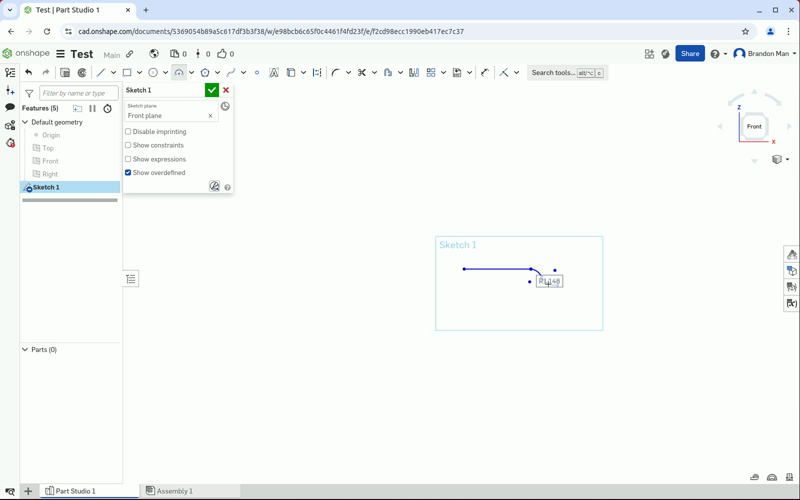
scroll(-6)
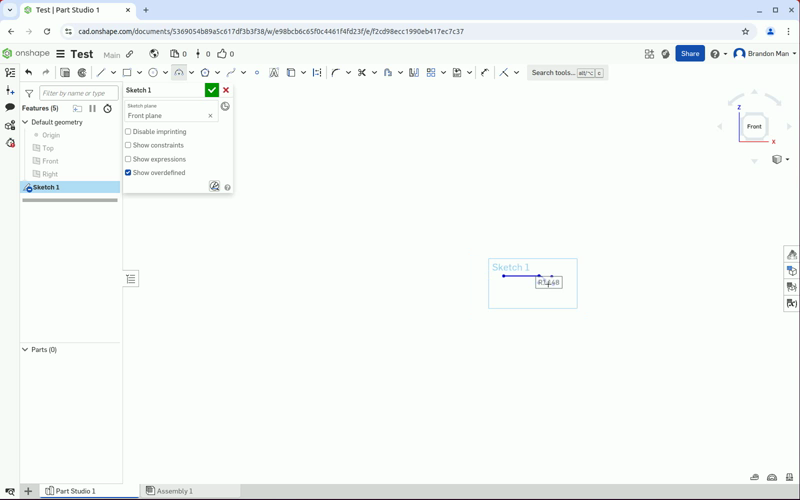
scroll(-6)
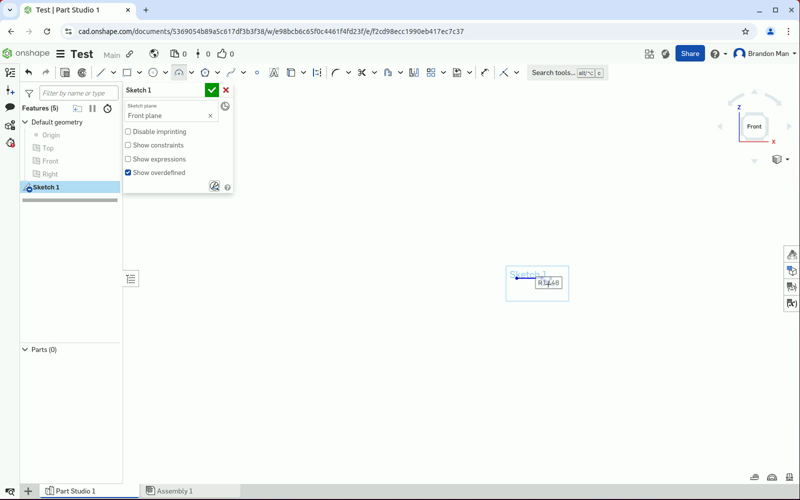
key_up(shift)
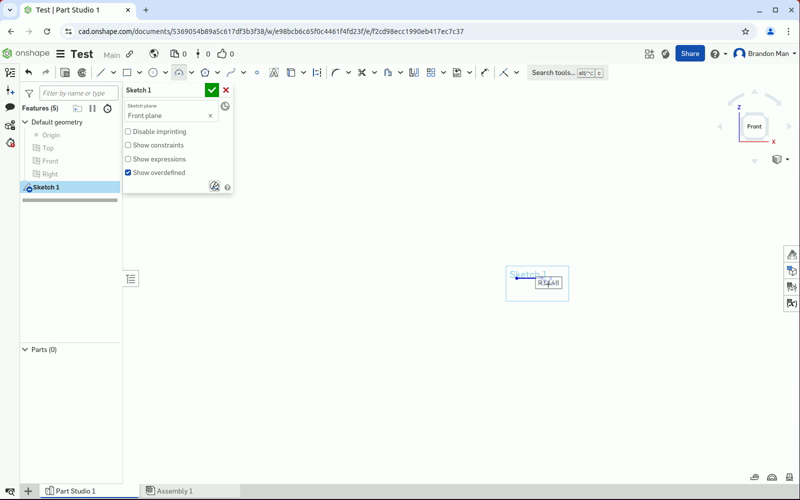
key(esc)
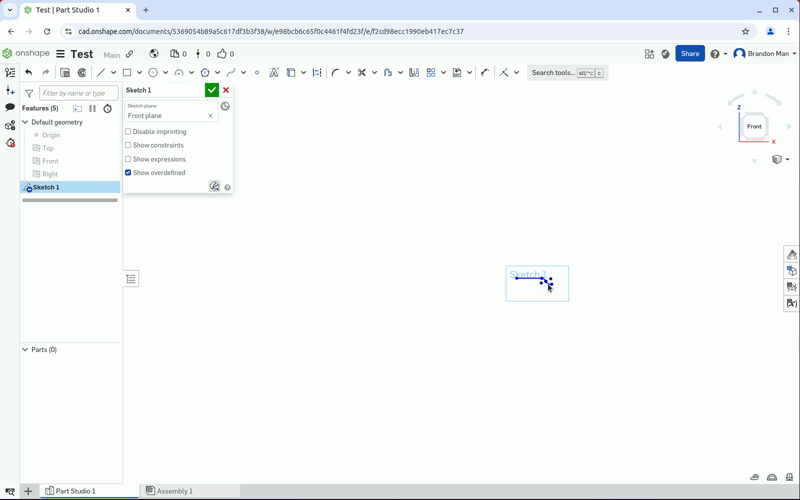
key(l)
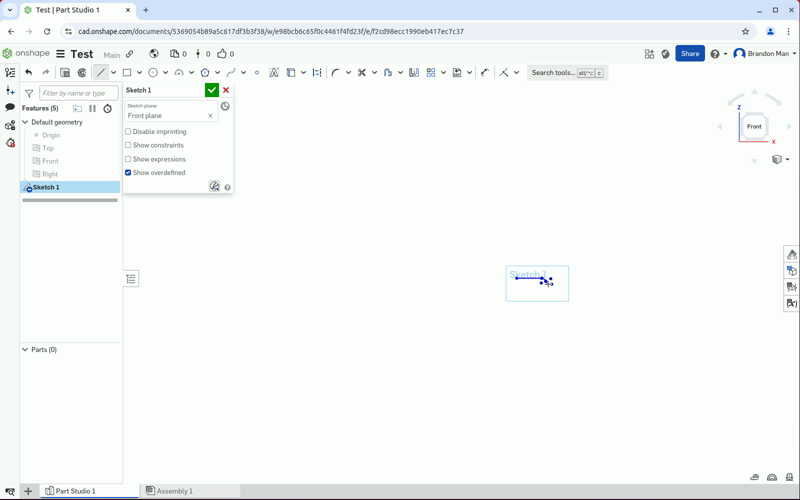
mouse_move(551, 284)
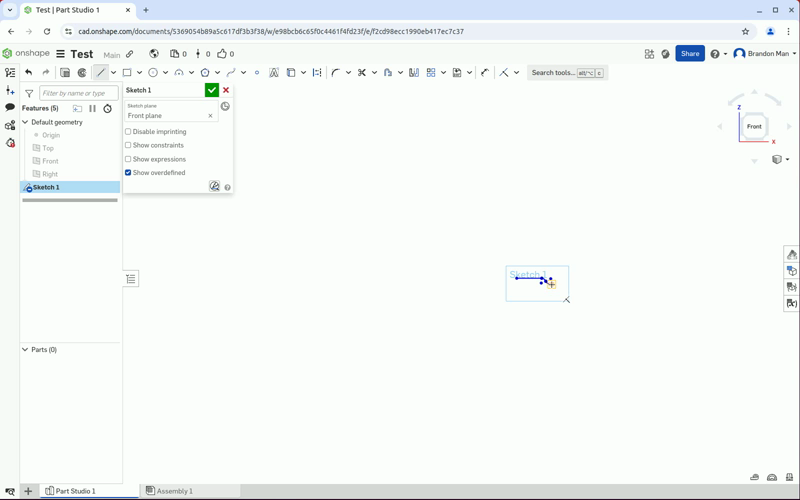
scroll(6)
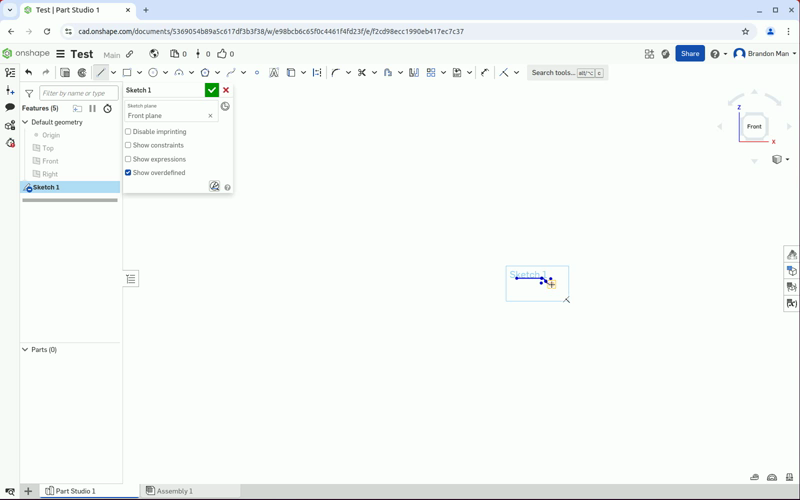
scroll(6)
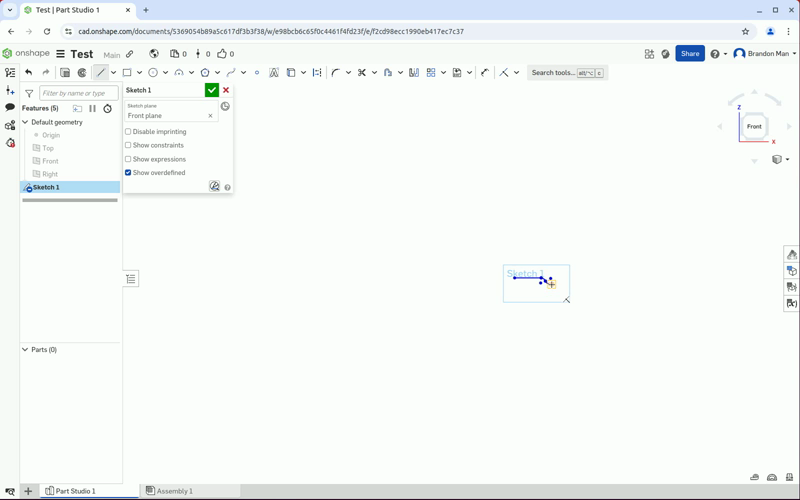
scroll(6)
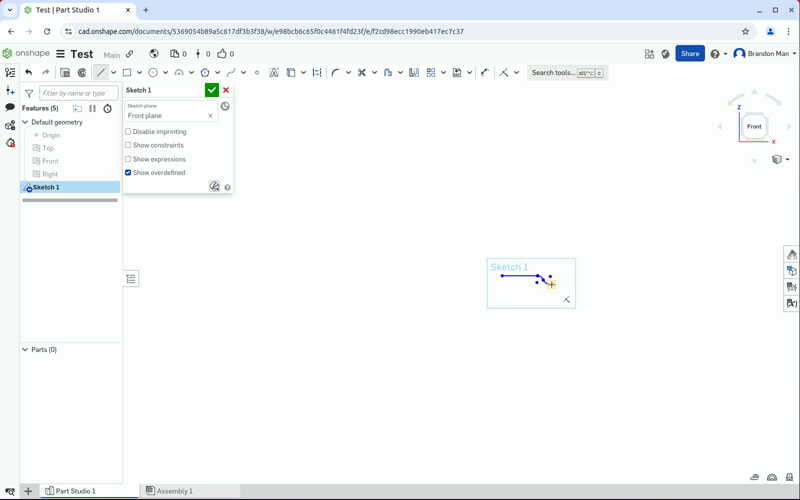
scroll(6)
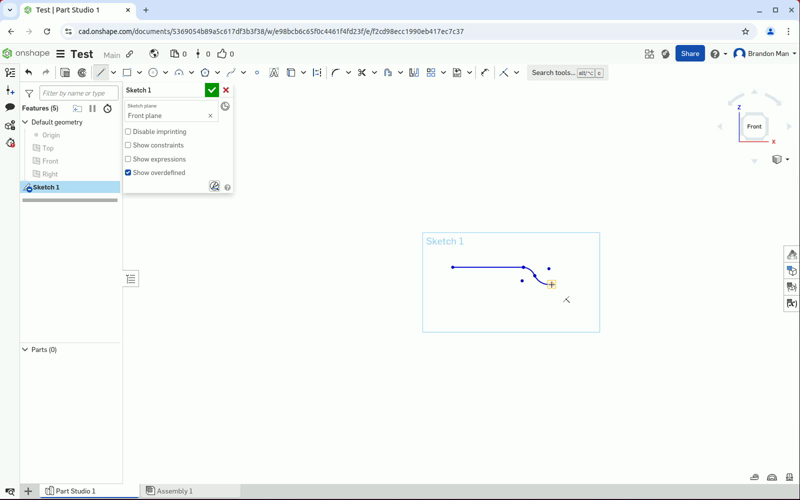
scroll(6)
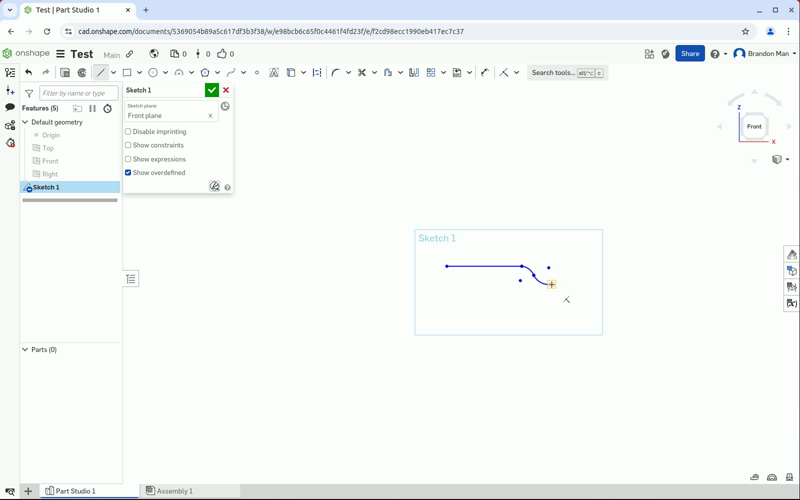
scroll(6)
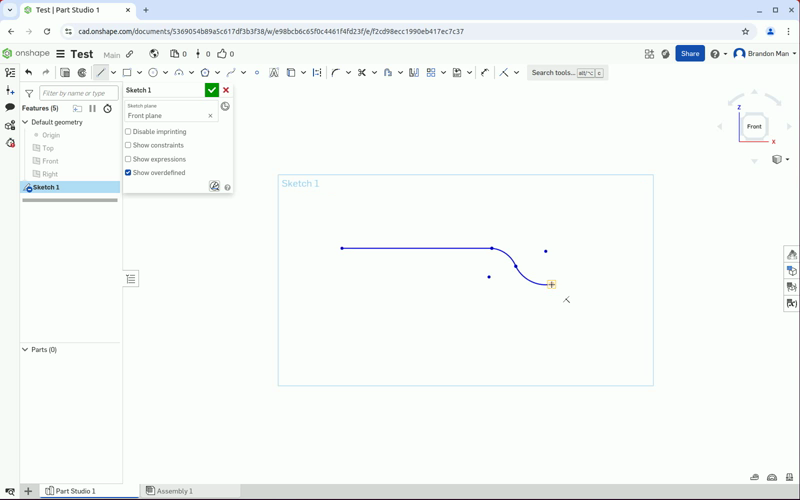
scroll(6)
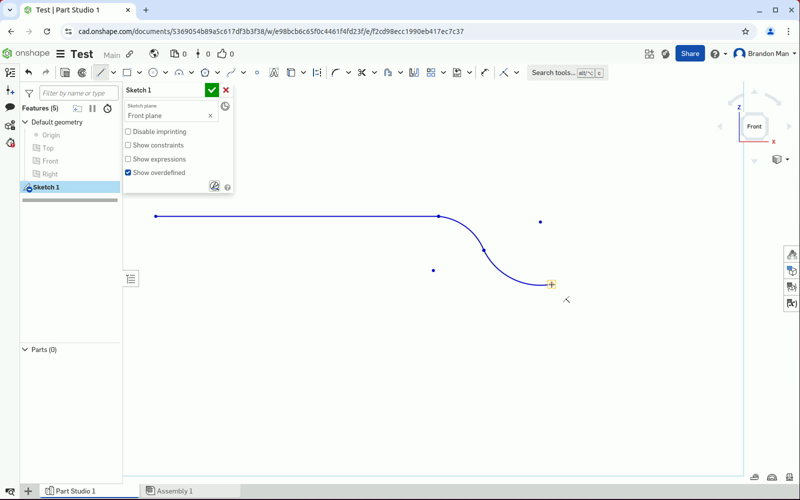
click(551, 284)
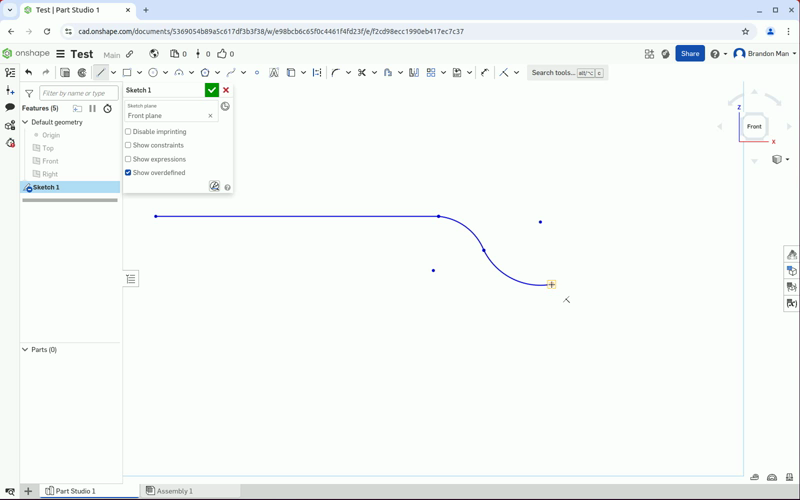
scroll(-6)
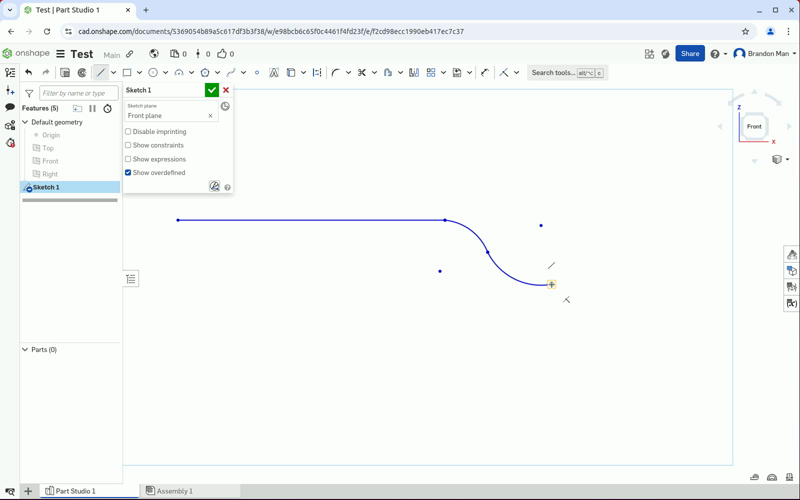
scroll(-6)
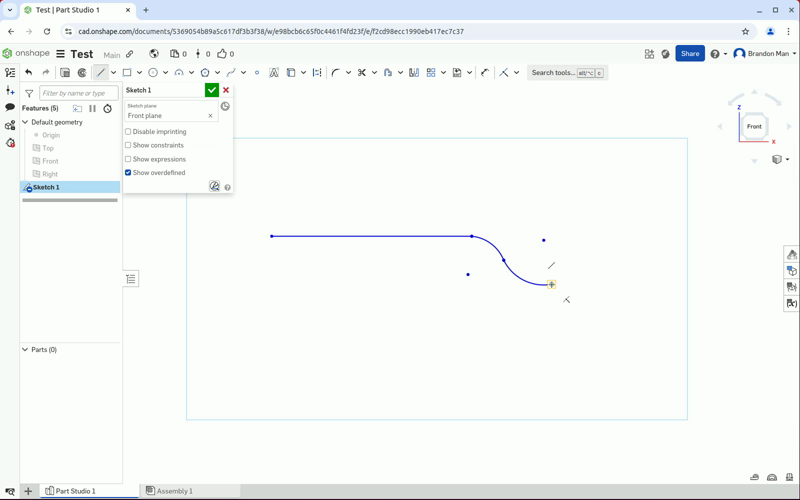
scroll(-6)
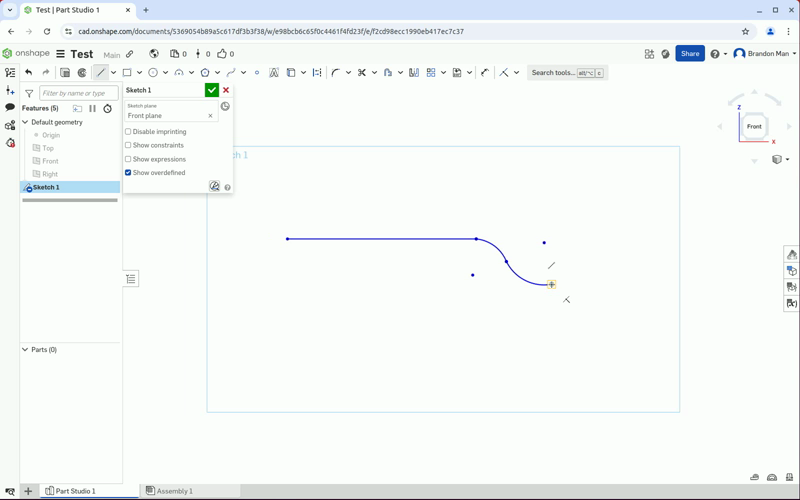
scroll(-6)
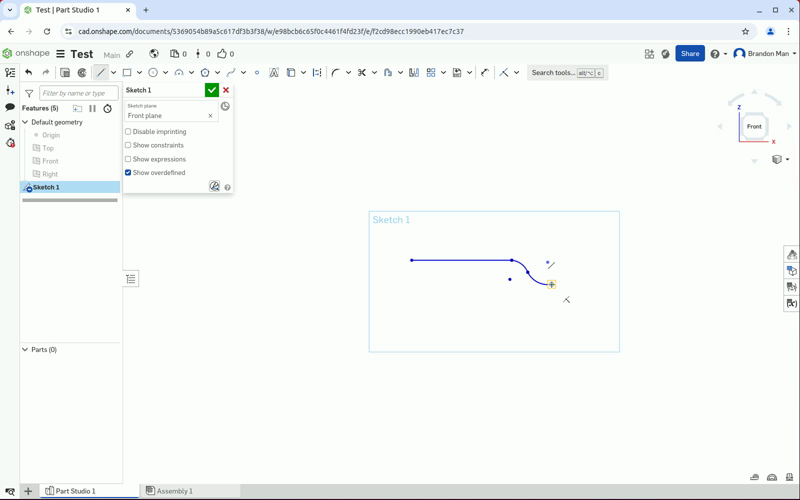
scroll(-6)
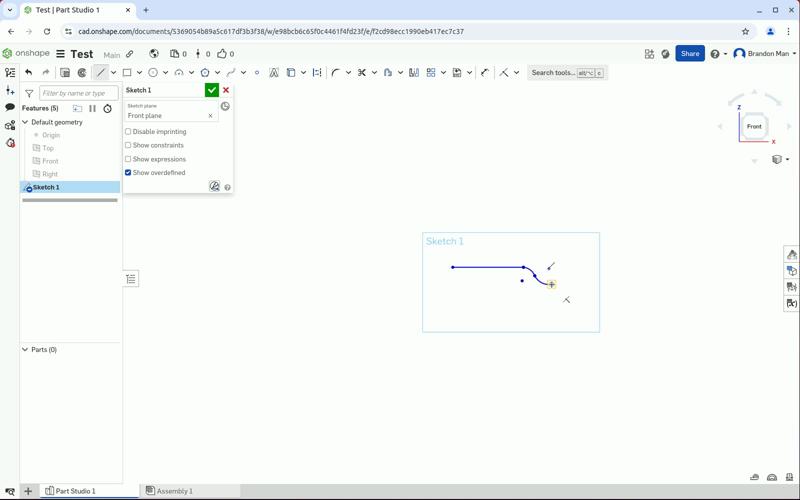
scroll(-6)
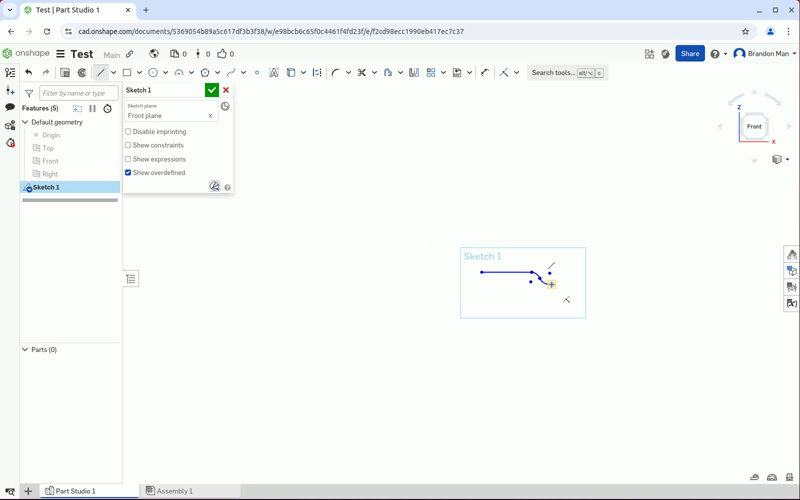
scroll(-6)
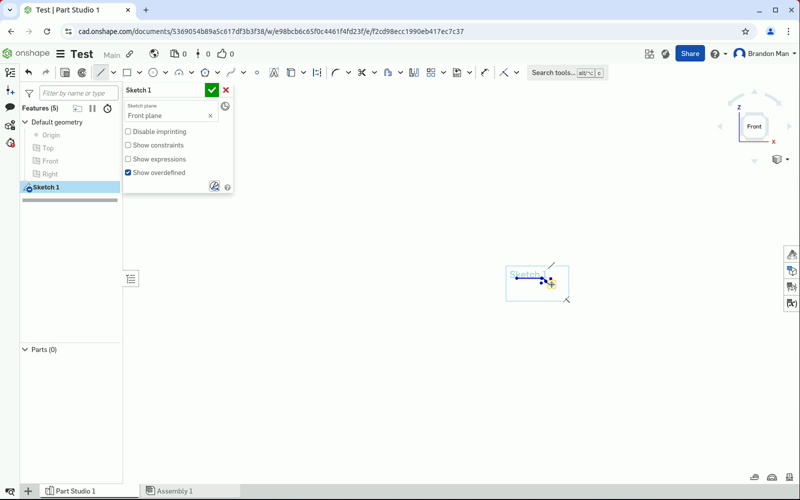
key_down(shift)
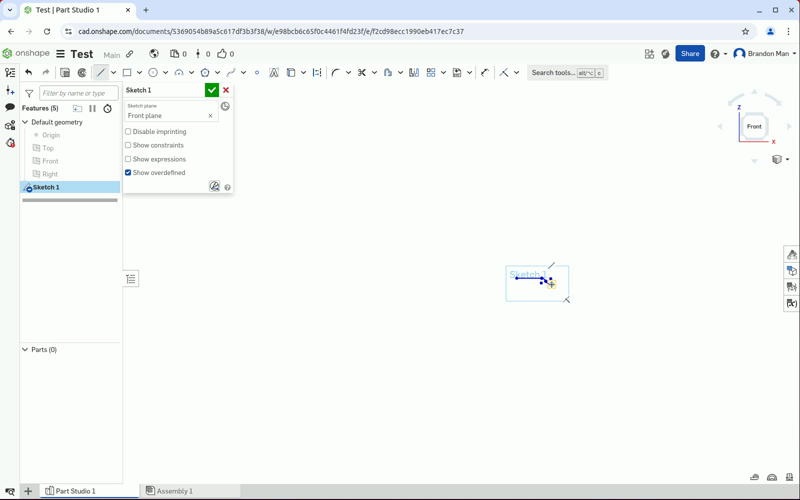
mouse_move(581, 284)
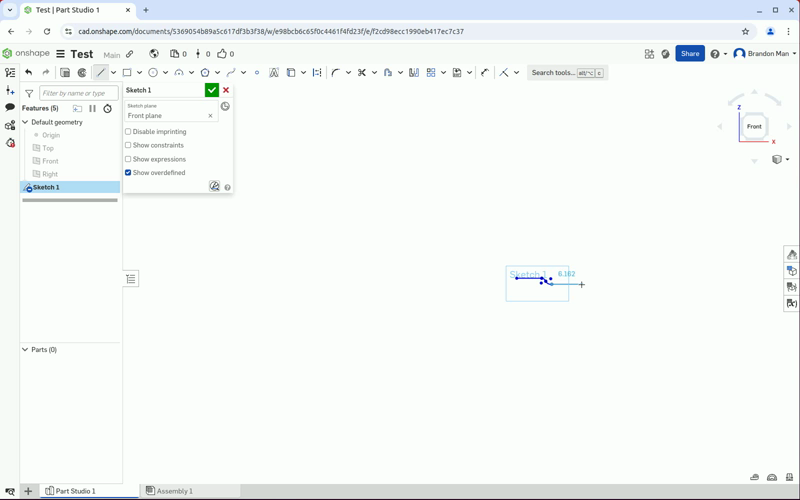
mouse_move(573, 284)
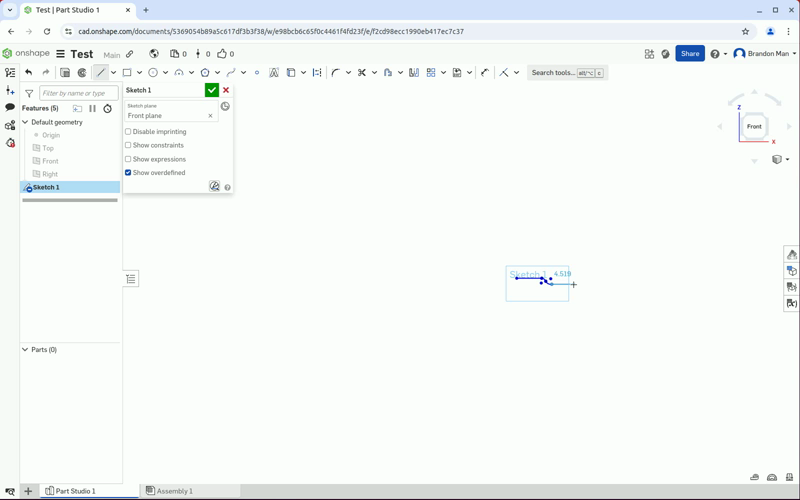
click(573, 284)
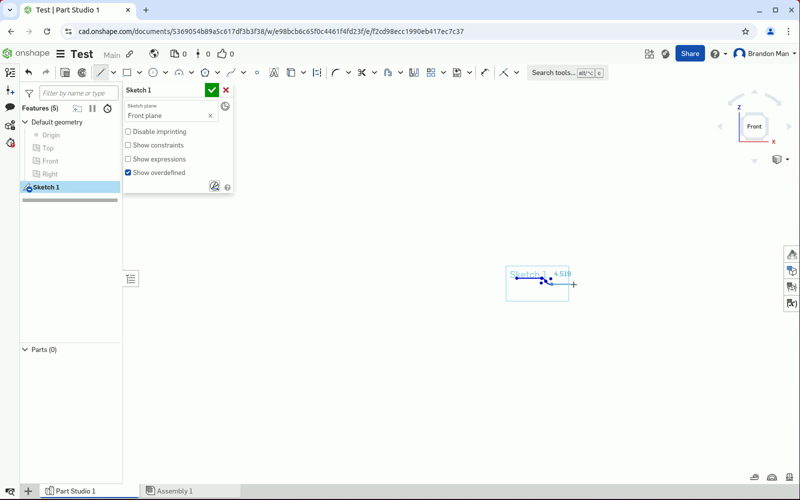
key_up(shift)
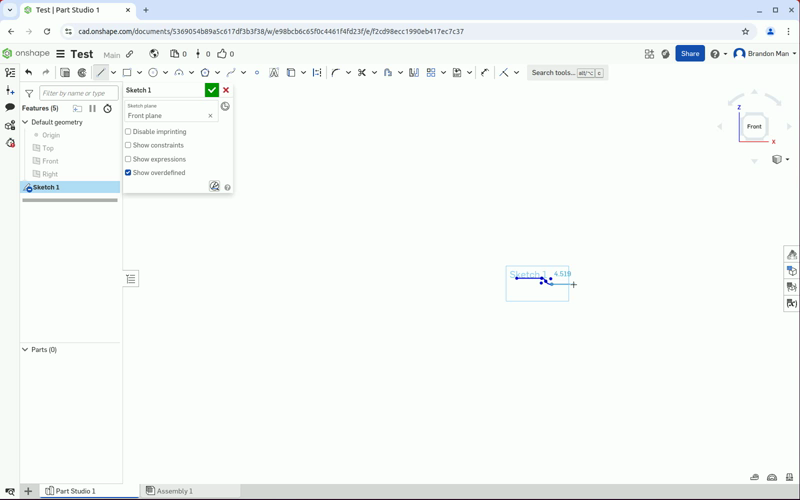
key_down(shift)
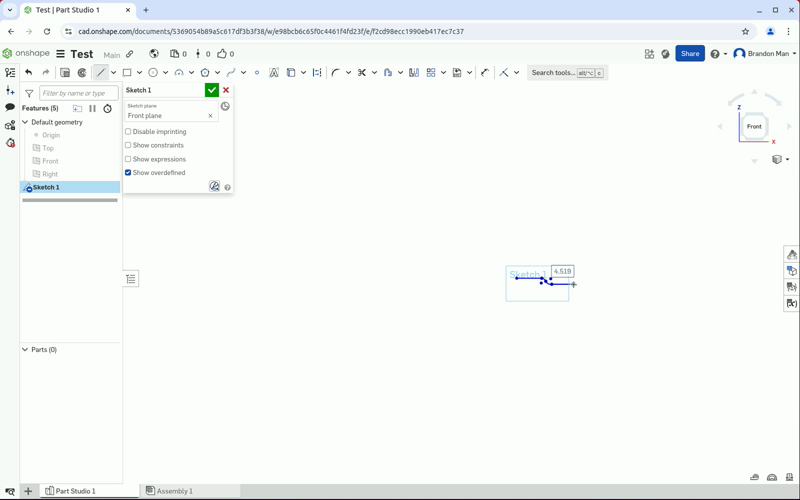
mouse_move(589, 284)
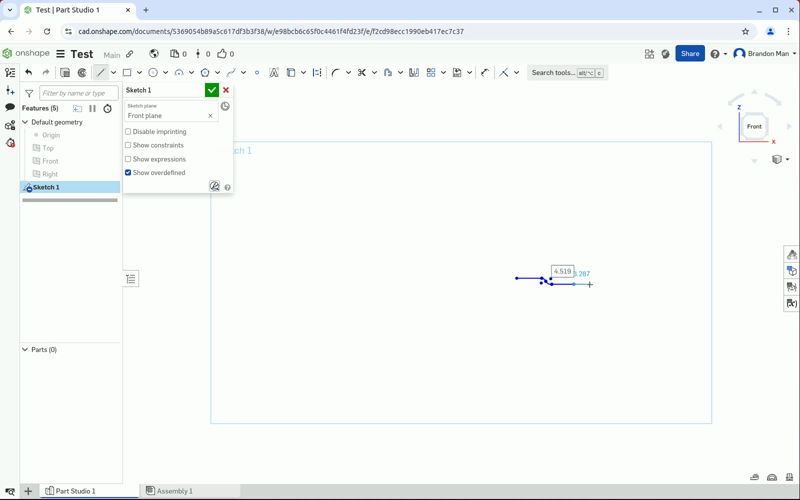
mouse_move(573, 282)
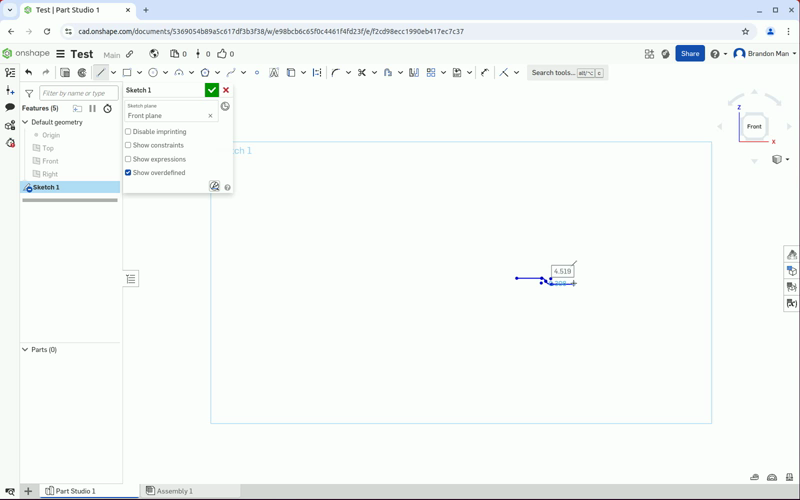
scroll(6)
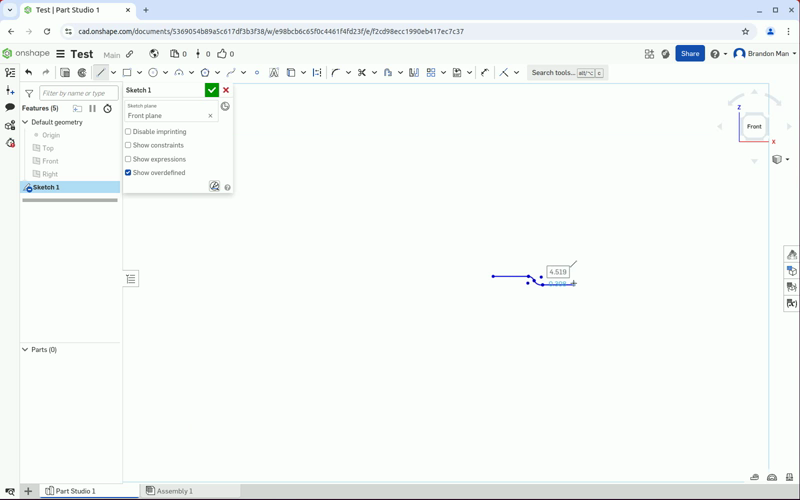
scroll(6)
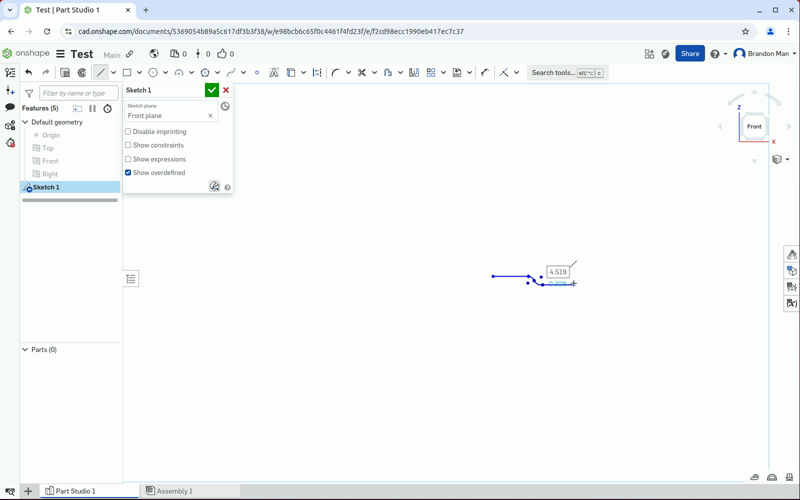
scroll(6)
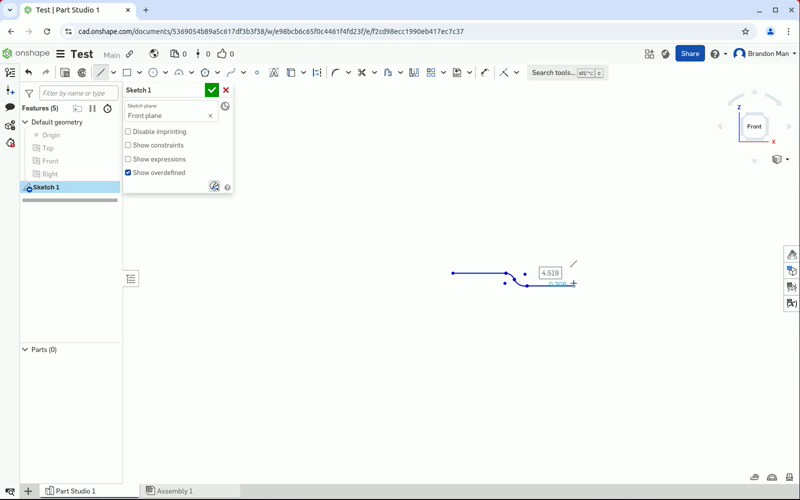
scroll(6)
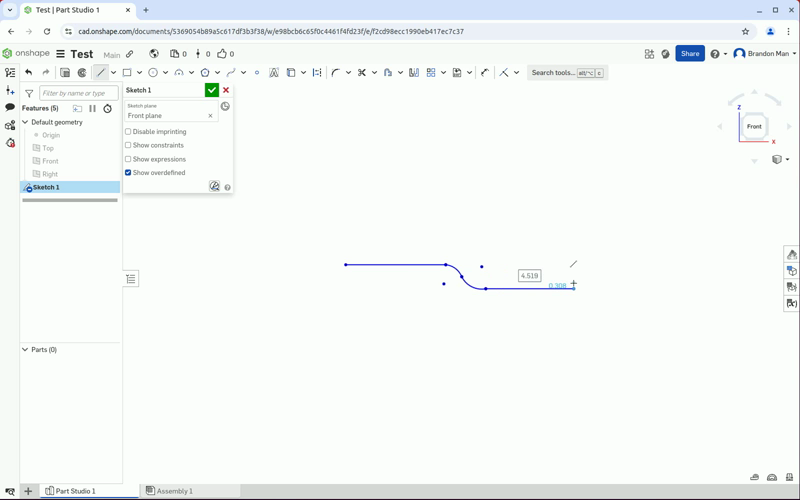
scroll(6)
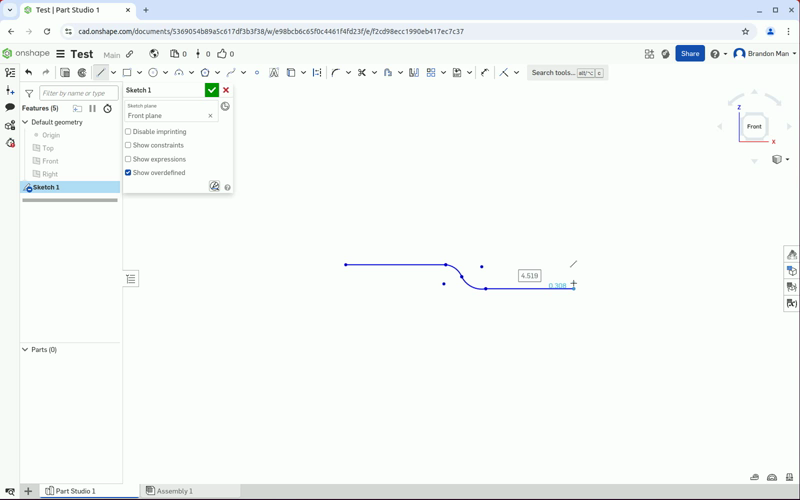
scroll(6)
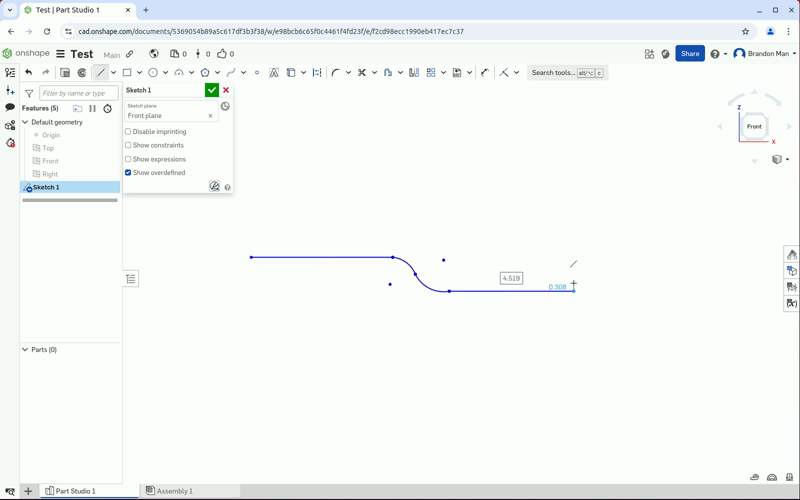
scroll(6)
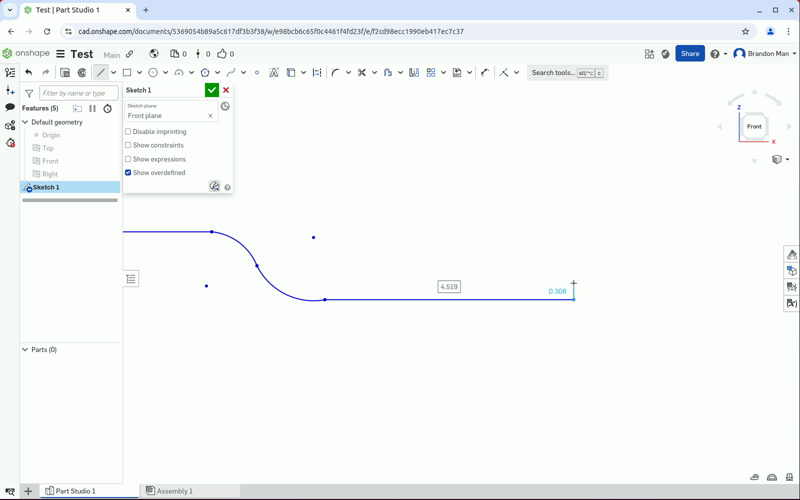
click(573, 282)
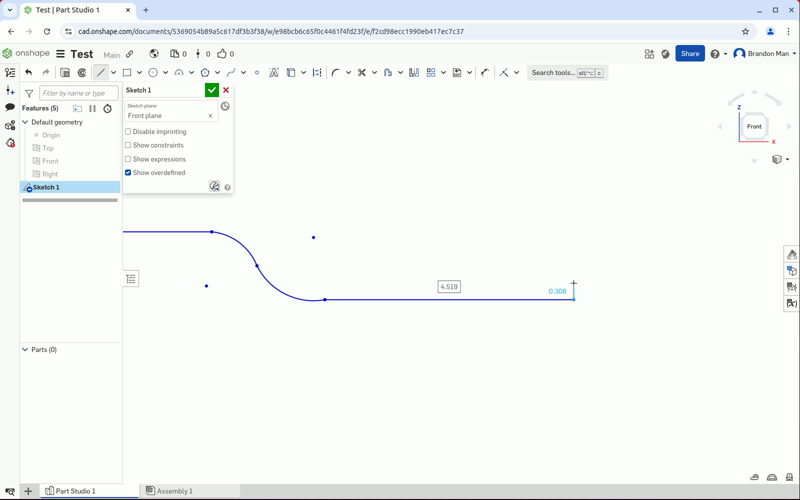
scroll(-6)
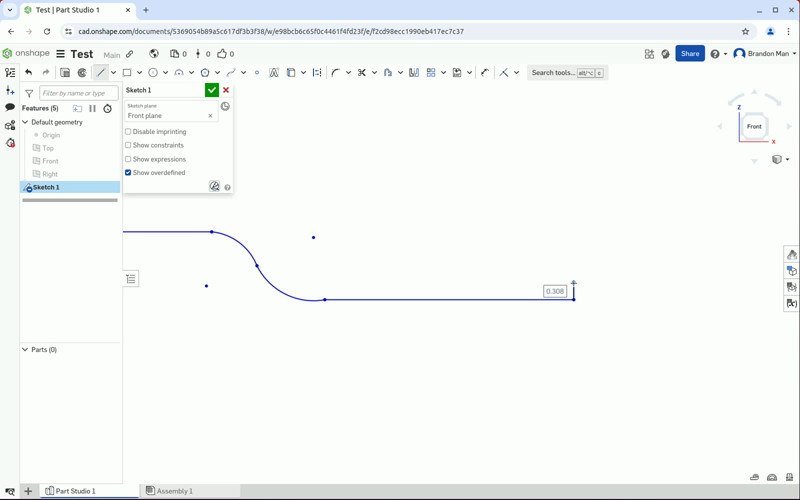
scroll(-6)
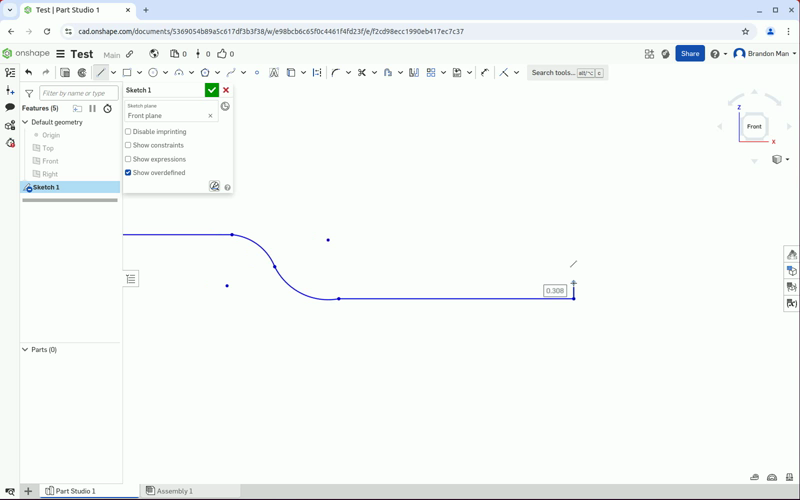
scroll(-6)
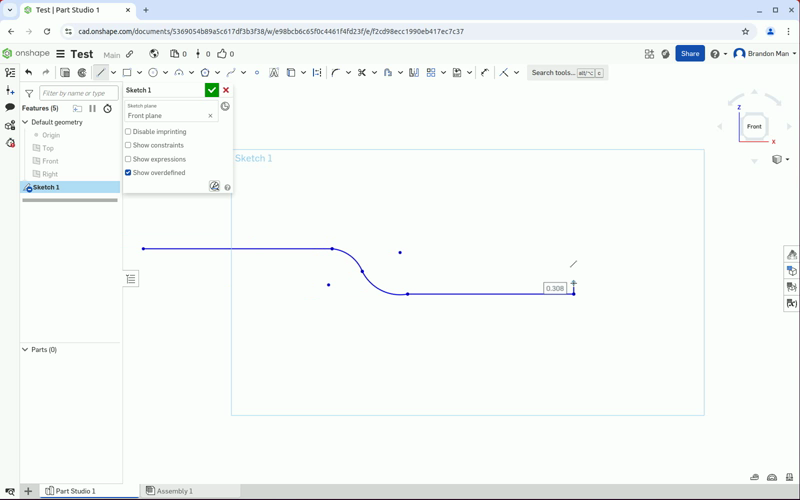
scroll(-6)
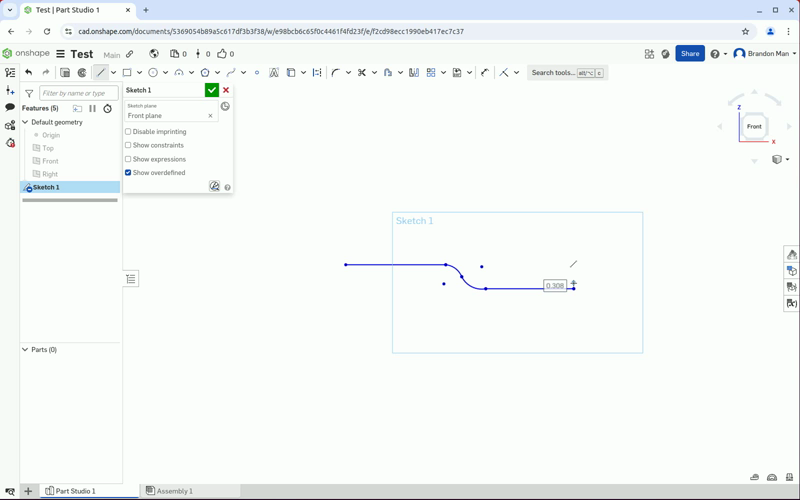
scroll(-6)
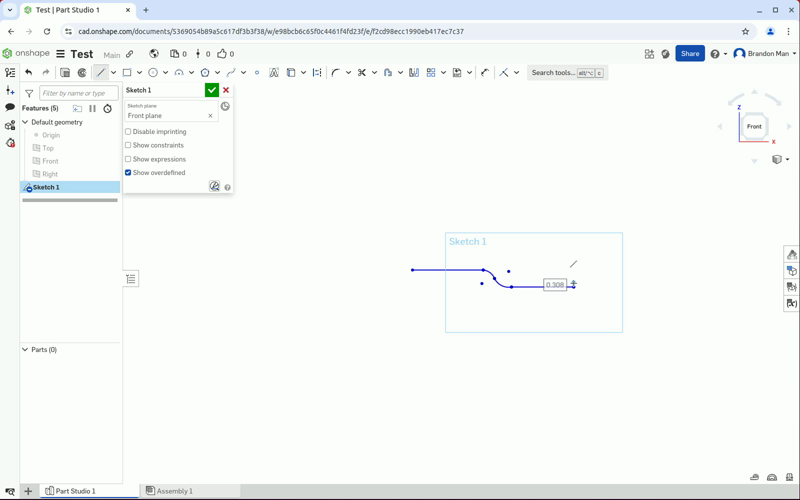
scroll(-6)
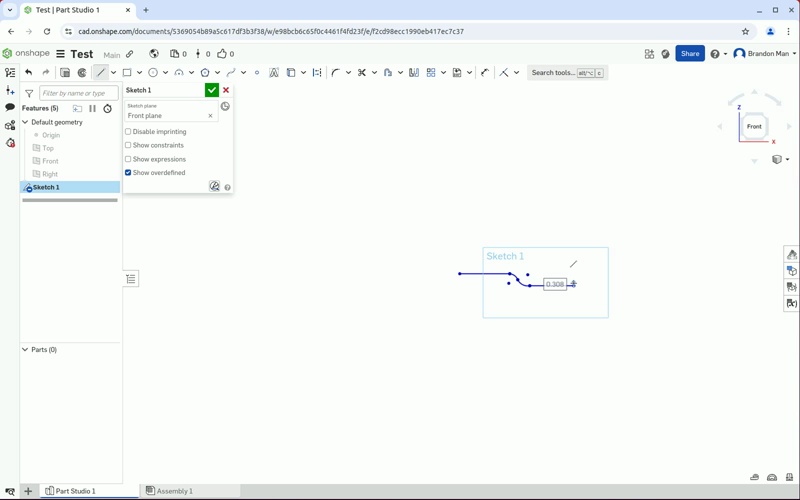
scroll(-6)
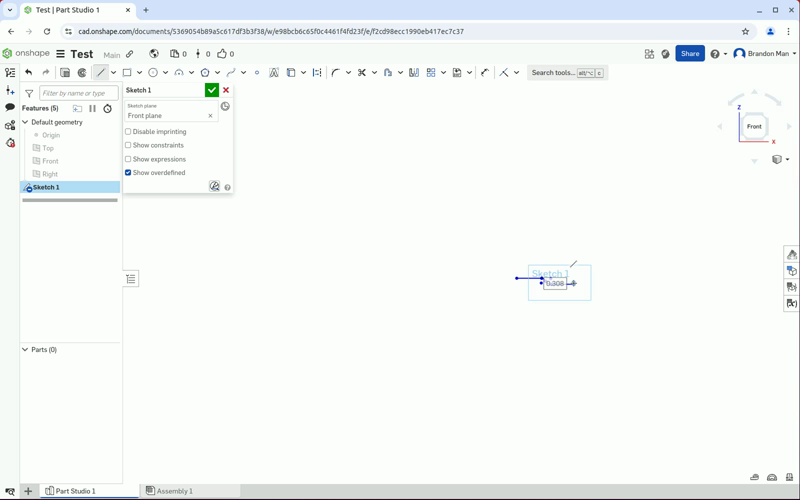
key_up(shift)
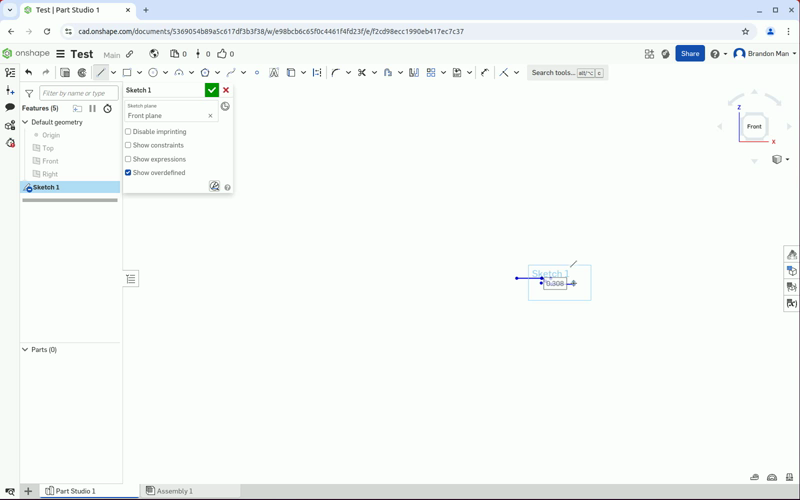
key_down(shift)
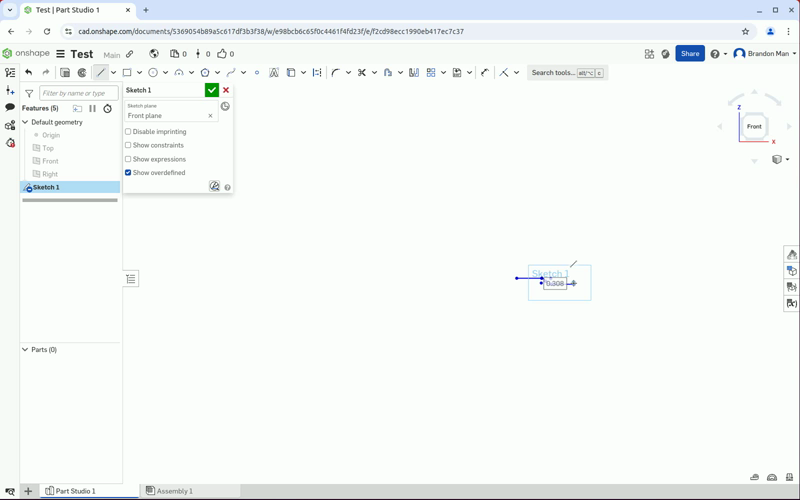
mouse_move(589, 282)
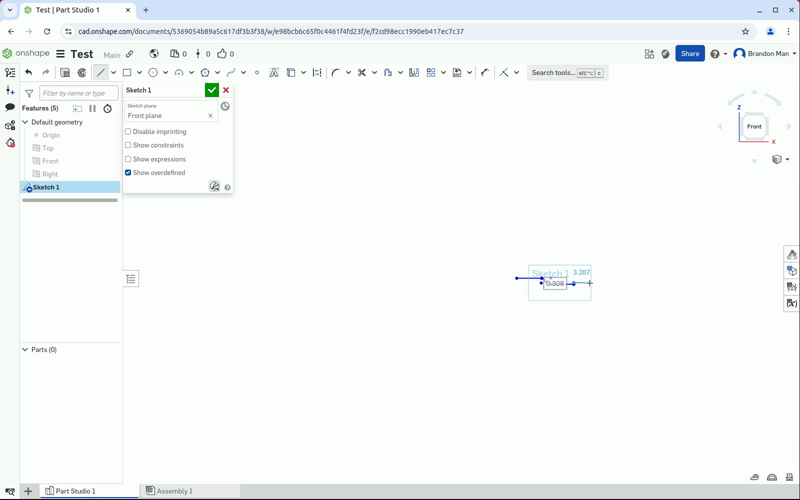
mouse_move(551, 282)
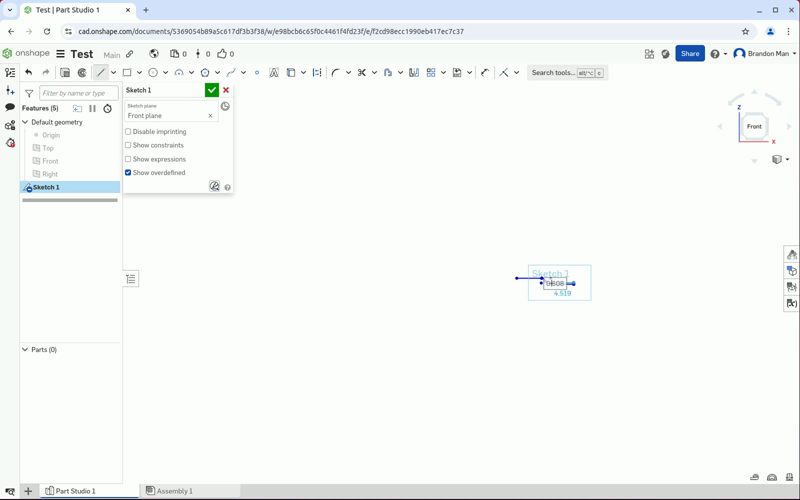
scroll(6)
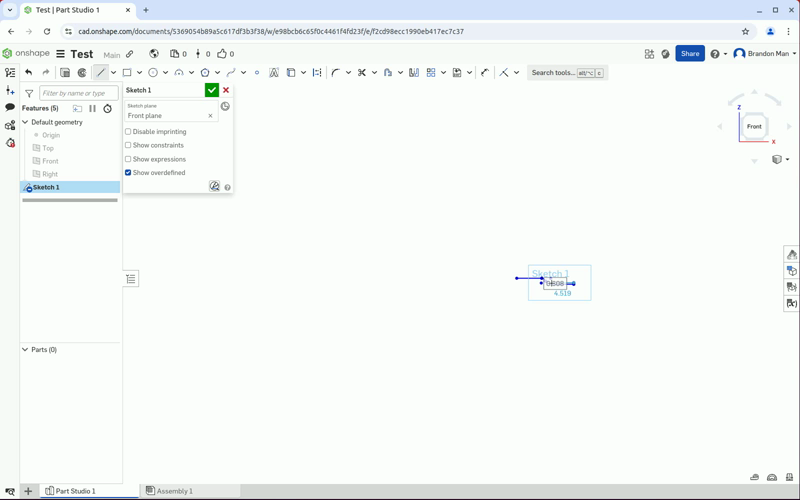
scroll(6)
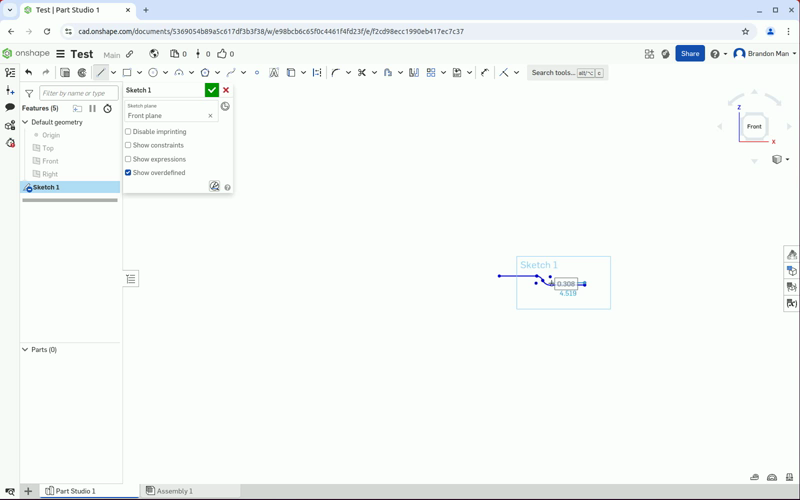
scroll(6)
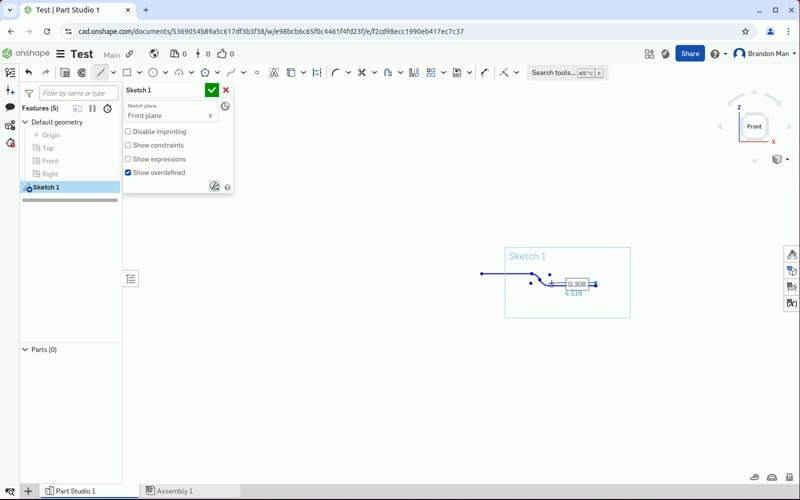
scroll(6)
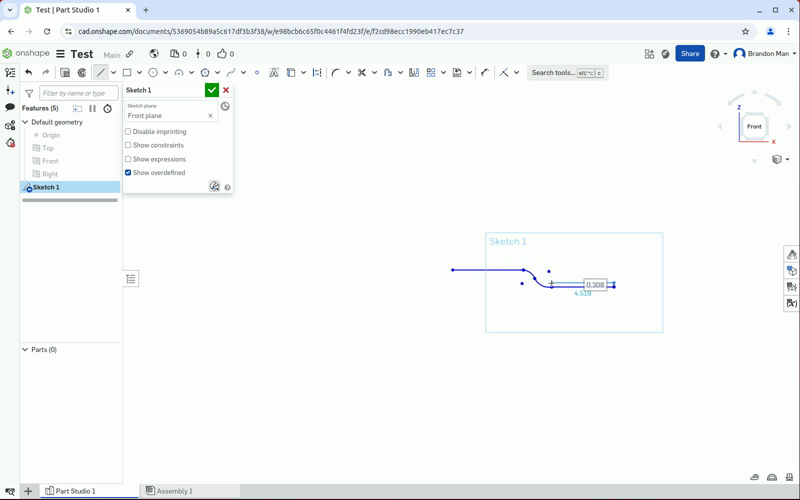
scroll(6)
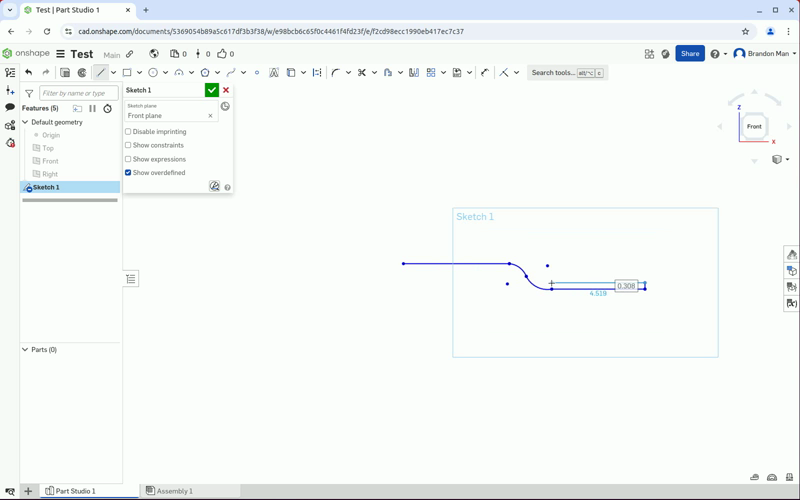
scroll(6)
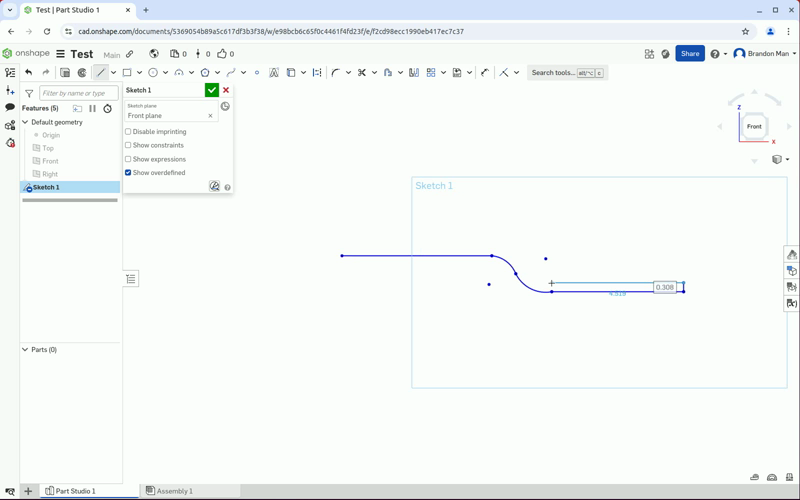
scroll(6)
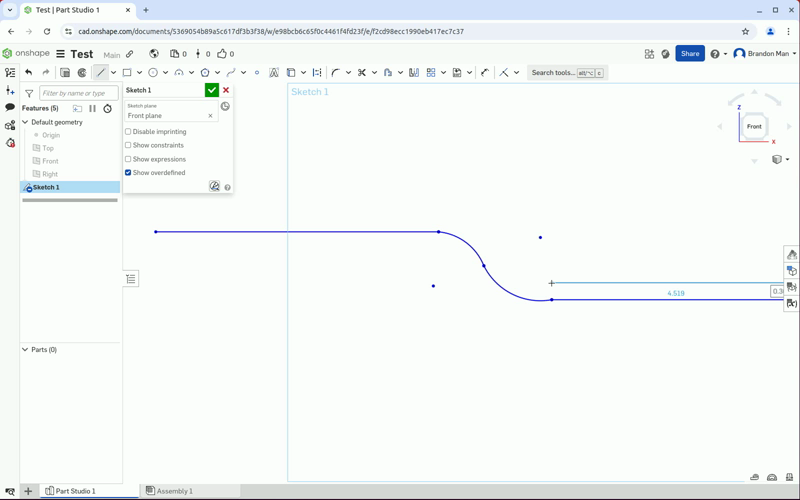
click(551, 282)
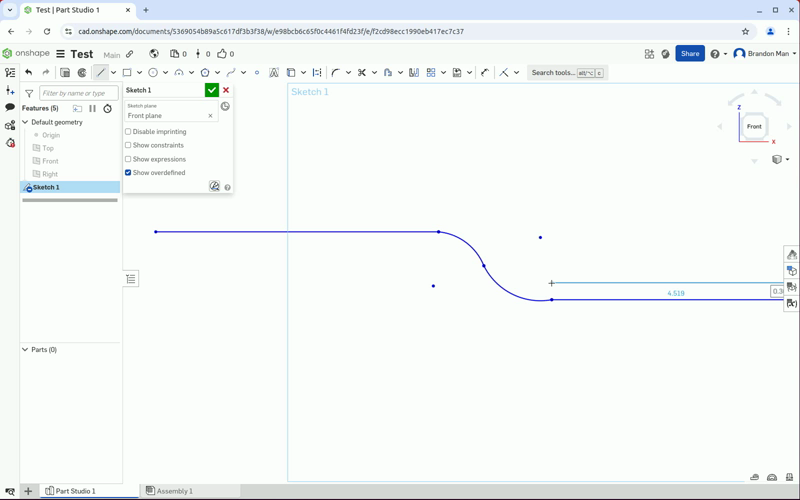
scroll(-6)
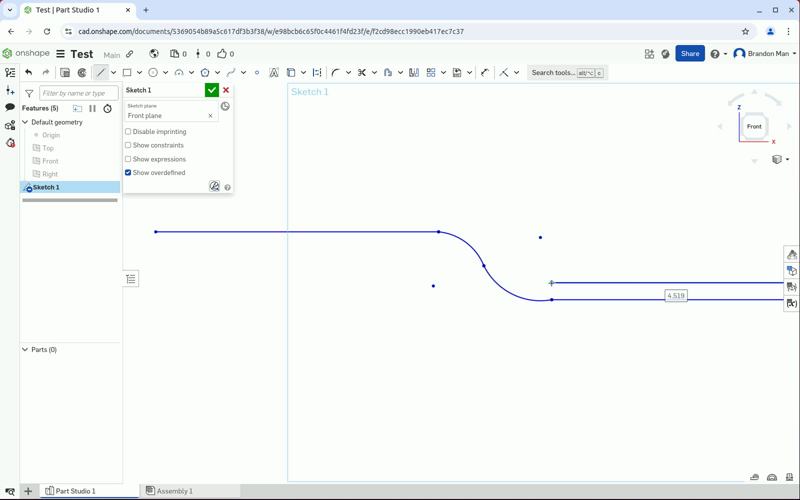
scroll(-6)
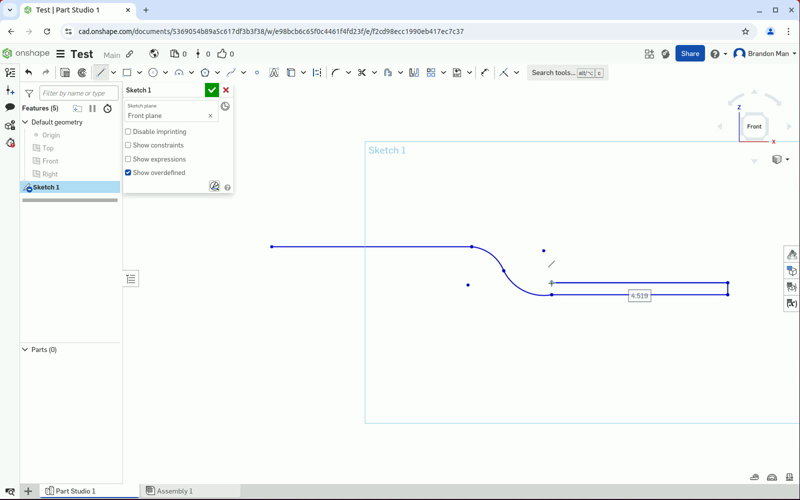
scroll(-6)
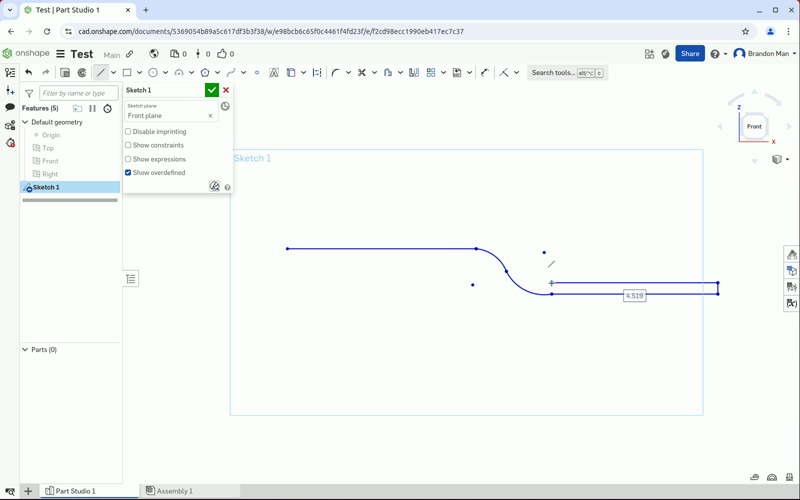
scroll(-6)
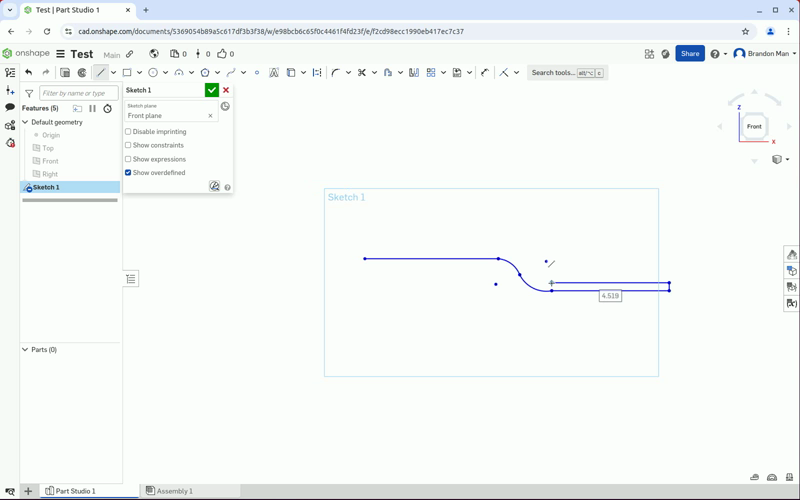
scroll(-6)
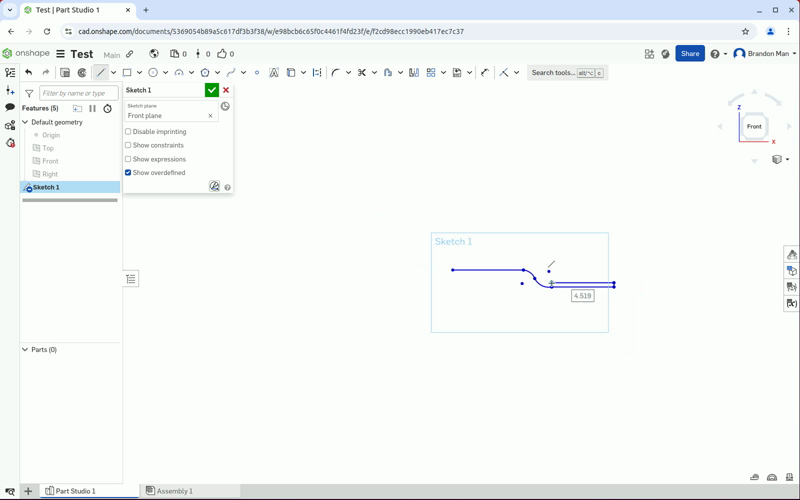
scroll(-6)
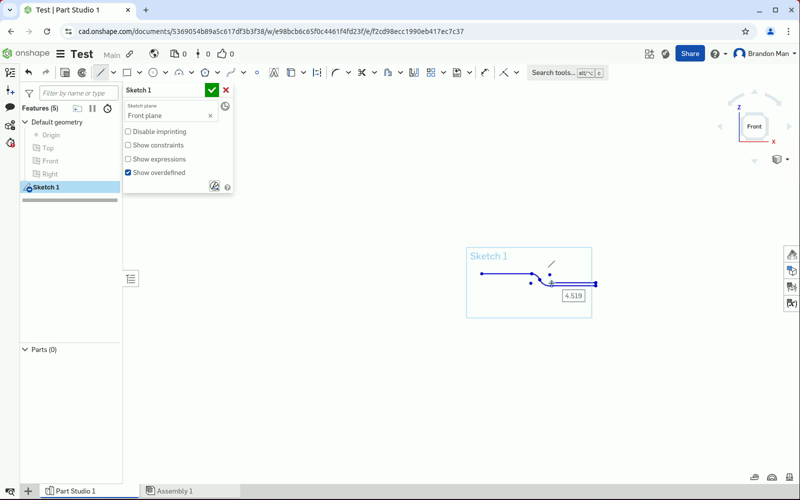
scroll(-6)
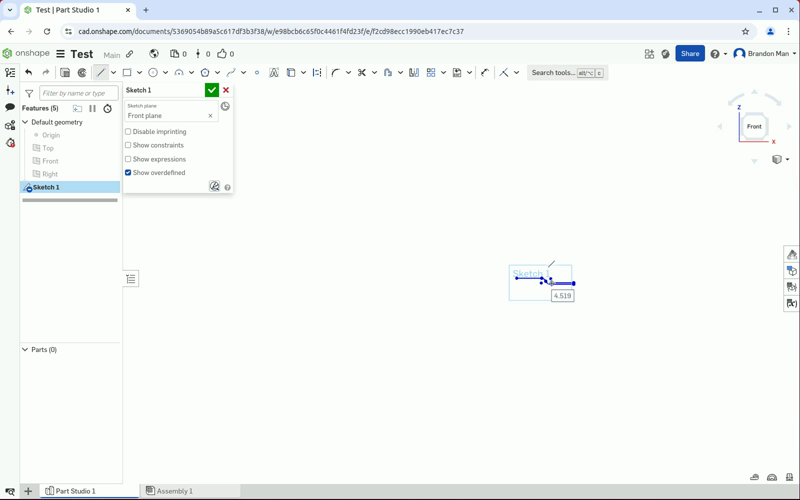
key_up(shift)
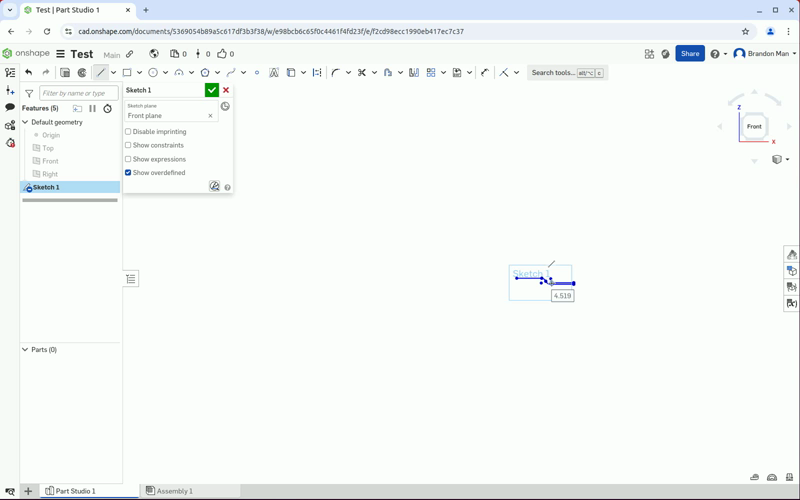
key(esc)
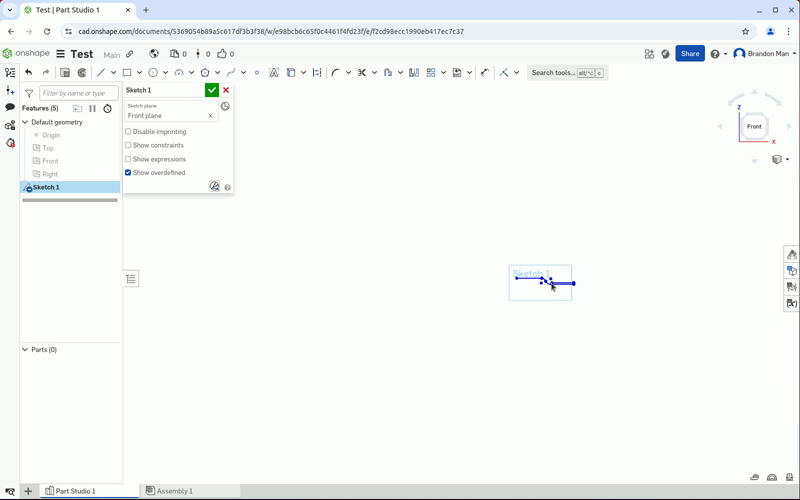
key(a)
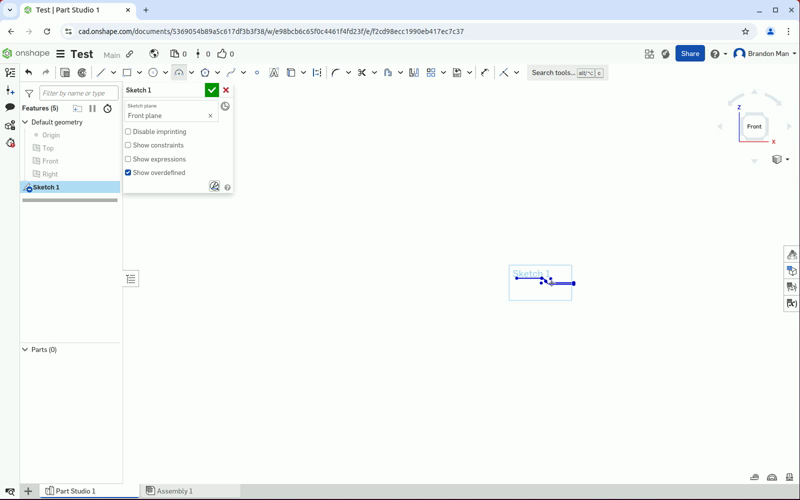
mouse_move(551, 282)
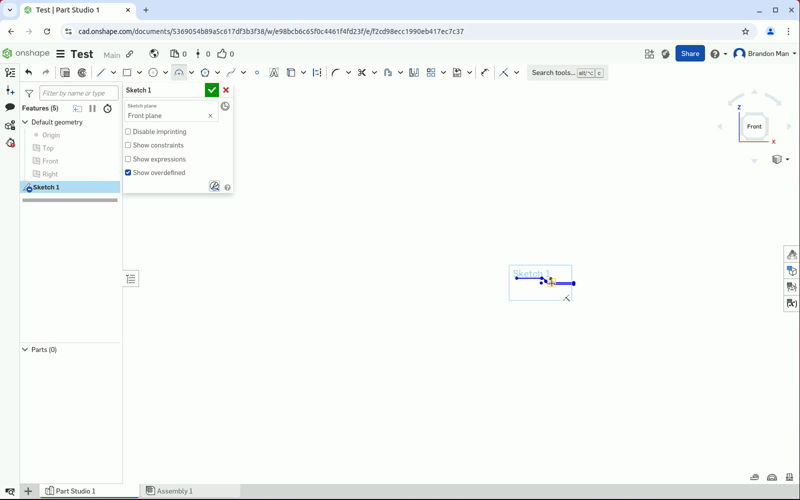
scroll(6)
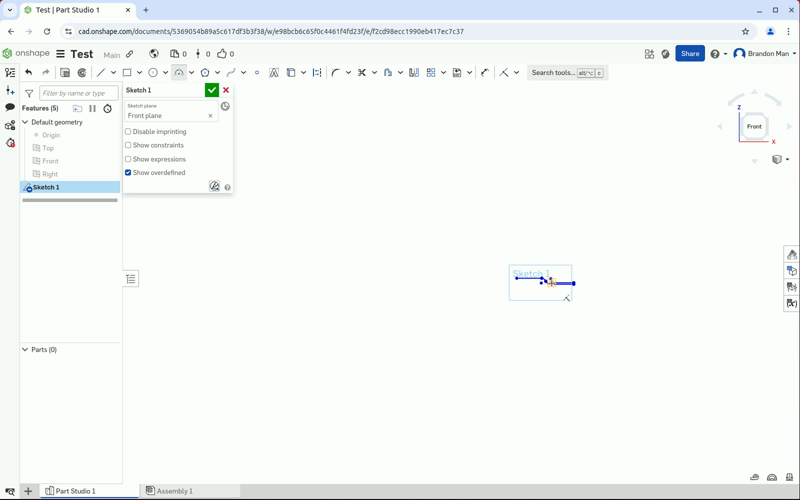
scroll(6)
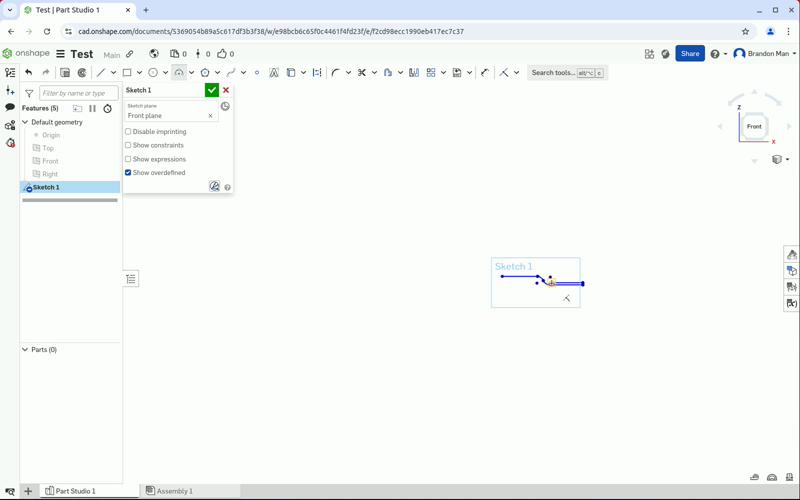
scroll(6)
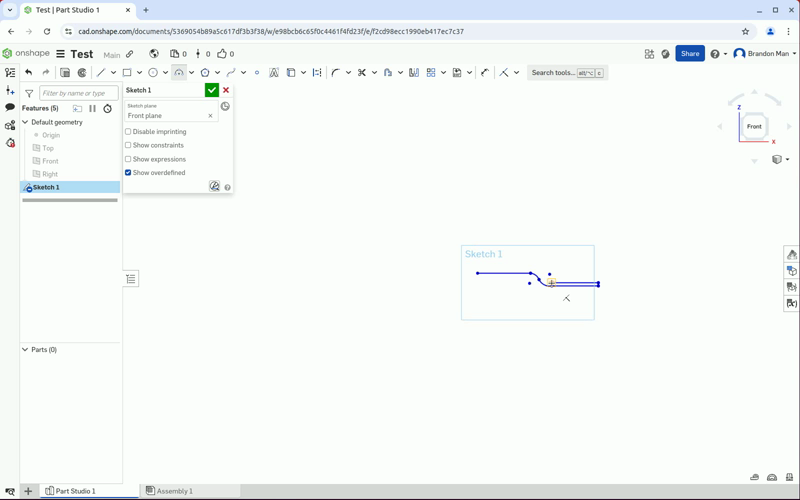
scroll(6)
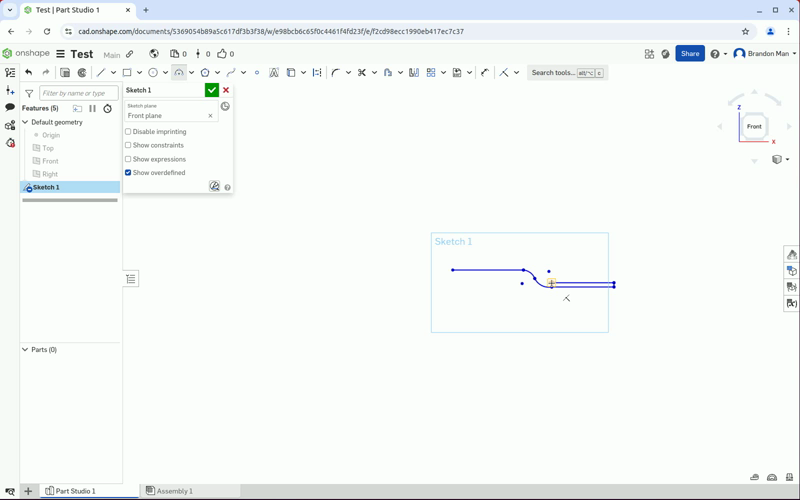
scroll(6)
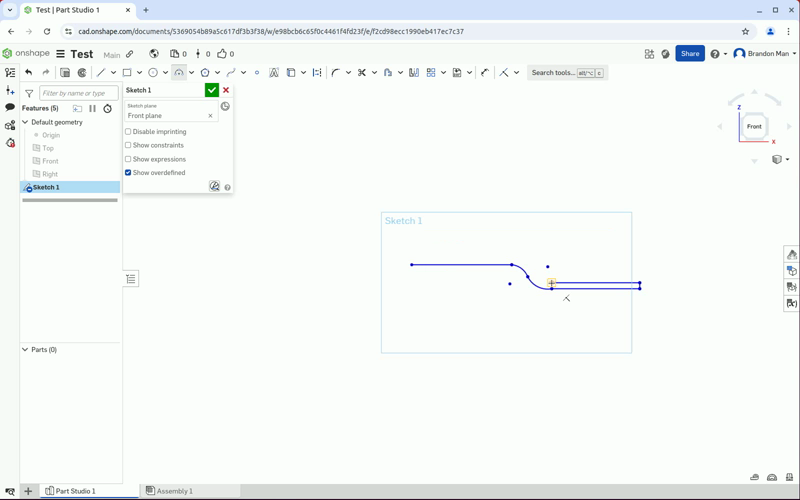
scroll(6)
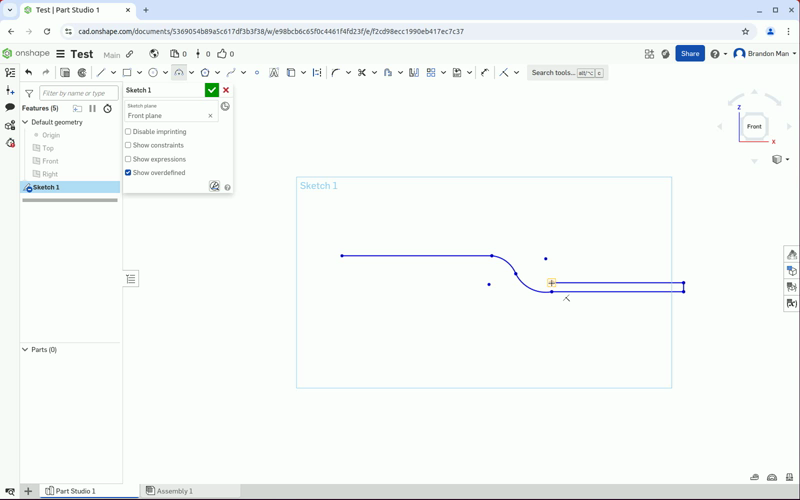
scroll(6)
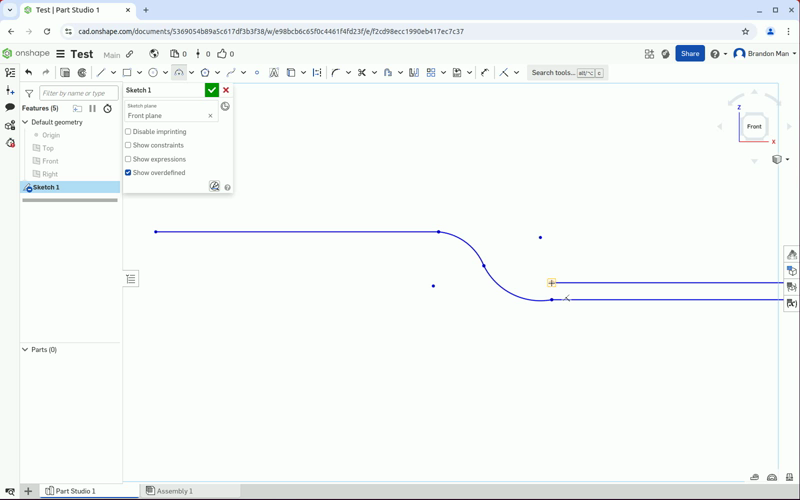
click(551, 282)
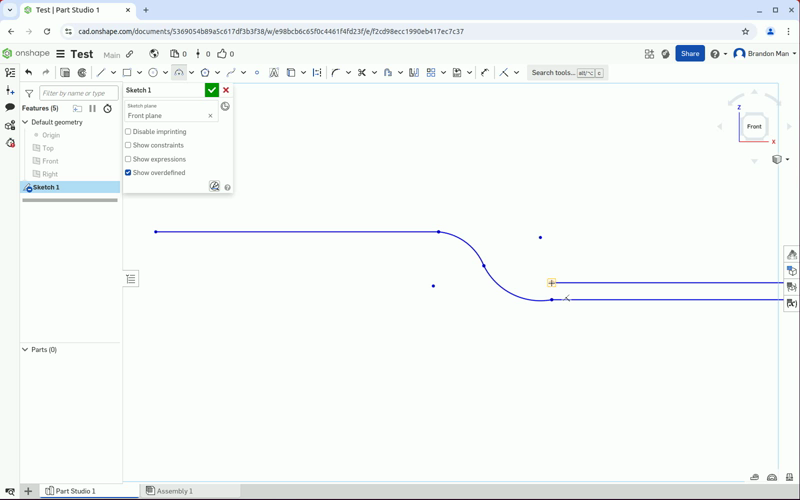
scroll(-6)
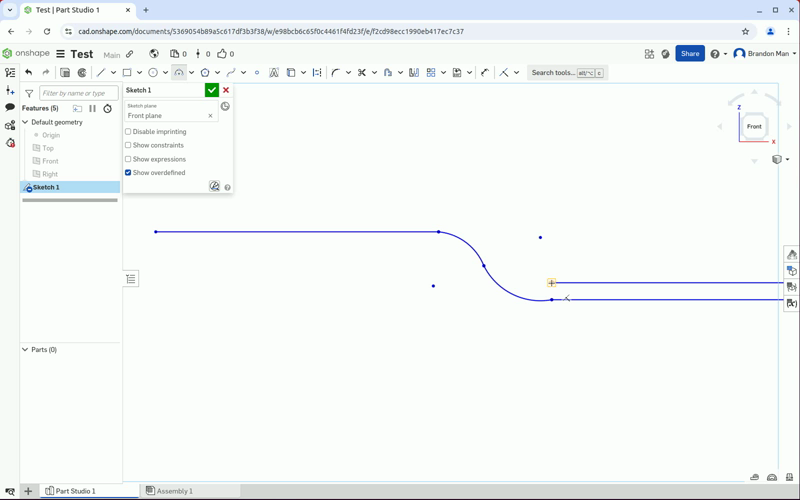
scroll(-6)
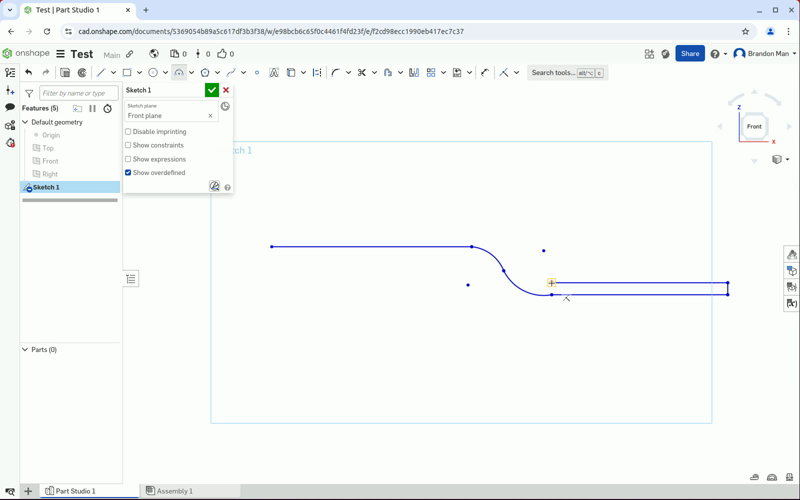
scroll(-6)
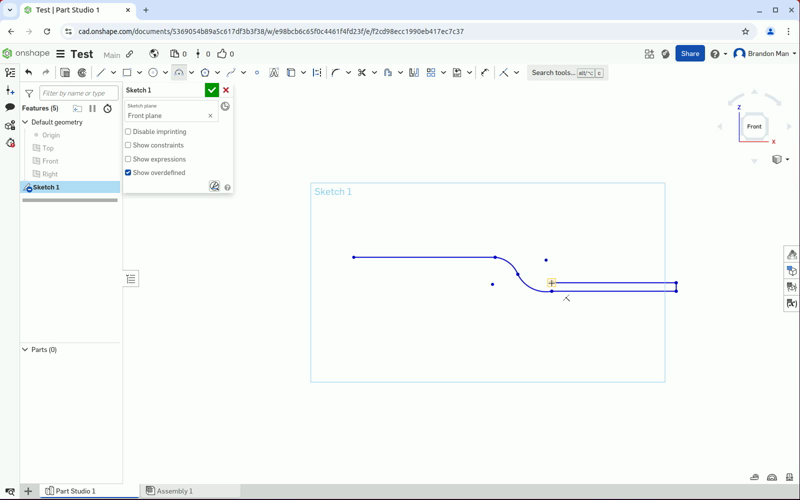
scroll(-6)
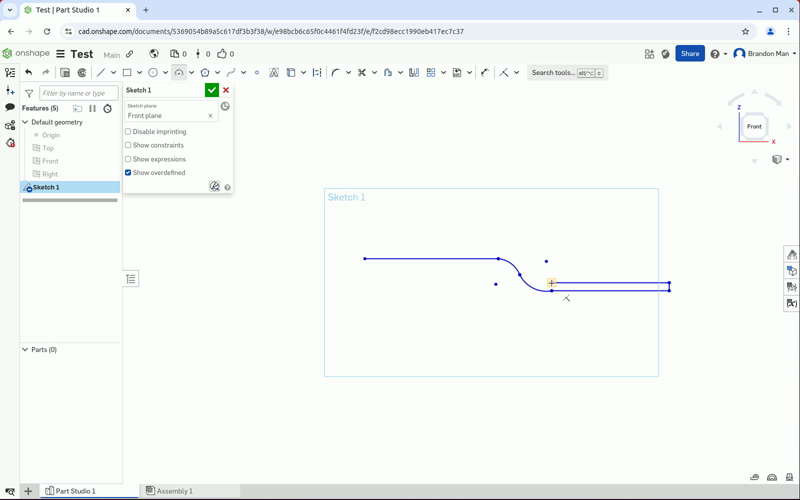
scroll(-6)
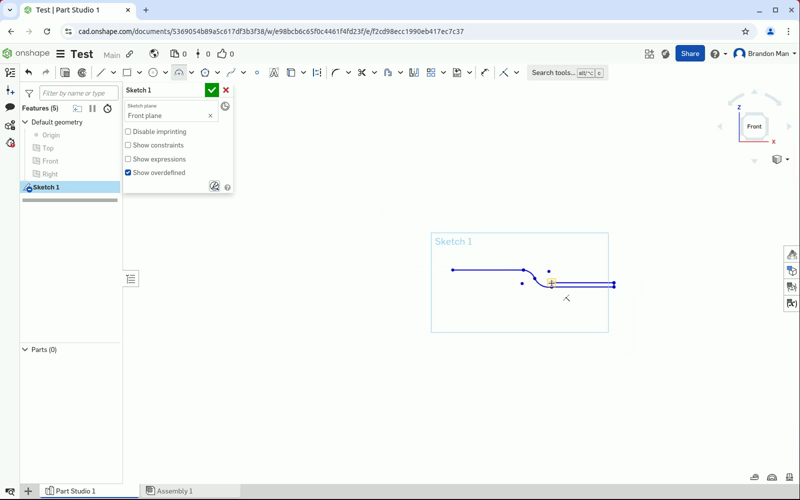
scroll(-6)
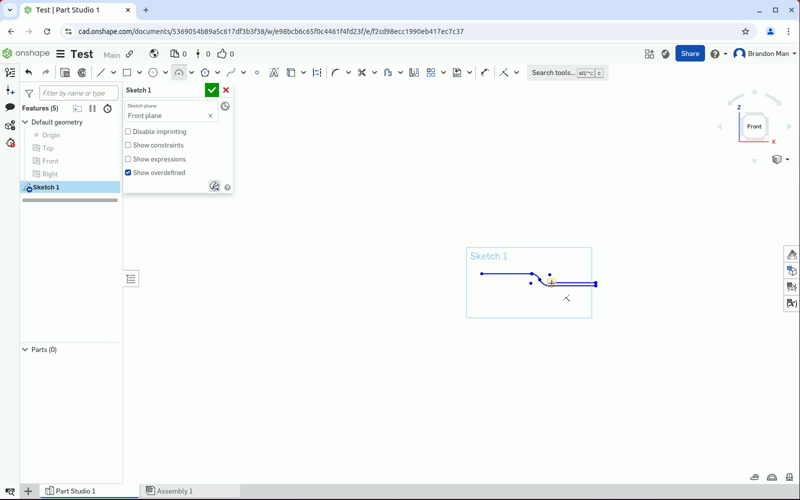
scroll(-6)
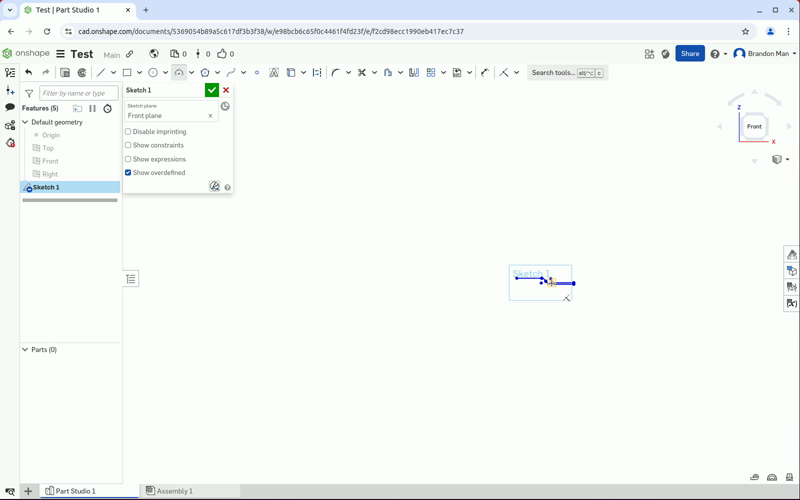
key_down(shift)
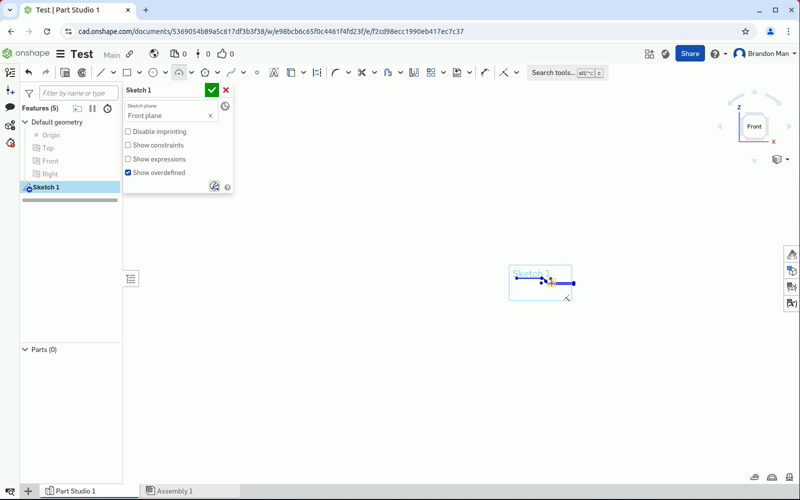
mouse_move(546, 279)
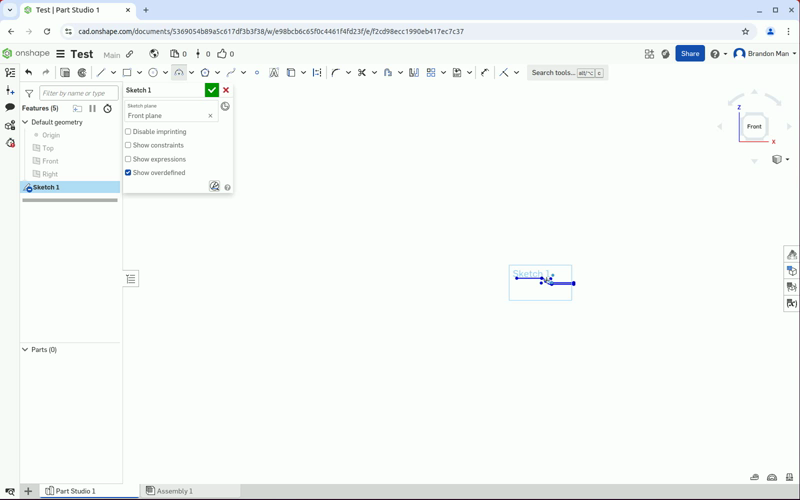
scroll(6)
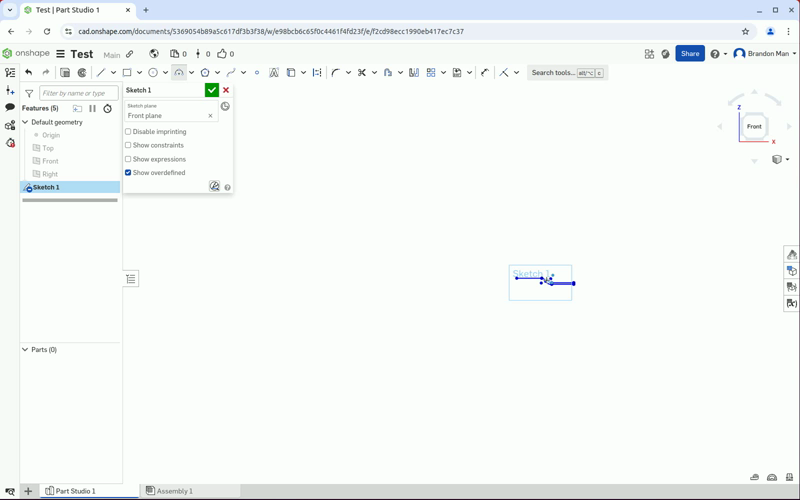
scroll(6)
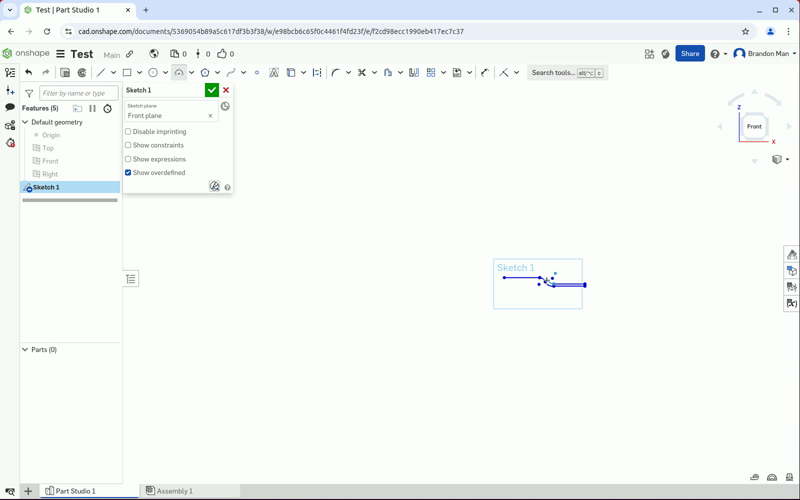
scroll(6)
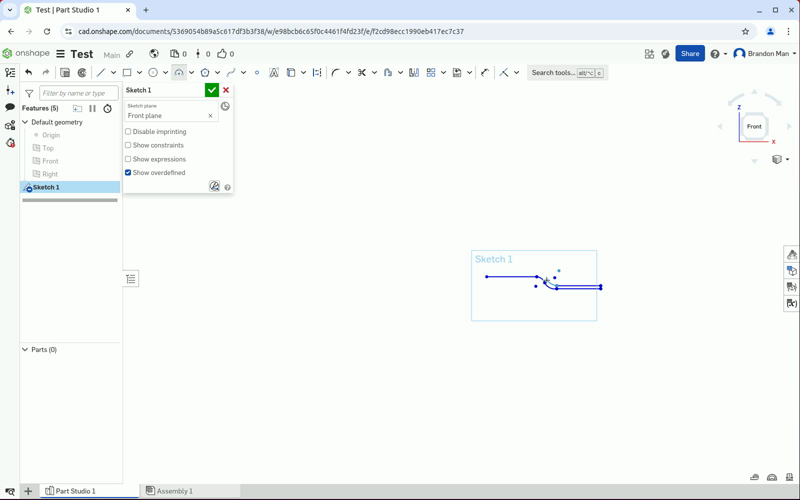
scroll(6)
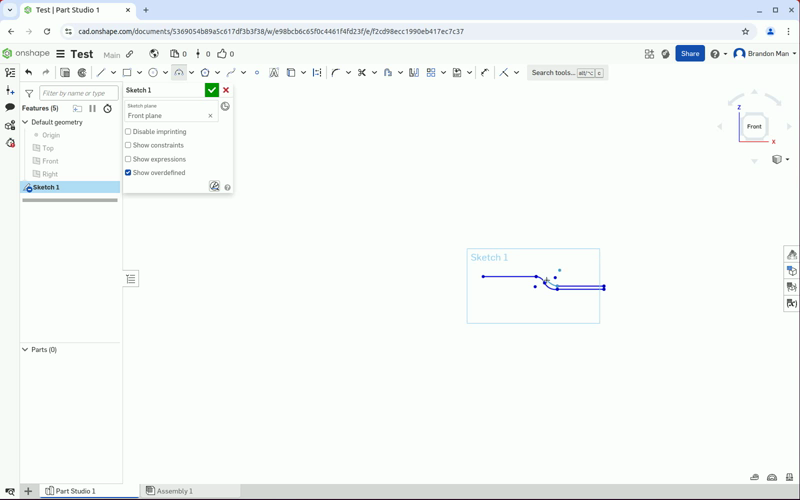
scroll(6)
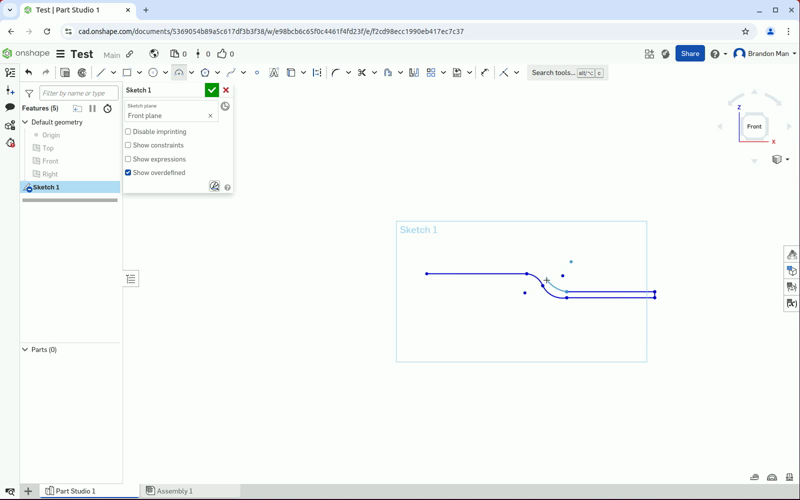
scroll(6)
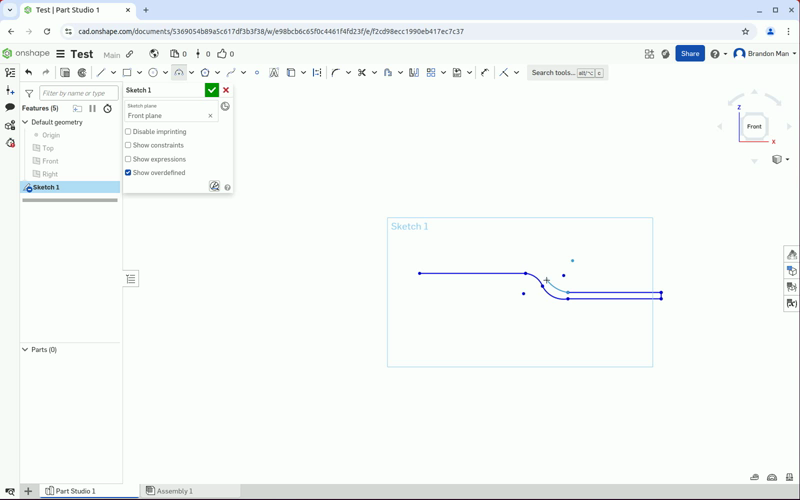
scroll(6)
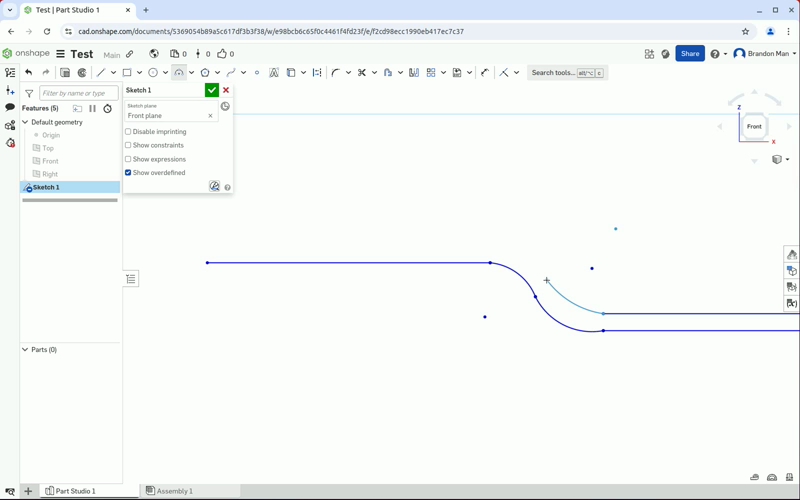
click(546, 279)
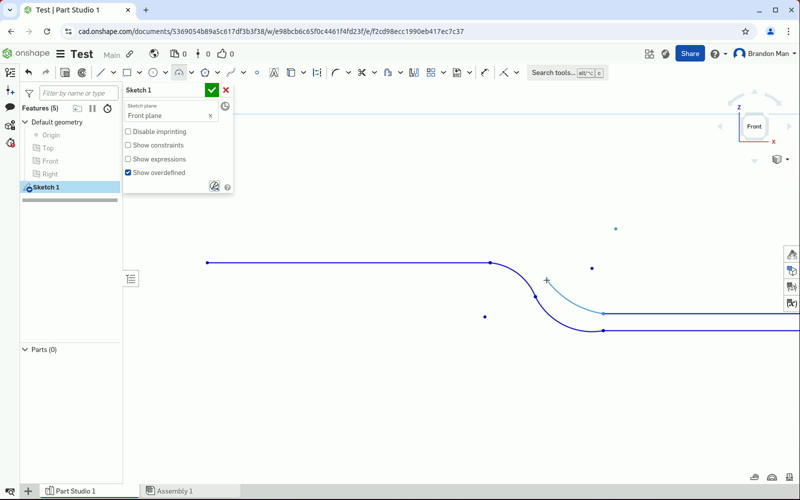
scroll(-6)
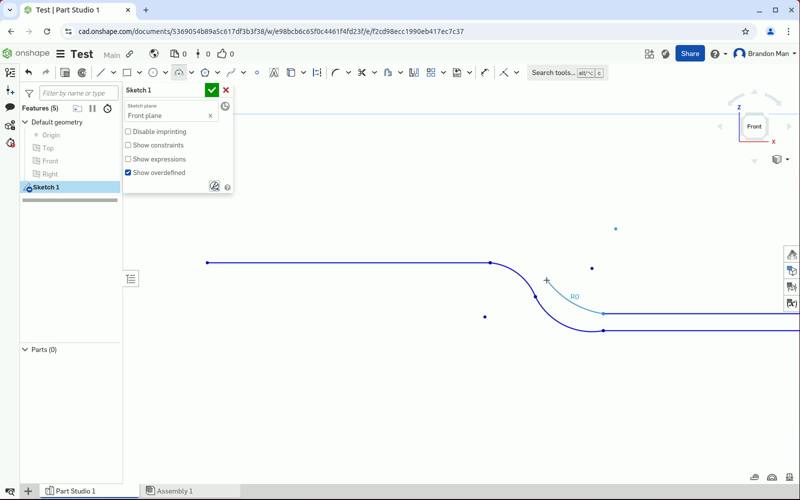
scroll(-6)
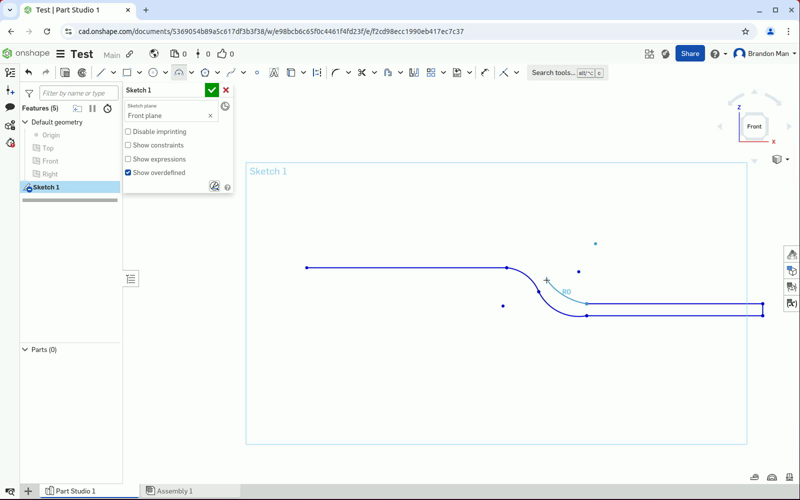
scroll(-6)
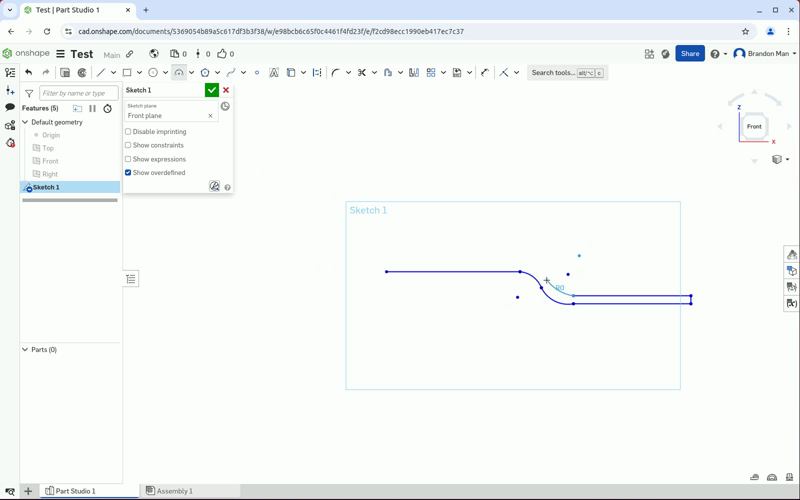
scroll(-6)
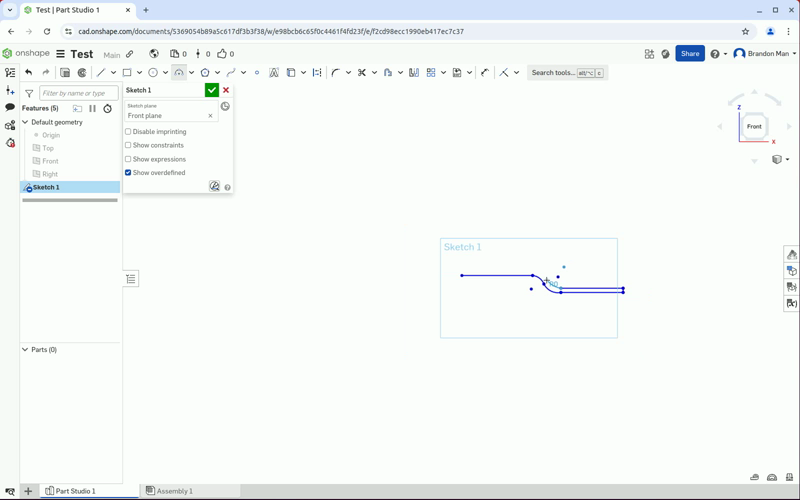
scroll(-6)
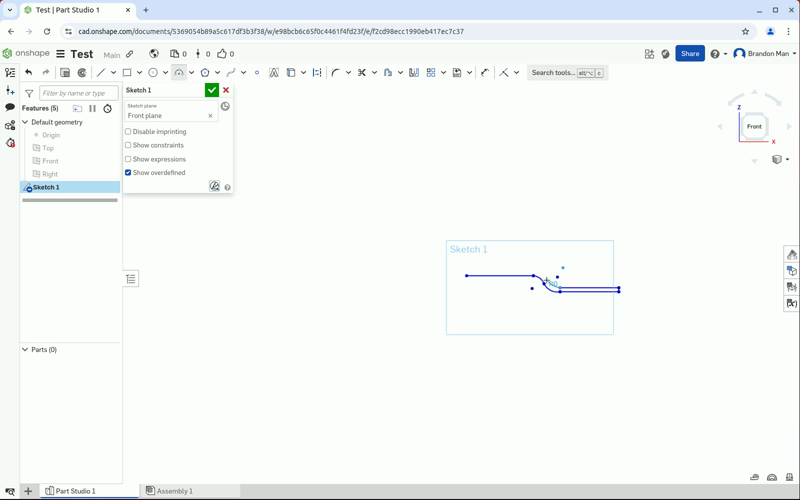
scroll(-6)
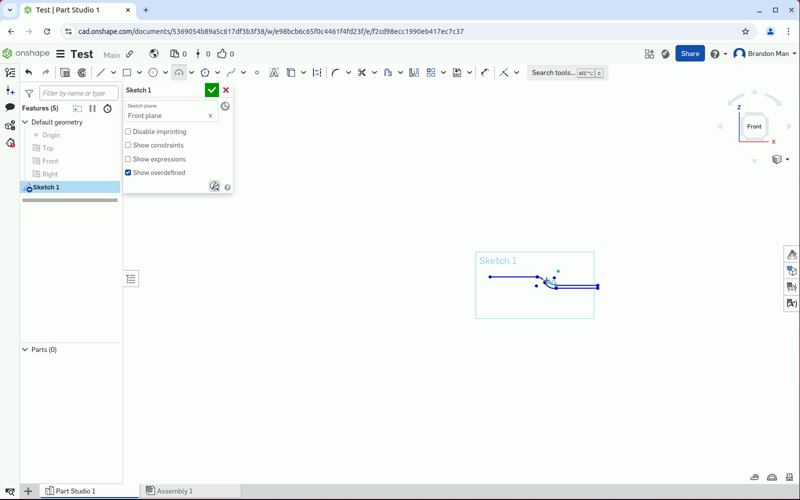
scroll(-6)
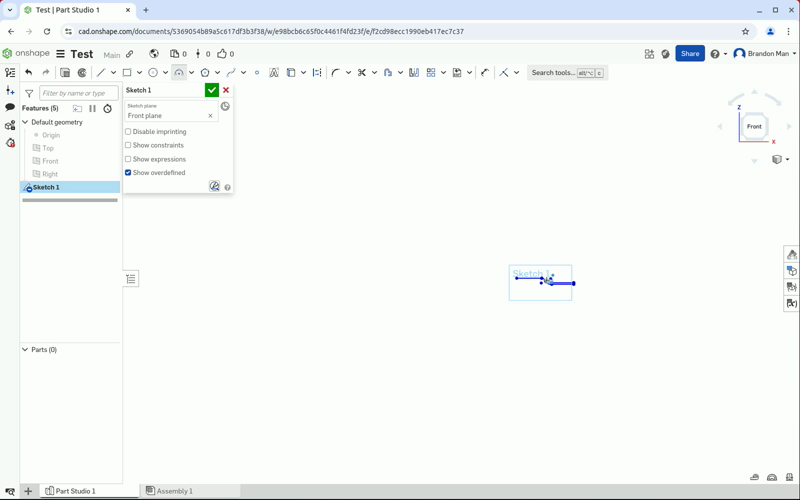
mouse_move(549, 282)
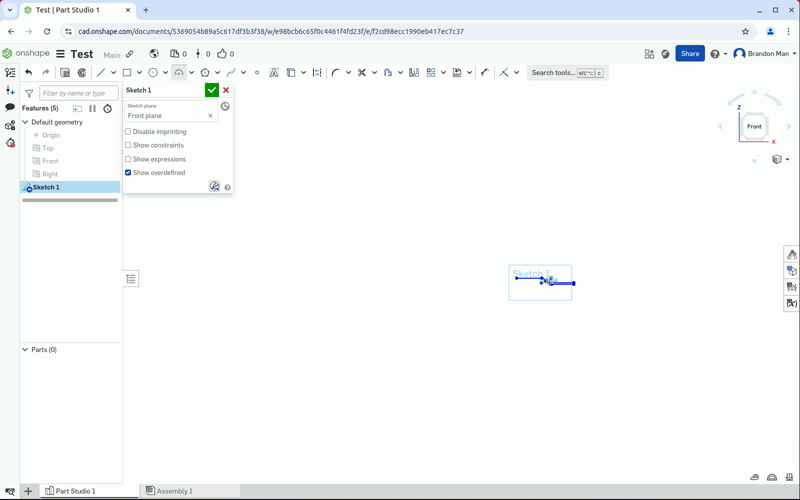
scroll(6)
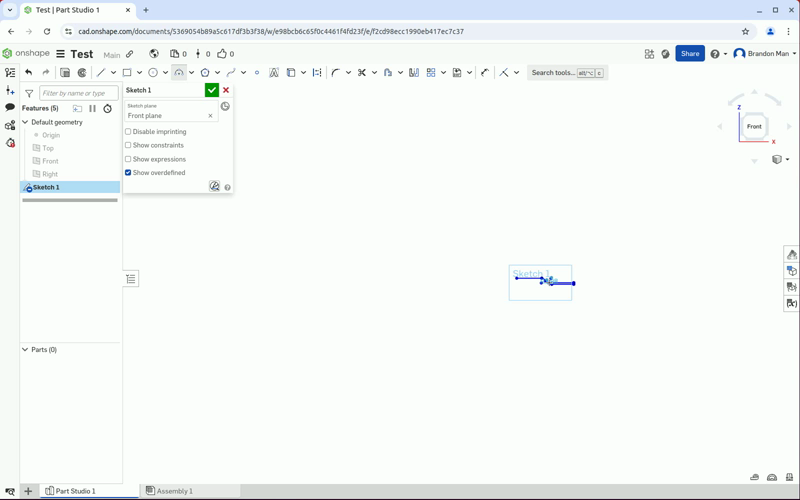
scroll(6)
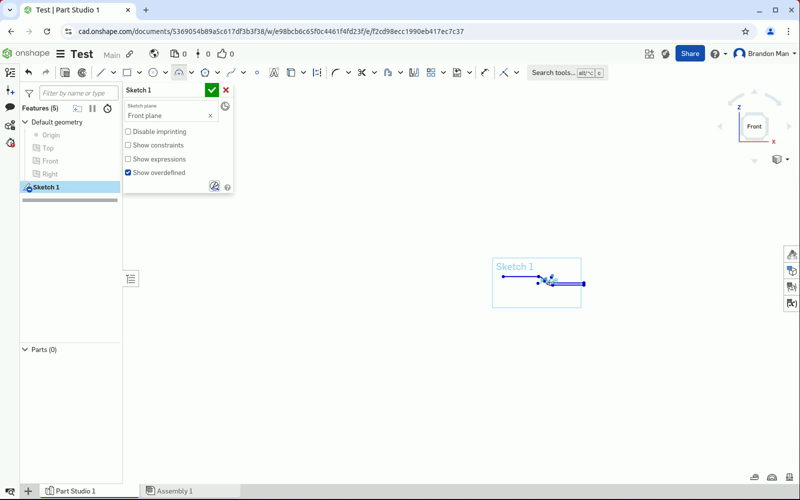
scroll(6)
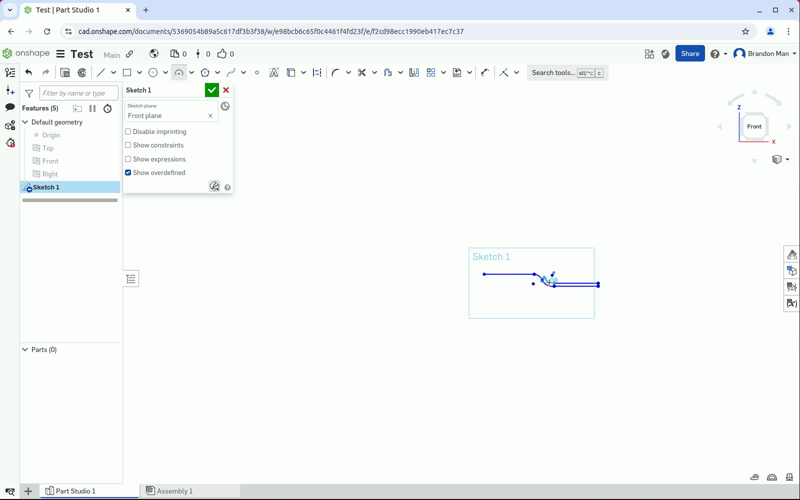
scroll(6)
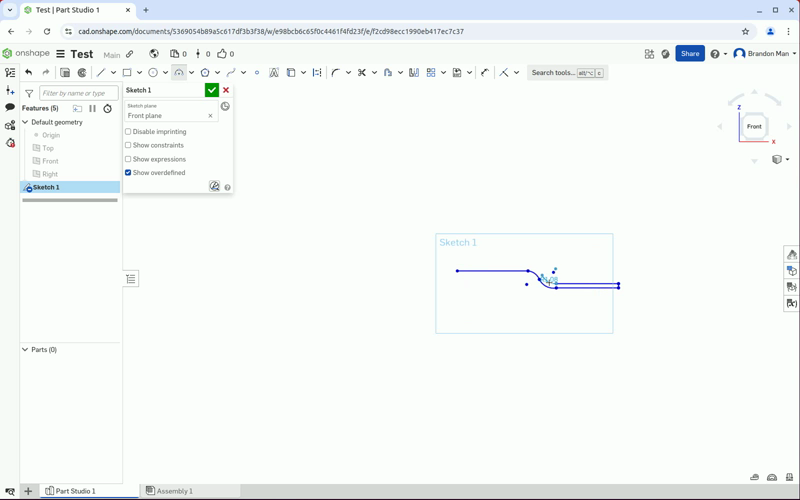
scroll(6)
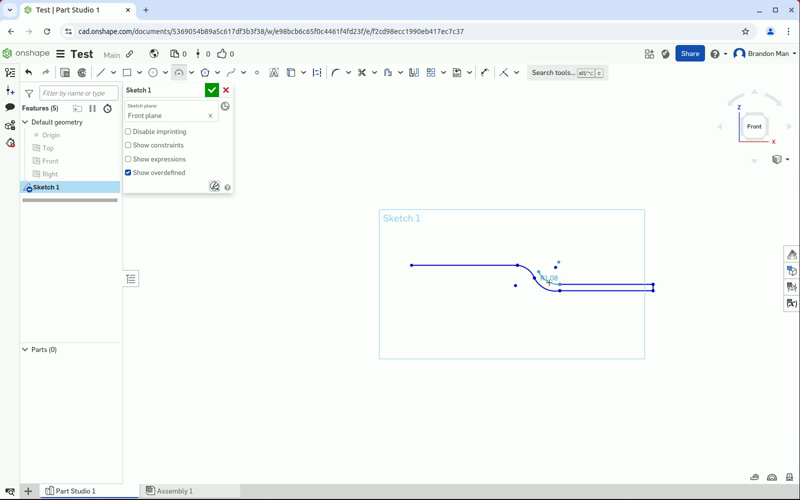
scroll(6)
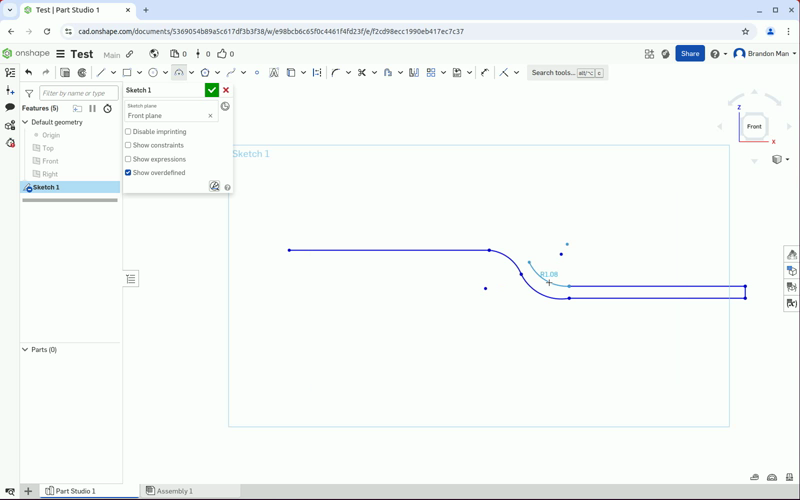
scroll(6)
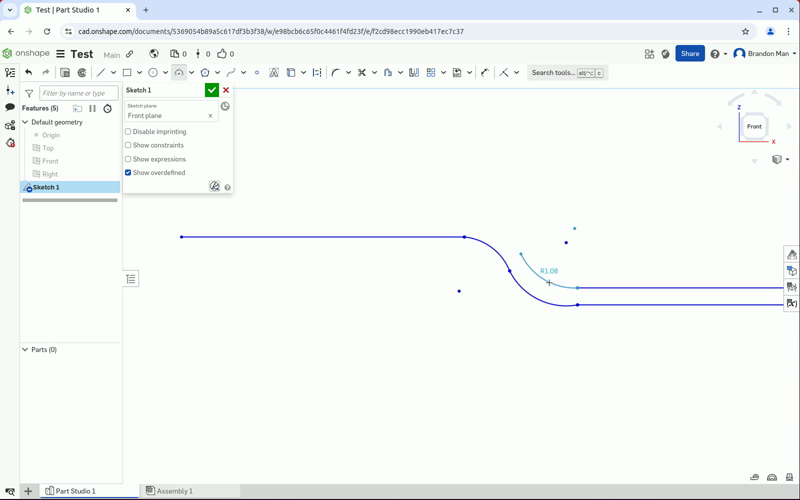
click(549, 282)
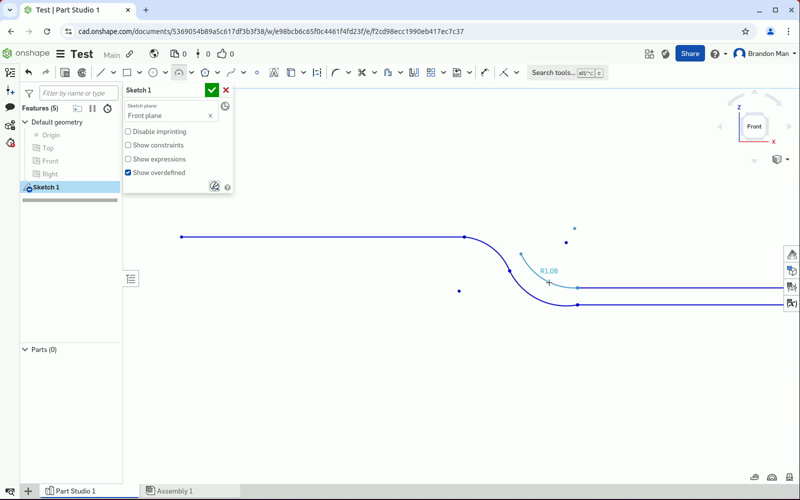
scroll(-6)
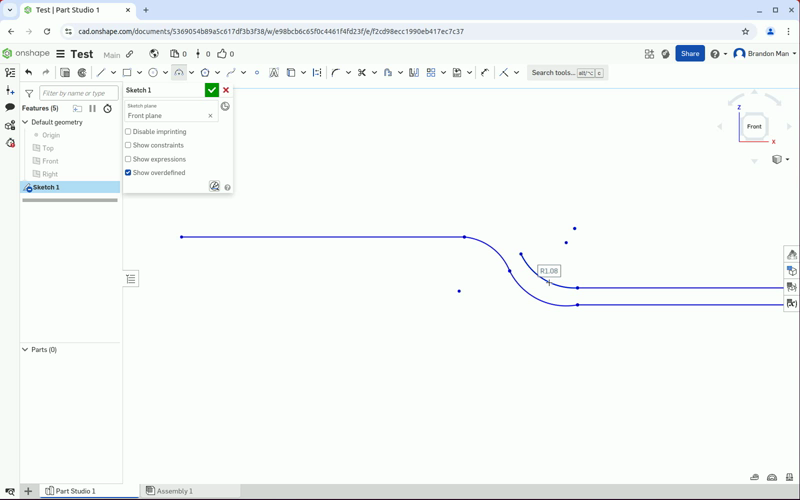
scroll(-6)
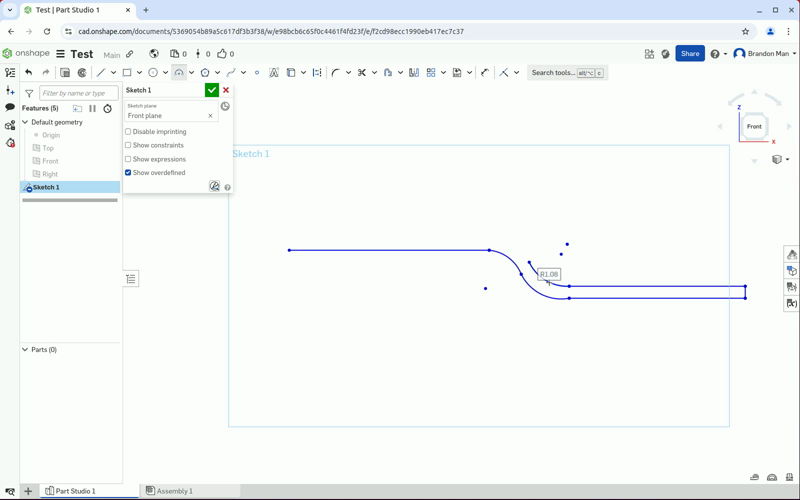
scroll(-6)
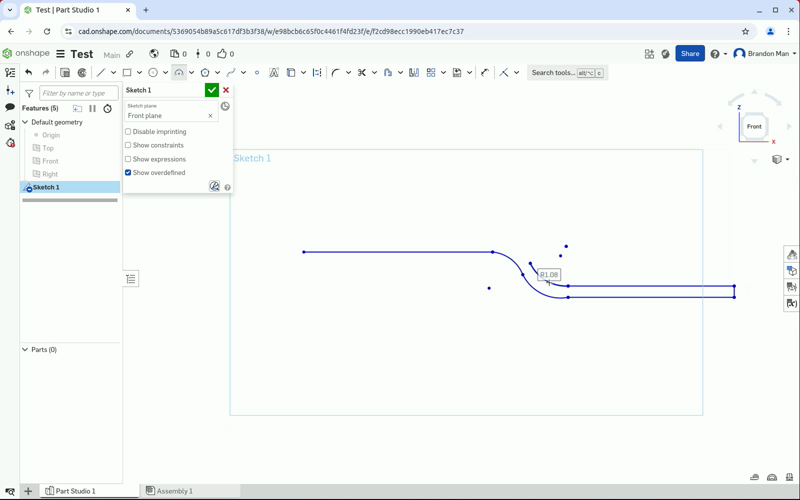
scroll(-6)
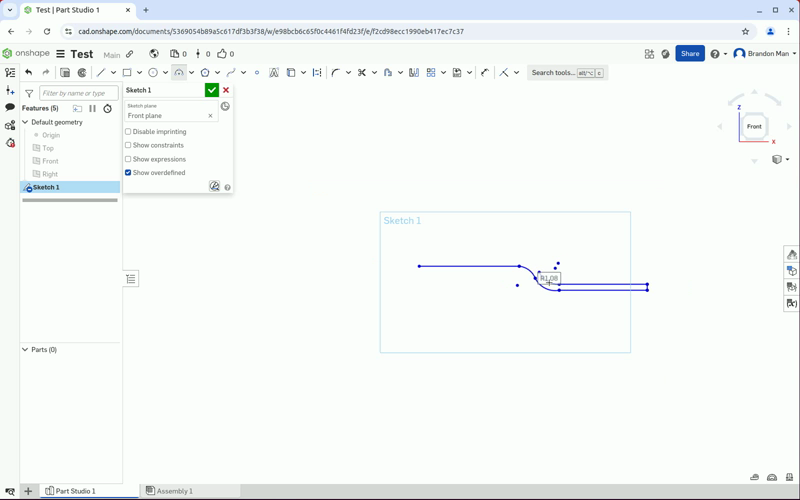
scroll(-6)
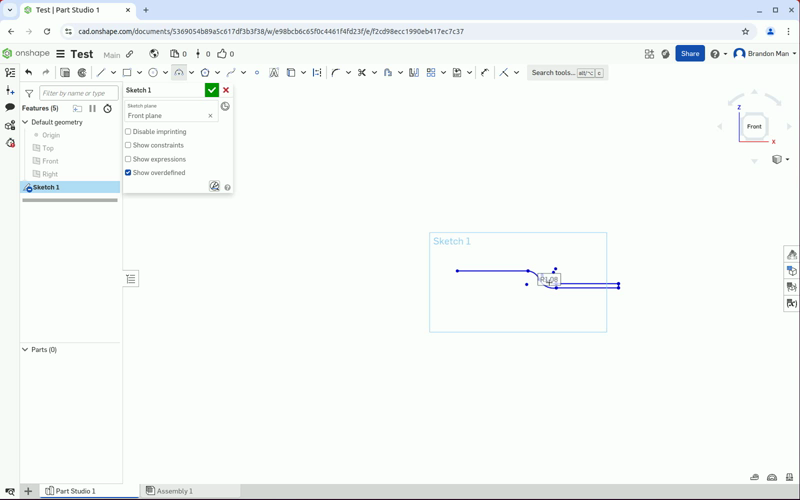
scroll(-6)
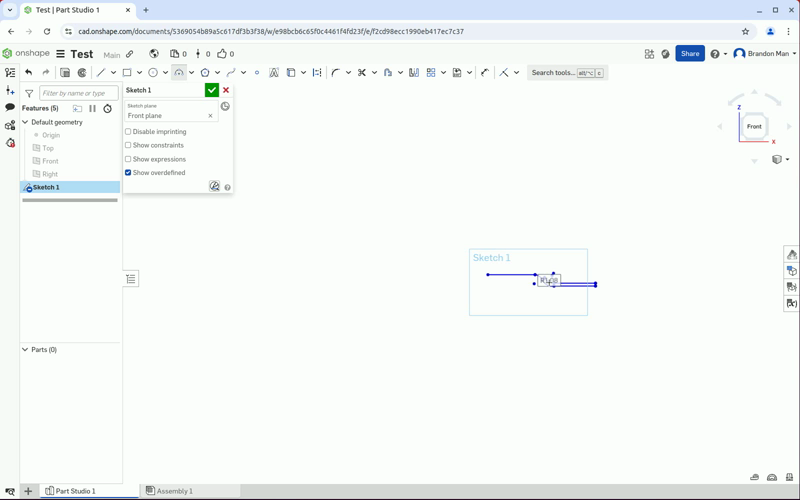
scroll(-6)
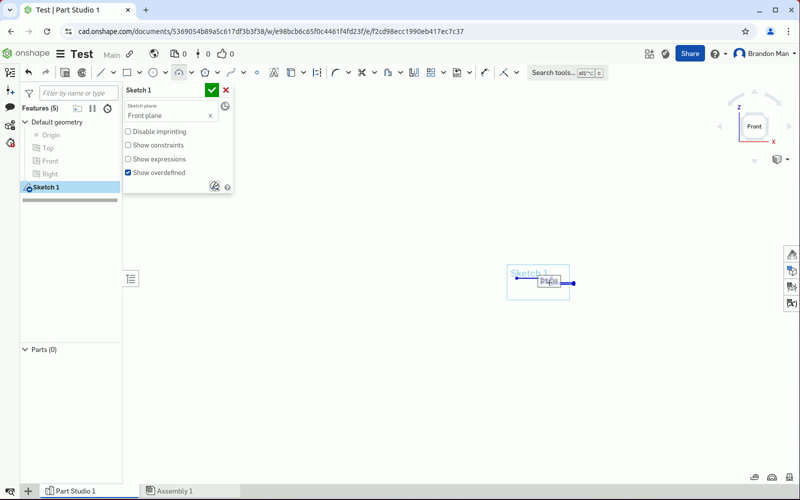
key_up(shift)
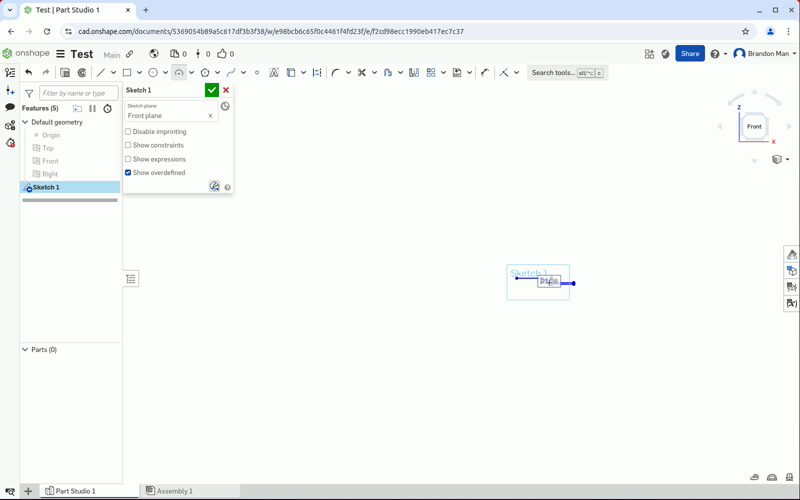
mouse_move(546, 279)
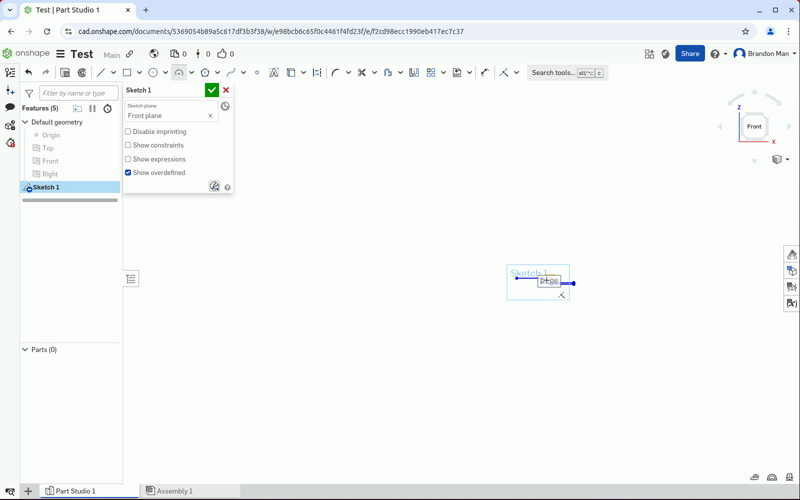
scroll(6)
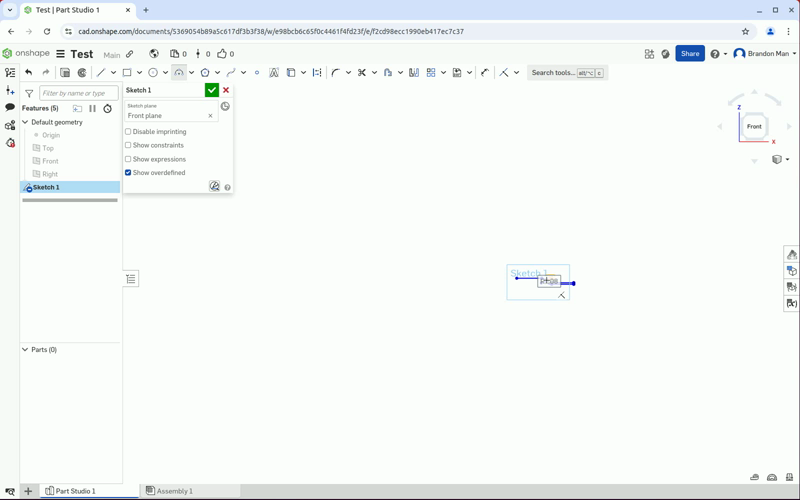
scroll(6)
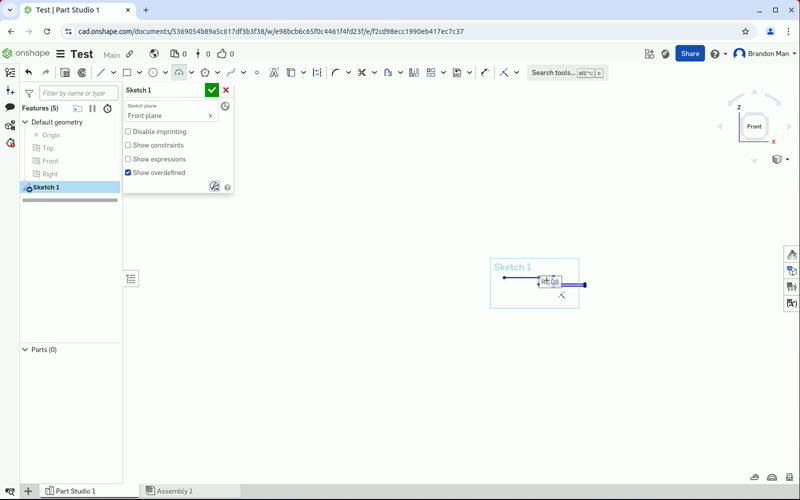
scroll(6)
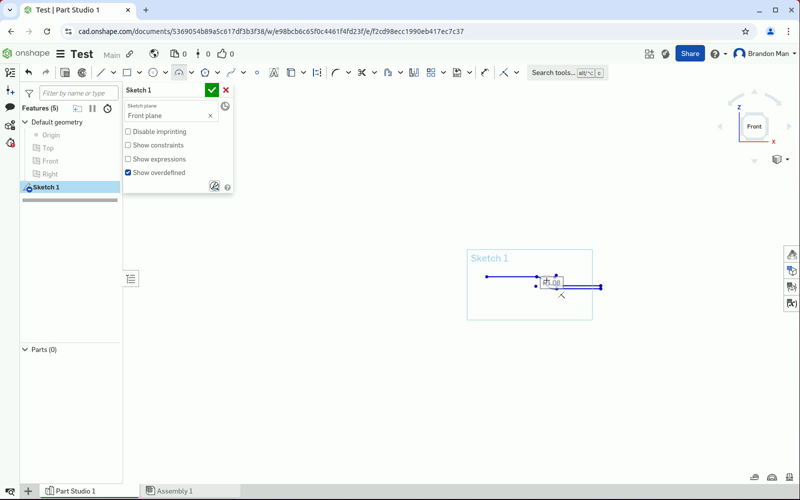
scroll(6)
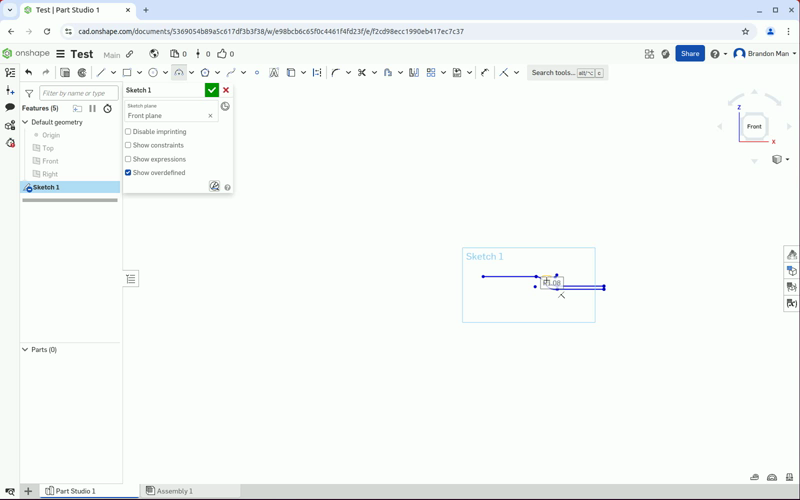
scroll(6)
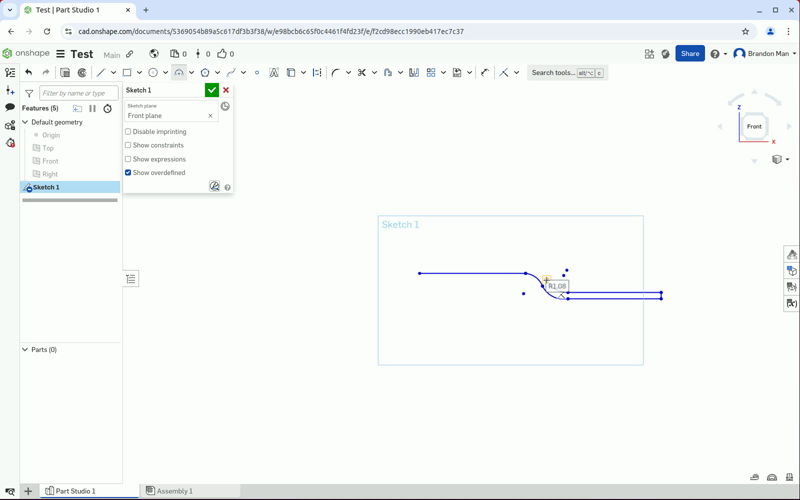
scroll(6)
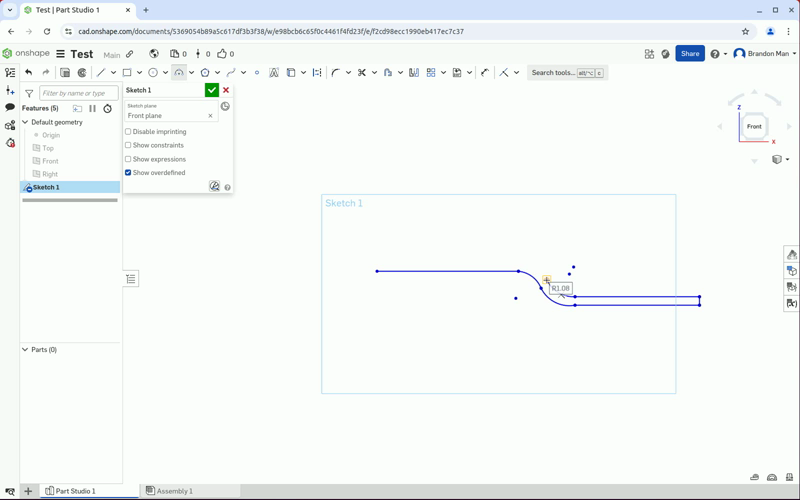
scroll(6)
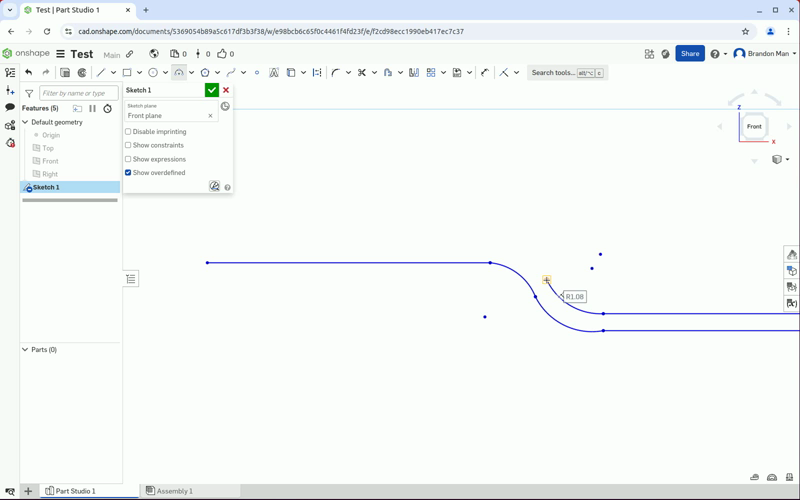
click(546, 279)
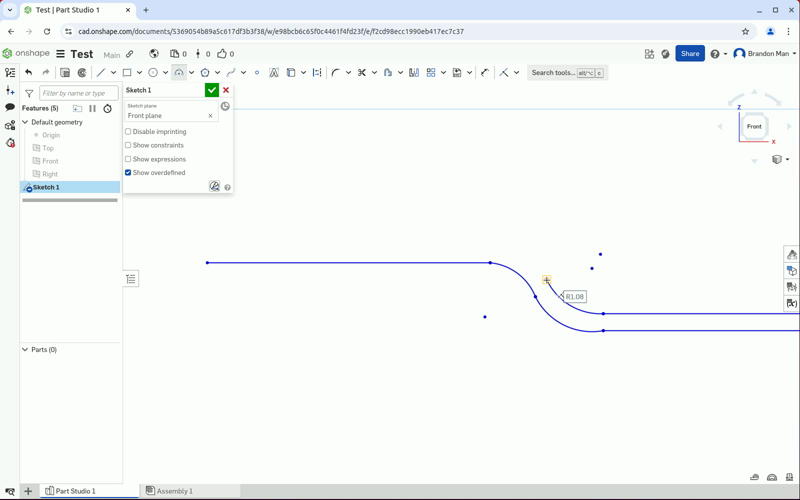
scroll(-6)
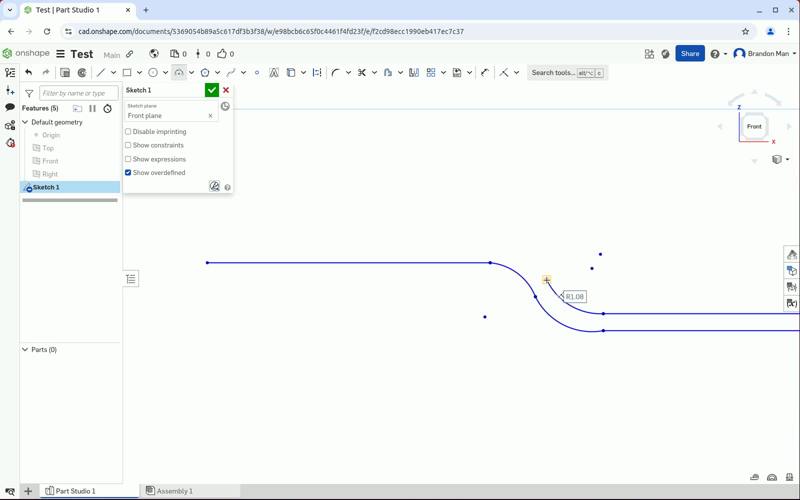
scroll(-6)
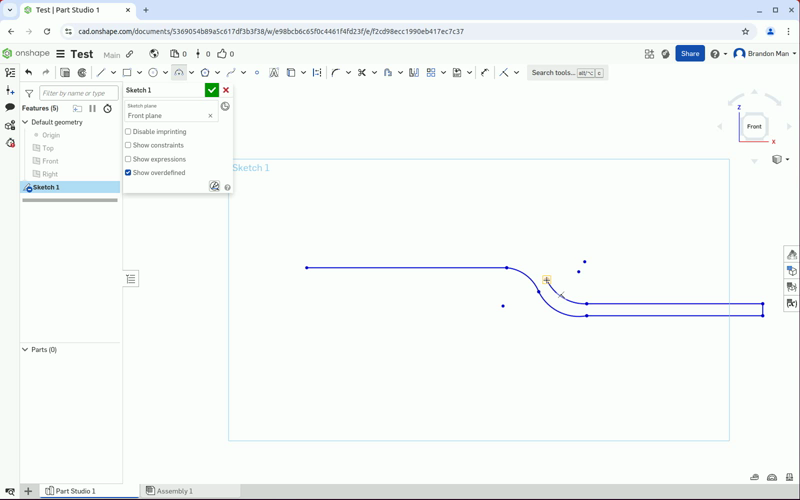
scroll(-6)
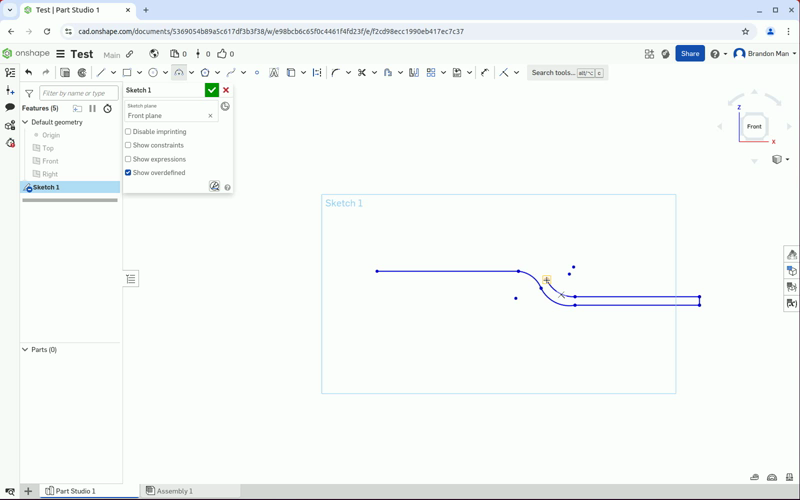
scroll(-6)
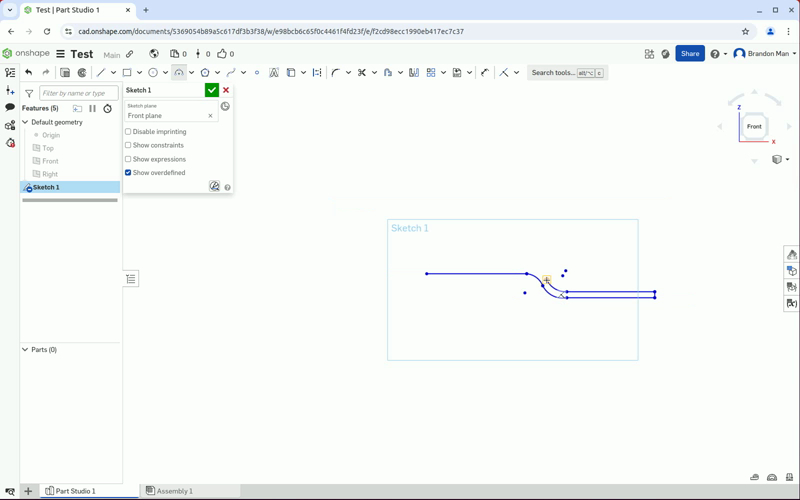
scroll(-6)
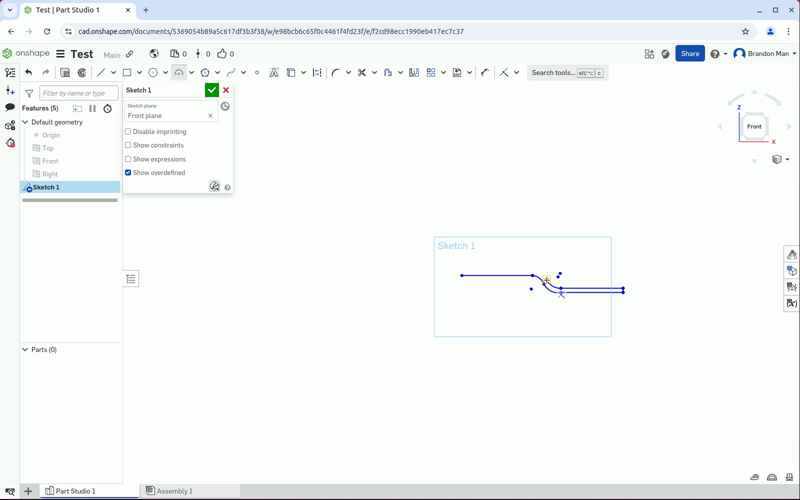
scroll(-6)
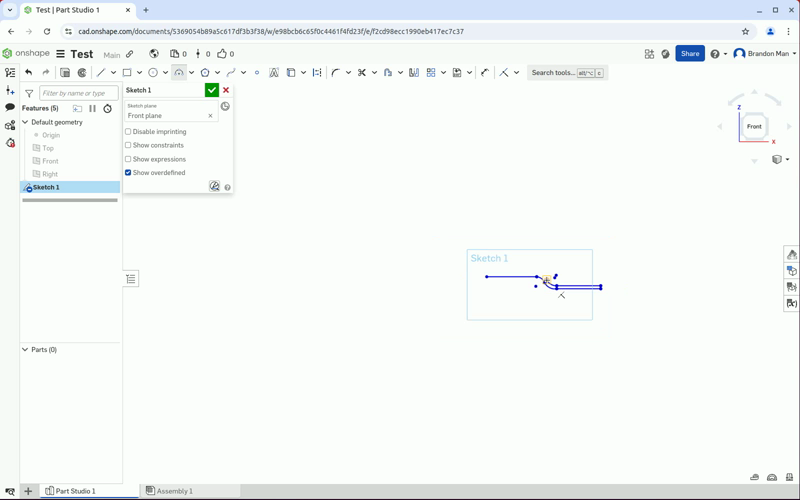
scroll(-6)
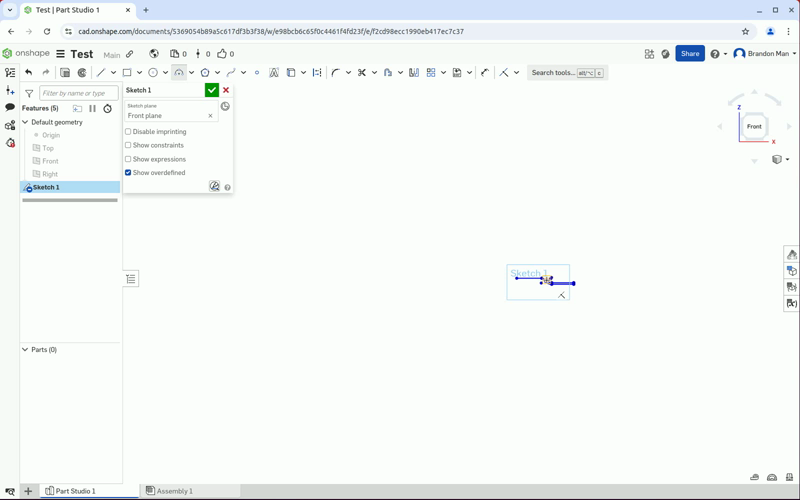
key_down(shift)
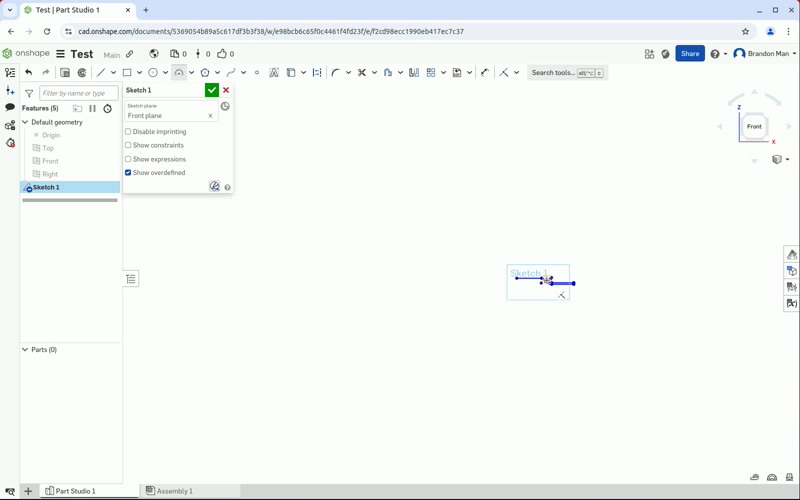
mouse_move(542, 277)
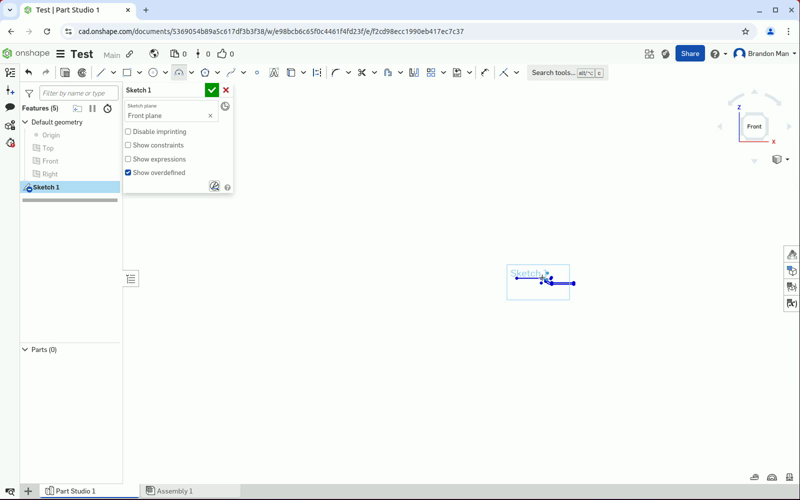
scroll(6)
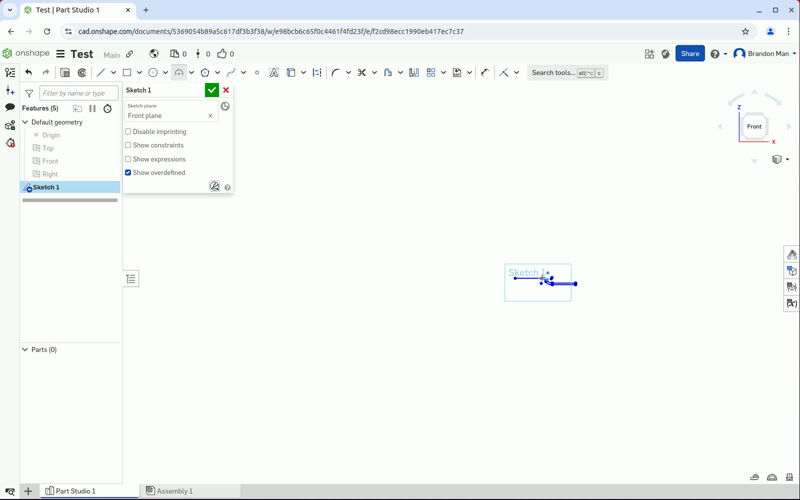
scroll(6)
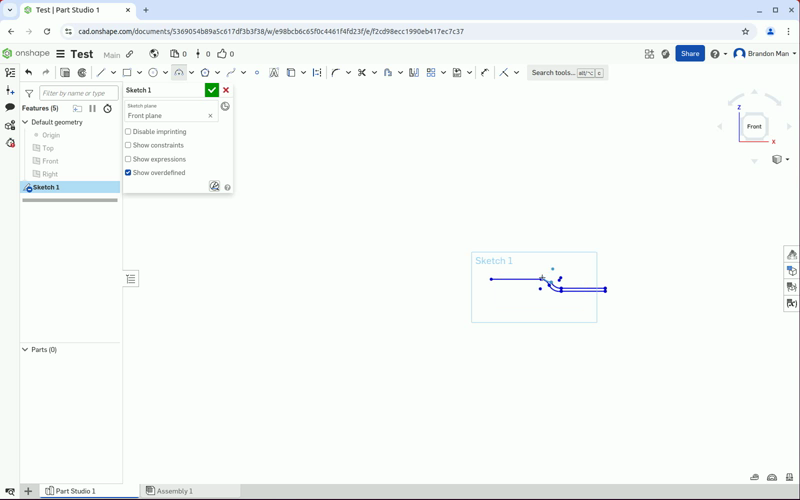
scroll(6)
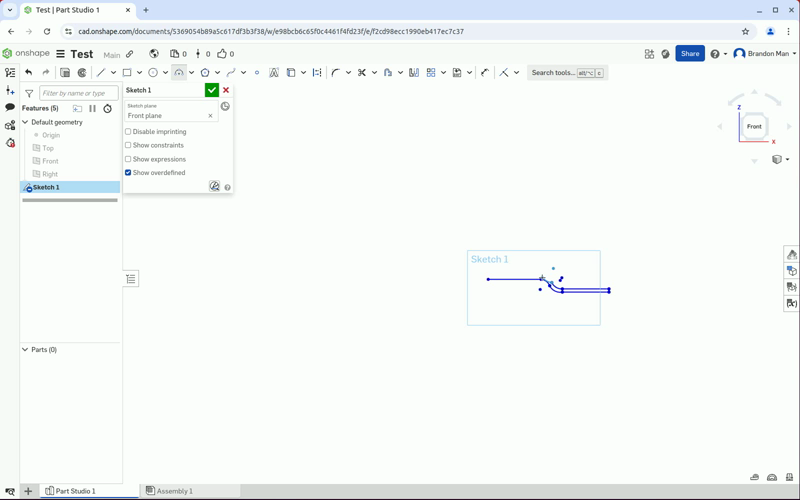
scroll(6)
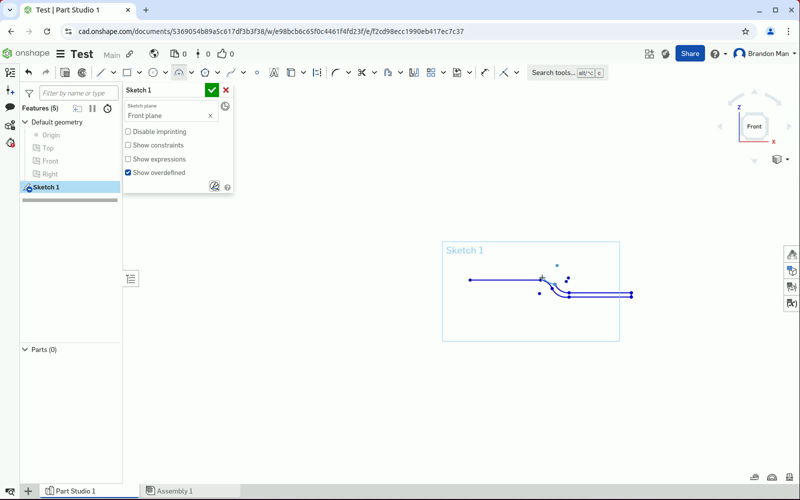
scroll(6)
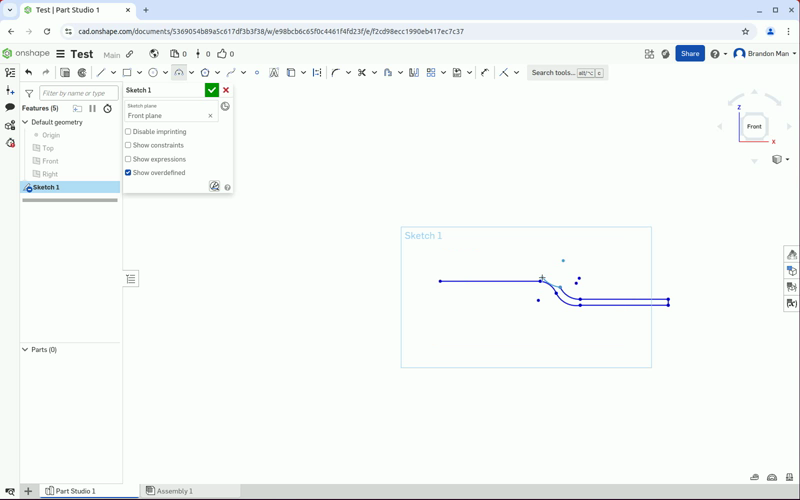
scroll(6)
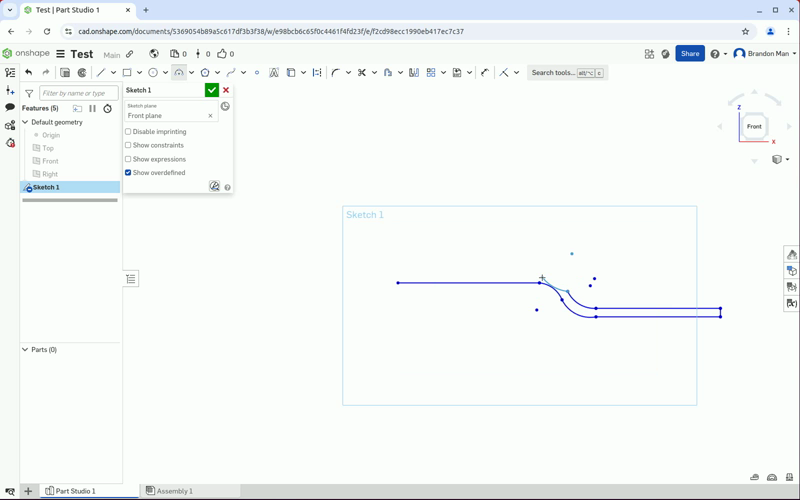
scroll(6)
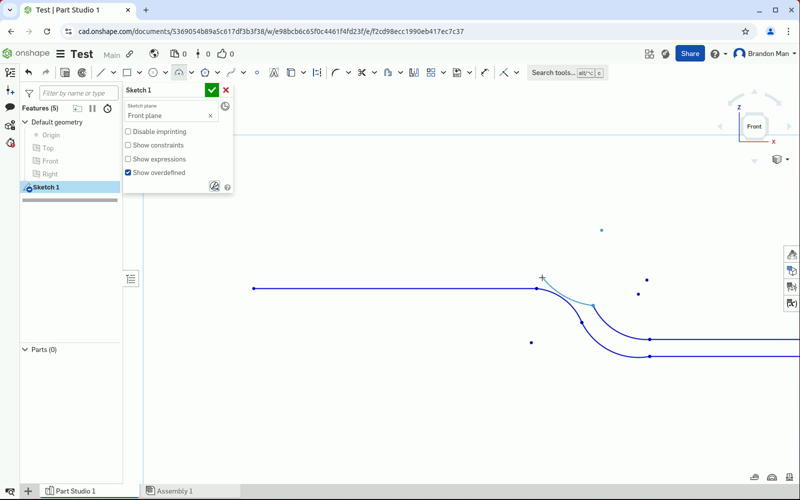
click(542, 277)
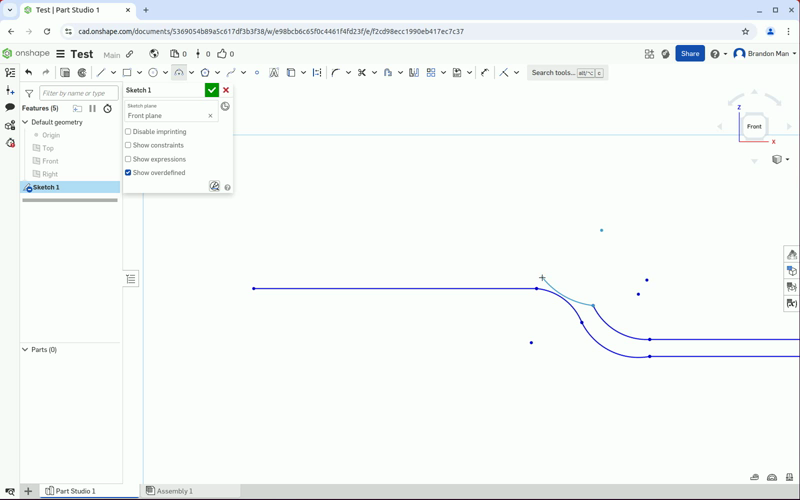
scroll(-6)
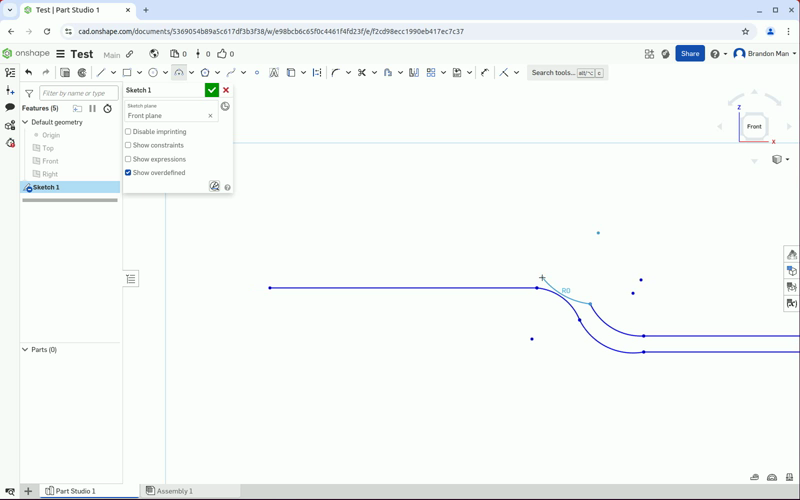
scroll(-6)
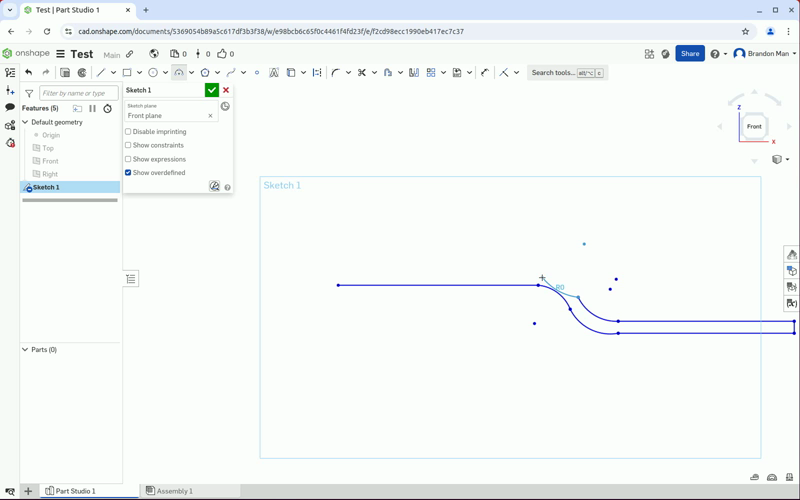
scroll(-6)
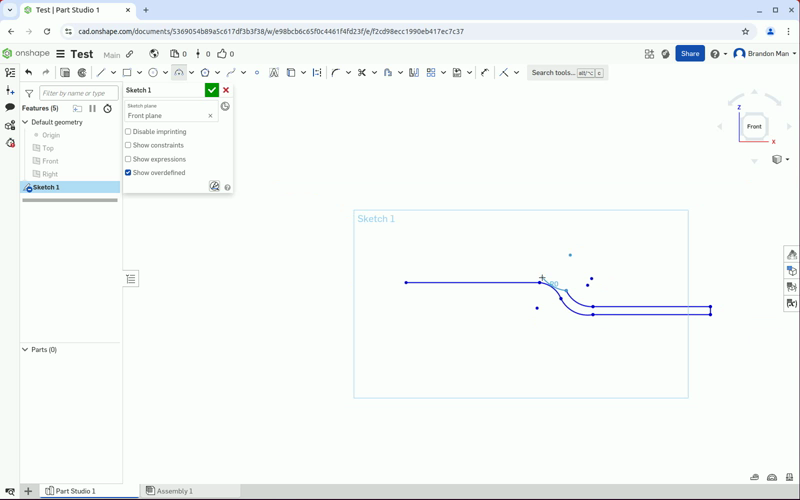
scroll(-6)
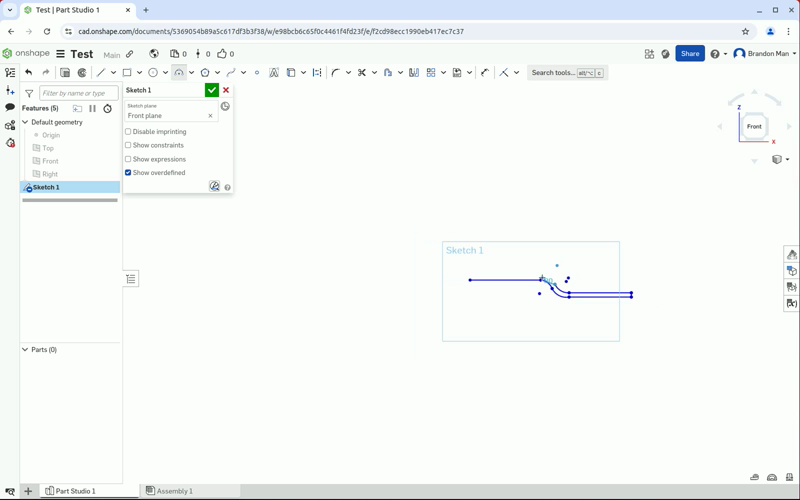
scroll(-6)
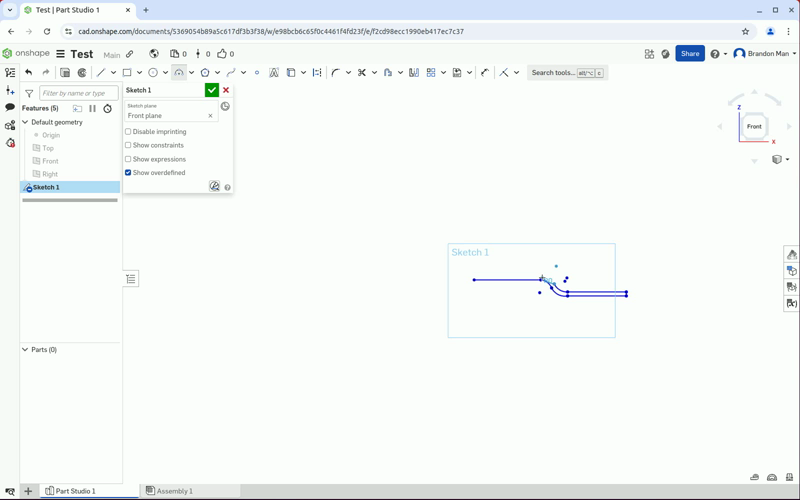
scroll(-6)
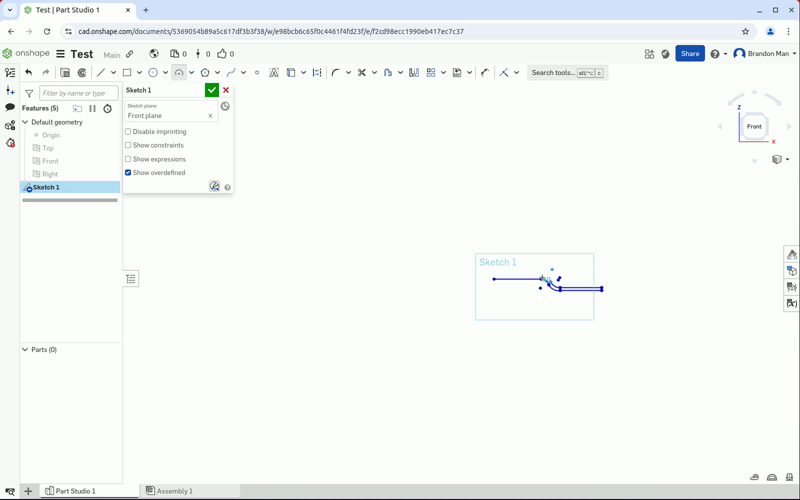
scroll(-6)
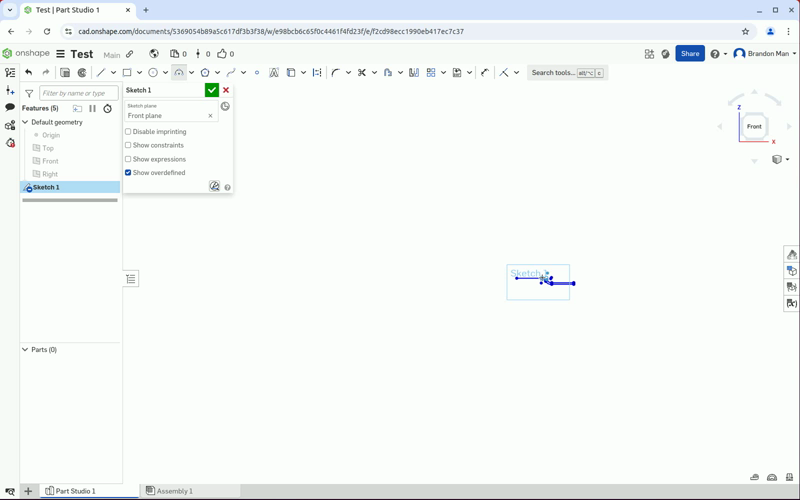
mouse_move(545, 277)
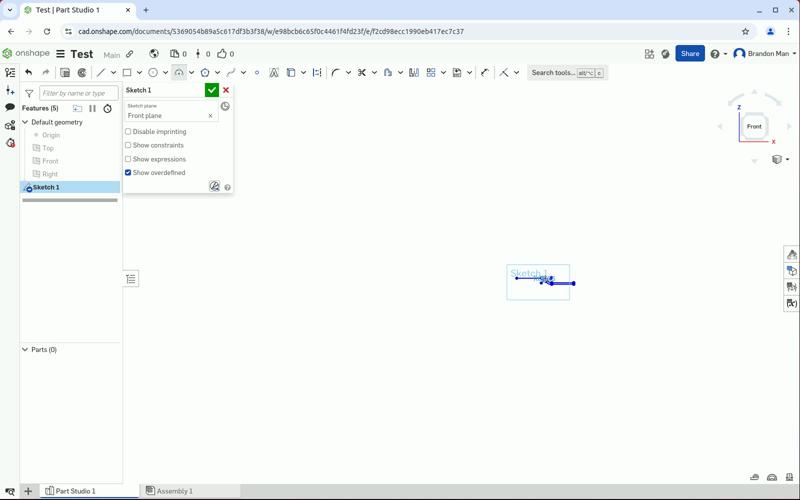
scroll(6)
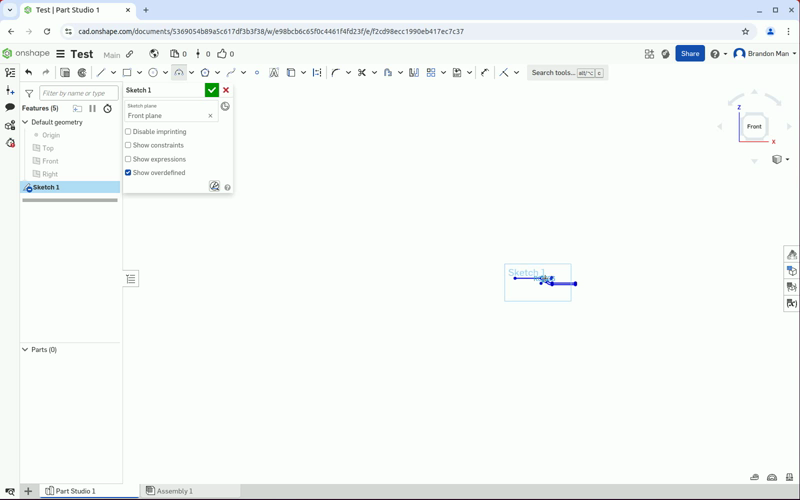
scroll(6)
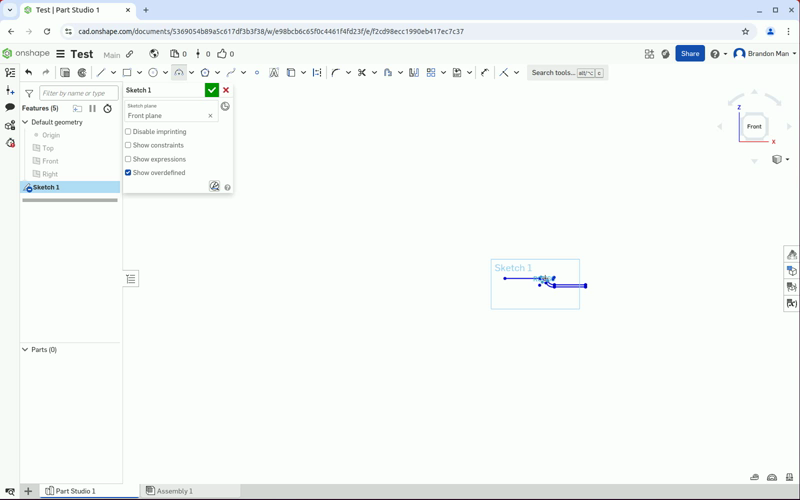
scroll(6)
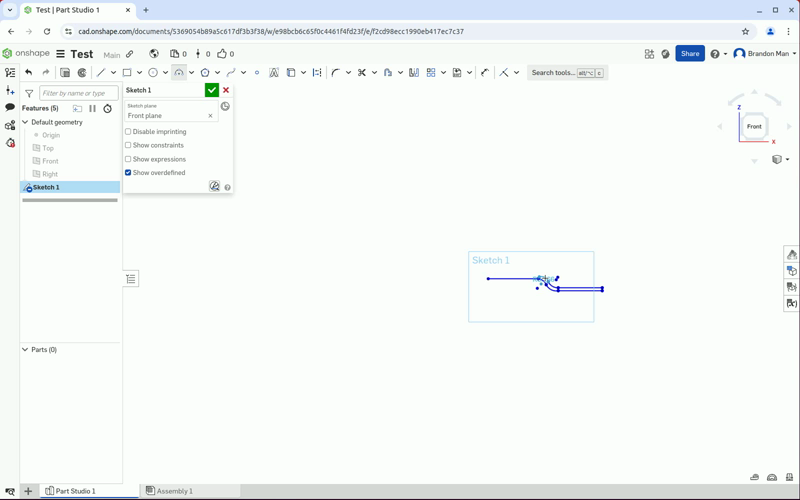
scroll(6)
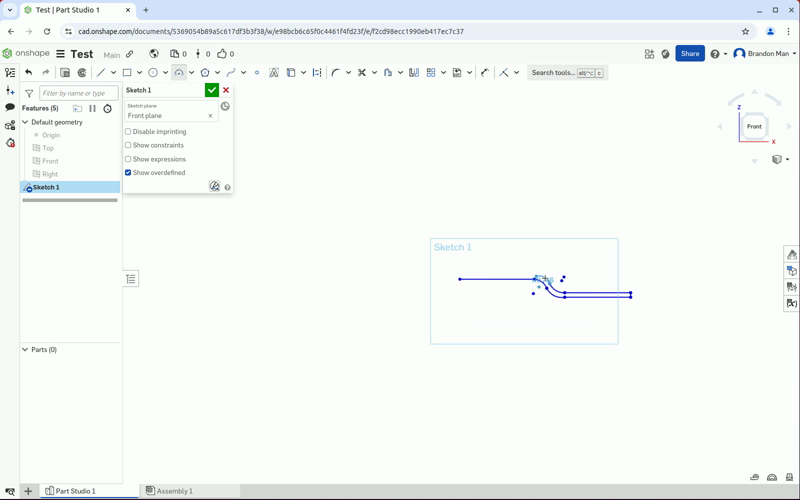
scroll(6)
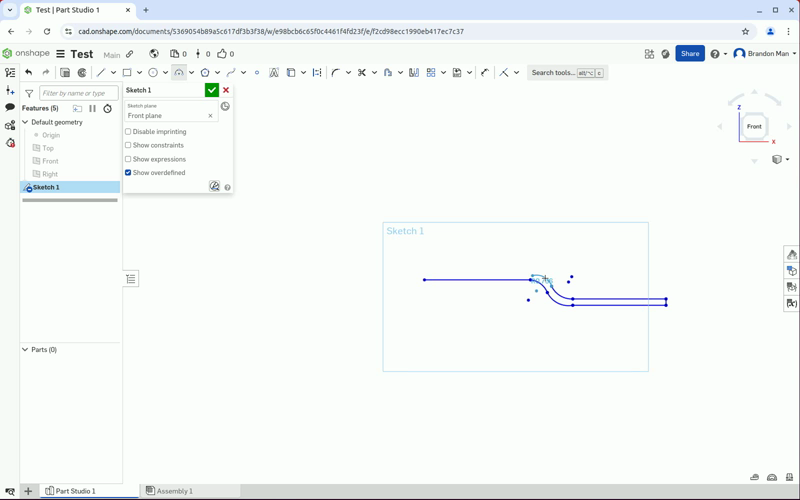
scroll(6)
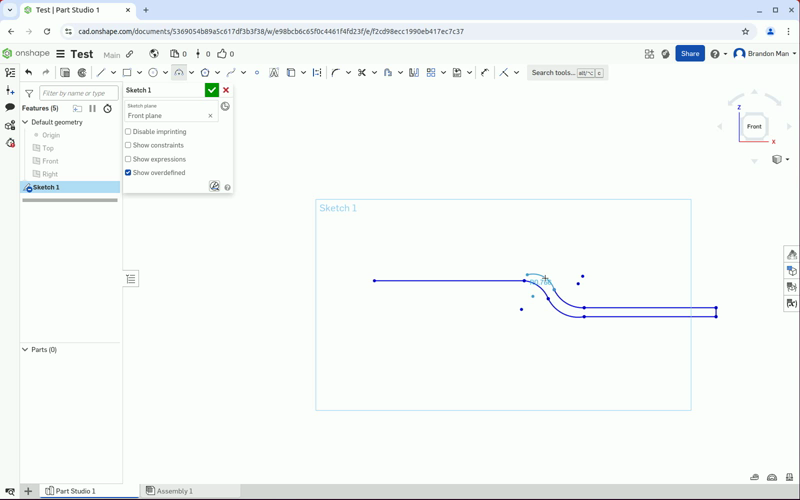
scroll(6)
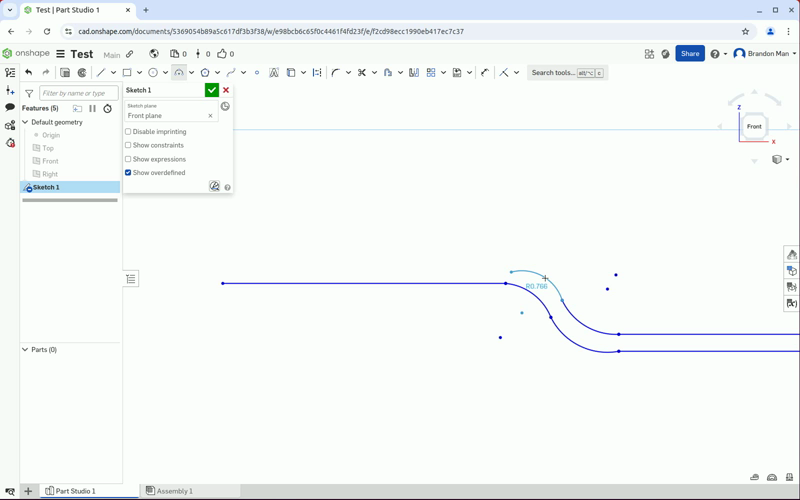
click(545, 277)
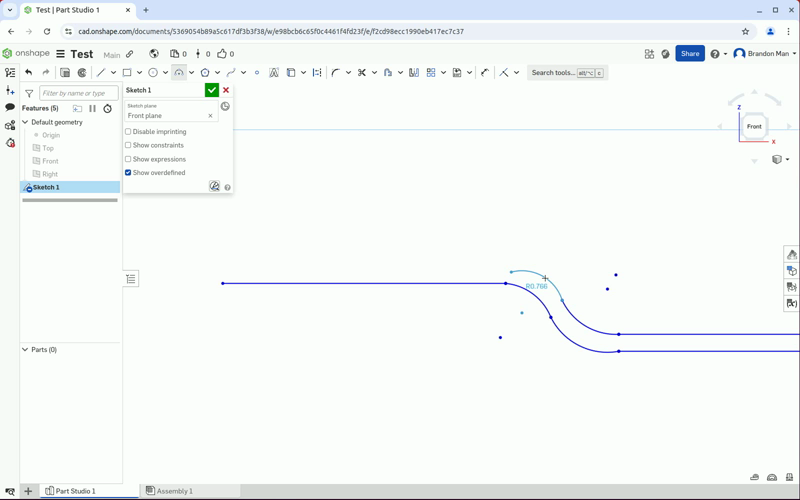
scroll(-6)
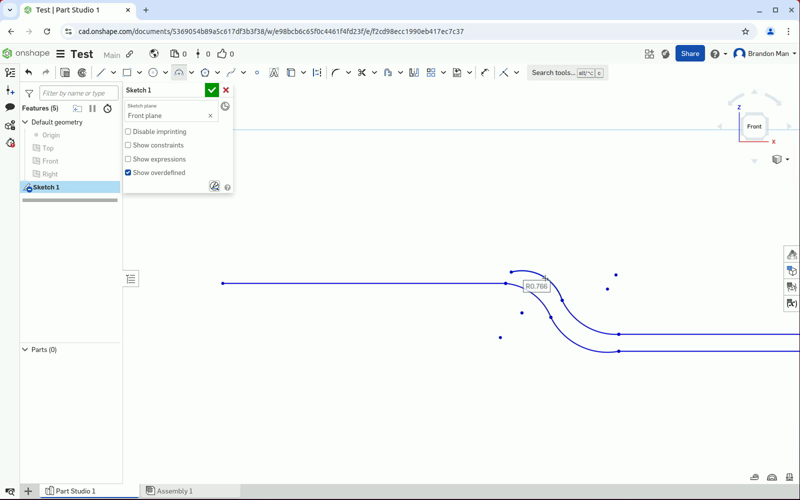
scroll(-6)
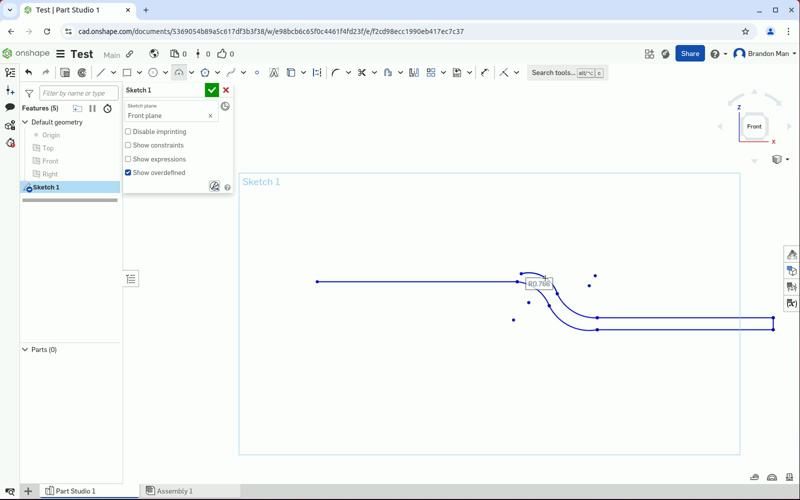
scroll(-6)
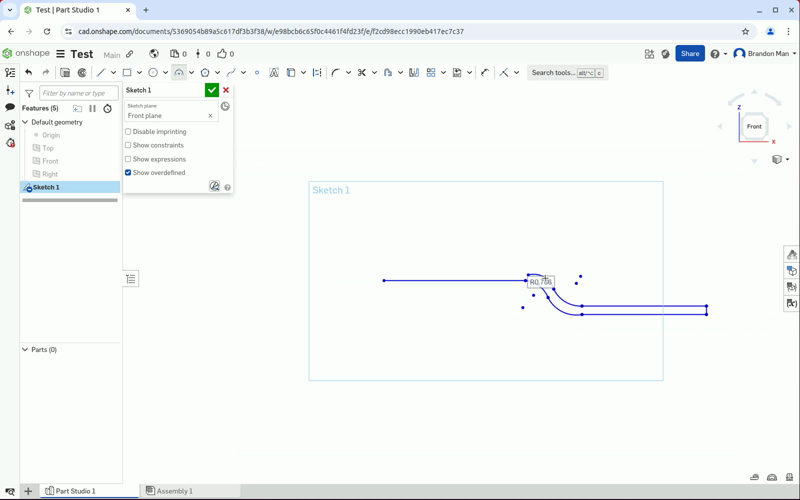
scroll(-6)
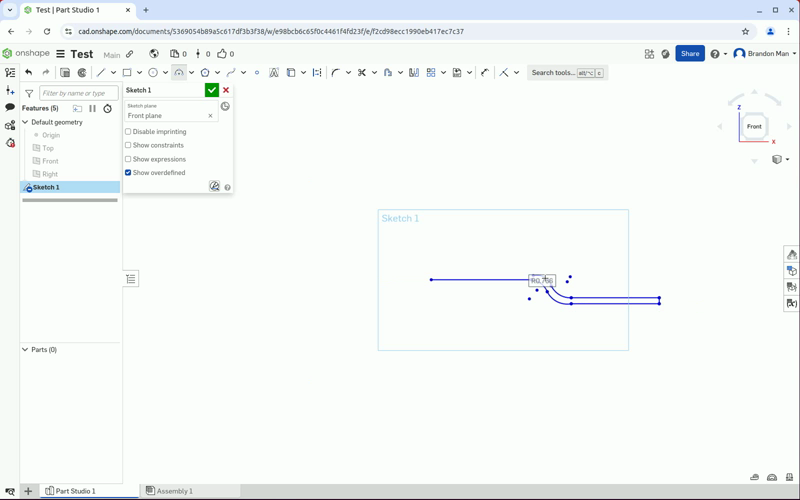
scroll(-6)
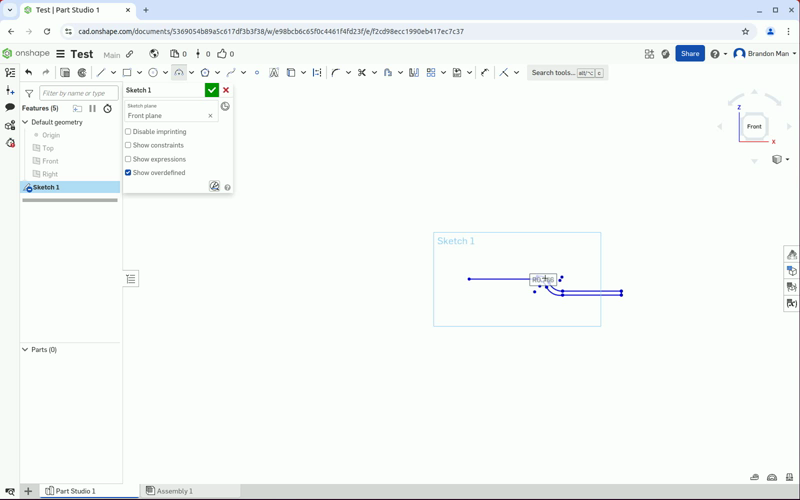
scroll(-6)
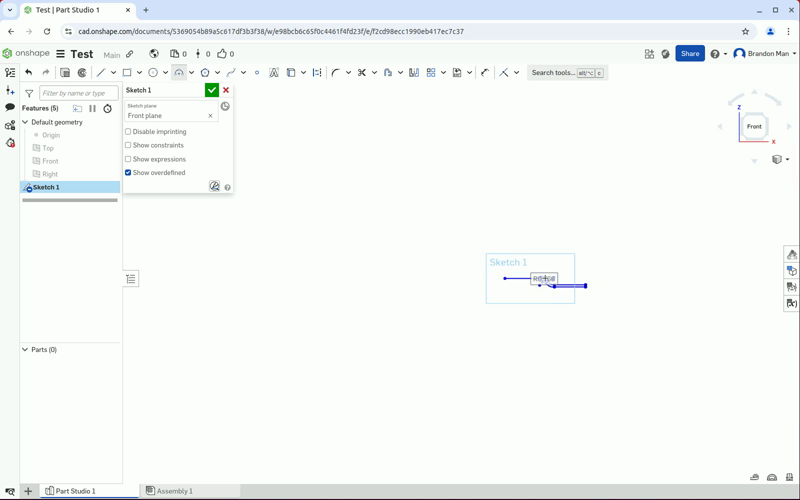
scroll(-6)
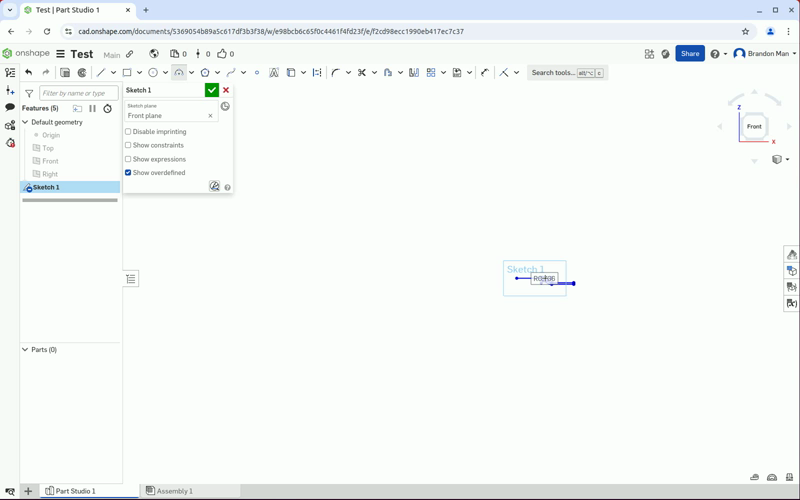
key_up(shift)
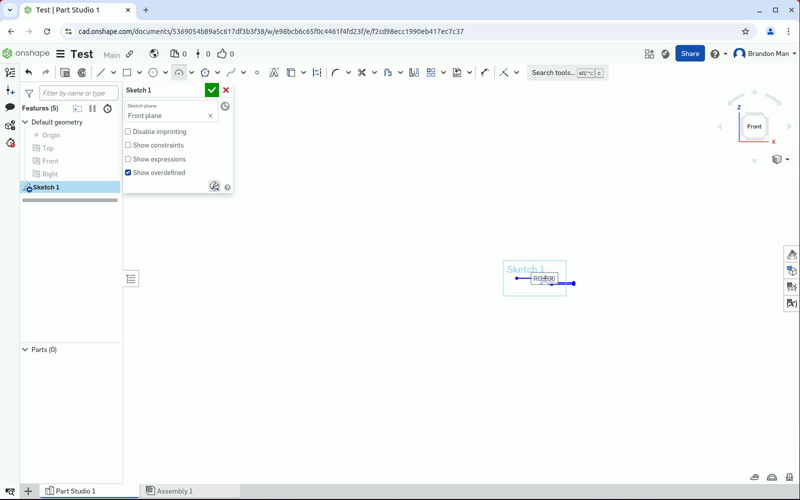
key(esc)
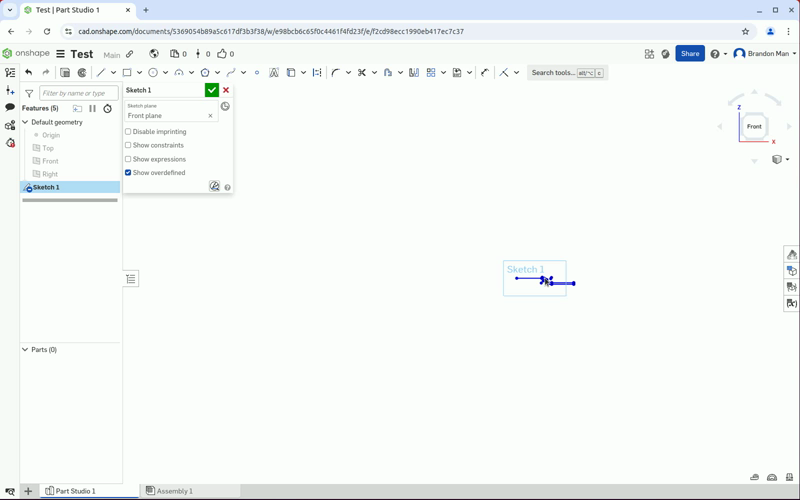
key(l)
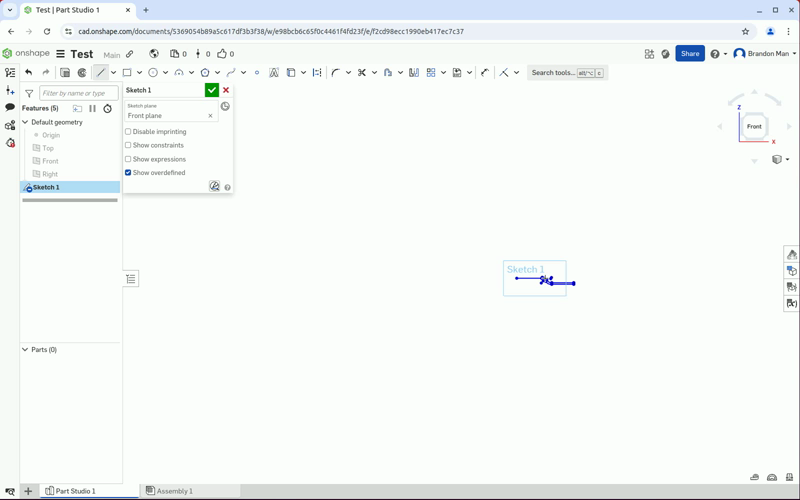
mouse_move(542, 277)
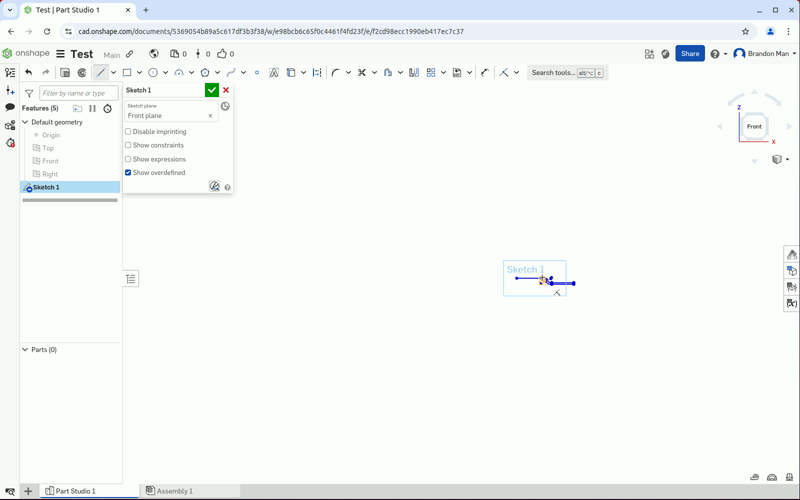
scroll(6)
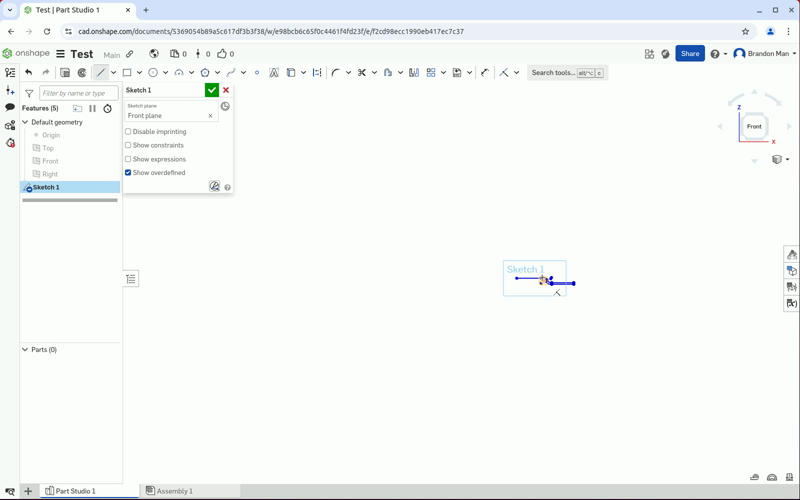
scroll(6)
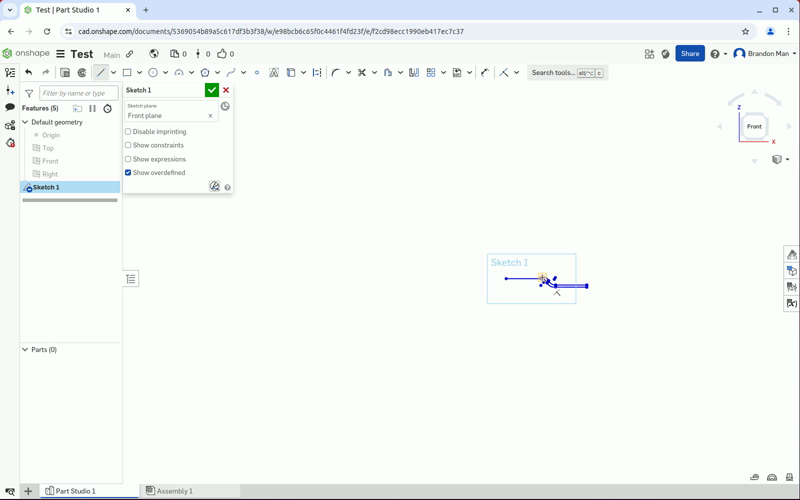
scroll(6)
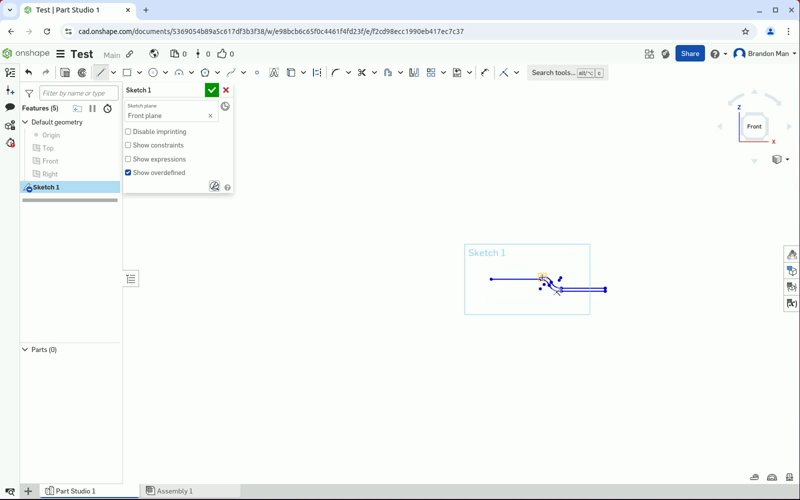
scroll(6)
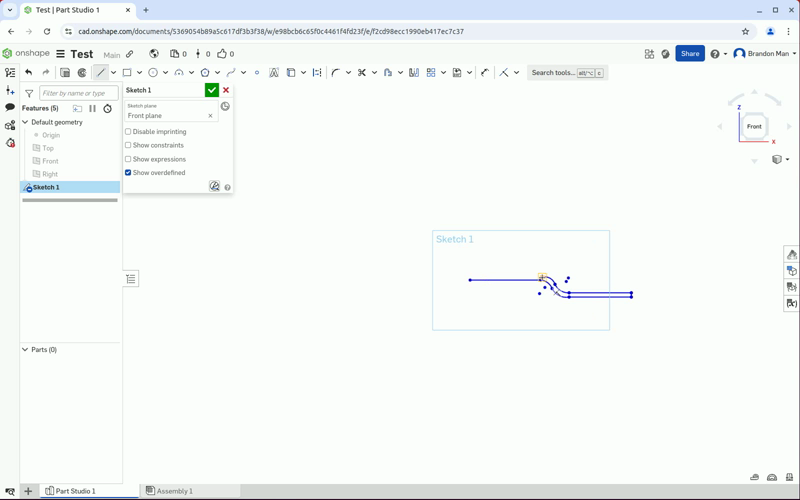
scroll(6)
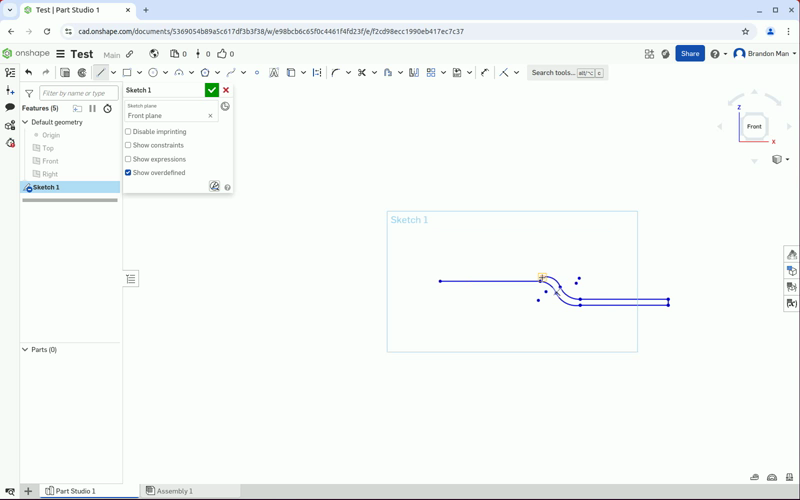
scroll(6)
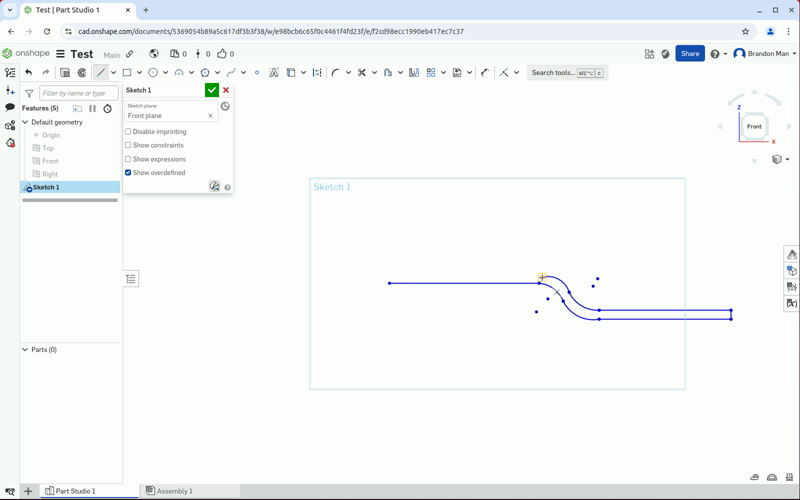
scroll(6)
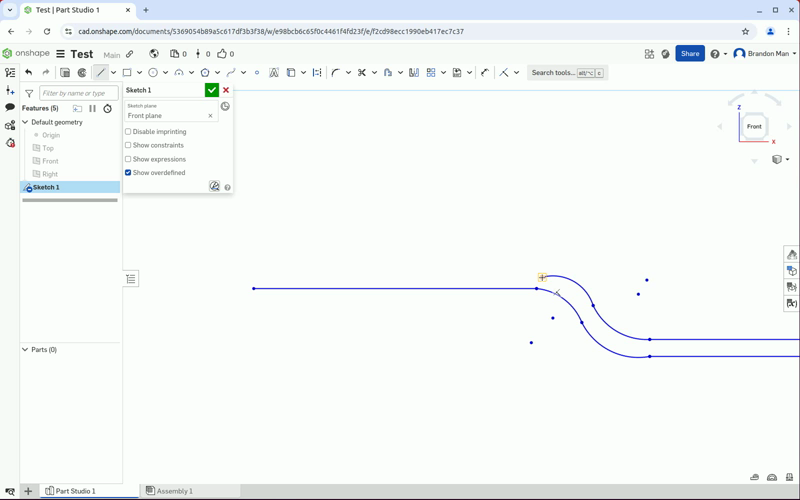
click(542, 277)
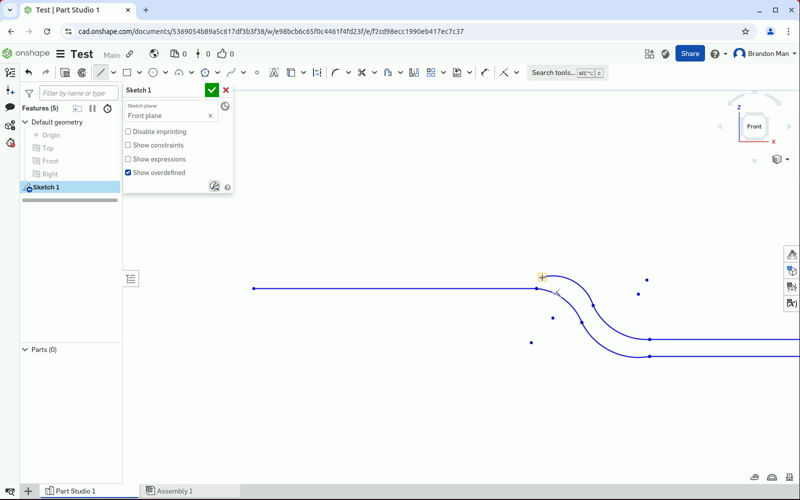
scroll(-6)
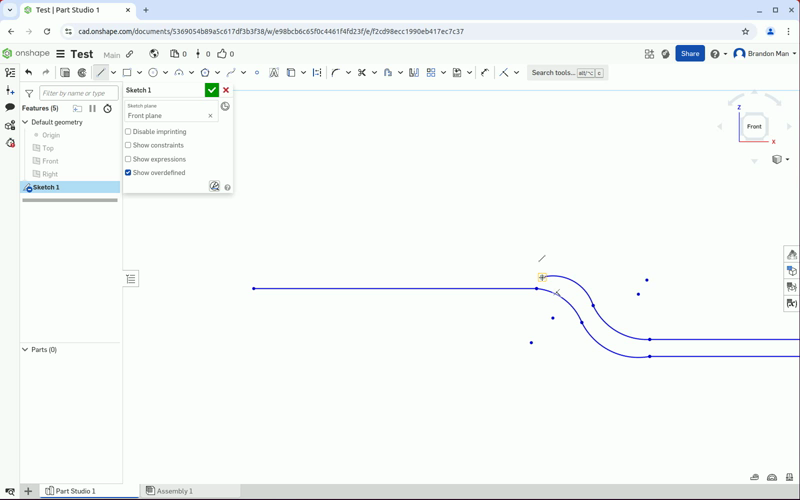
scroll(-6)
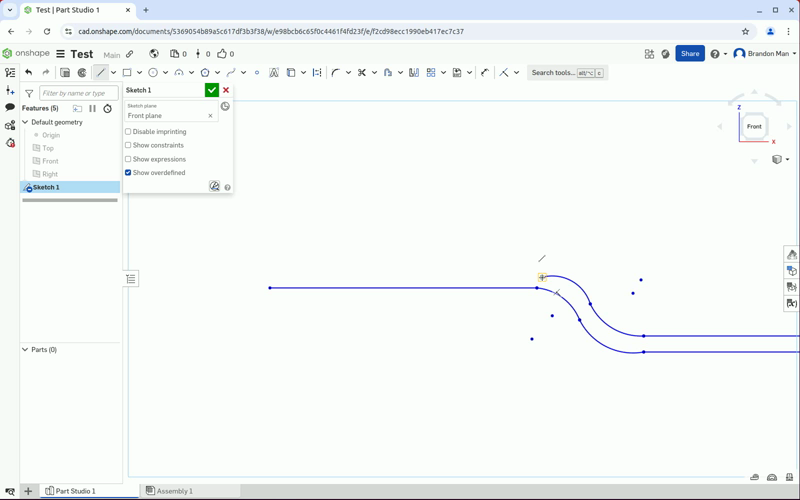
scroll(-6)
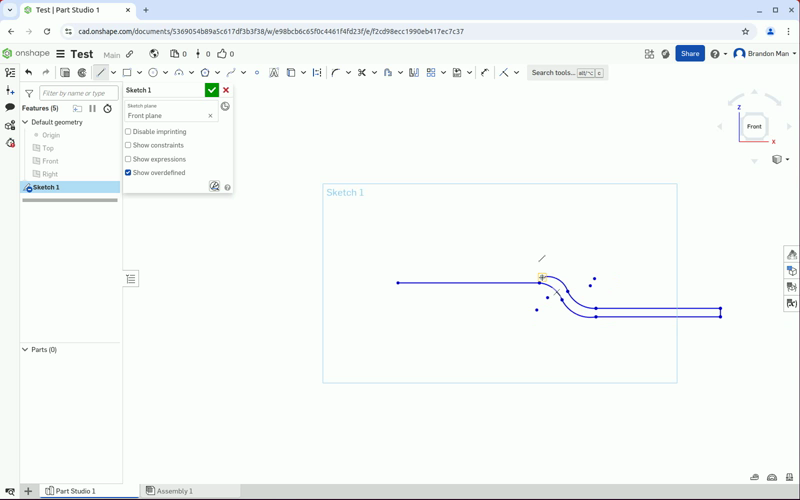
scroll(-6)
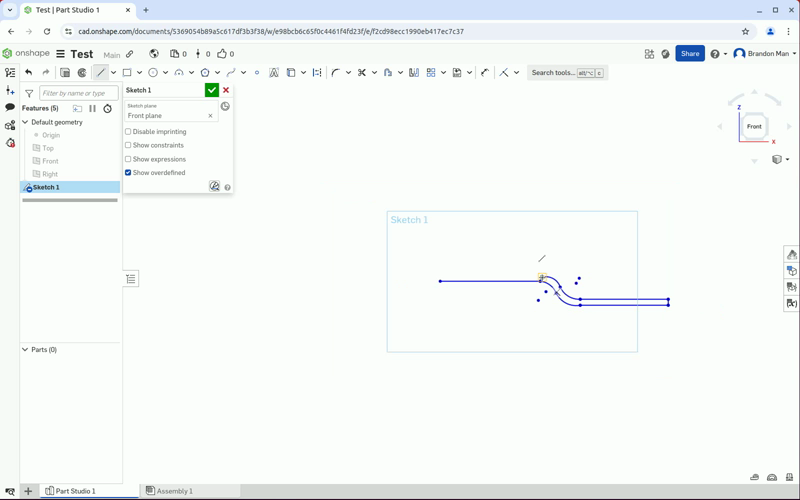
scroll(-6)
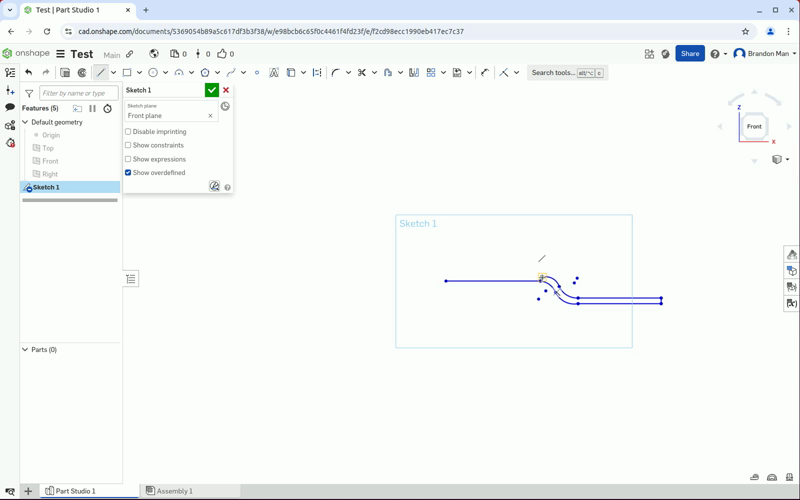
scroll(-6)
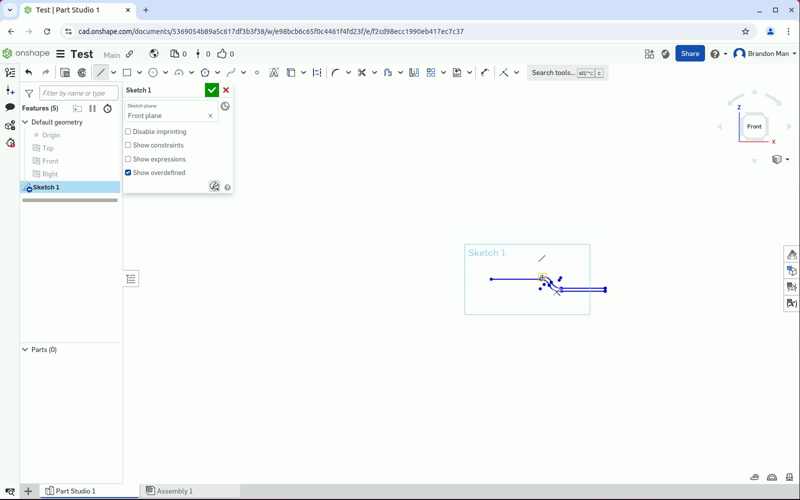
scroll(-6)
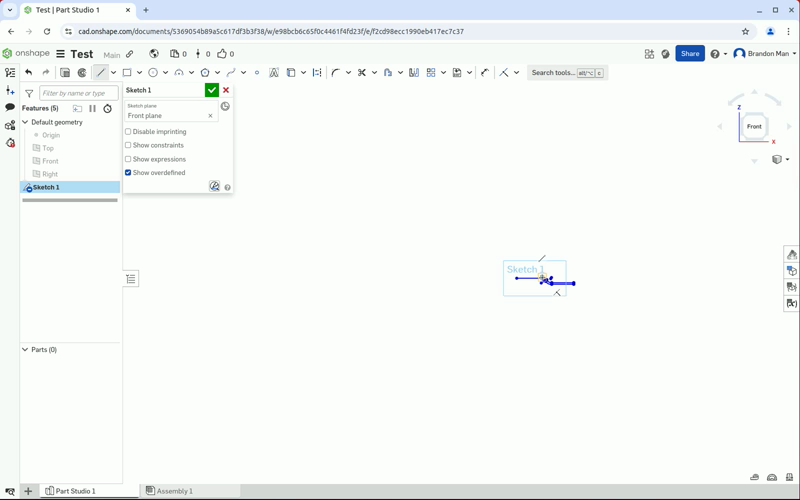
key_down(shift)
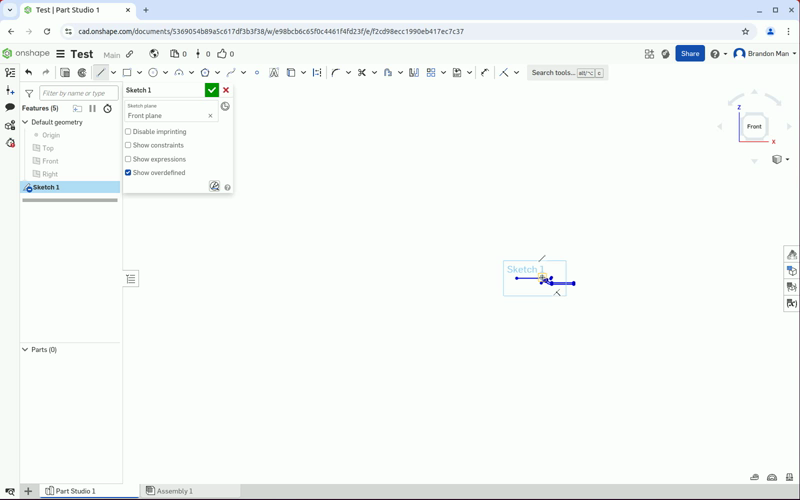
mouse_move(572, 277)
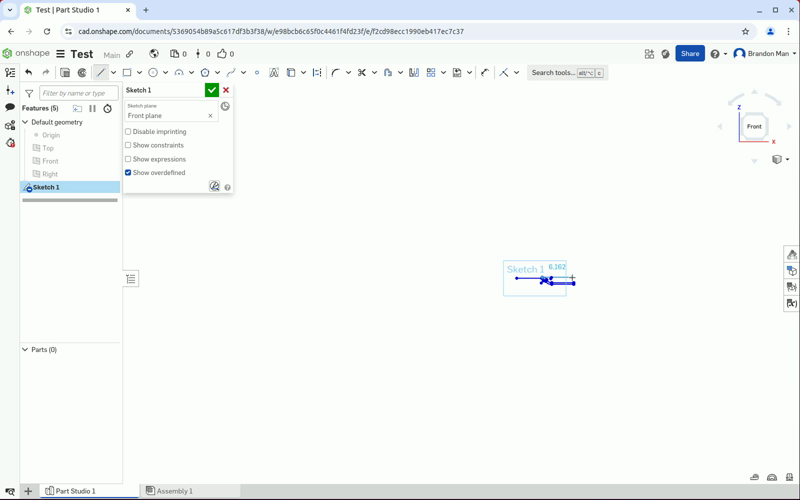
mouse_move(516, 277)
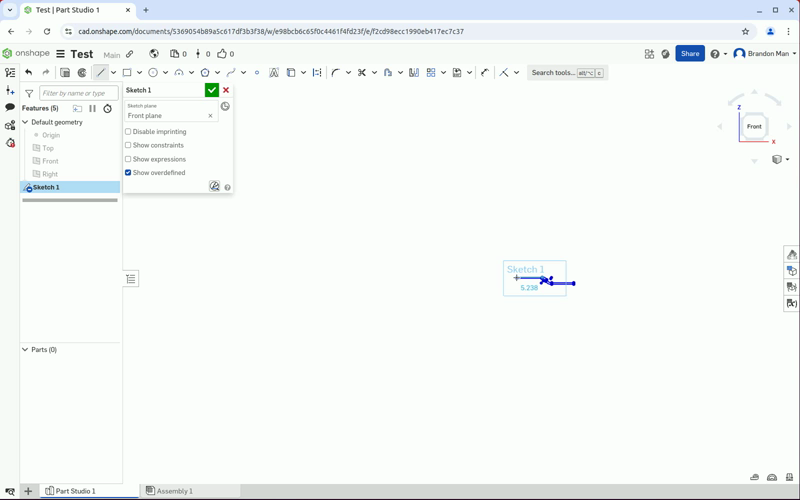
scroll(6)
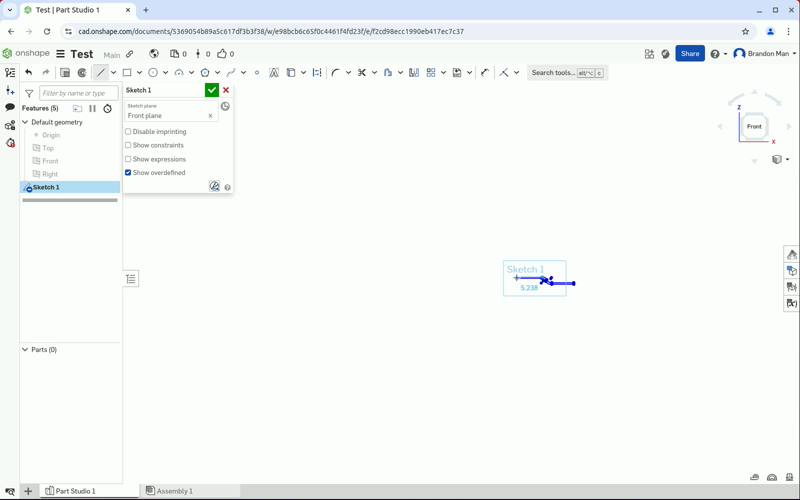
scroll(6)
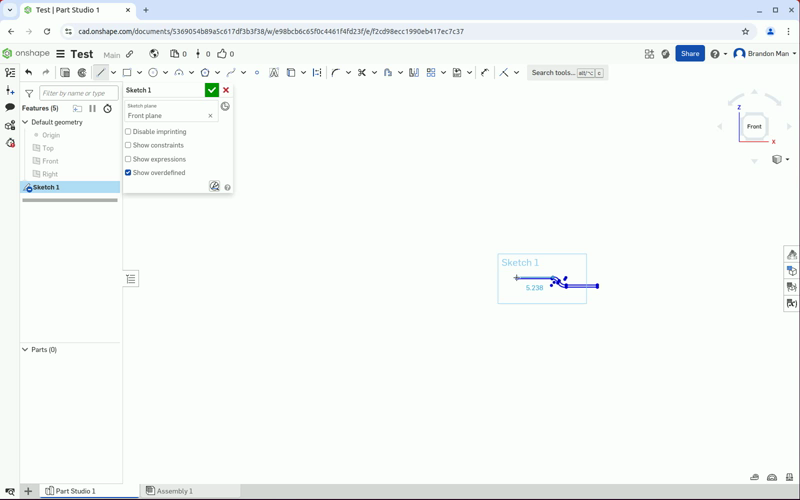
scroll(6)
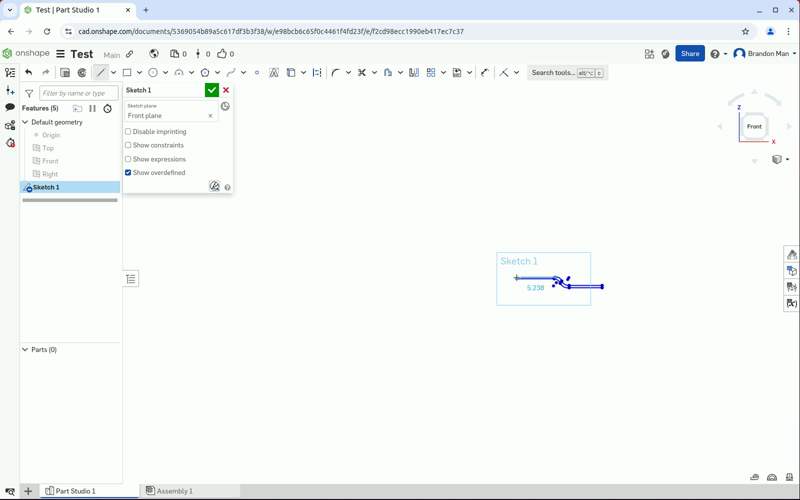
scroll(6)
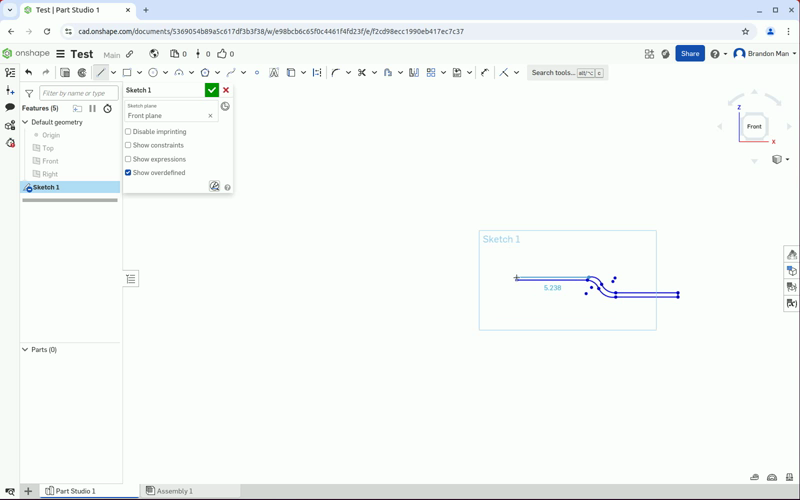
scroll(6)
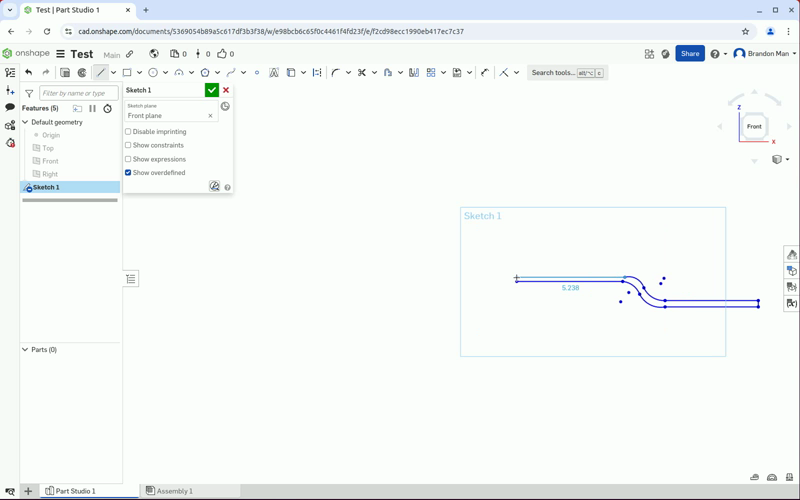
scroll(6)
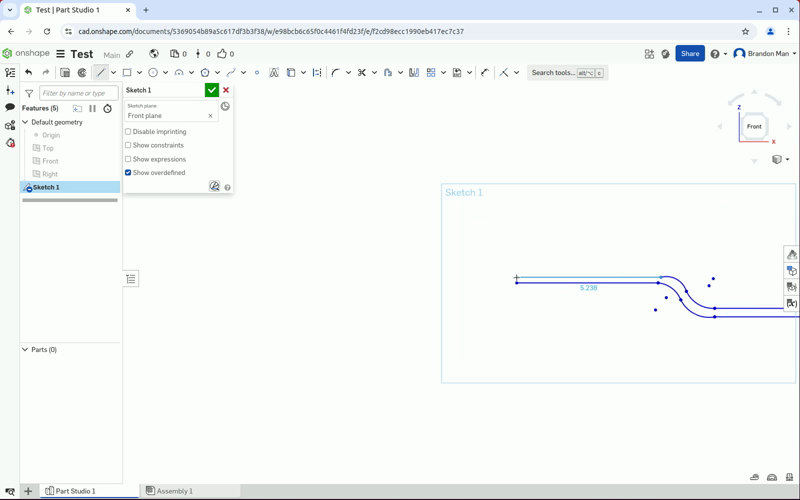
scroll(6)
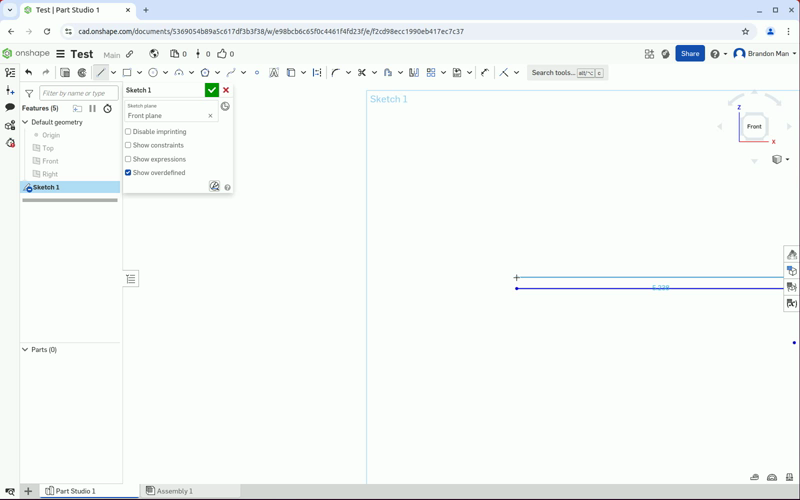
click(516, 277)
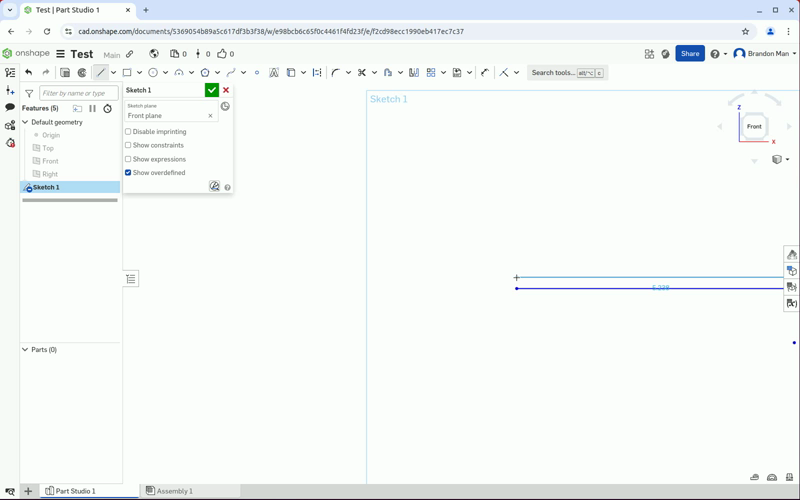
scroll(-6)
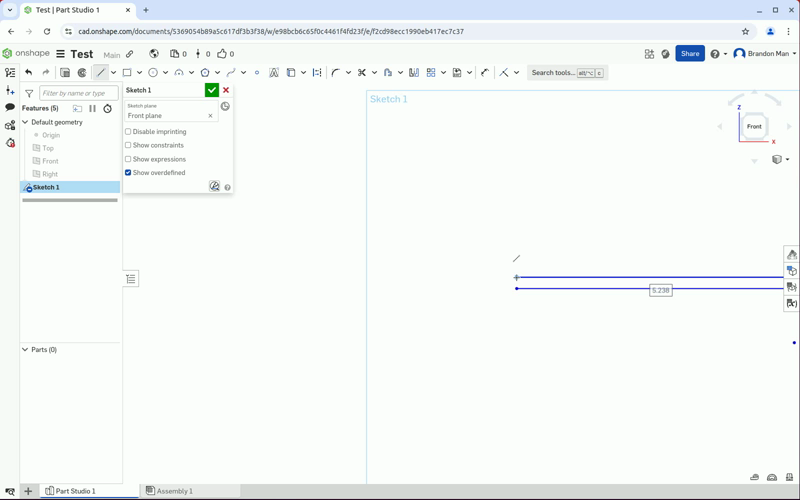
scroll(-6)
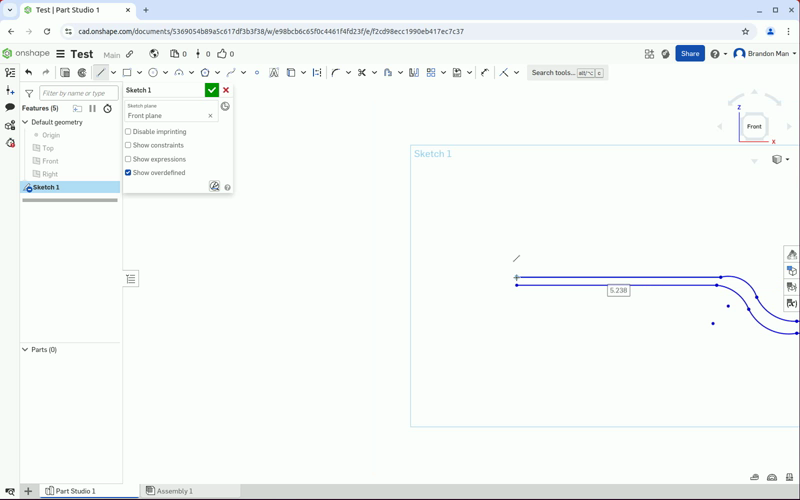
scroll(-6)
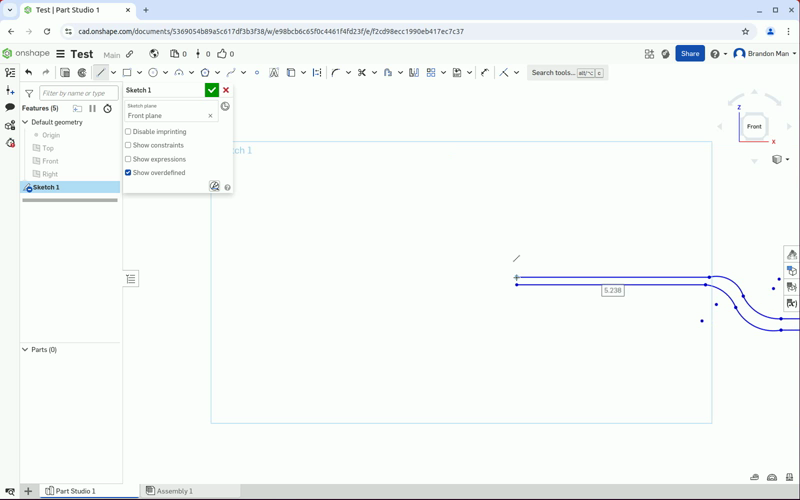
scroll(-6)
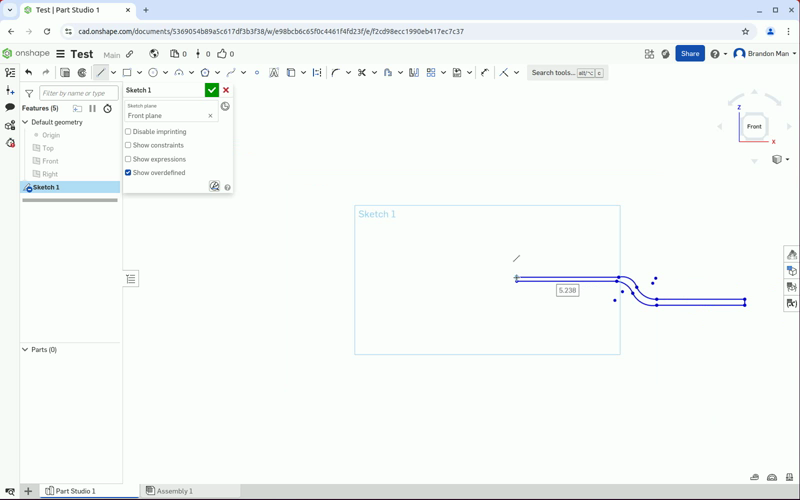
scroll(-6)
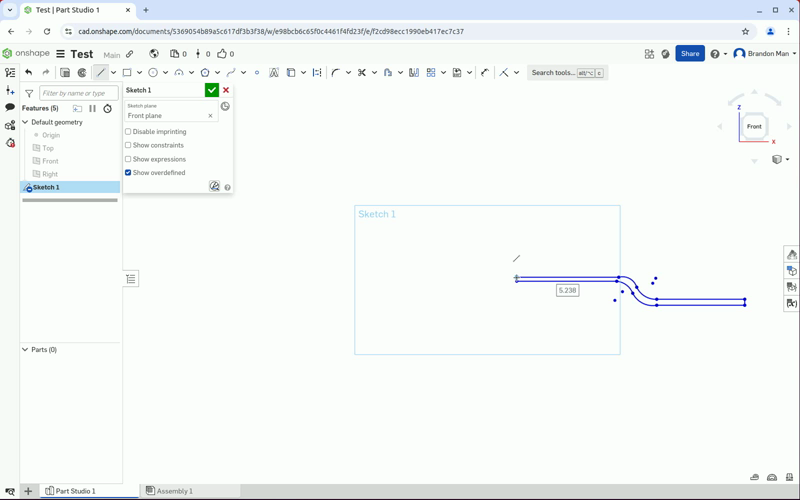
scroll(-6)
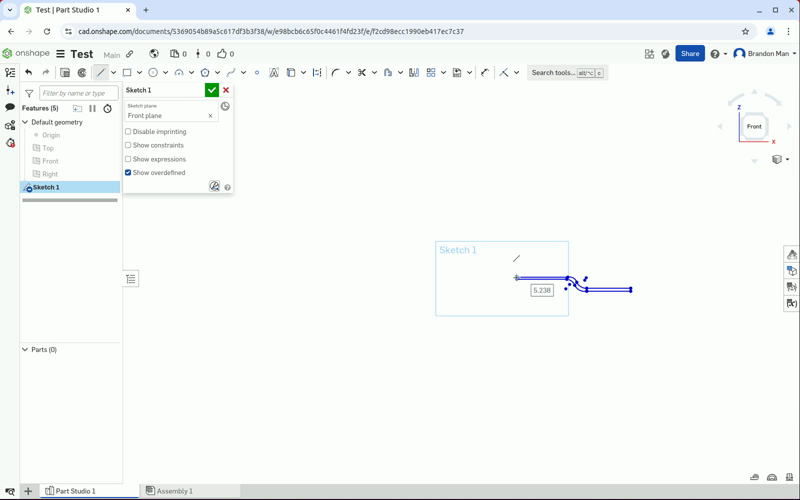
scroll(-6)
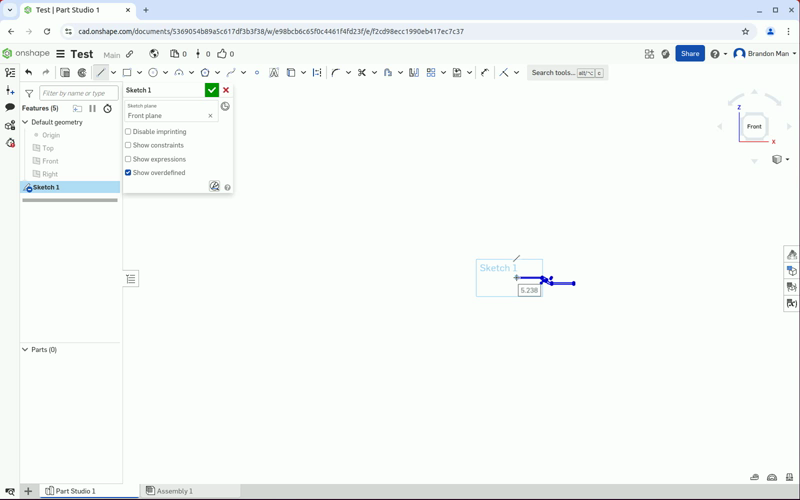
key_up(shift)
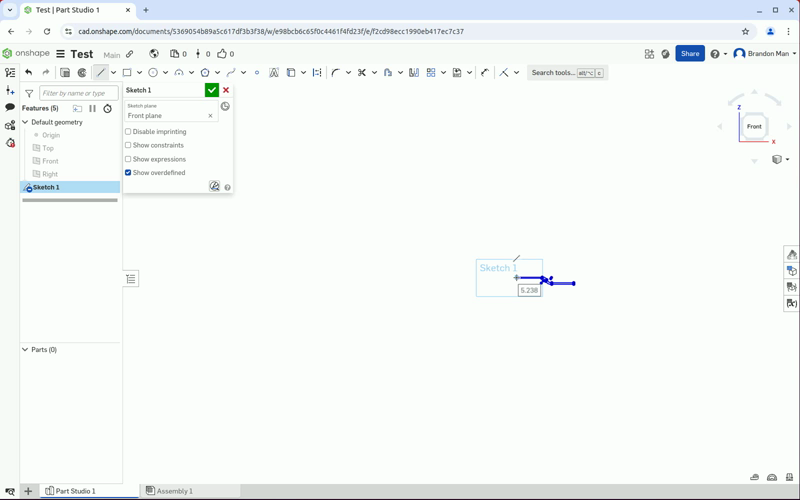
mouse_move(546, 277)
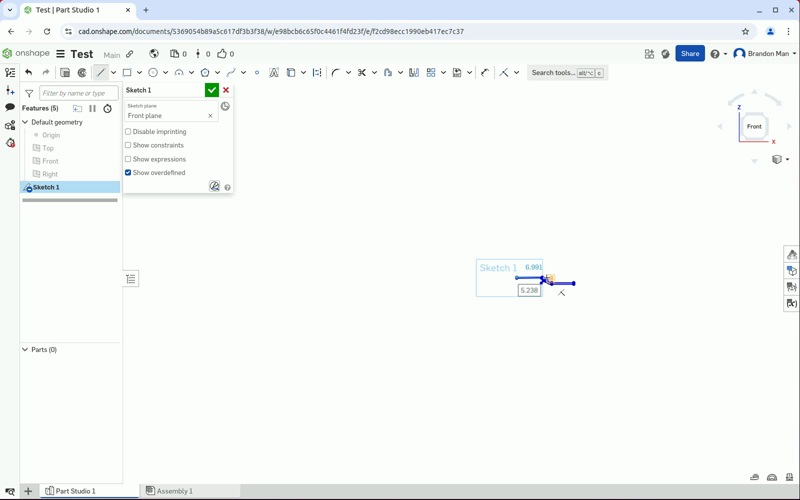
key_down(shift)
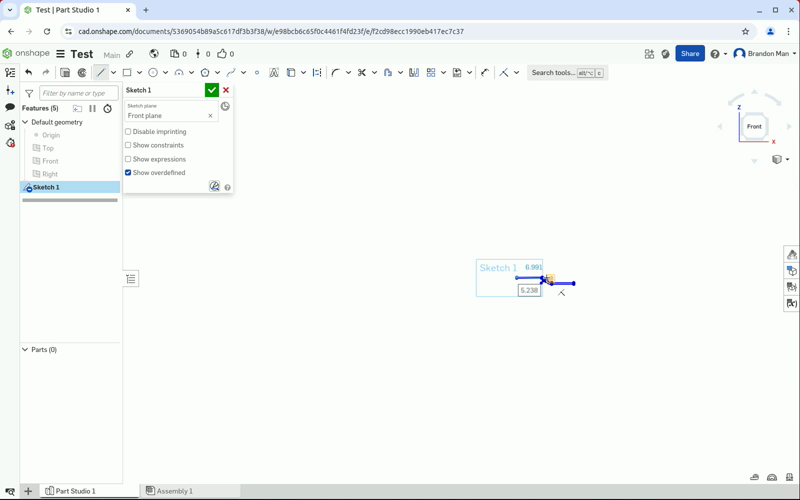
mouse_move(516, 278)
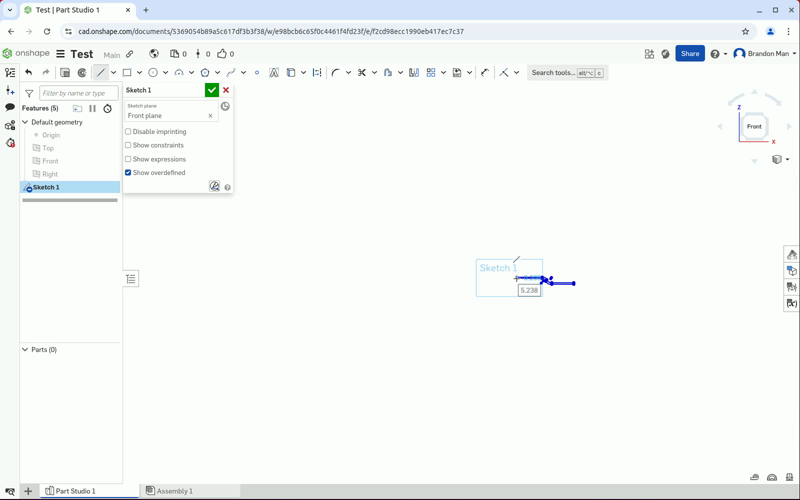
scroll(6)
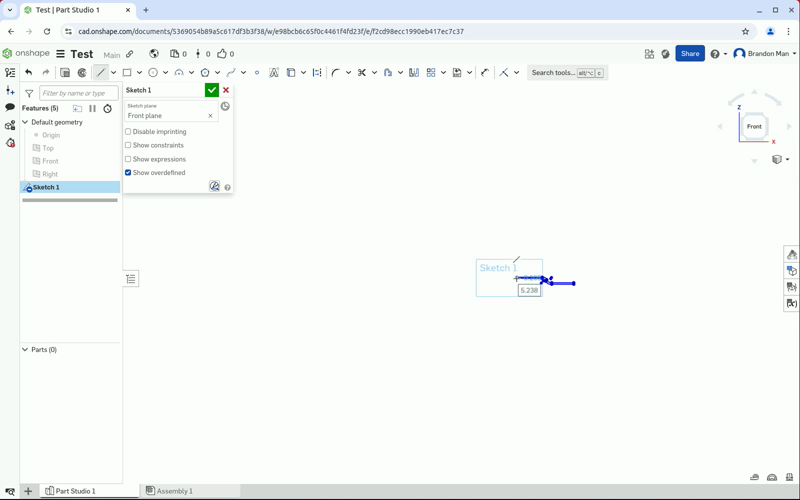
scroll(6)
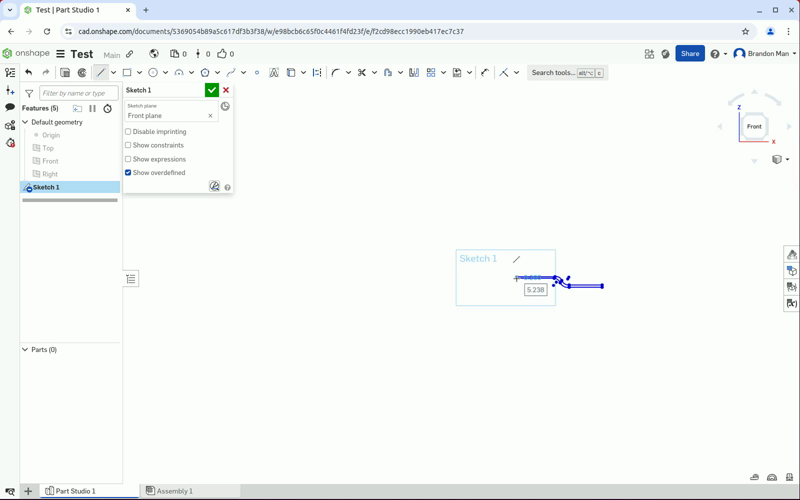
scroll(6)
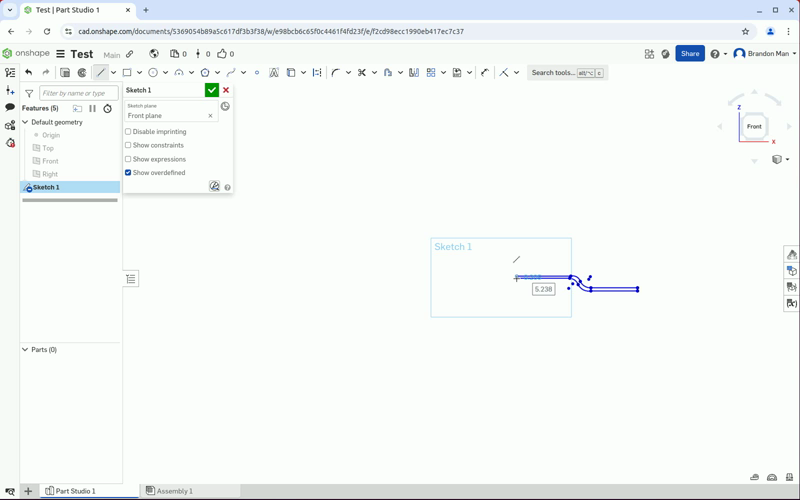
scroll(6)
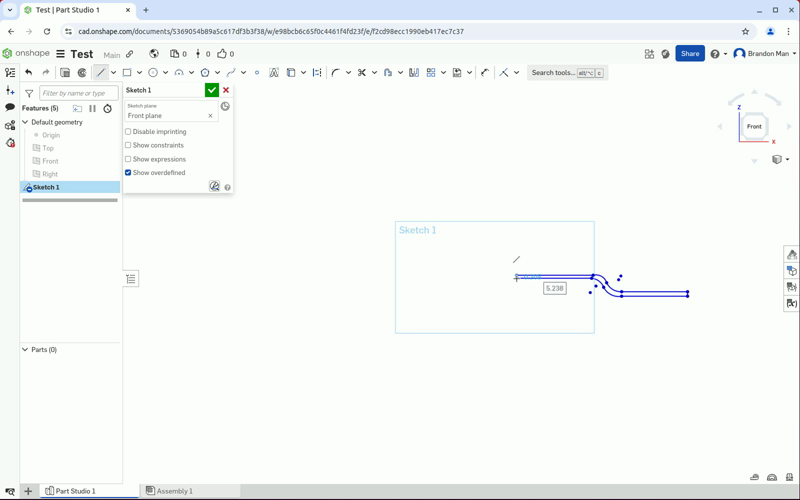
scroll(6)
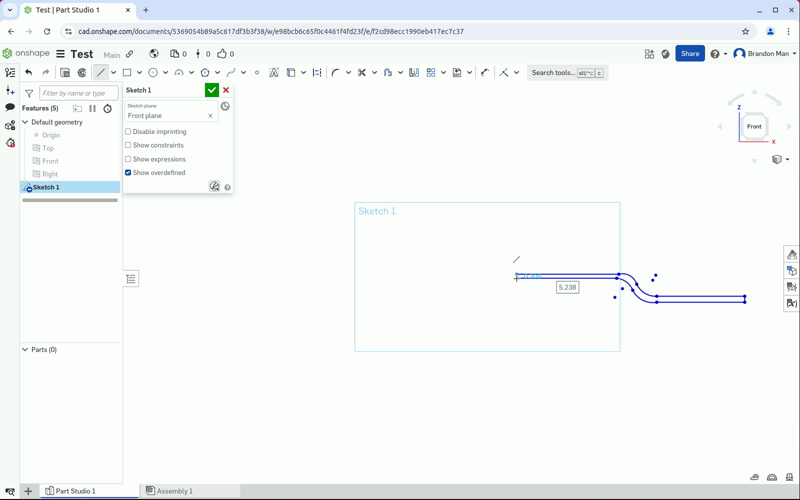
scroll(6)
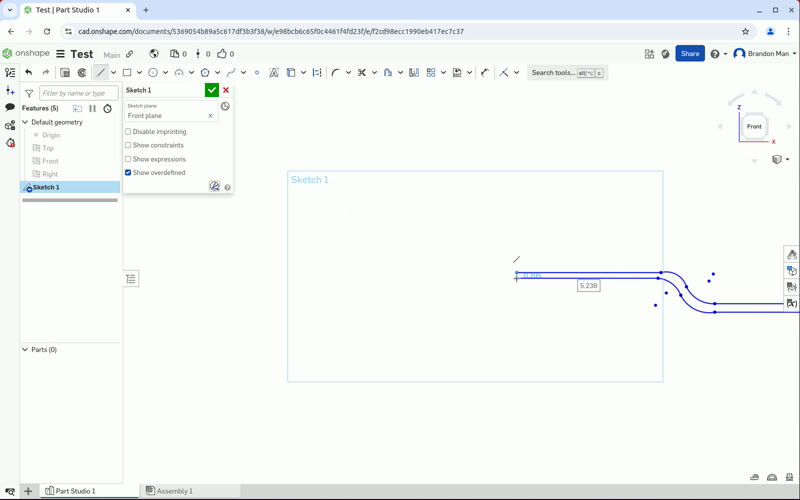
scroll(6)
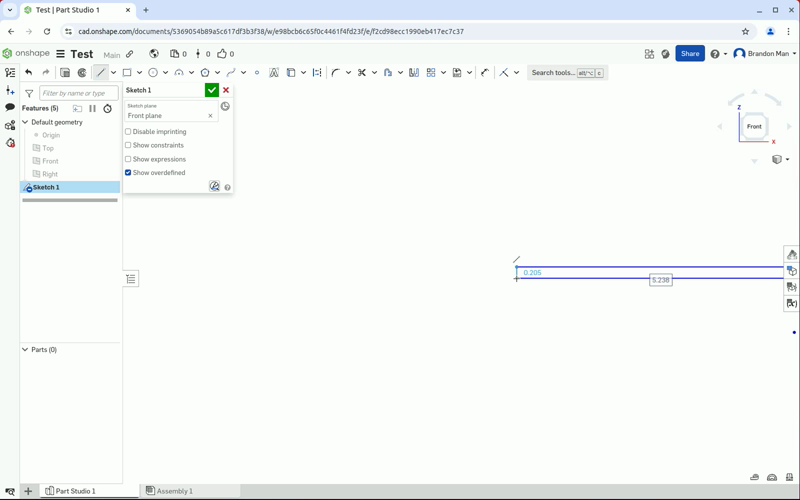
key_up(shift)
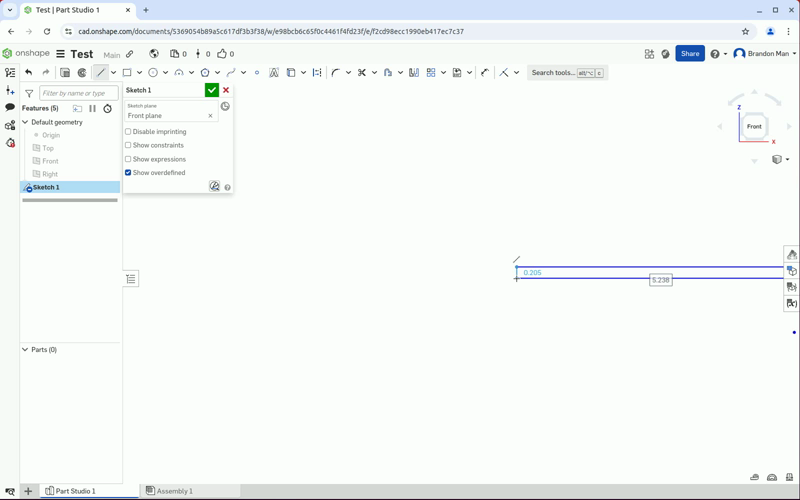
click(516, 278)
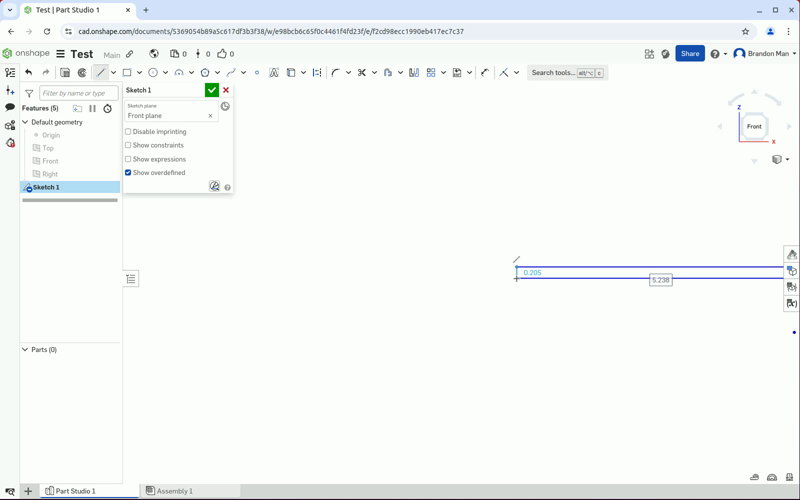
scroll(-6)
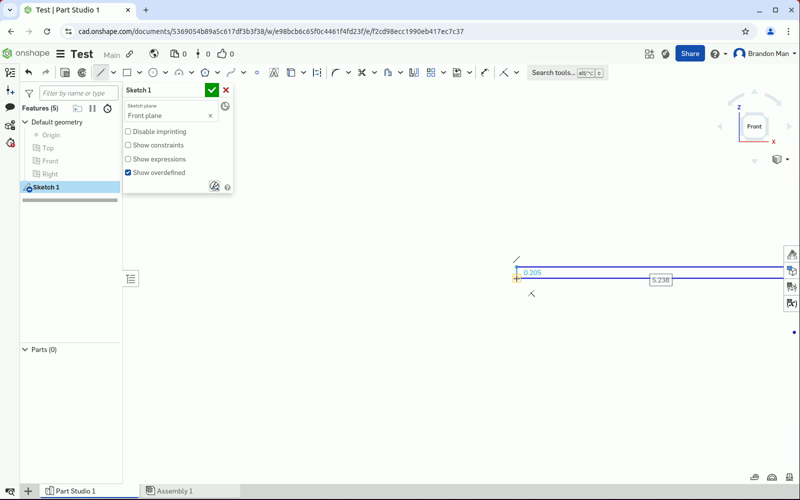
scroll(-6)
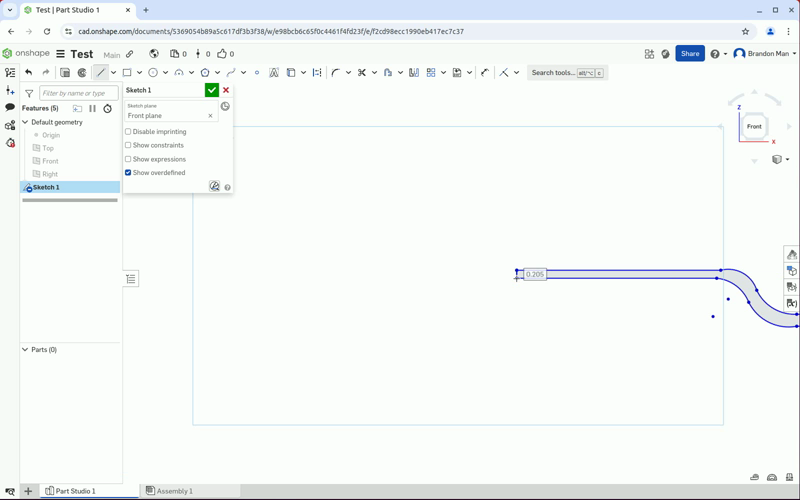
scroll(-6)
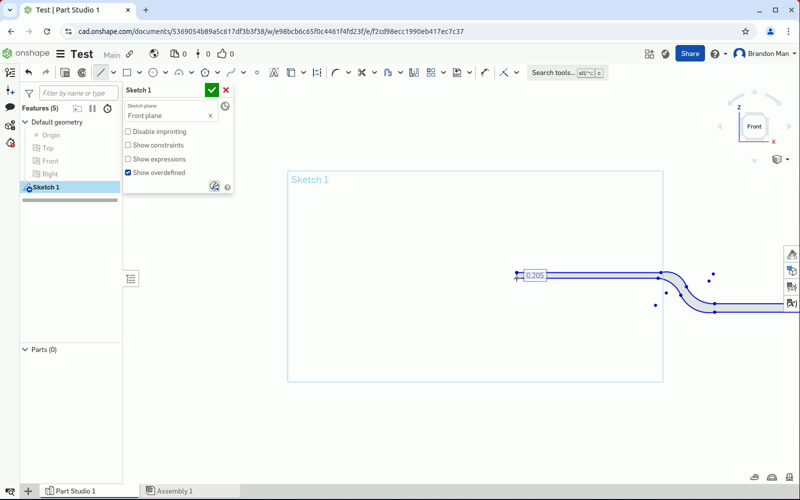
scroll(-6)
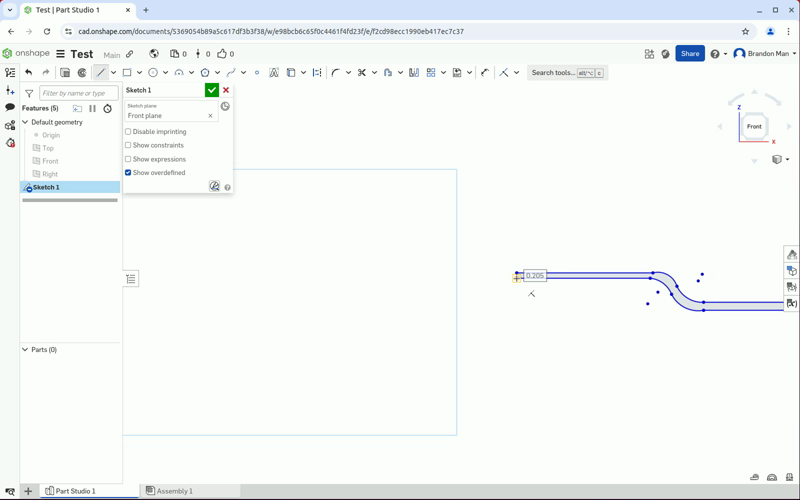
scroll(-6)
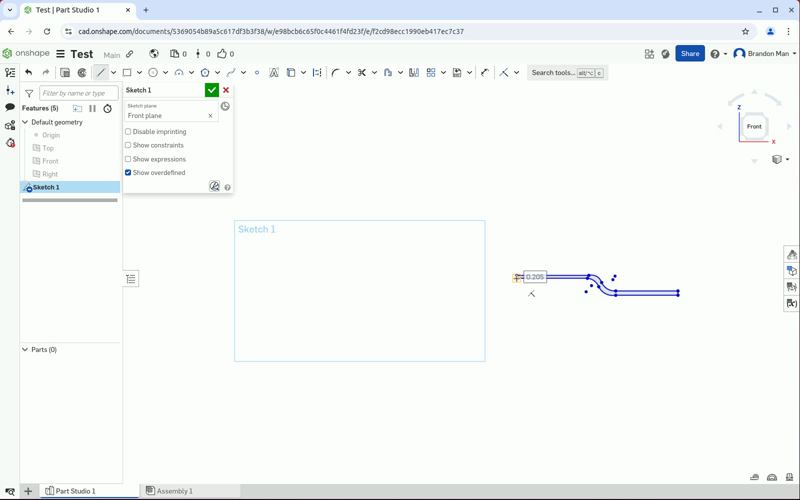
scroll(-6)
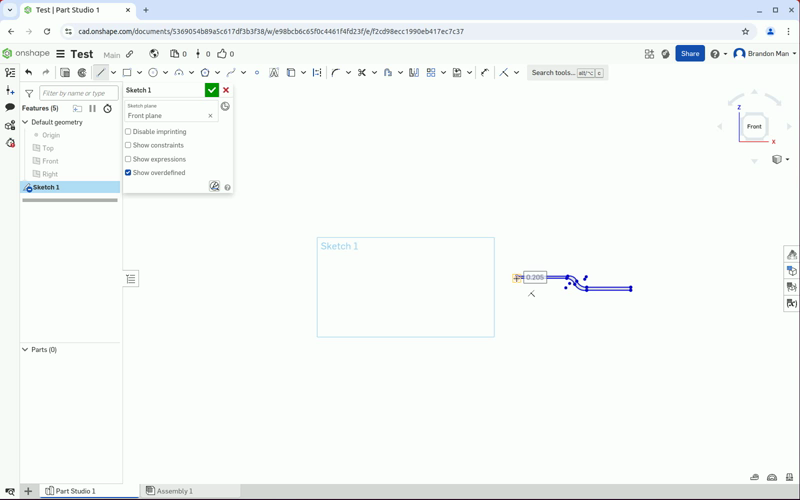
scroll(-6)
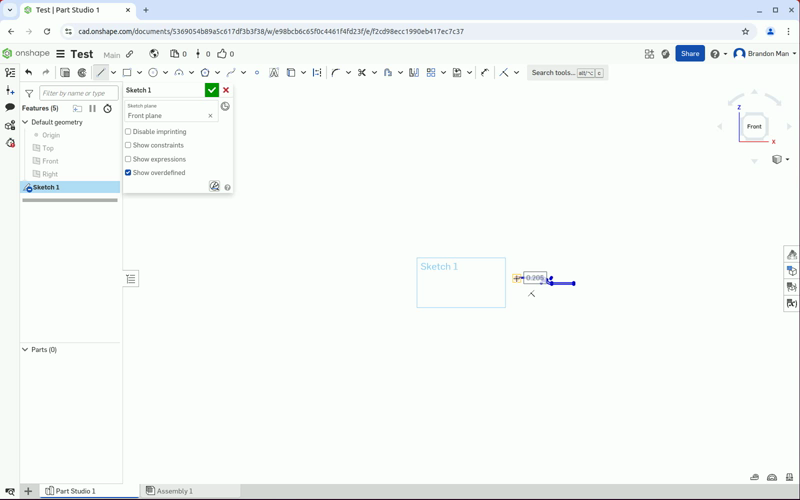
key(esc)
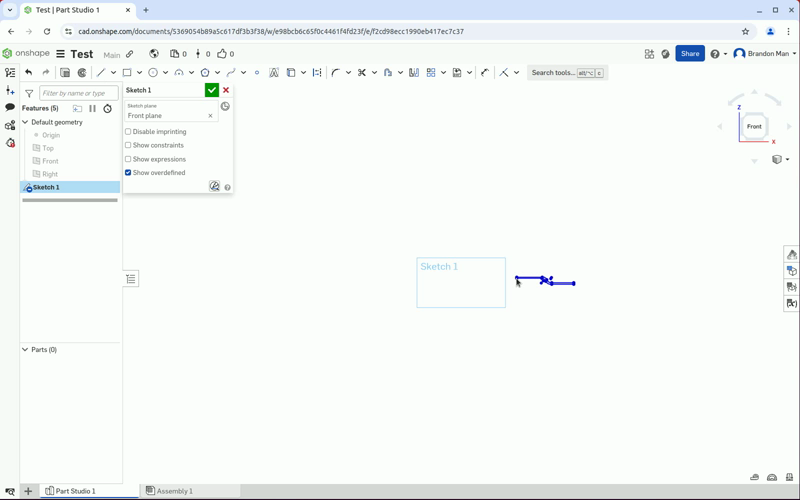
mouse_move(542, 277)
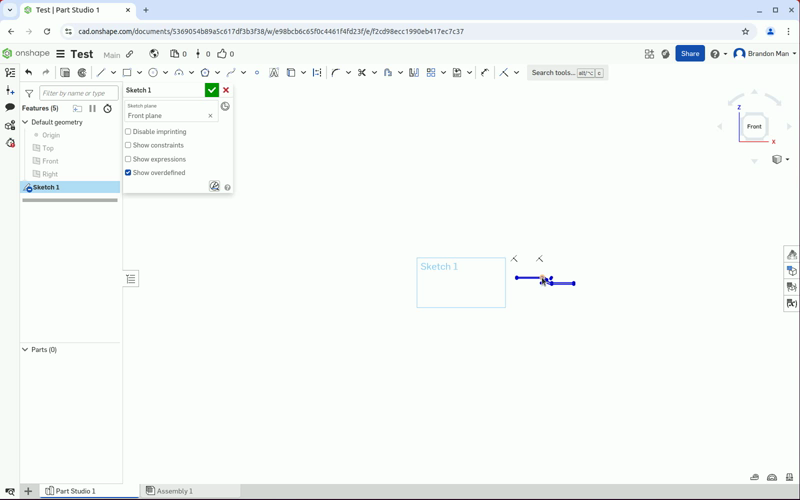
scroll(6)
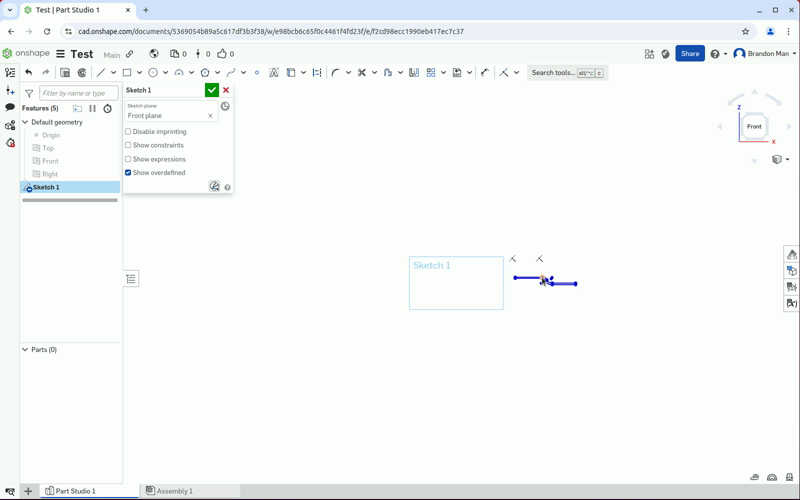
scroll(6)
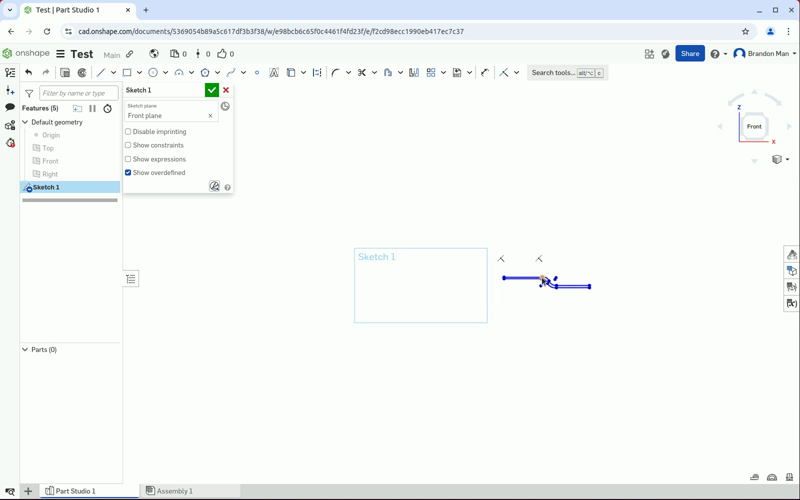
scroll(6)
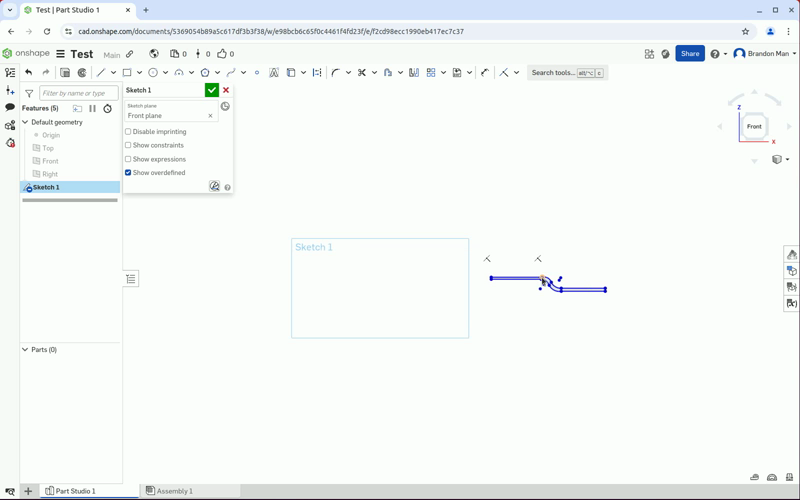
scroll(6)
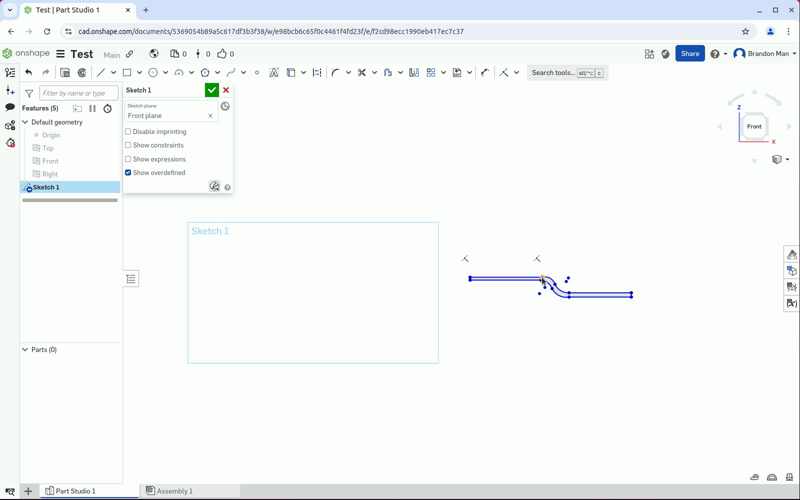
scroll(6)
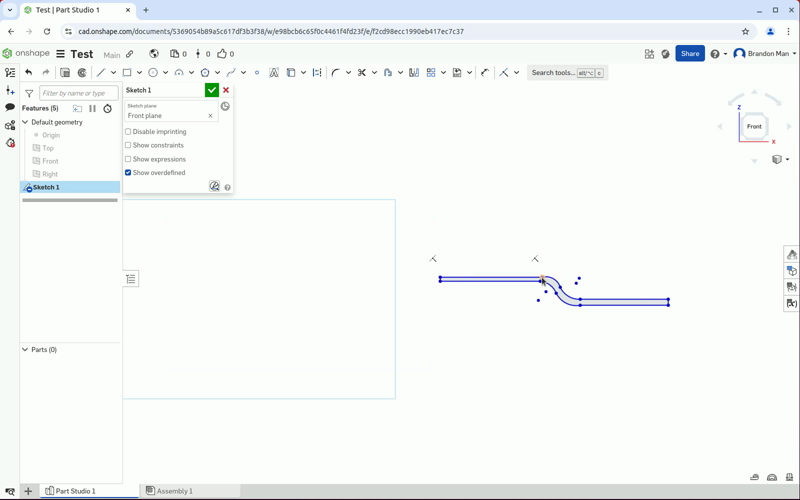
scroll(6)
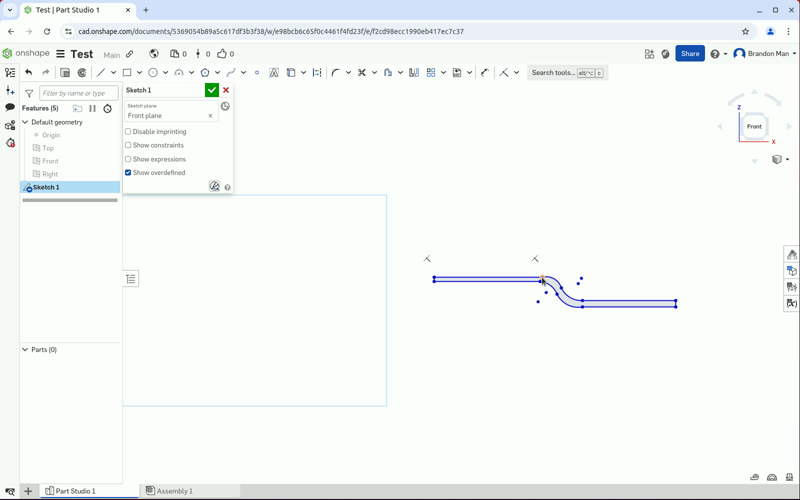
scroll(6)
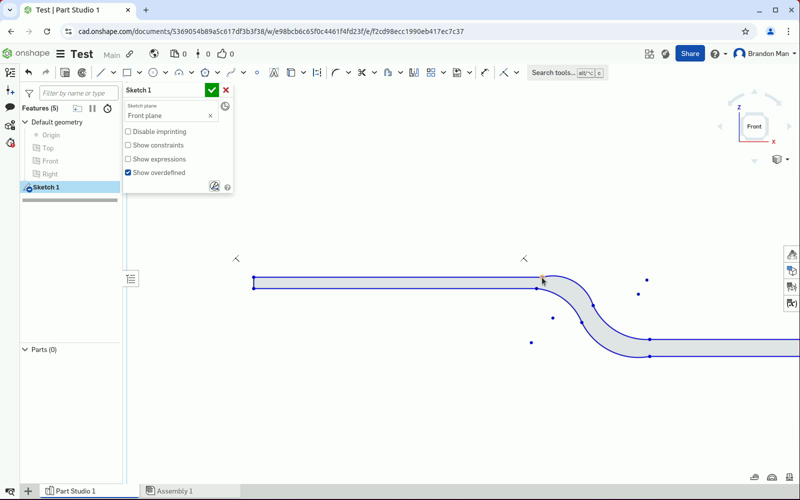
click(542, 277)
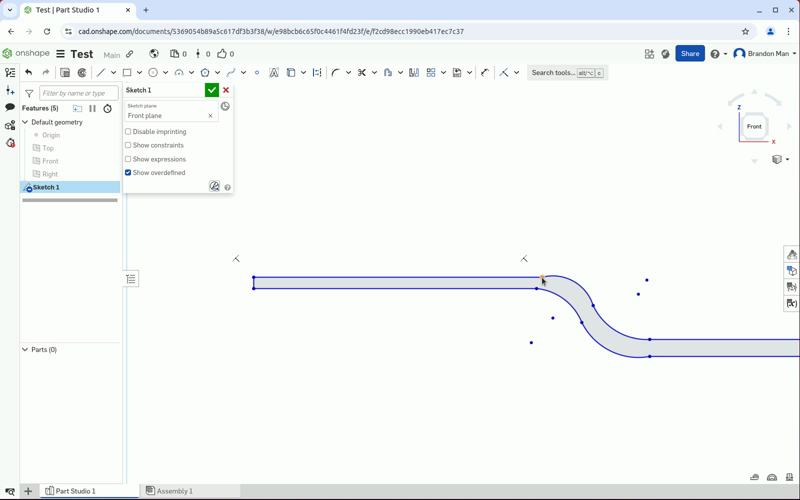
scroll(-6)
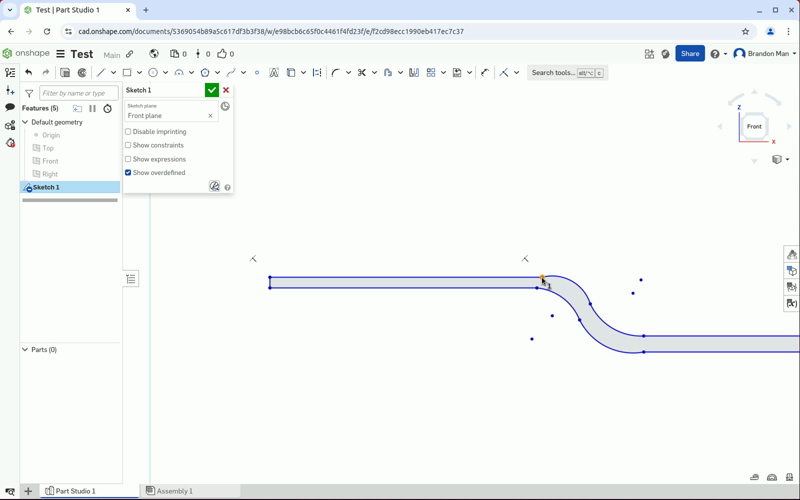
scroll(-6)
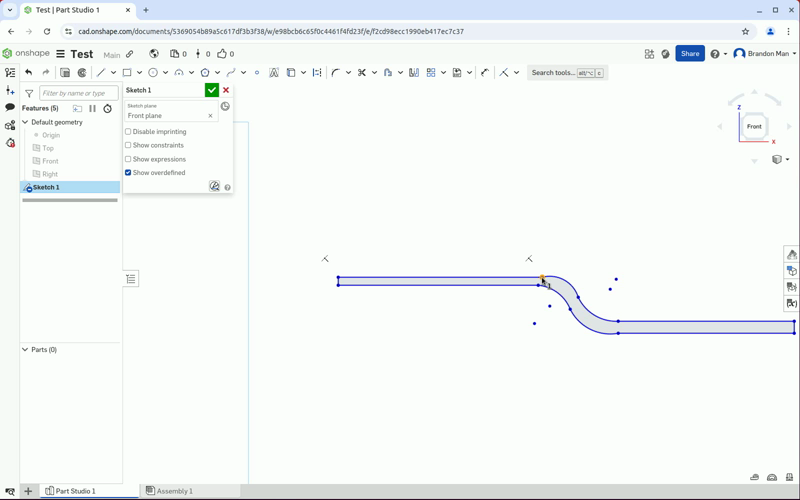
scroll(-6)
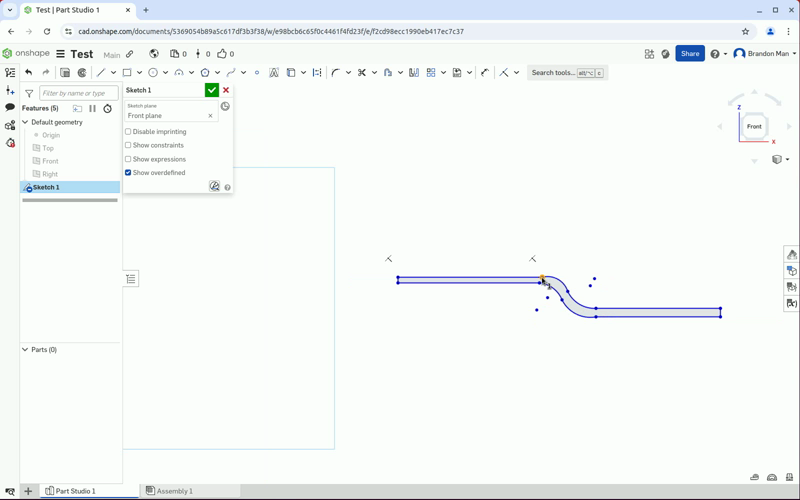
scroll(-6)
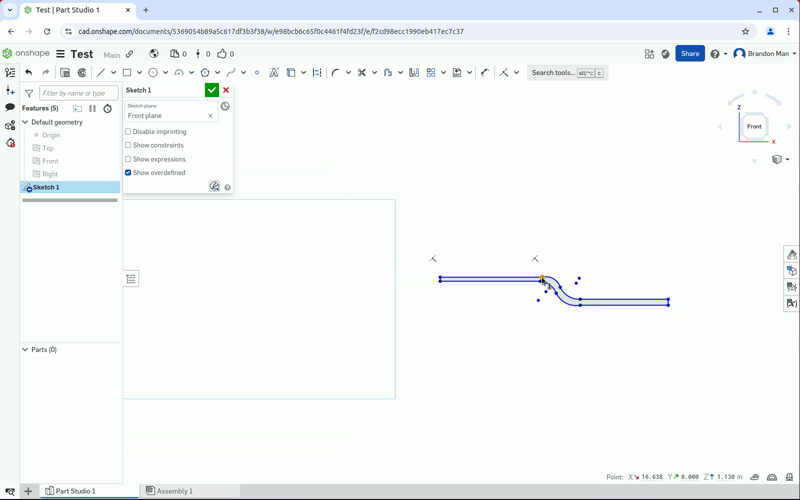
scroll(-6)
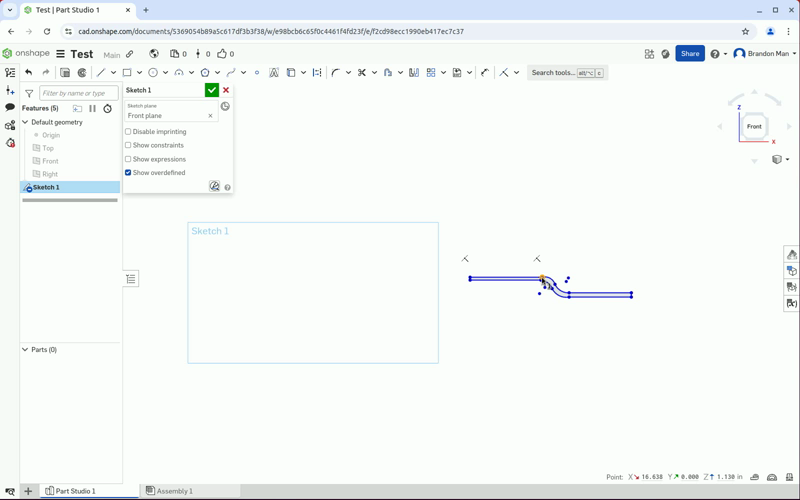
scroll(-6)
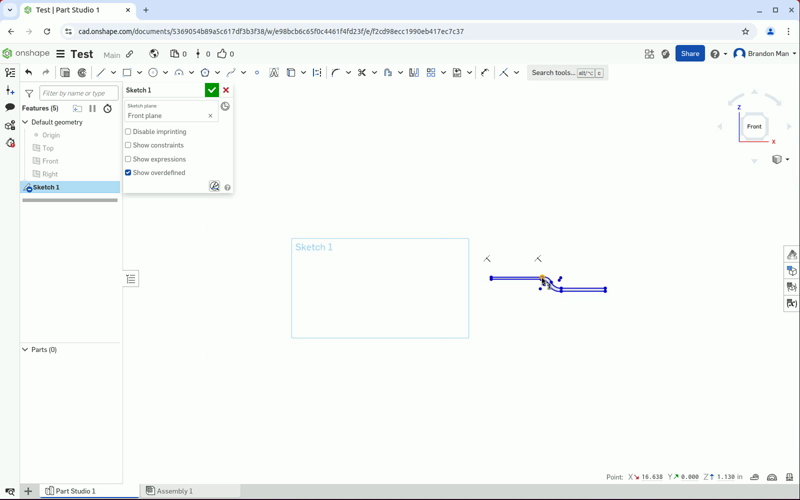
scroll(-6)
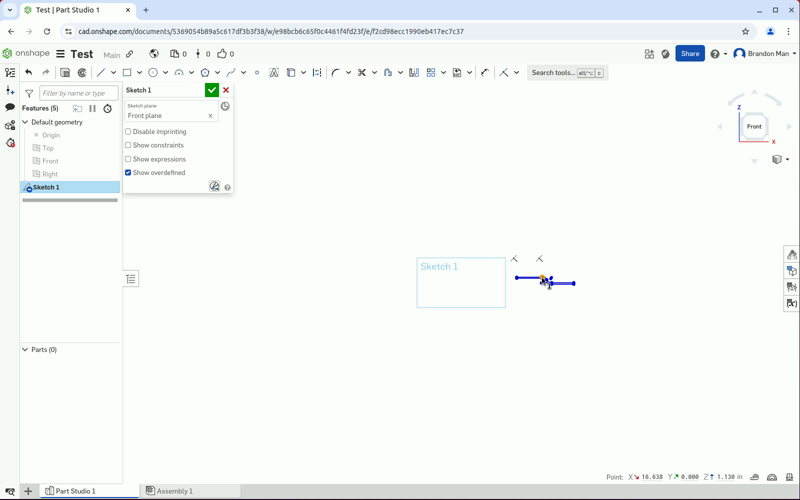
mouse_move(73, 352)
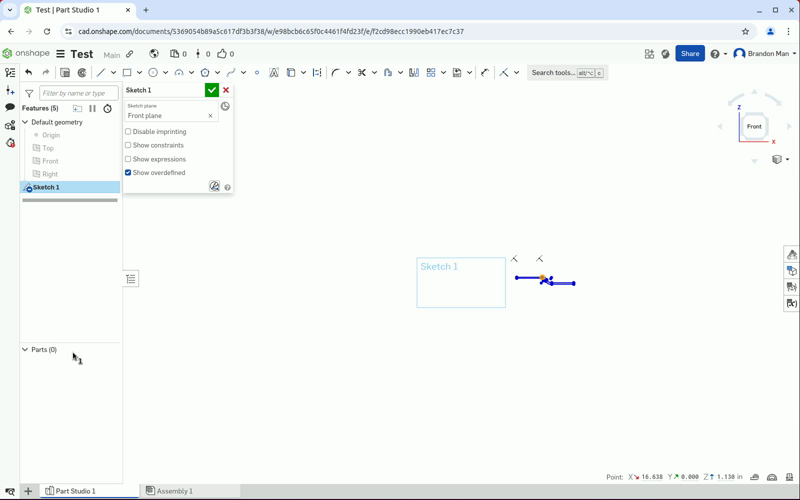
key(shift+y)
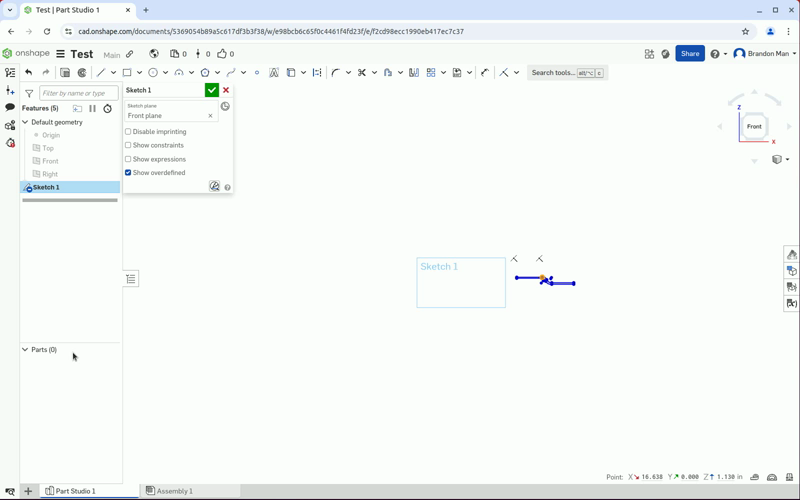
key(shift+e)
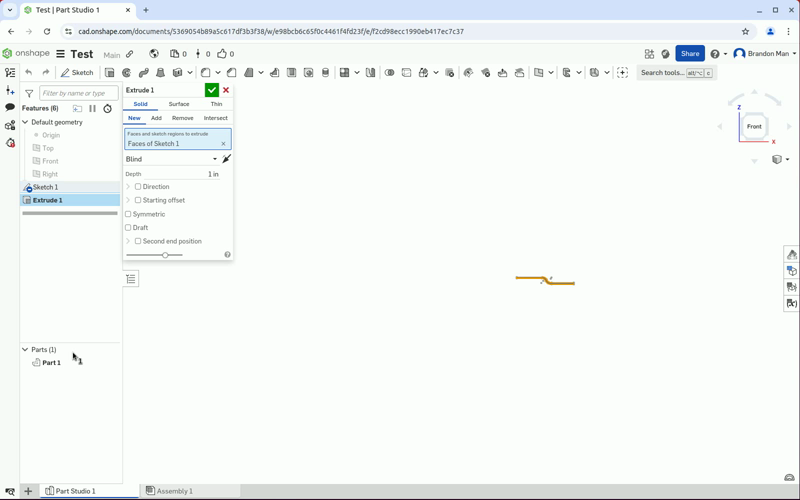
mouse_move(143, 106)
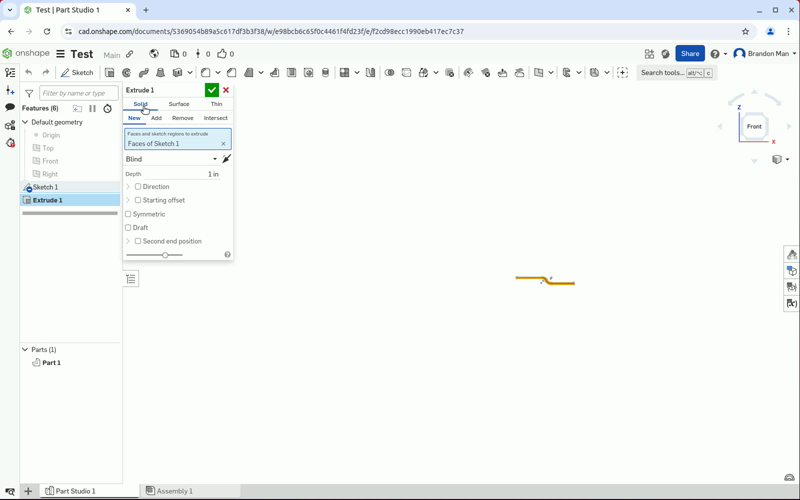
click(143, 106)
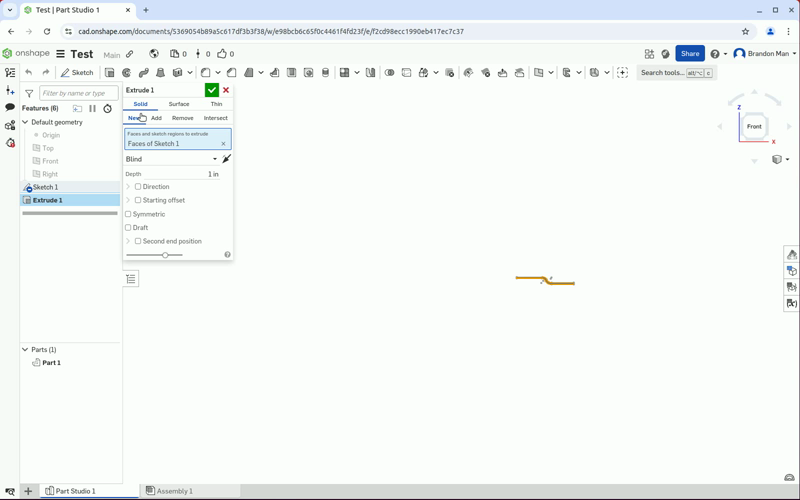
mouse_move(137, 120)
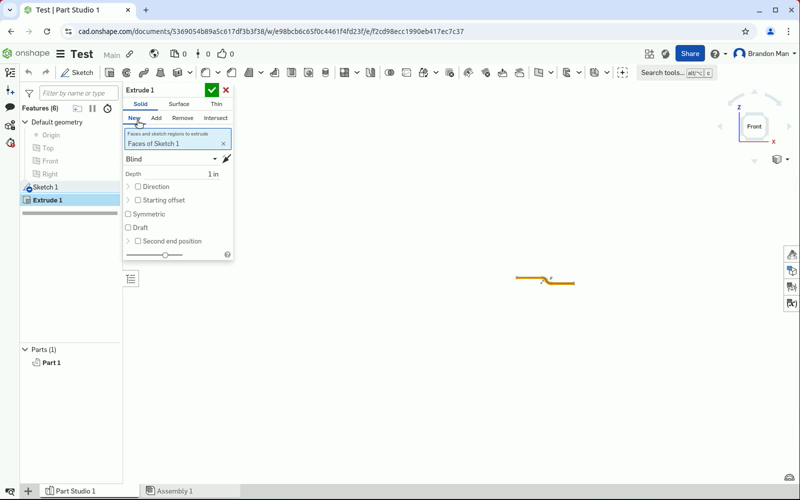
click(137, 120)
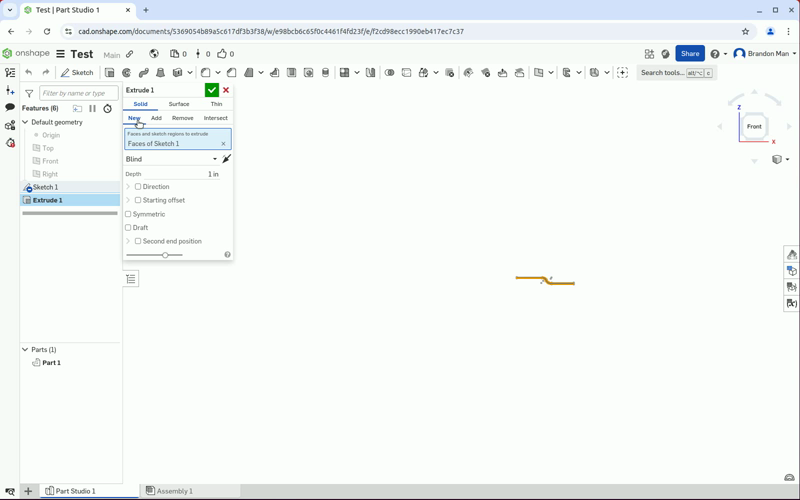
key(tab, 4)
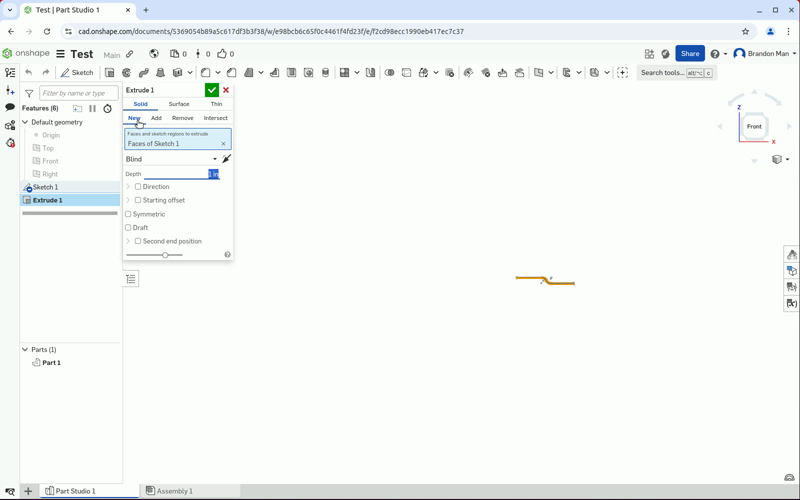
text(1.926)
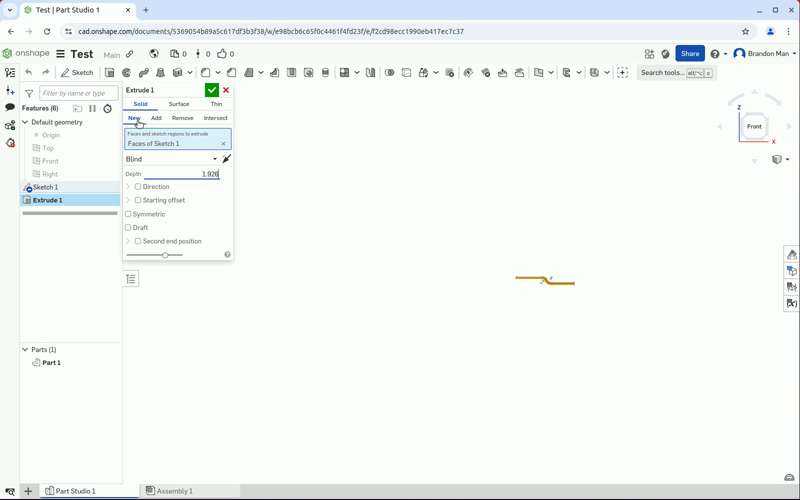
key(enter)
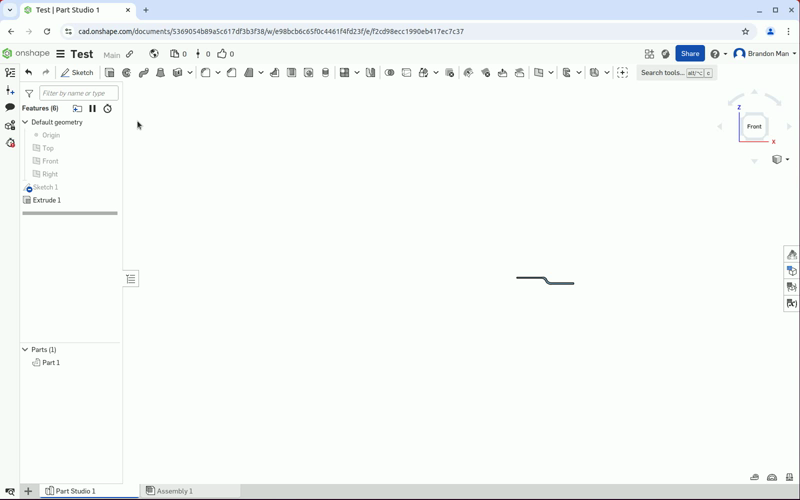
key(shift+h)
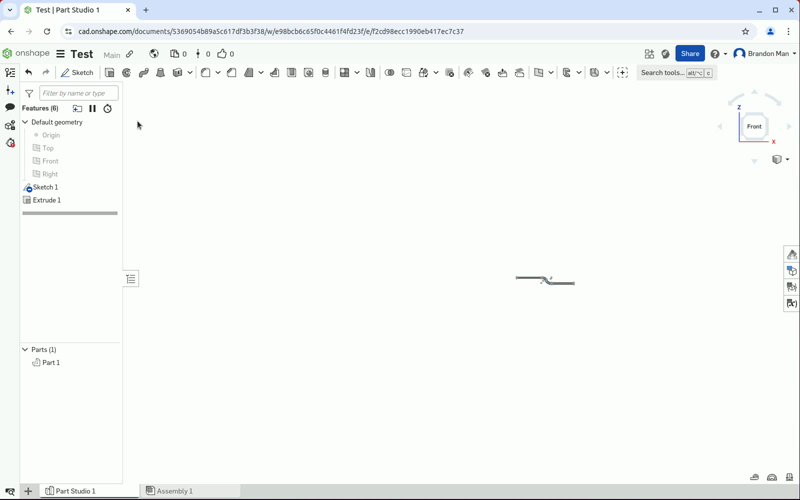
key(shift+h)
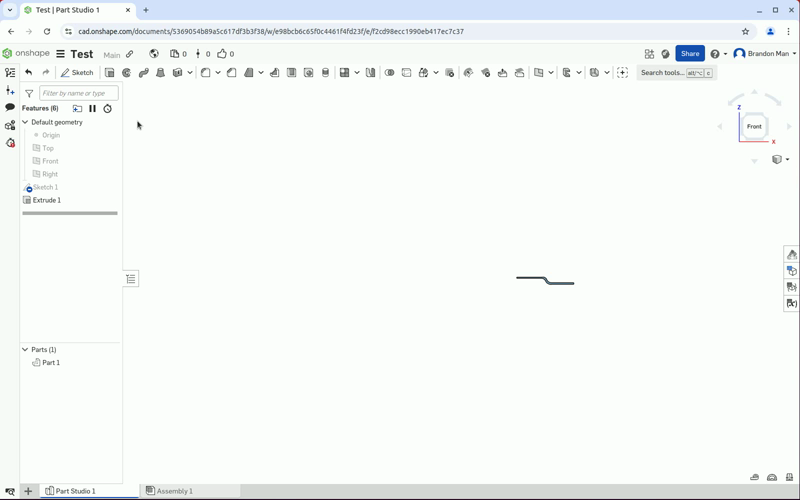
mouse_move(73, 189)
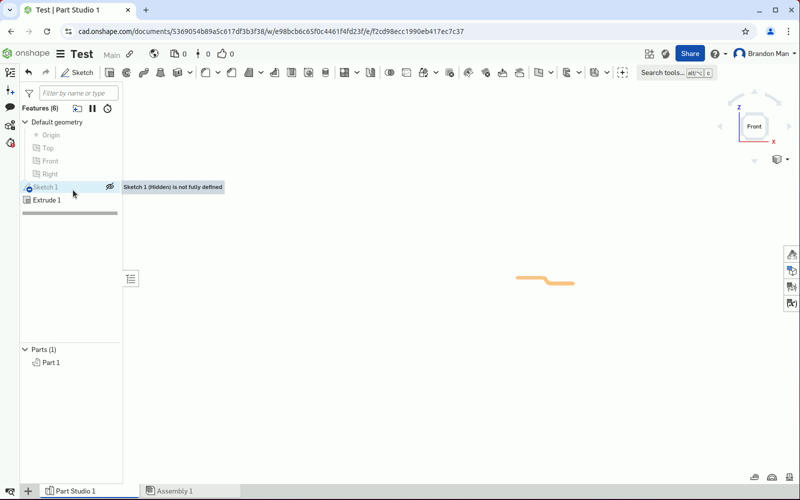
click(73, 189)
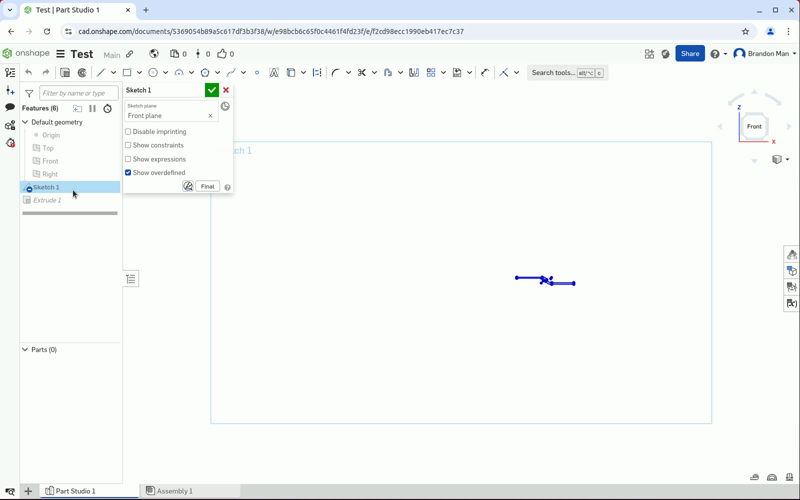
mouse_move(229, 92)
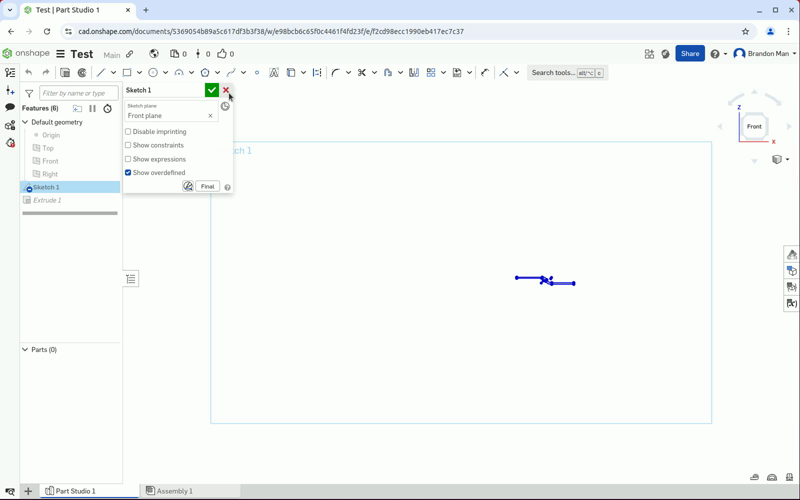
click(229, 92)
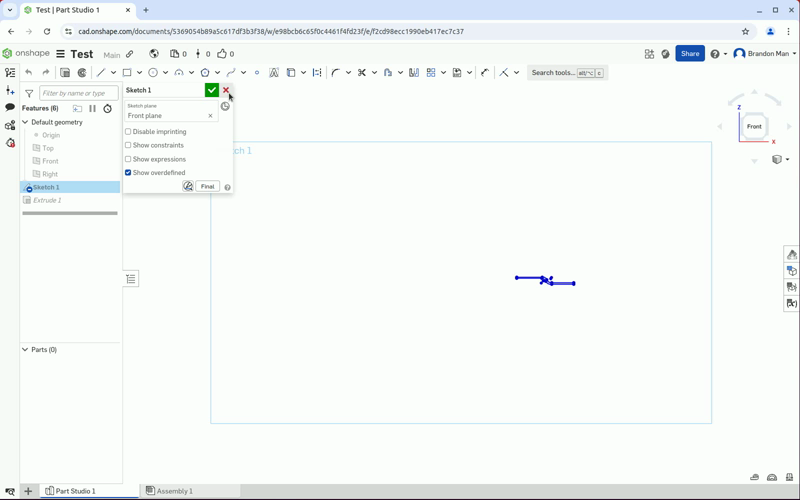
key(shift+s)
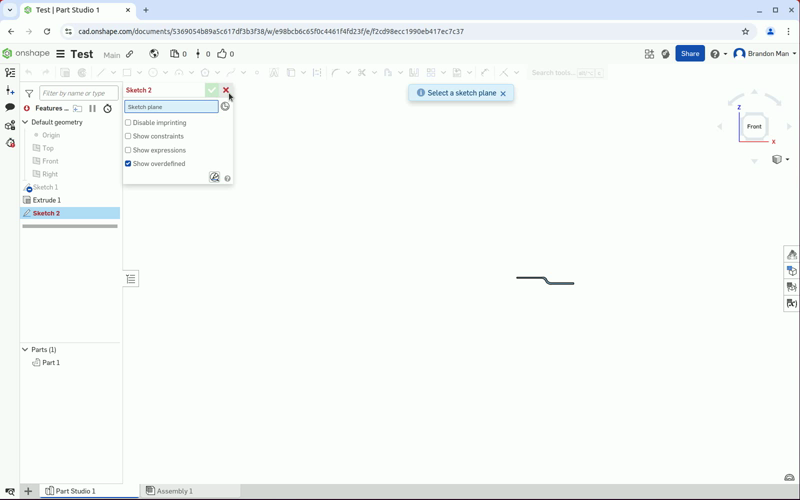
mouse_move(73, 163)
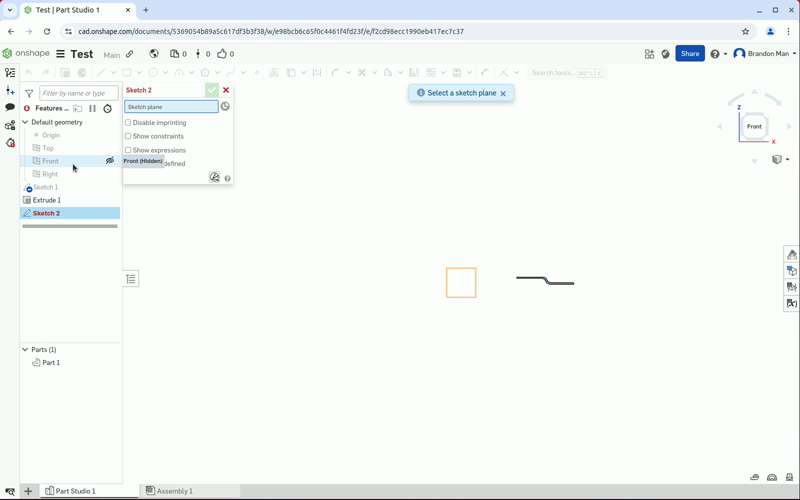
click(73, 163)
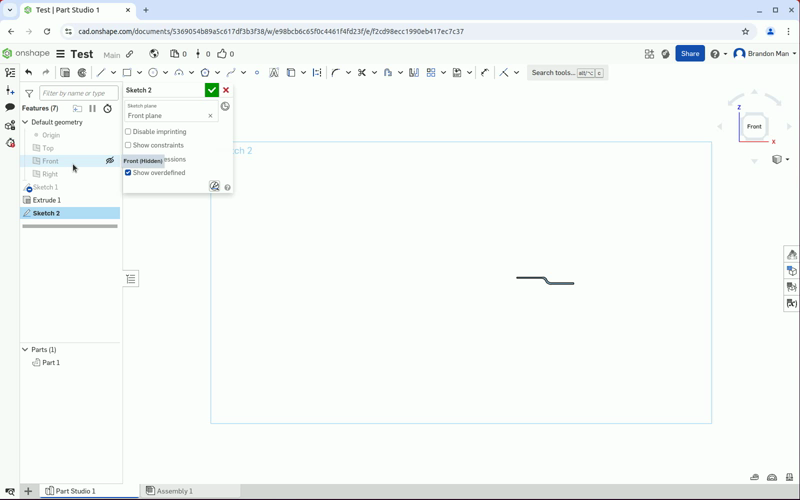
mouse_move(73, 352)
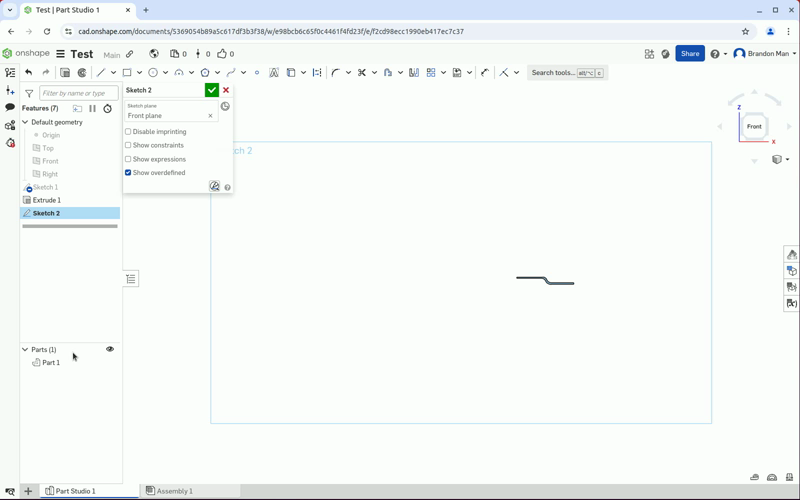
key(y)
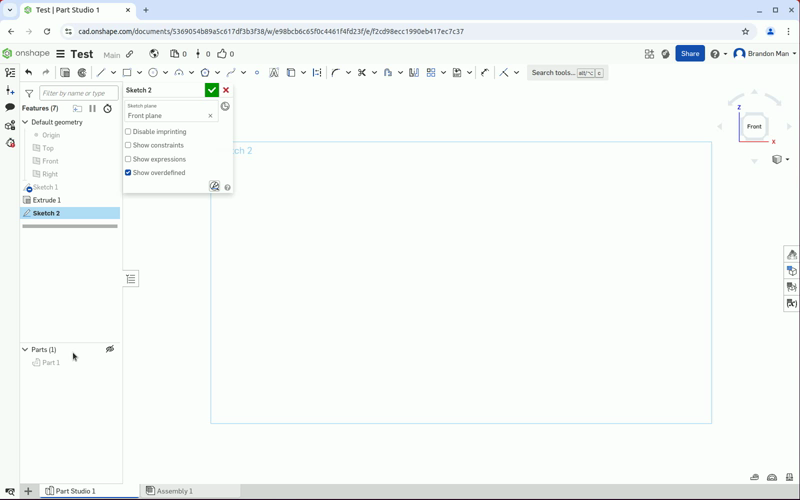
key(l)
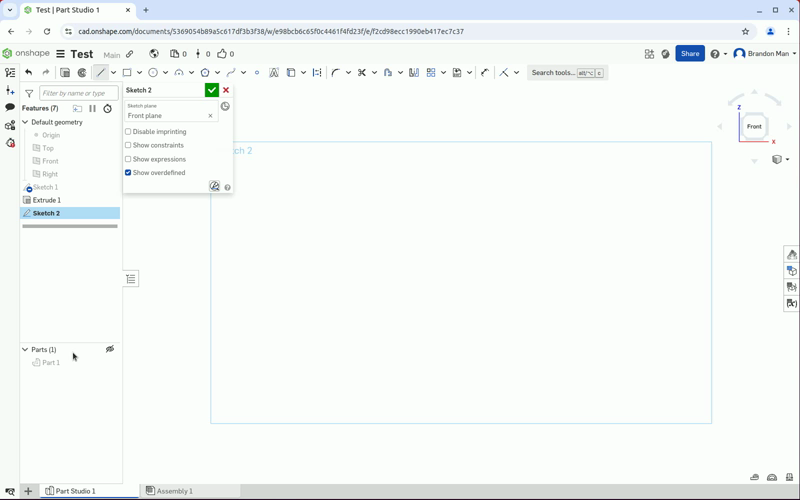
key_down(shift)
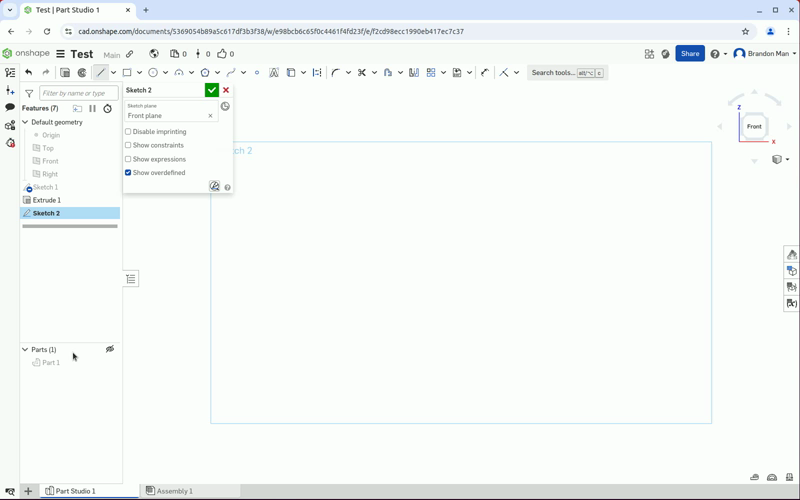
mouse_move(460, 284)
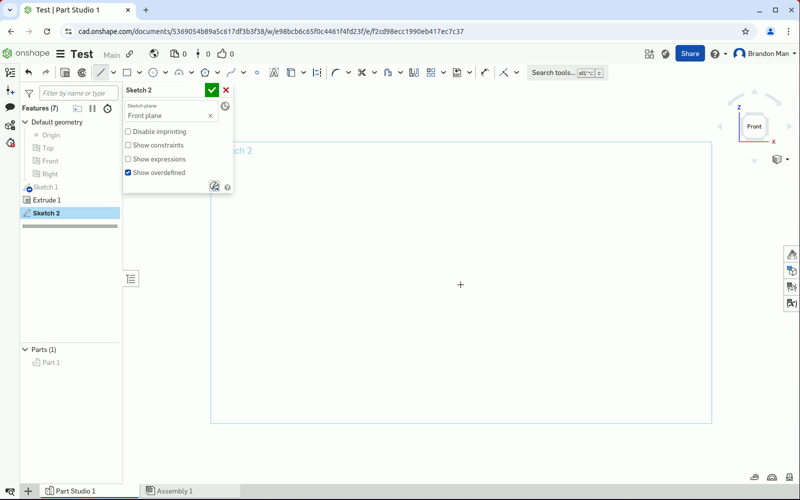
click(460, 284)
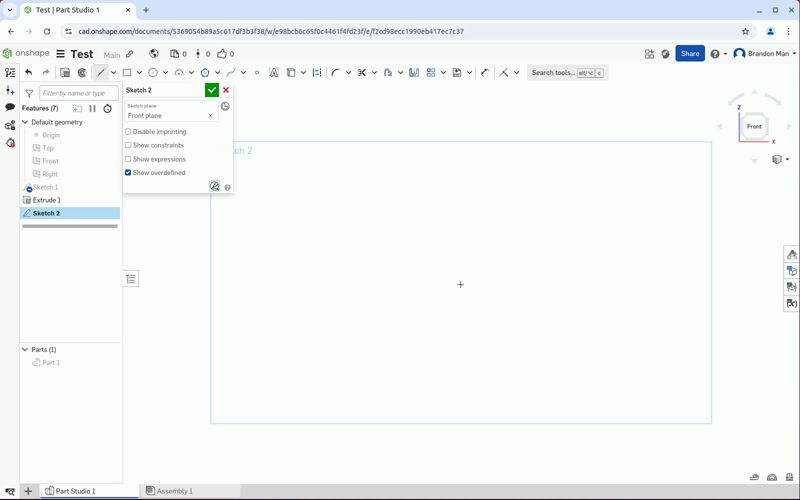
key_up(shift)
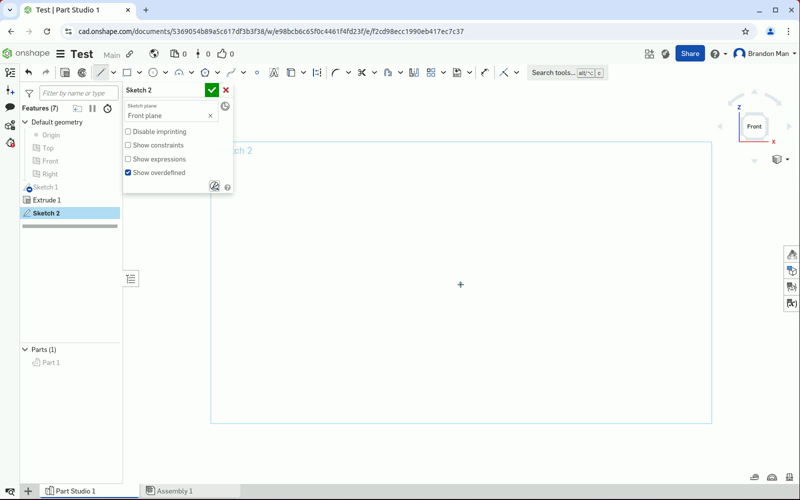
key_down(shift)
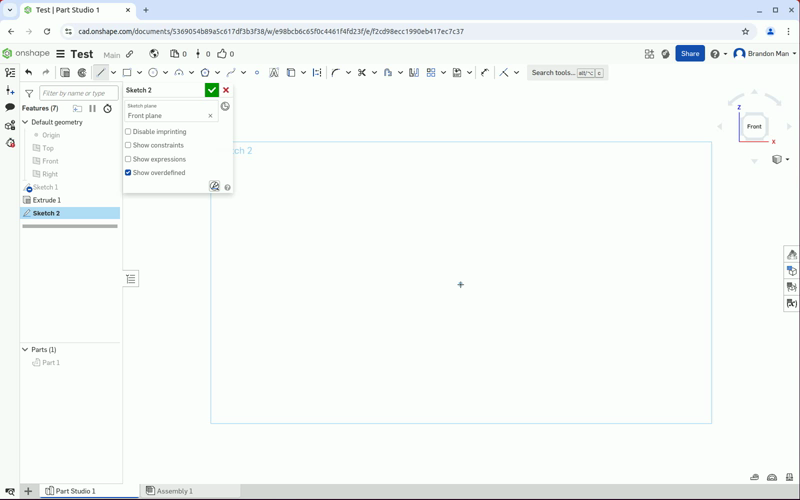
mouse_move(490, 284)
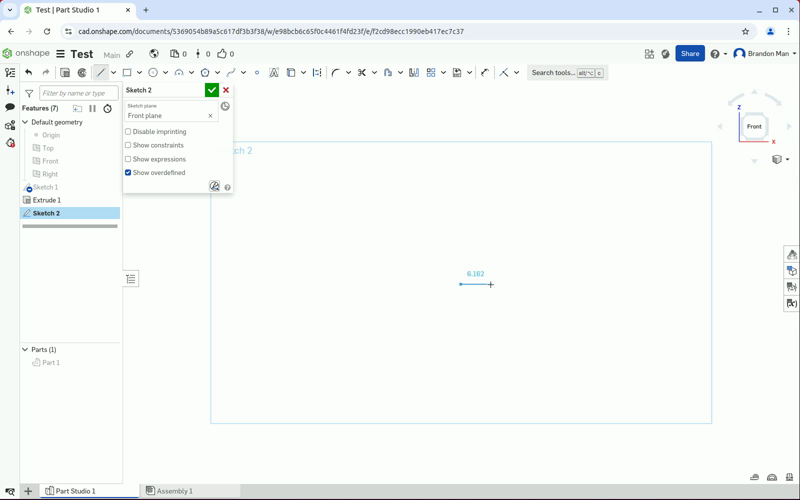
mouse_move(483, 284)
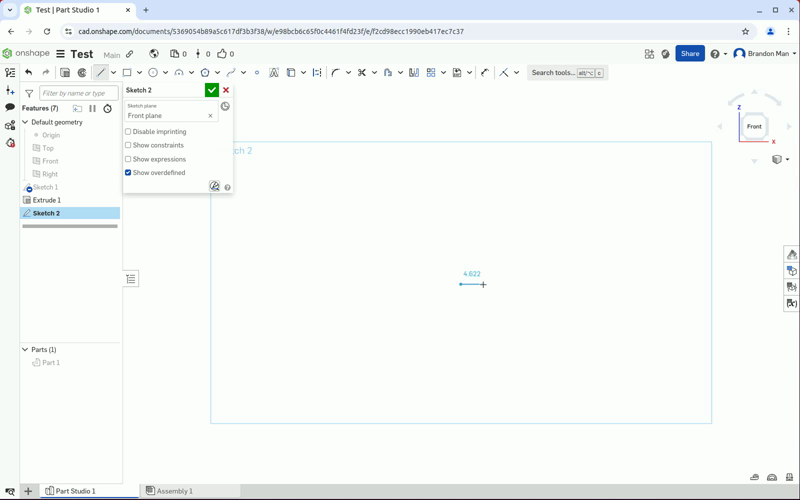
click(483, 284)
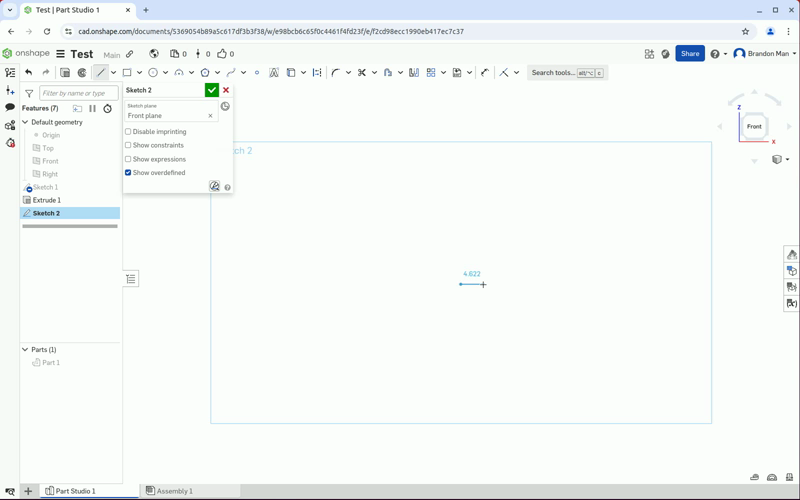
key_up(shift)
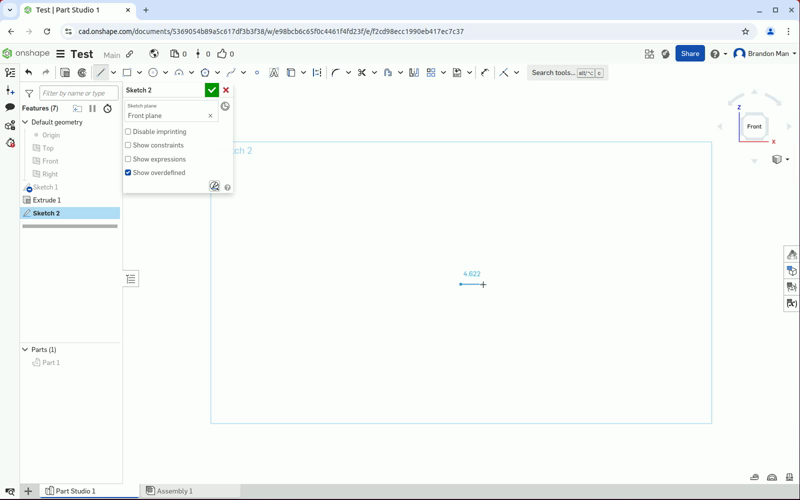
key(esc)
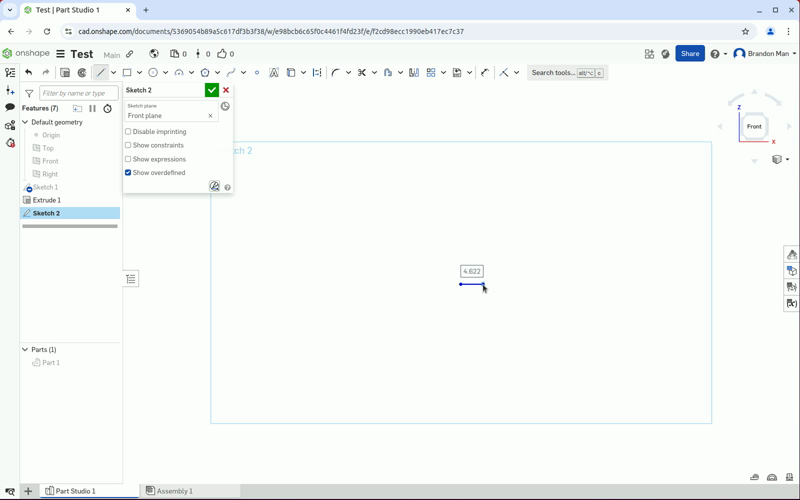
key(a)
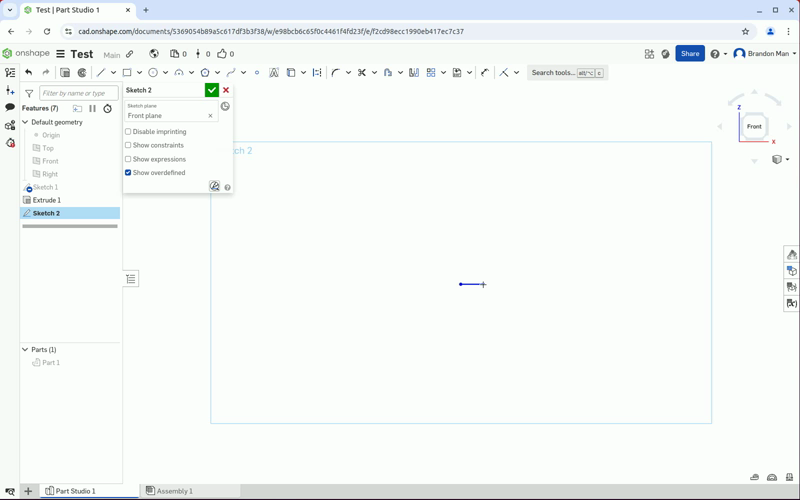
mouse_move(483, 284)
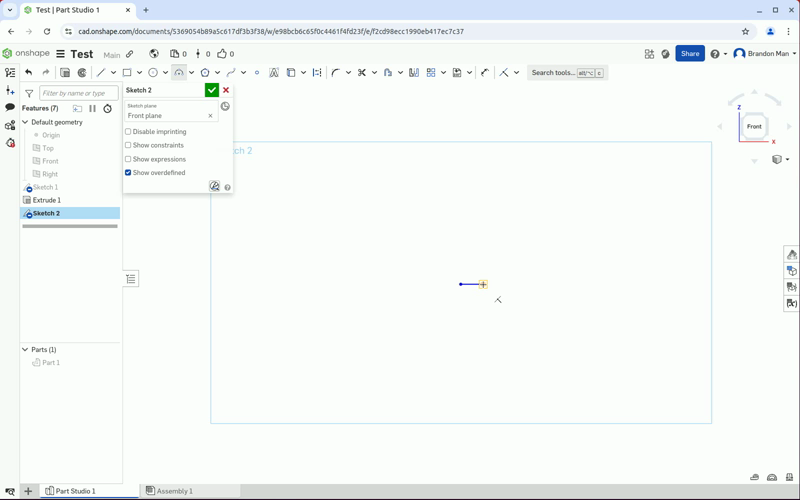
click(483, 284)
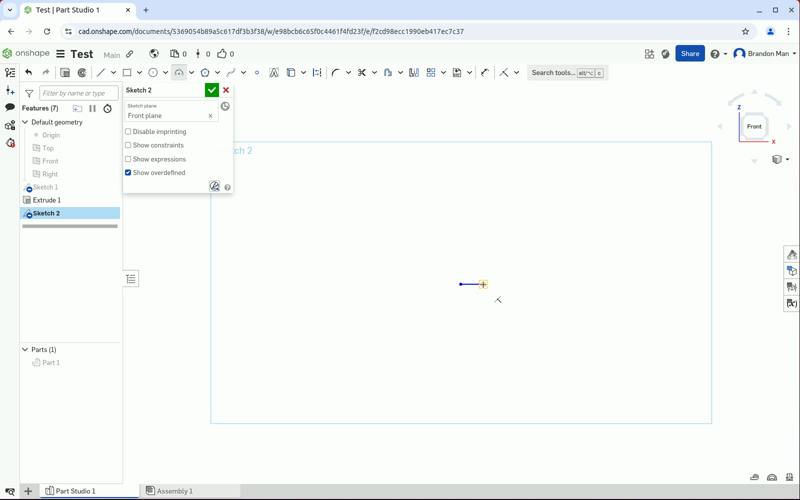
key_down(shift)
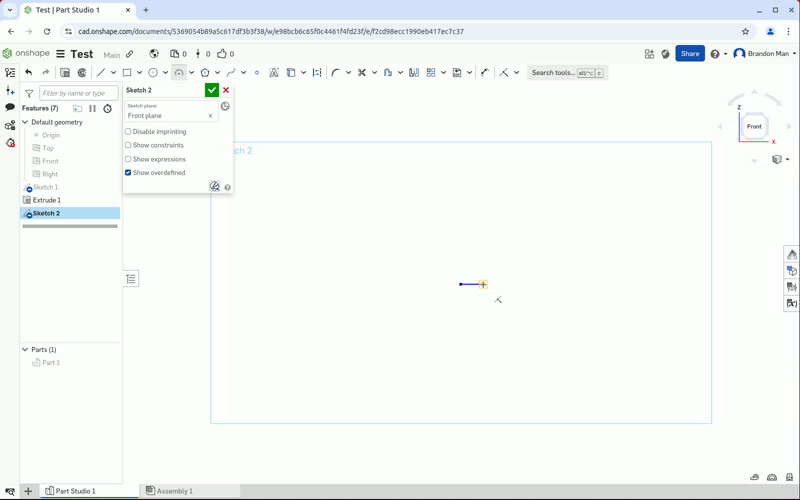
mouse_move(489, 280)
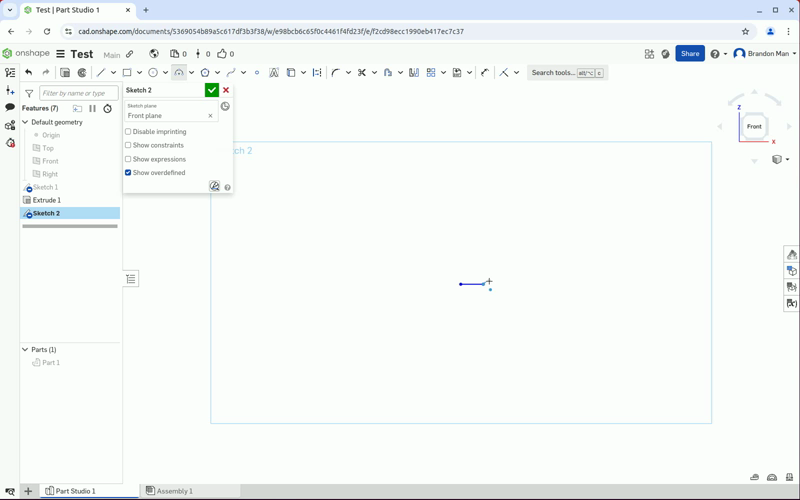
scroll(6)
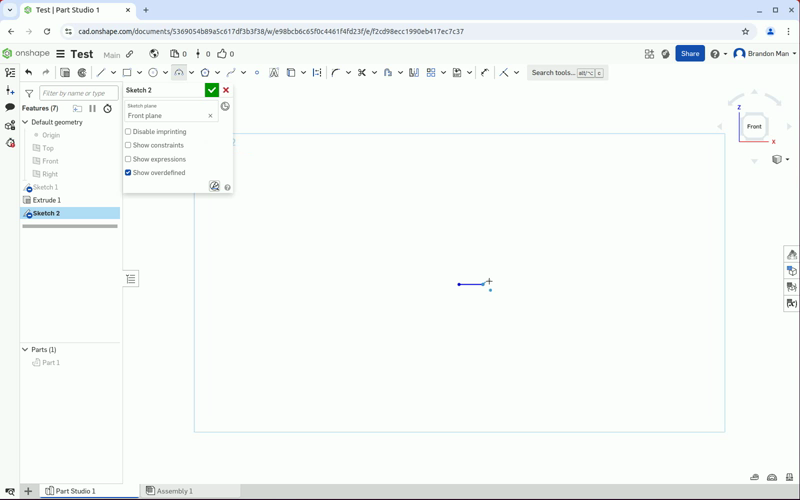
scroll(6)
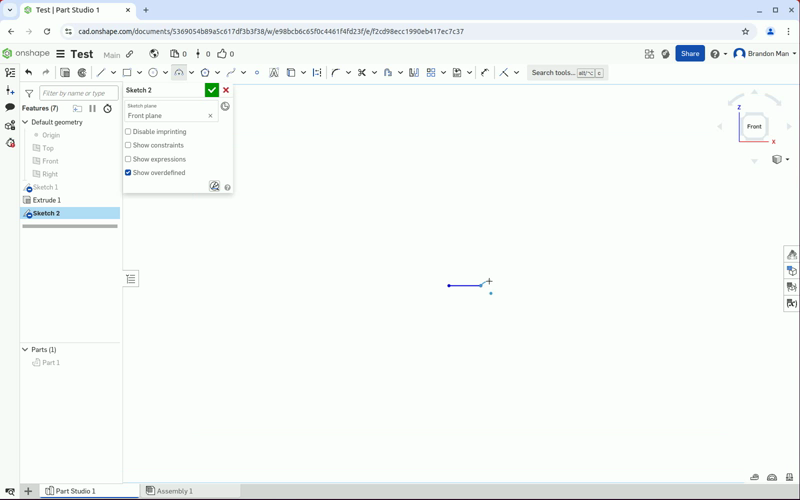
scroll(6)
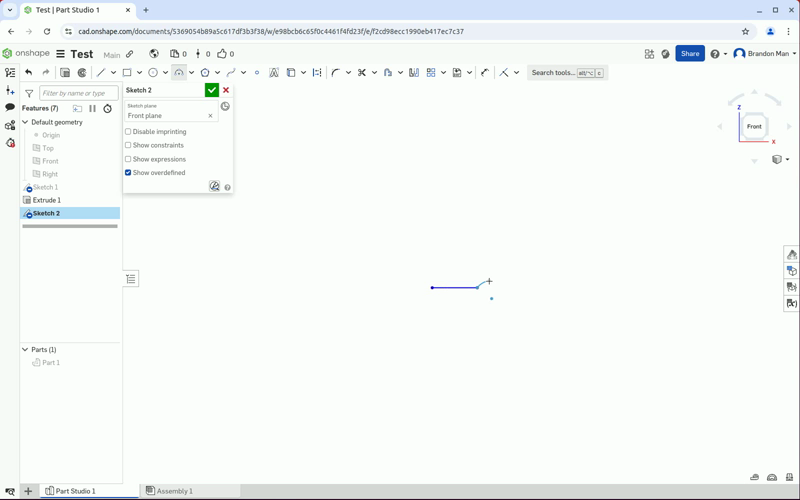
scroll(6)
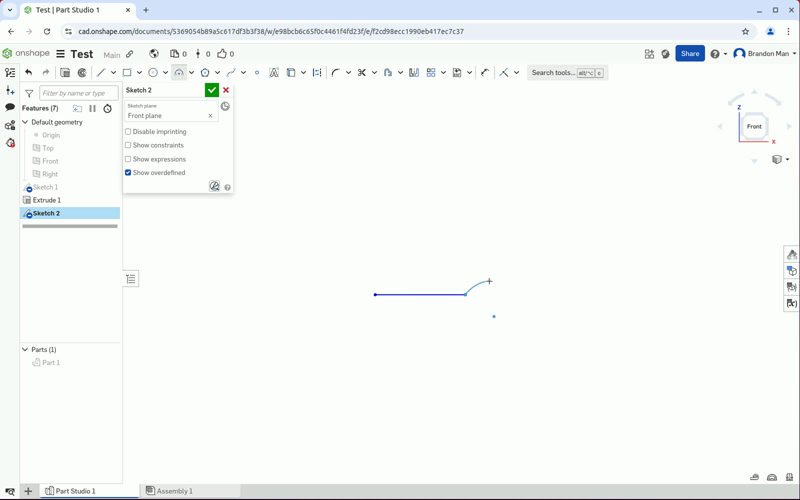
scroll(6)
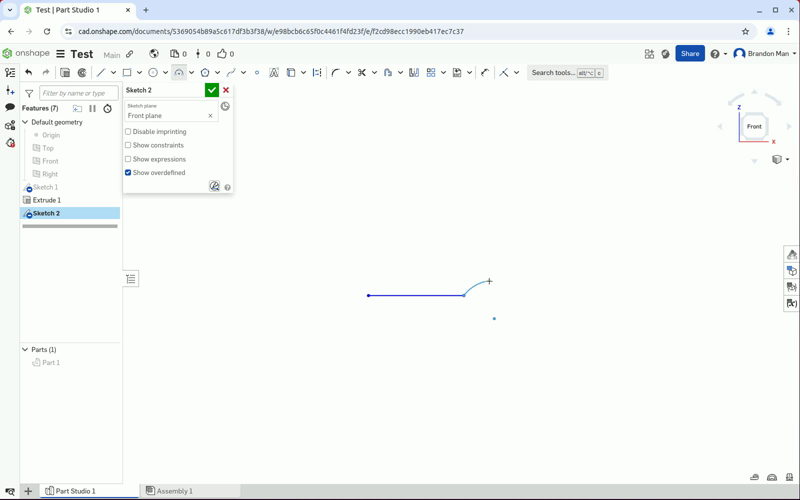
scroll(6)
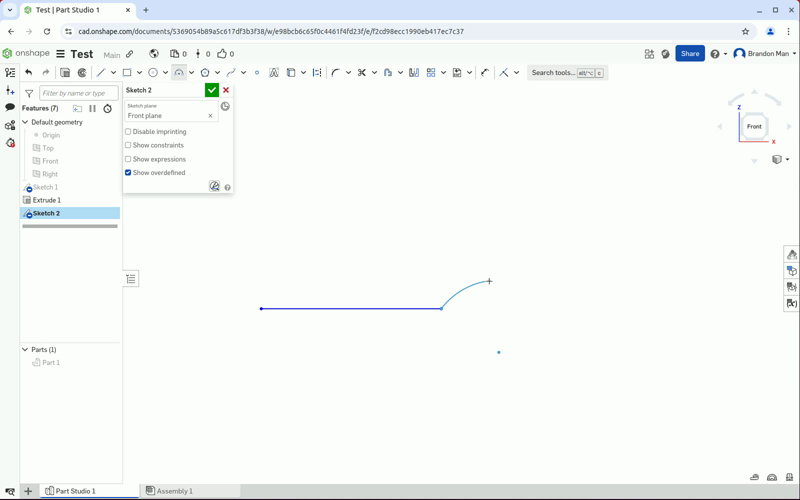
scroll(6)
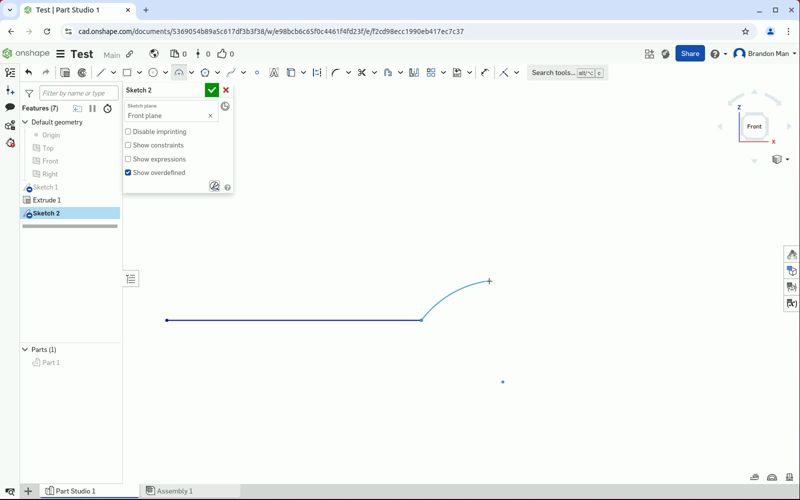
click(489, 280)
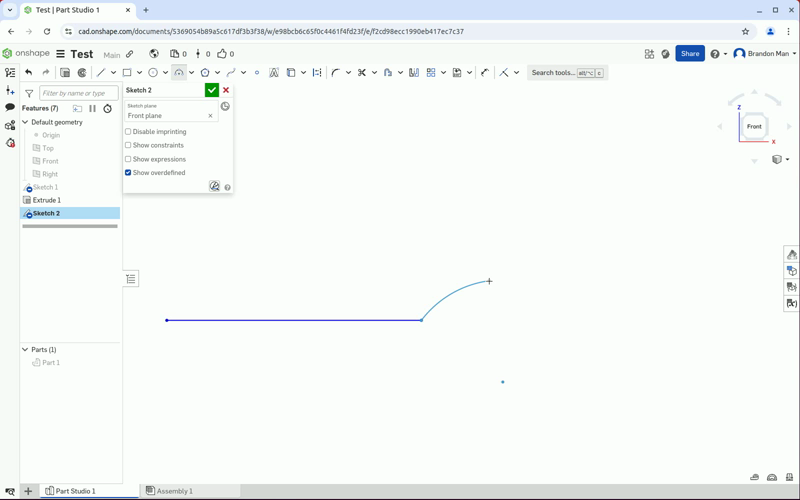
scroll(-6)
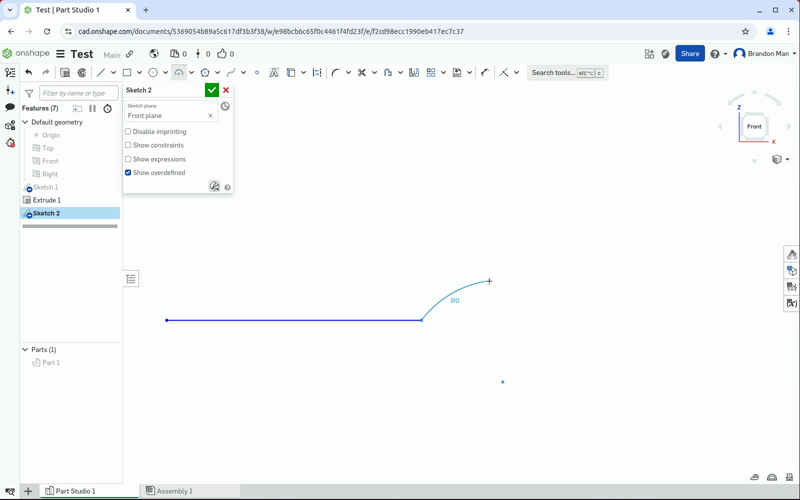
scroll(-6)
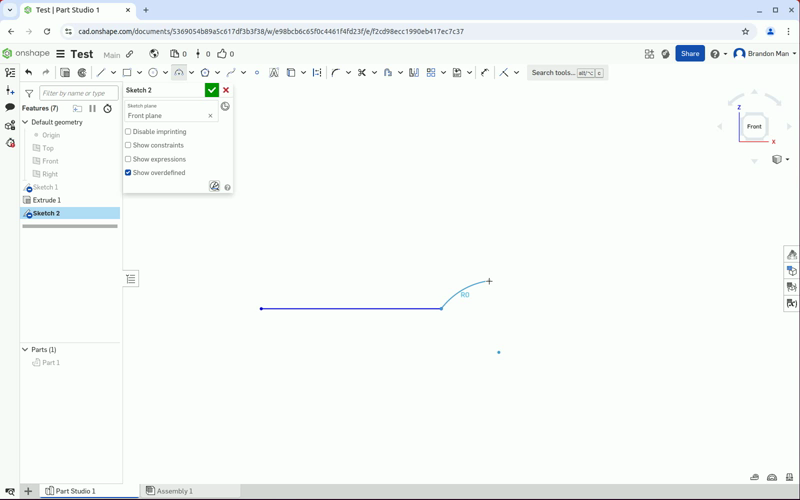
scroll(-6)
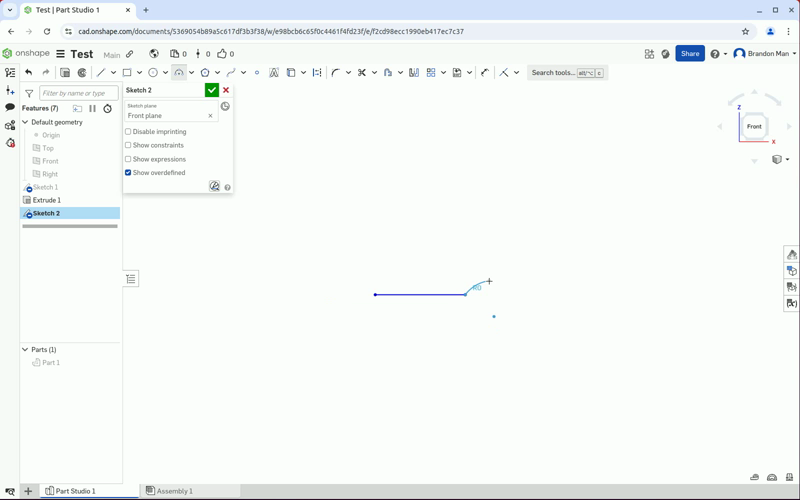
scroll(-6)
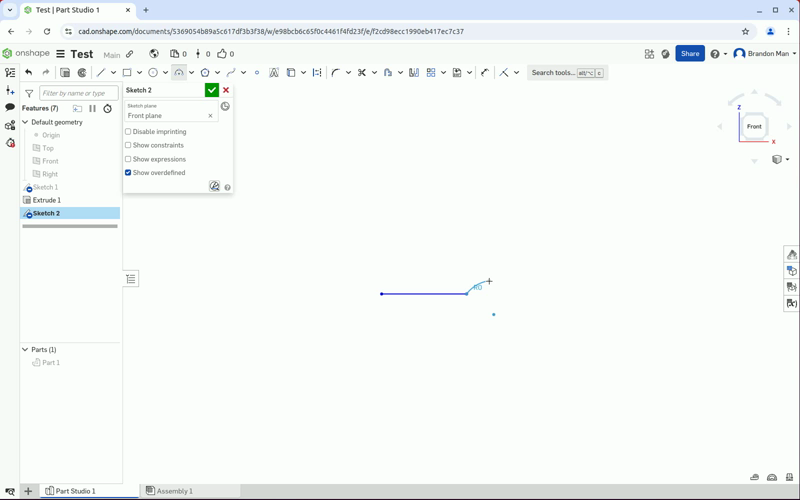
scroll(-6)
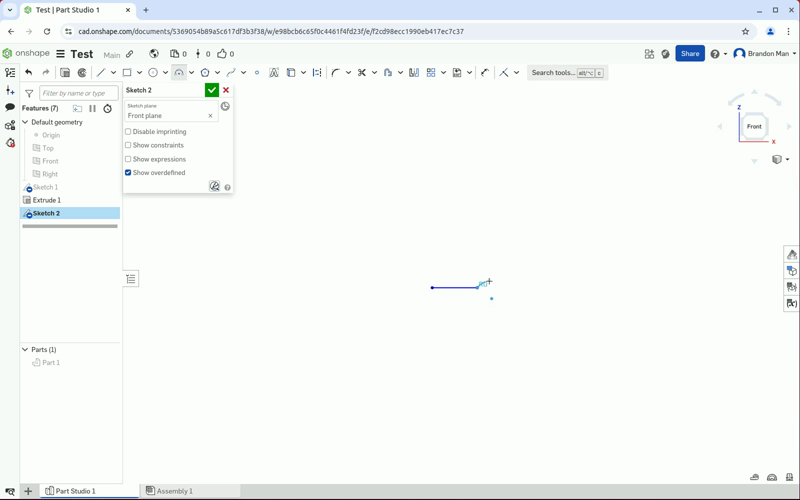
scroll(-6)
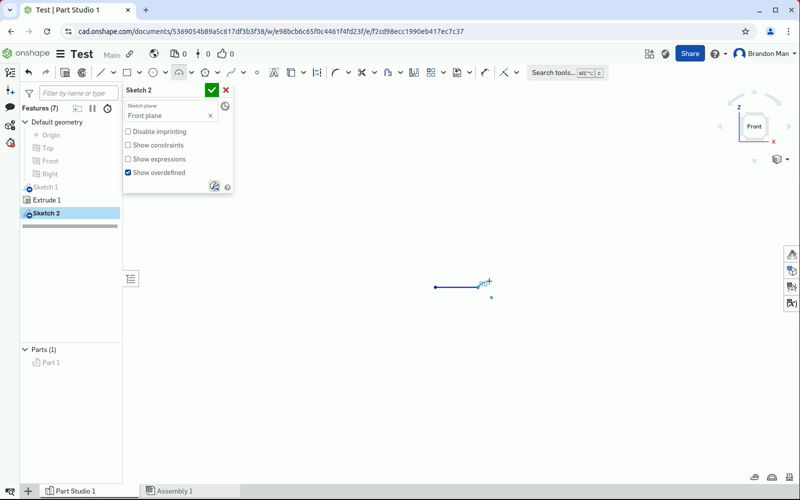
scroll(-6)
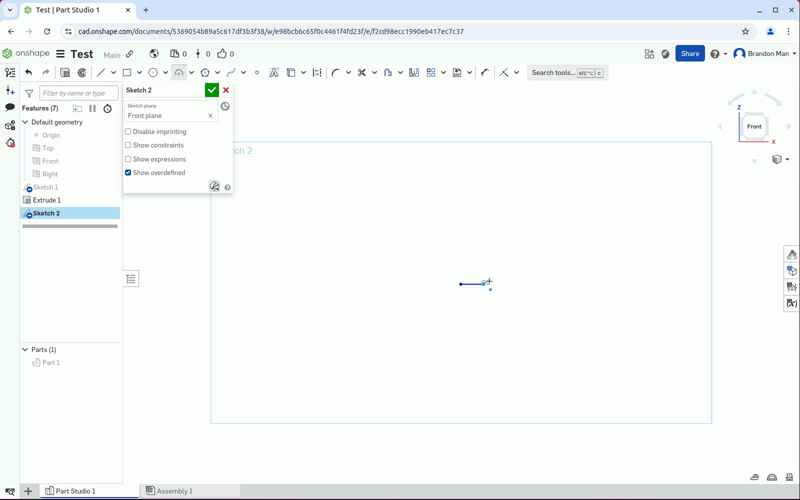
mouse_move(486, 283)
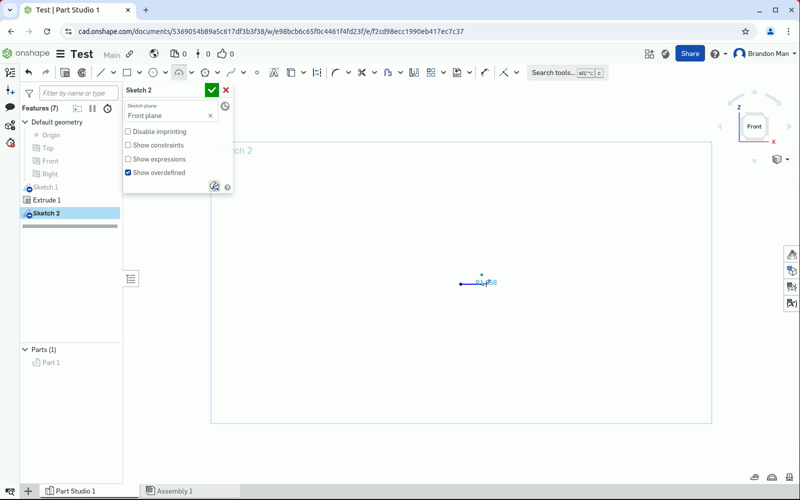
scroll(6)
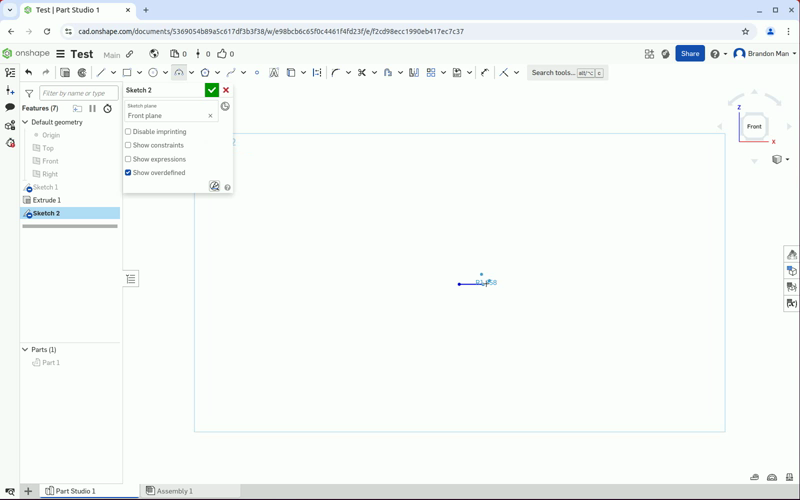
scroll(6)
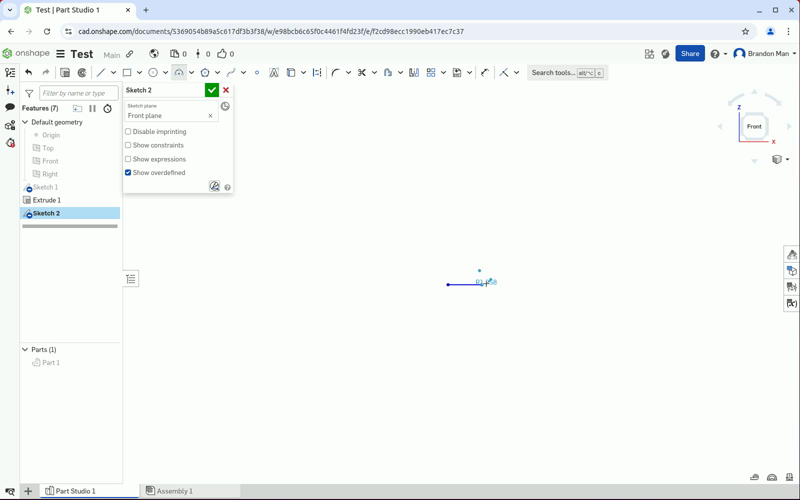
scroll(6)
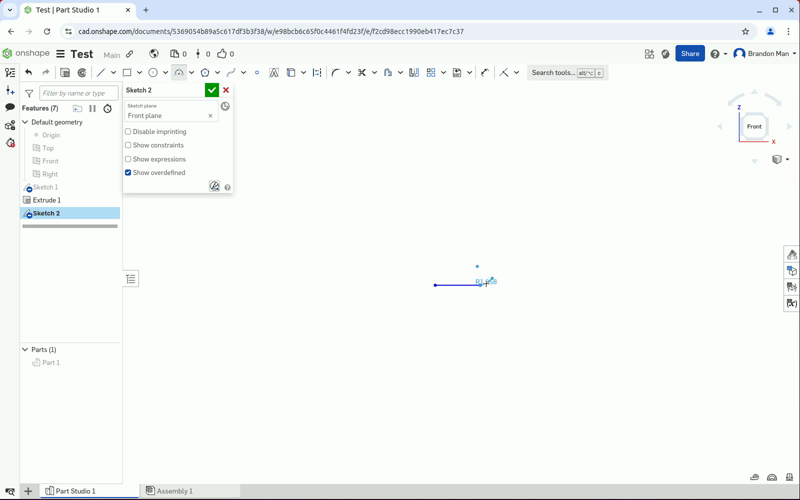
scroll(6)
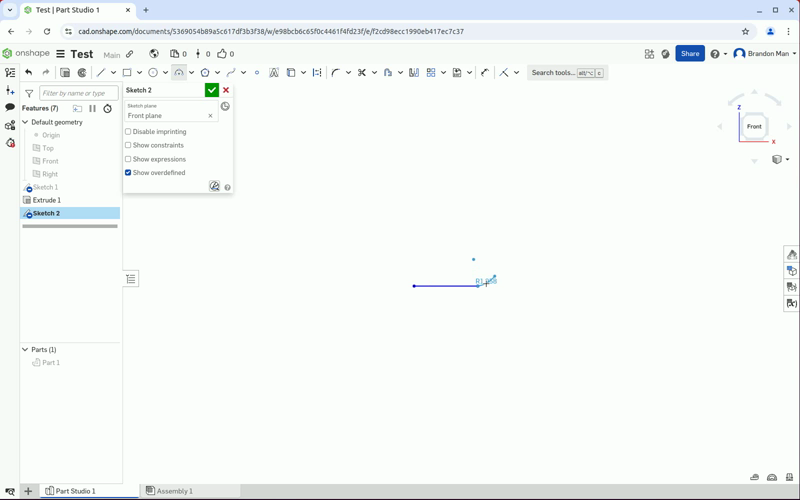
scroll(6)
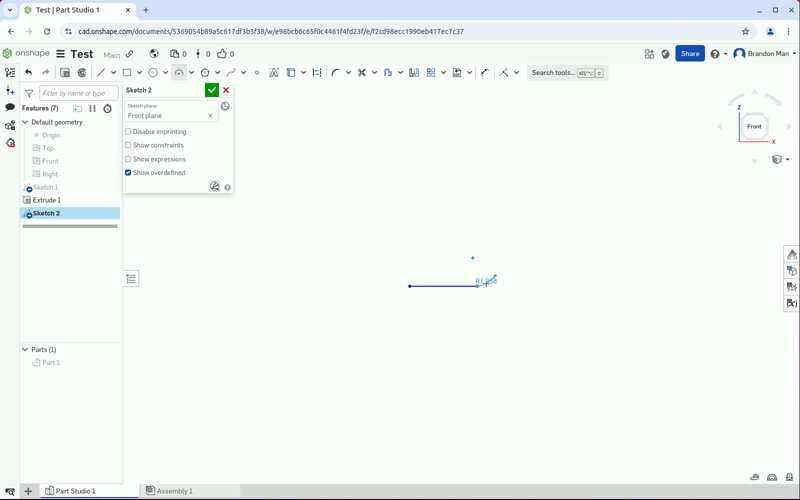
scroll(6)
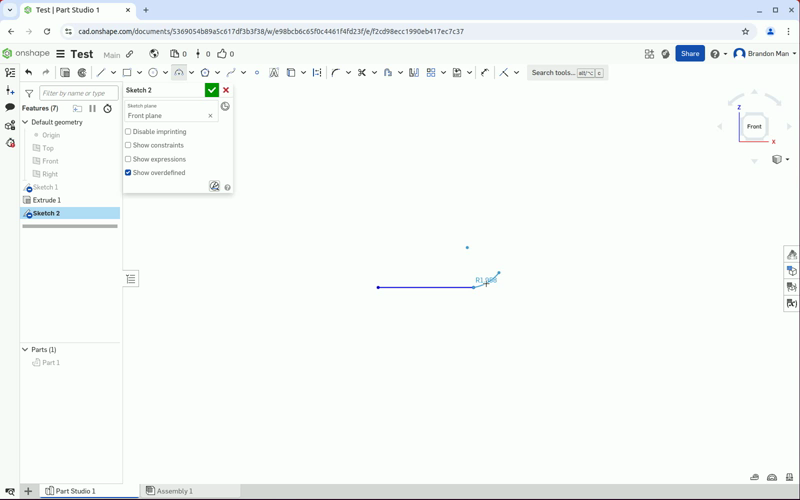
scroll(6)
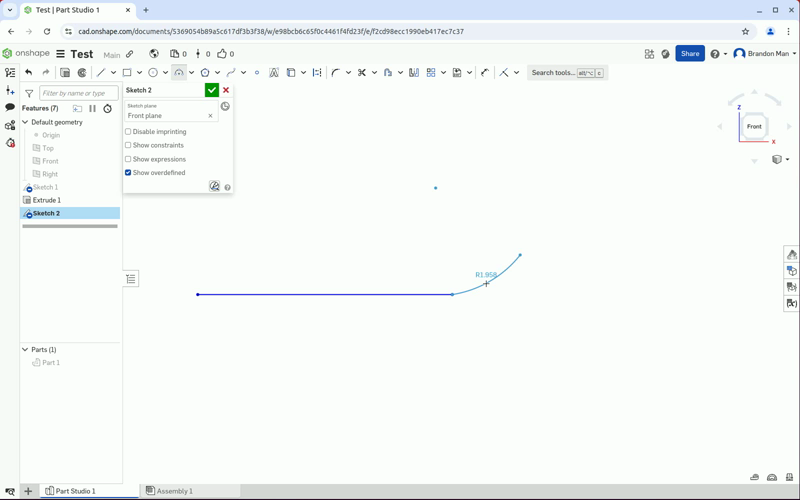
click(486, 283)
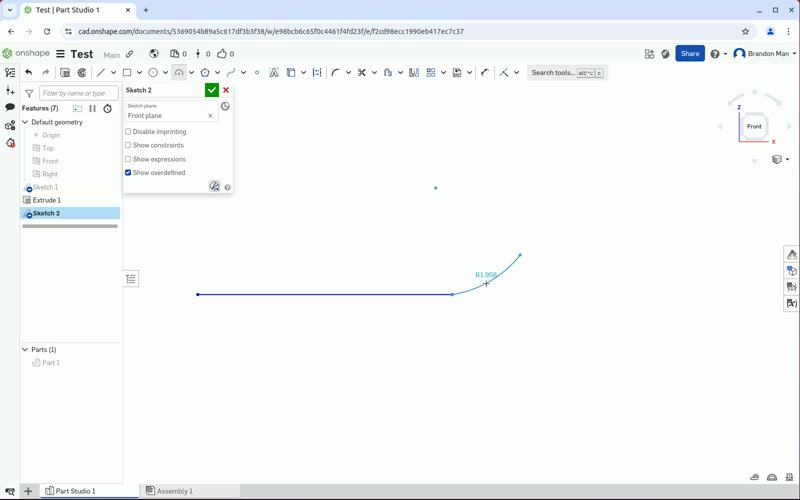
scroll(-6)
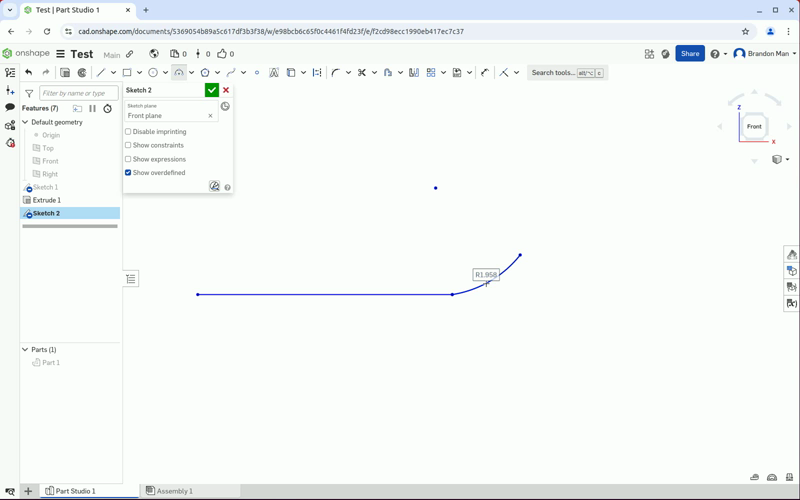
scroll(-6)
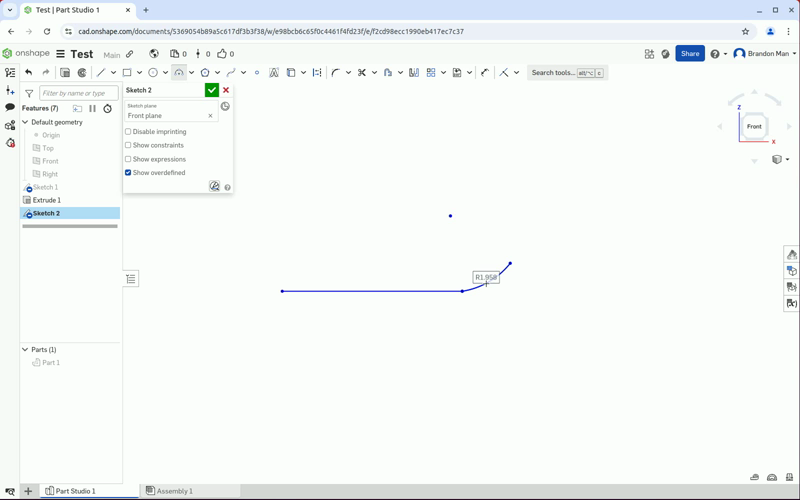
scroll(-6)
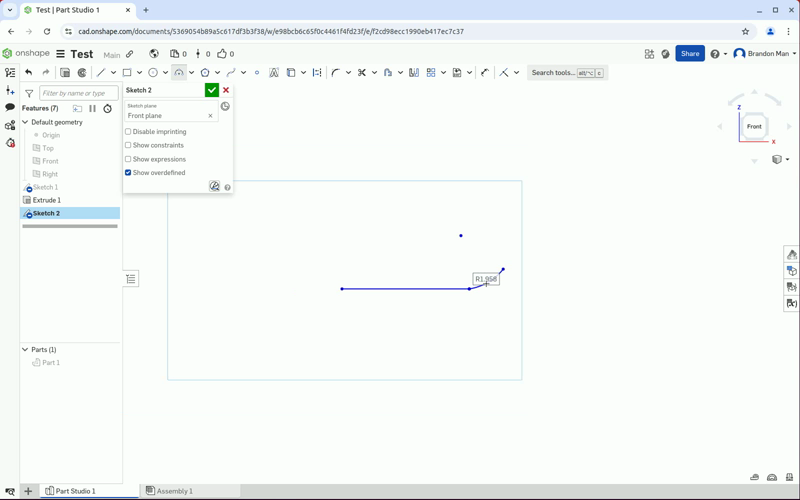
scroll(-6)
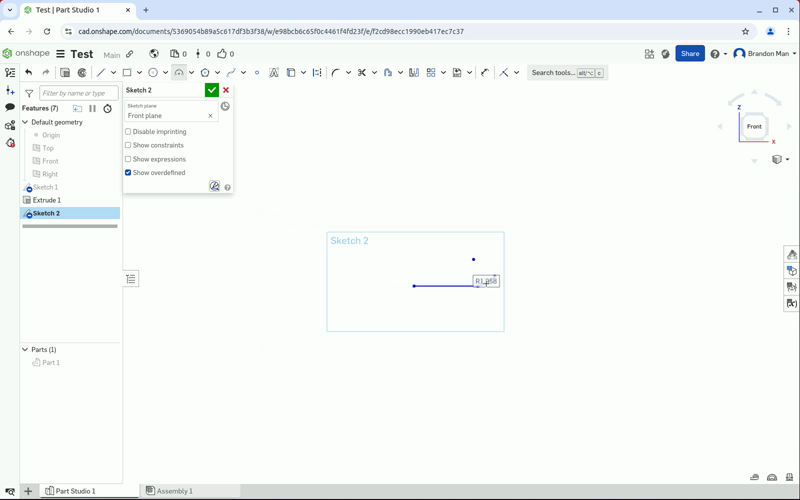
scroll(-6)
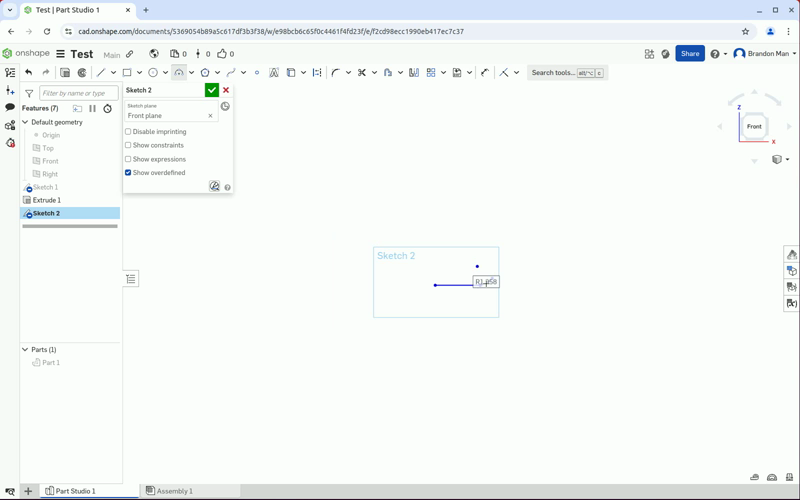
scroll(-6)
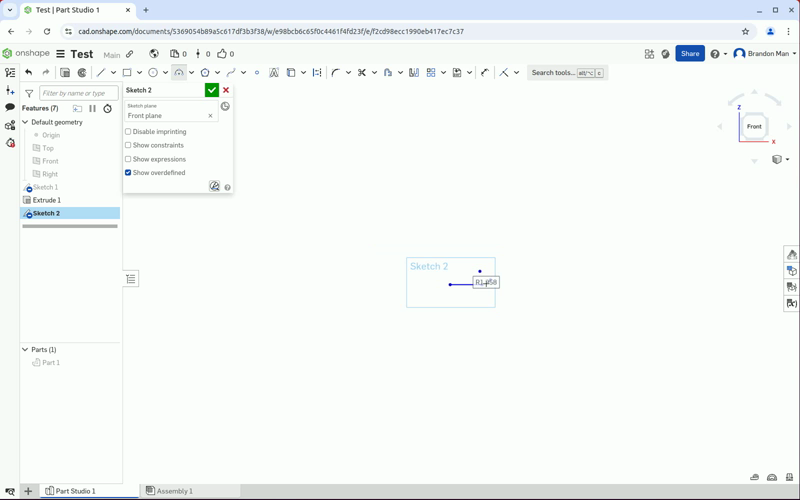
scroll(-6)
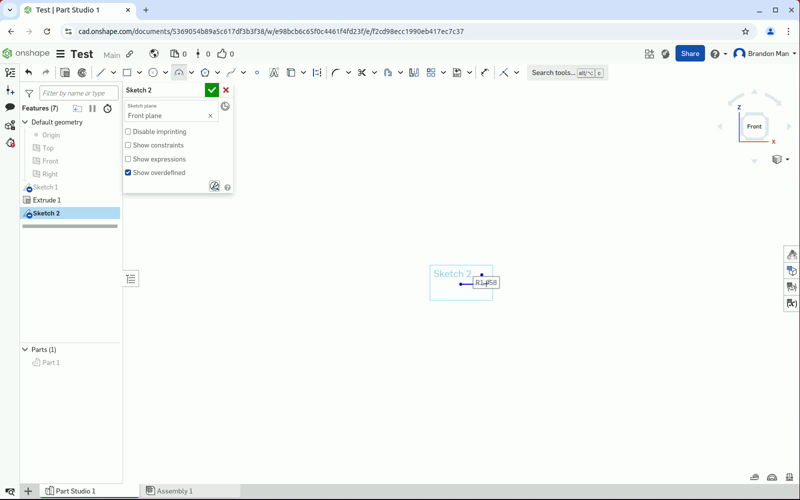
key_up(shift)
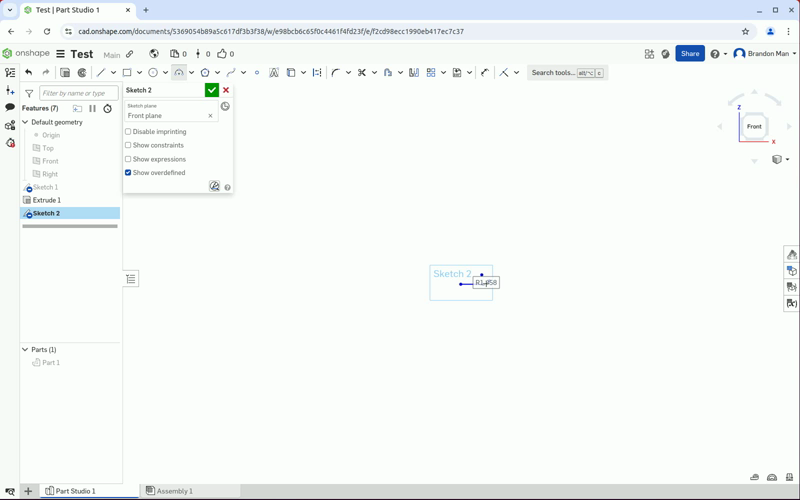
mouse_move(489, 280)
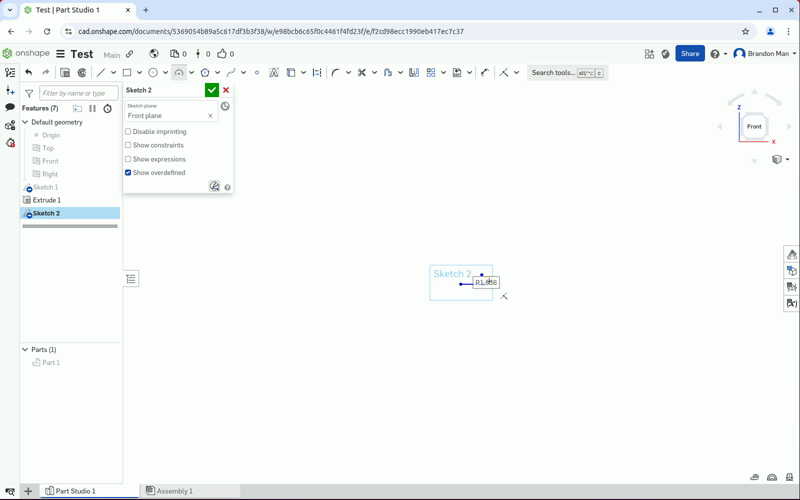
scroll(6)
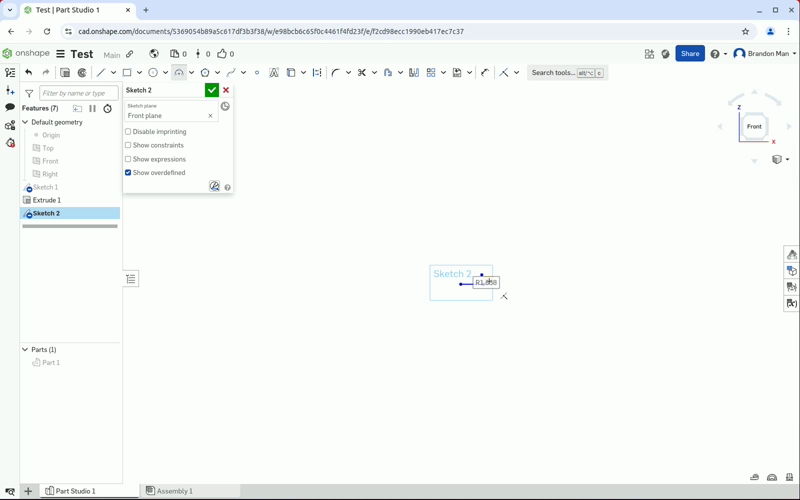
scroll(6)
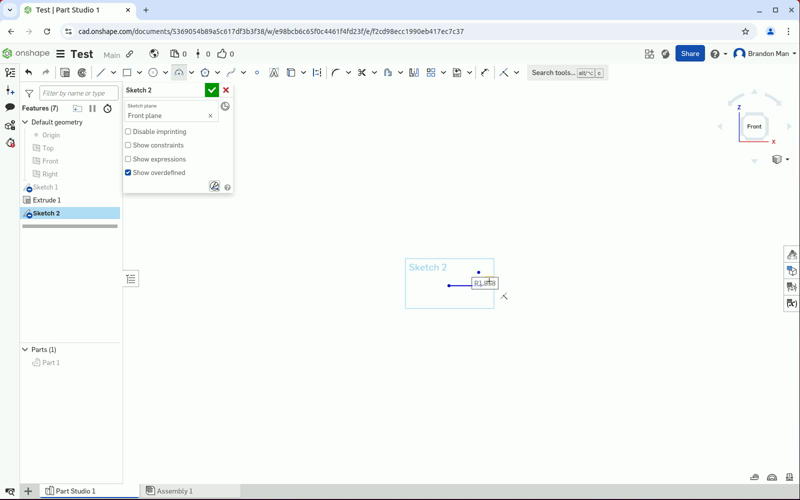
scroll(6)
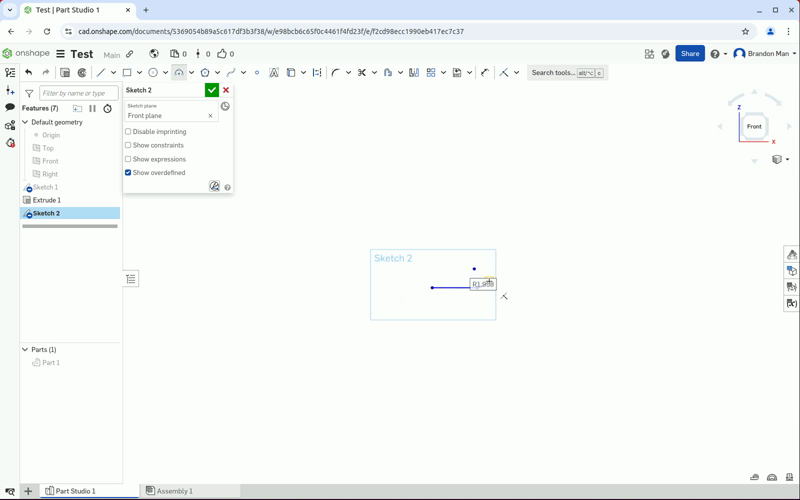
scroll(6)
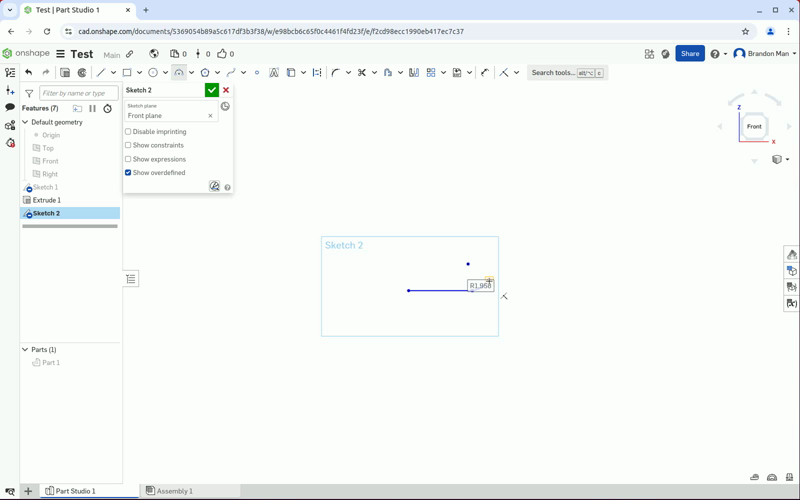
scroll(6)
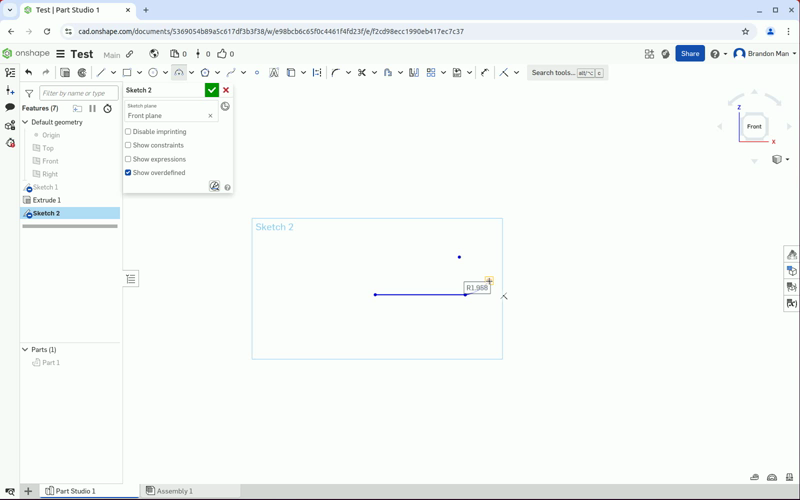
scroll(6)
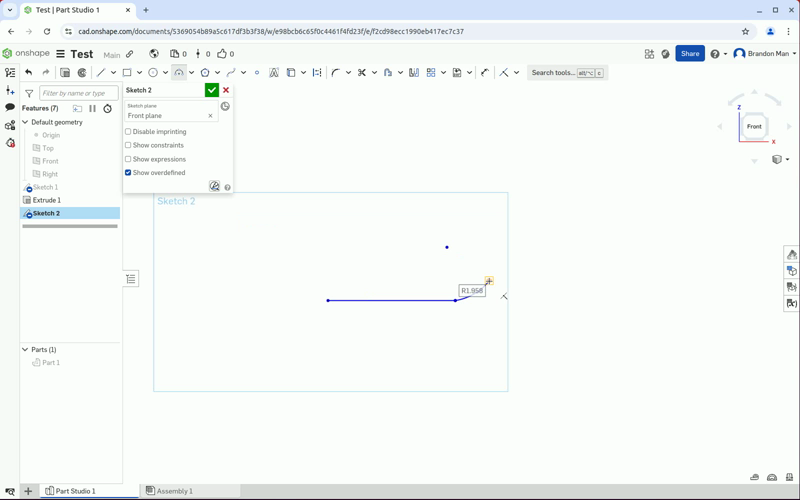
scroll(6)
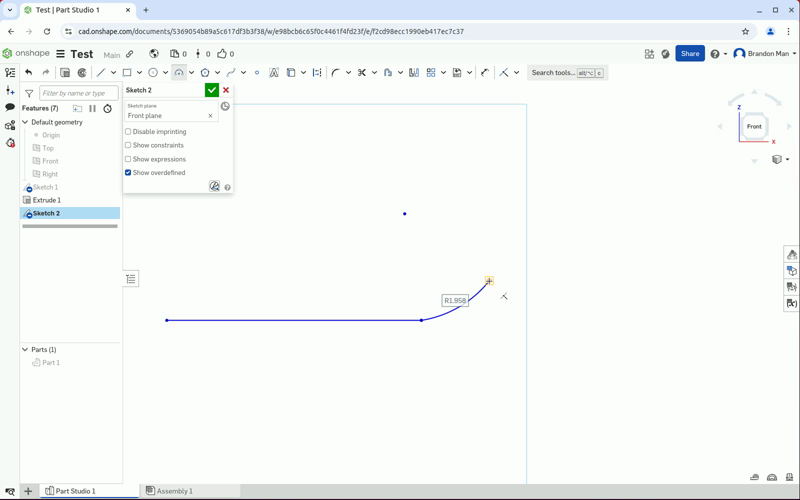
click(489, 280)
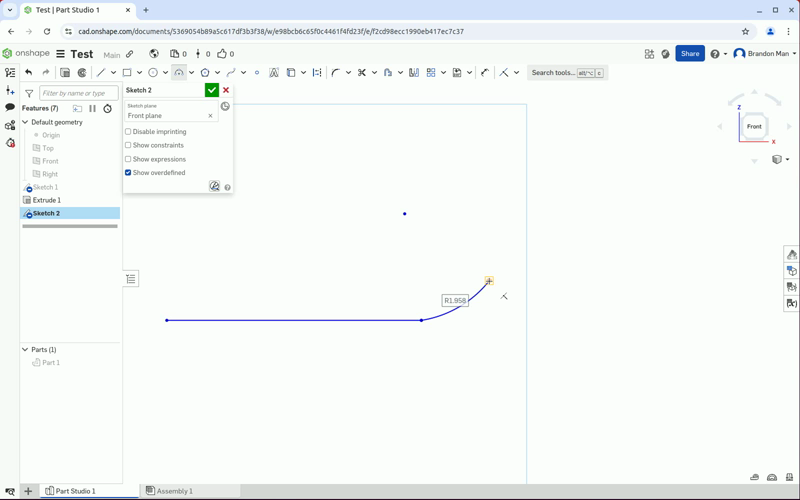
scroll(-6)
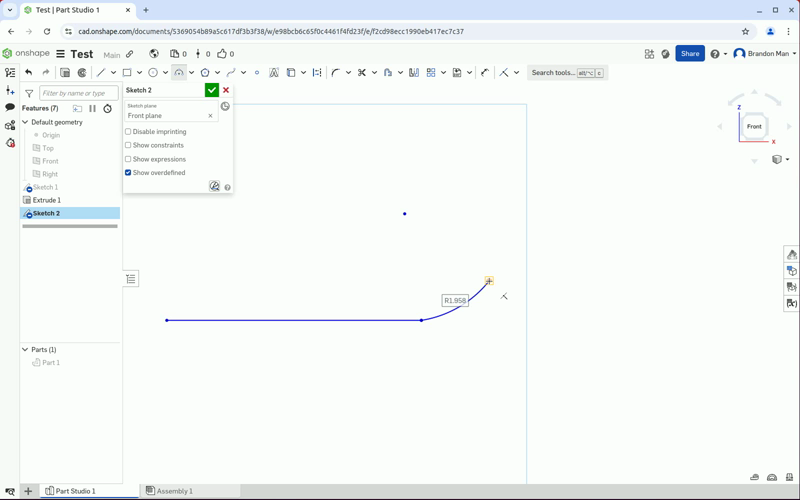
scroll(-6)
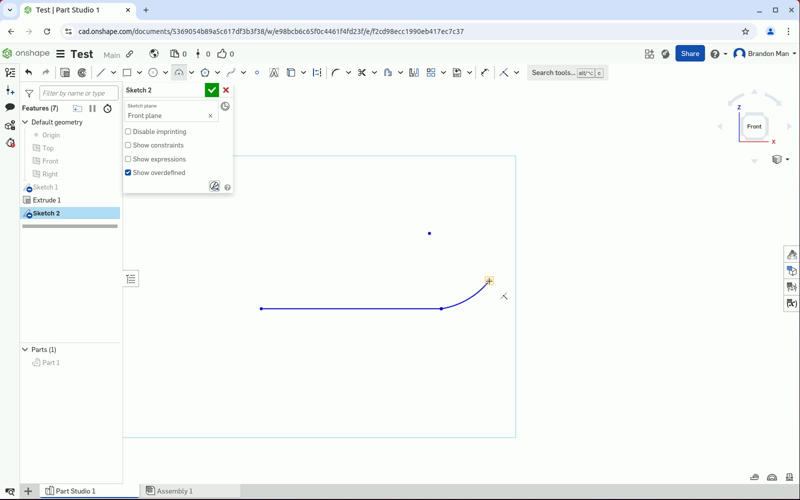
scroll(-6)
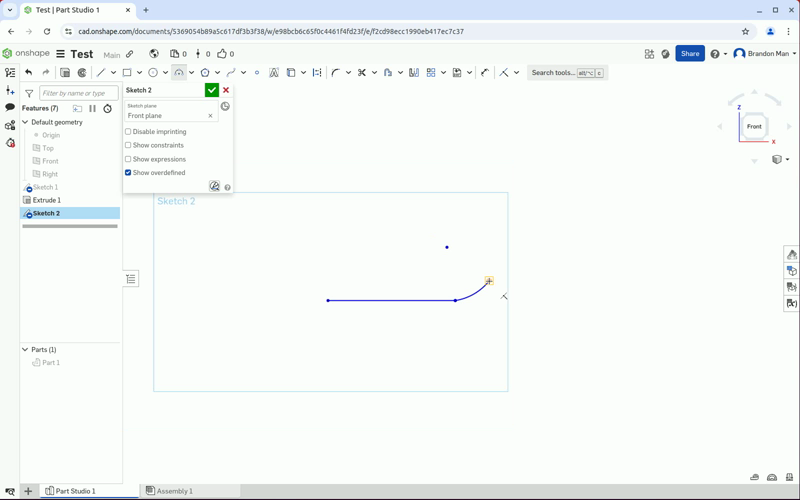
scroll(-6)
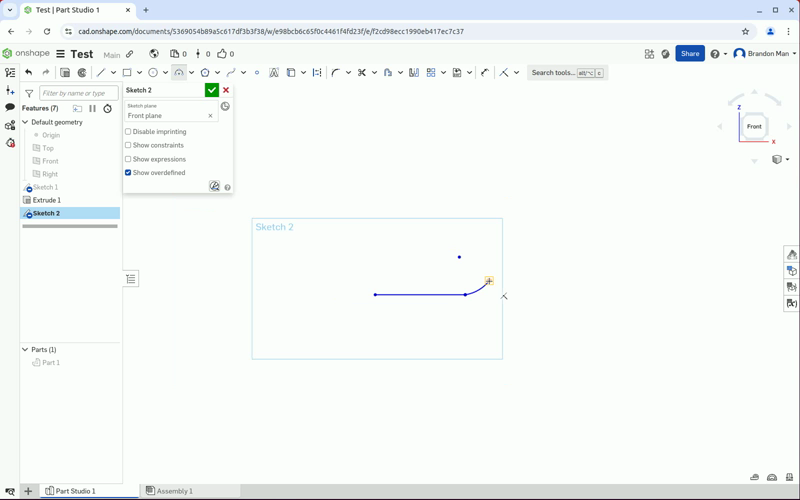
scroll(-6)
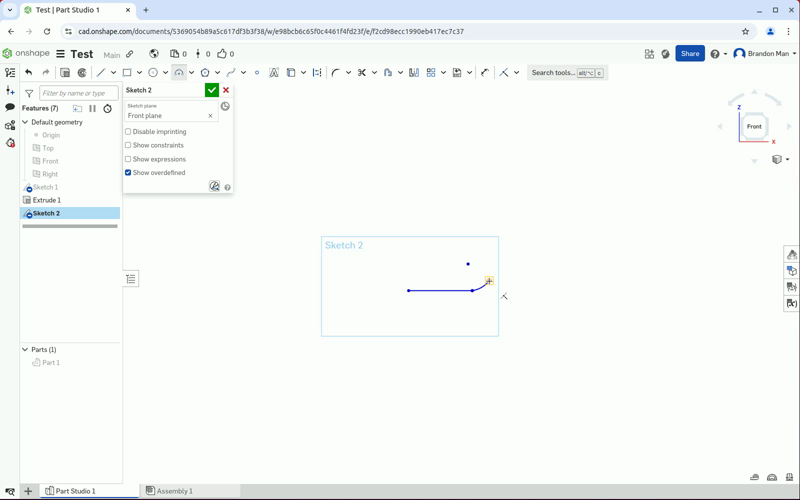
scroll(-6)
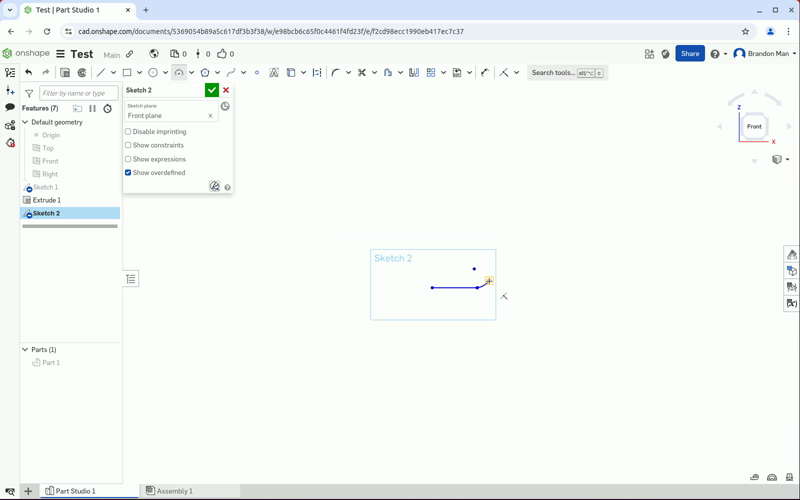
scroll(-6)
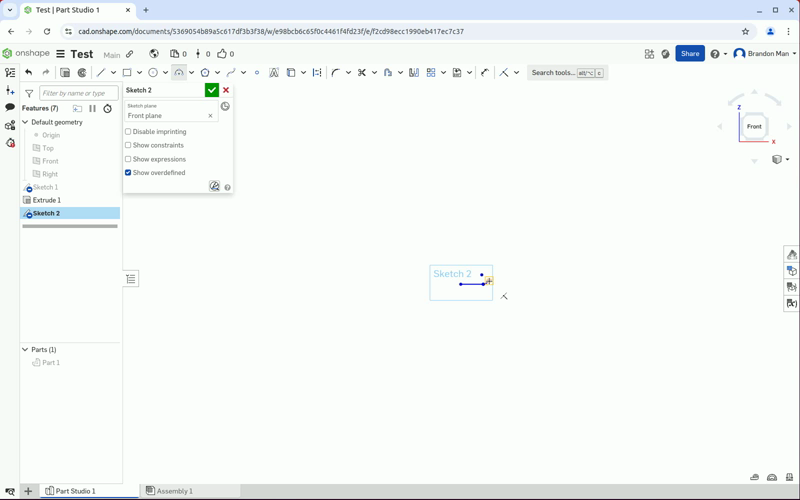
key_down(shift)
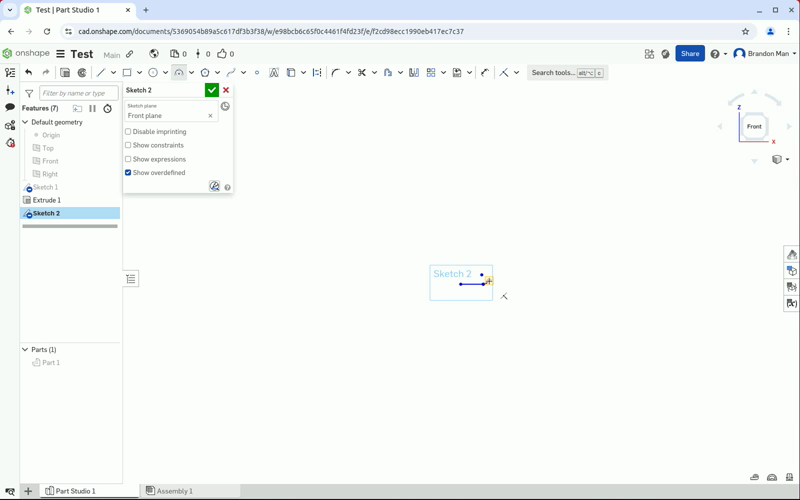
mouse_move(493, 278)
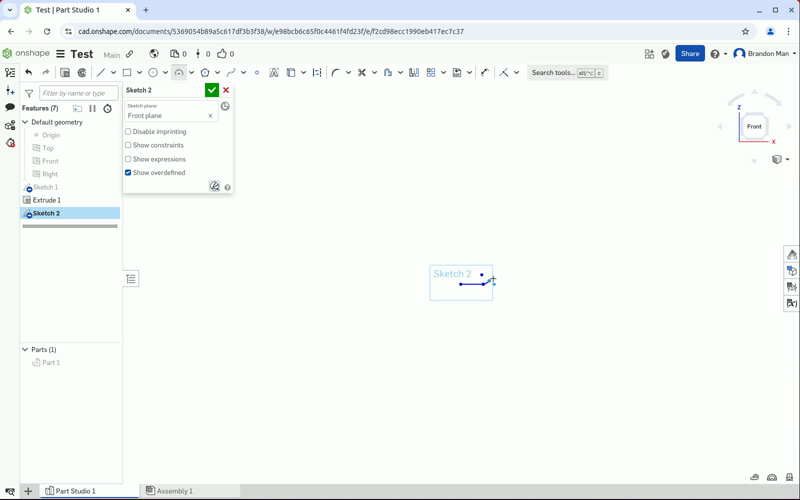
scroll(6)
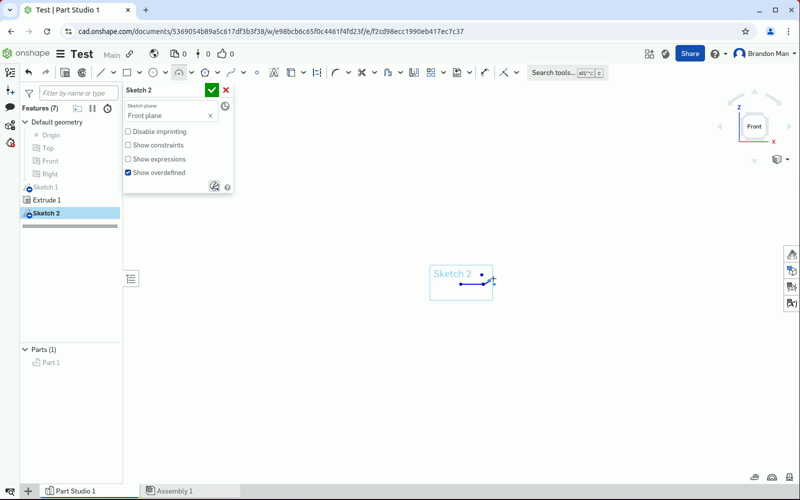
scroll(6)
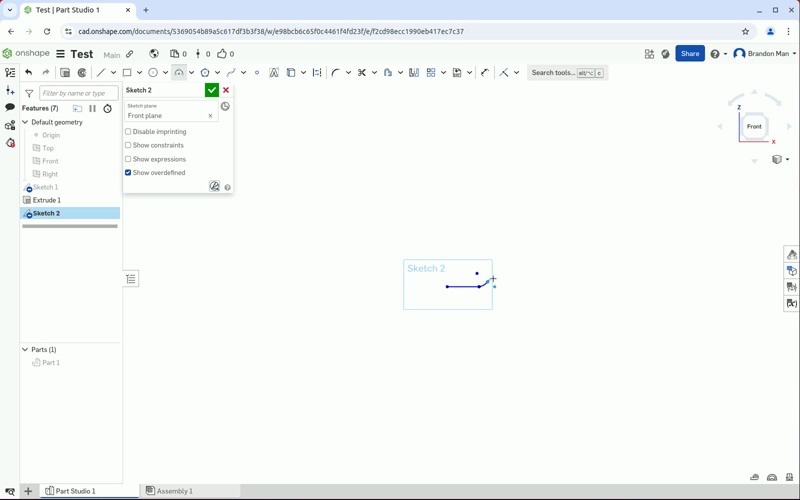
scroll(6)
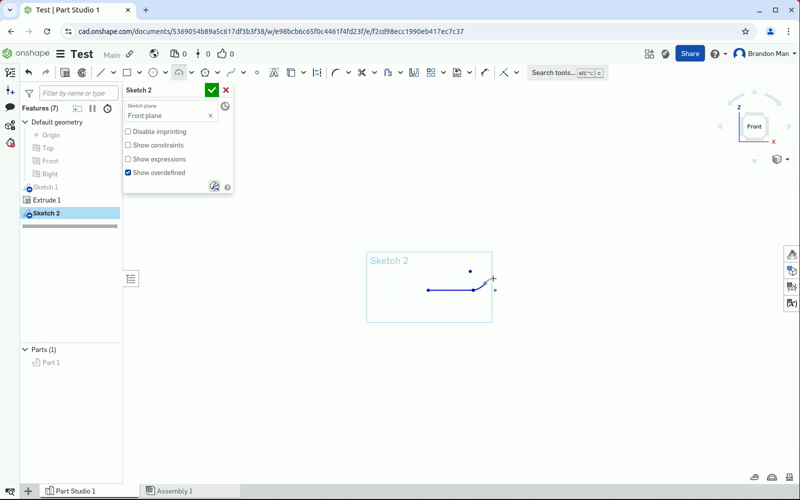
scroll(6)
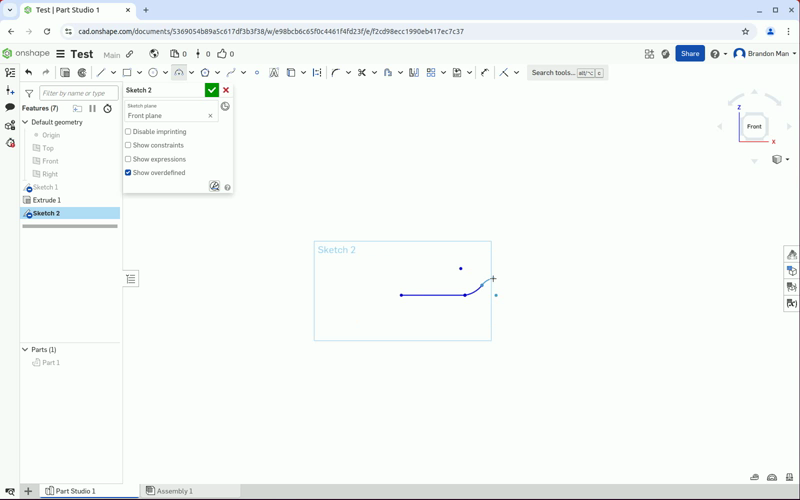
scroll(6)
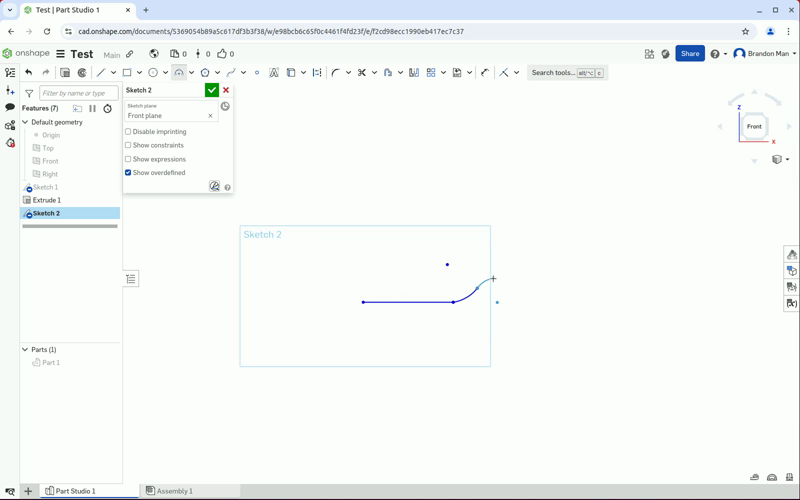
scroll(6)
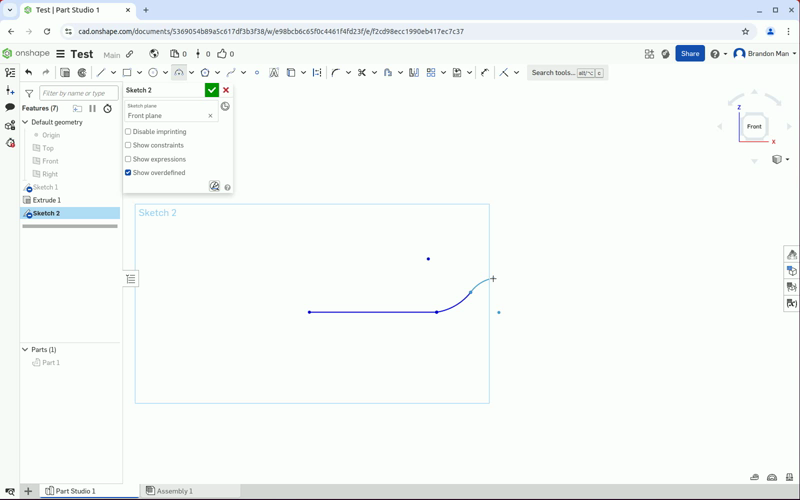
scroll(6)
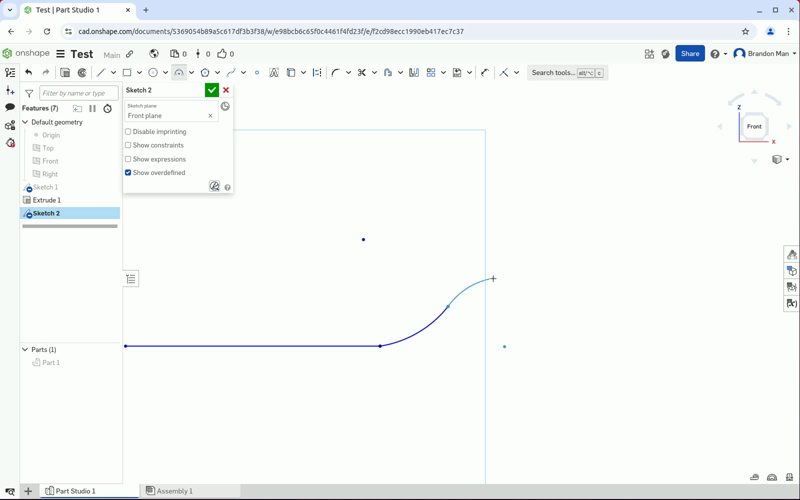
click(493, 278)
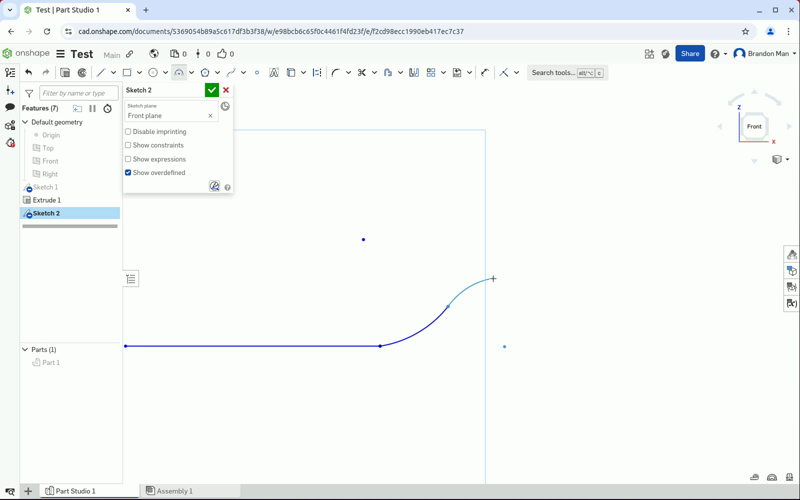
scroll(-6)
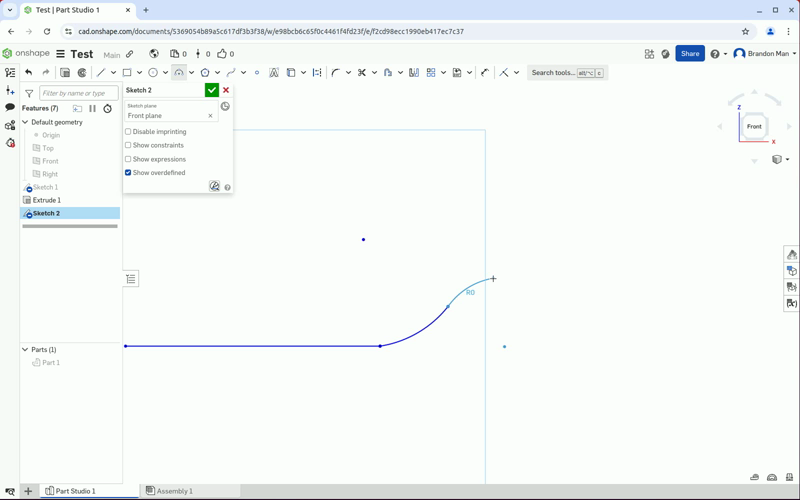
scroll(-6)
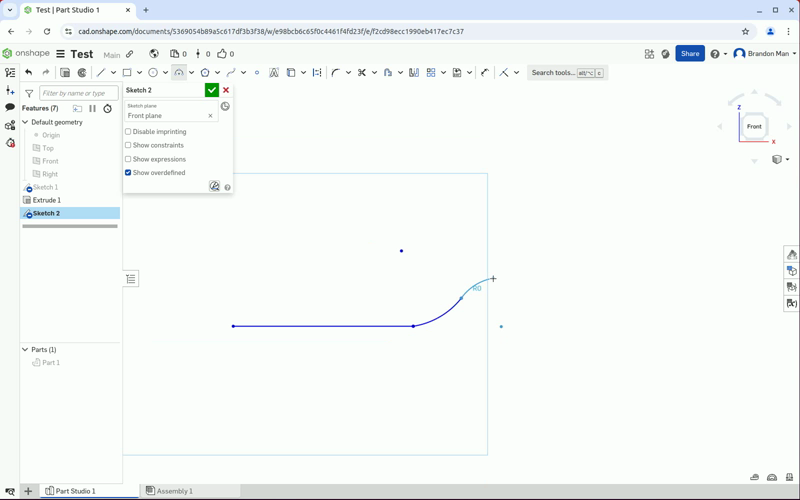
scroll(-6)
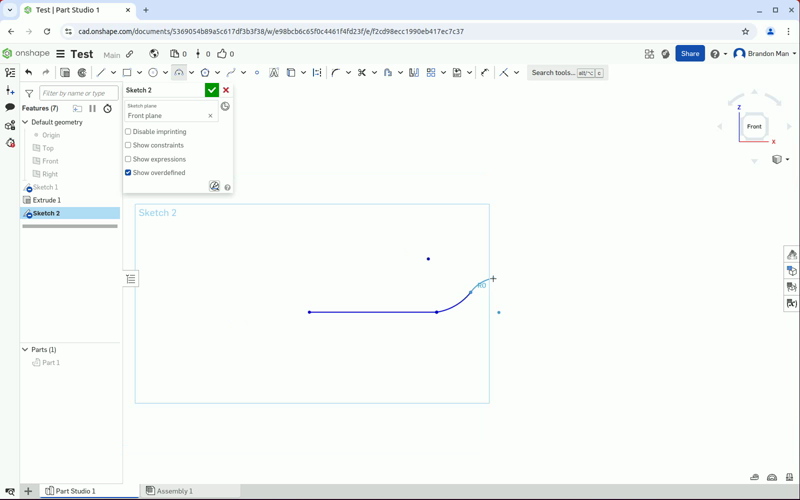
scroll(-6)
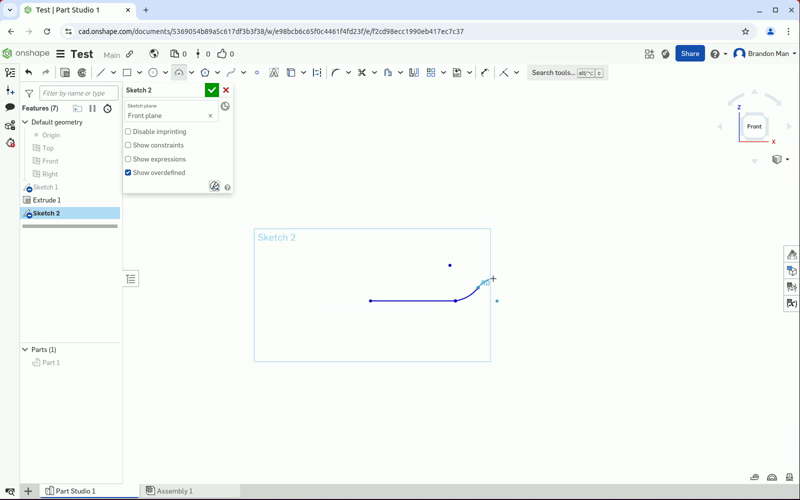
scroll(-6)
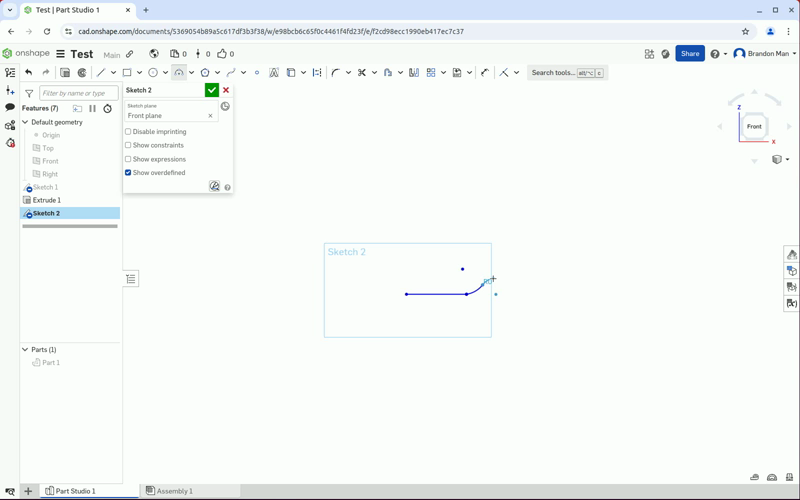
scroll(-6)
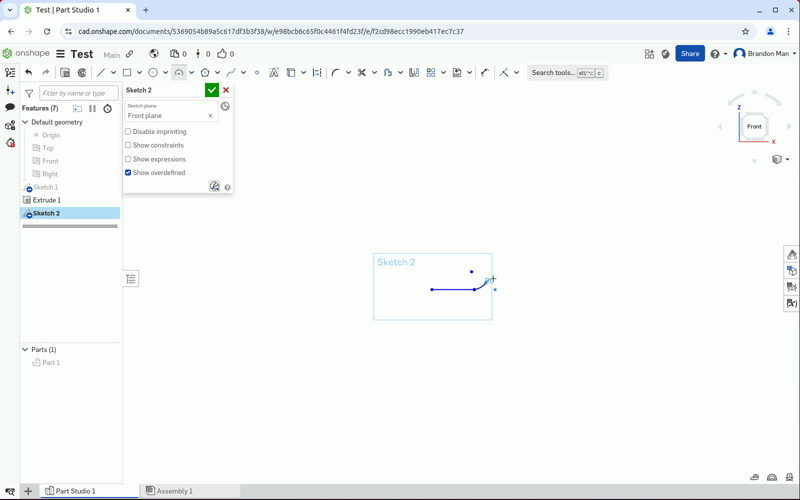
scroll(-6)
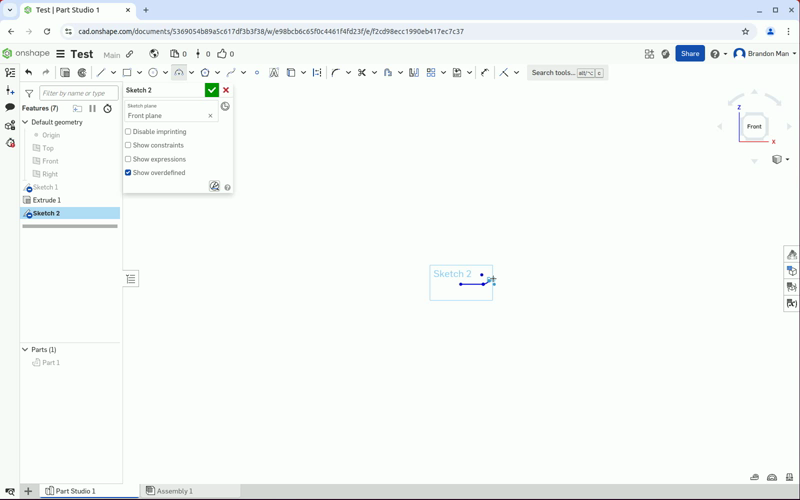
mouse_move(490, 278)
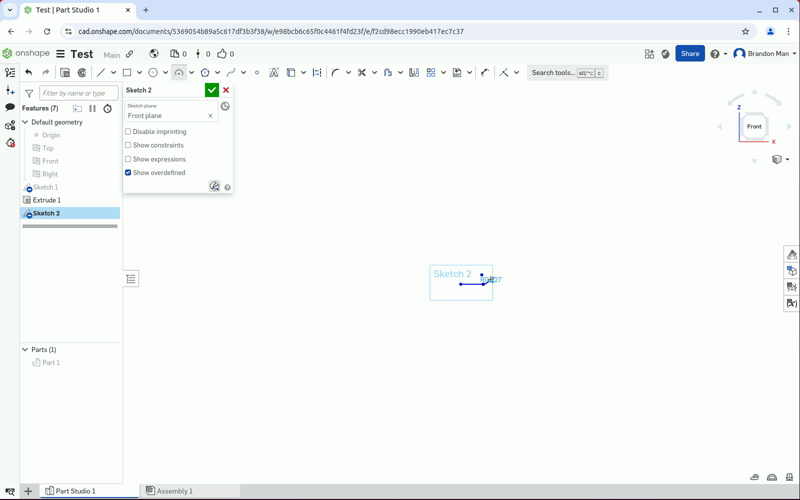
scroll(6)
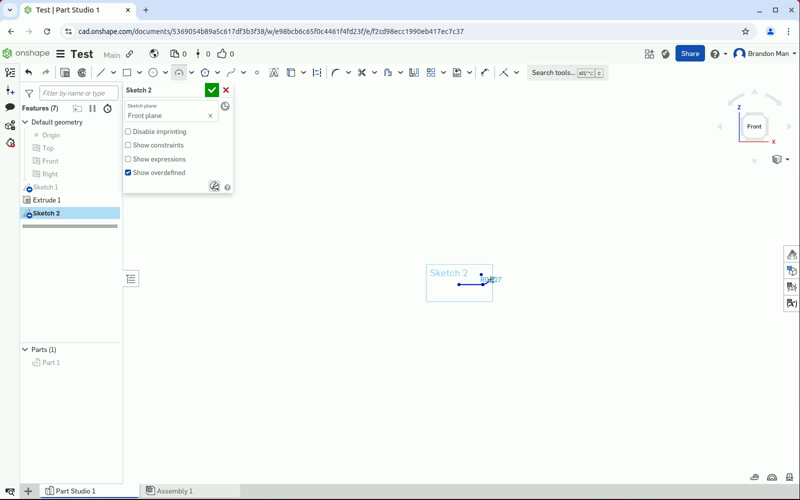
scroll(6)
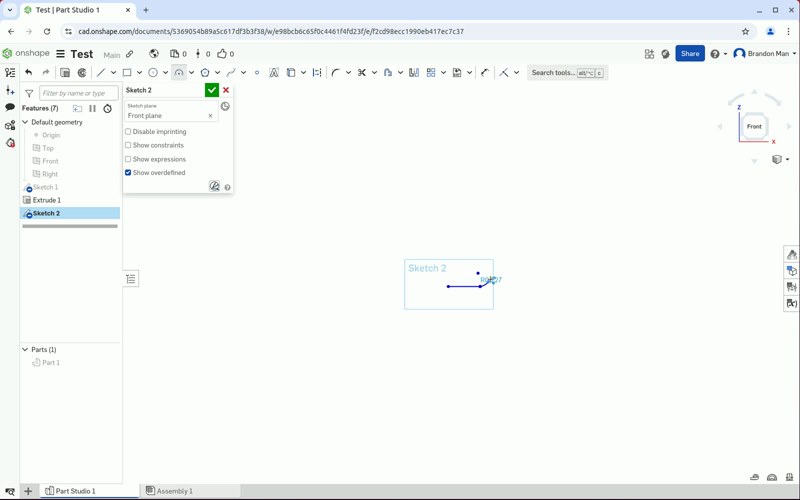
scroll(6)
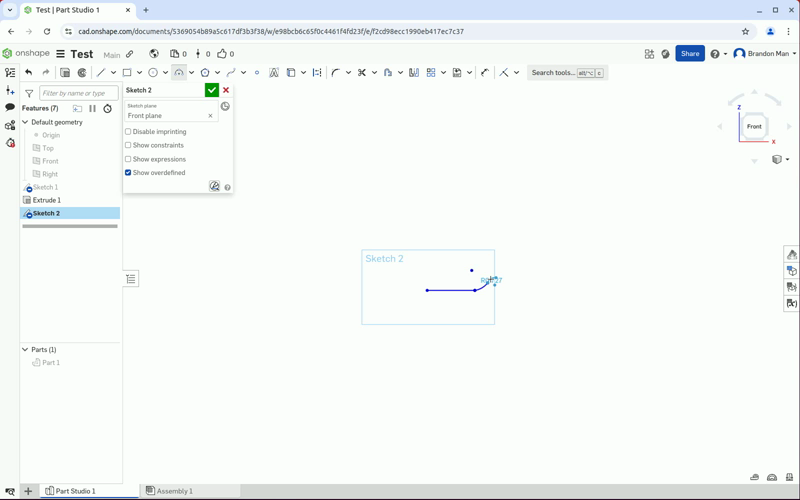
scroll(6)
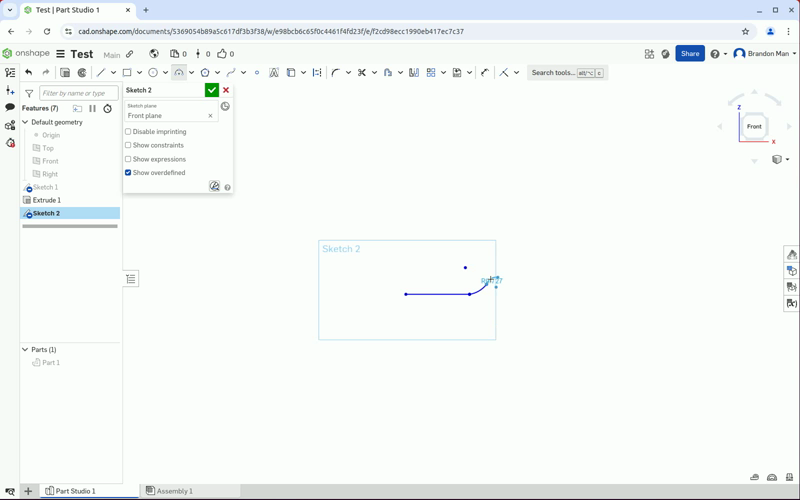
scroll(6)
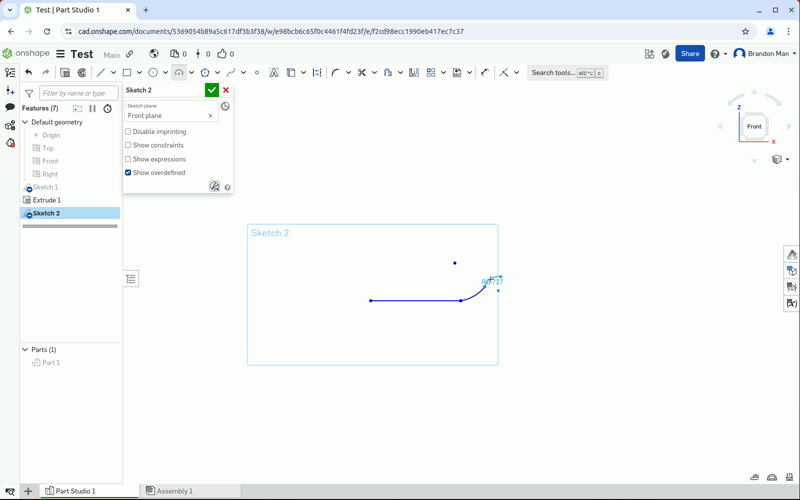
scroll(6)
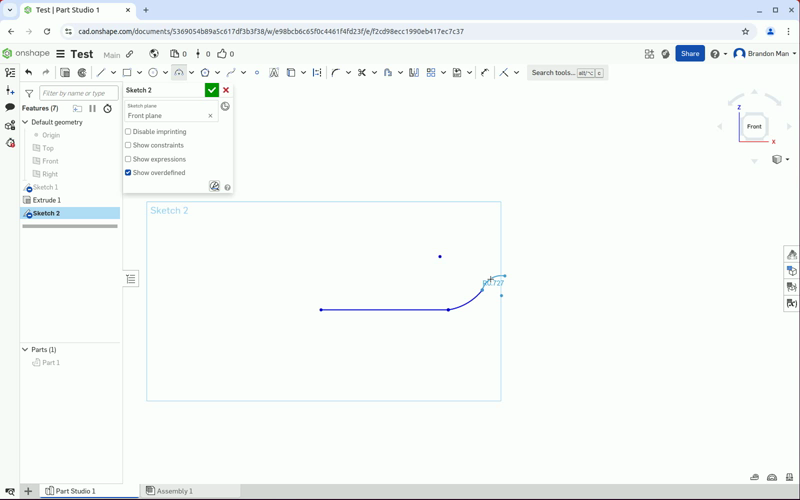
scroll(6)
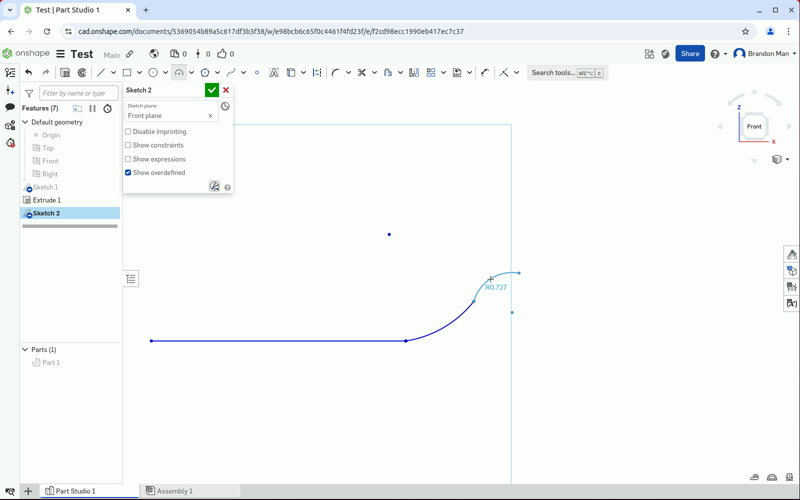
click(490, 278)
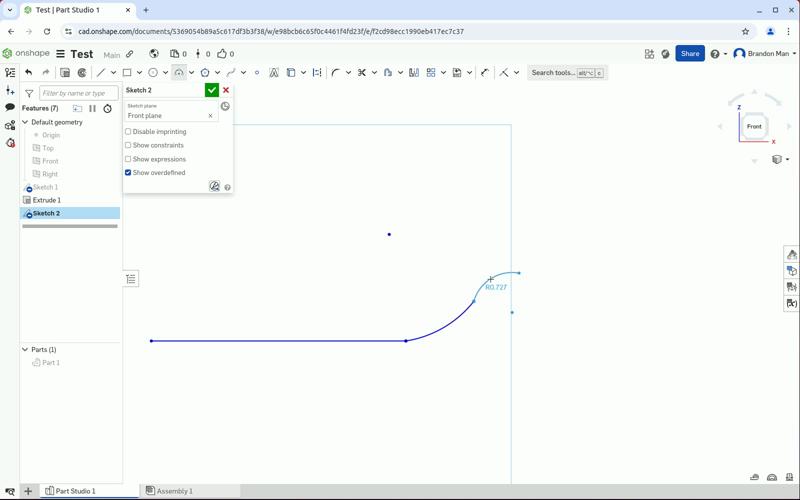
scroll(-6)
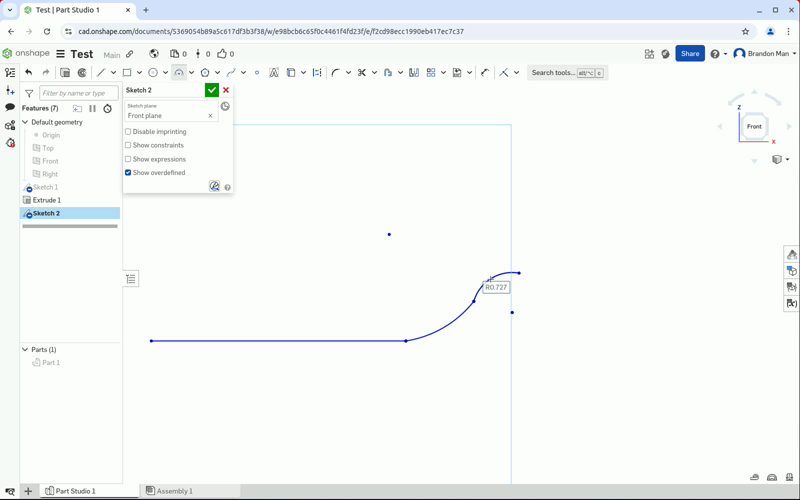
scroll(-6)
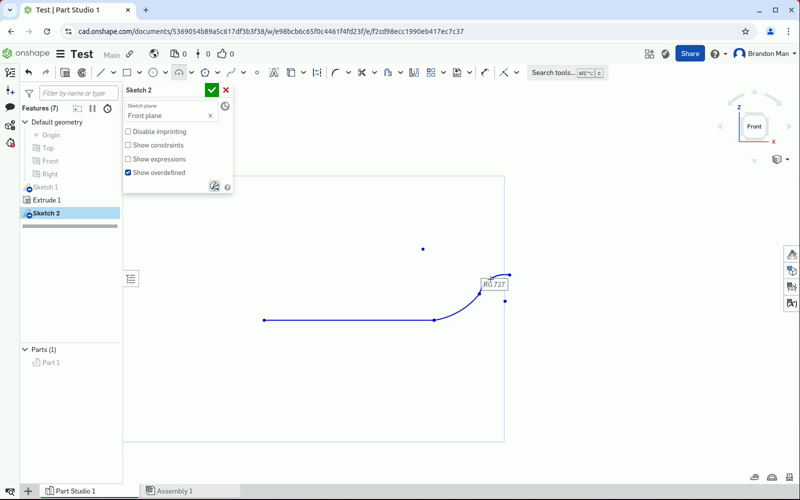
scroll(-6)
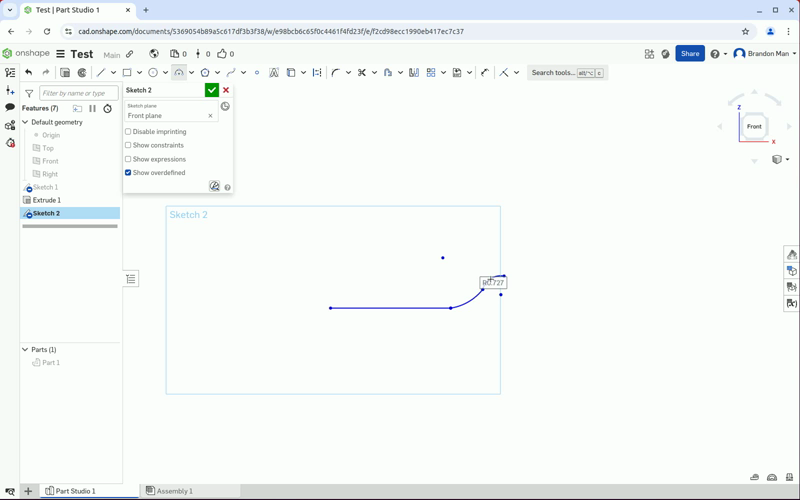
scroll(-6)
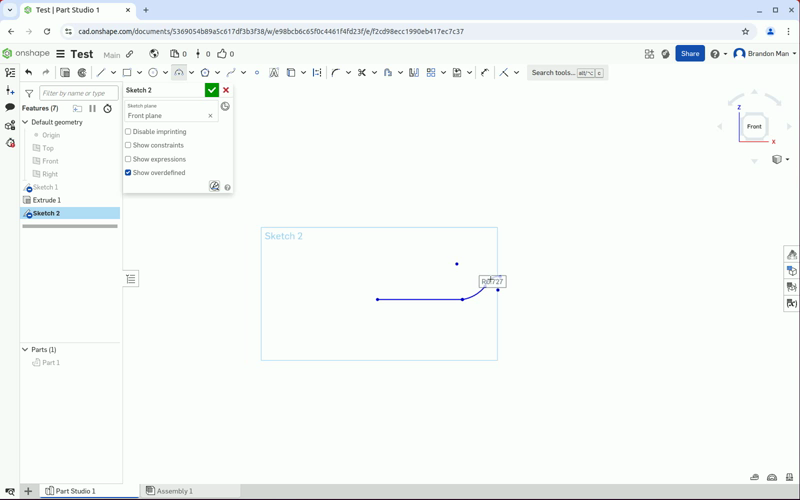
scroll(-6)
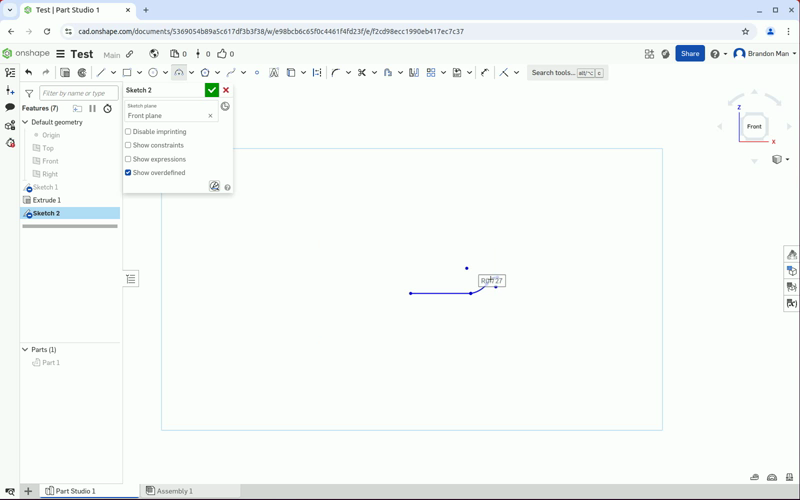
scroll(-6)
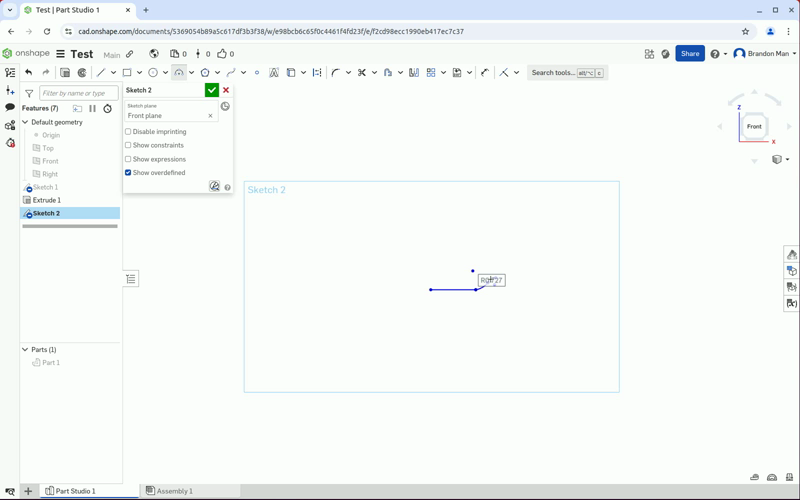
scroll(-6)
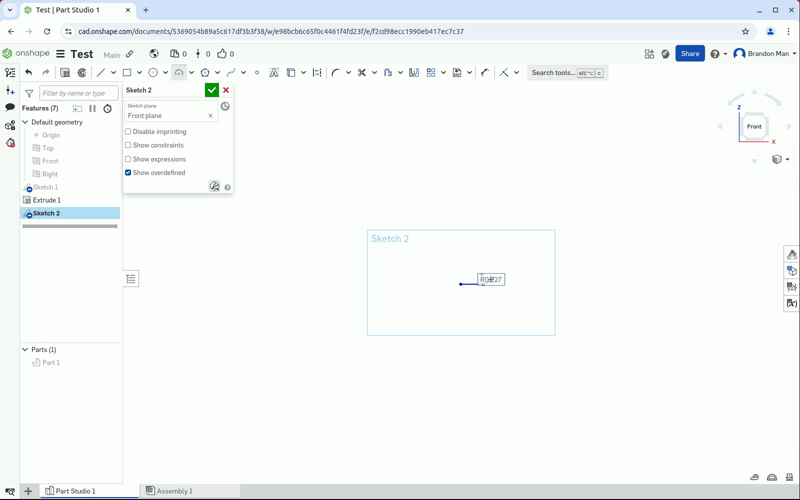
key_up(shift)
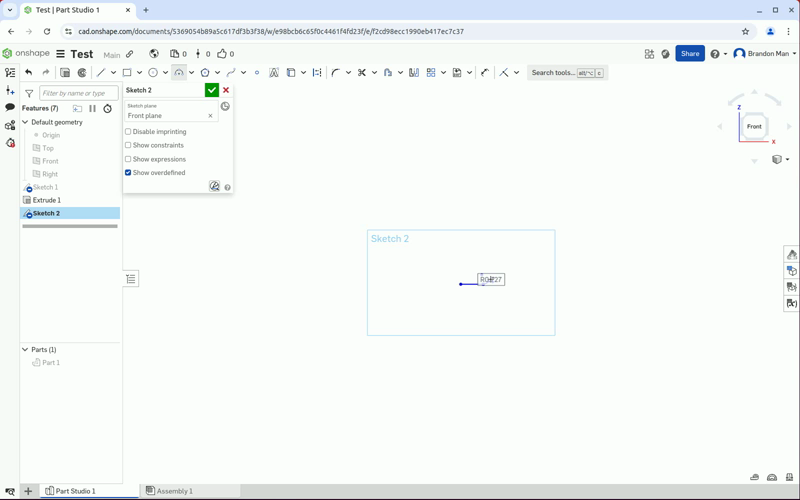
key(esc)
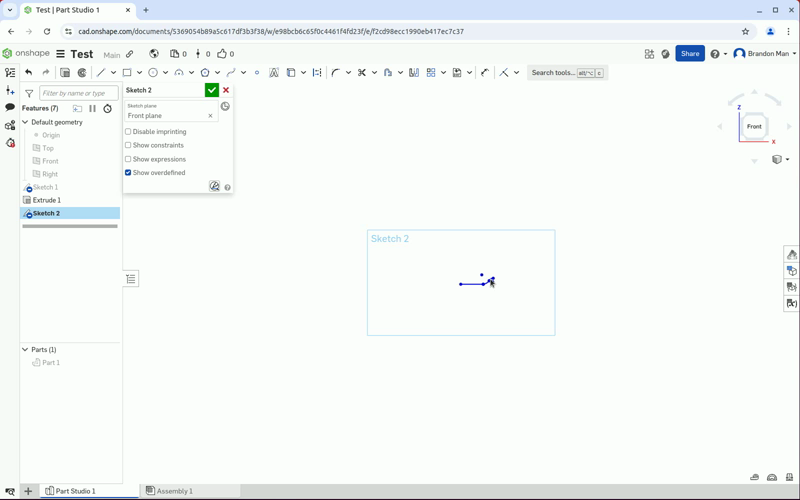
key(l)
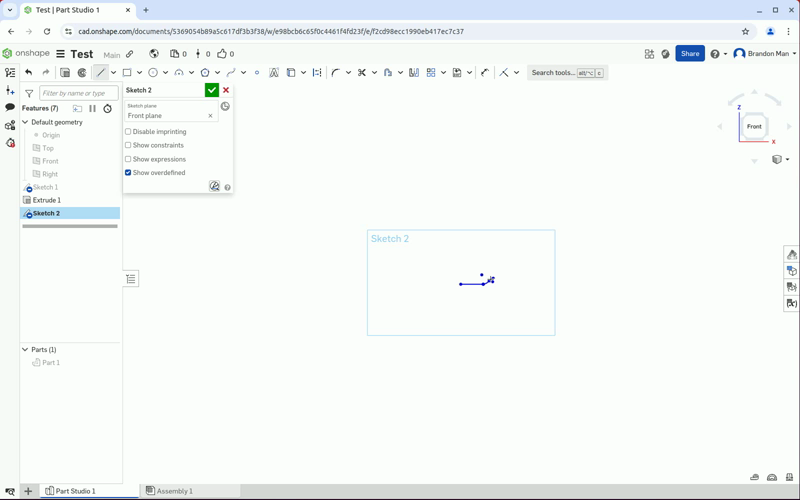
mouse_move(493, 278)
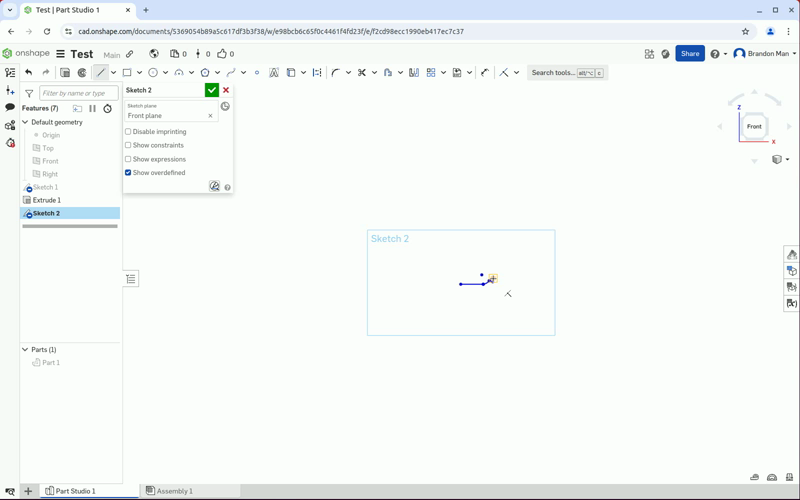
scroll(6)
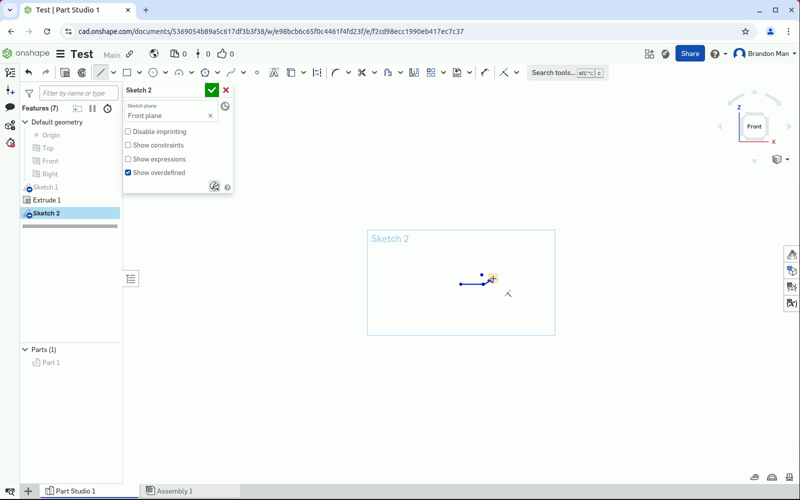
scroll(6)
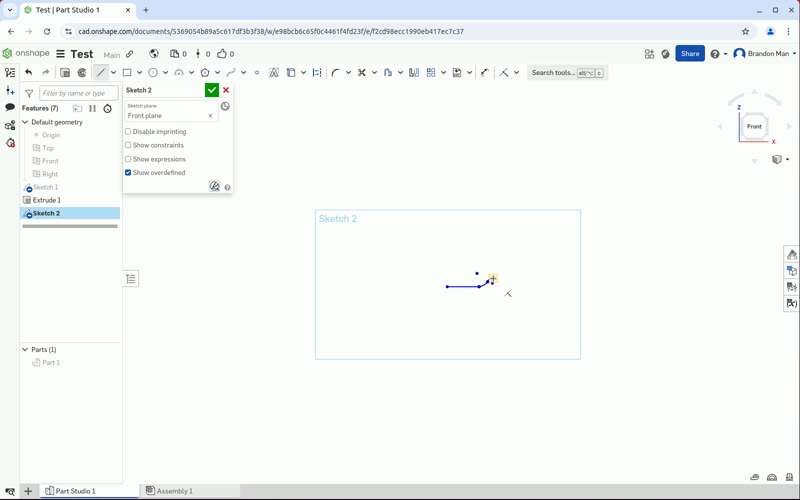
scroll(6)
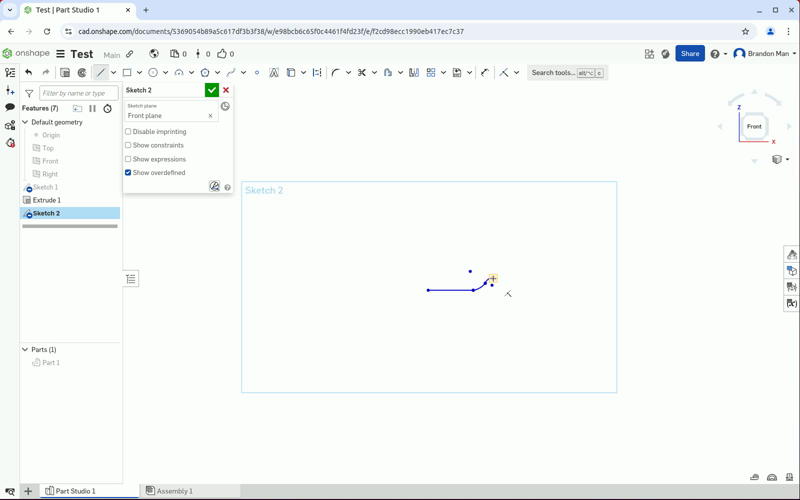
scroll(6)
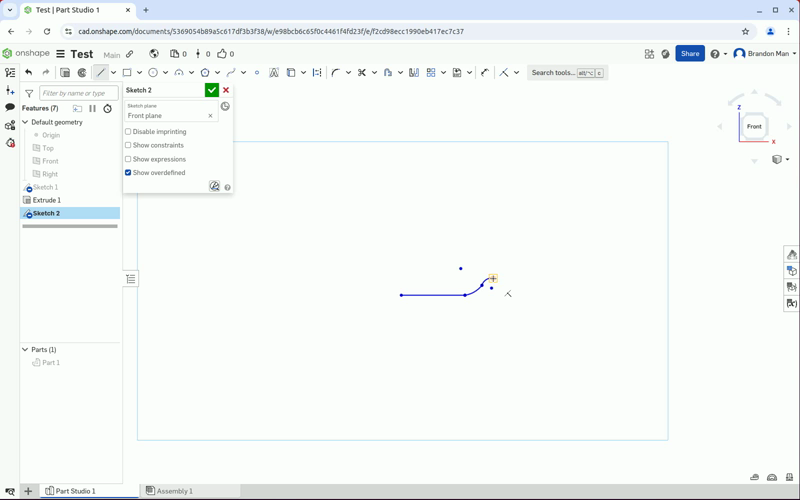
scroll(6)
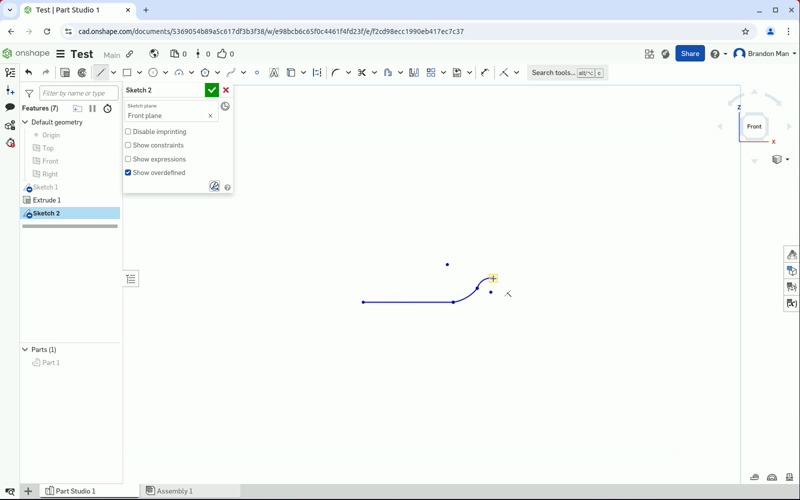
scroll(6)
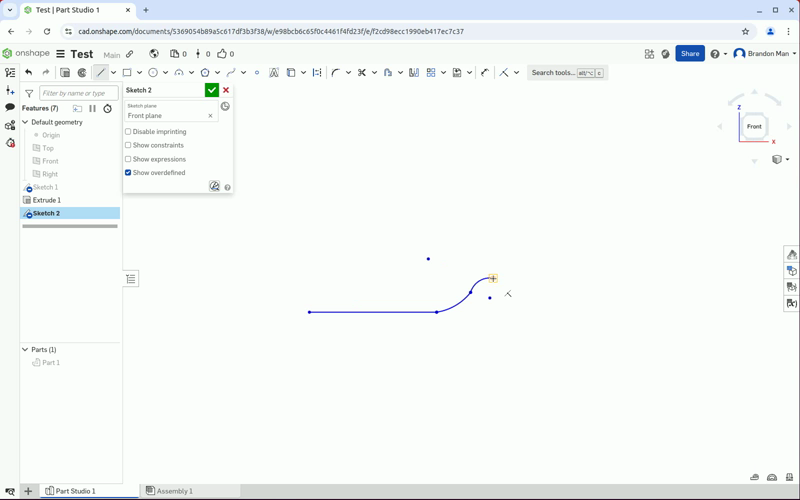
scroll(6)
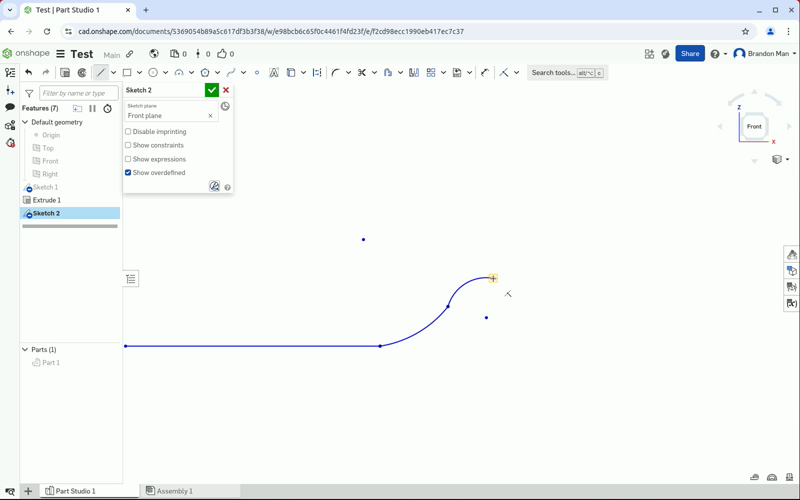
click(493, 278)
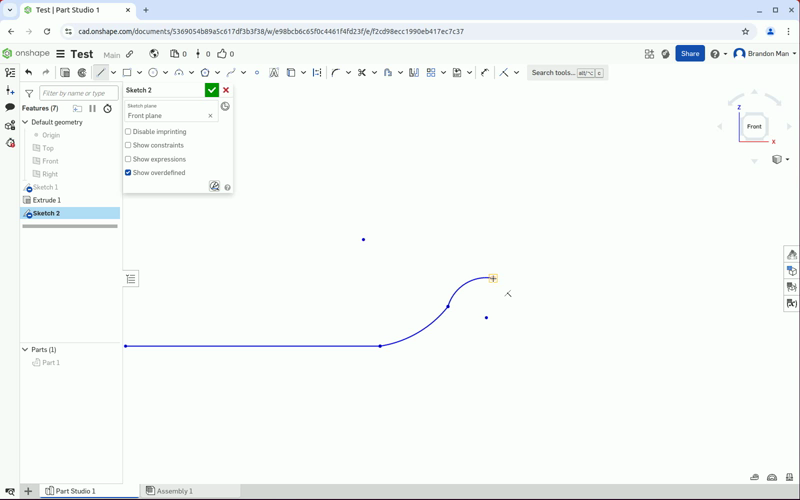
scroll(-6)
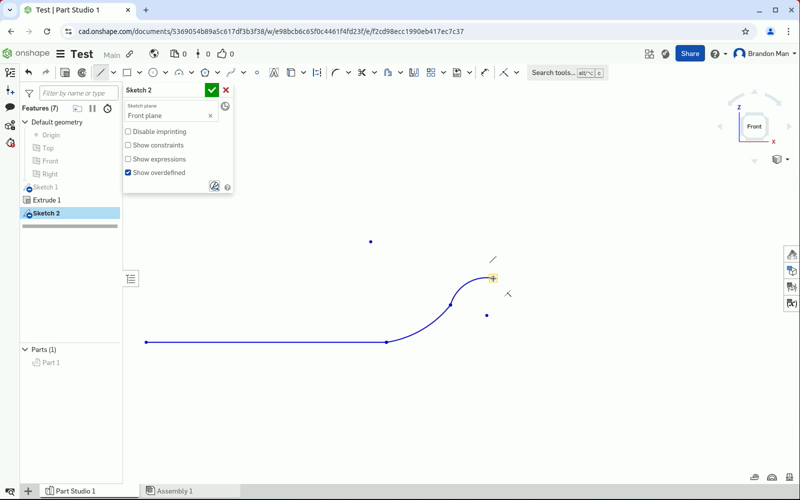
scroll(-6)
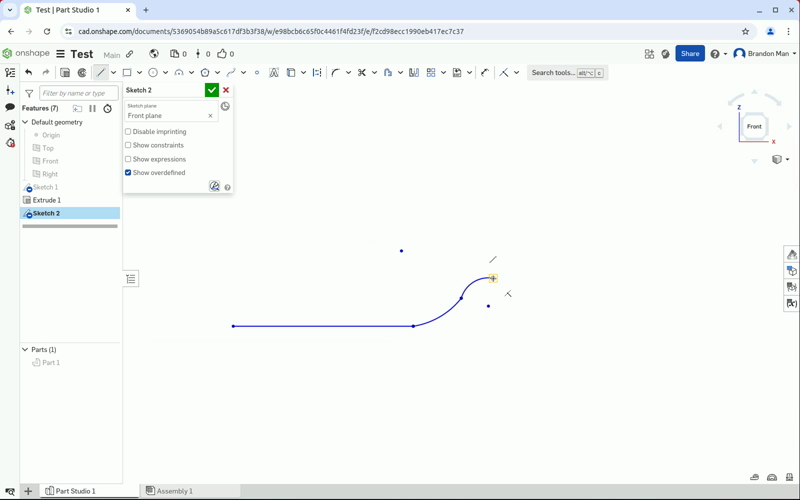
scroll(-6)
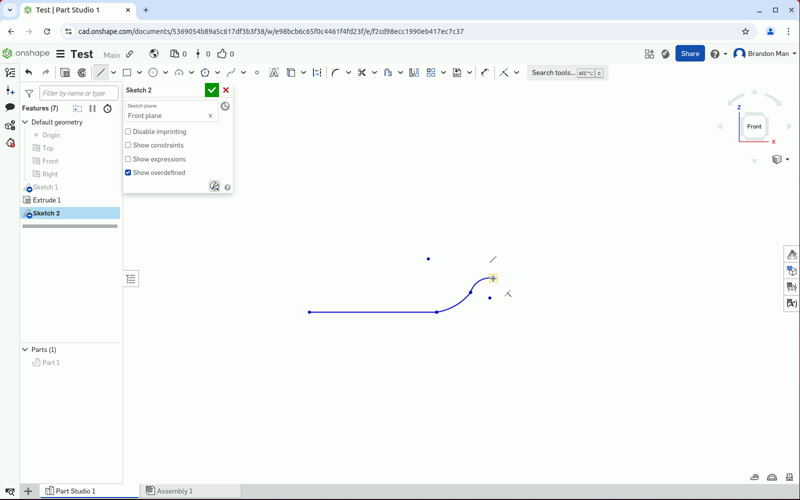
scroll(-6)
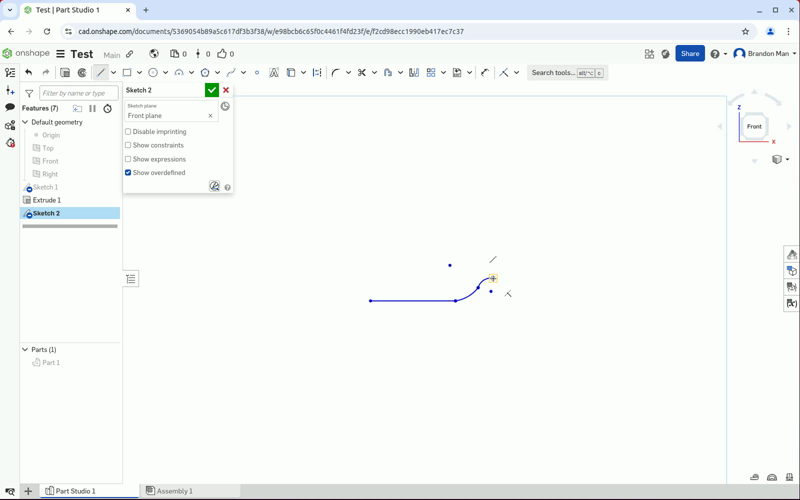
scroll(-6)
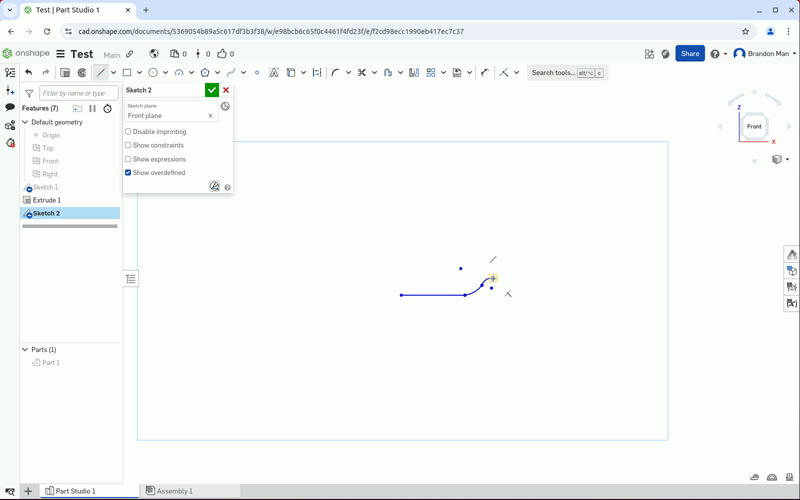
scroll(-6)
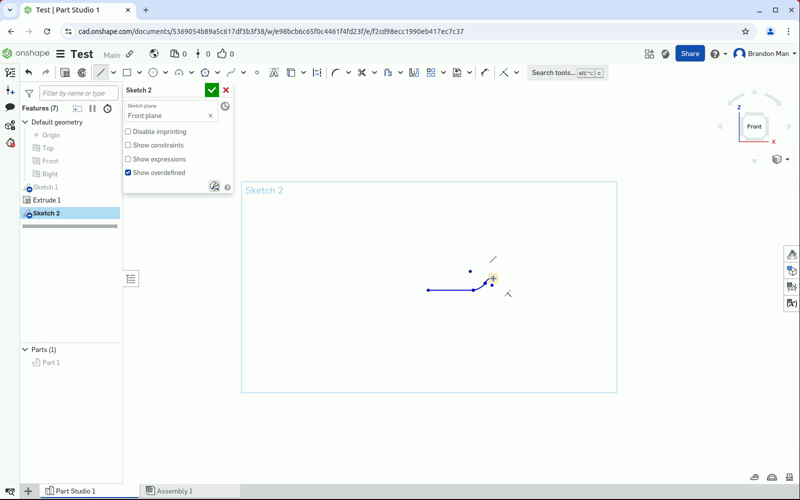
scroll(-6)
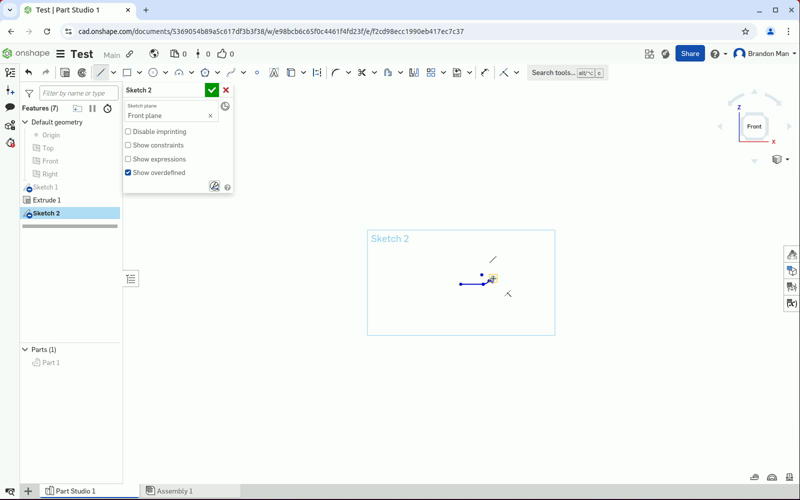
key_down(shift)
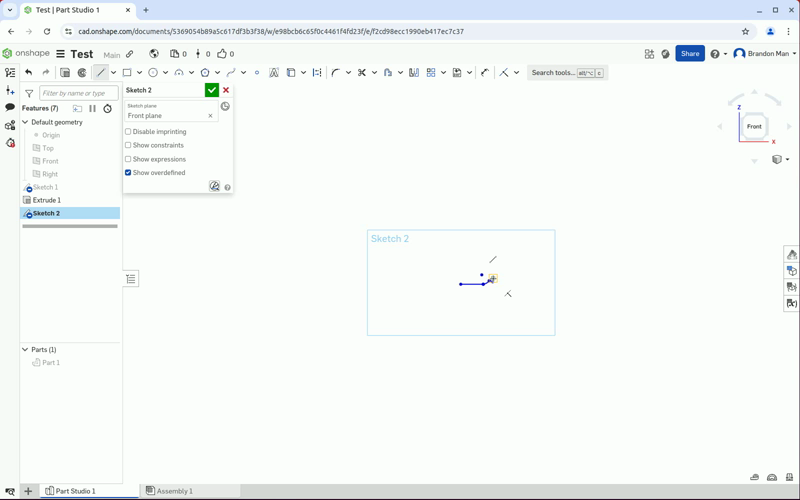
mouse_move(523, 278)
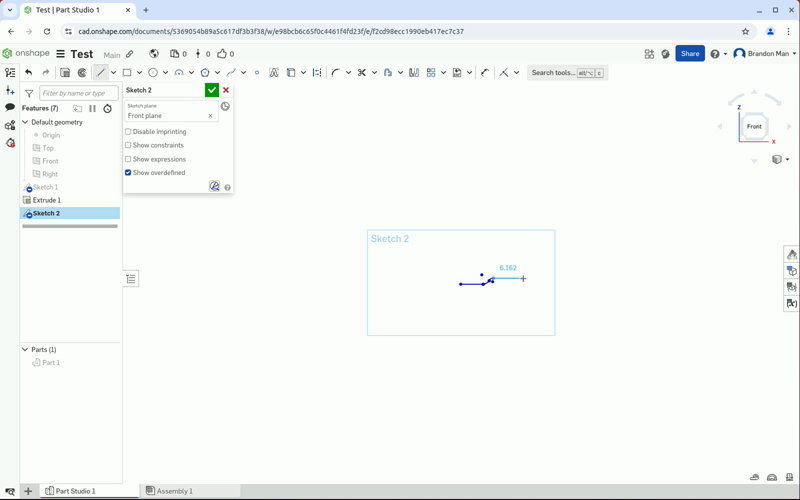
mouse_move(517, 278)
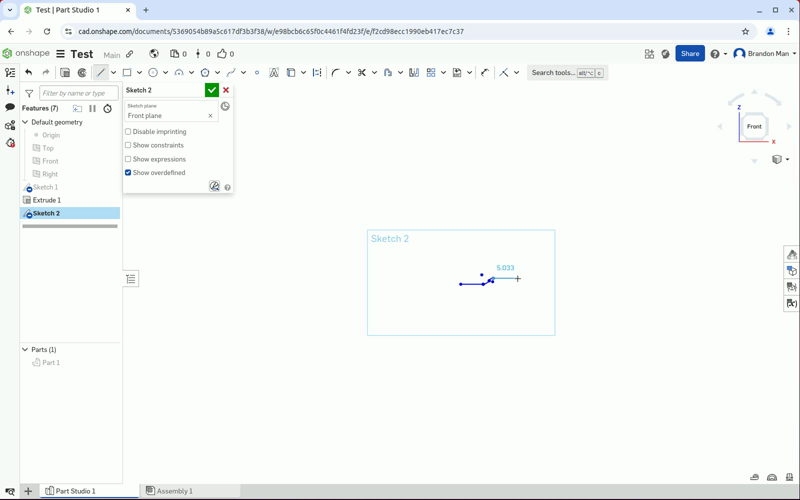
click(517, 278)
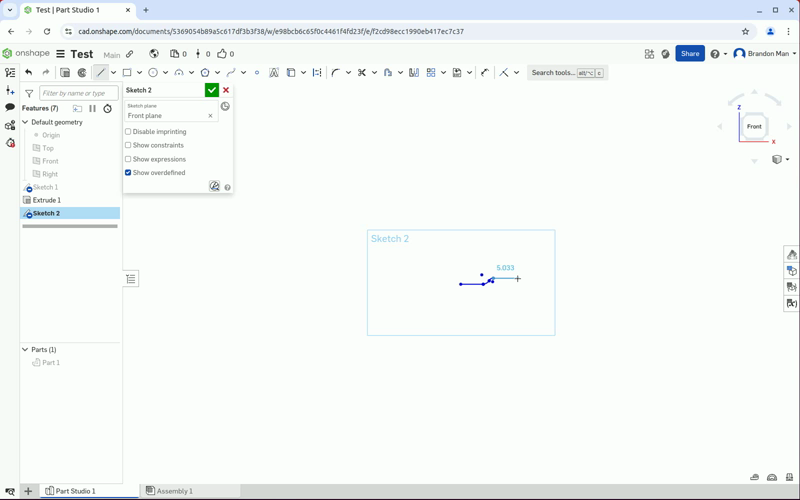
key_up(shift)
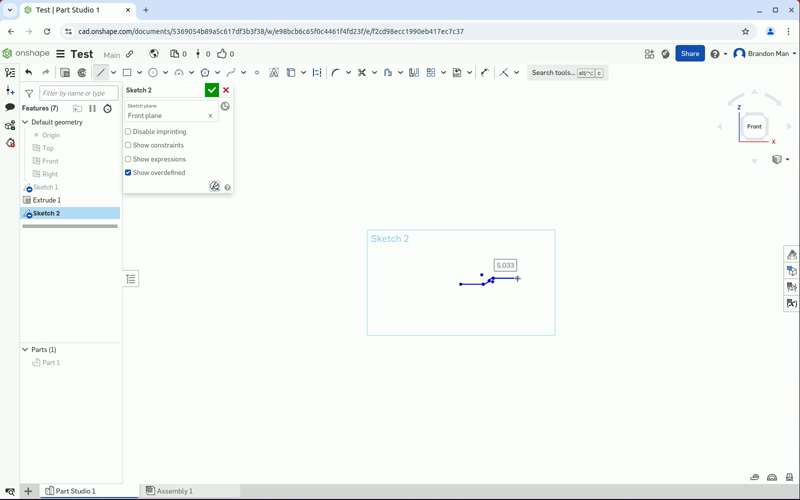
key_down(shift)
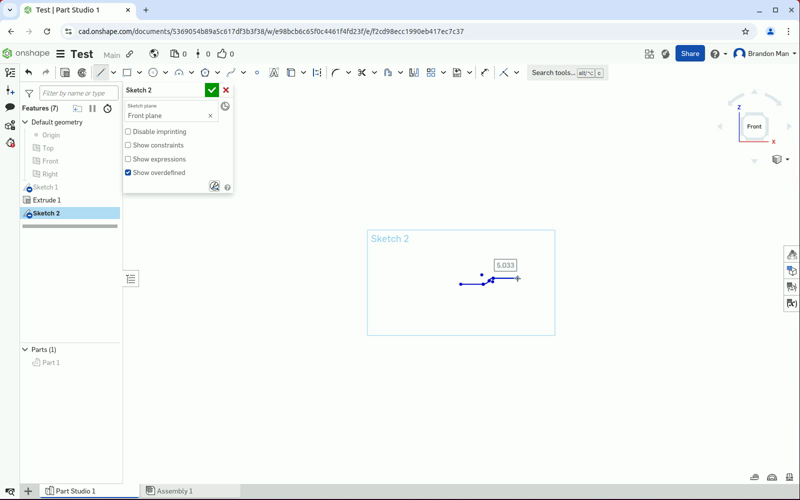
mouse_move(547, 278)
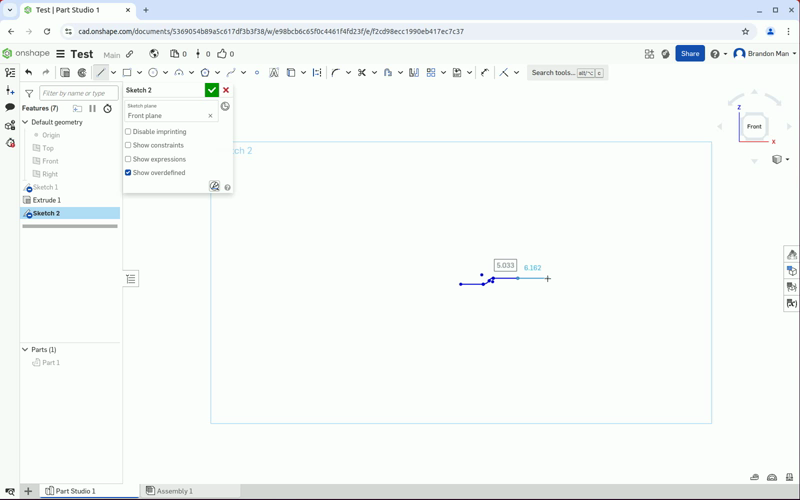
mouse_move(517, 276)
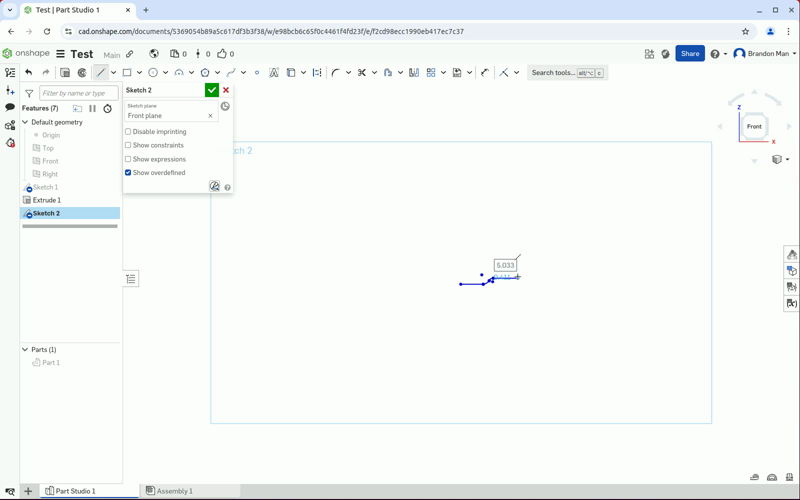
scroll(6)
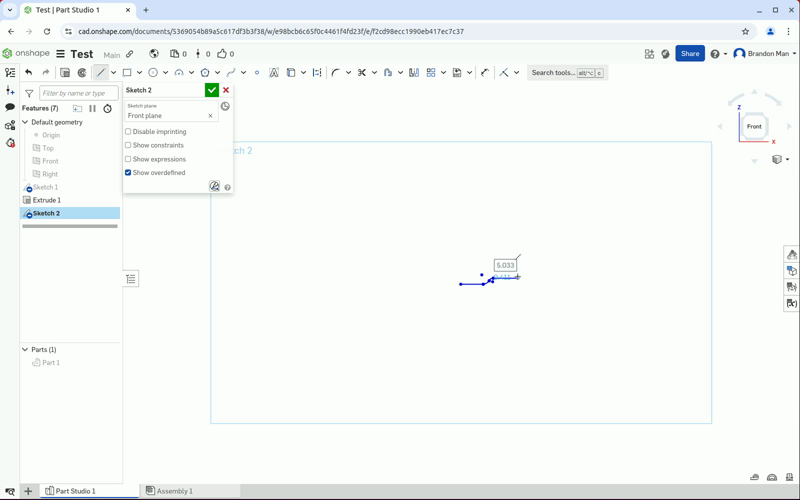
scroll(6)
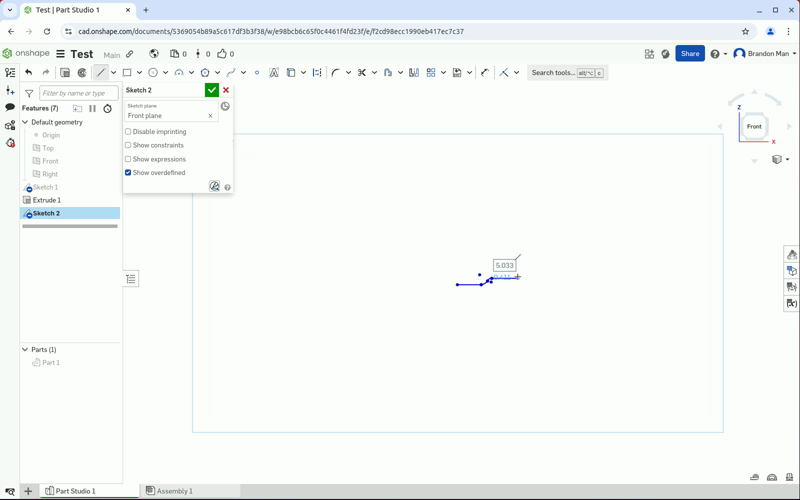
scroll(6)
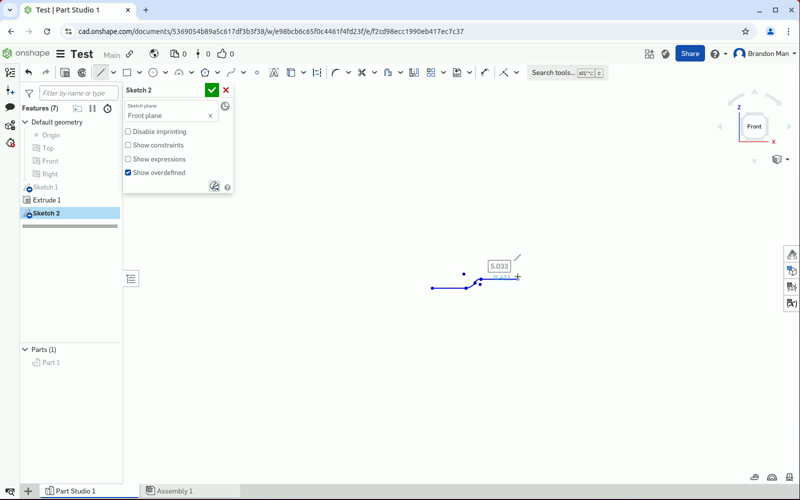
scroll(6)
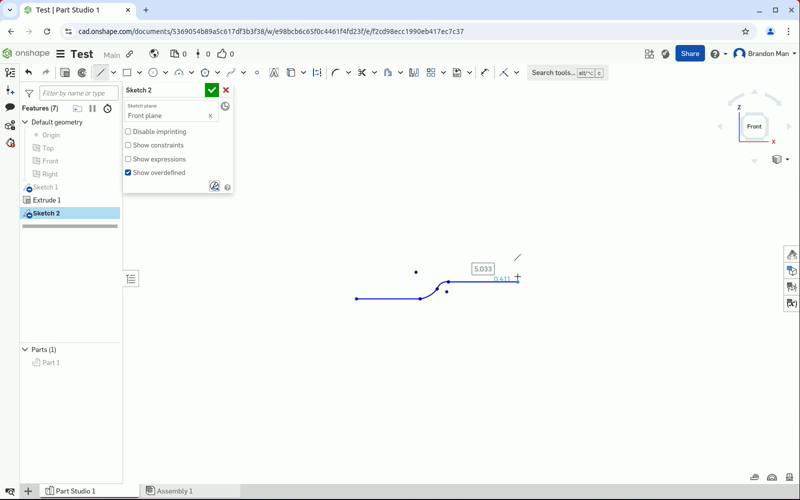
scroll(6)
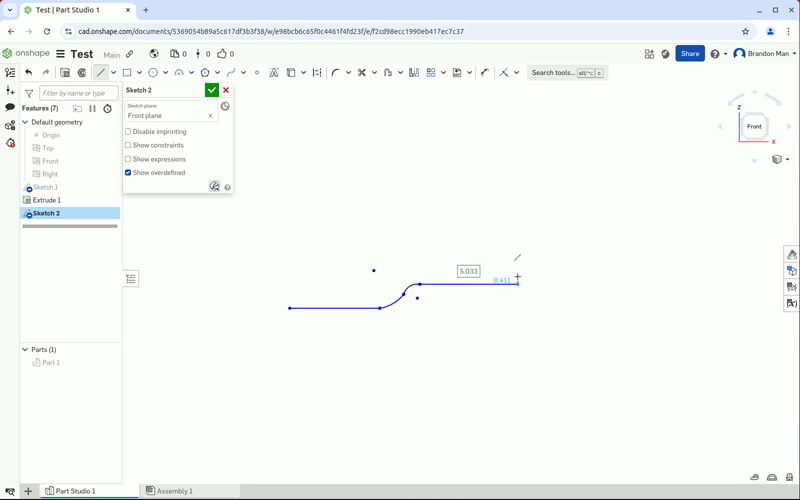
scroll(6)
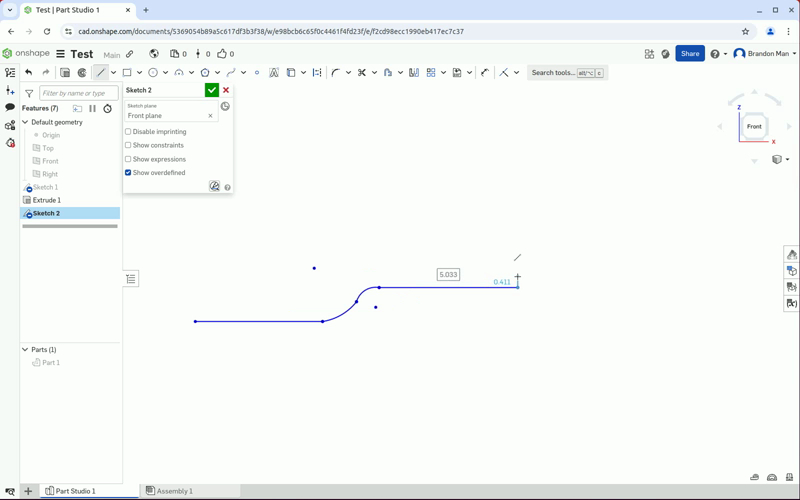
scroll(6)
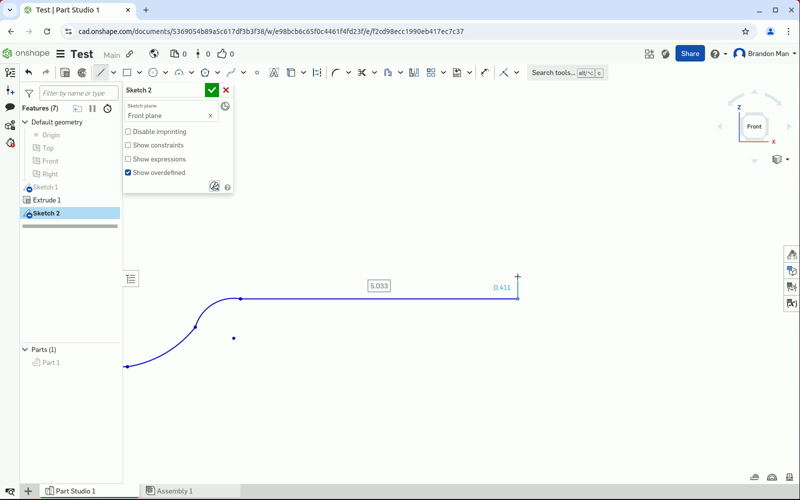
click(517, 276)
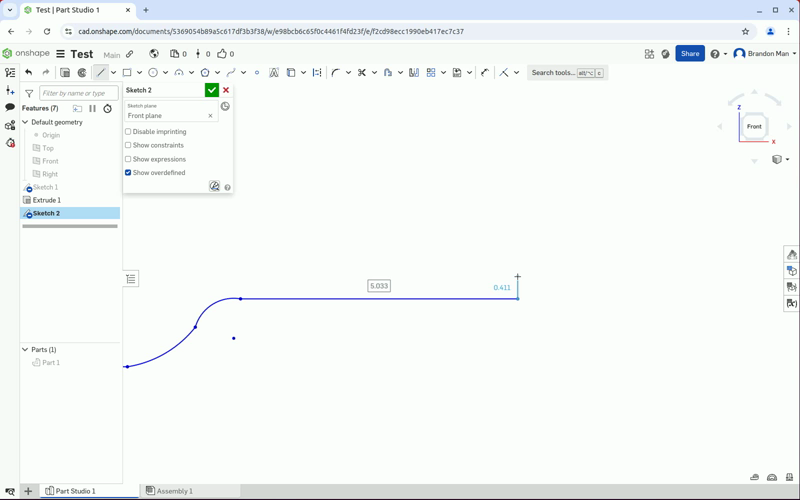
scroll(-6)
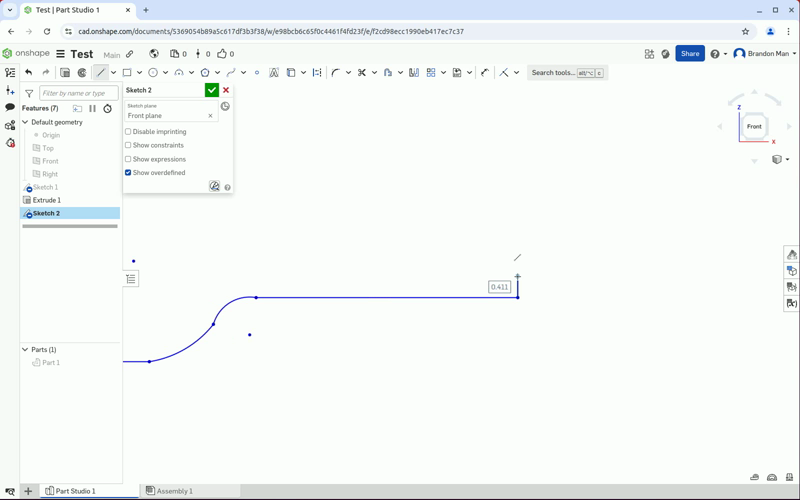
scroll(-6)
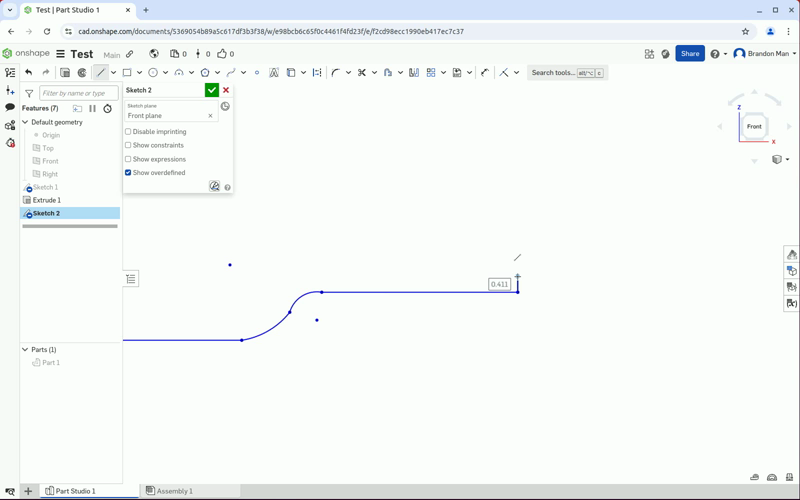
scroll(-6)
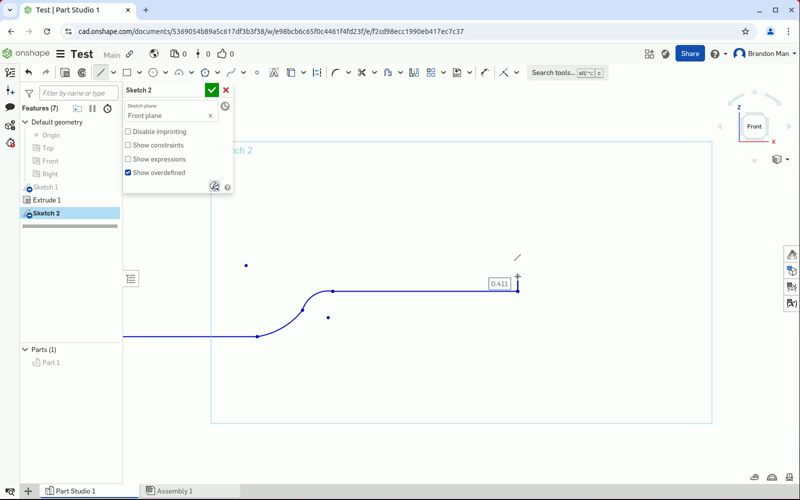
scroll(-6)
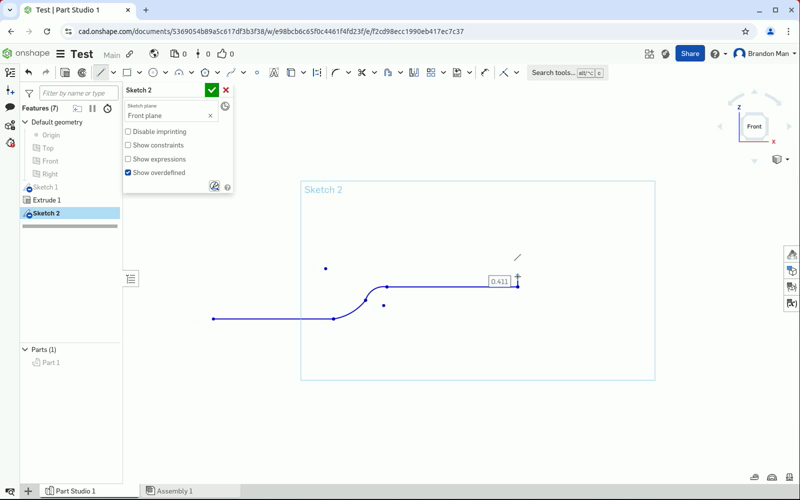
scroll(-6)
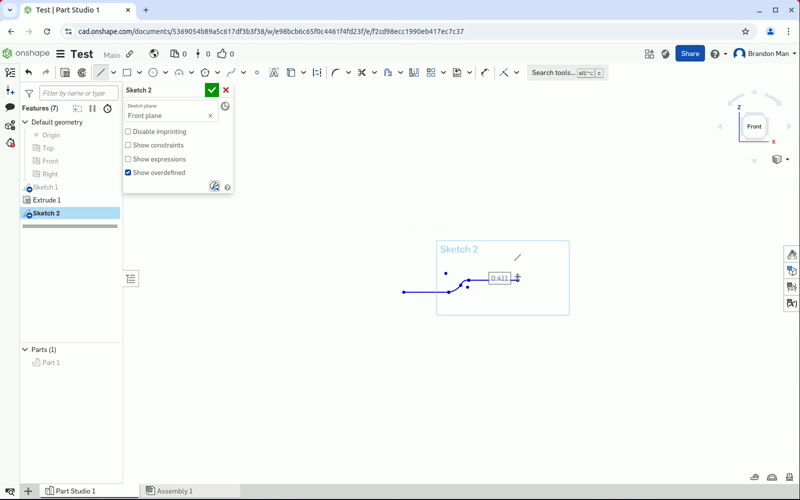
scroll(-6)
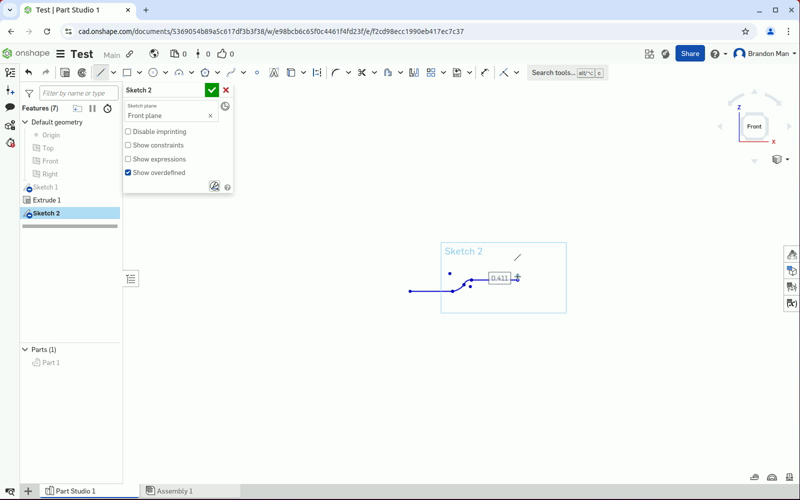
scroll(-6)
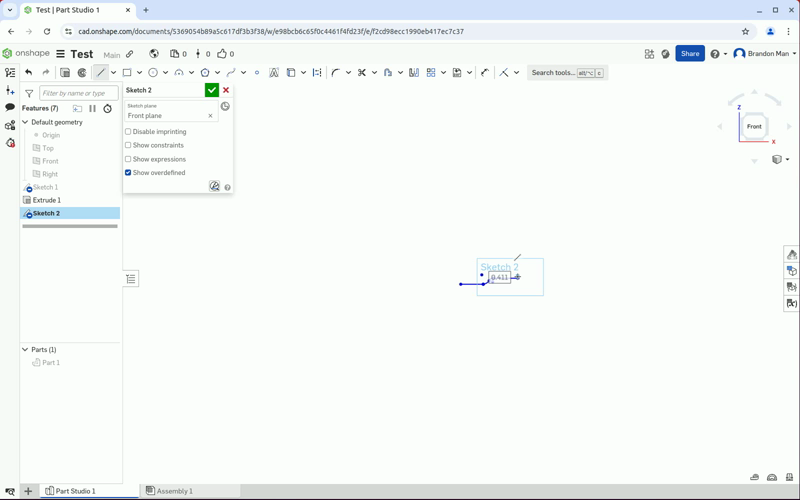
key_up(shift)
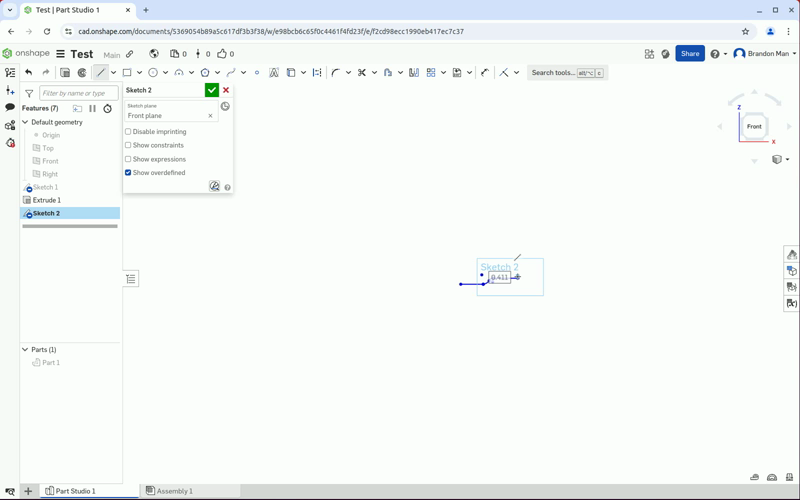
key_down(shift)
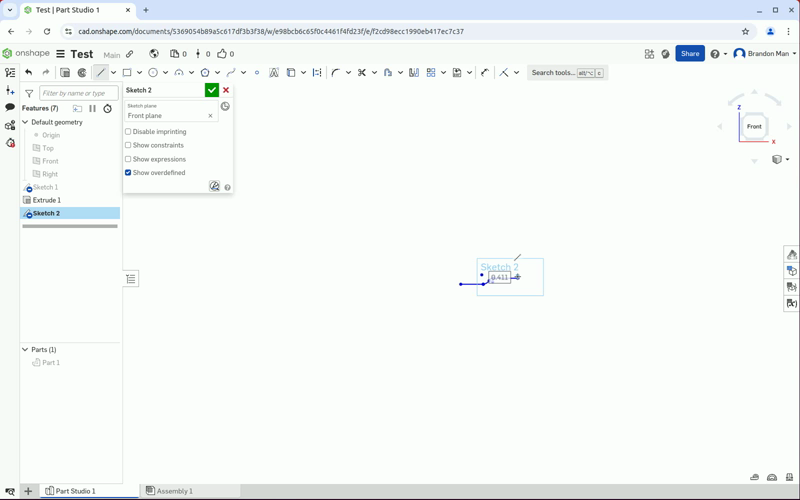
mouse_move(547, 276)
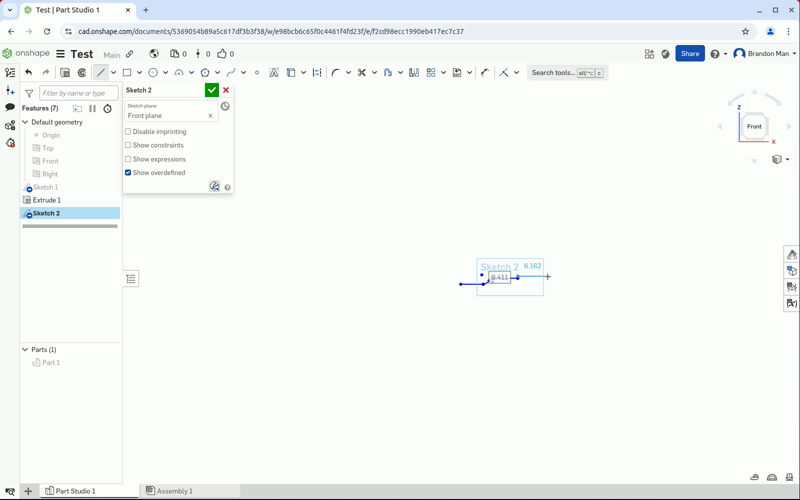
mouse_move(492, 276)
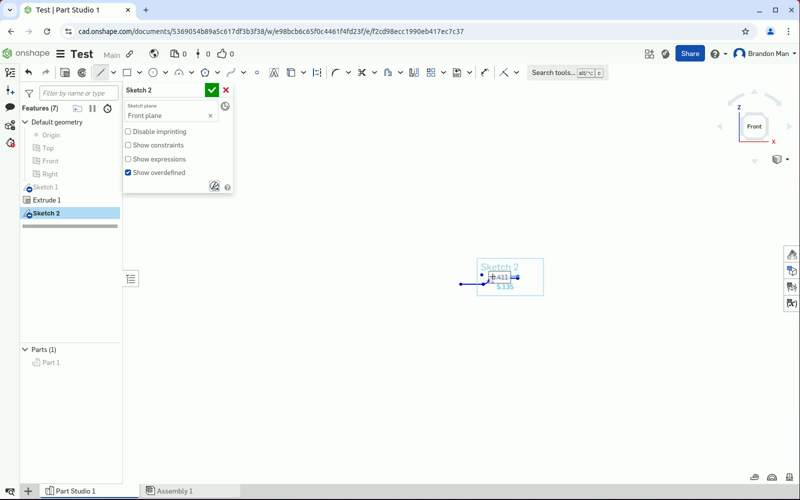
scroll(6)
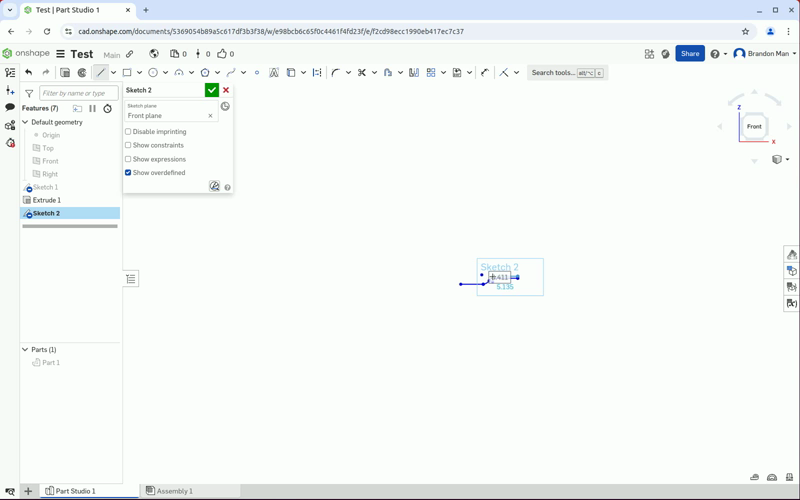
scroll(6)
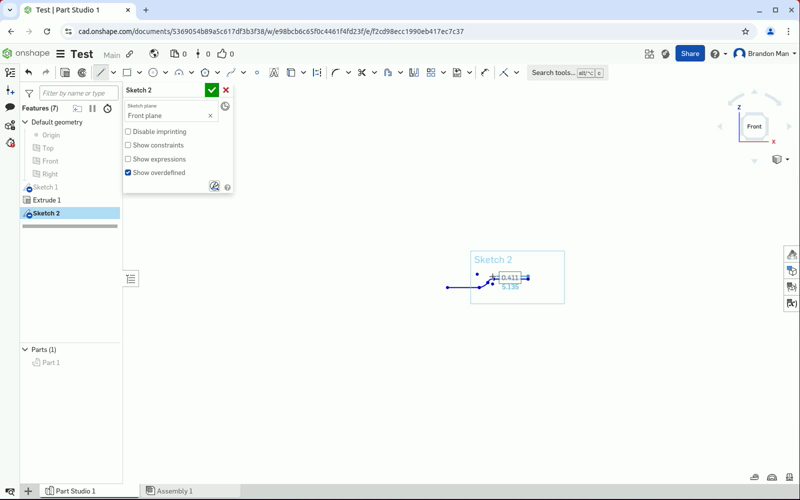
scroll(6)
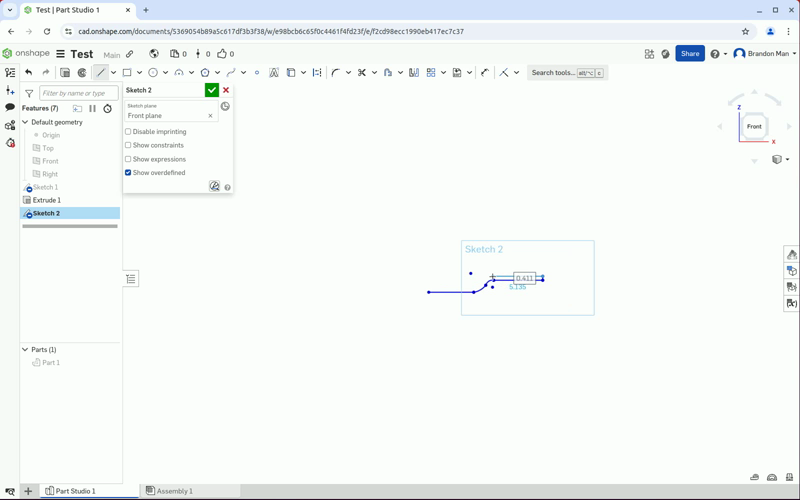
scroll(6)
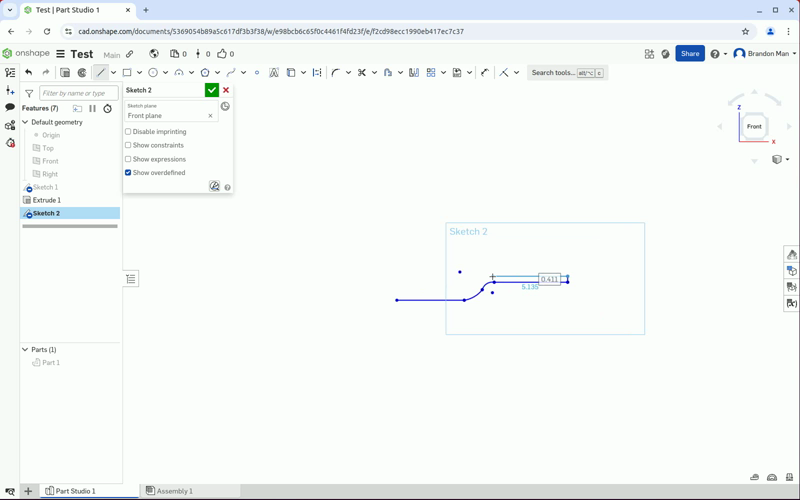
scroll(6)
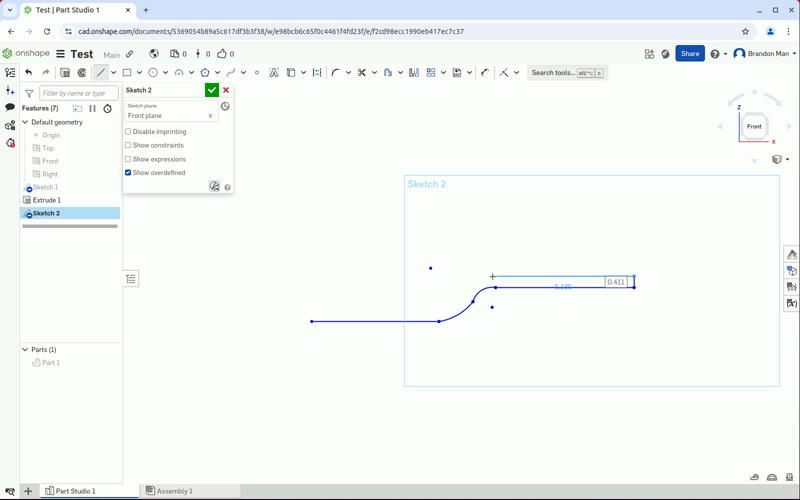
scroll(6)
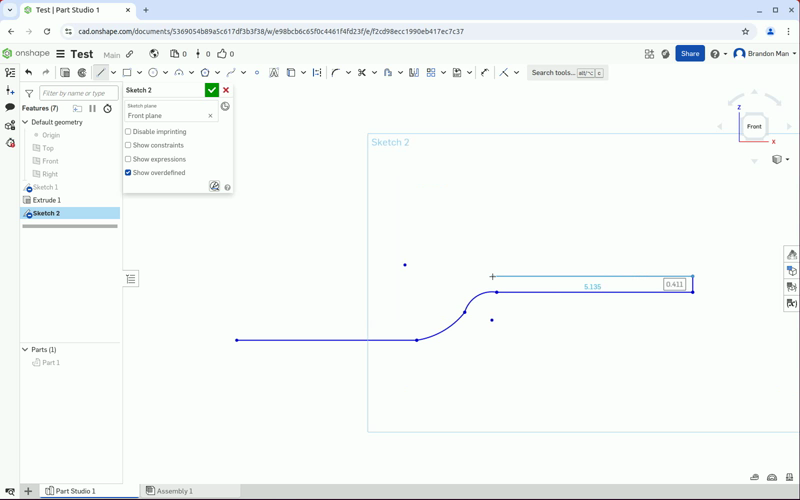
scroll(6)
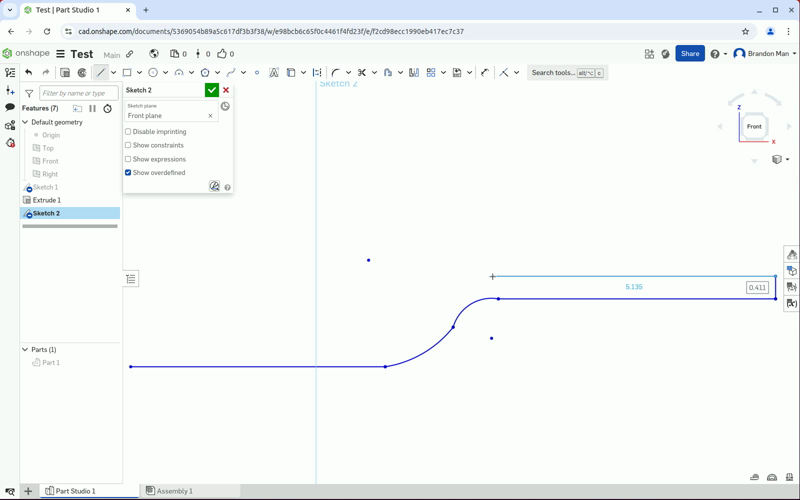
click(492, 276)
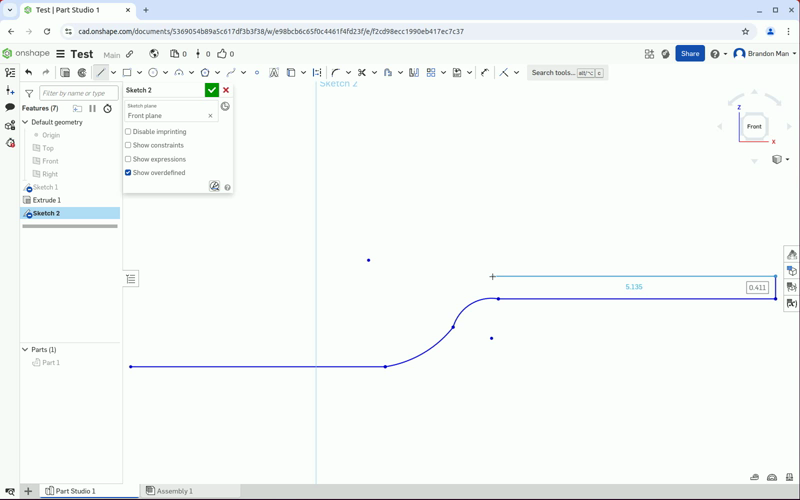
scroll(-6)
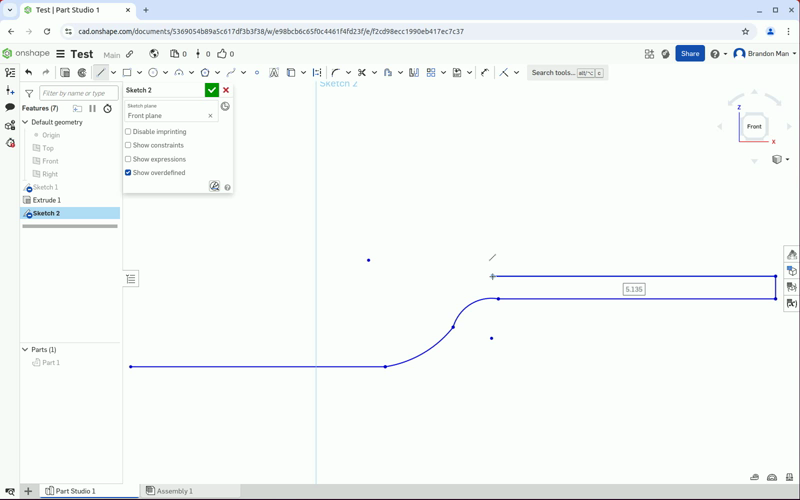
scroll(-6)
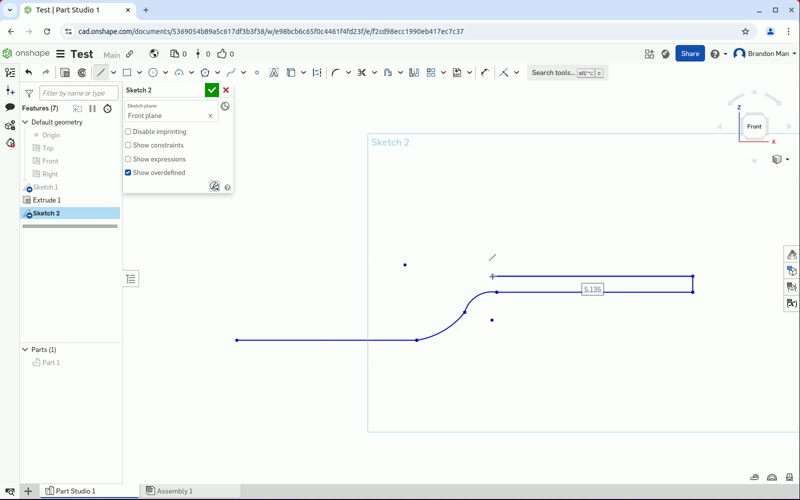
scroll(-6)
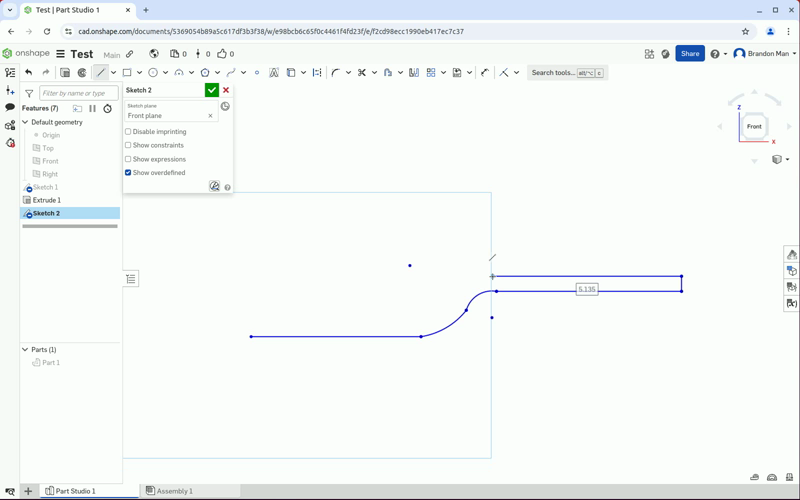
scroll(-6)
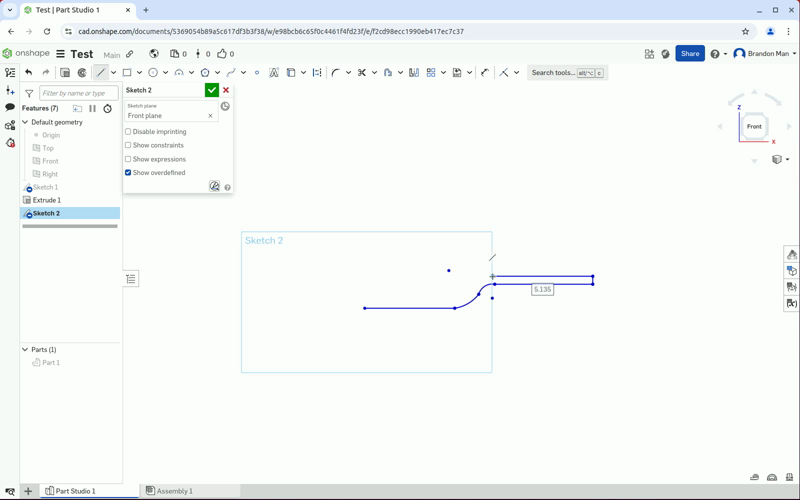
scroll(-6)
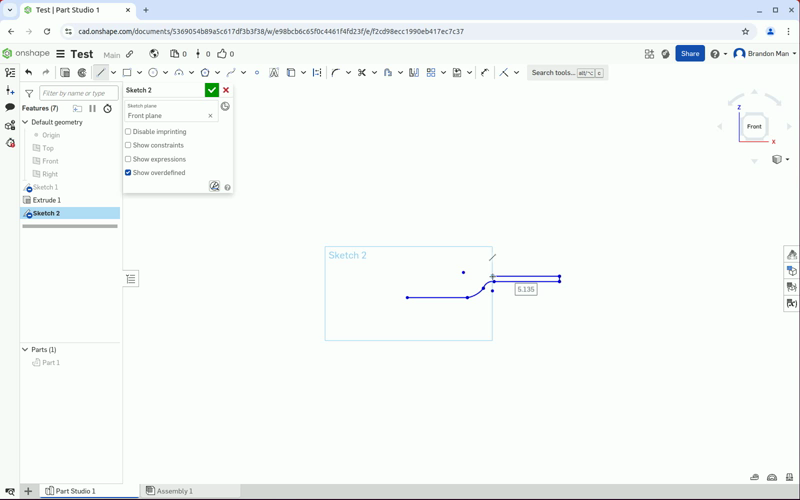
scroll(-6)
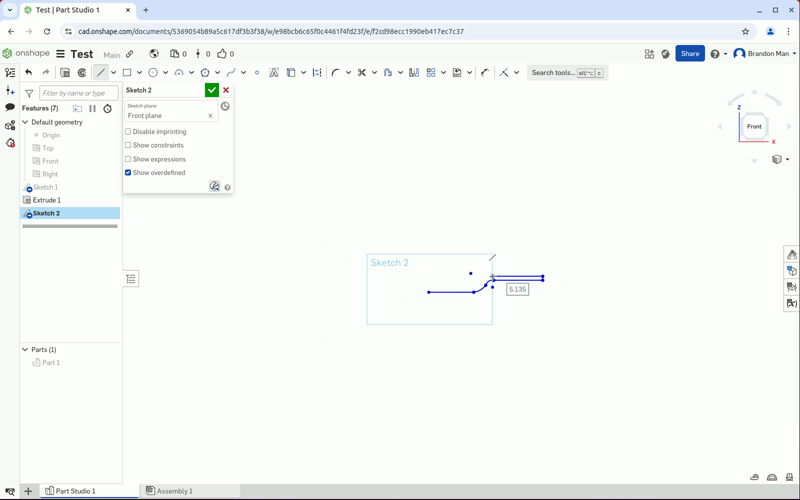
scroll(-6)
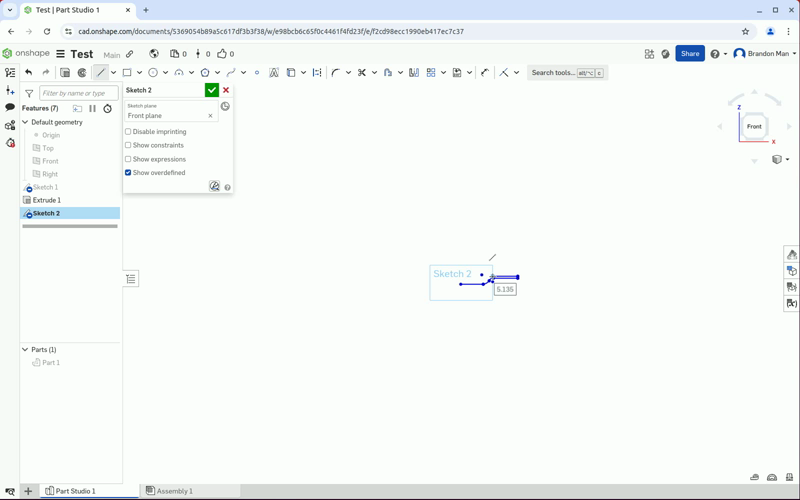
key_up(shift)
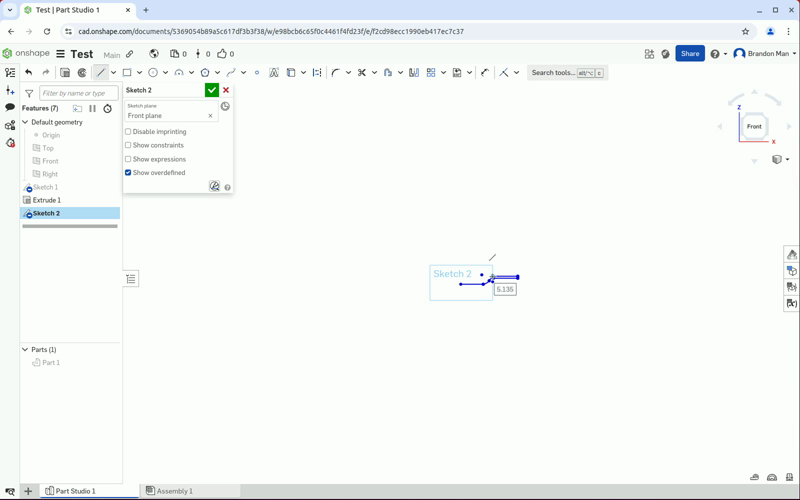
key(esc)
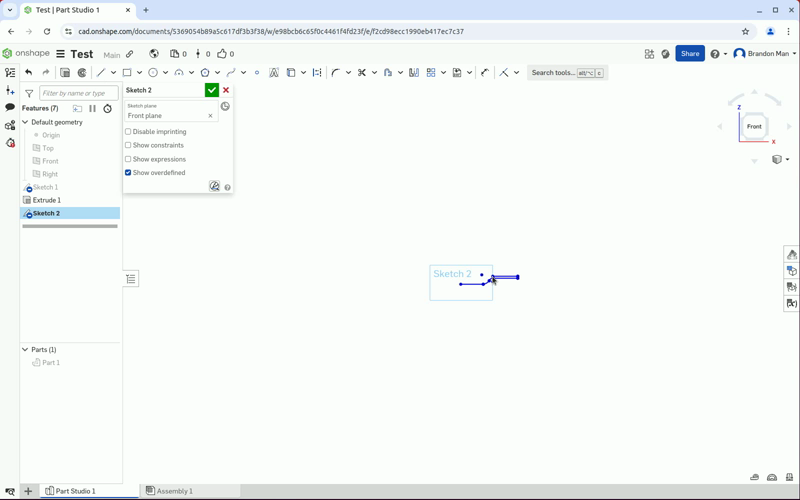
key(a)
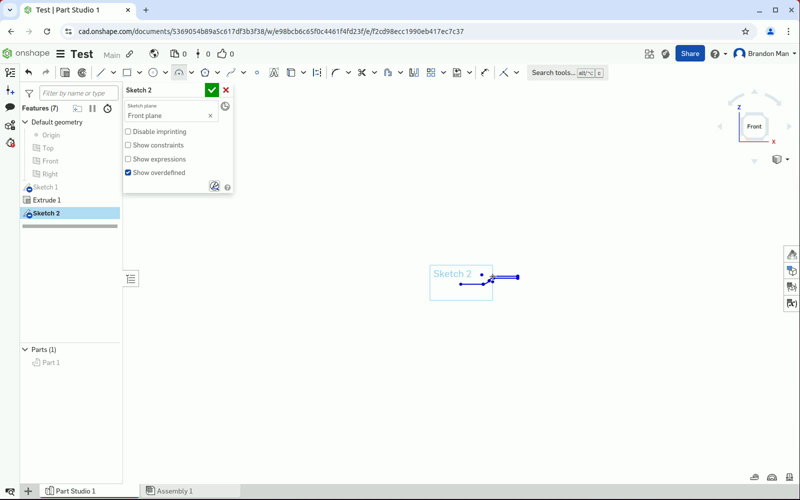
mouse_move(492, 276)
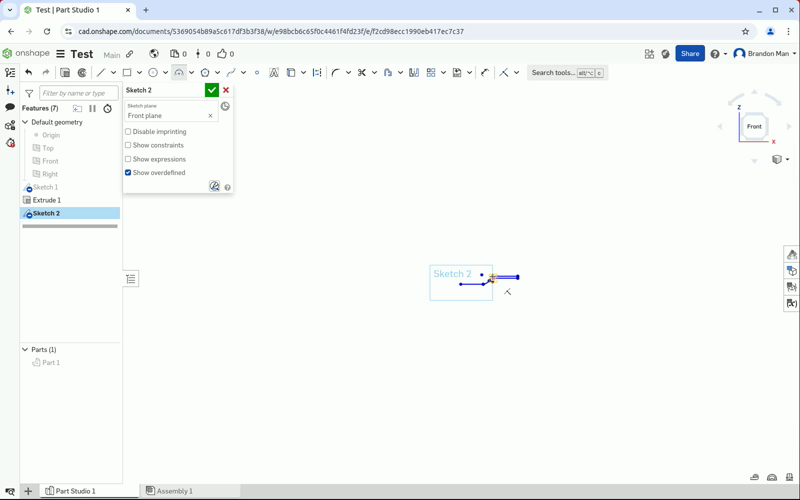
scroll(6)
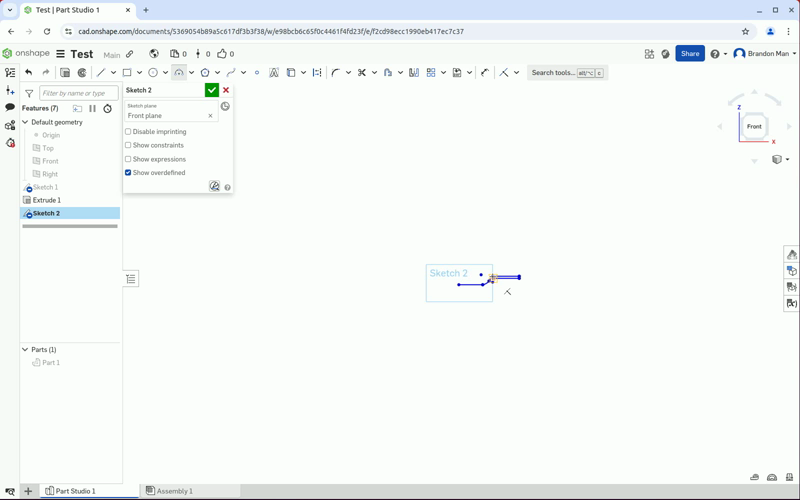
scroll(6)
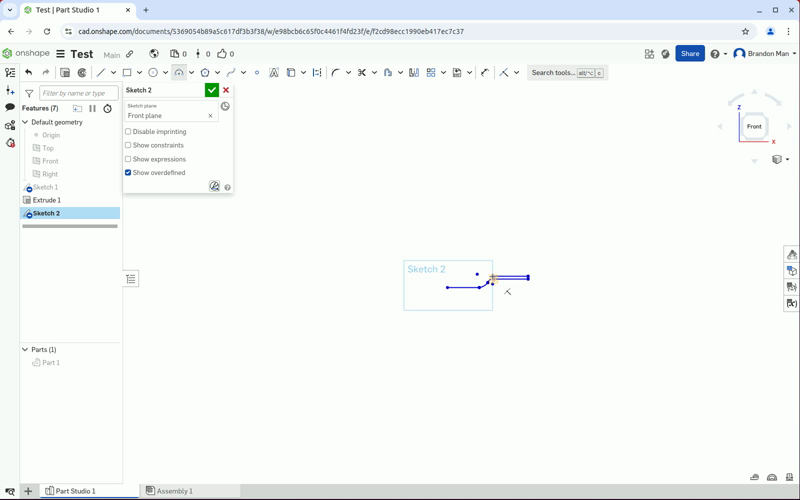
scroll(6)
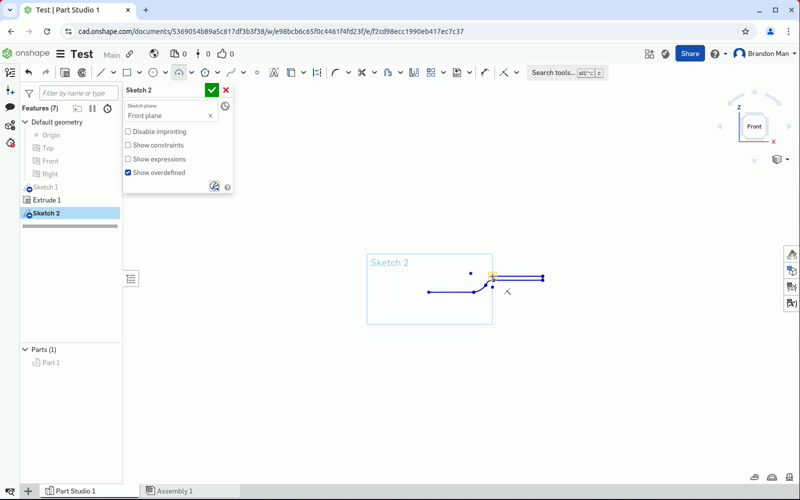
scroll(6)
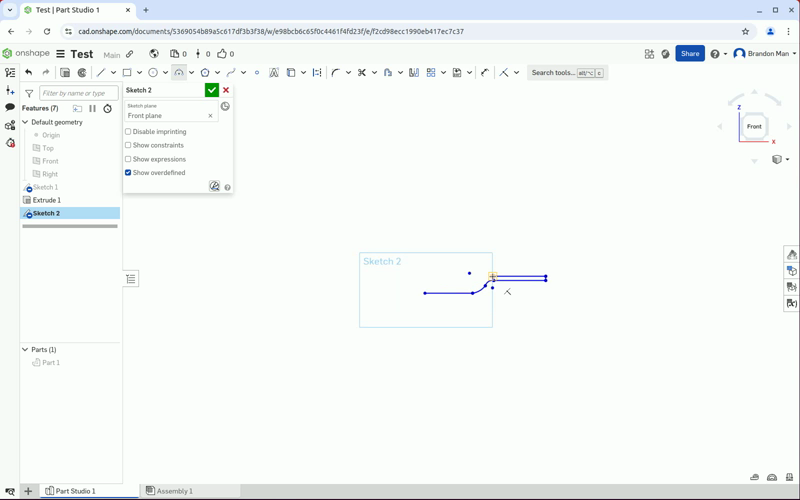
scroll(6)
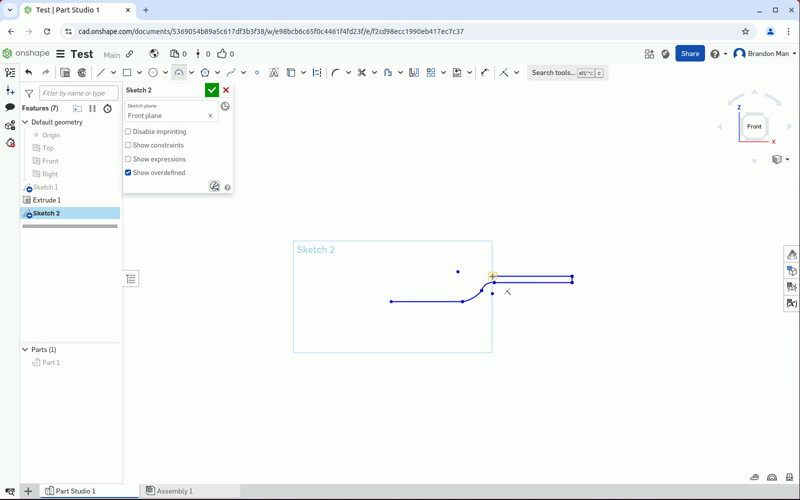
scroll(6)
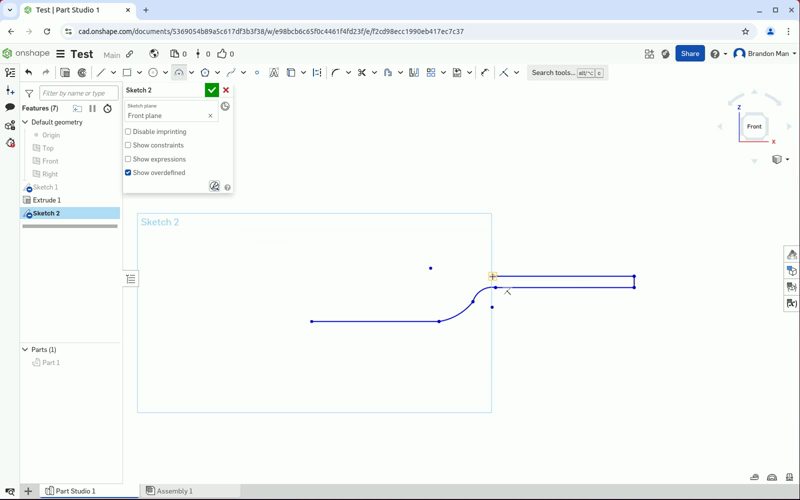
scroll(6)
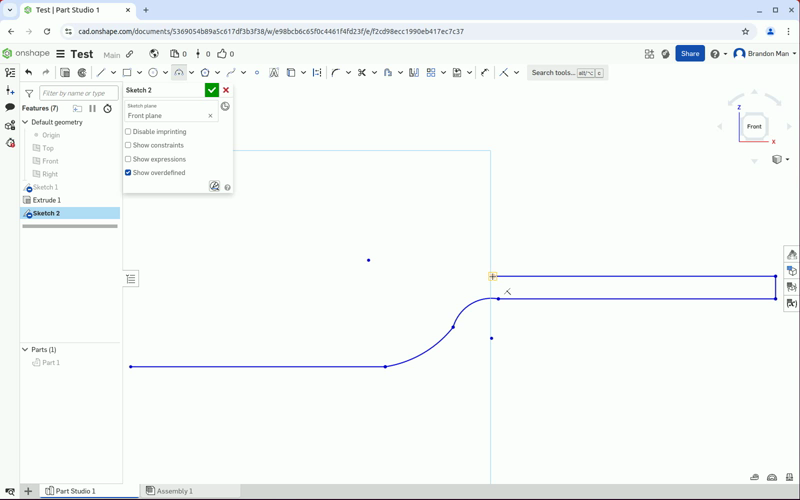
click(492, 276)
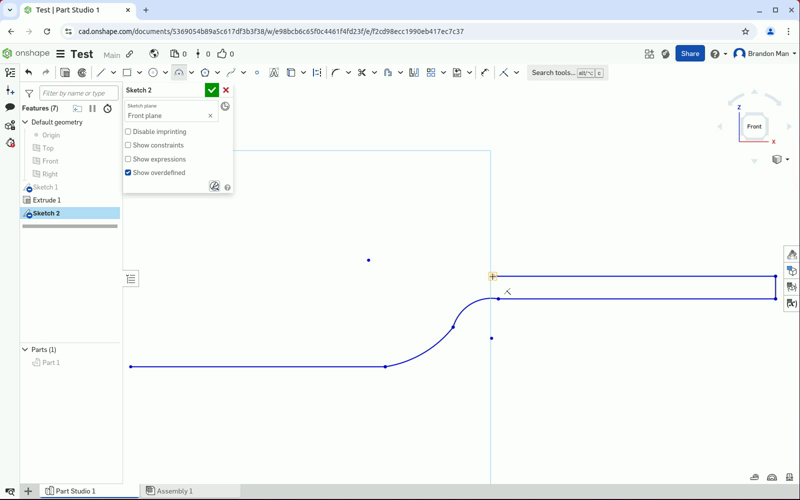
scroll(-6)
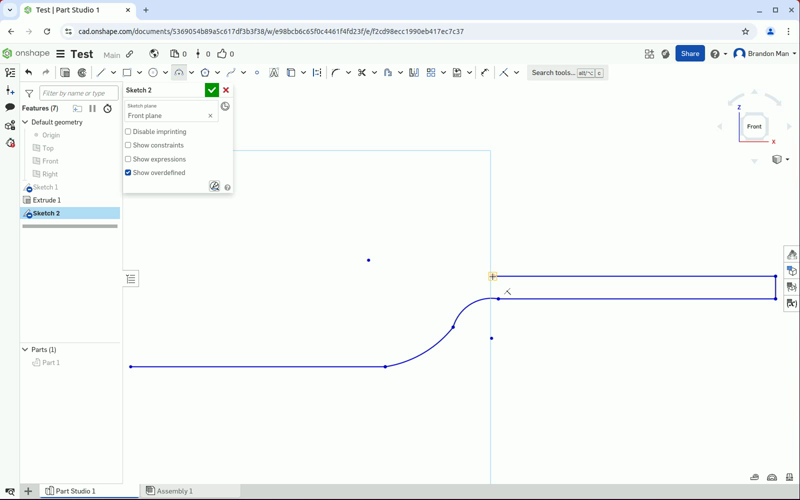
scroll(-6)
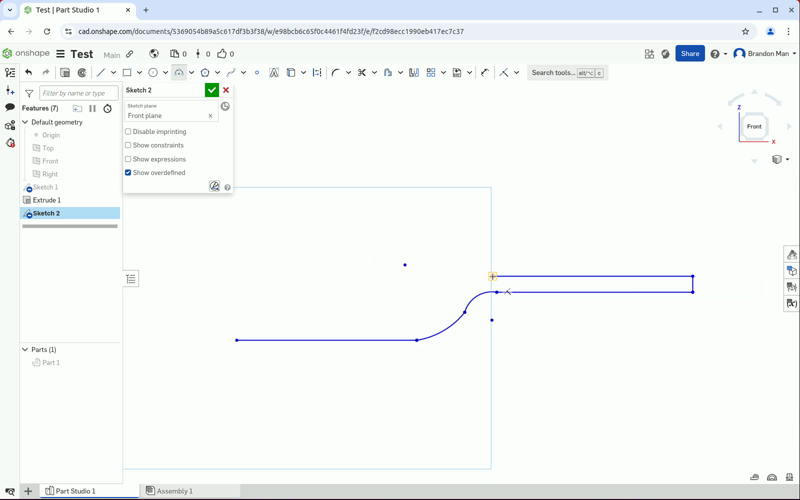
scroll(-6)
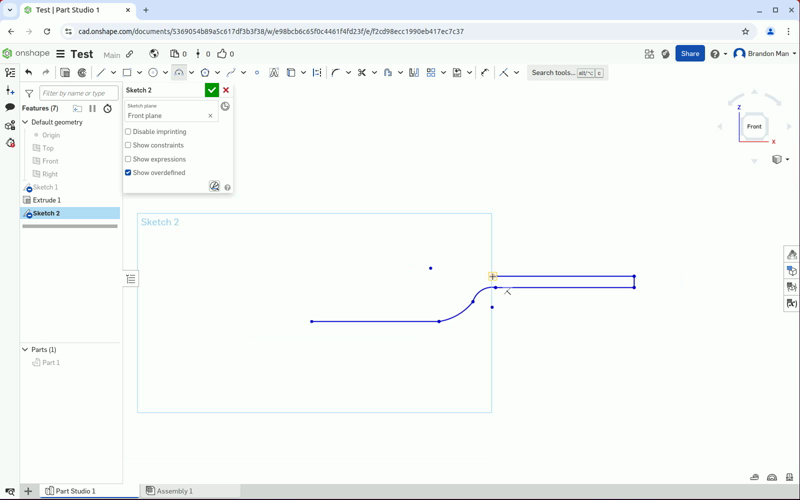
scroll(-6)
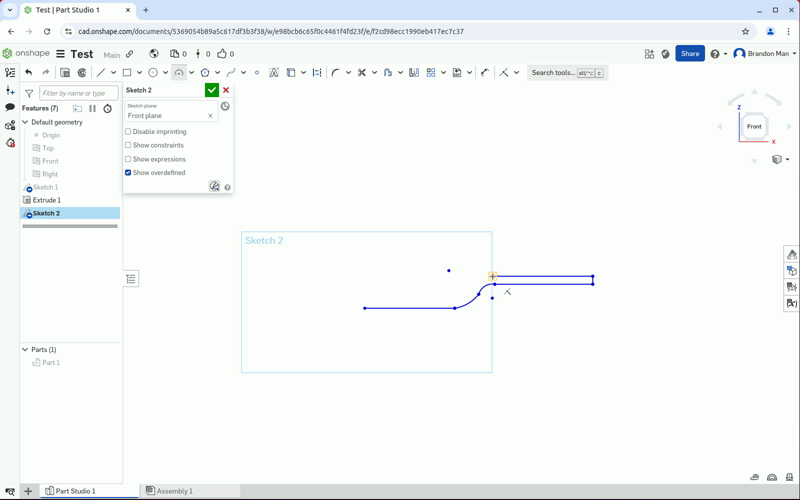
scroll(-6)
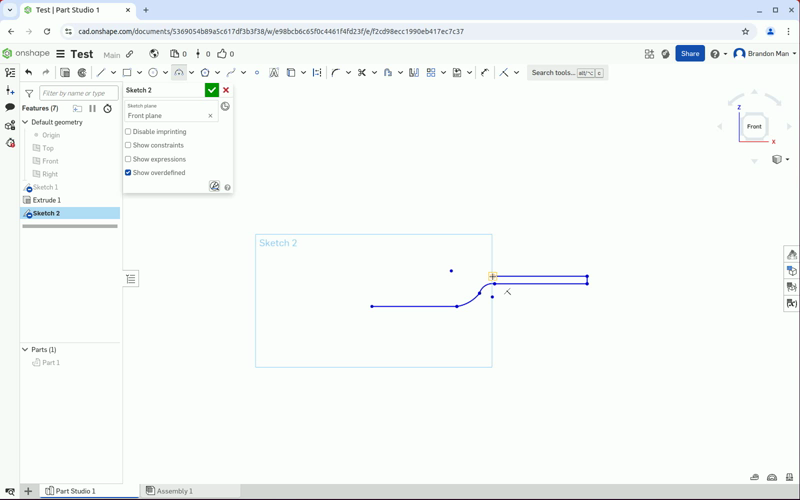
scroll(-6)
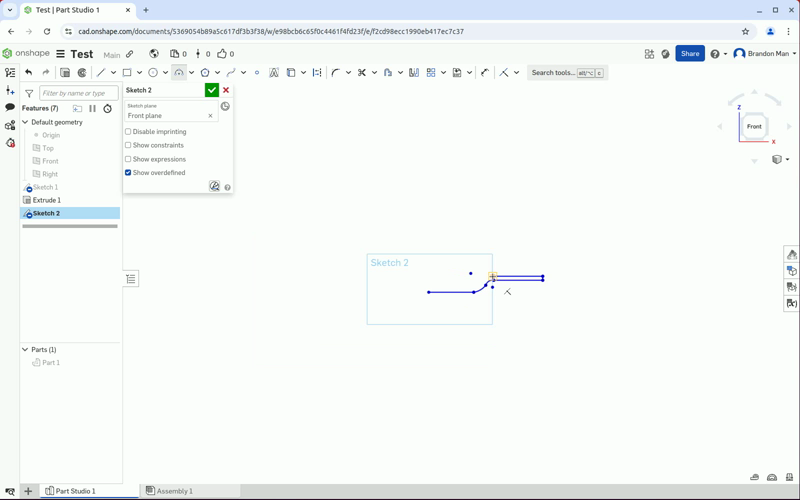
scroll(-6)
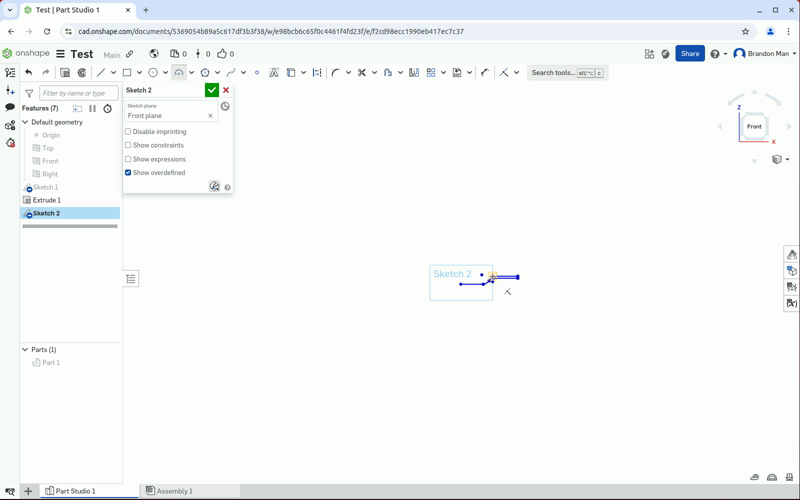
key_down(shift)
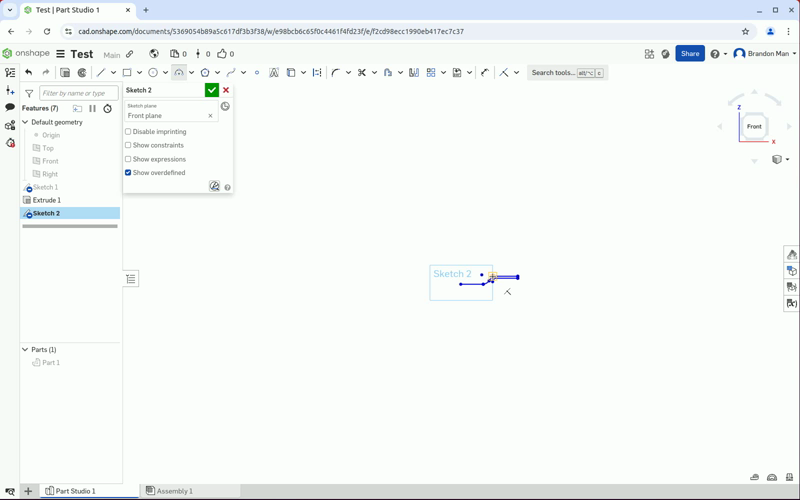
mouse_move(487, 279)
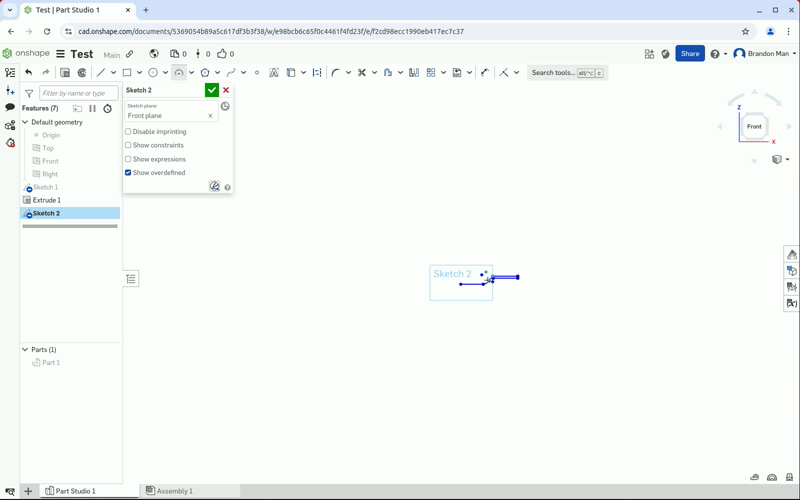
scroll(6)
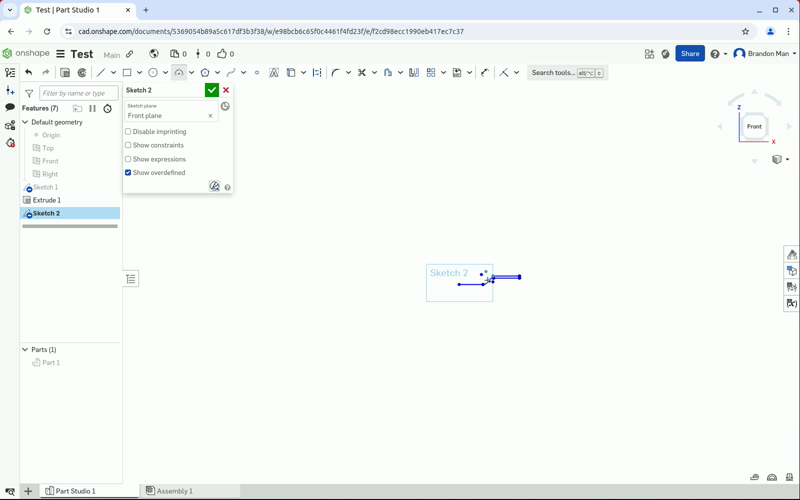
scroll(6)
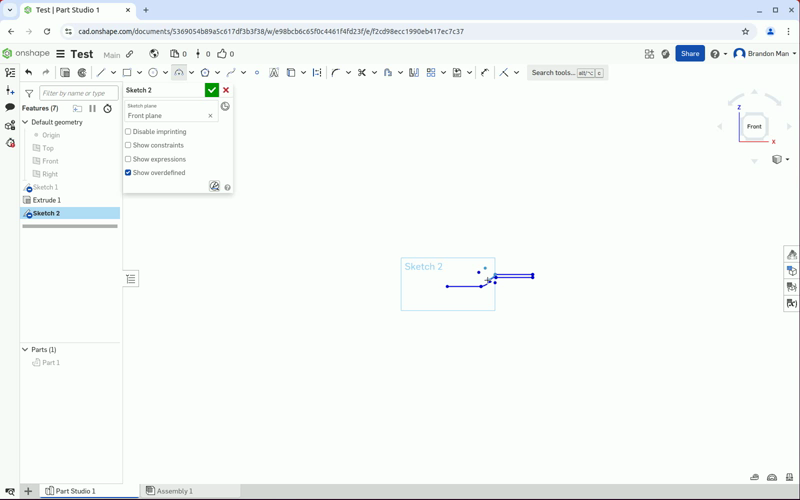
scroll(6)
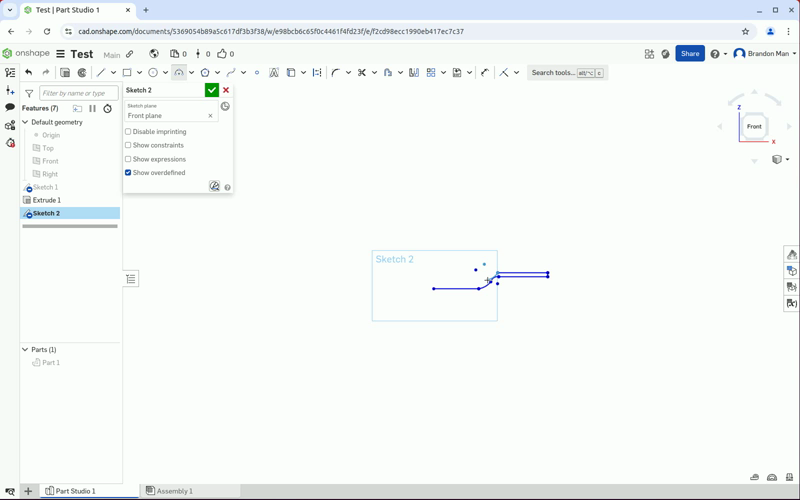
scroll(6)
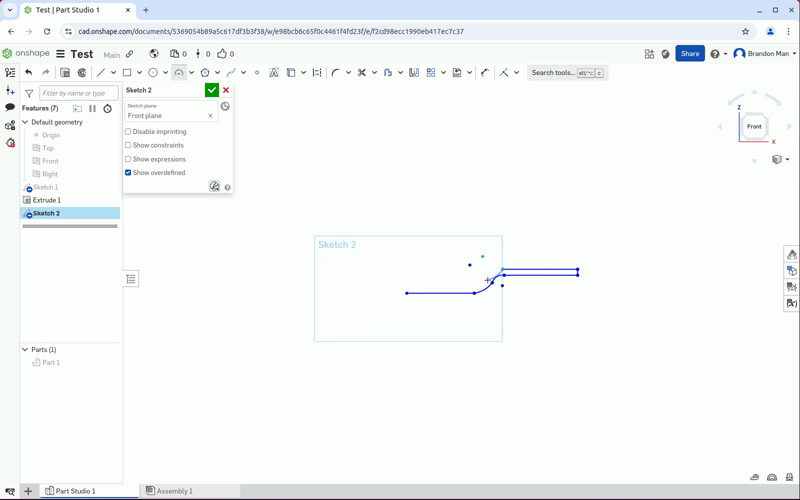
scroll(6)
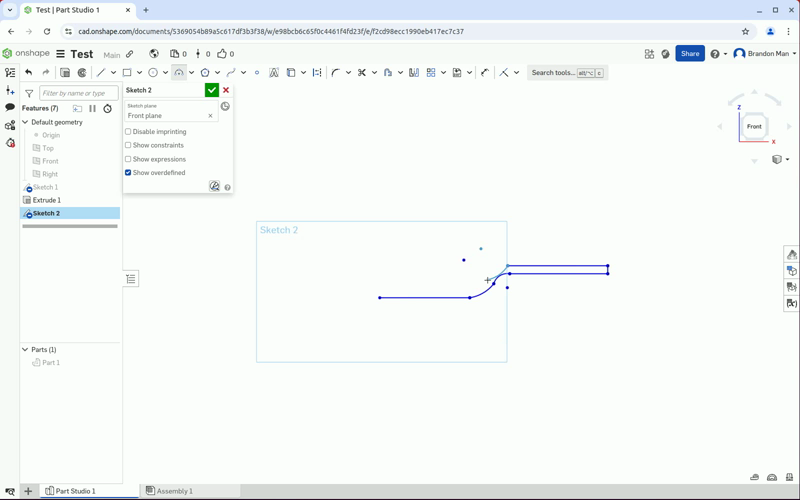
scroll(6)
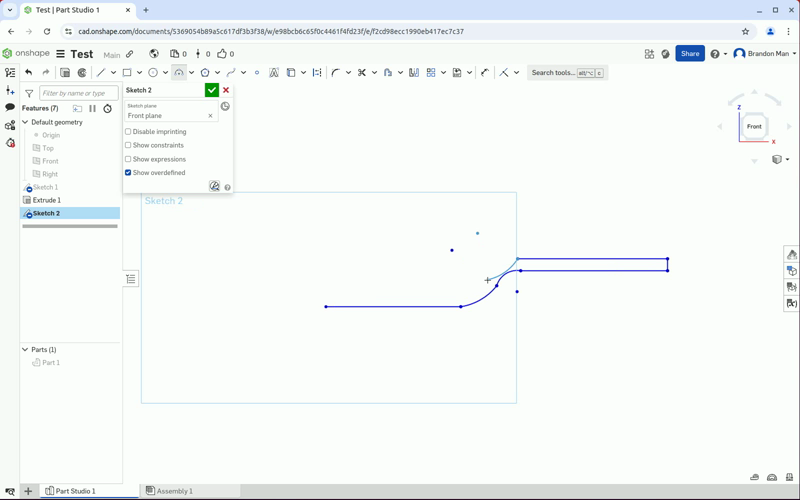
scroll(6)
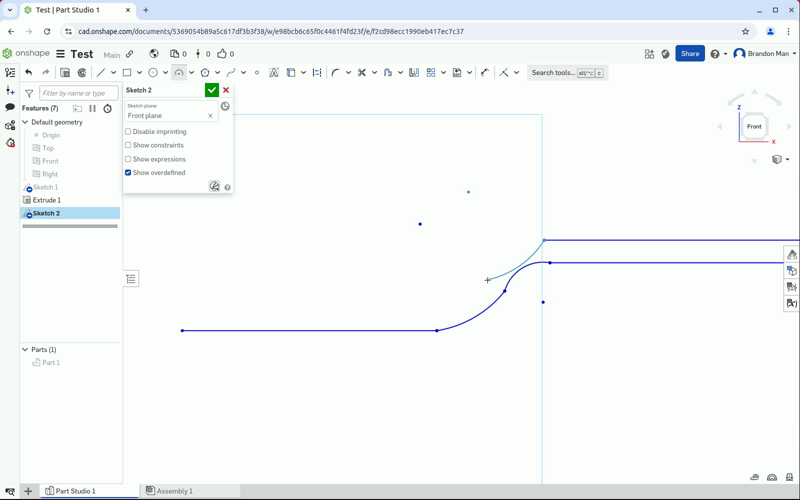
click(487, 279)
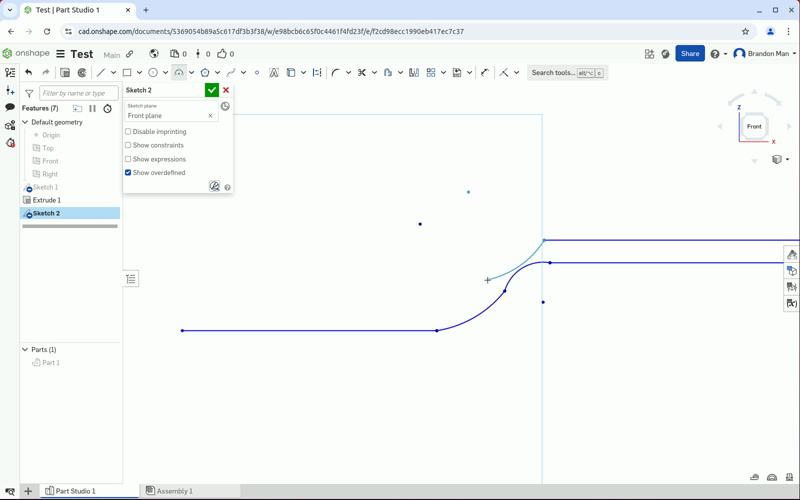
scroll(-6)
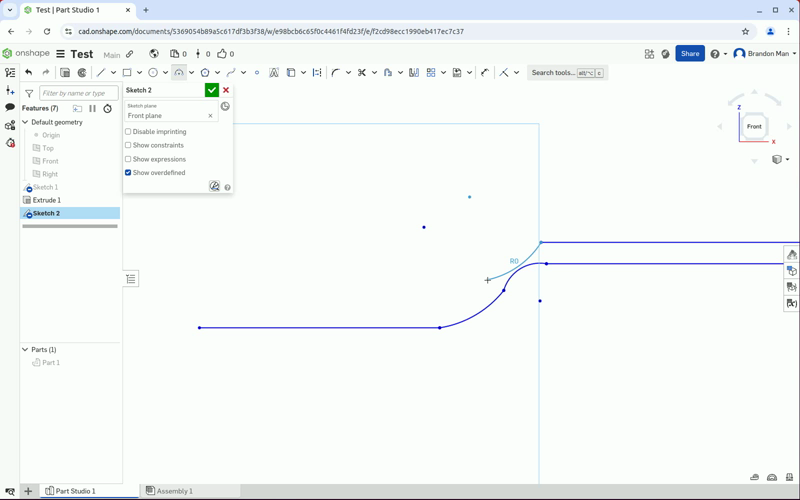
scroll(-6)
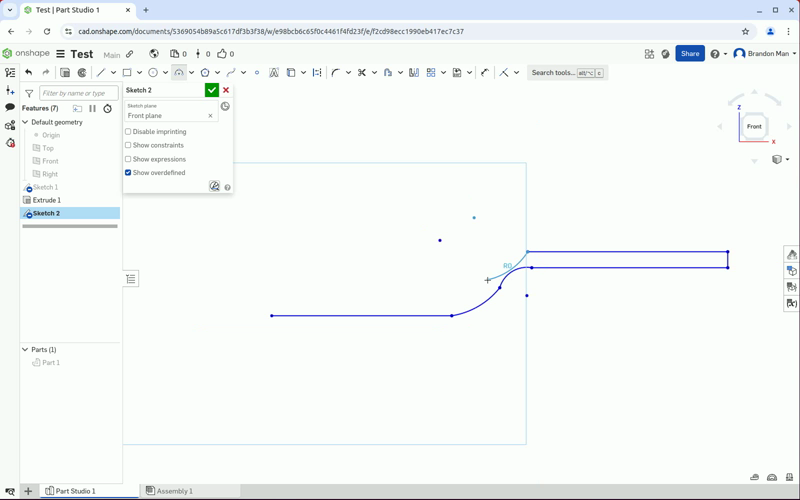
scroll(-6)
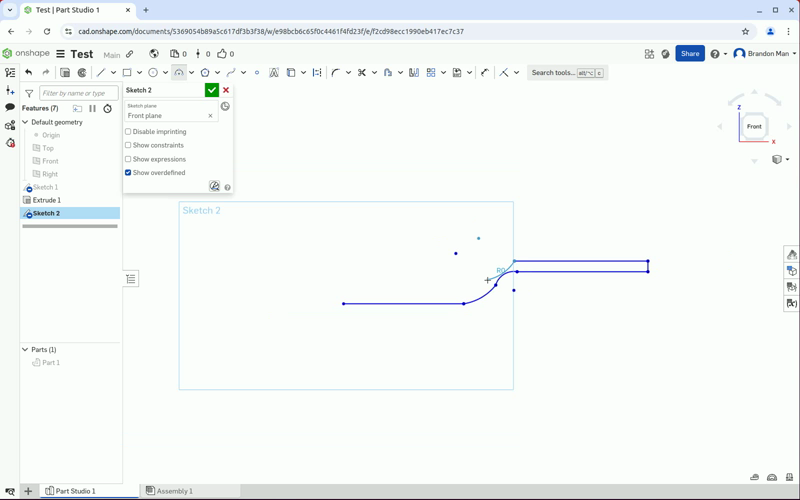
scroll(-6)
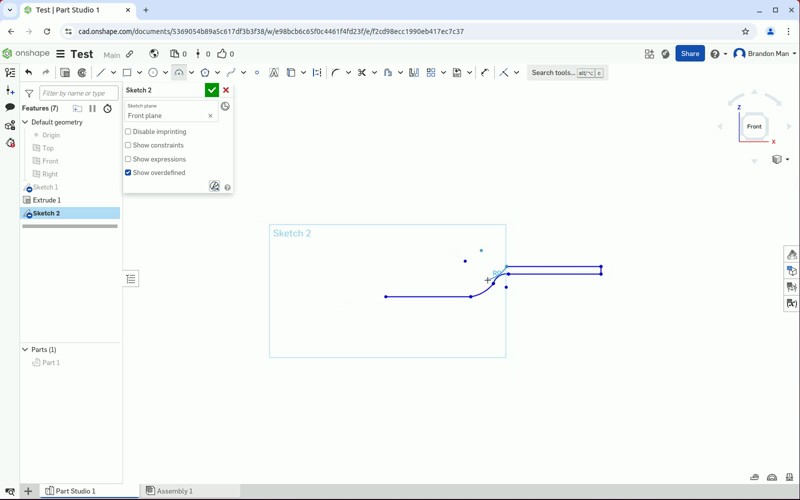
scroll(-6)
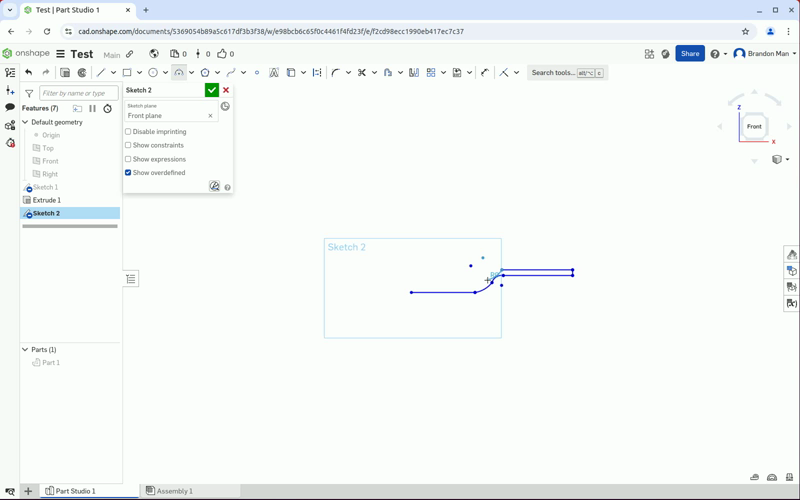
scroll(-6)
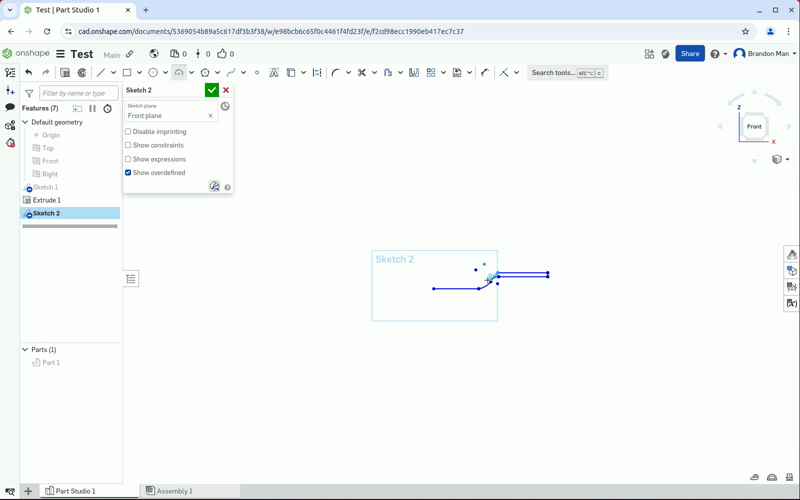
scroll(-6)
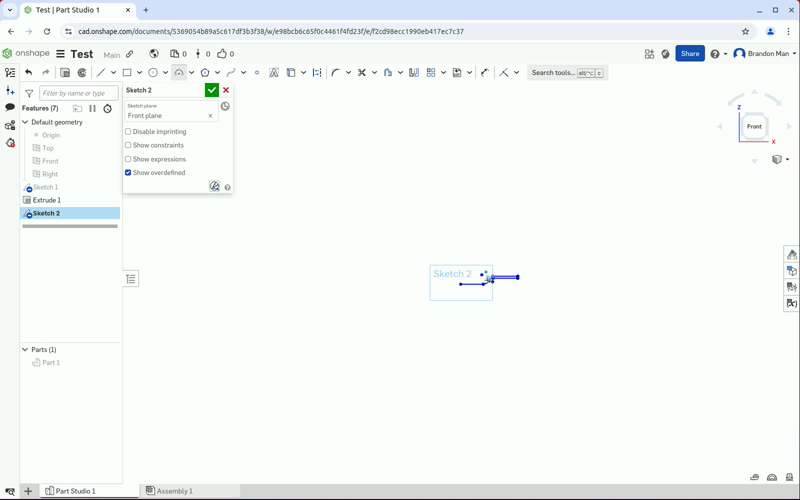
mouse_move(489, 277)
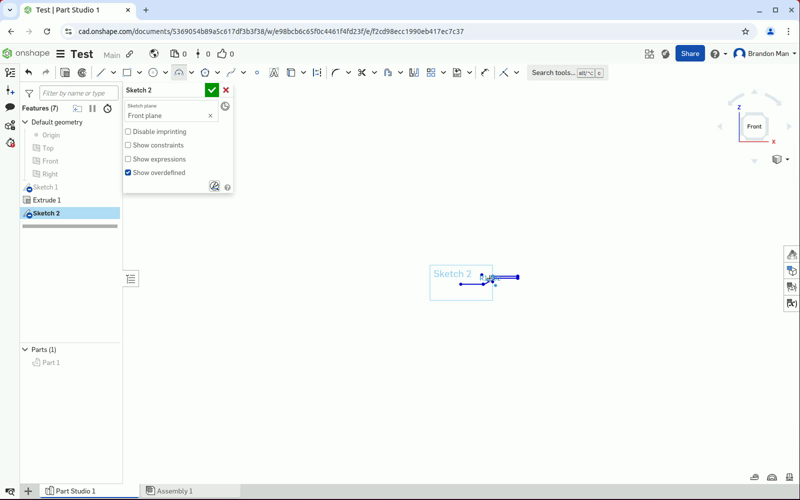
scroll(6)
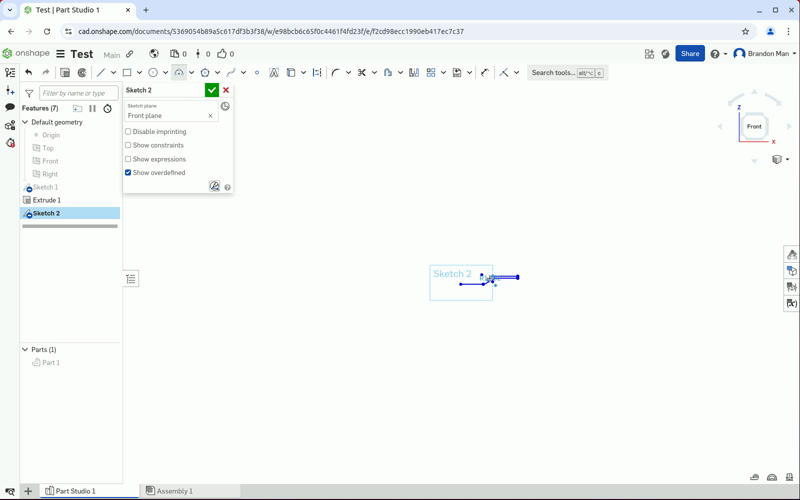
scroll(6)
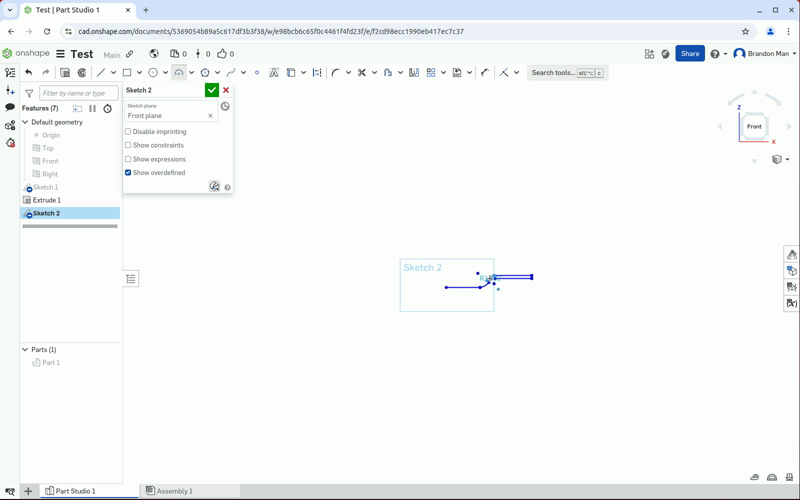
scroll(6)
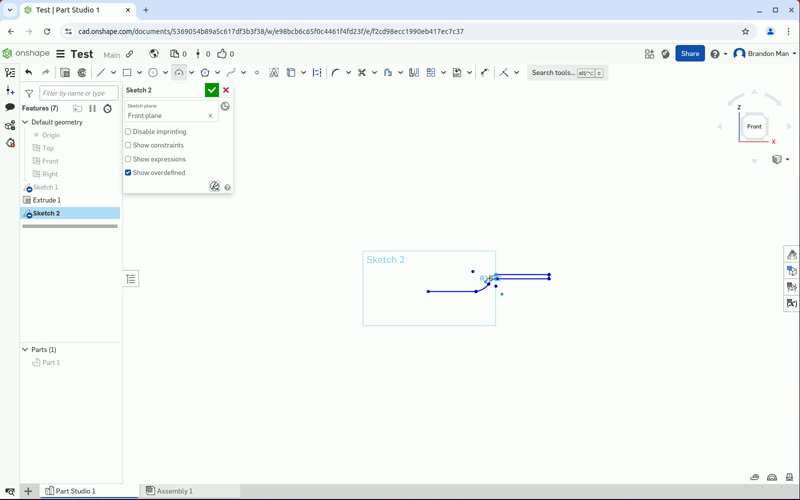
scroll(6)
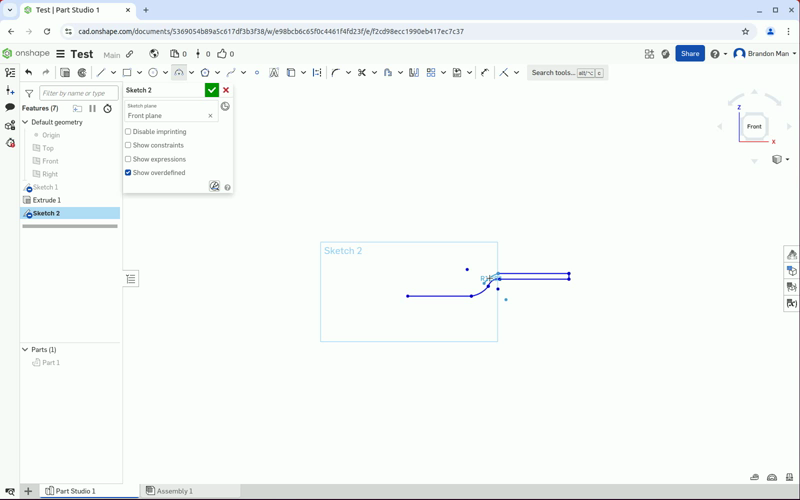
scroll(6)
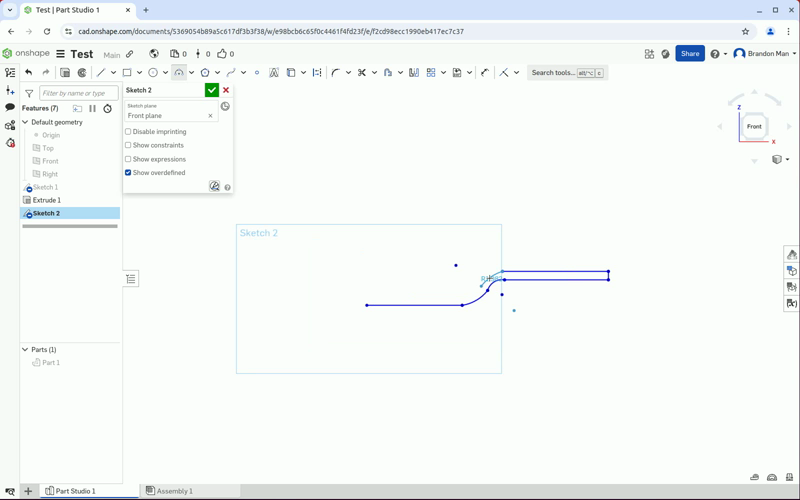
scroll(6)
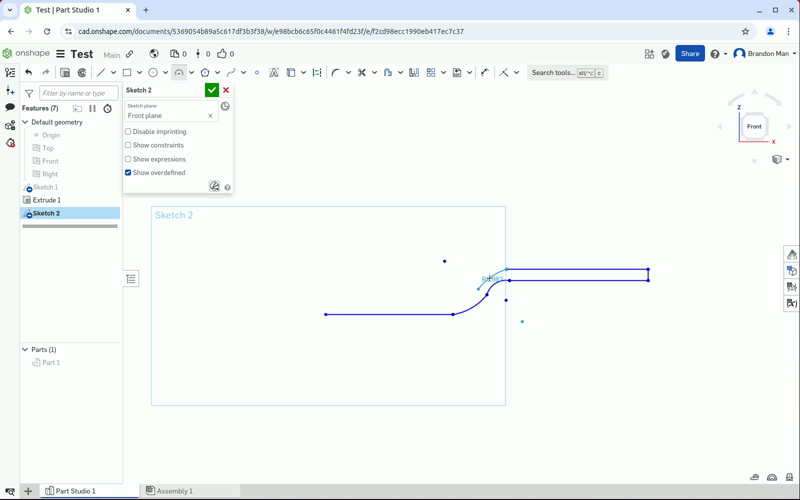
scroll(6)
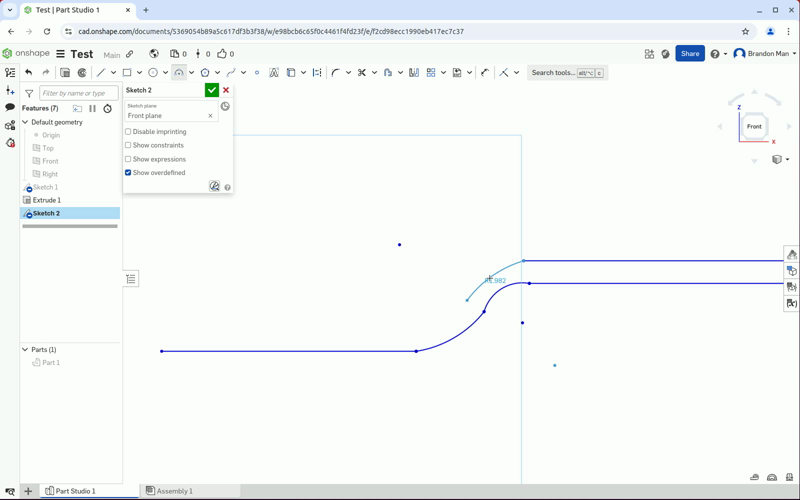
click(489, 277)
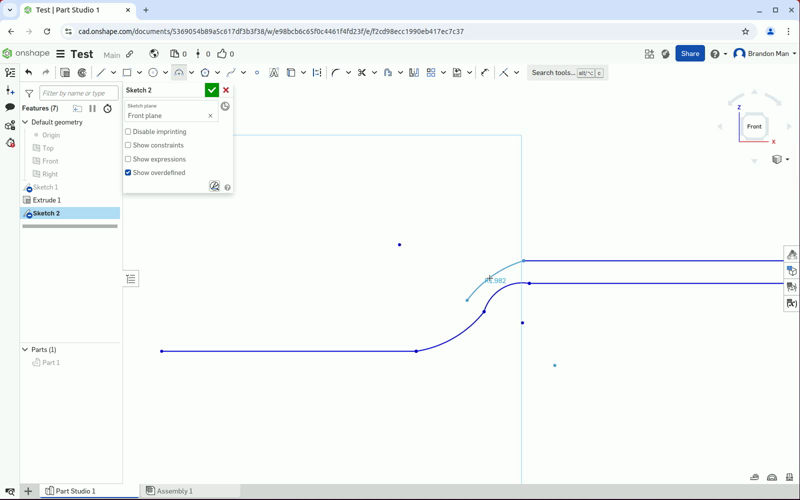
scroll(-6)
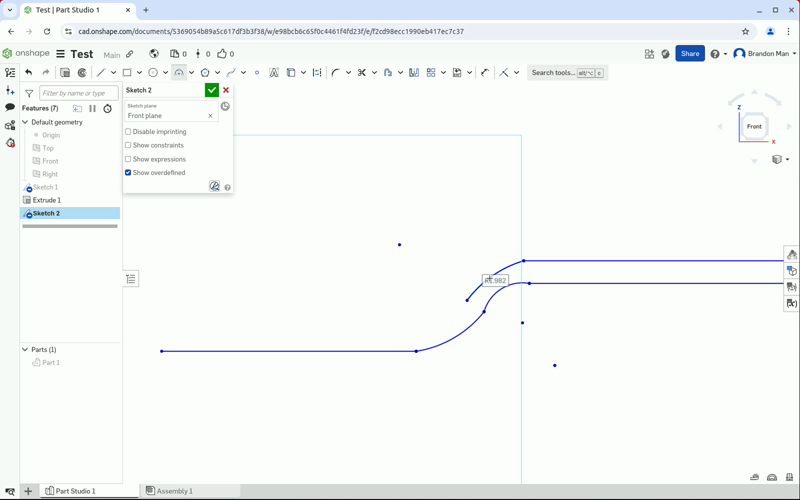
scroll(-6)
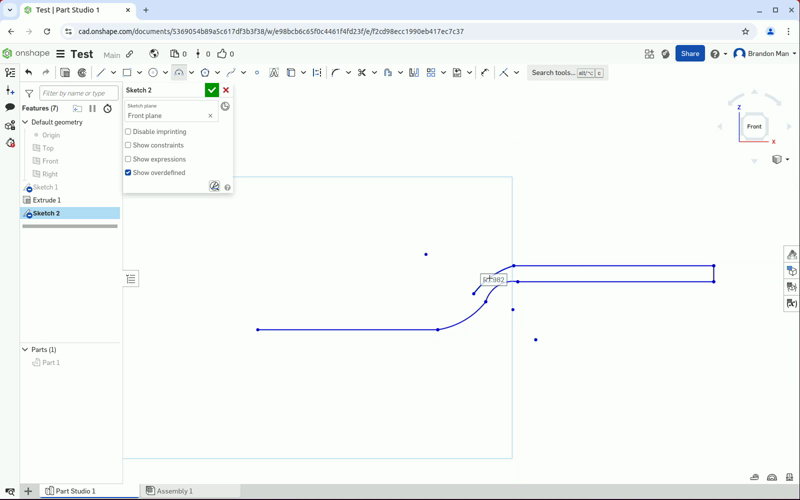
scroll(-6)
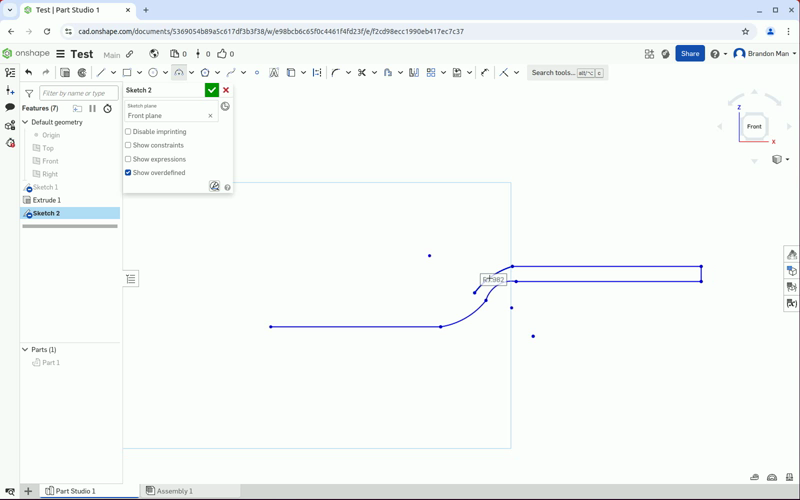
scroll(-6)
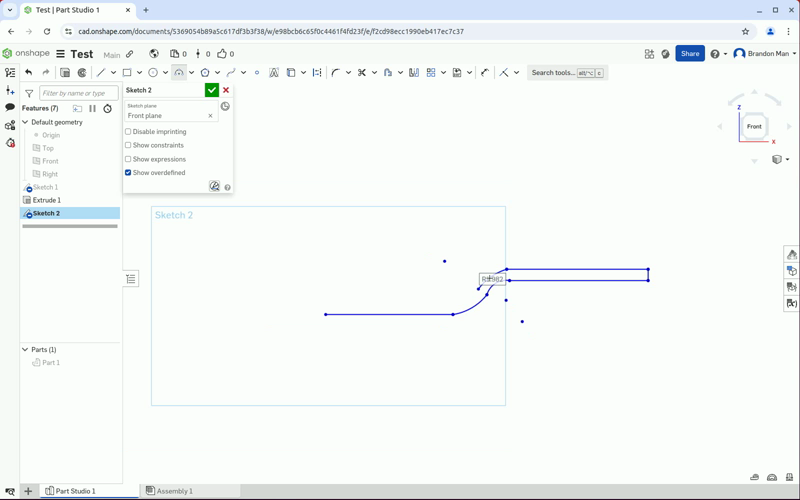
scroll(-6)
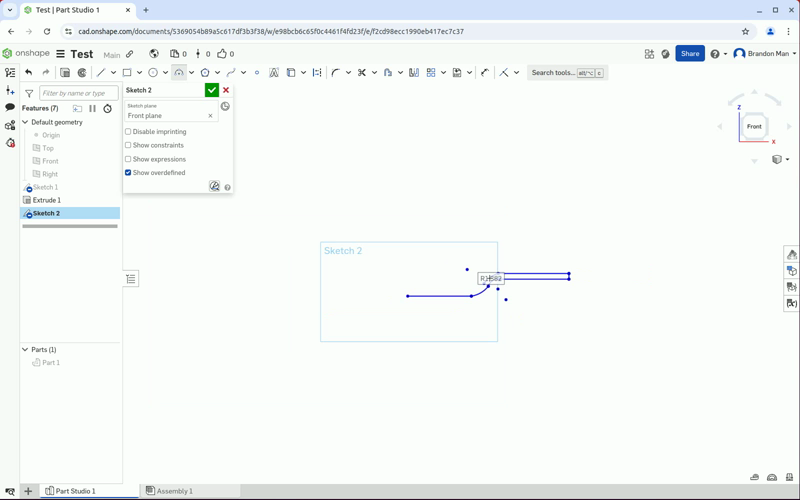
scroll(-6)
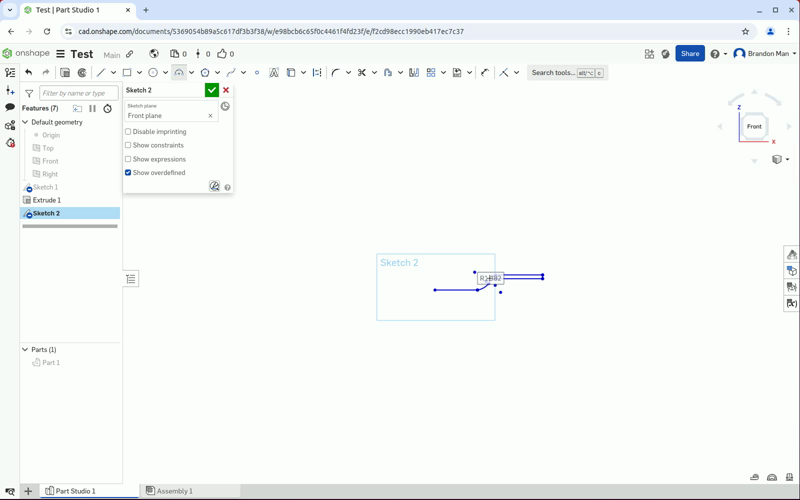
scroll(-6)
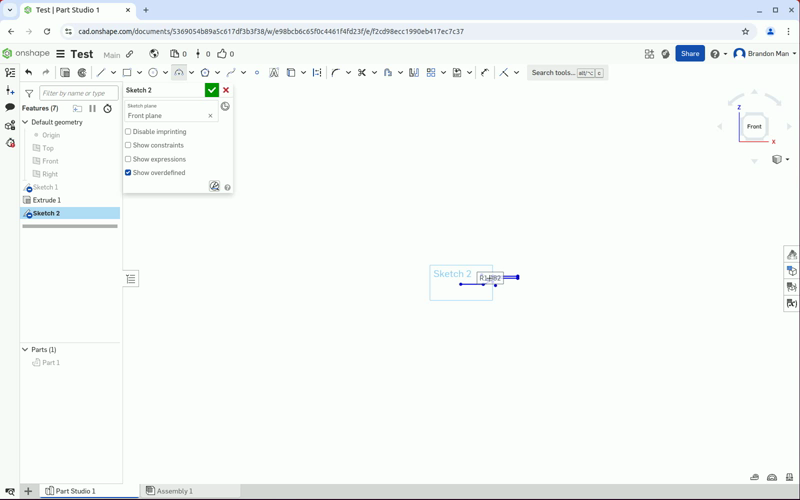
key_up(shift)
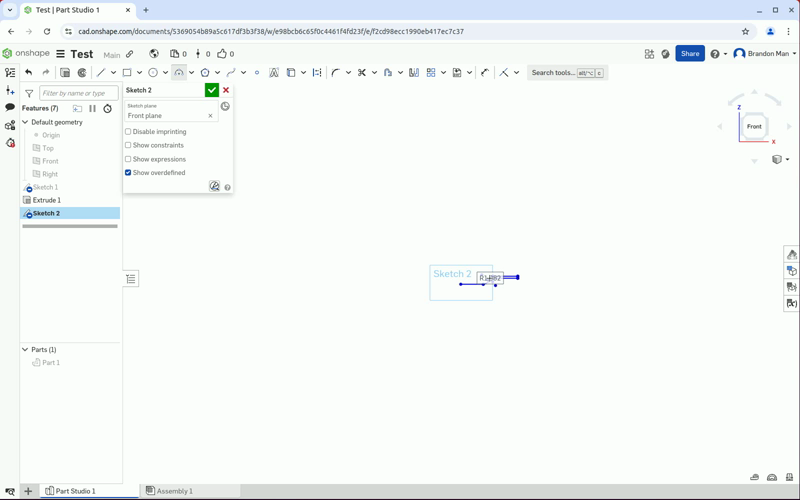
mouse_move(487, 279)
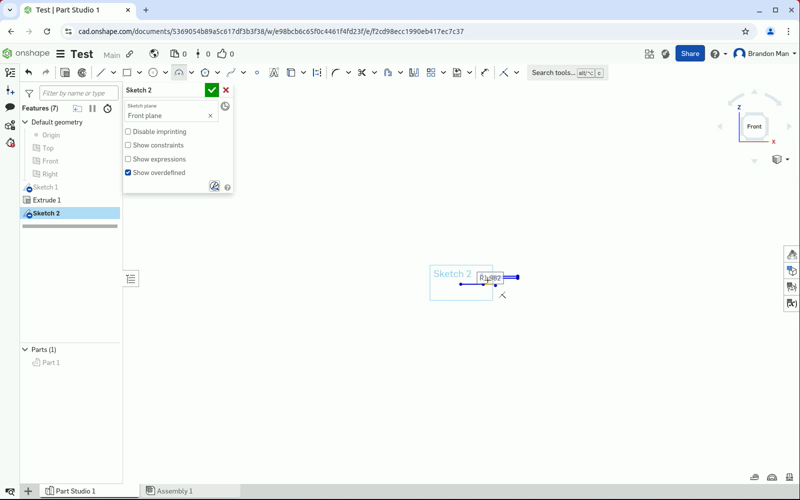
scroll(6)
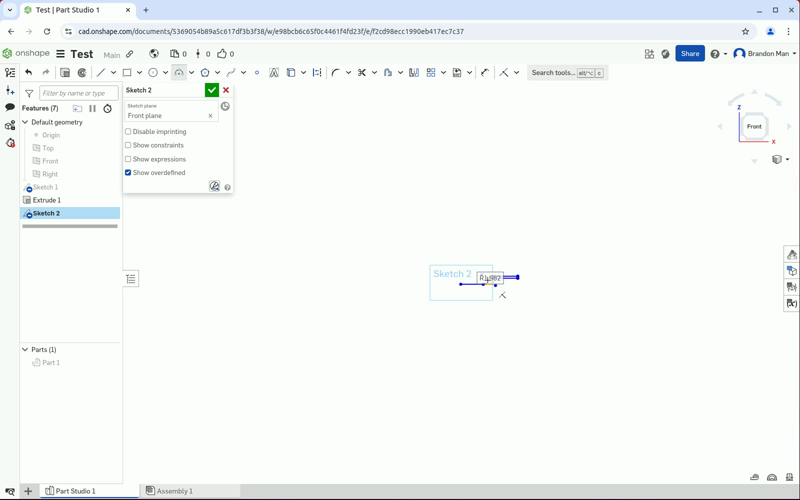
scroll(6)
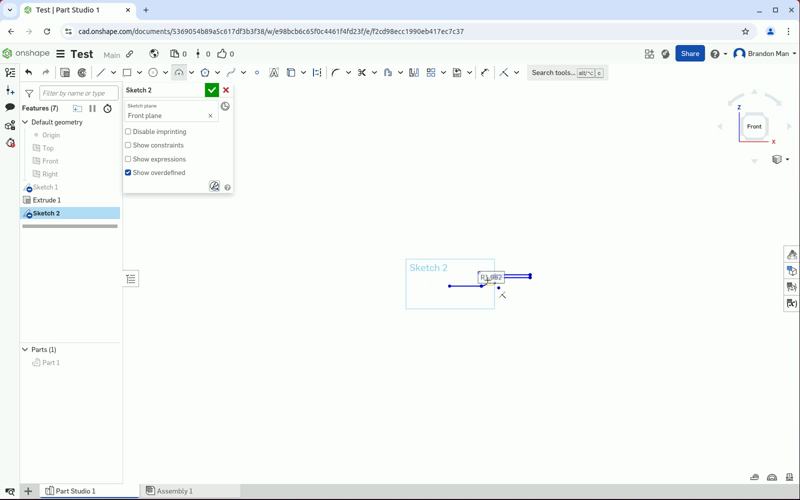
scroll(6)
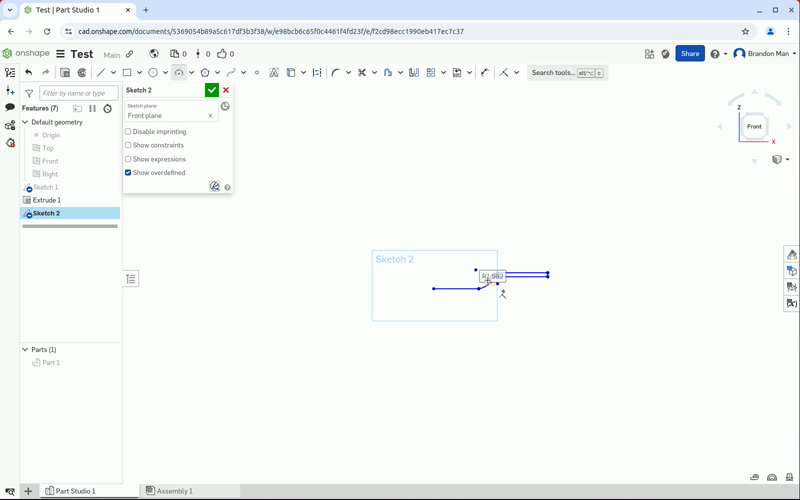
scroll(6)
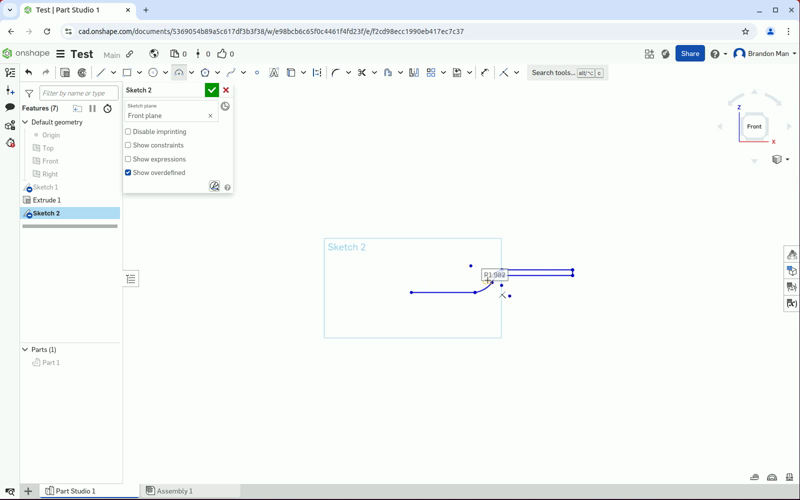
scroll(6)
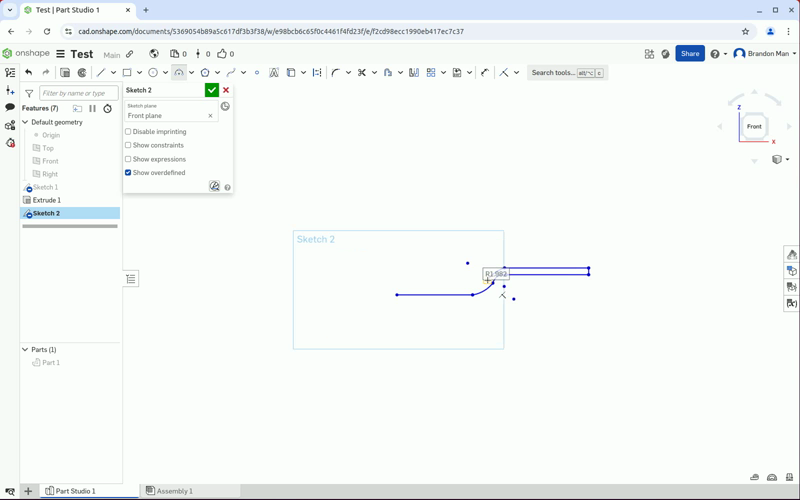
scroll(6)
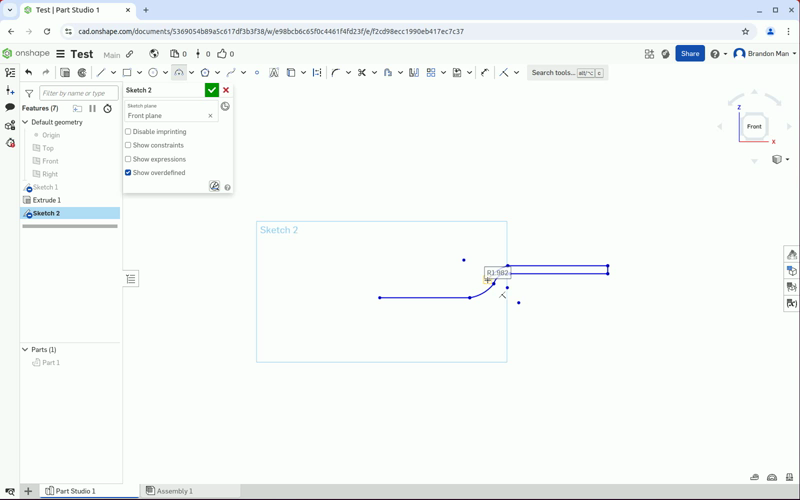
scroll(6)
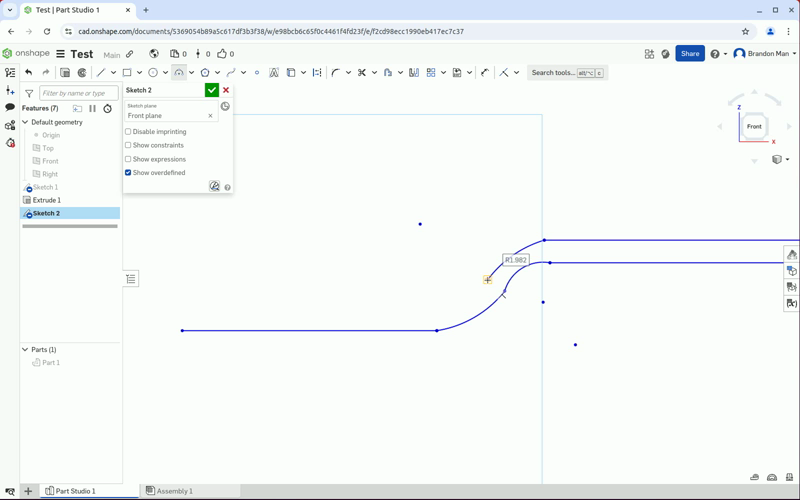
click(487, 279)
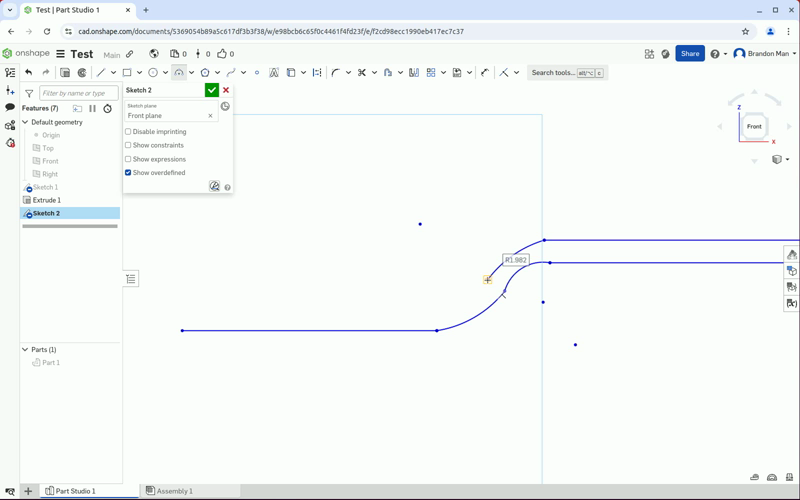
scroll(-6)
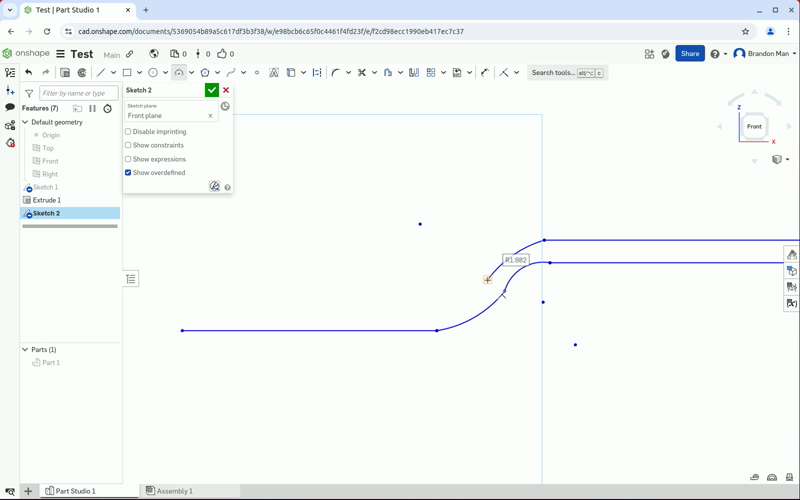
scroll(-6)
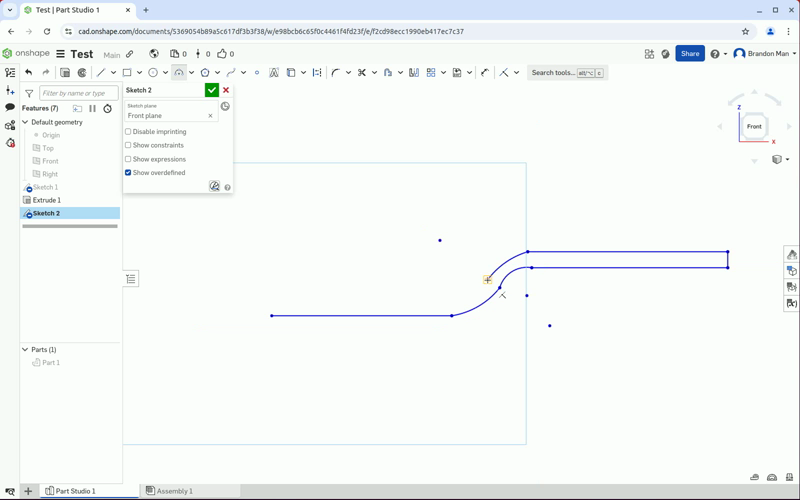
scroll(-6)
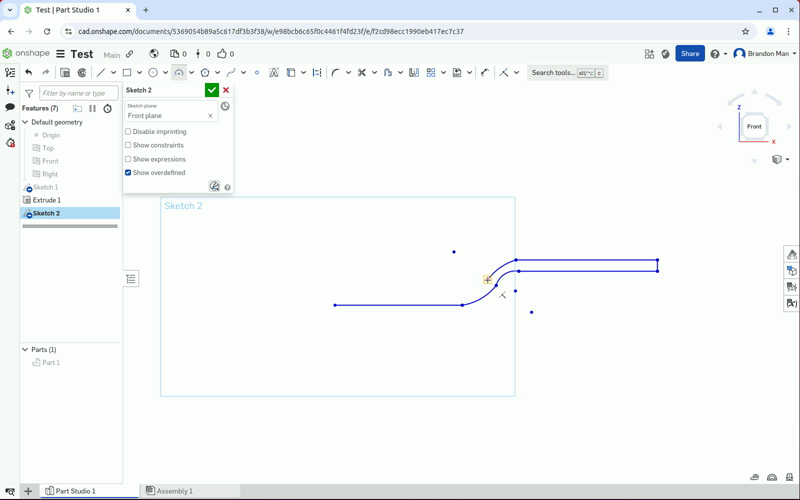
scroll(-6)
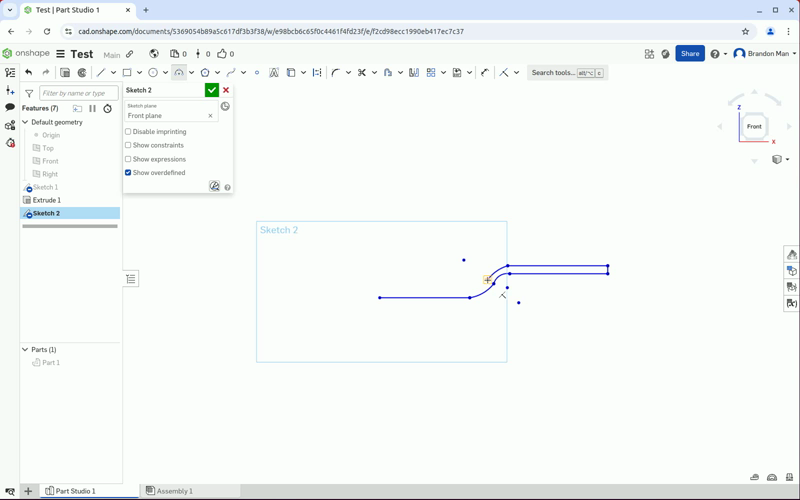
scroll(-6)
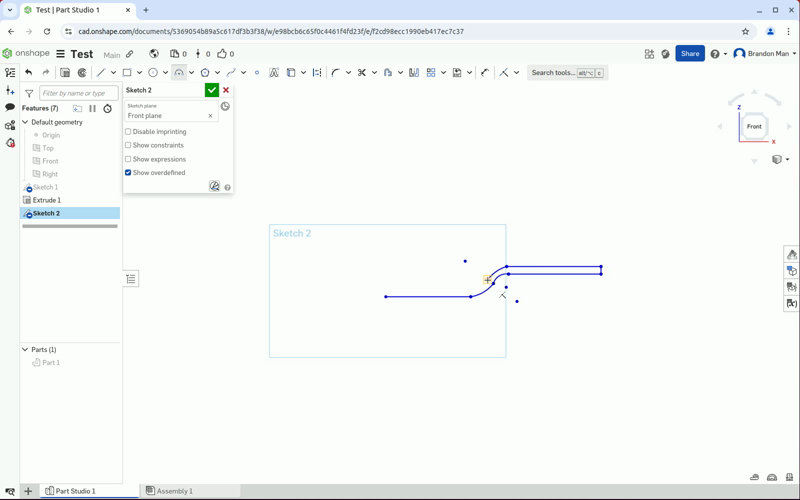
scroll(-6)
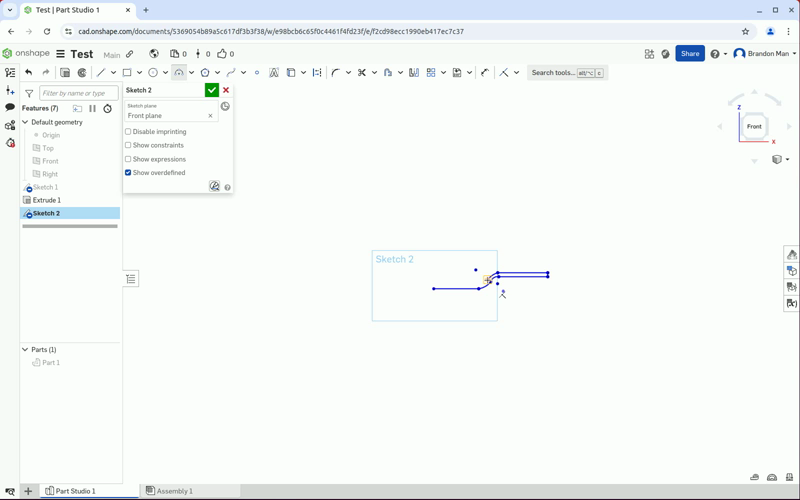
scroll(-6)
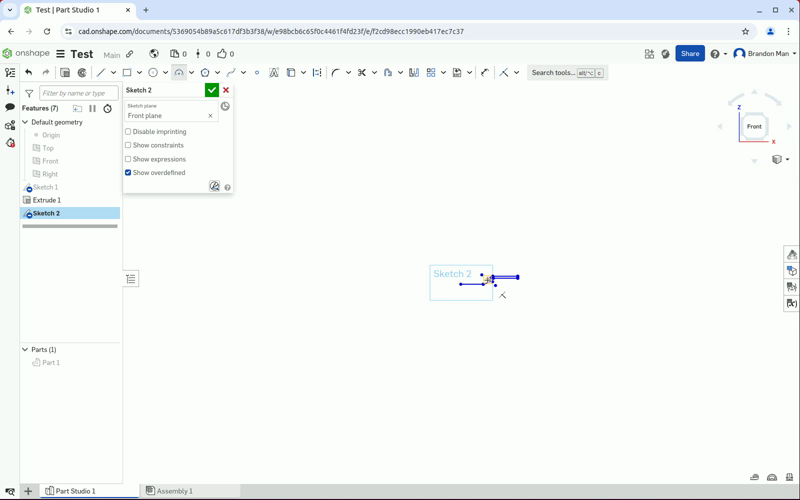
key_down(shift)
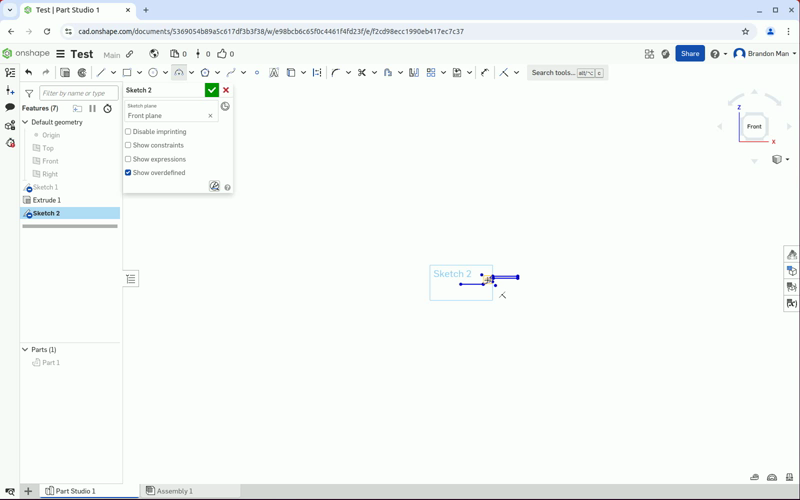
mouse_move(483, 282)
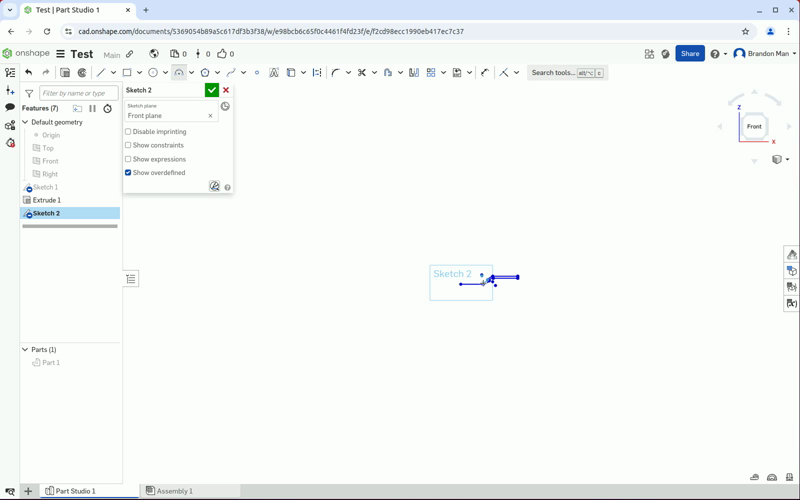
scroll(6)
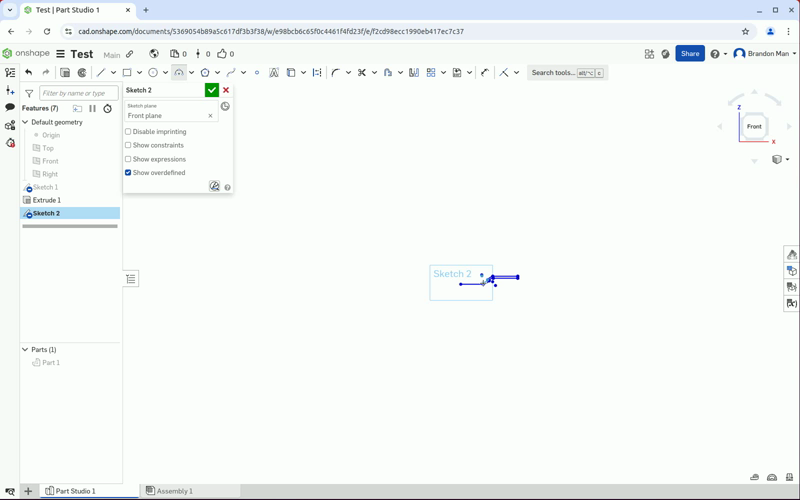
scroll(6)
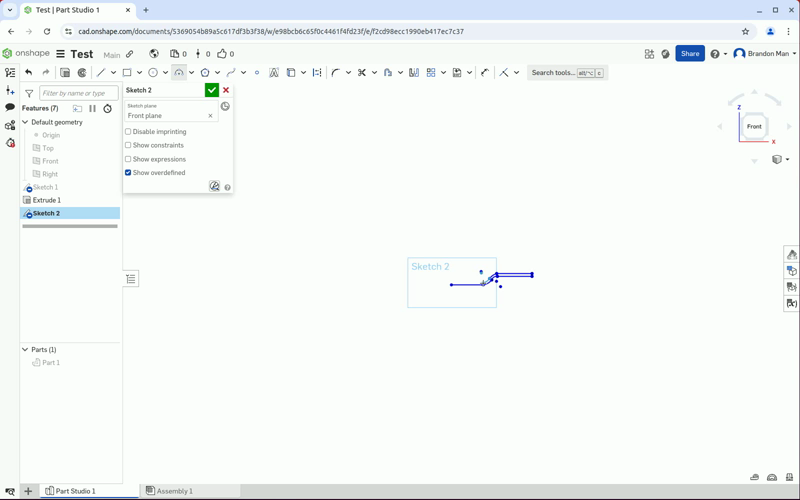
scroll(6)
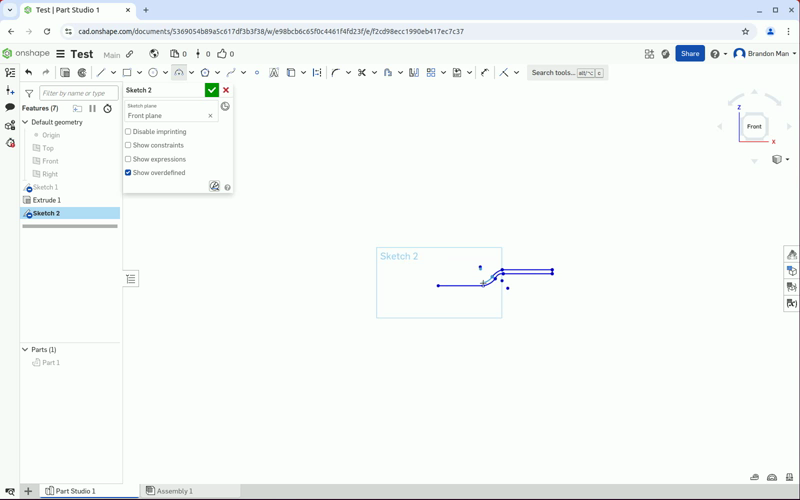
scroll(6)
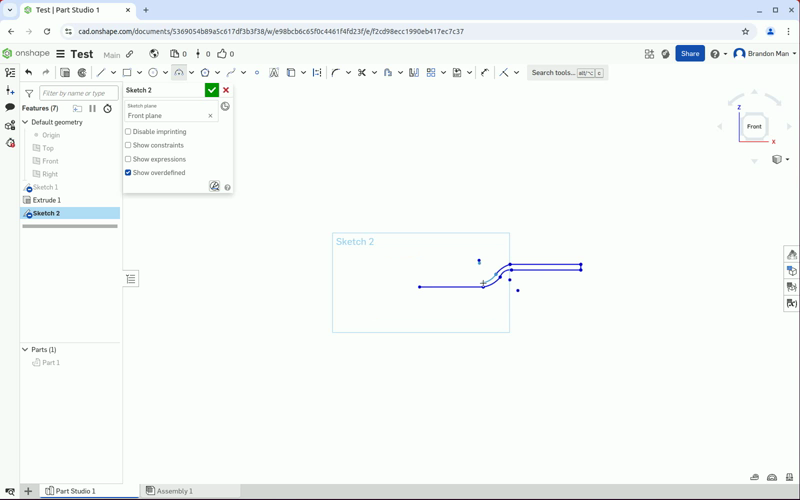
scroll(6)
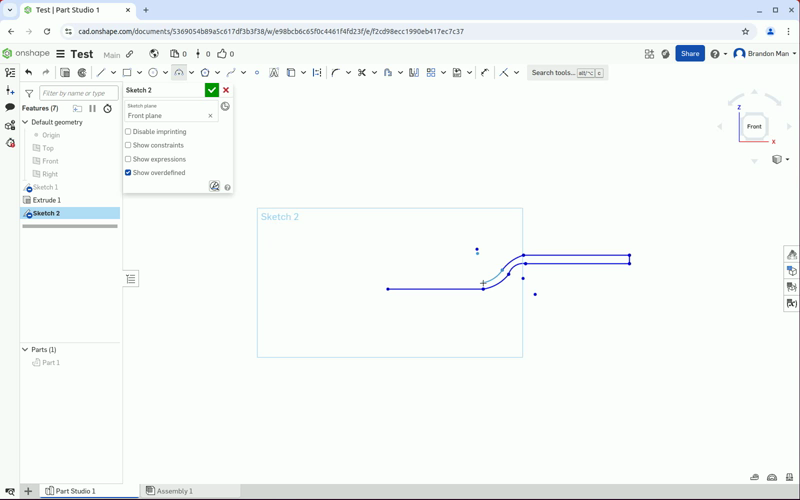
scroll(6)
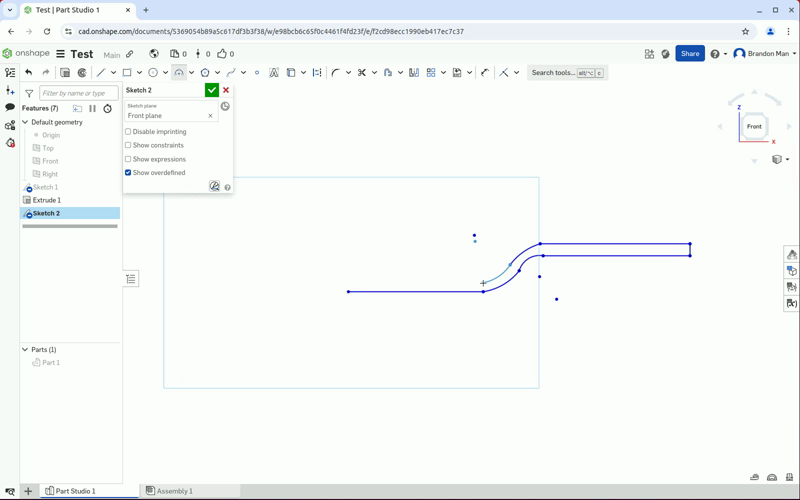
scroll(6)
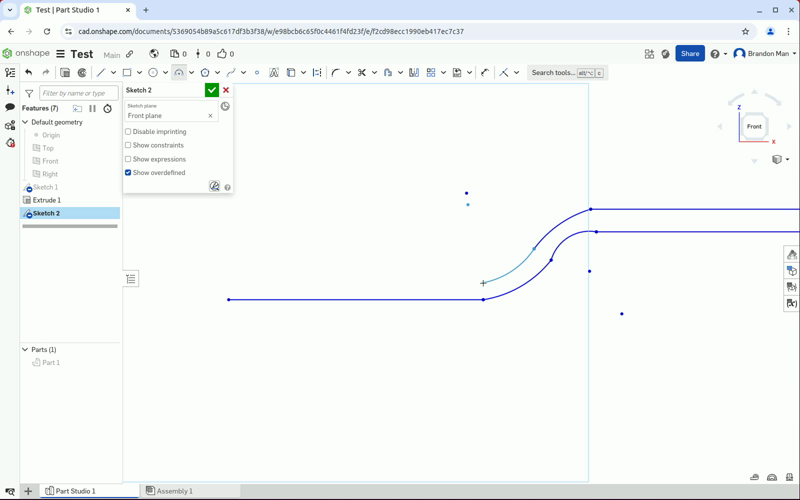
click(483, 282)
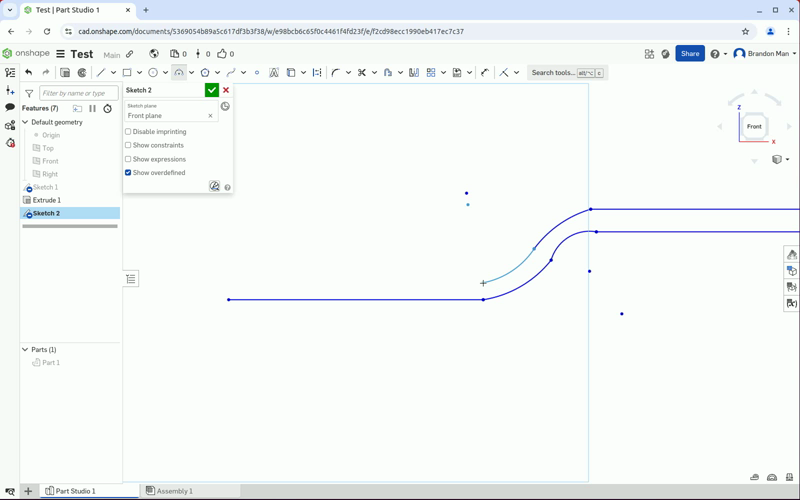
scroll(-6)
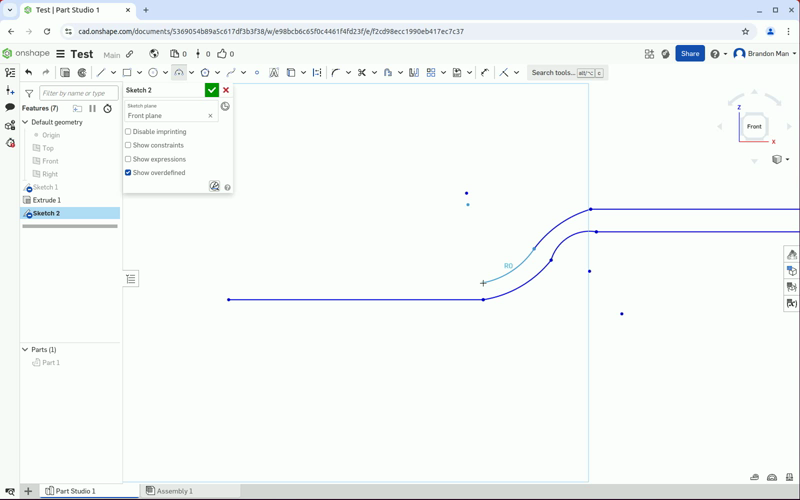
scroll(-6)
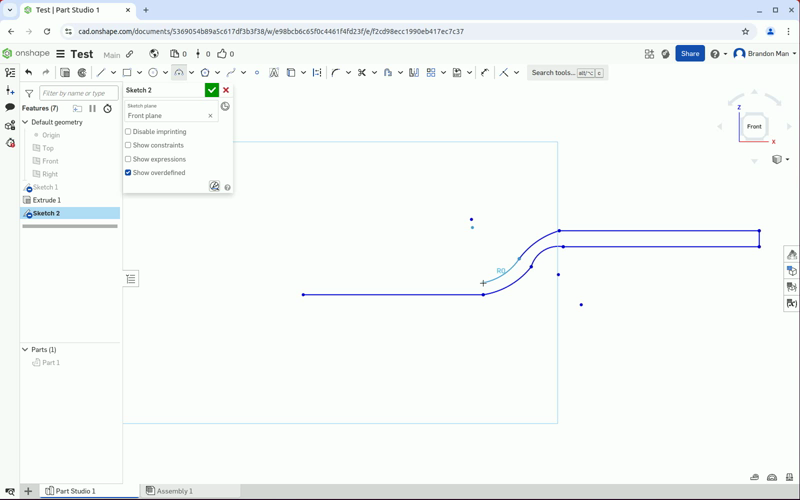
scroll(-6)
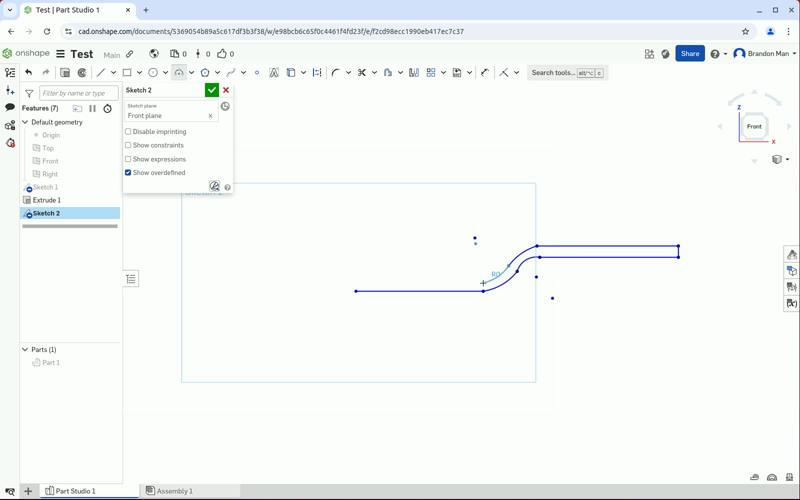
scroll(-6)
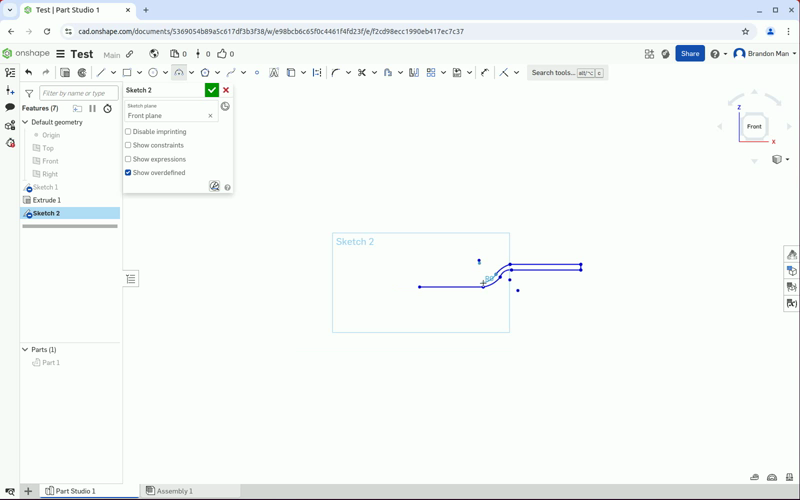
scroll(-6)
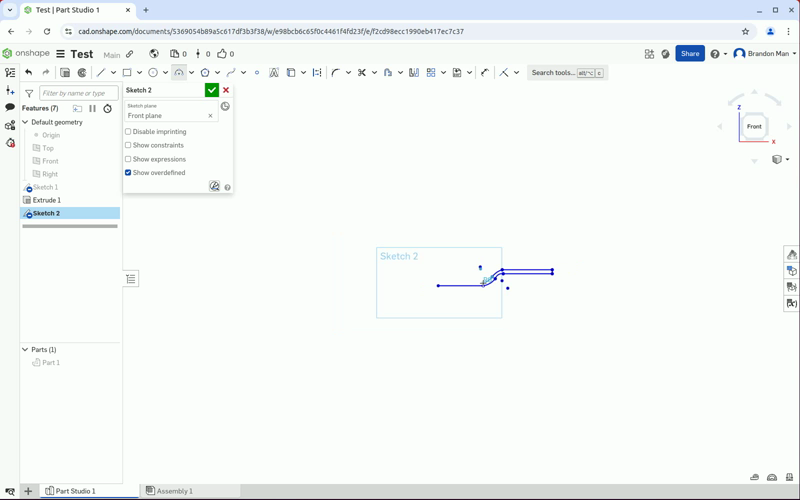
scroll(-6)
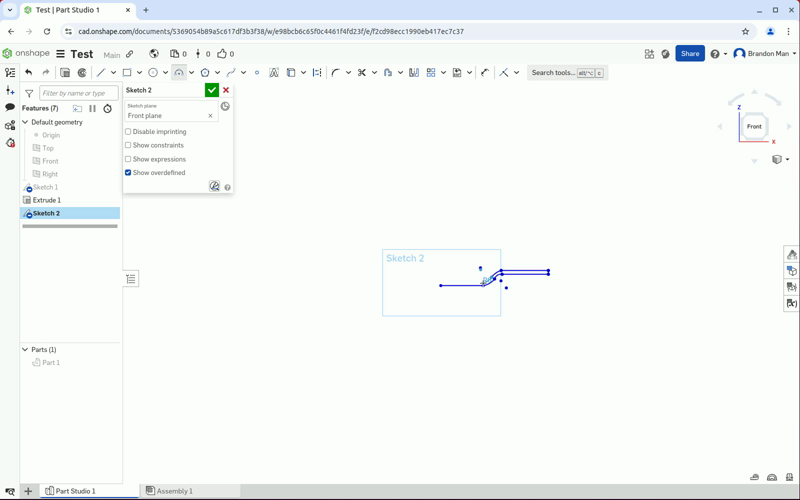
scroll(-6)
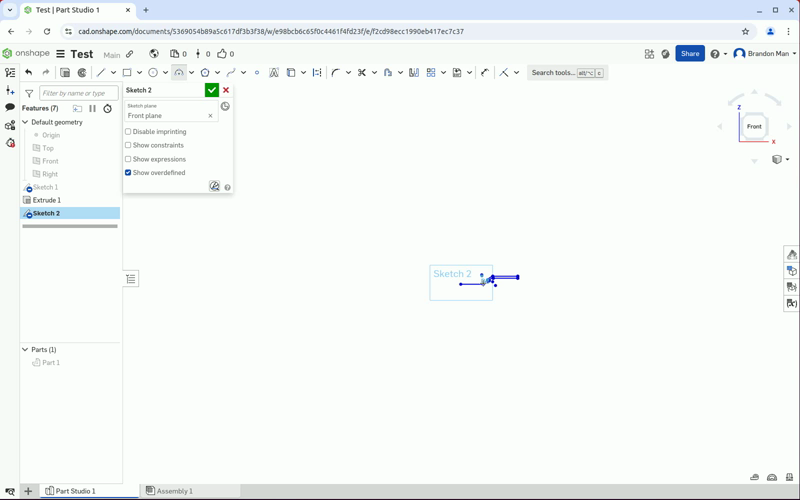
mouse_move(485, 282)
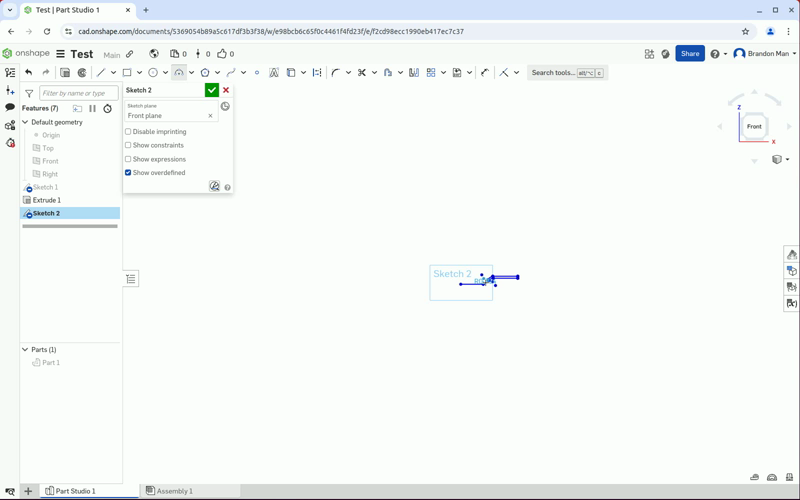
scroll(6)
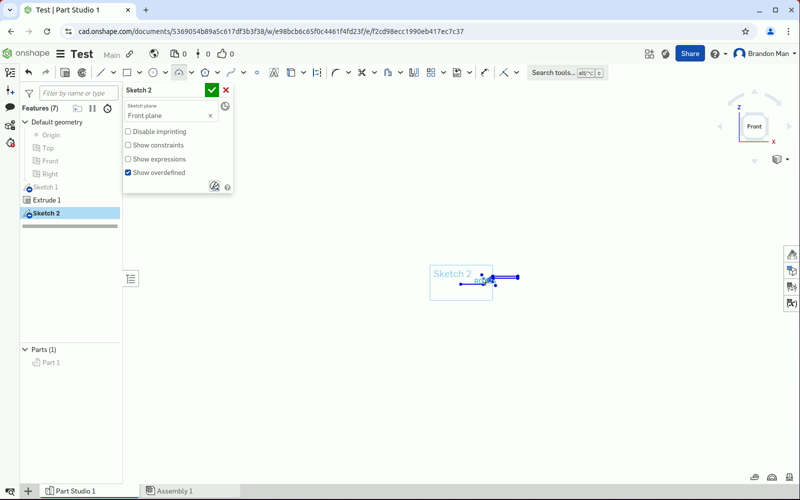
scroll(6)
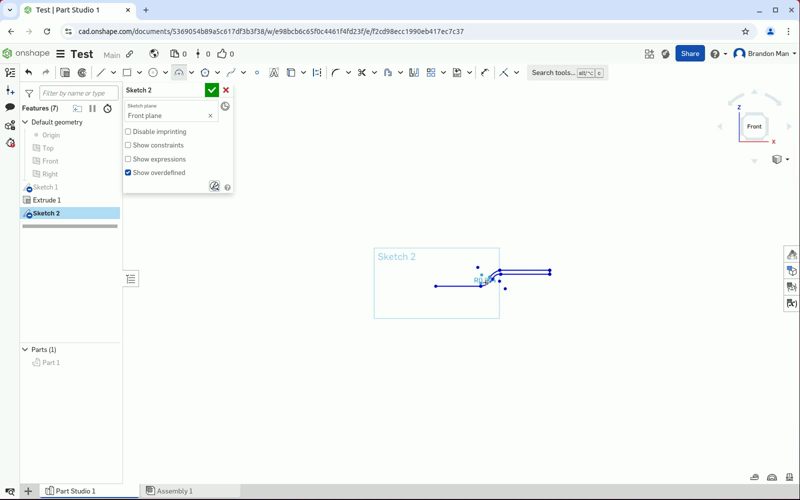
scroll(6)
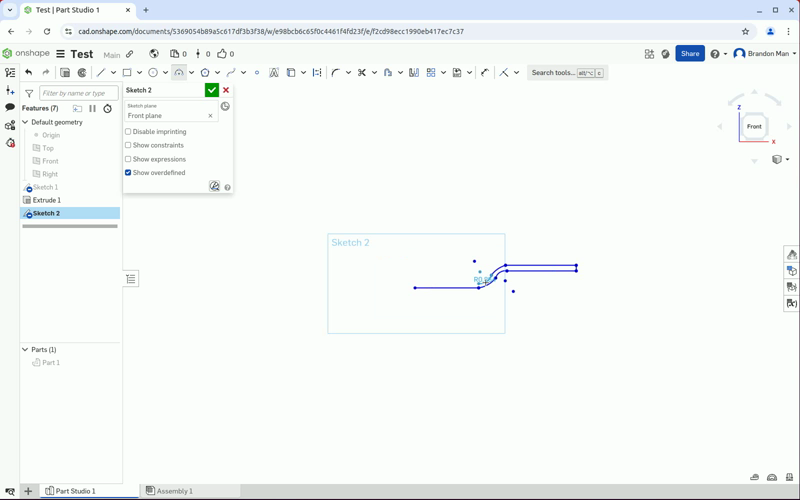
scroll(6)
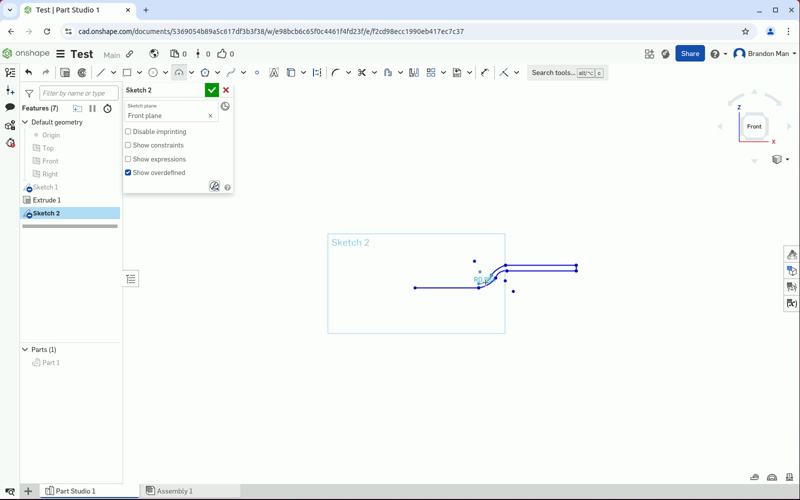
scroll(6)
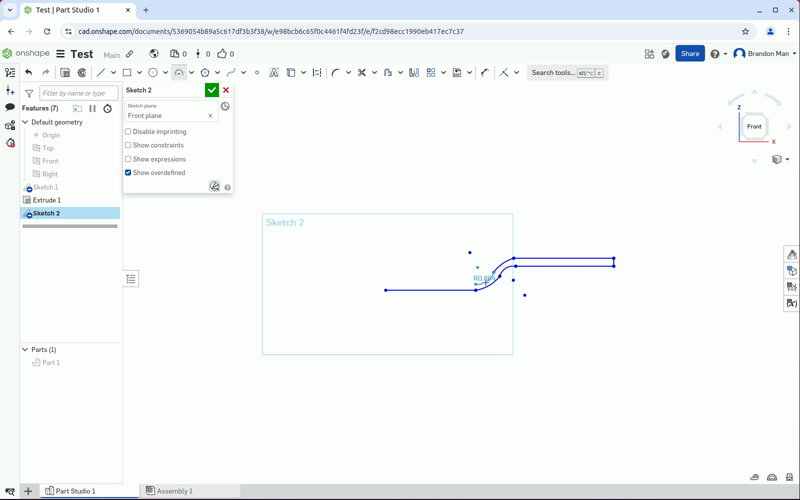
scroll(6)
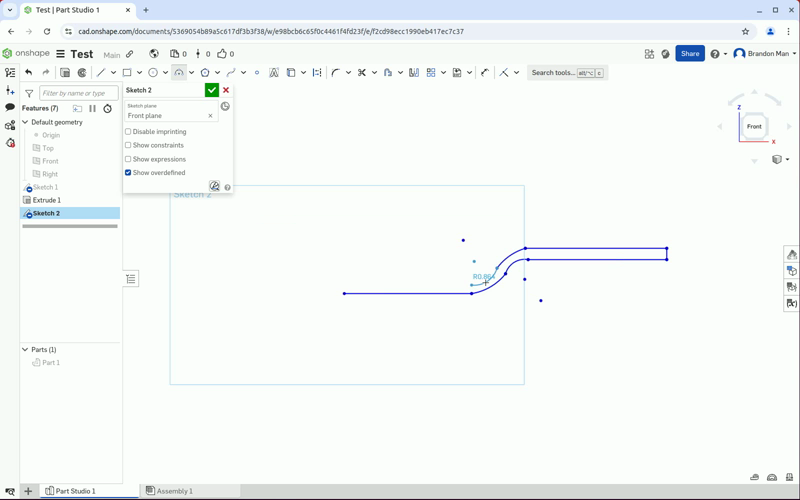
scroll(6)
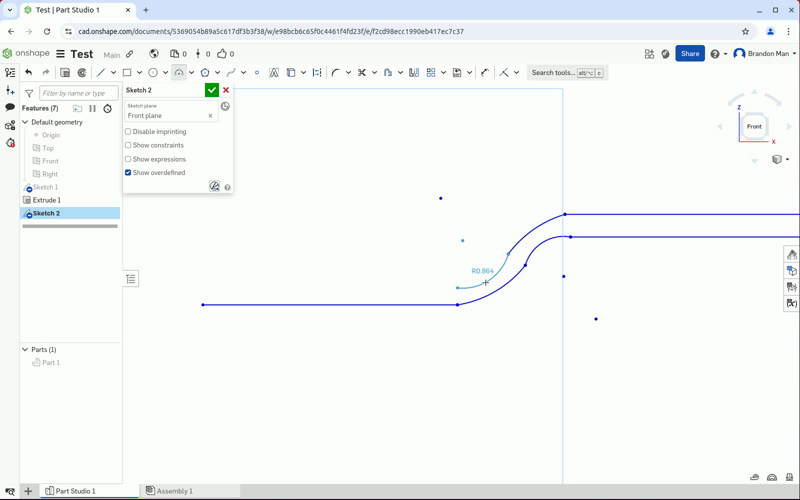
click(485, 282)
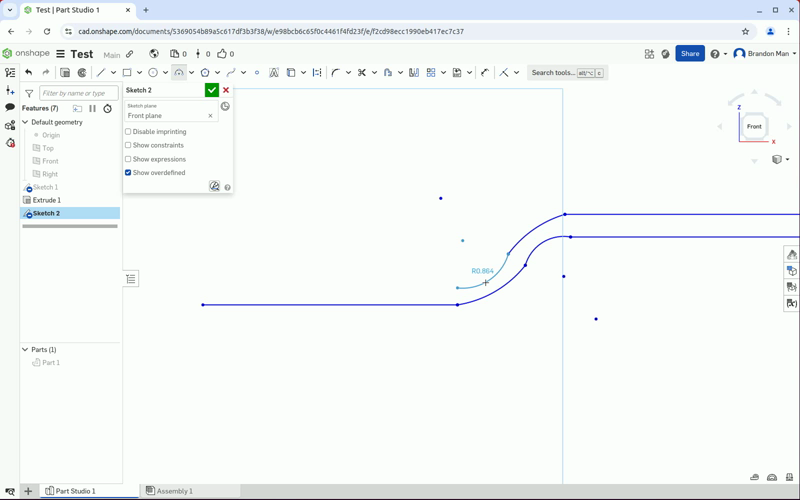
scroll(-6)
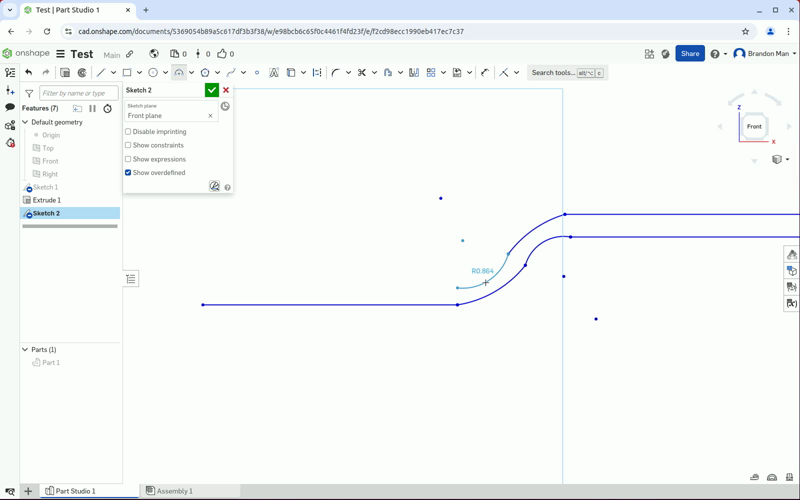
scroll(-6)
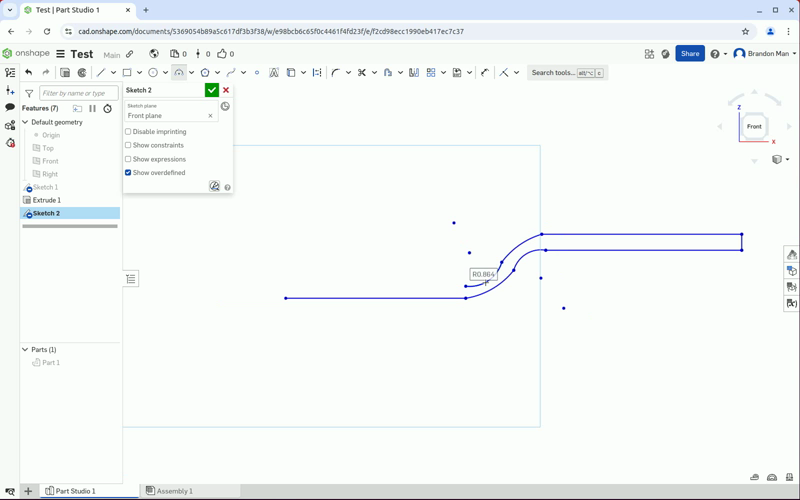
scroll(-6)
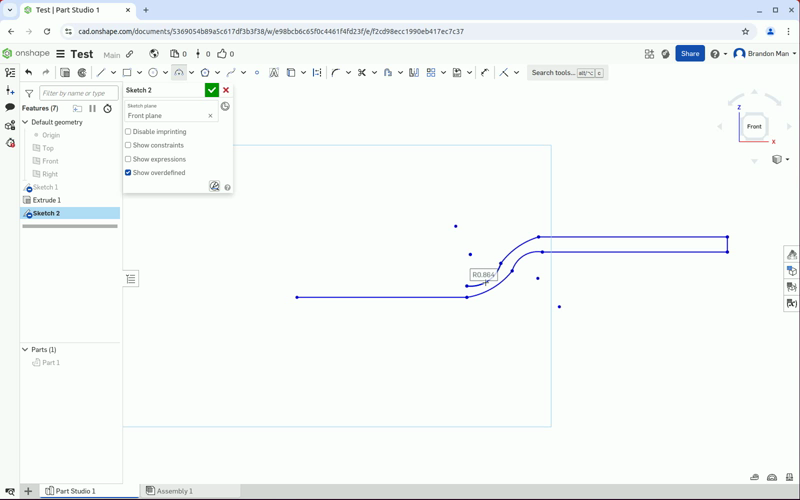
scroll(-6)
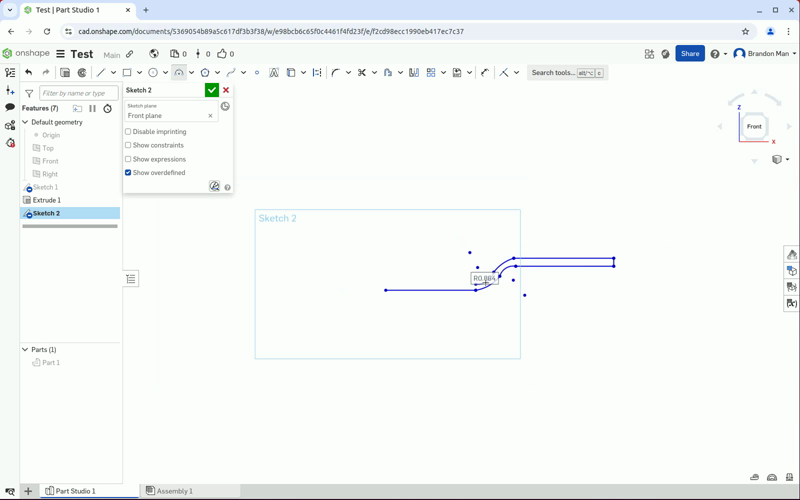
scroll(-6)
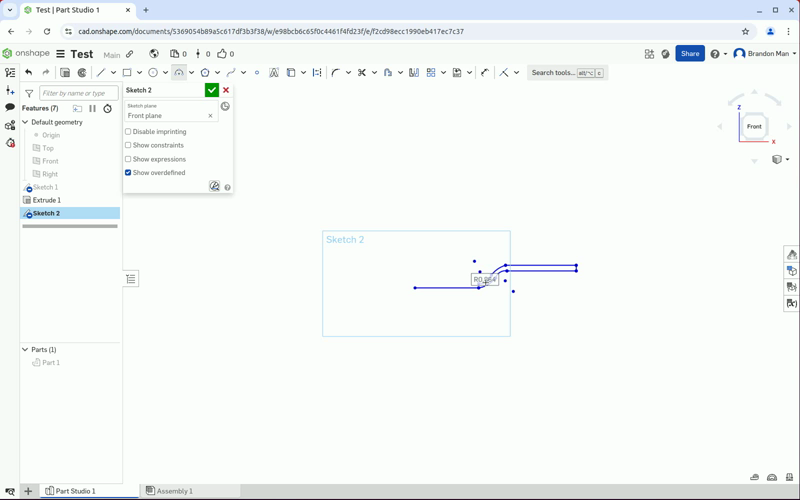
scroll(-6)
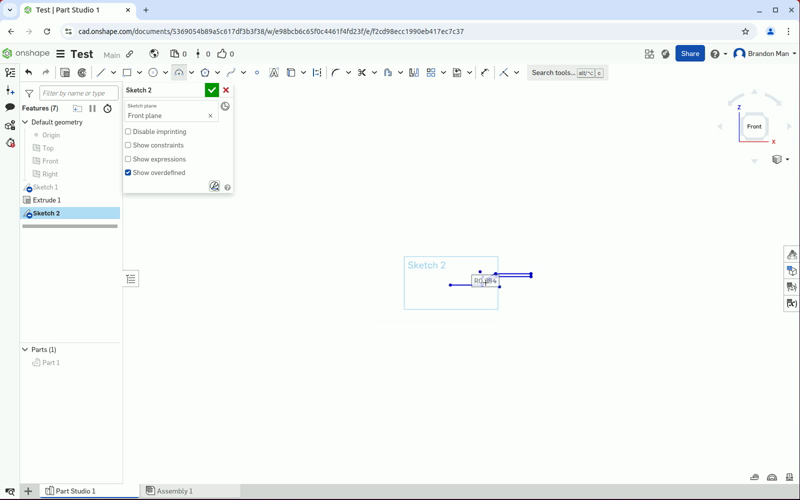
scroll(-6)
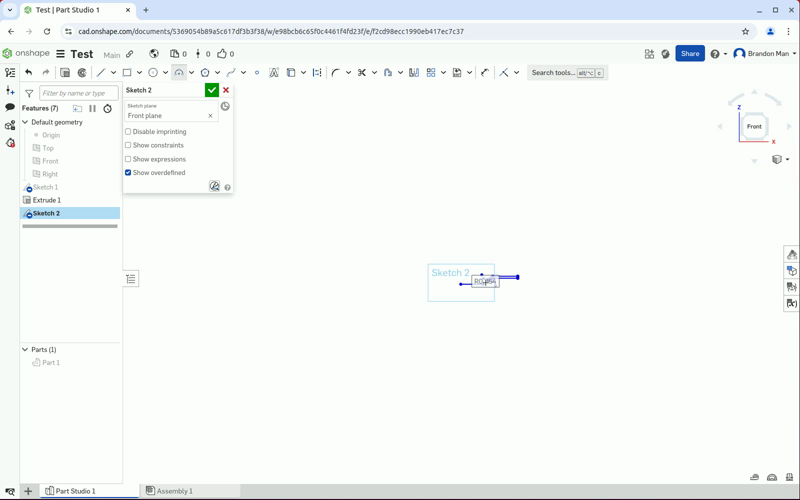
key_up(shift)
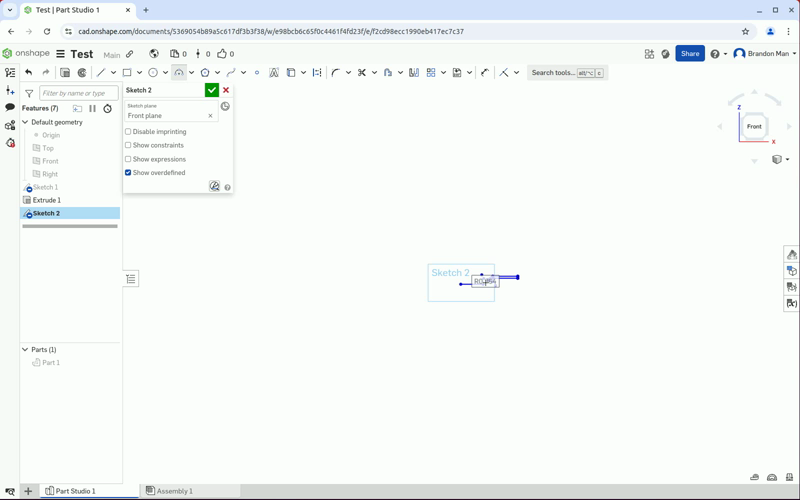
key(esc)
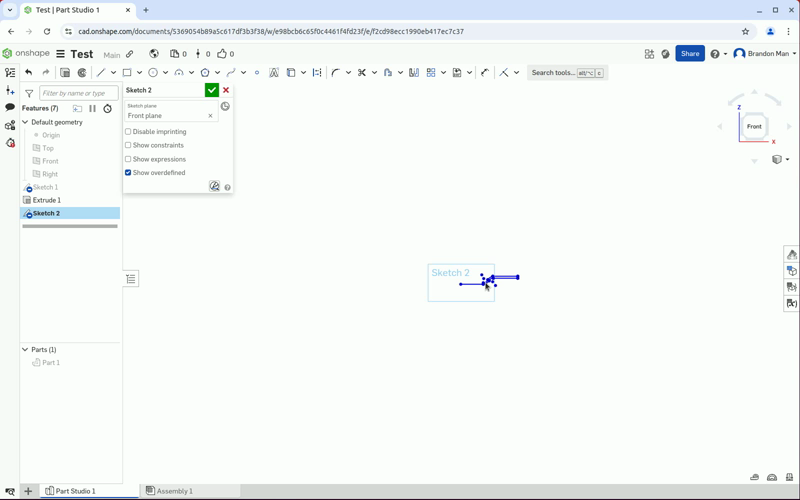
key(l)
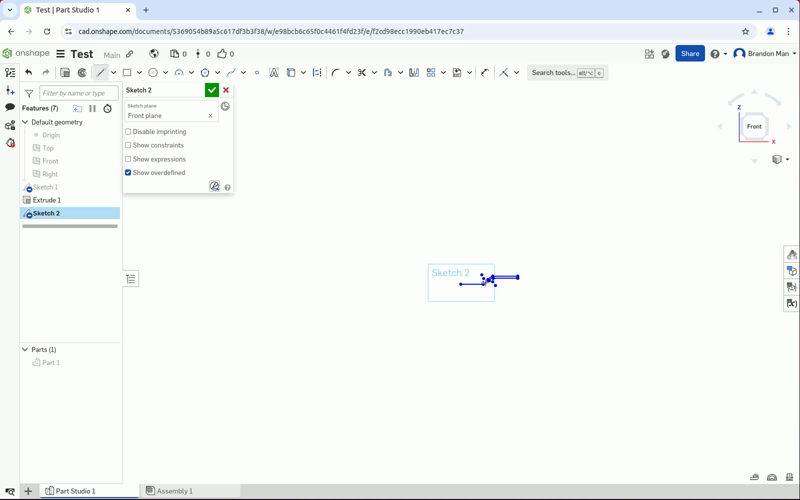
mouse_move(483, 282)
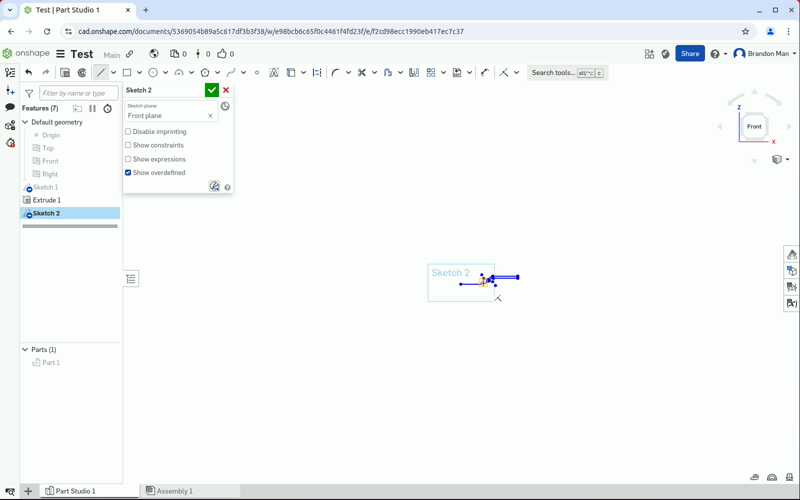
scroll(6)
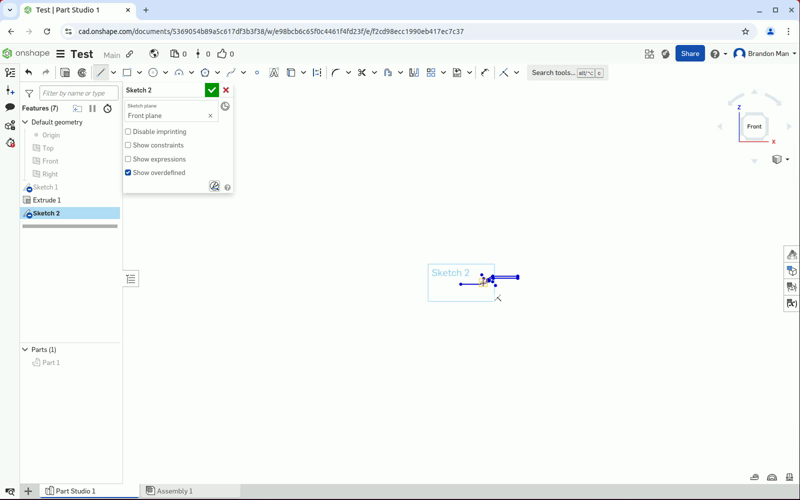
scroll(6)
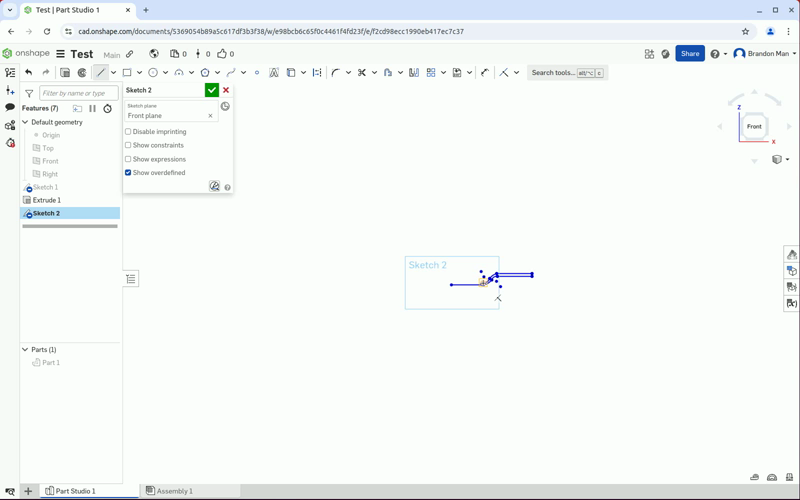
scroll(6)
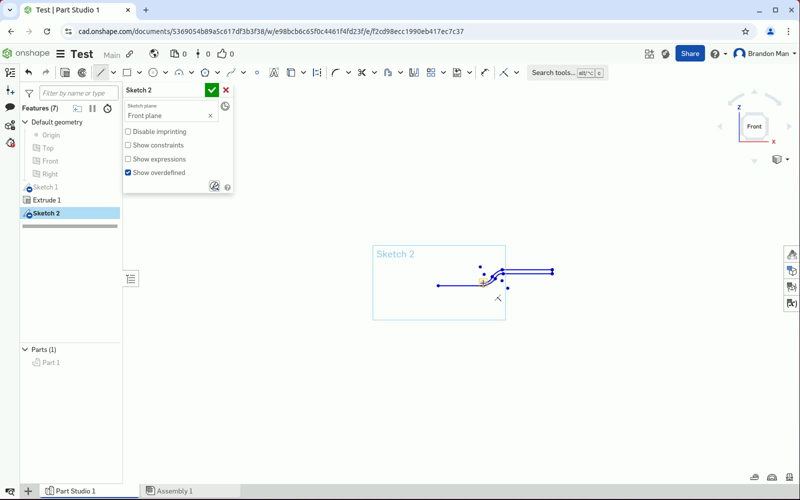
scroll(6)
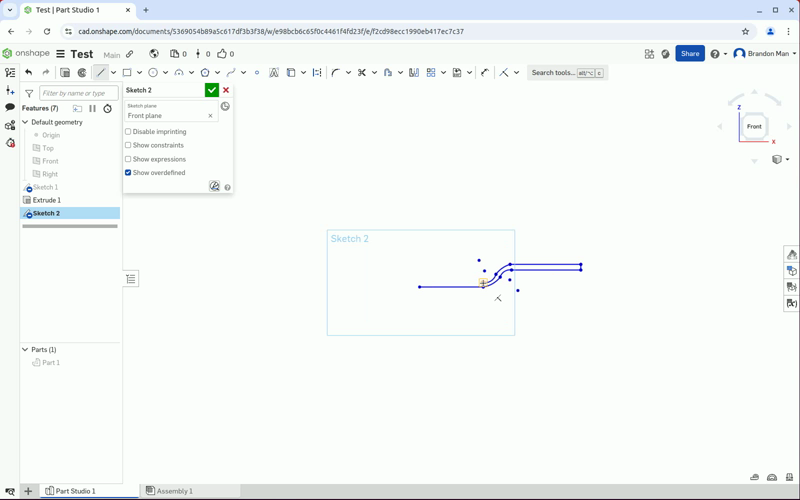
scroll(6)
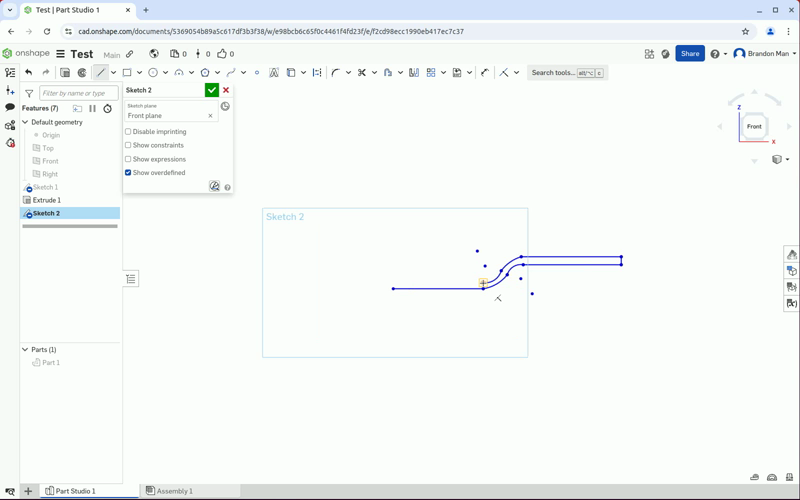
scroll(6)
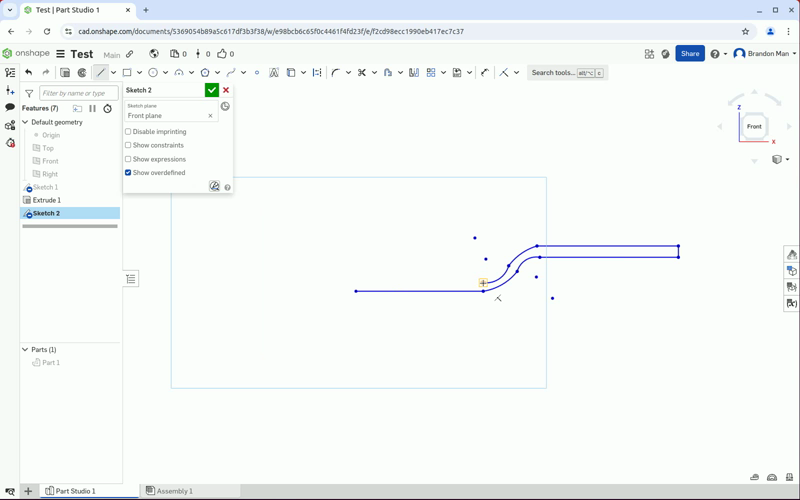
scroll(6)
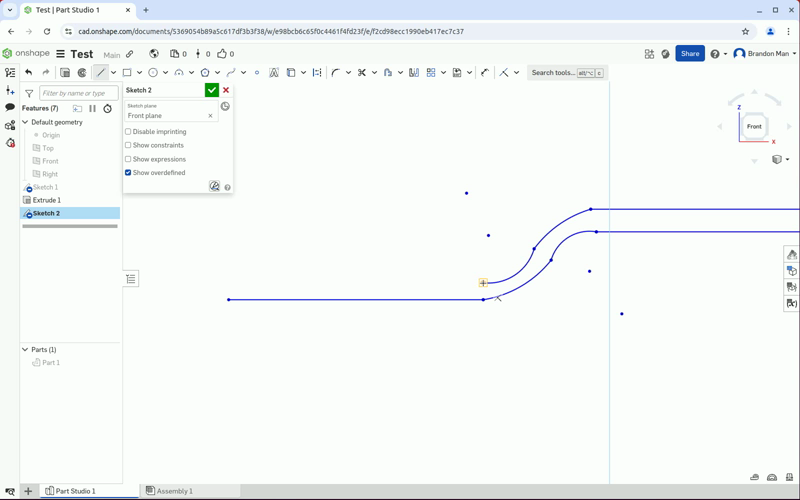
click(483, 282)
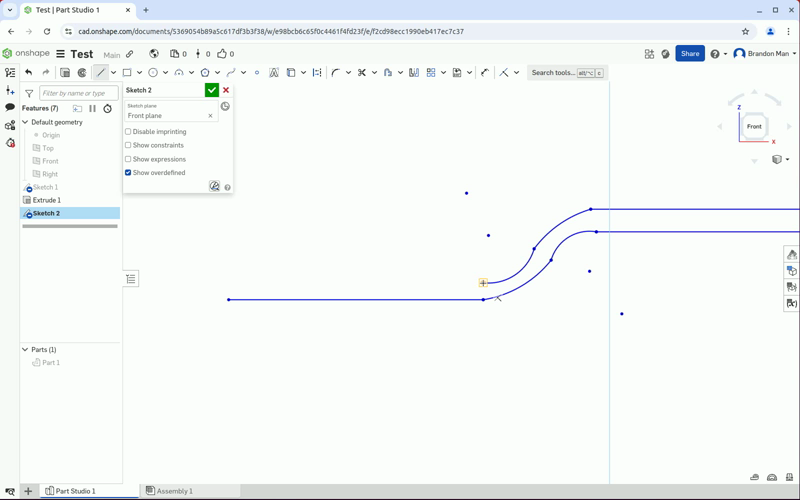
scroll(-6)
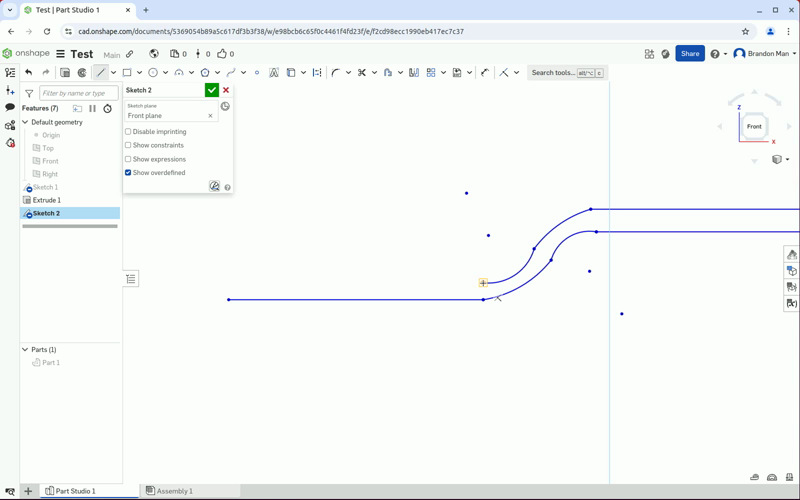
scroll(-6)
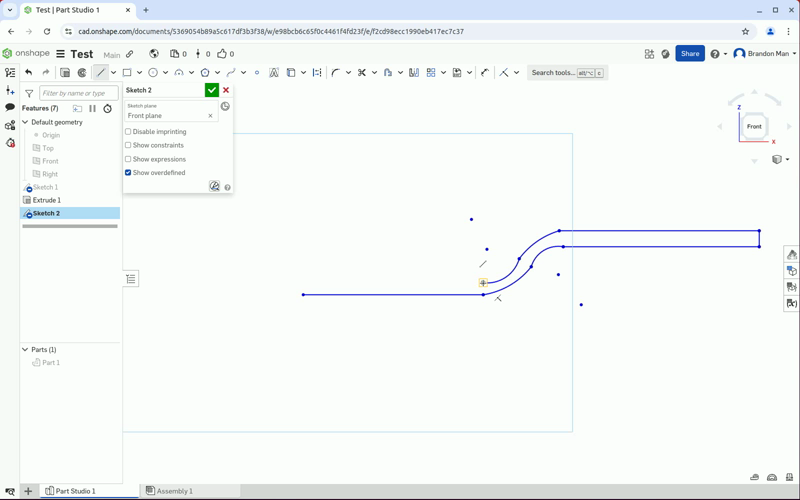
scroll(-6)
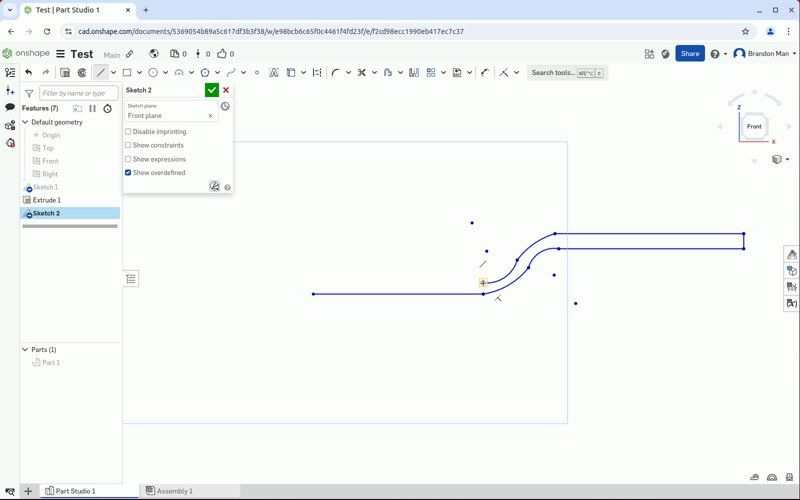
scroll(-6)
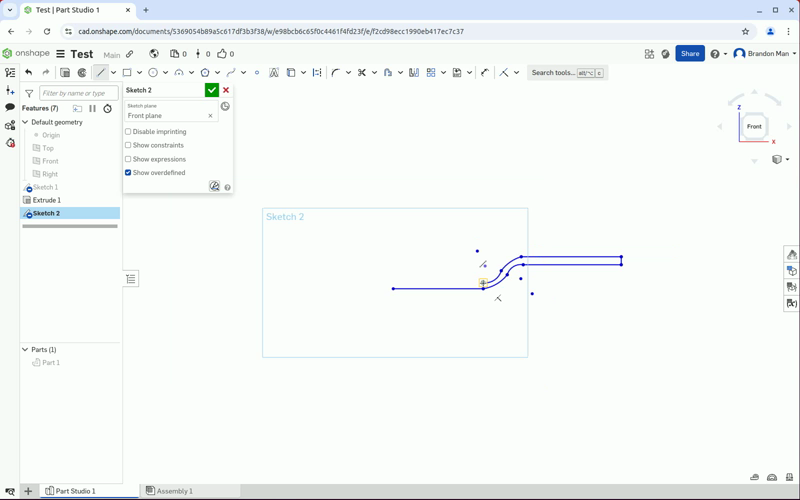
scroll(-6)
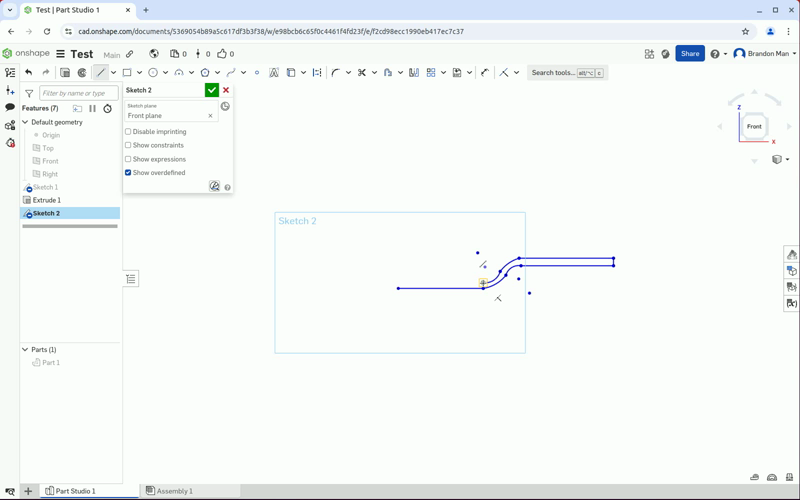
scroll(-6)
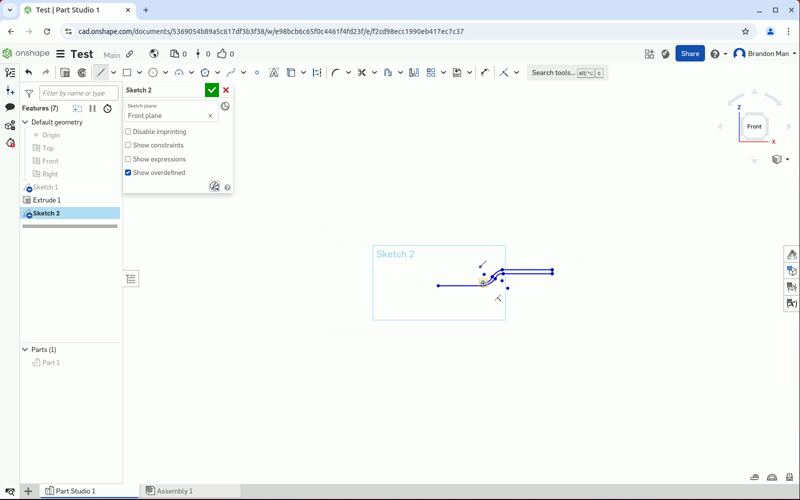
scroll(-6)
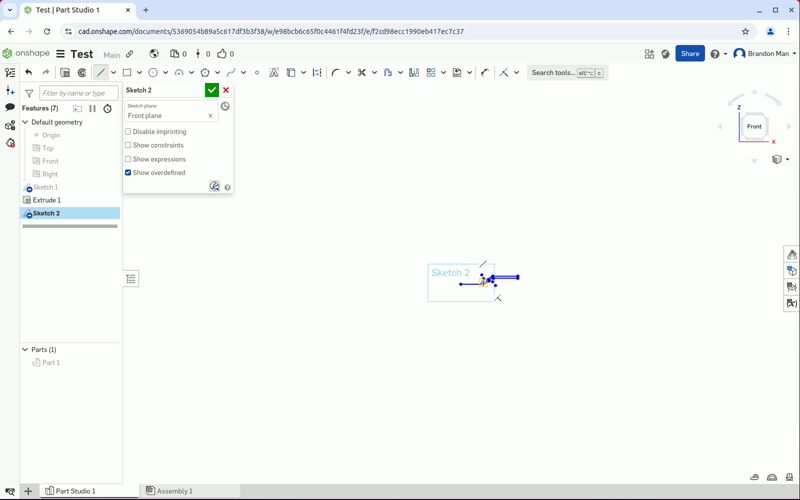
key_down(shift)
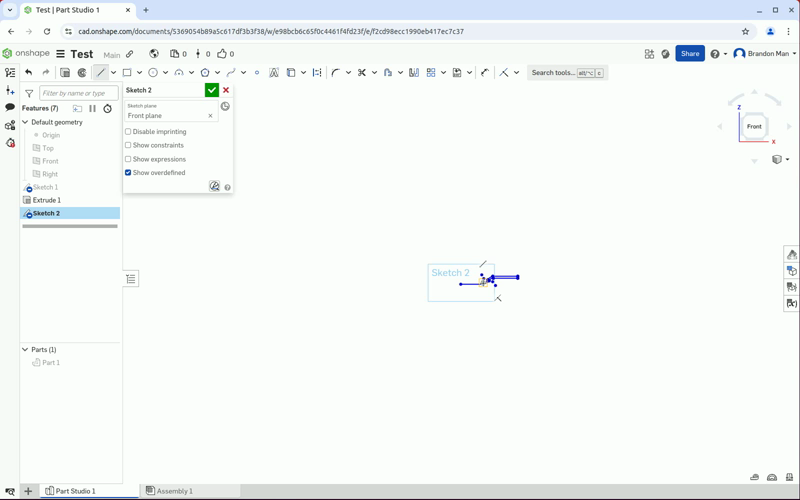
mouse_move(513, 282)
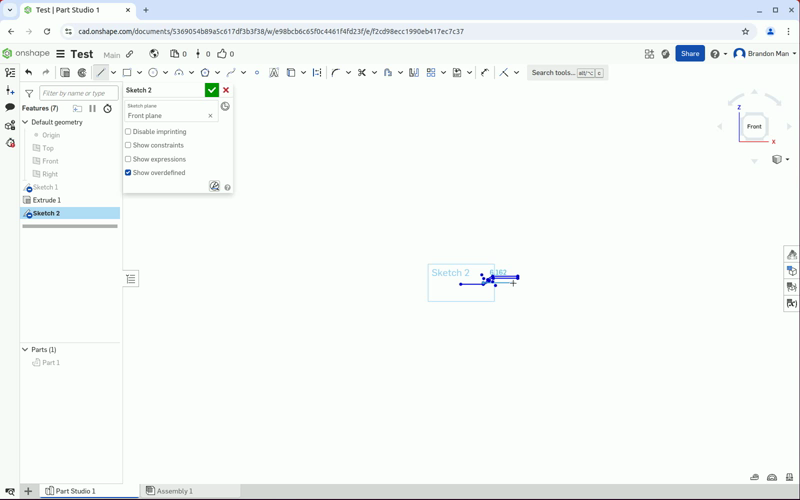
mouse_move(460, 282)
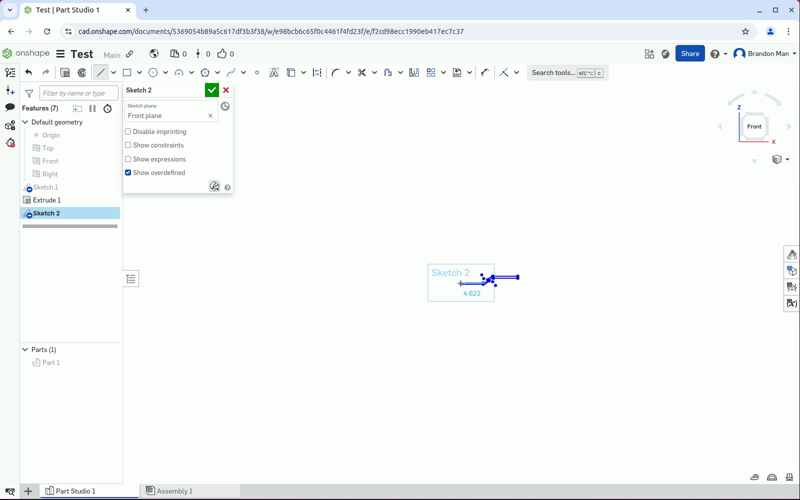
scroll(6)
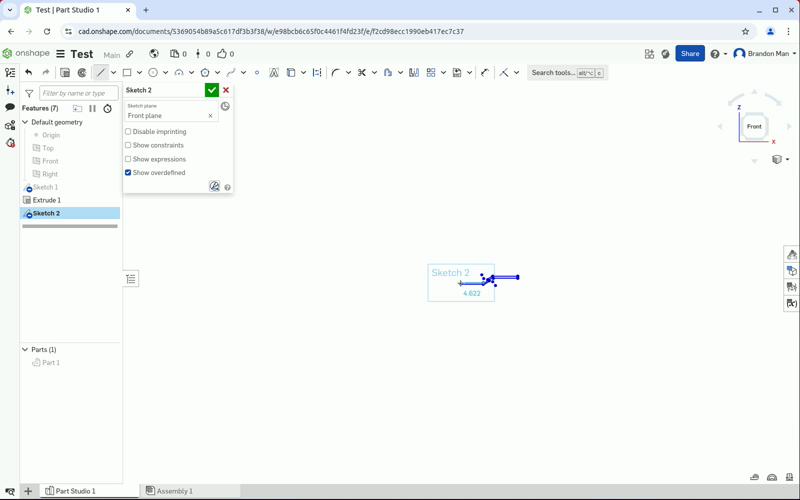
scroll(6)
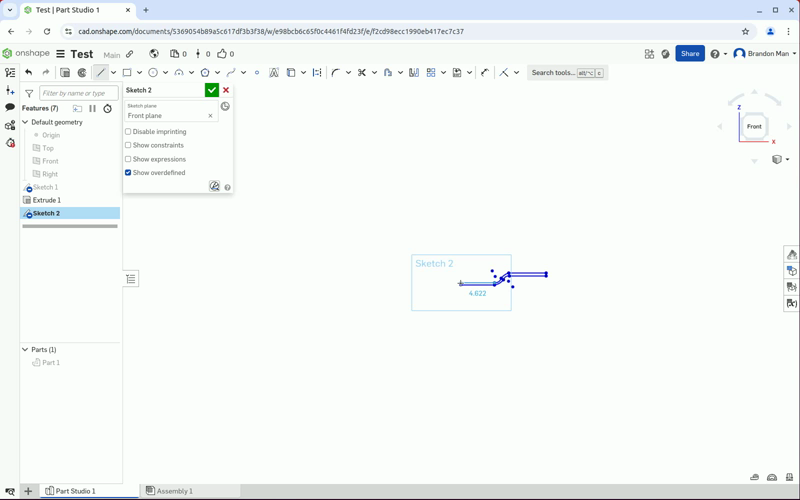
scroll(6)
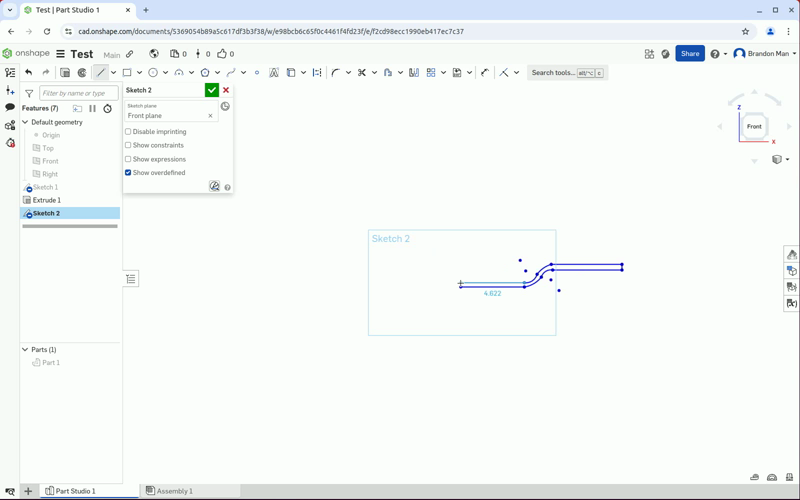
scroll(6)
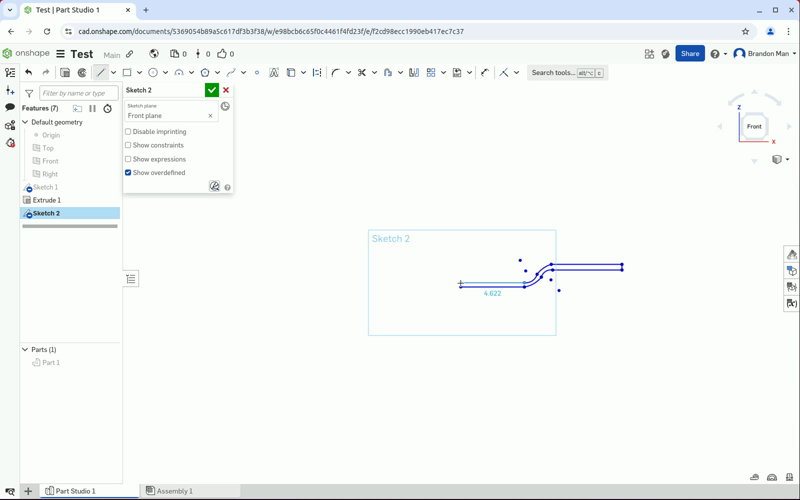
scroll(6)
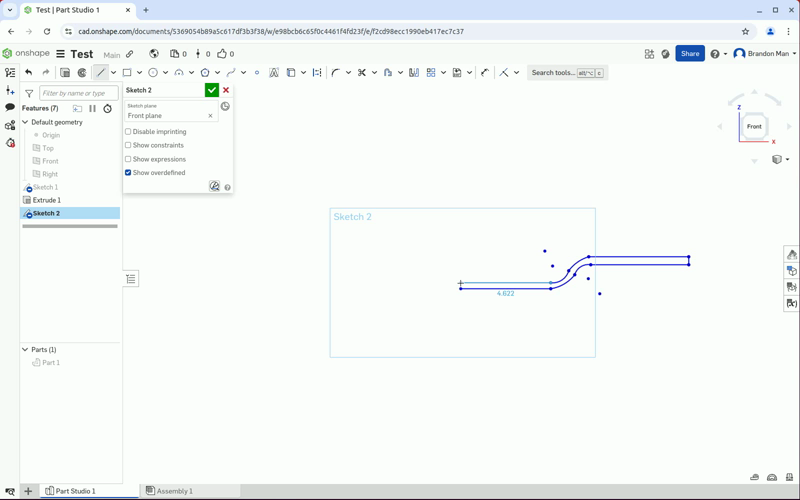
scroll(6)
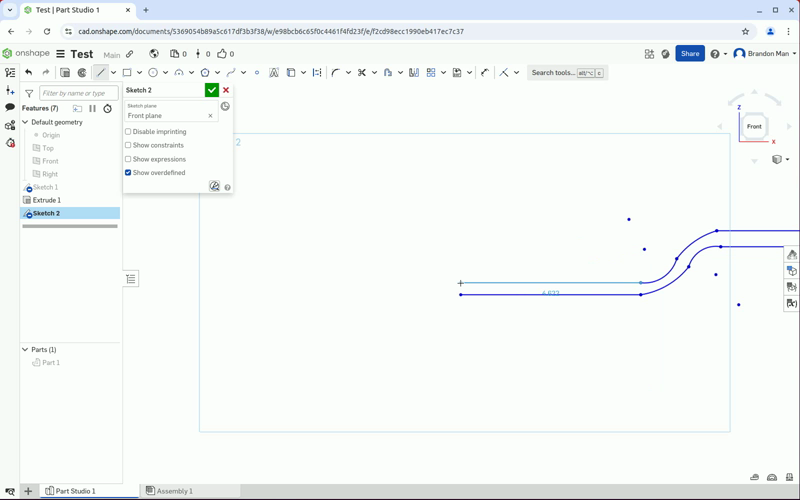
scroll(6)
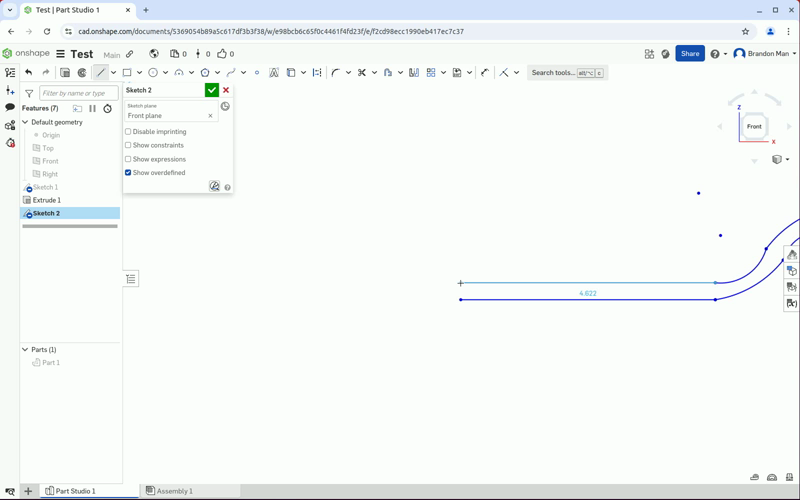
click(460, 282)
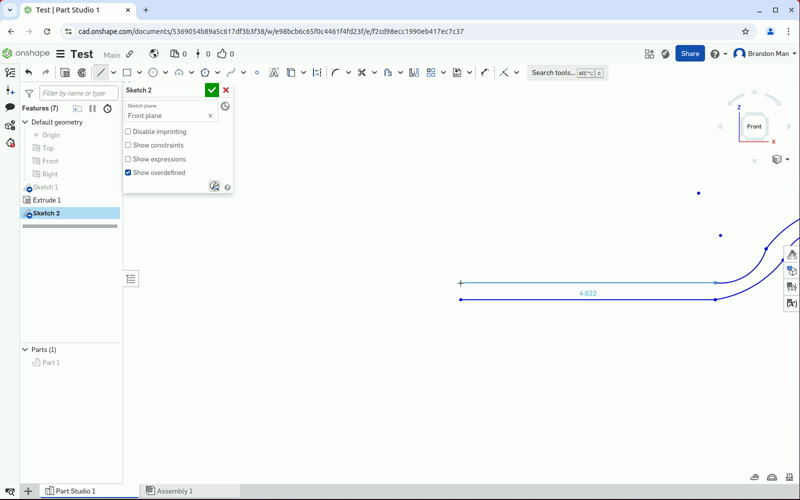
scroll(-6)
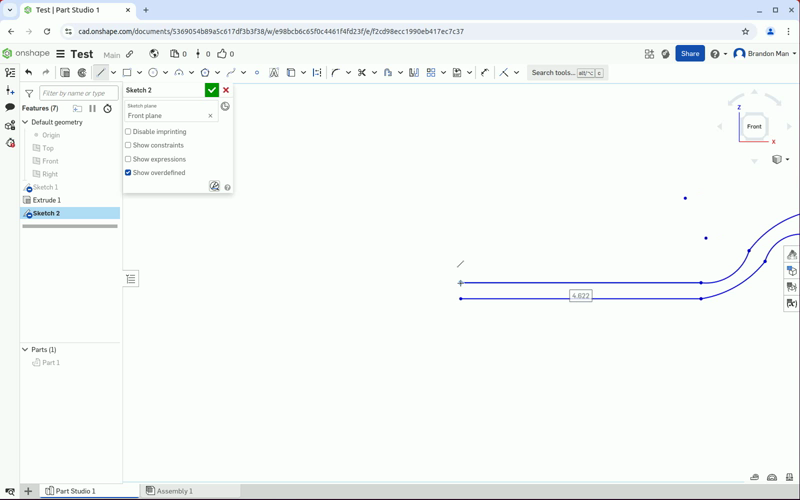
scroll(-6)
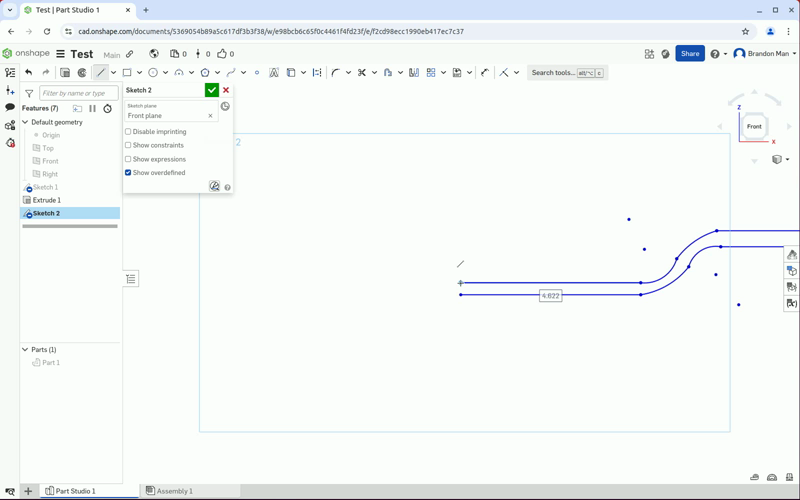
scroll(-6)
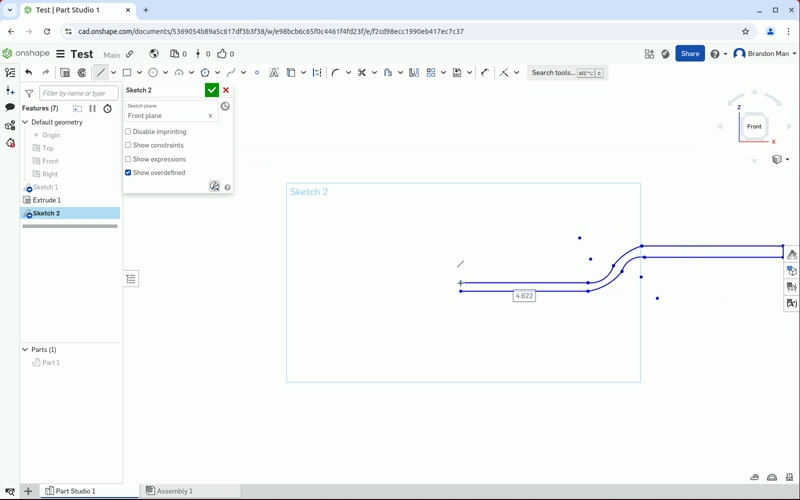
scroll(-6)
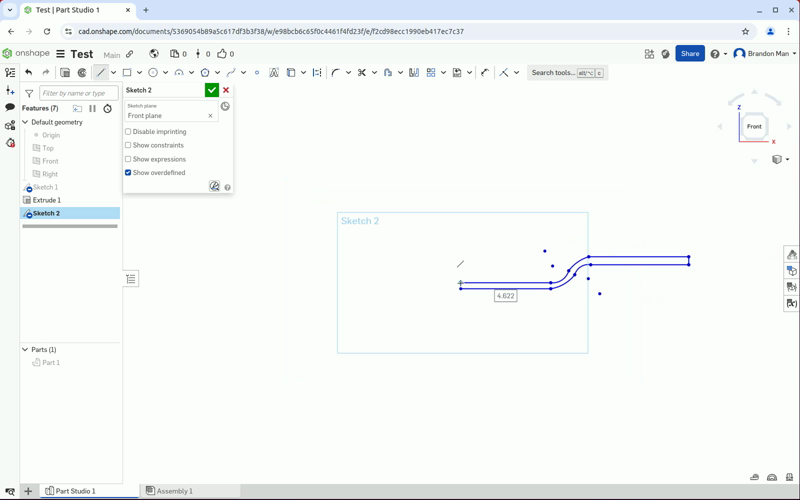
scroll(-6)
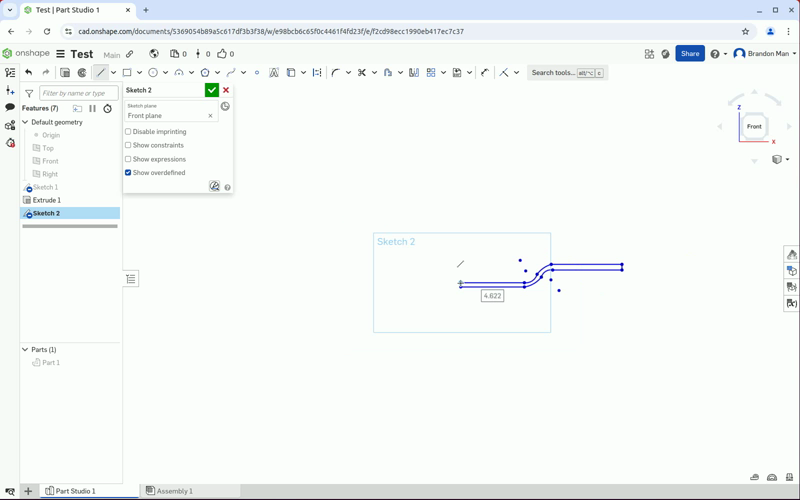
scroll(-6)
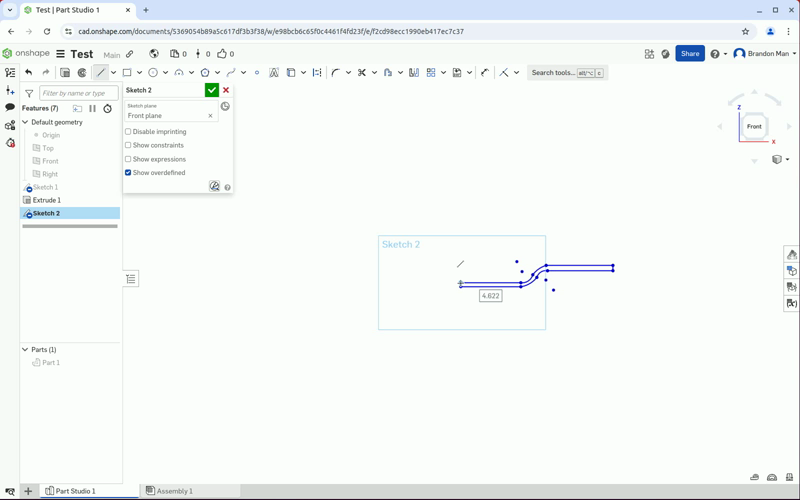
scroll(-6)
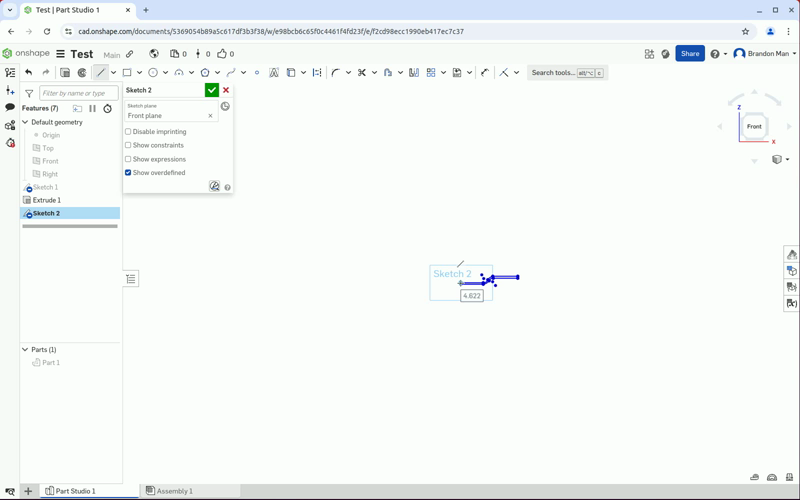
key_up(shift)
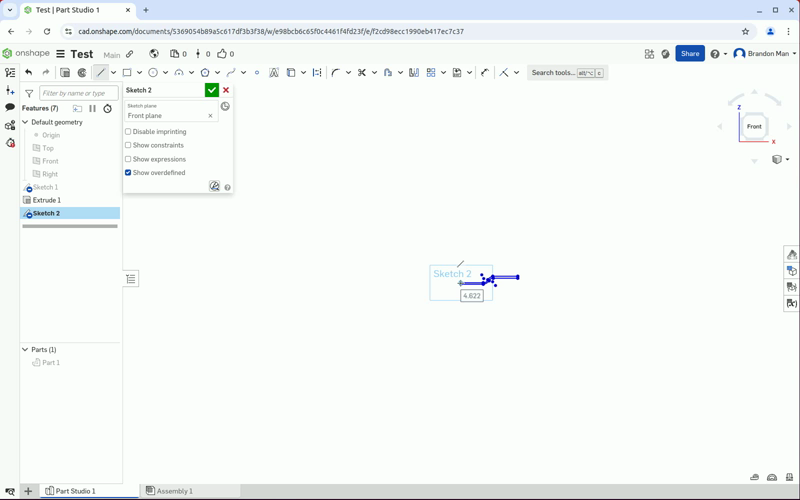
mouse_move(490, 282)
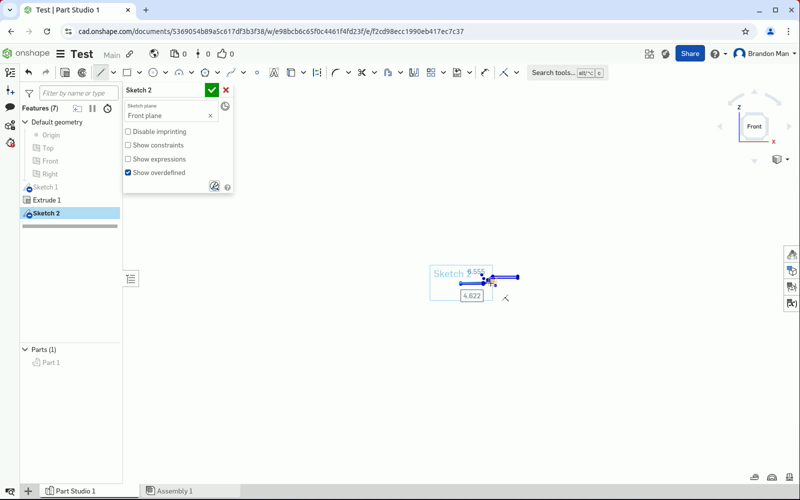
key_down(shift)
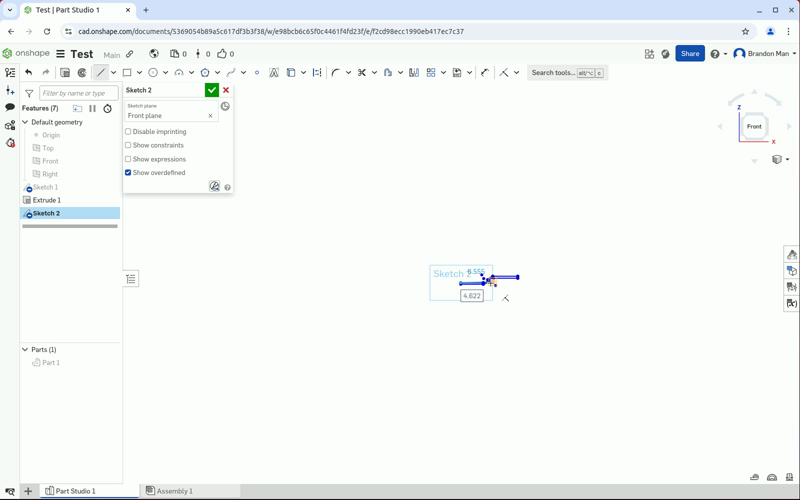
mouse_move(460, 284)
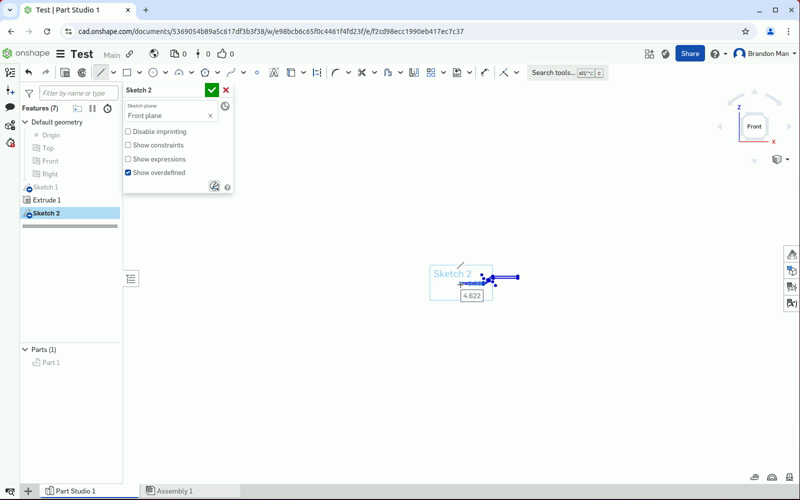
scroll(6)
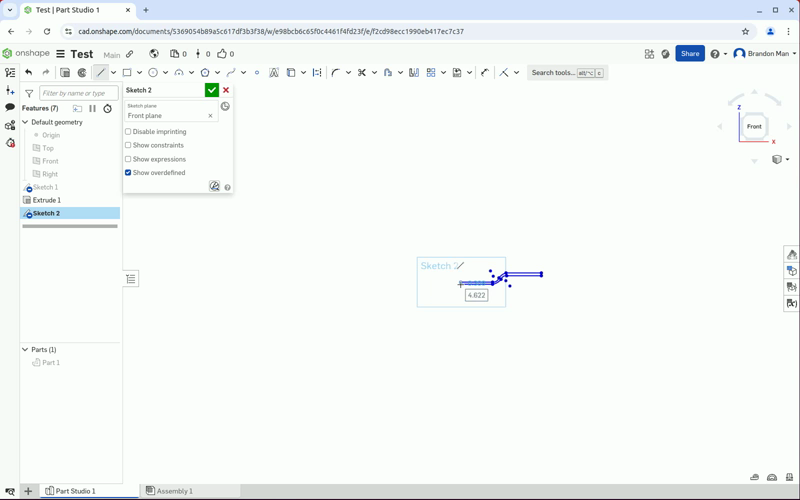
scroll(6)
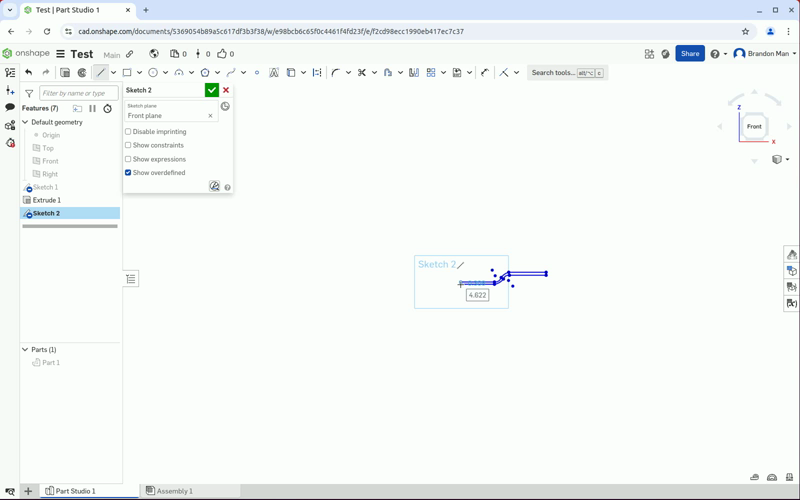
scroll(6)
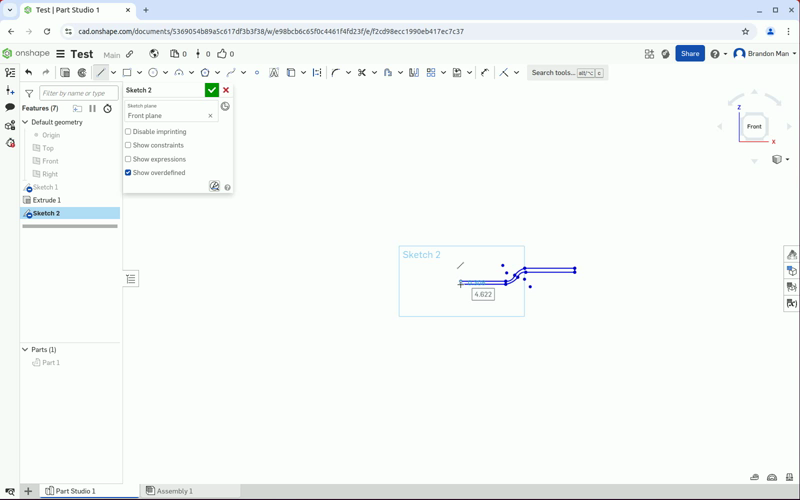
scroll(6)
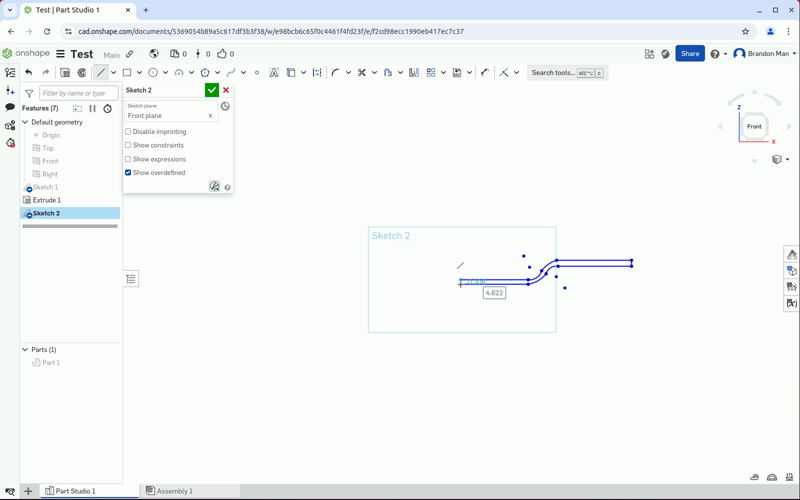
scroll(6)
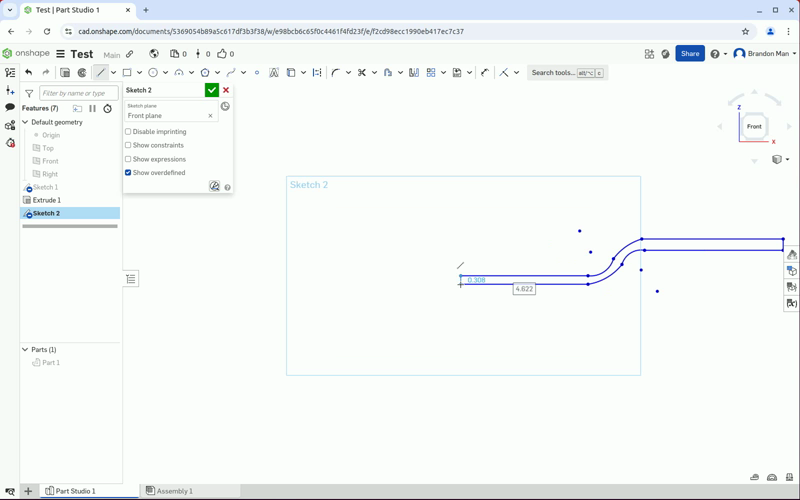
scroll(6)
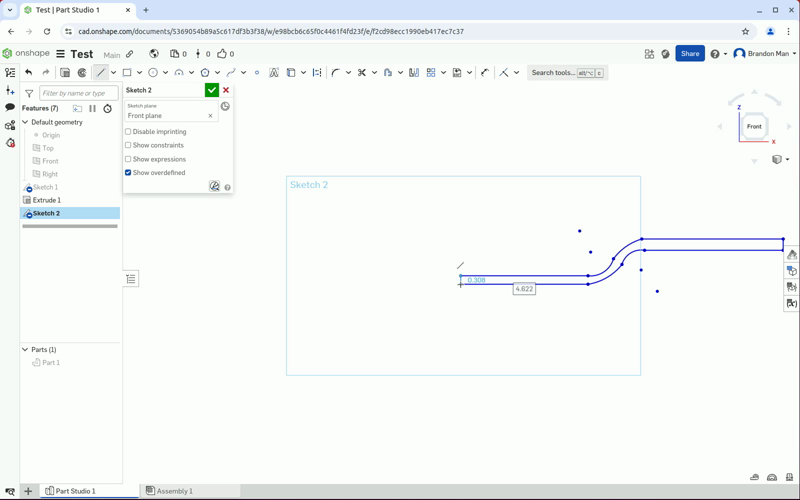
scroll(6)
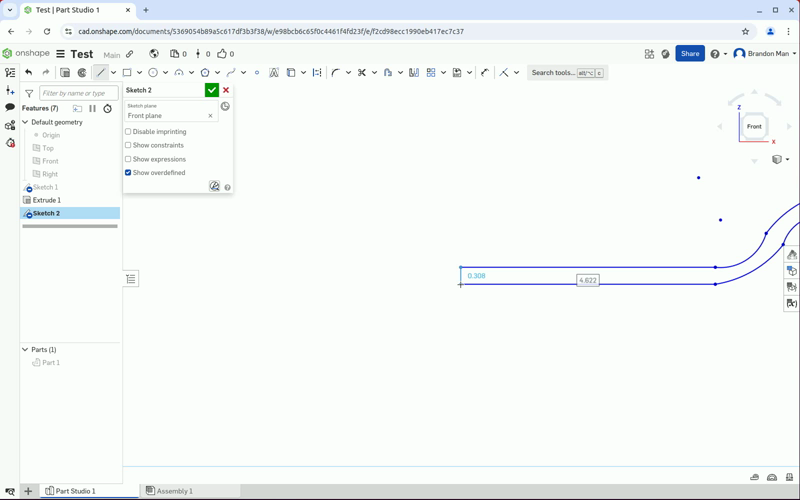
key_up(shift)
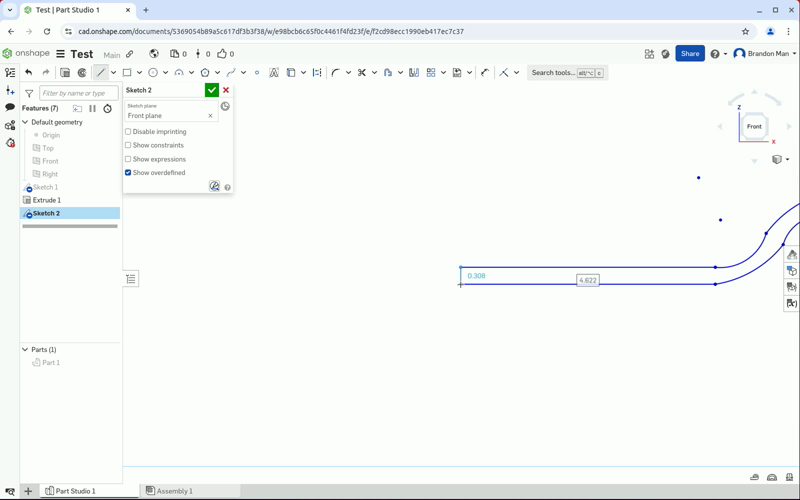
click(460, 284)
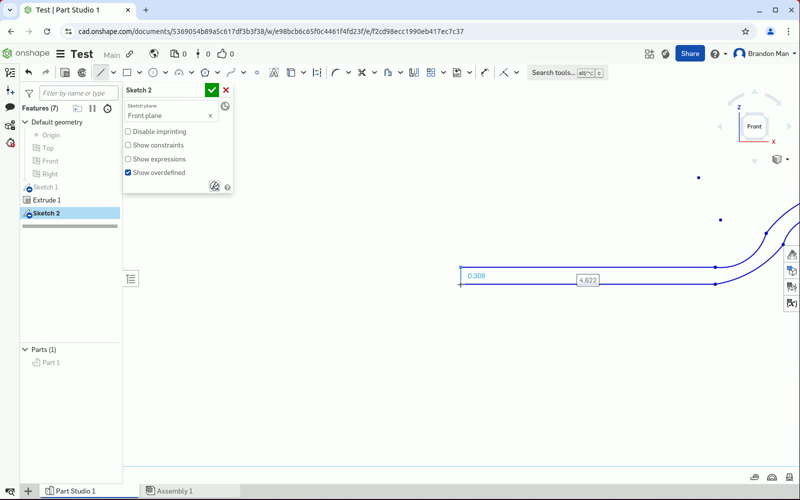
scroll(-6)
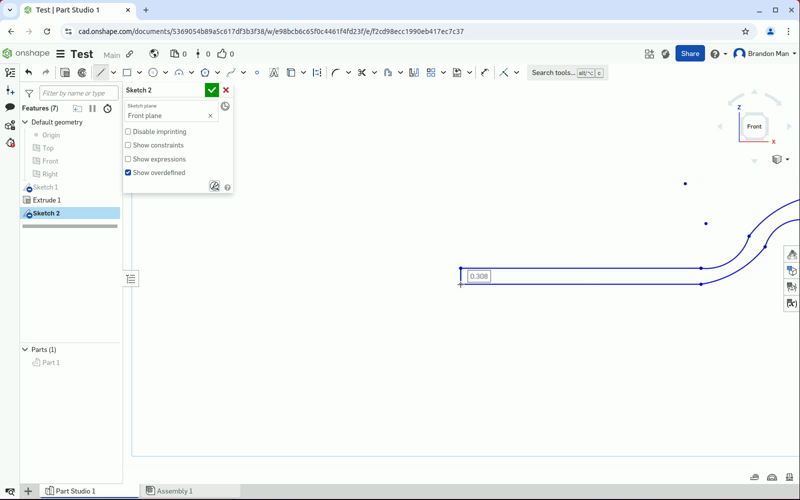
scroll(-6)
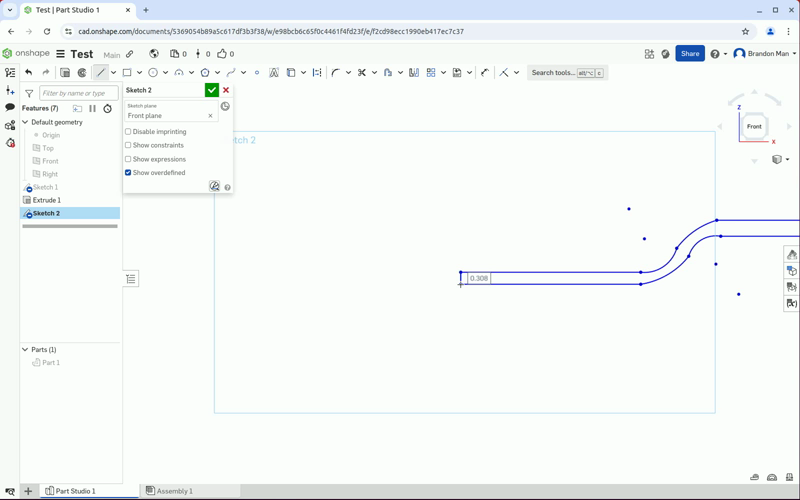
scroll(-6)
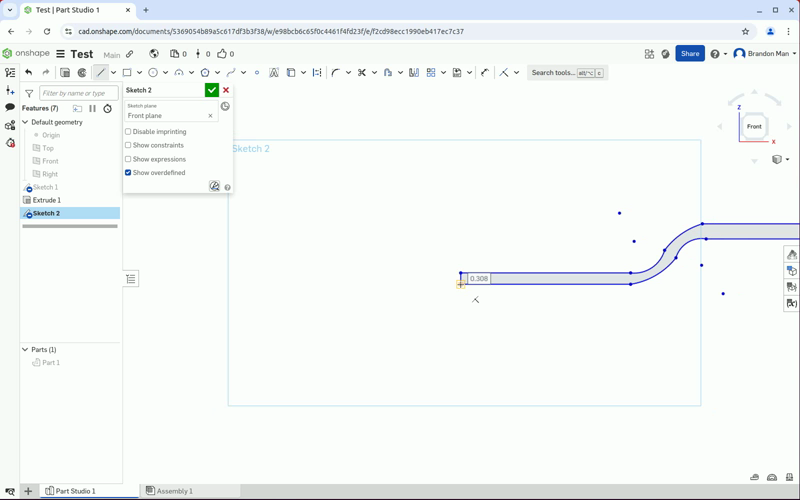
scroll(-6)
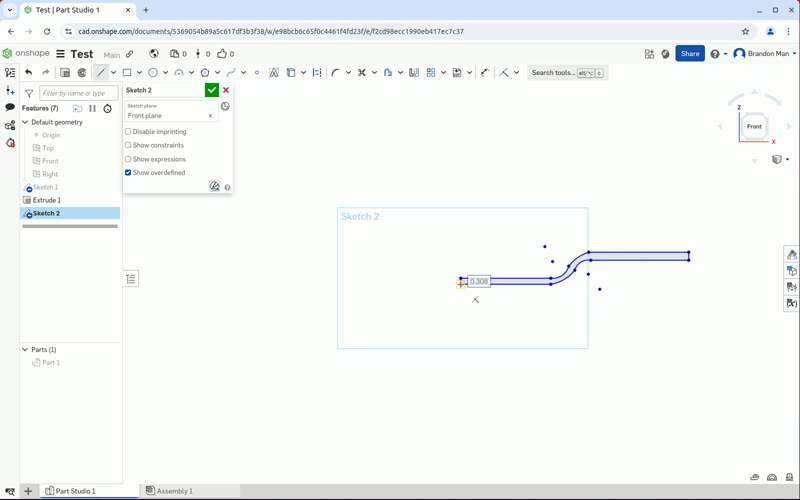
scroll(-6)
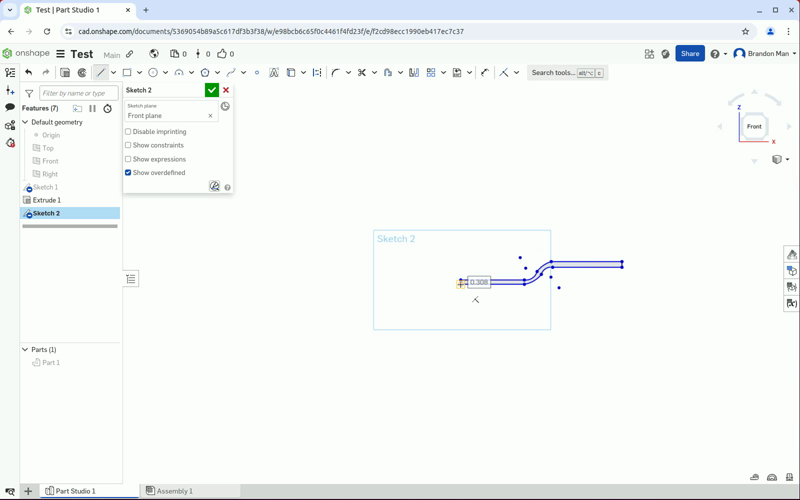
scroll(-6)
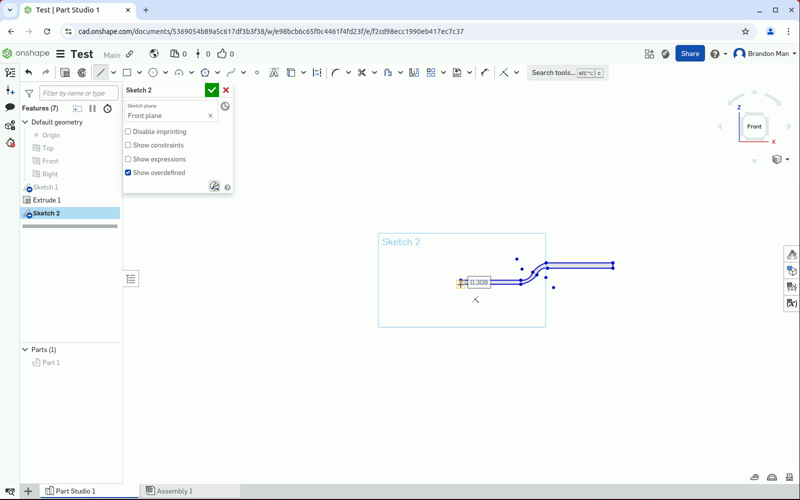
scroll(-6)
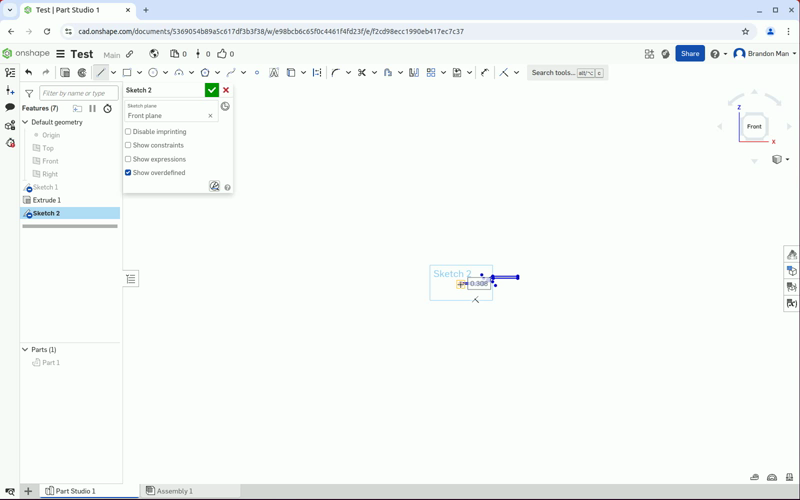
key(esc)
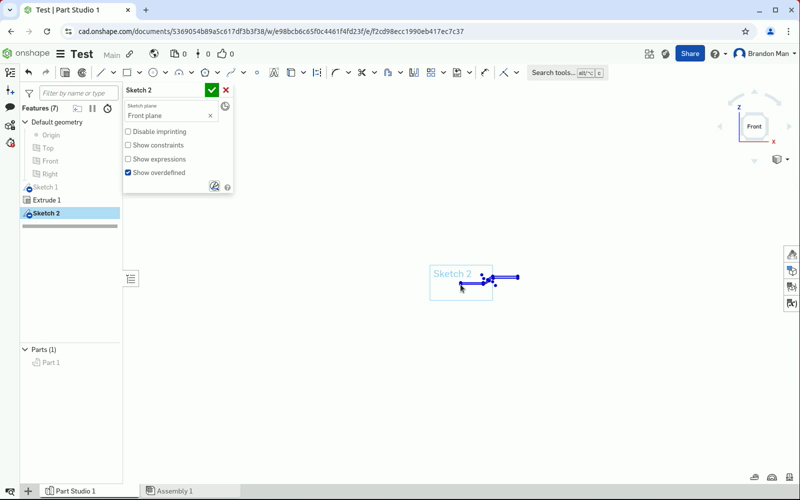
mouse_move(487, 279)
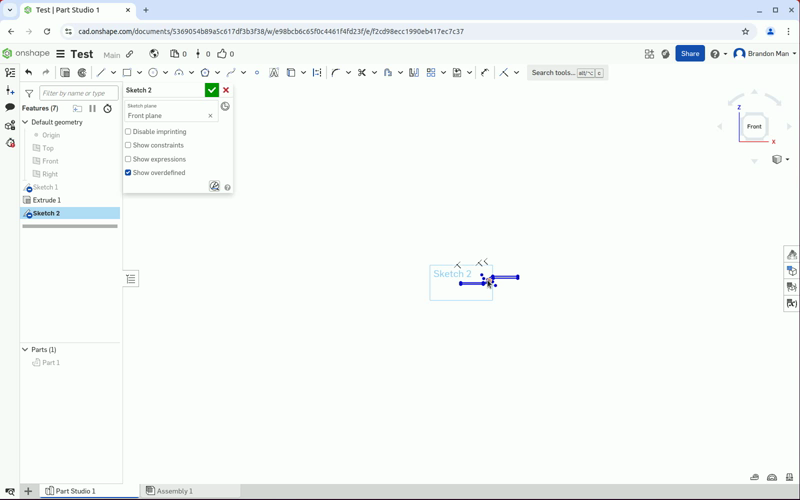
scroll(6)
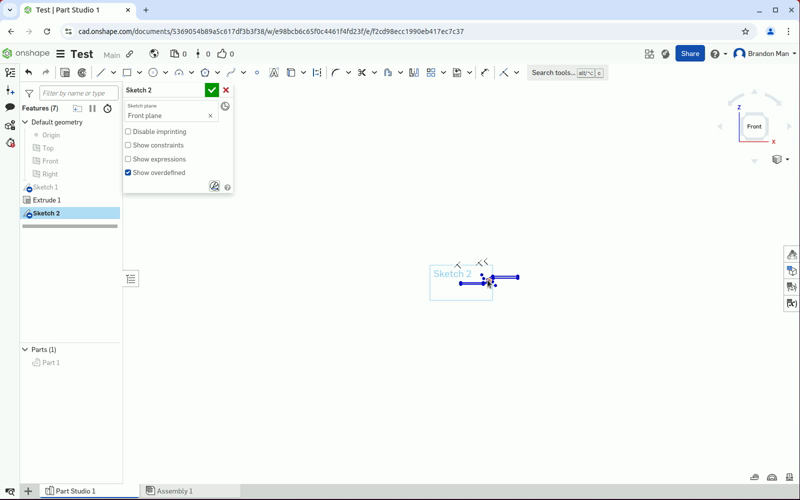
scroll(6)
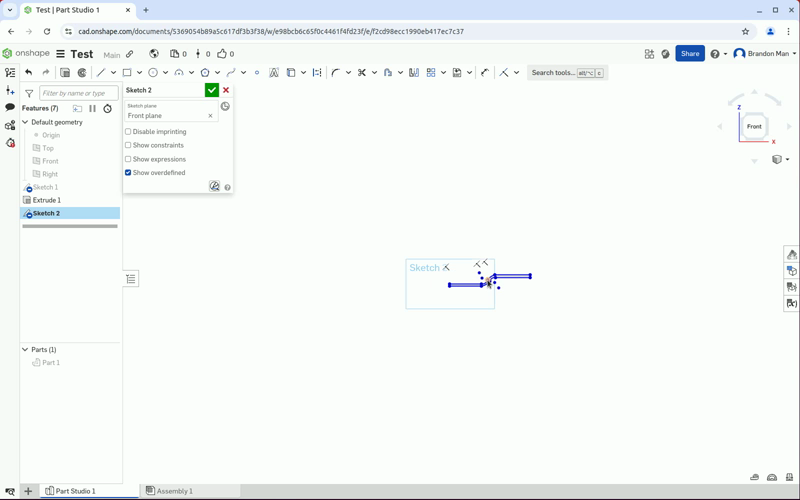
scroll(6)
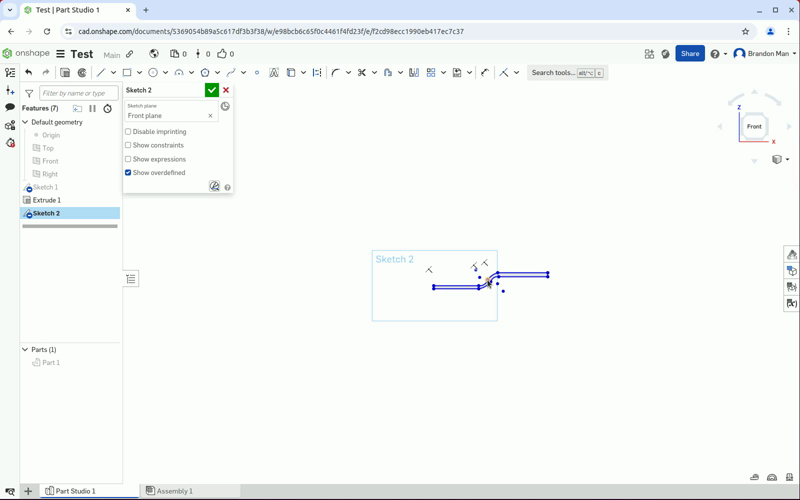
scroll(6)
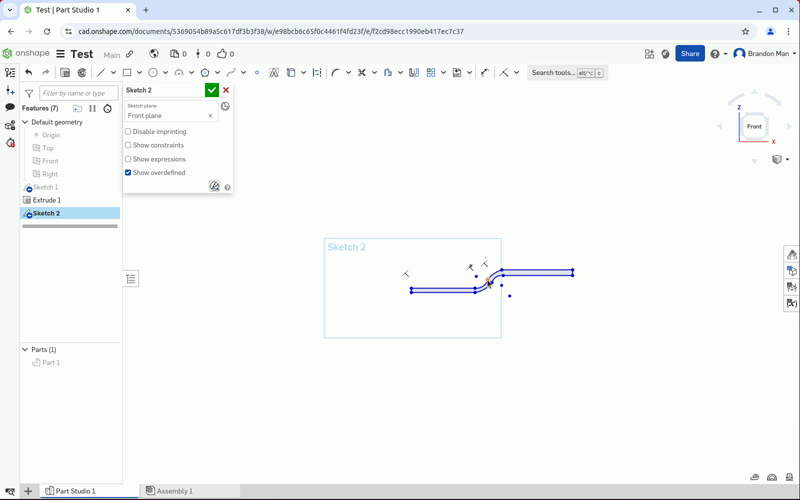
scroll(6)
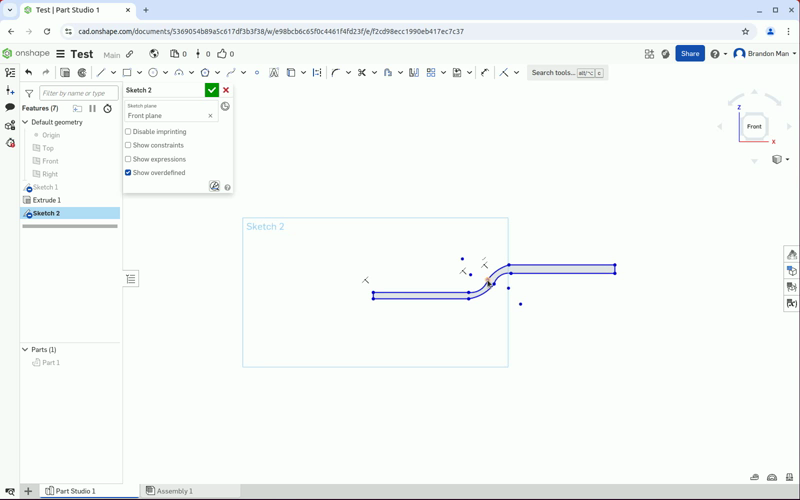
scroll(6)
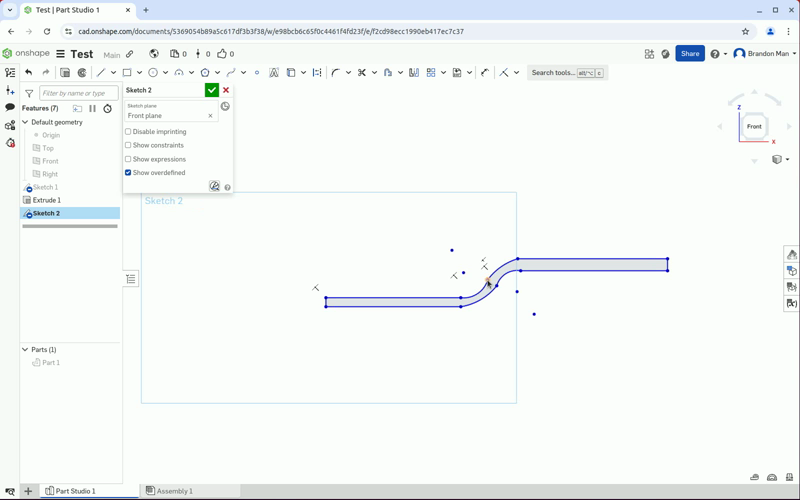
scroll(6)
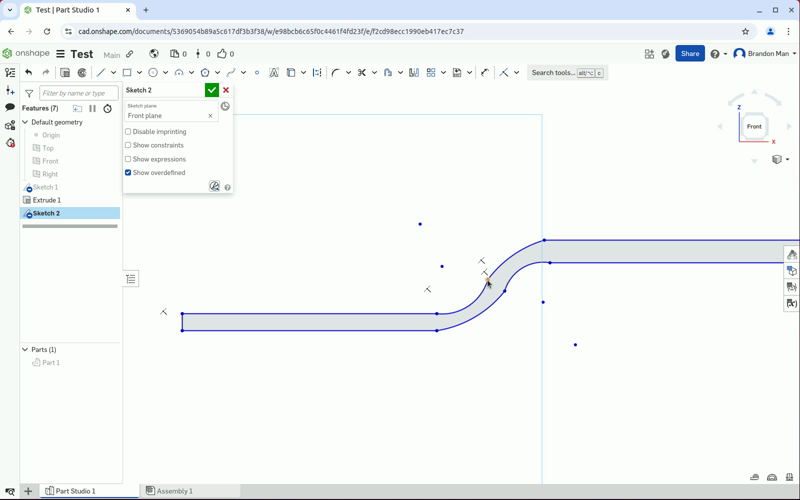
click(487, 279)
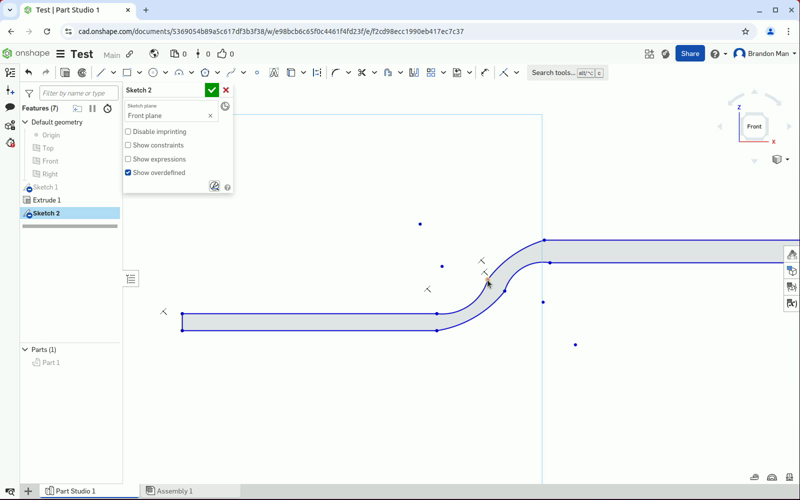
scroll(-6)
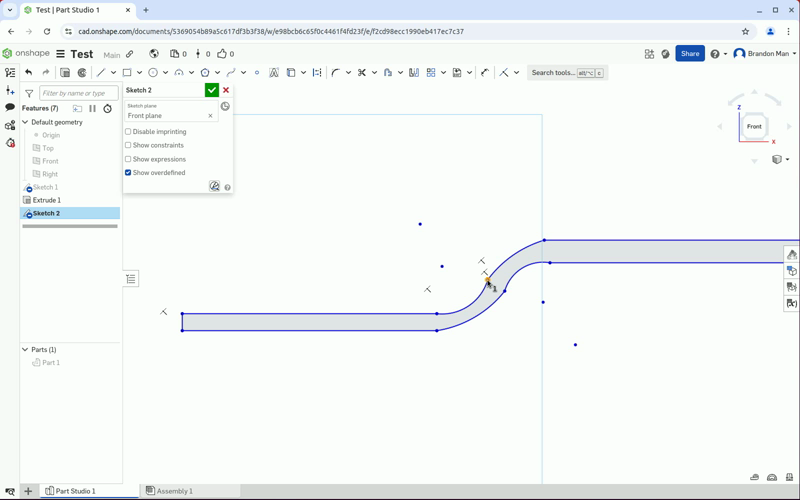
scroll(-6)
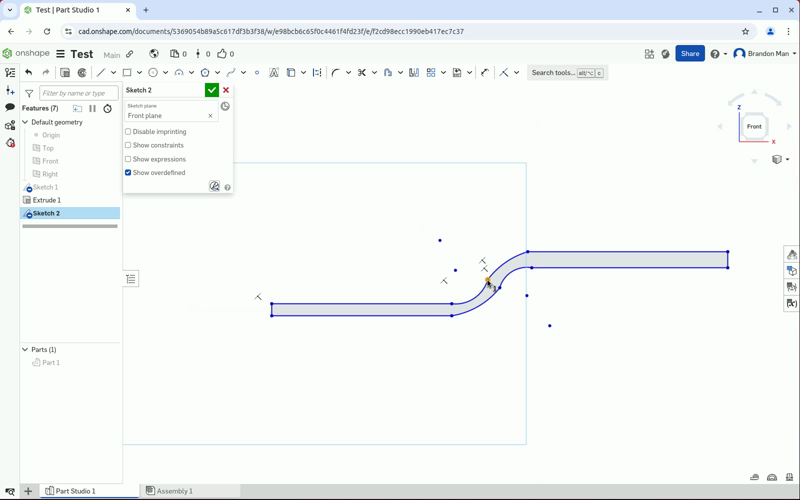
scroll(-6)
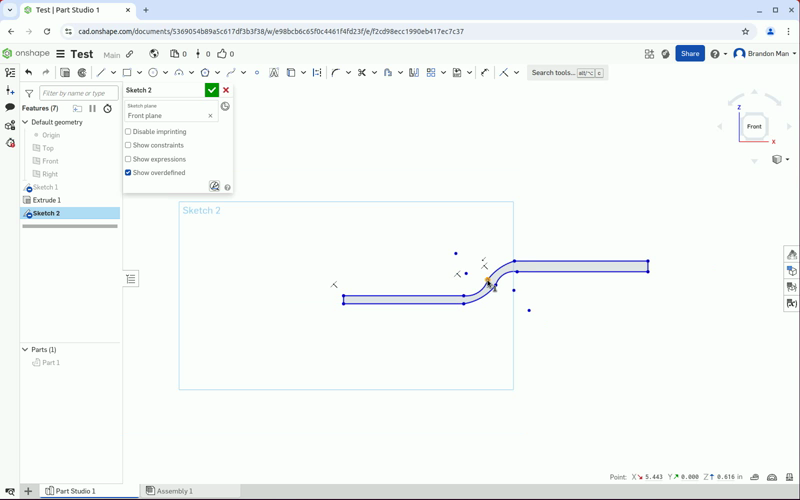
scroll(-6)
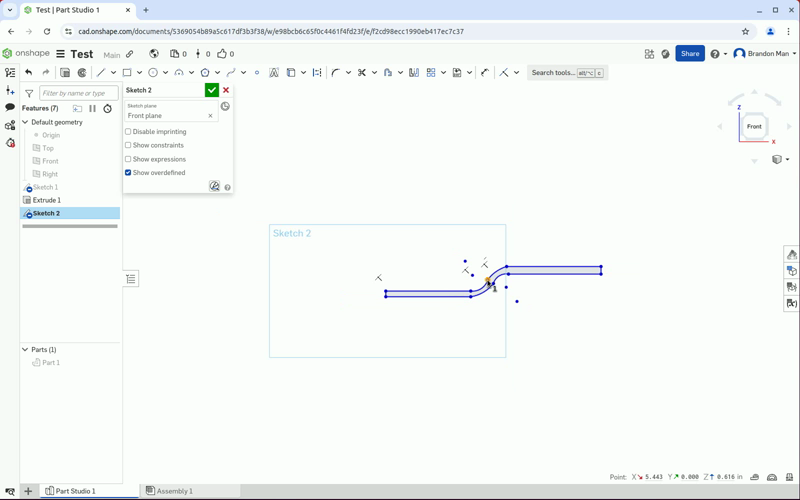
scroll(-6)
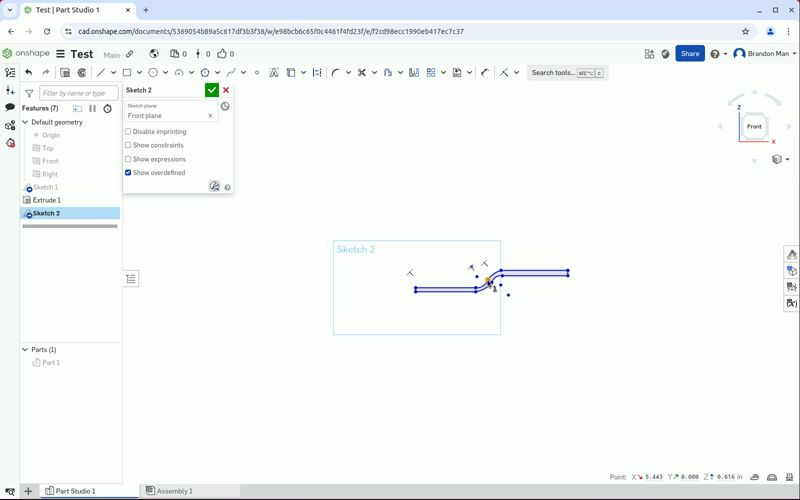
scroll(-6)
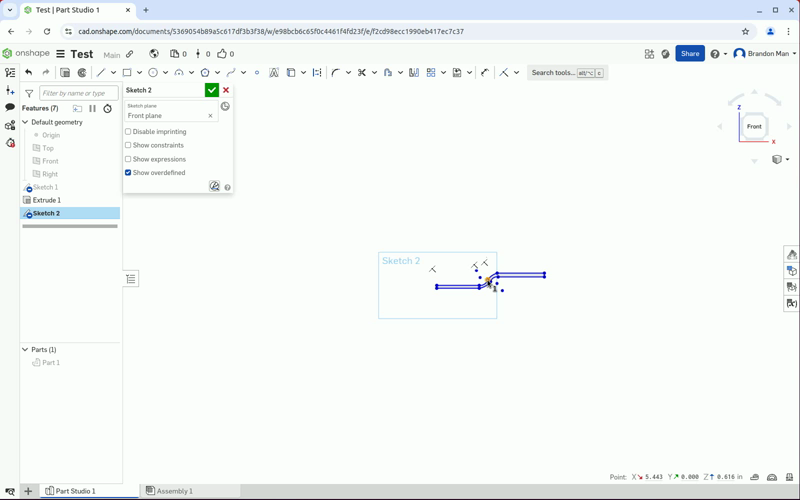
scroll(-6)
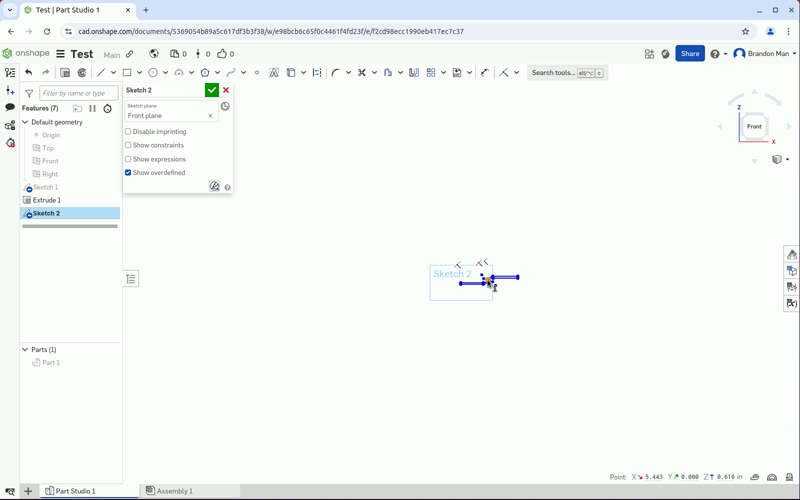
mouse_move(73, 352)
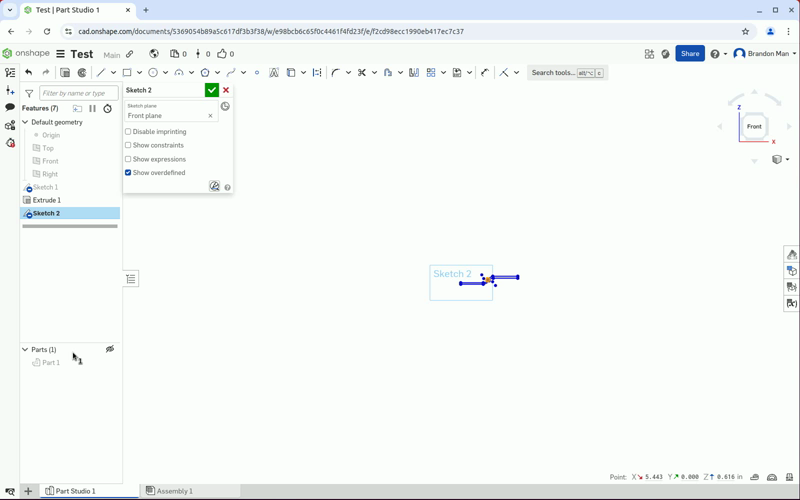
key(shift+y)
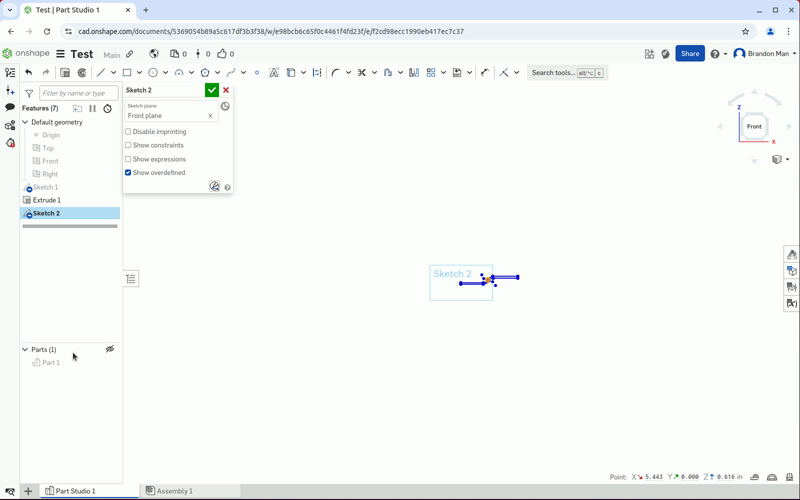
key(shift+e)
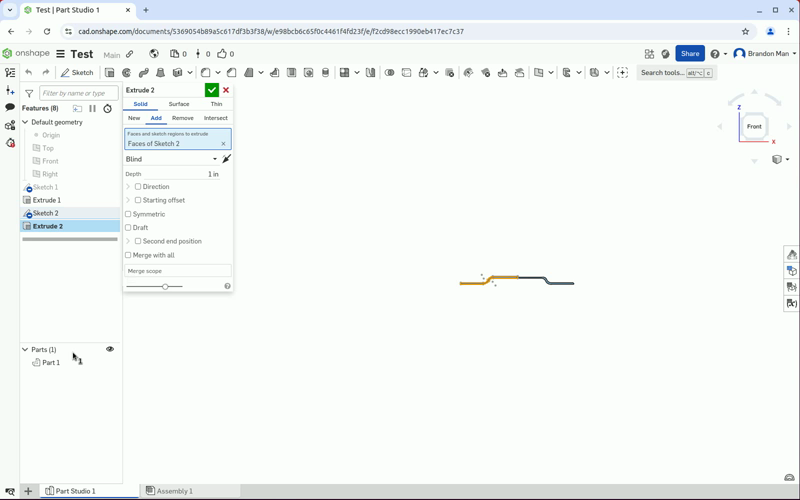
mouse_move(143, 106)
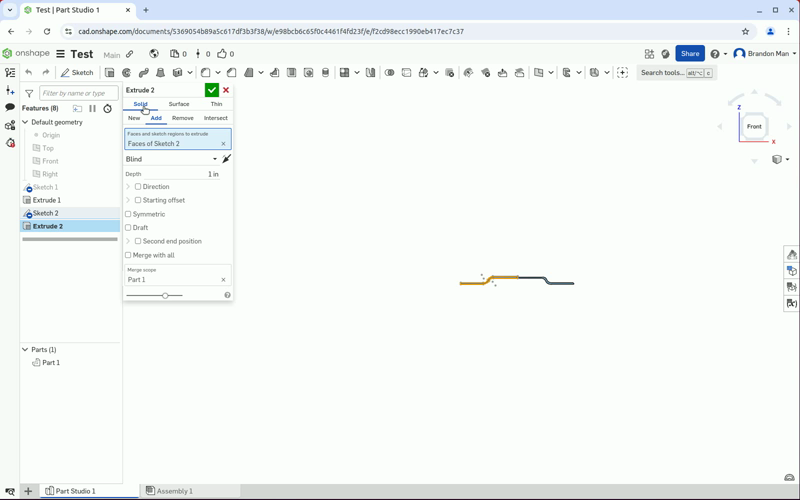
click(143, 106)
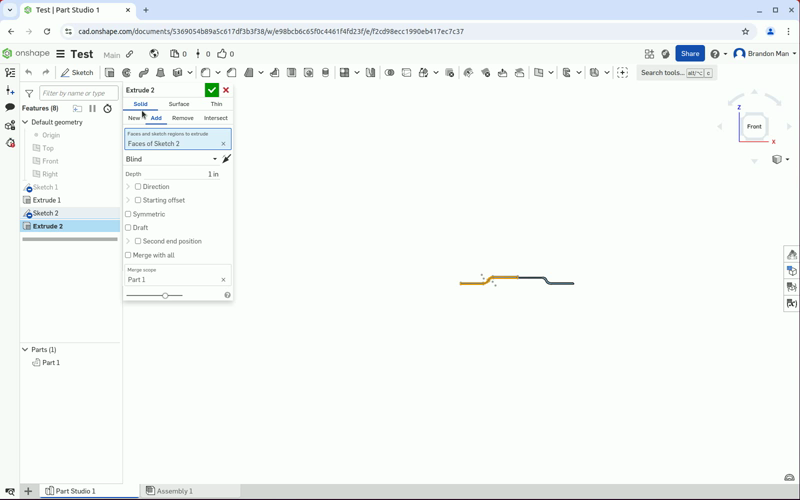
mouse_move(137, 120)
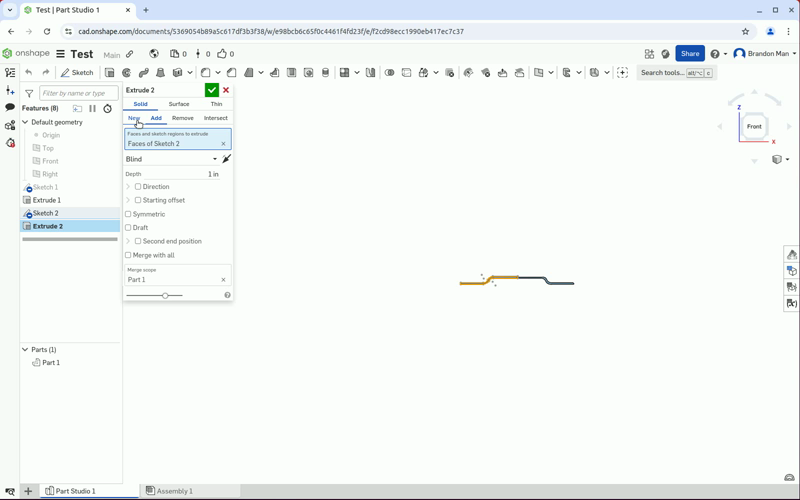
click(137, 120)
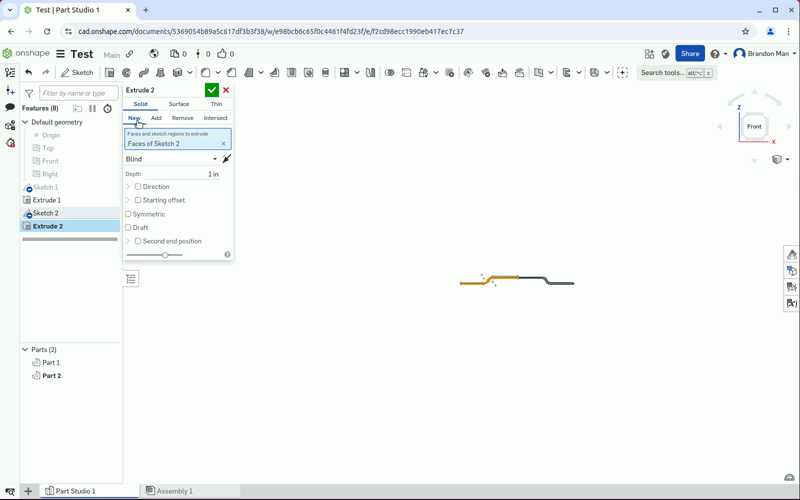
key(tab, 4)
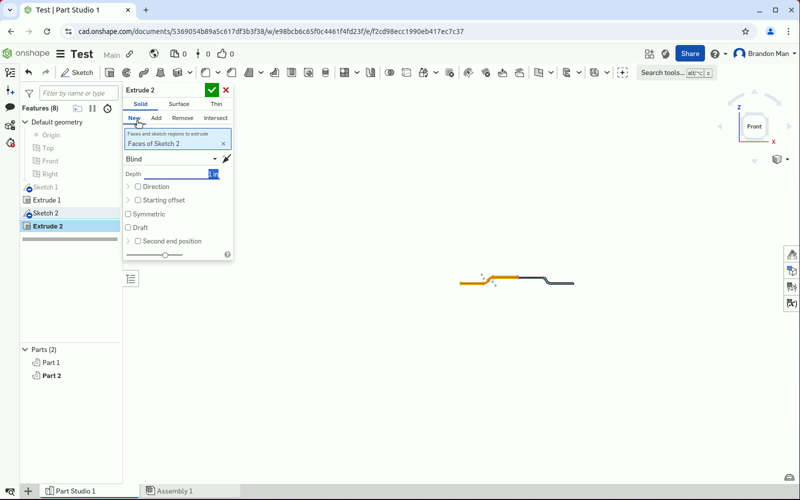
text(1.926)
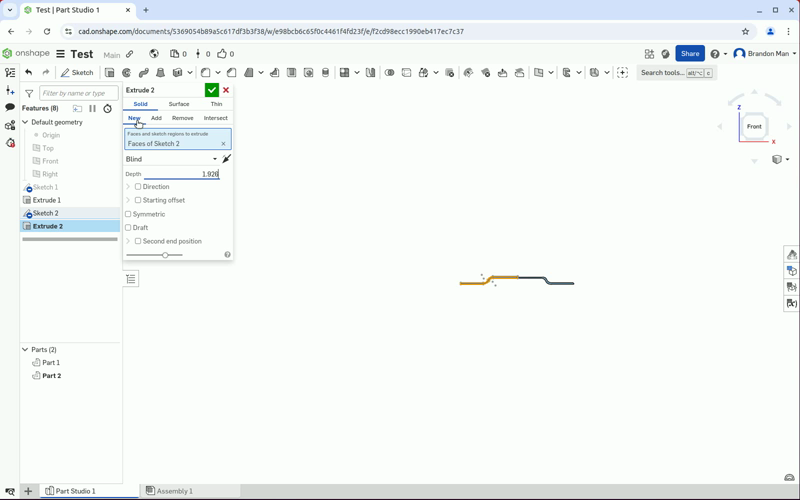
key(enter)
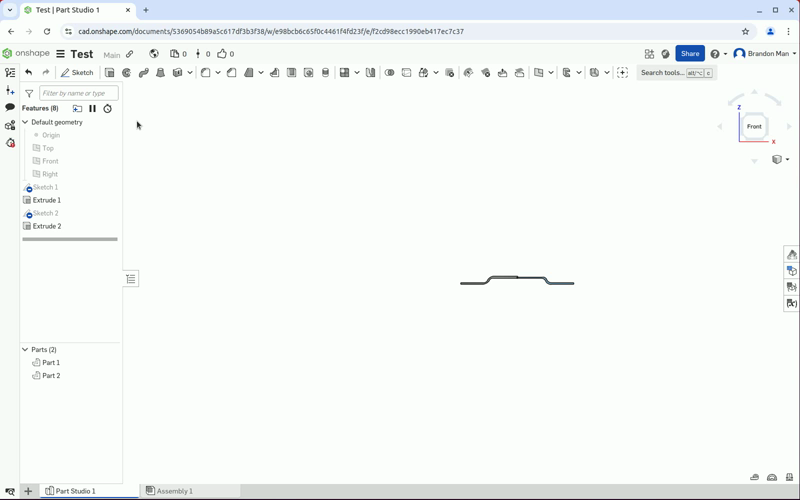
key(shift+h)
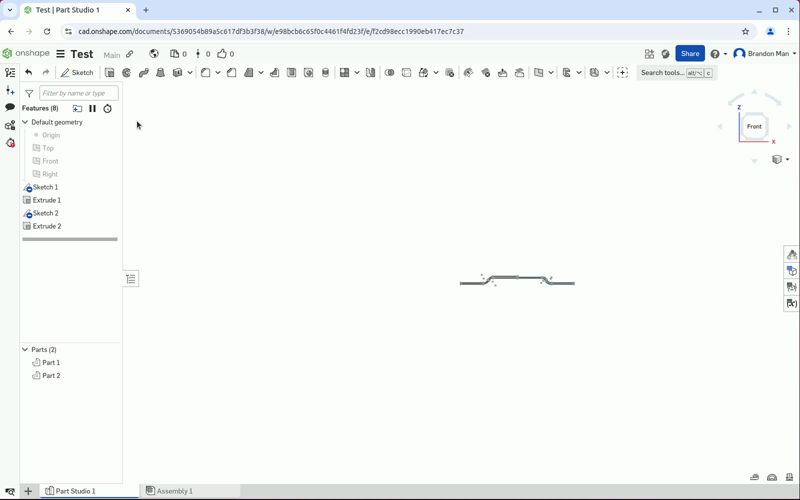
key(shift+h)
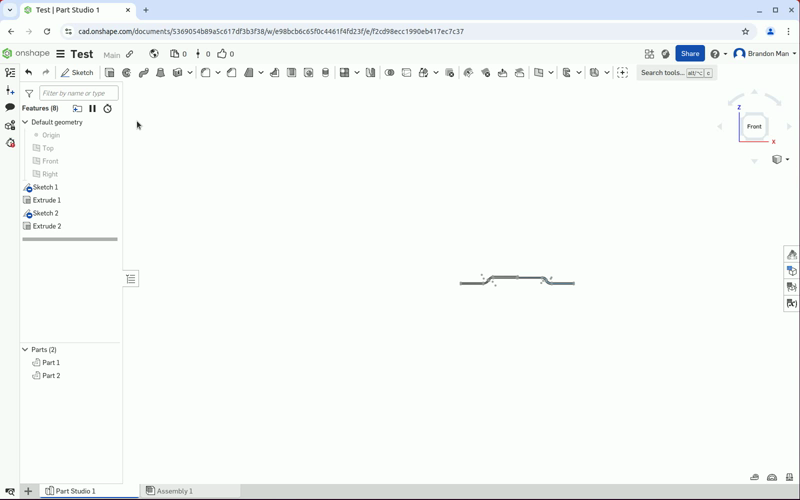
key(shift+7)
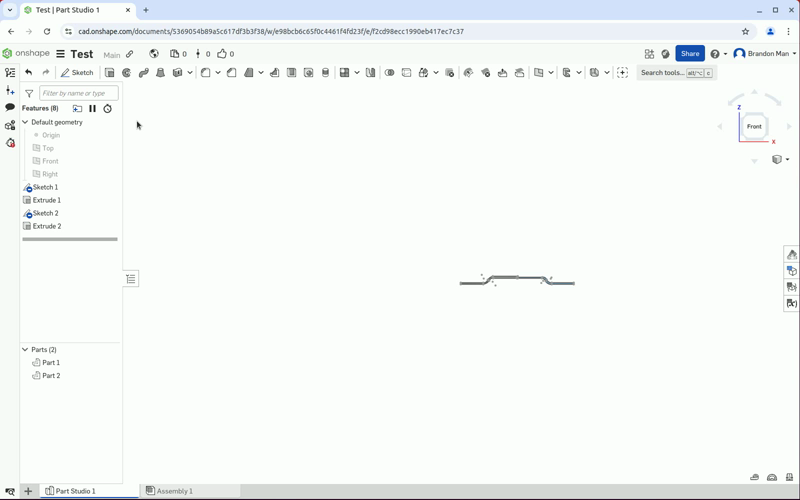
key(left, 2)
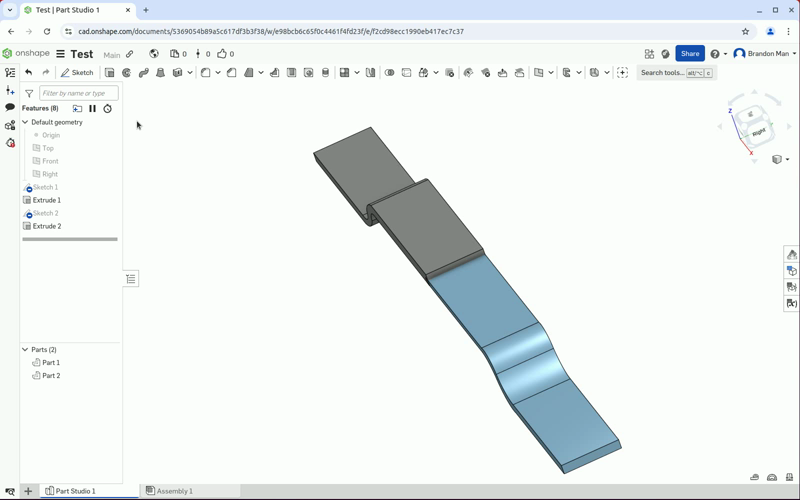
key(down, 2)
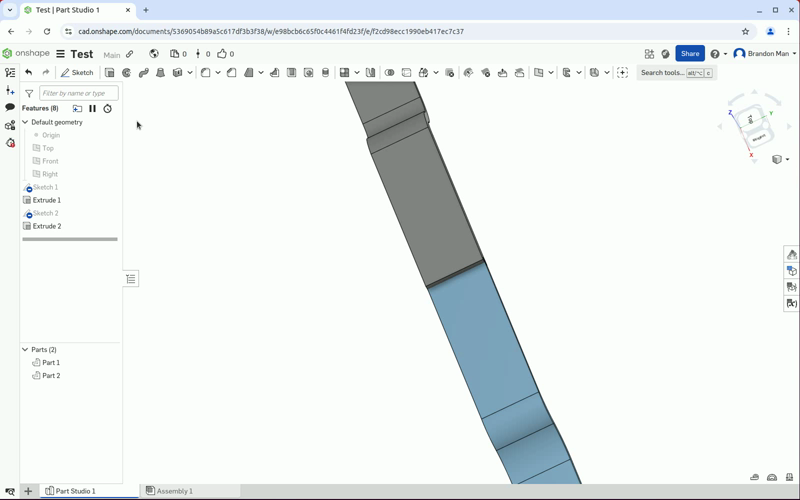
key(up, 2)
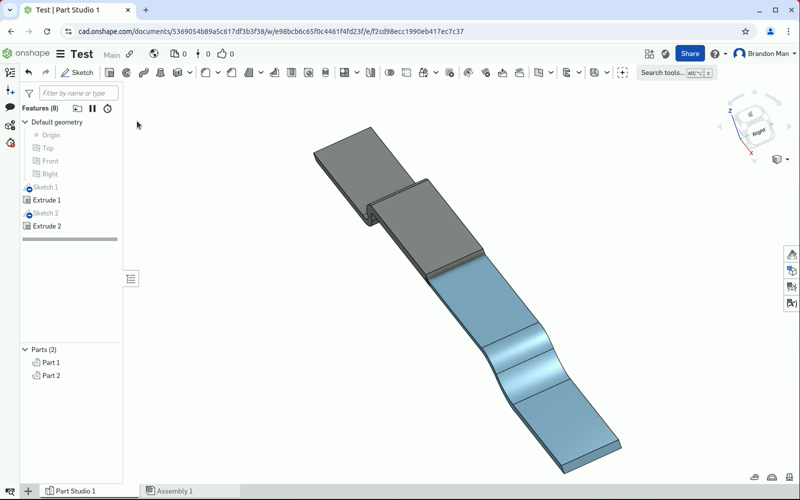
key(right, 2)
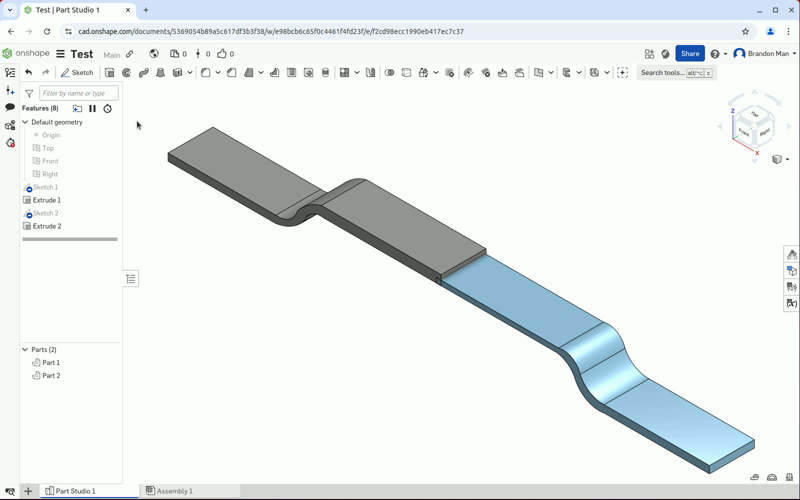
mouse_move(73, 189)
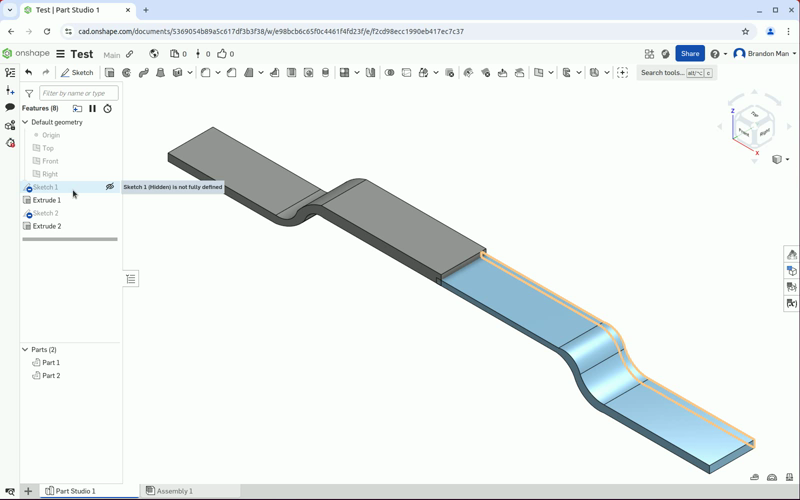
click(73, 189)